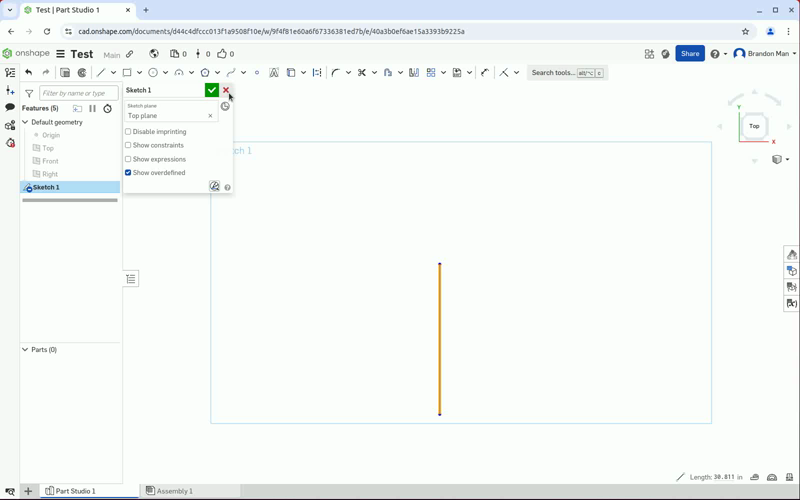
key(shift+h)
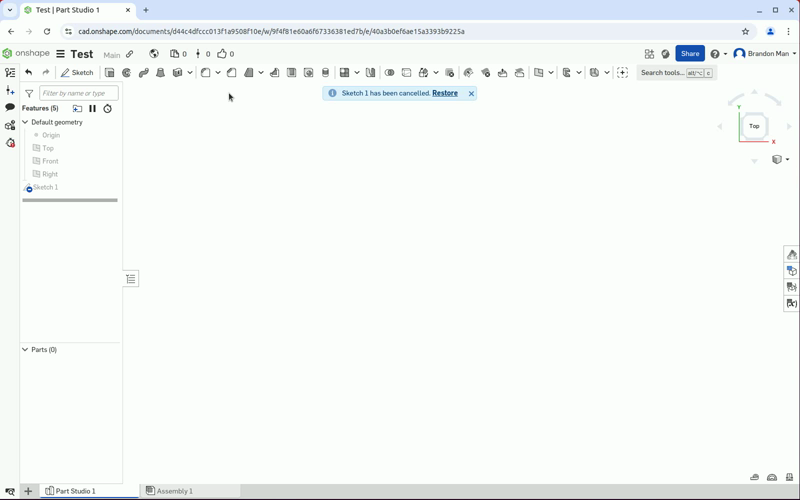
mouse_move(73, 352)
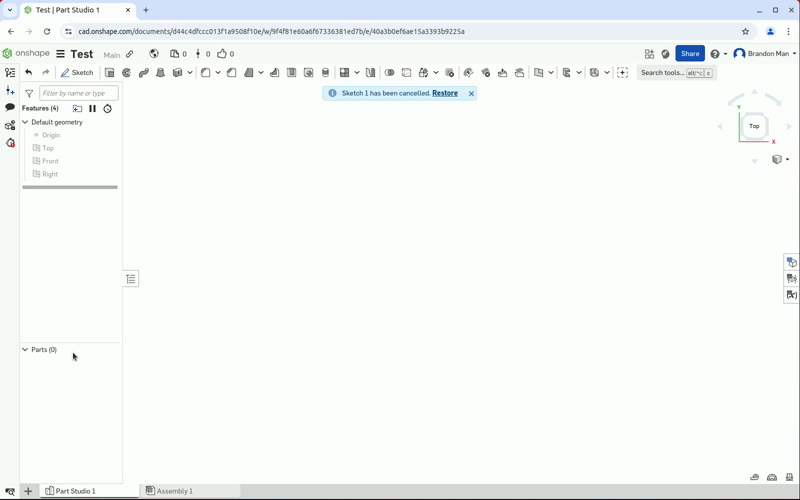
key(y)
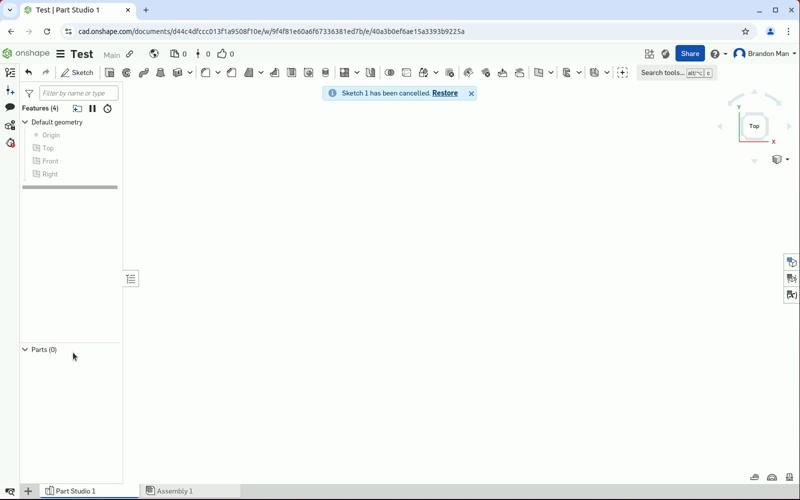
key(shift+p)
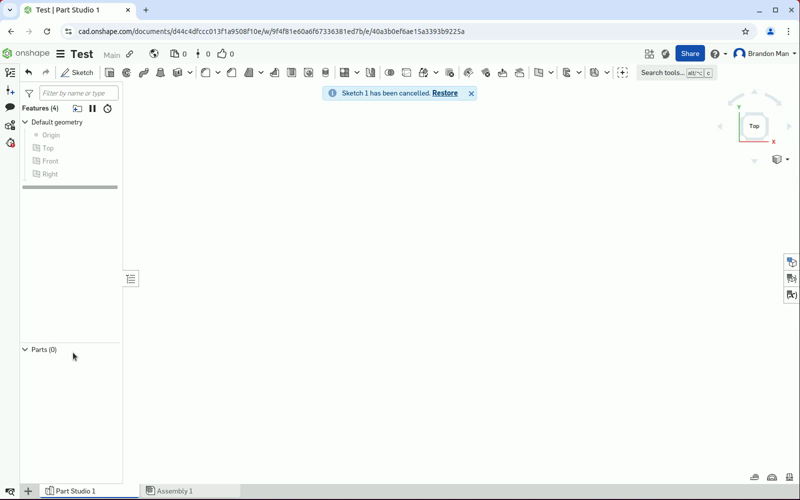
key(space)
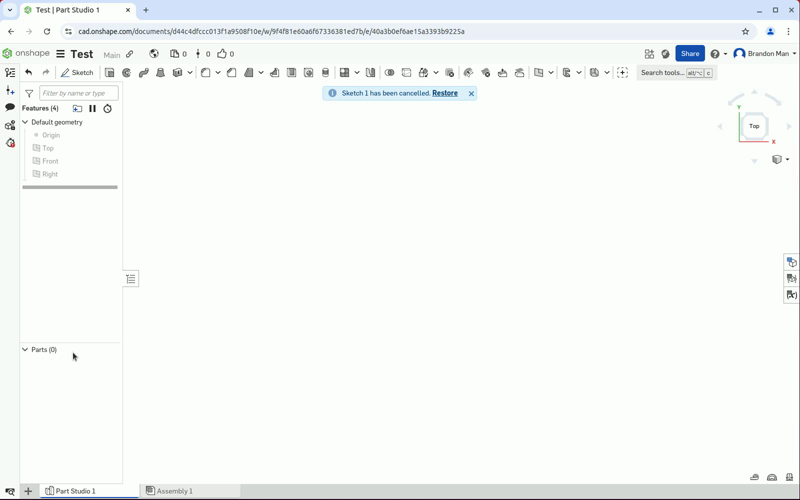
key_down(shift)
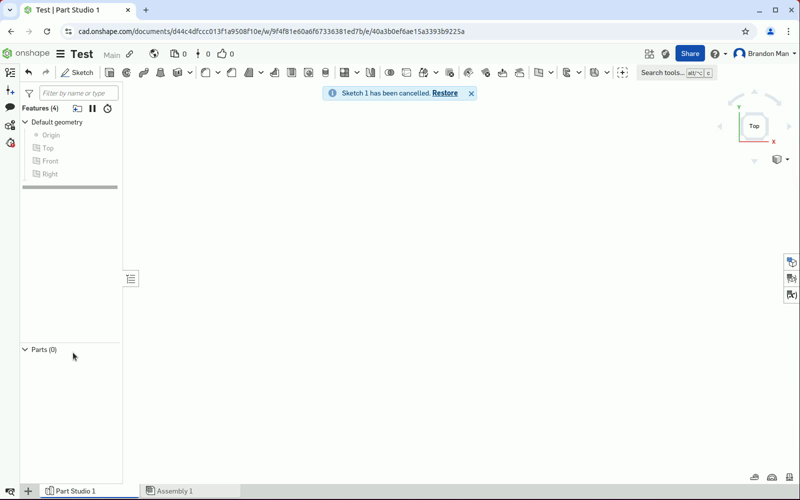
key(up)
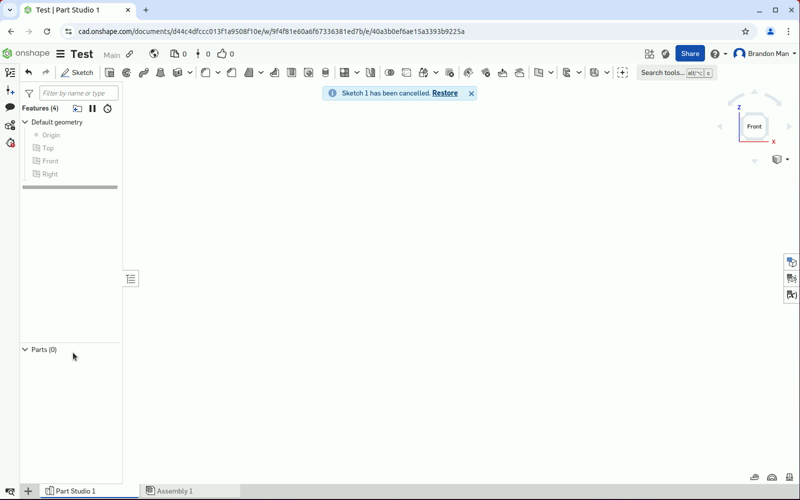
key_up(shift)
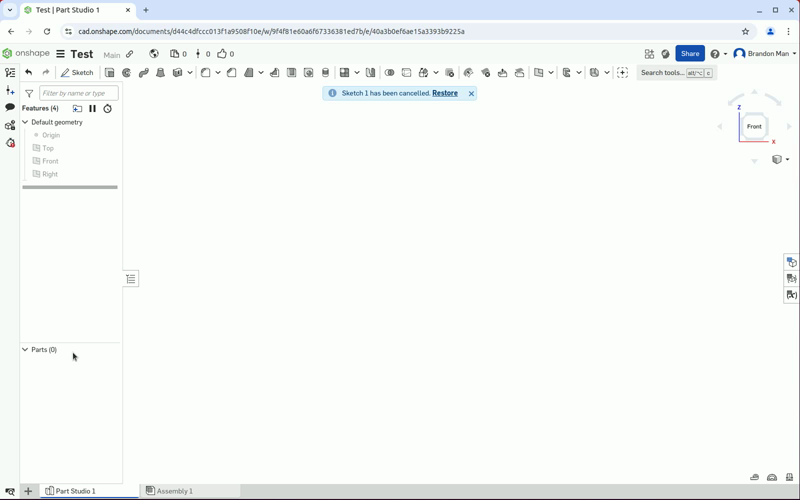
key(space)
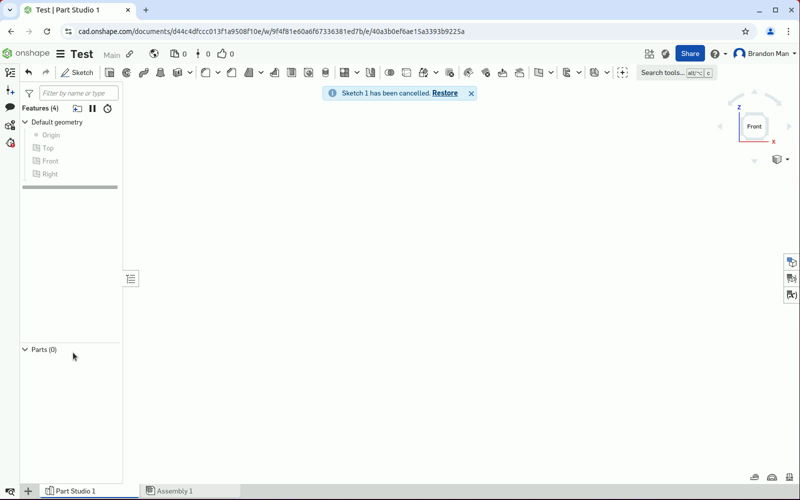
key_down(shift)
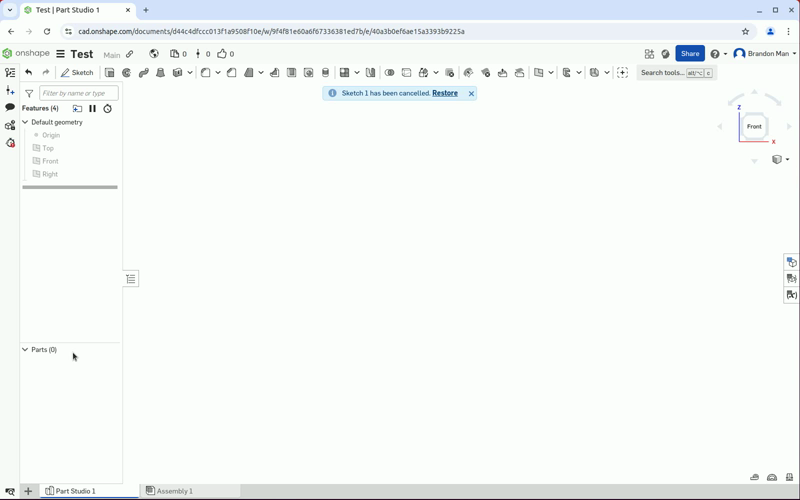
key(left)
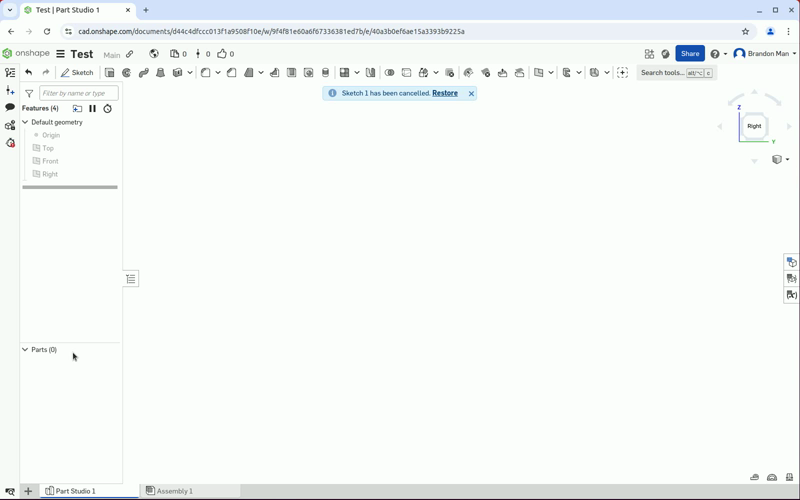
key_up(shift)
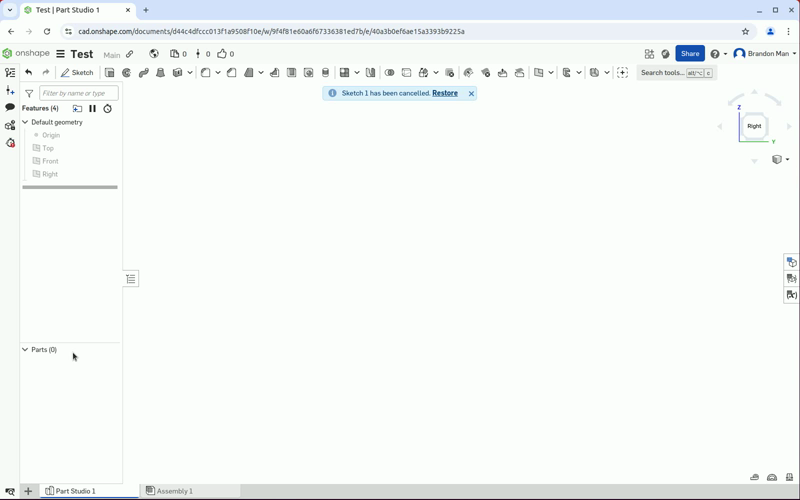
mouse_move(73, 352)
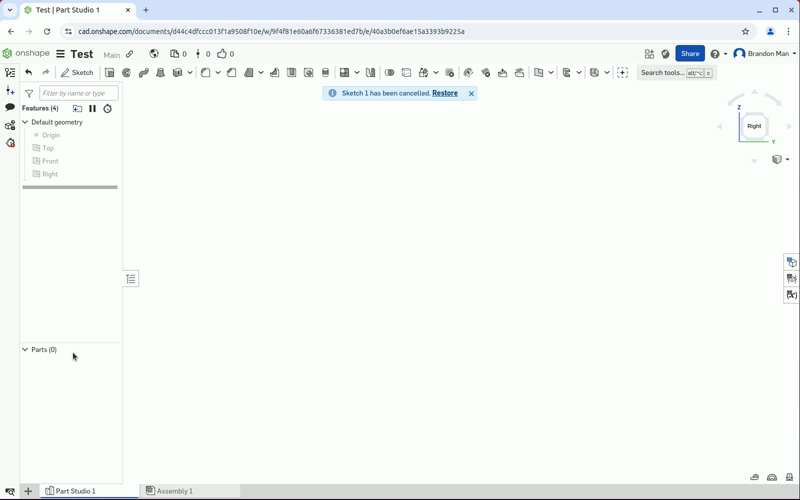
key(shift+y)
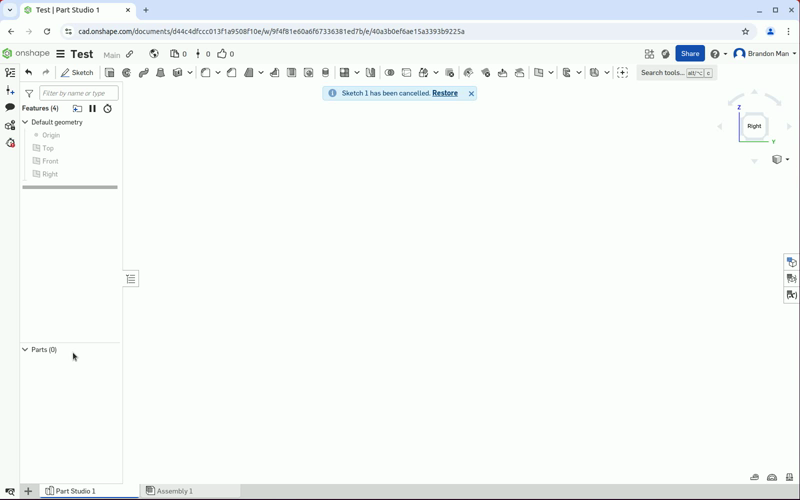
key(shift+s)
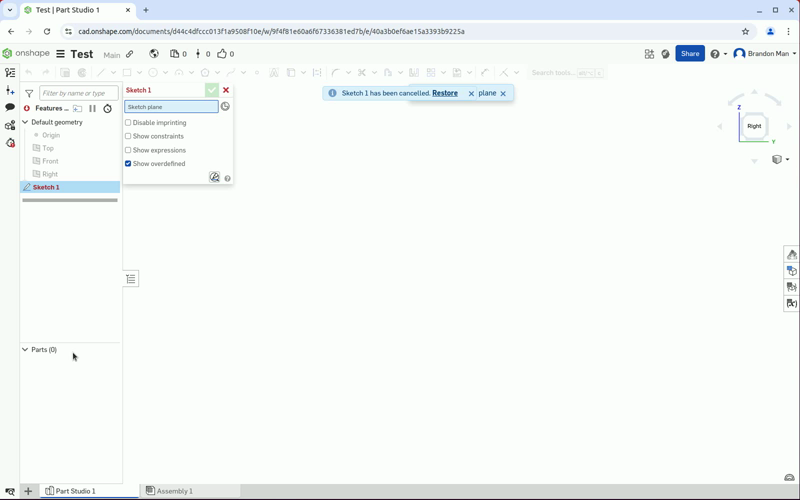
mouse_move(73, 176)
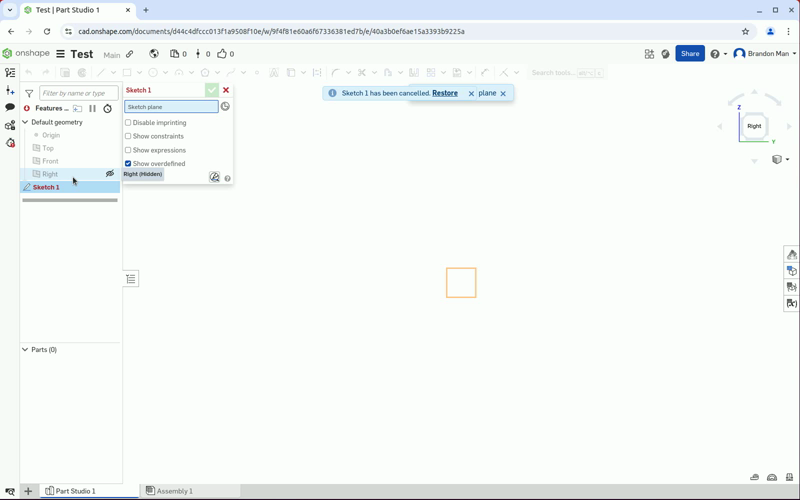
click(73, 176)
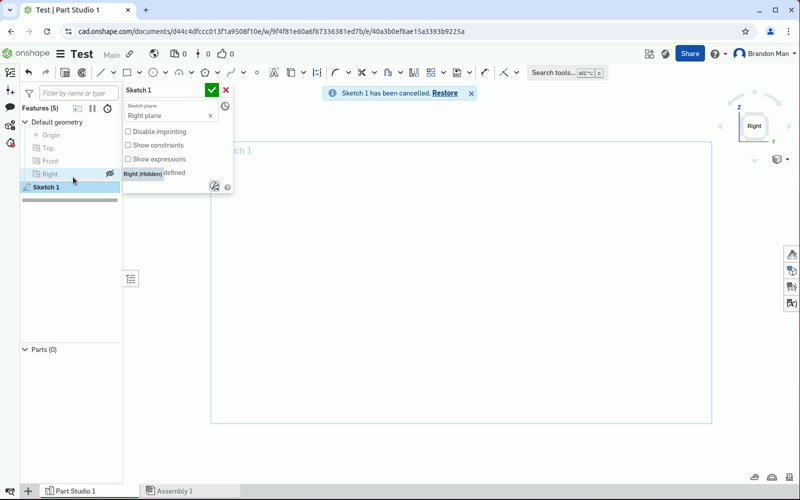
mouse_move(73, 352)
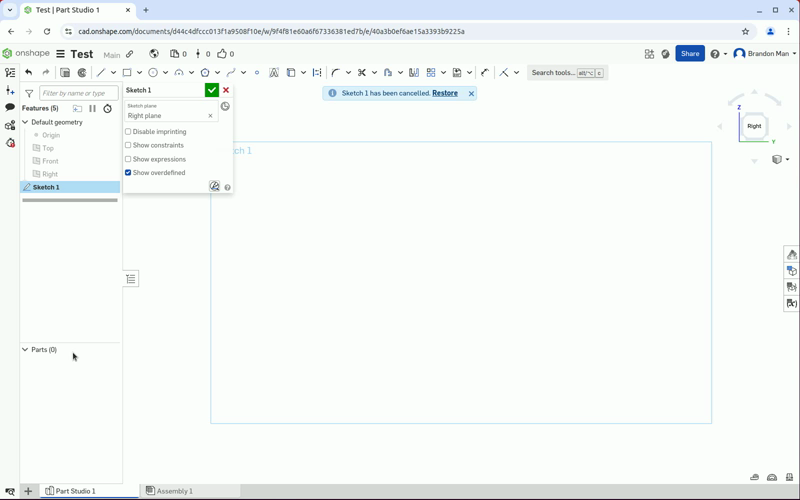
key(y)
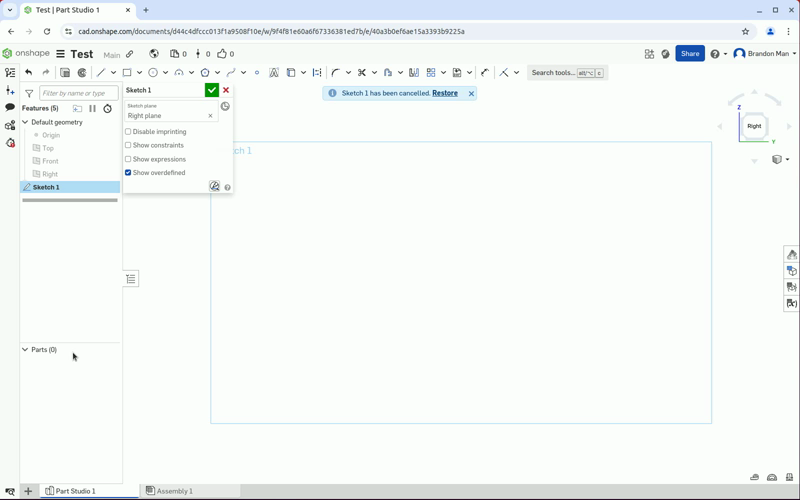
key(l)
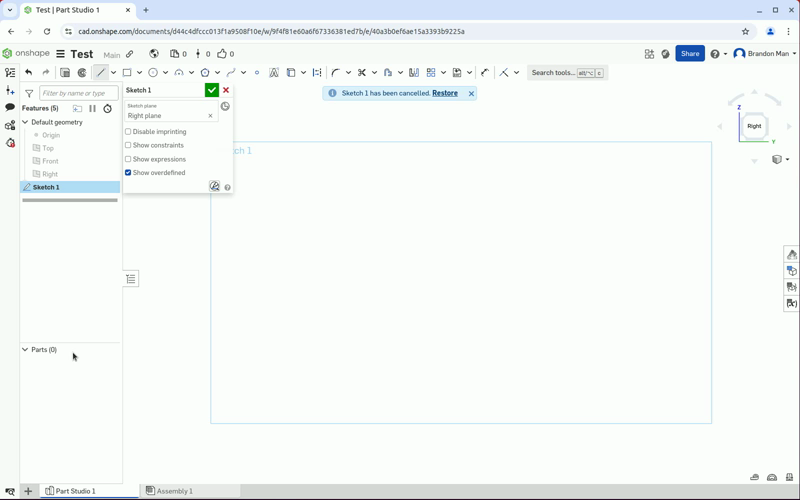
key_down(shift)
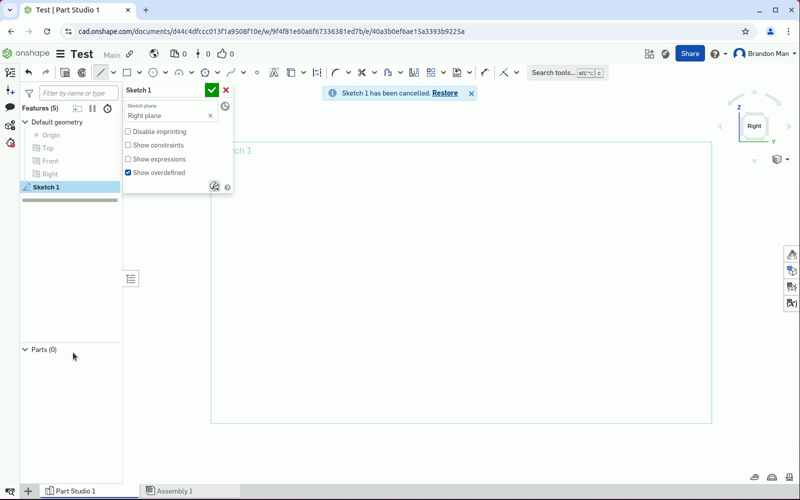
mouse_move(458, 285)
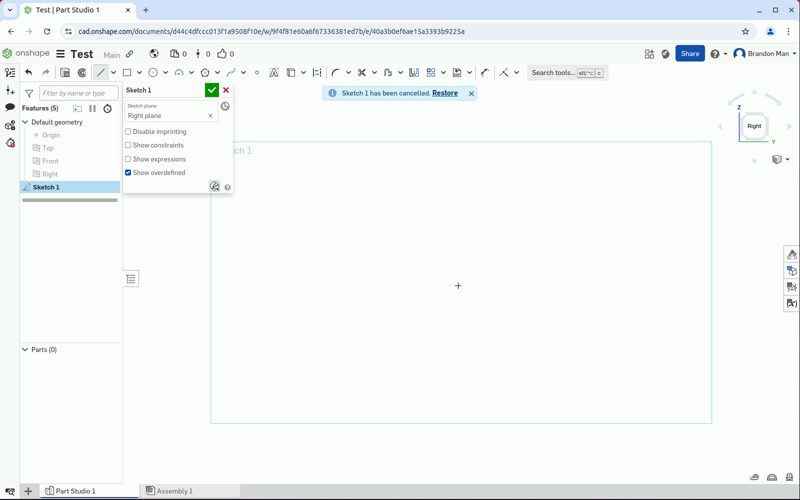
click(458, 285)
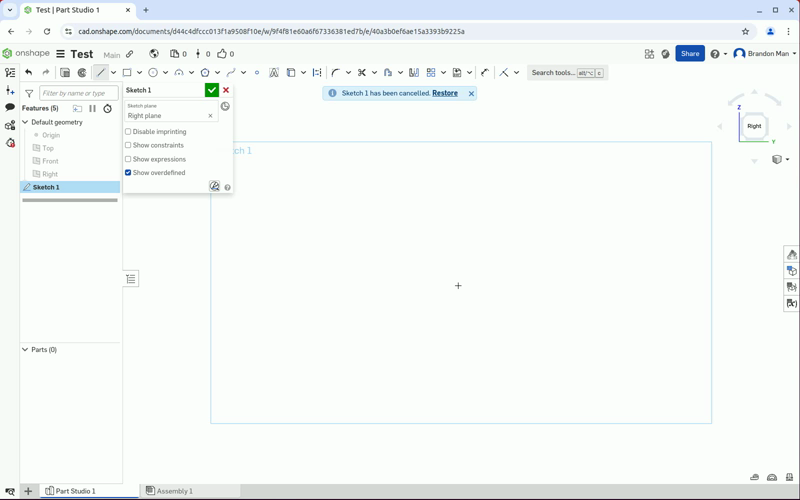
key_up(shift)
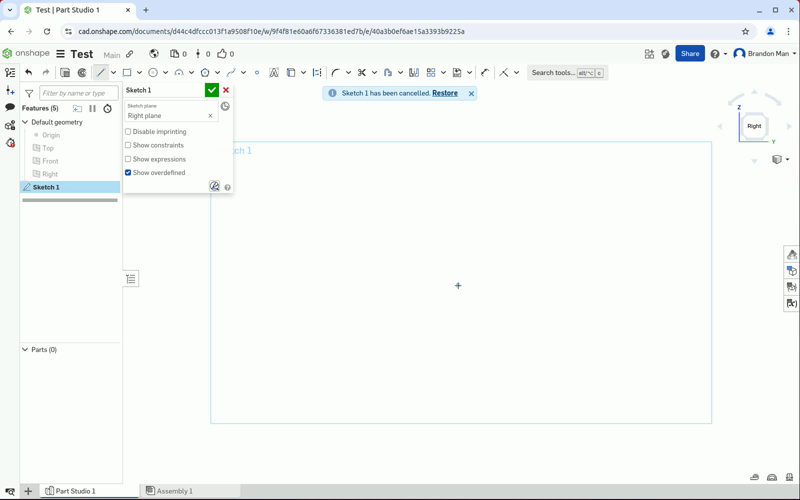
key_down(shift)
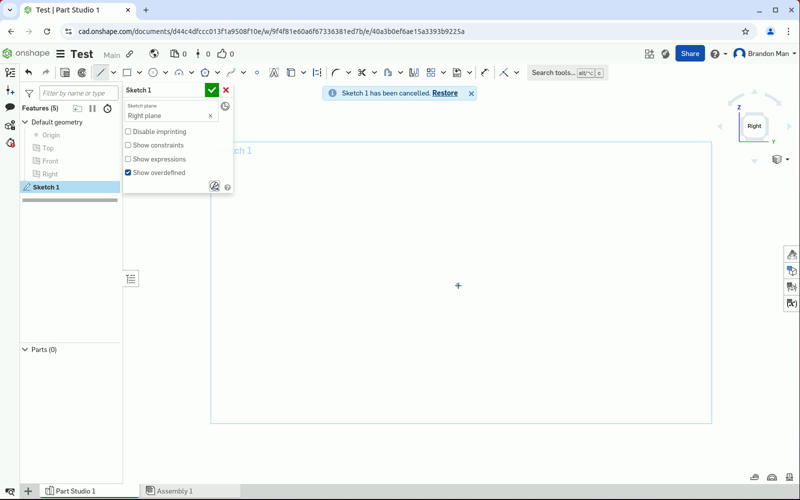
mouse_move(488, 285)
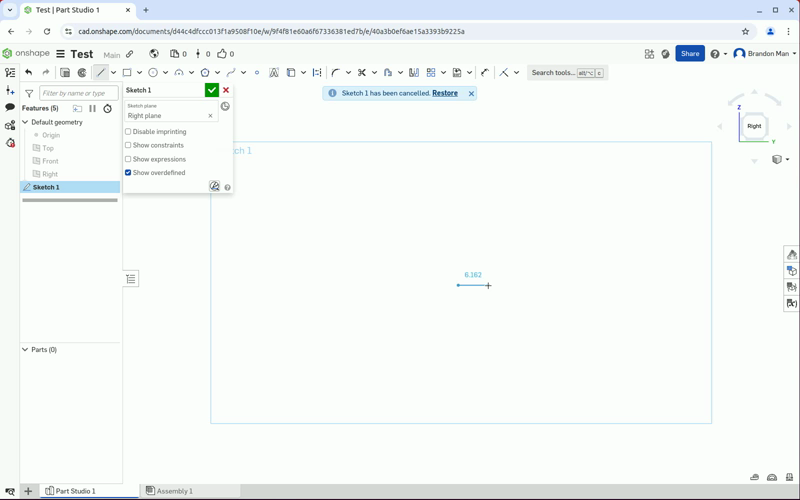
mouse_move(462, 285)
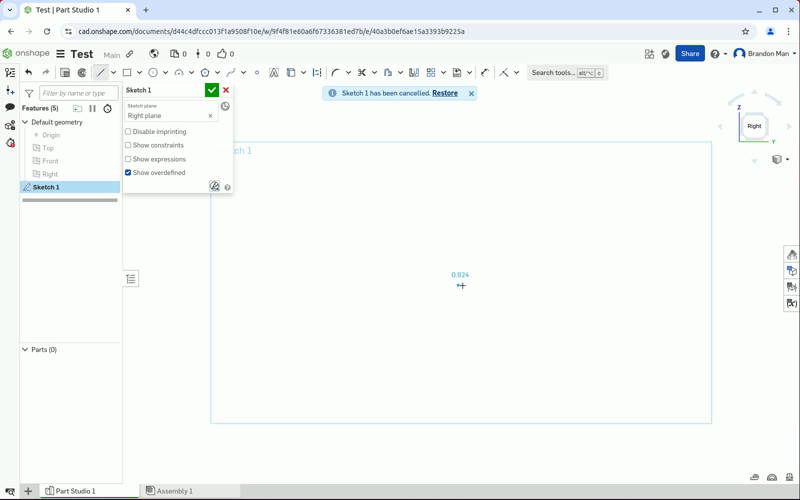
scroll(6)
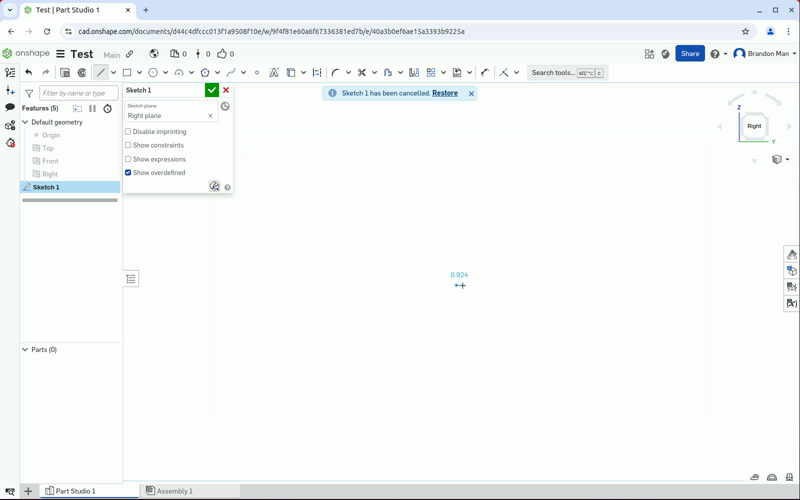
scroll(6)
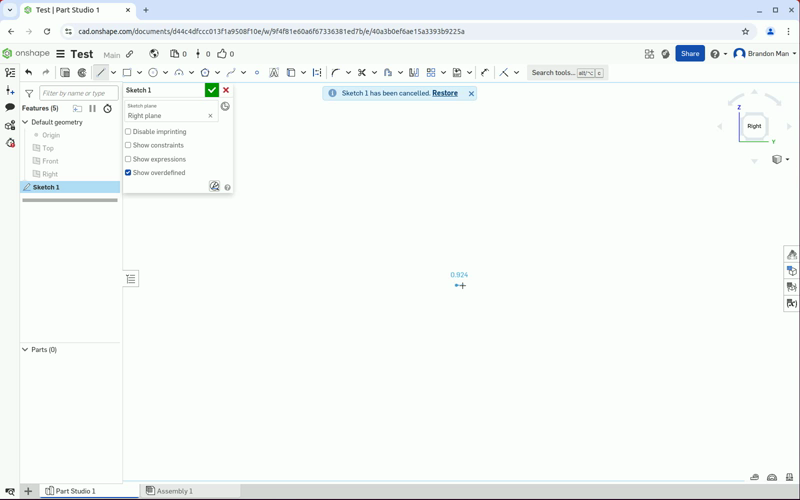
scroll(6)
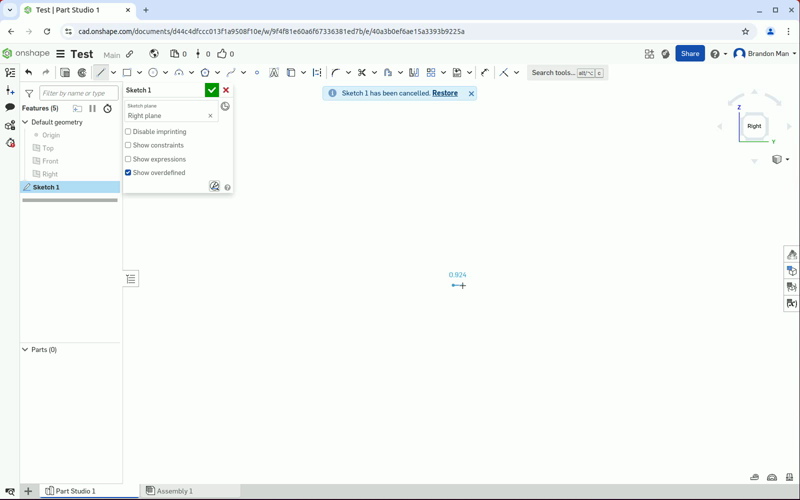
scroll(6)
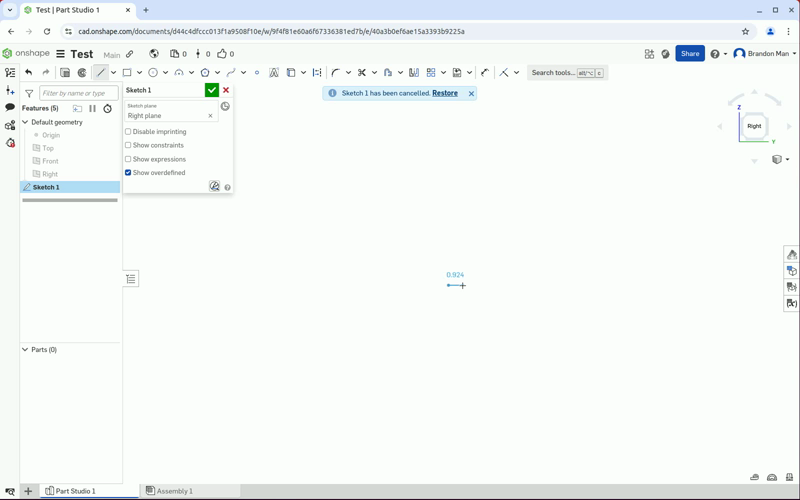
scroll(6)
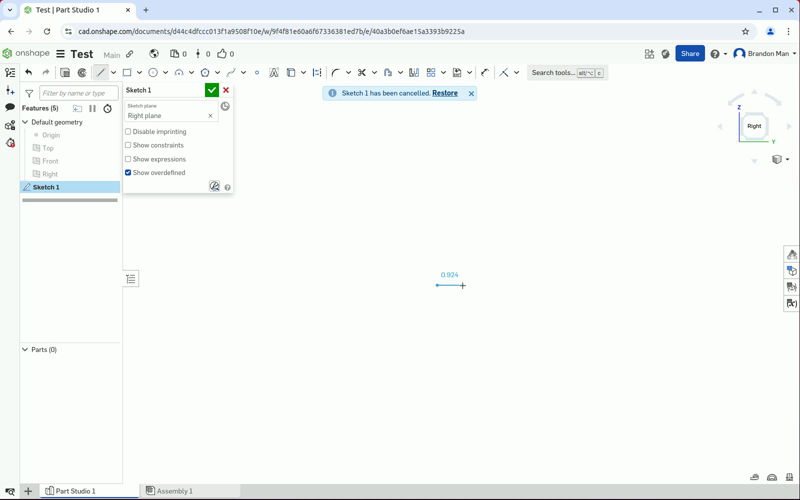
scroll(6)
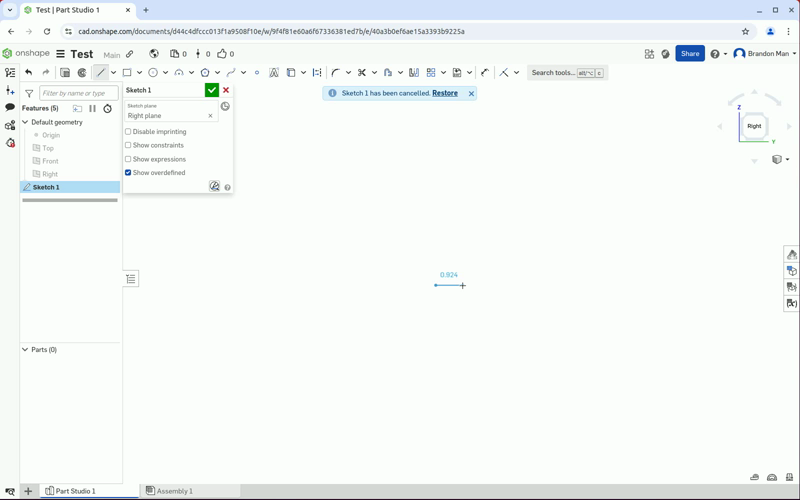
scroll(6)
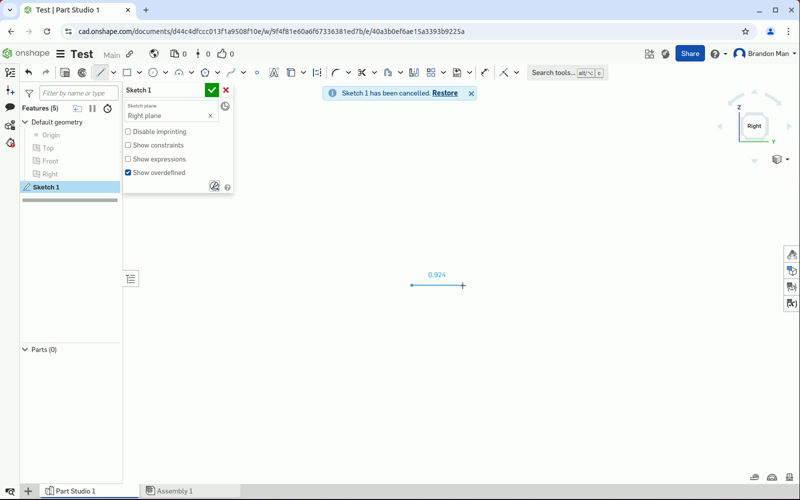
click(462, 285)
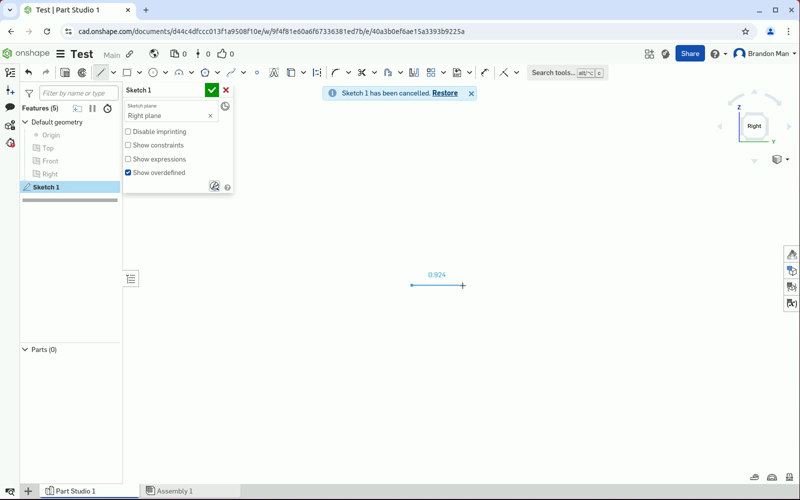
scroll(-6)
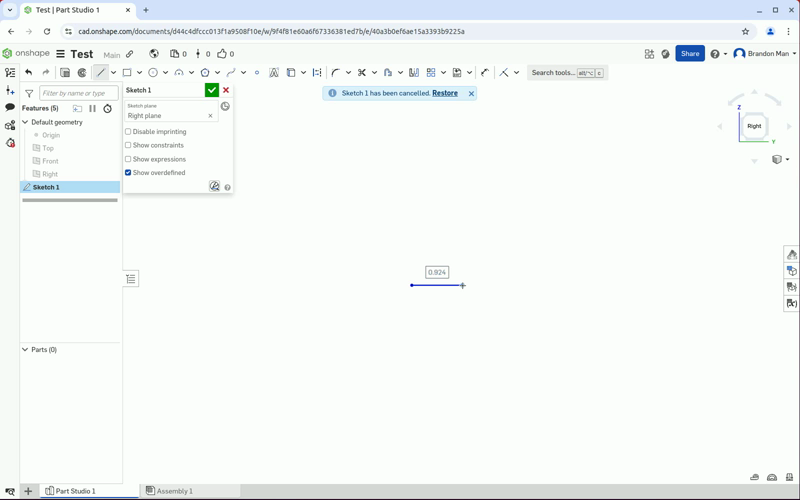
scroll(-6)
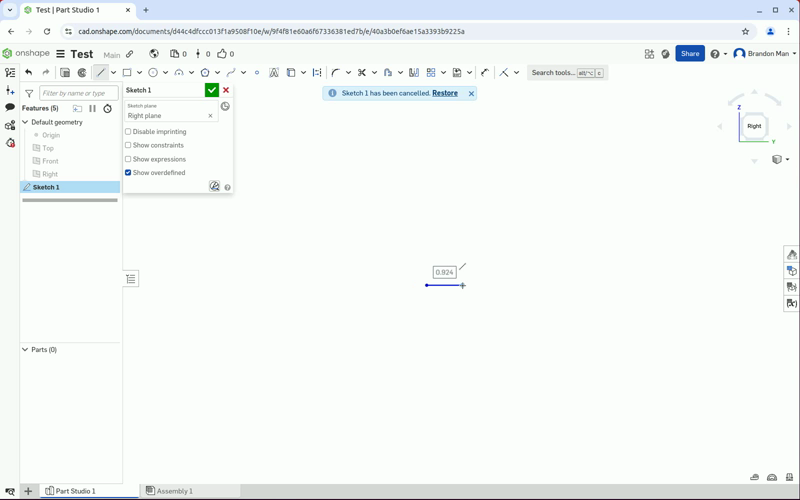
scroll(-6)
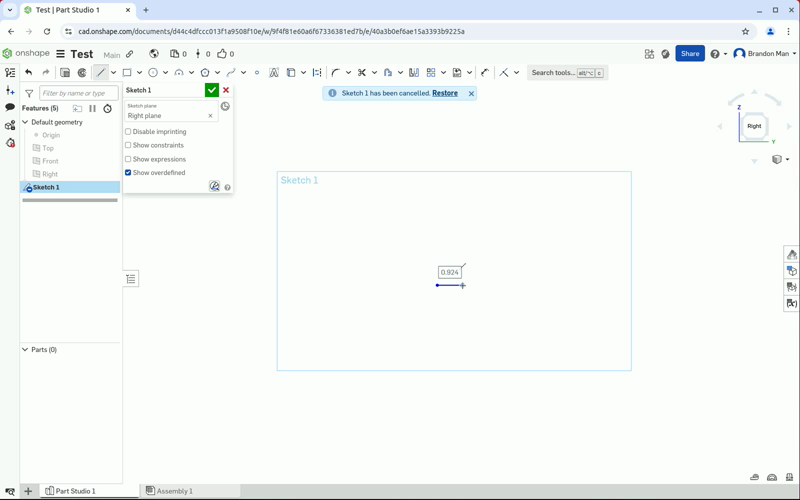
scroll(-6)
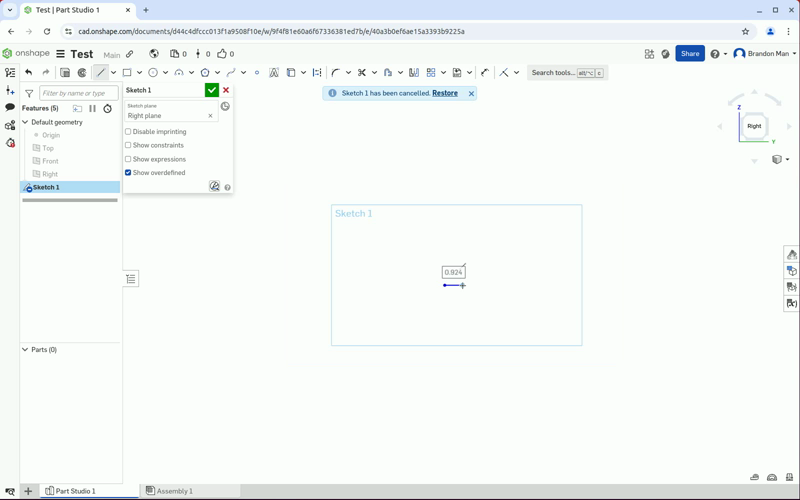
scroll(-6)
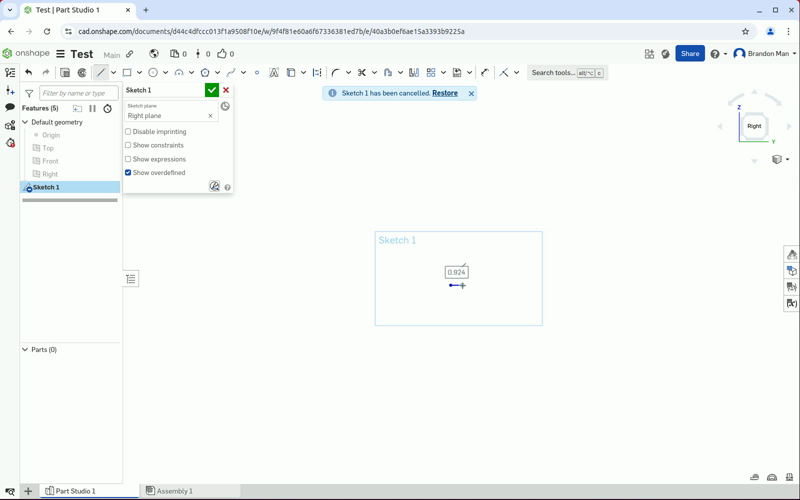
scroll(-6)
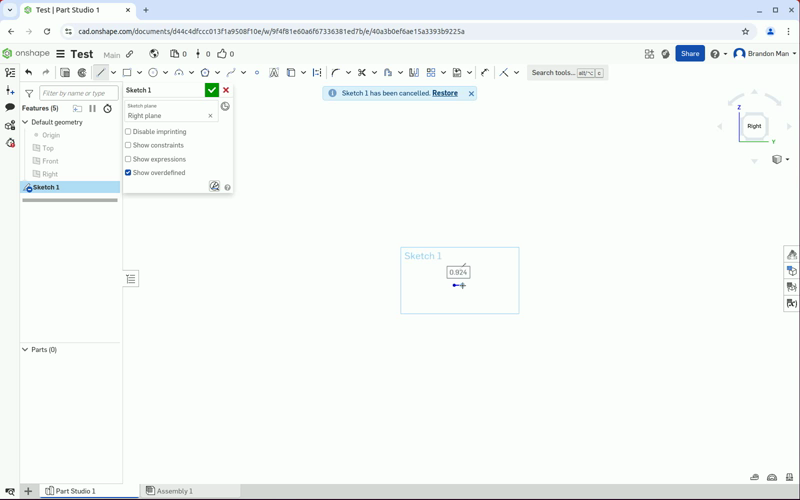
scroll(-6)
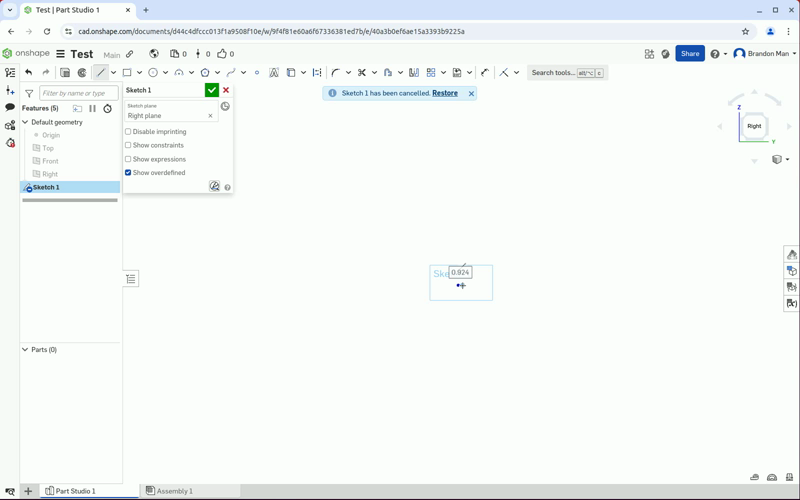
key_up(shift)
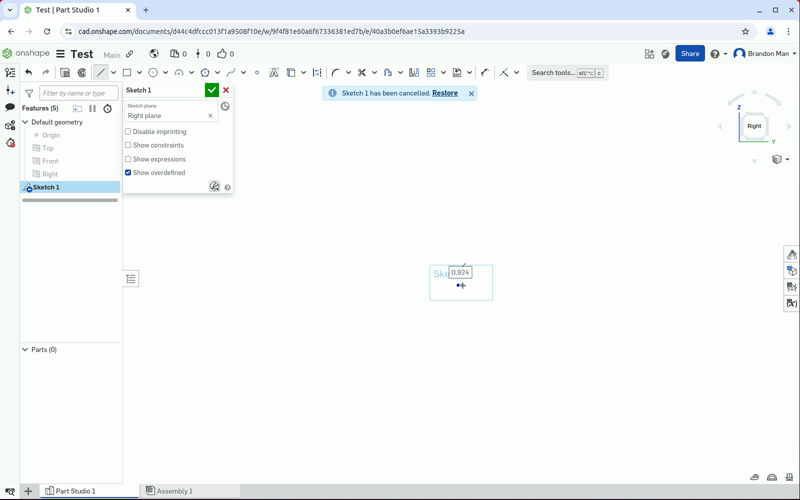
key_down(shift)
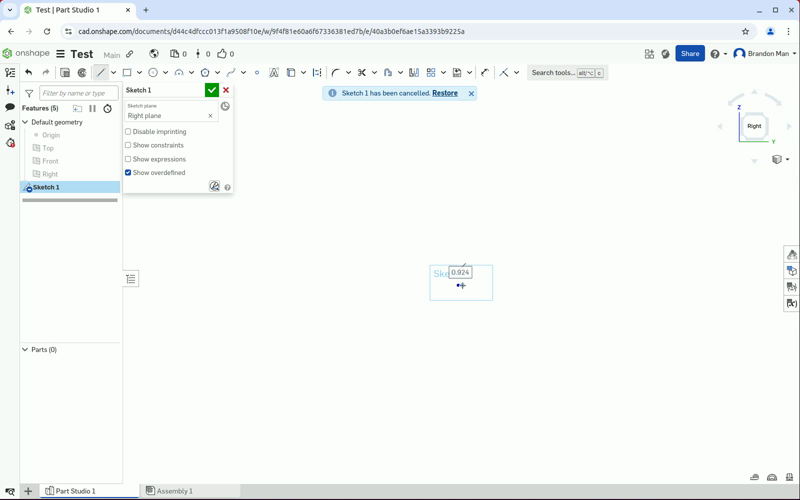
mouse_move(492, 285)
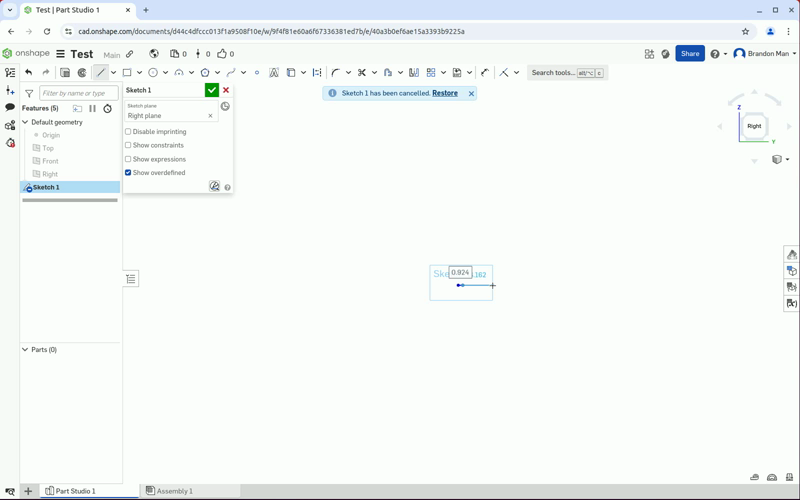
mouse_move(462, 280)
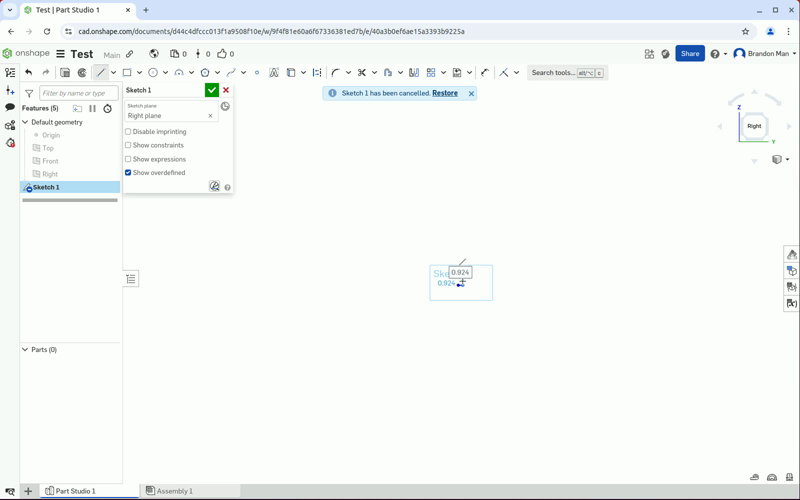
scroll(6)
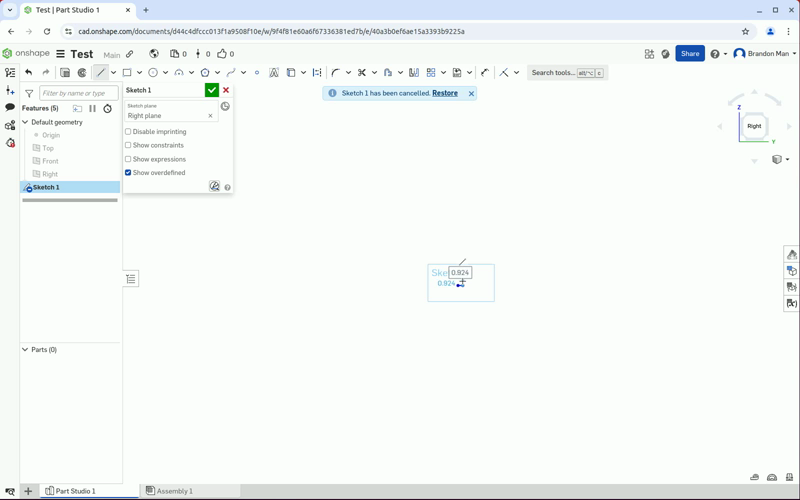
scroll(6)
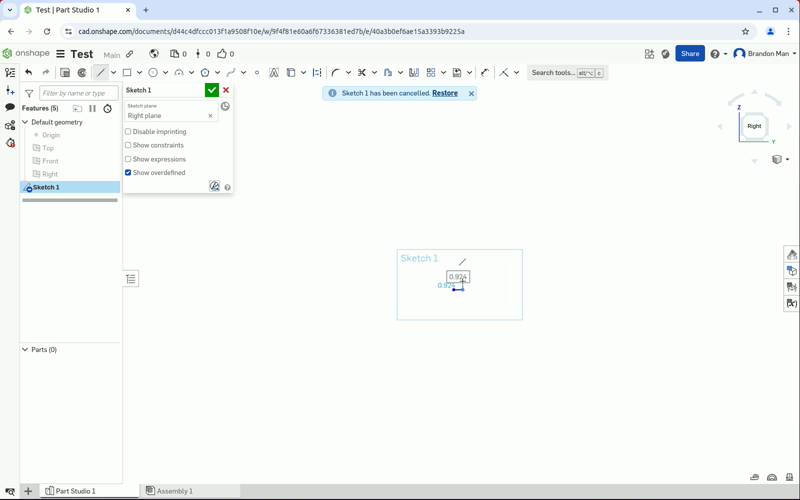
scroll(6)
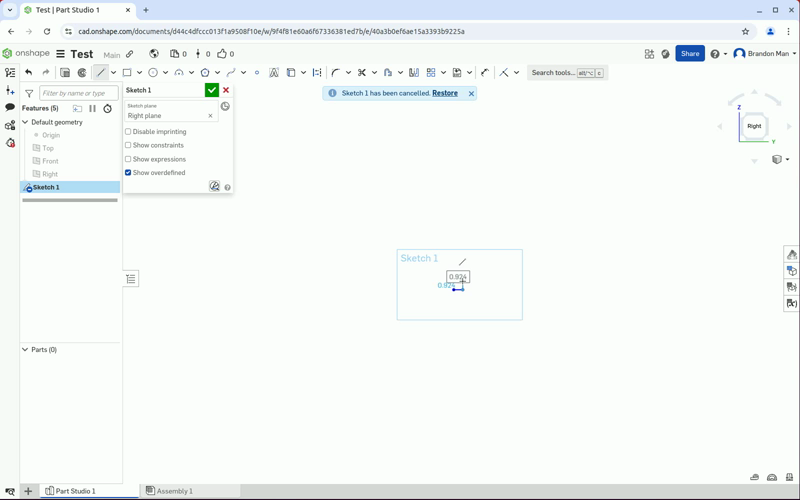
scroll(6)
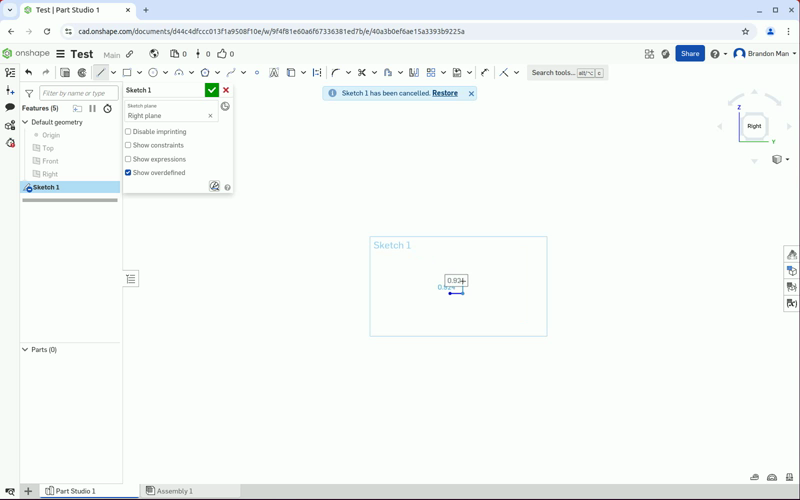
scroll(6)
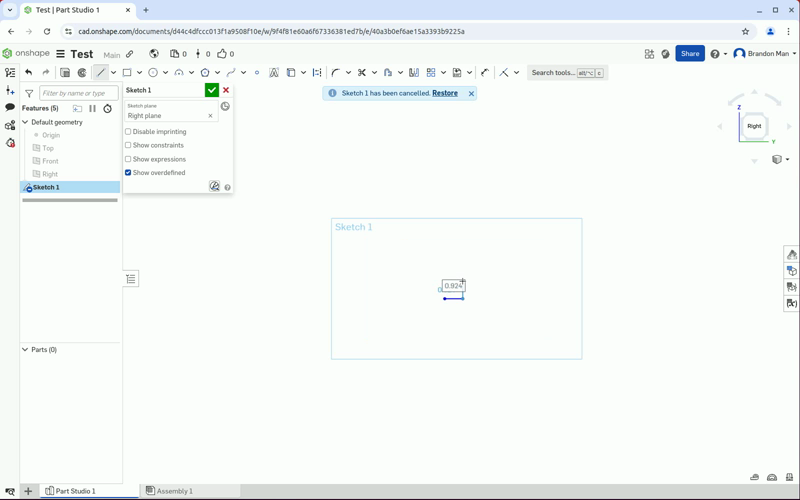
scroll(6)
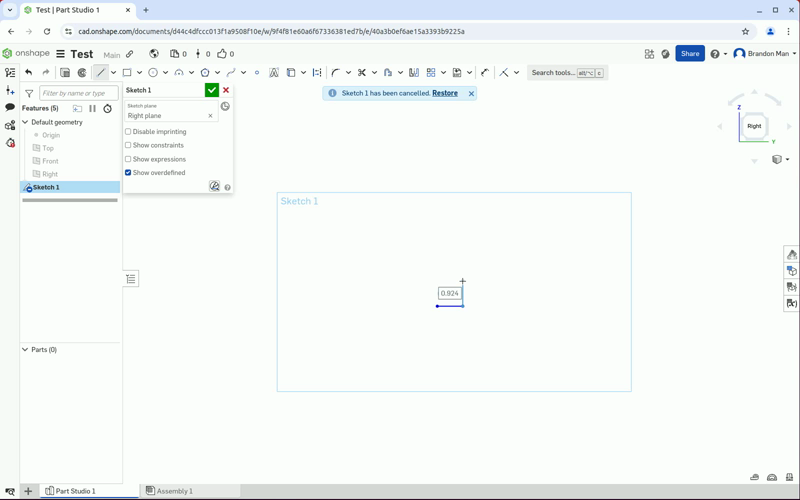
scroll(6)
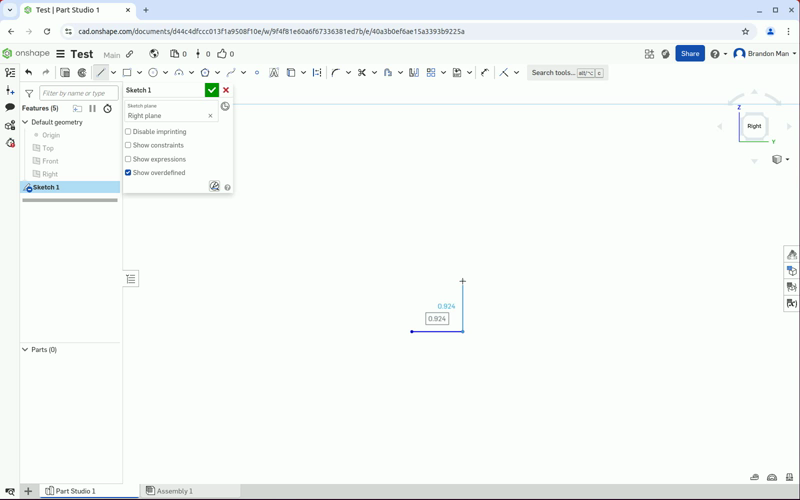
click(462, 280)
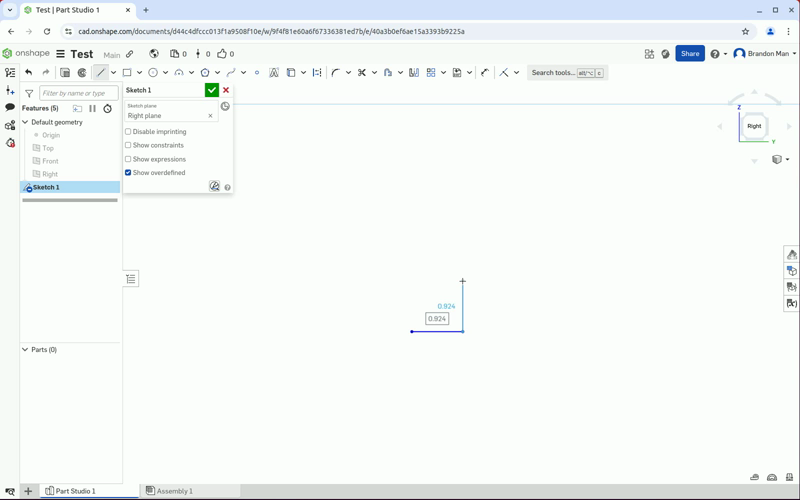
scroll(-6)
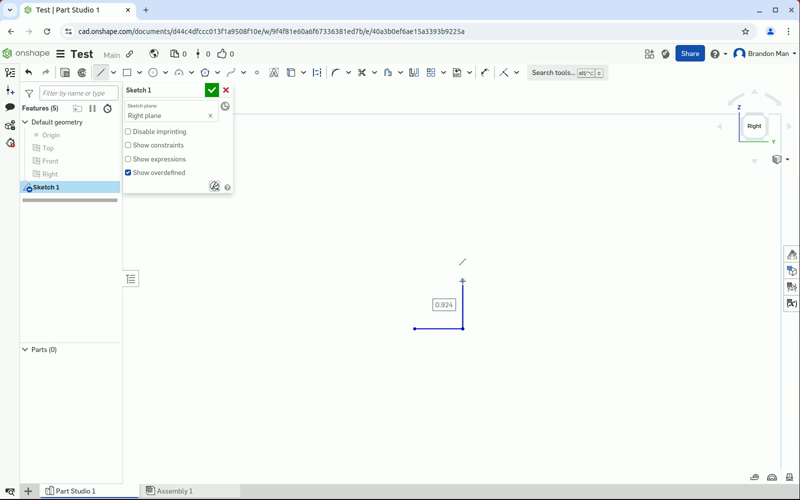
scroll(-6)
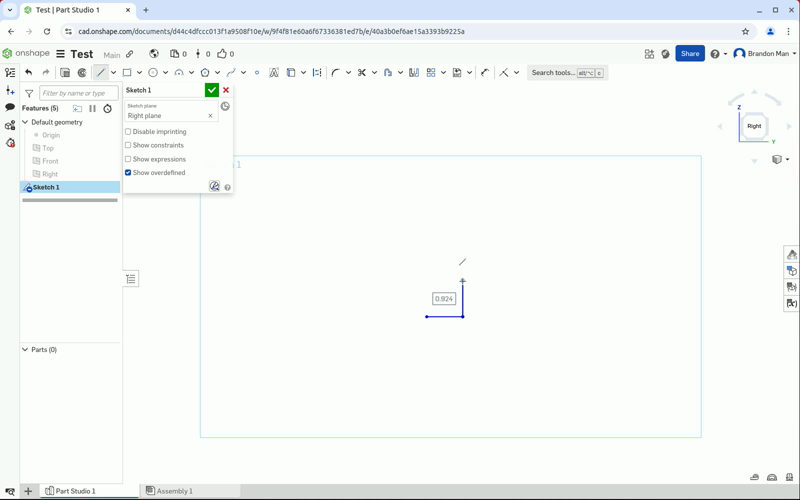
scroll(-6)
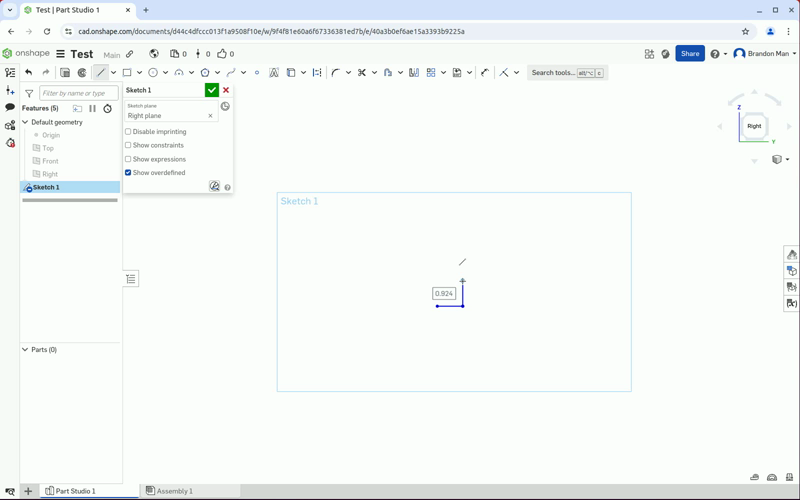
scroll(-6)
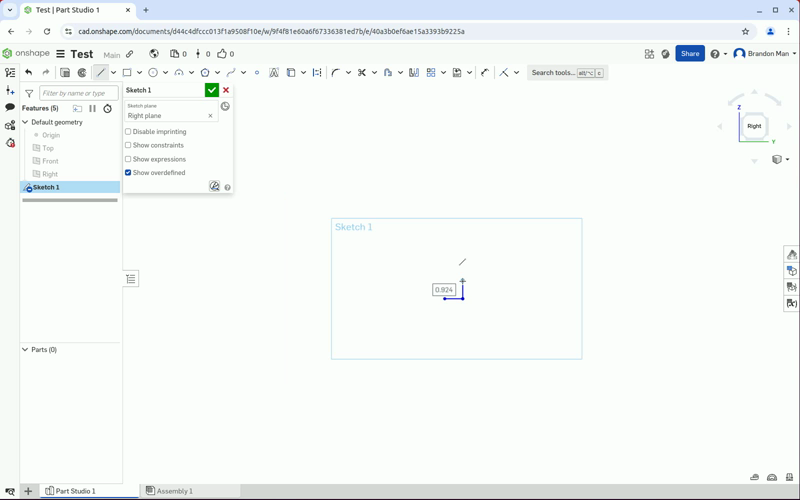
scroll(-6)
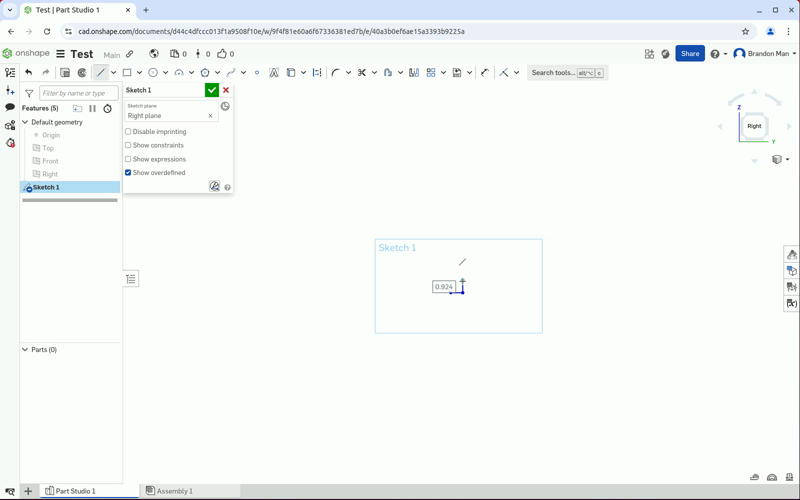
scroll(-6)
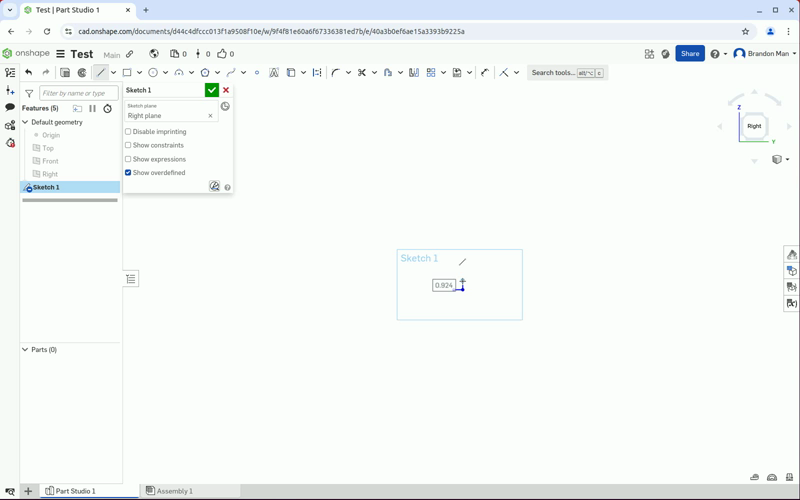
scroll(-6)
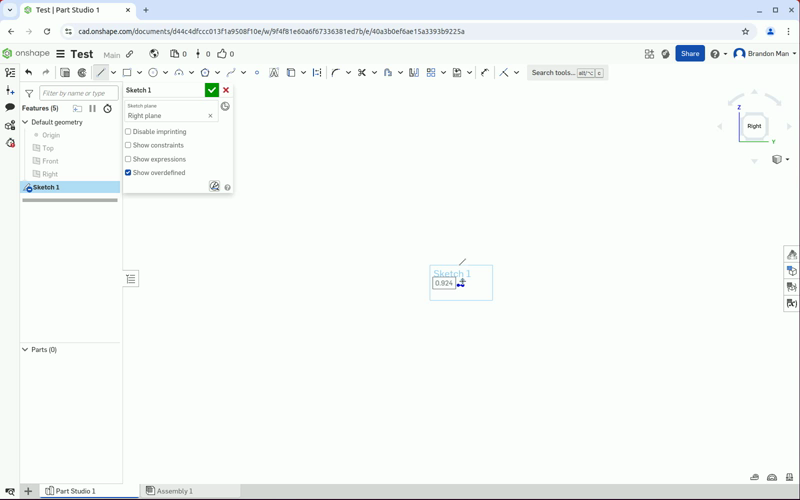
key_up(shift)
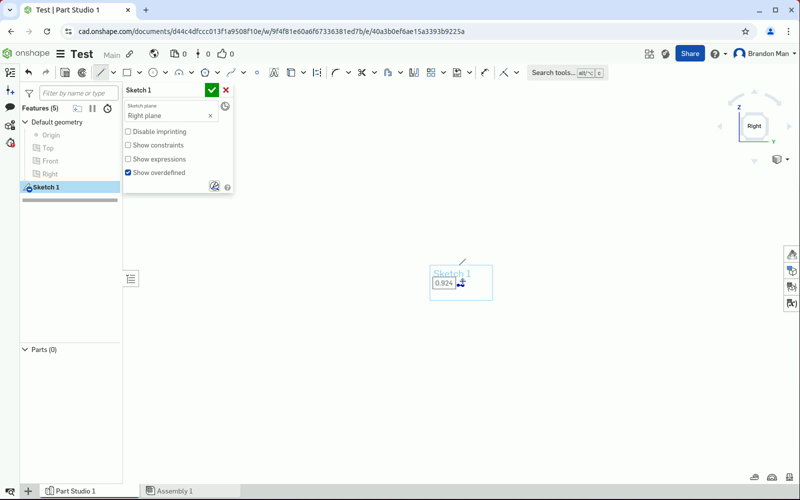
key_down(shift)
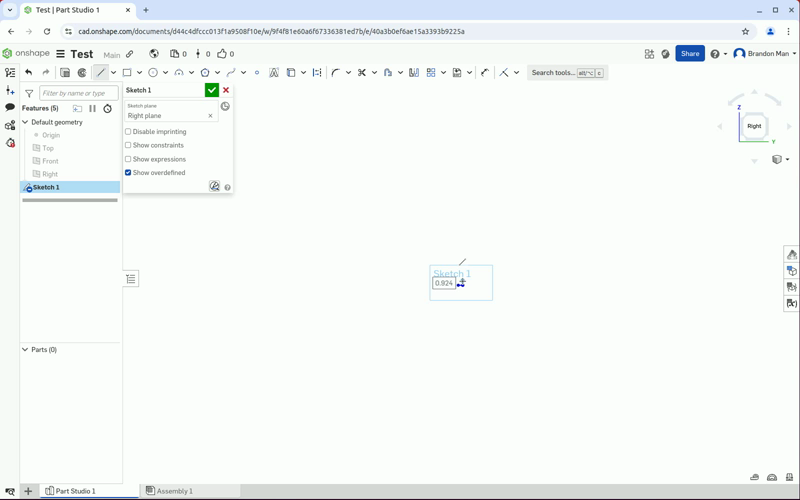
mouse_move(492, 280)
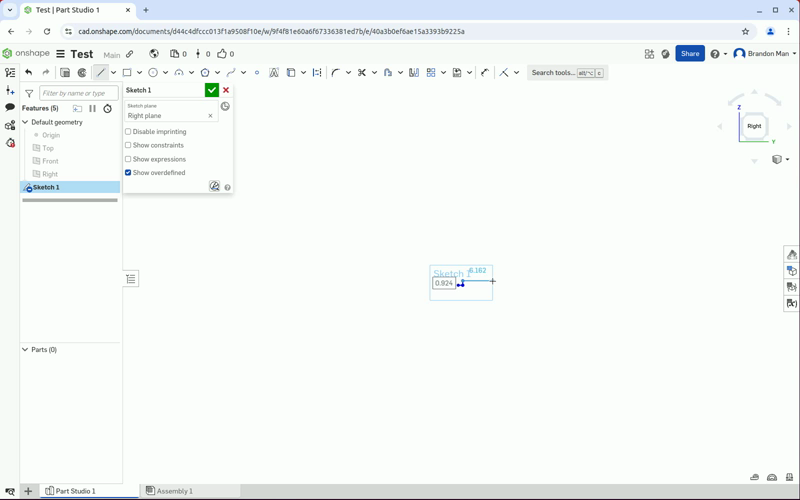
mouse_move(458, 280)
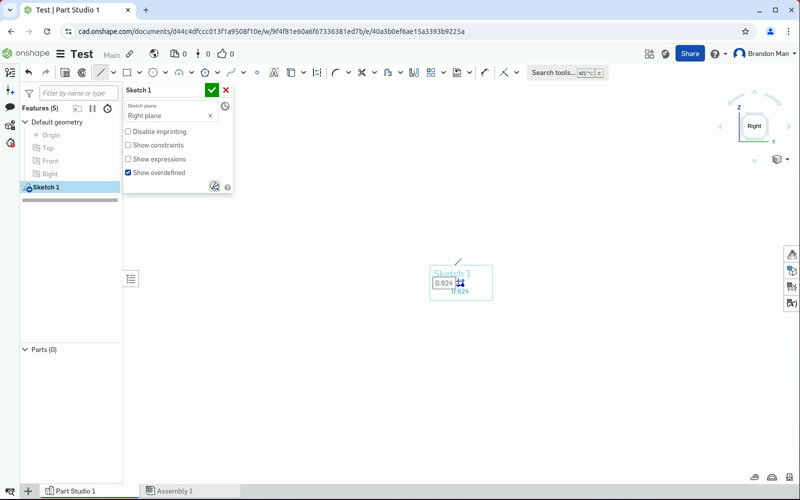
scroll(6)
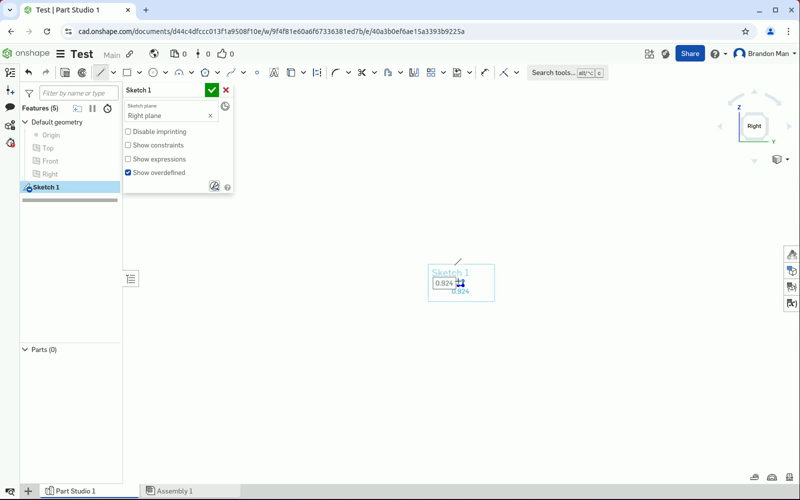
scroll(6)
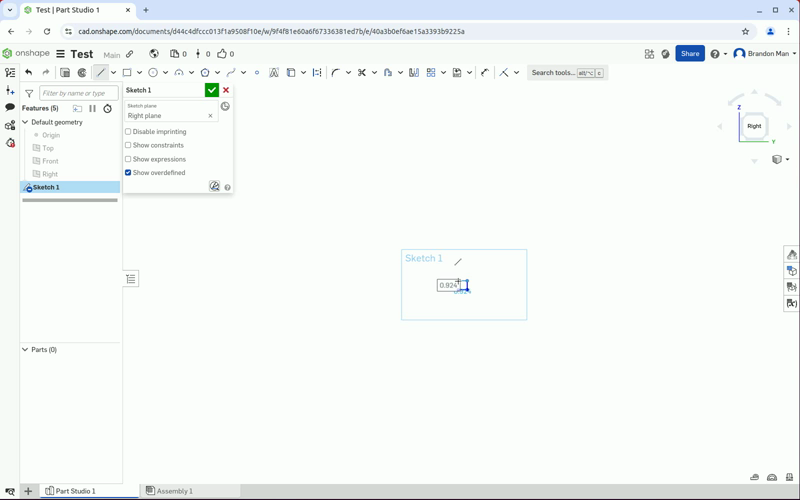
scroll(6)
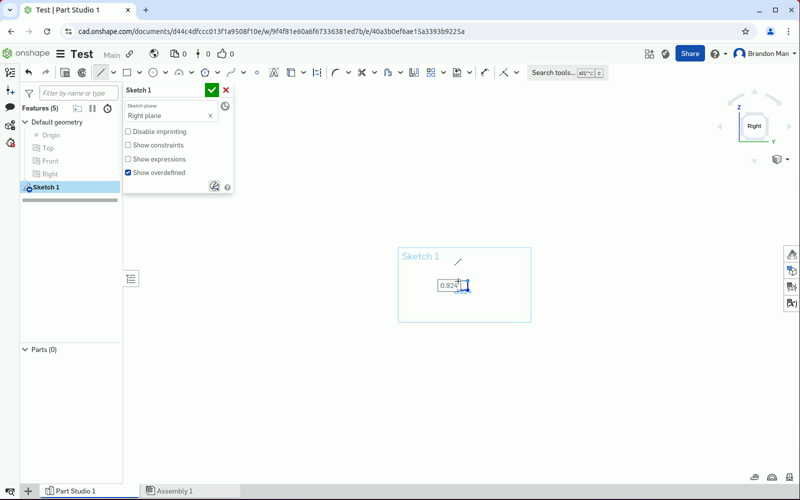
scroll(6)
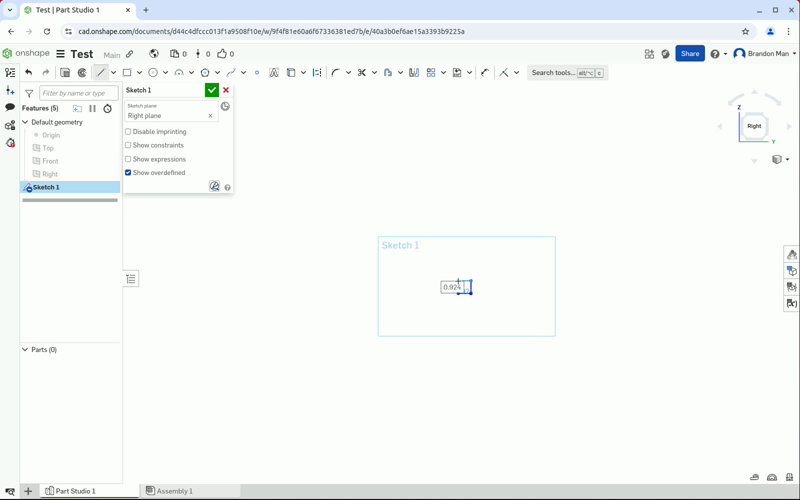
scroll(6)
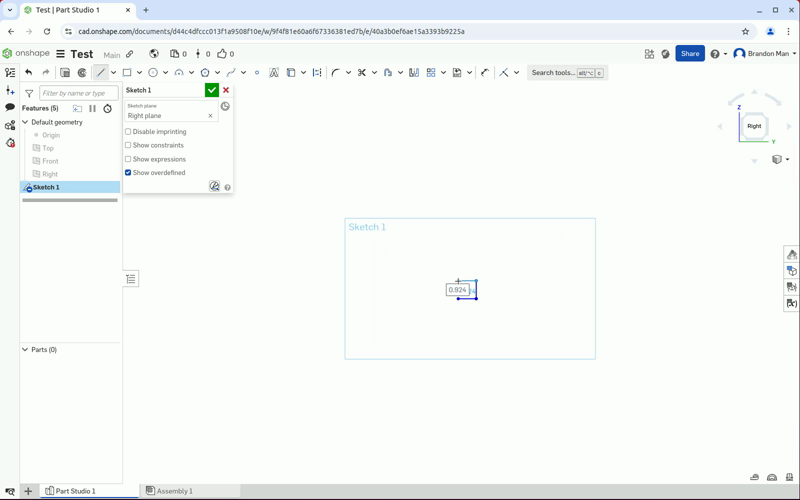
scroll(6)
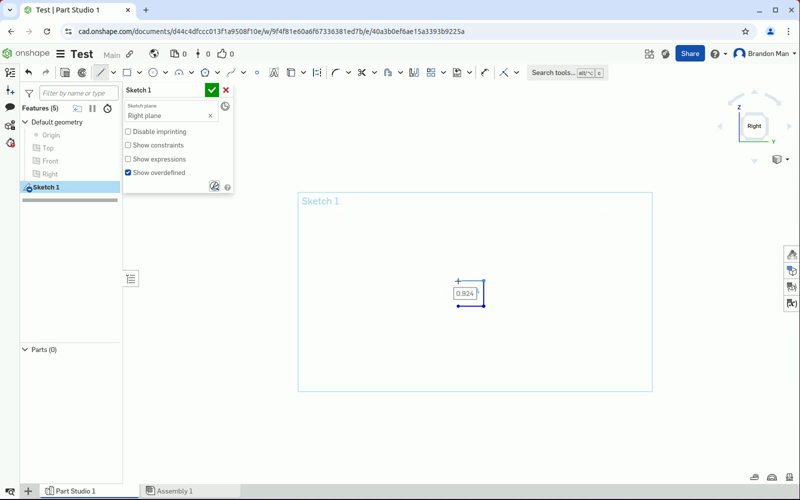
scroll(6)
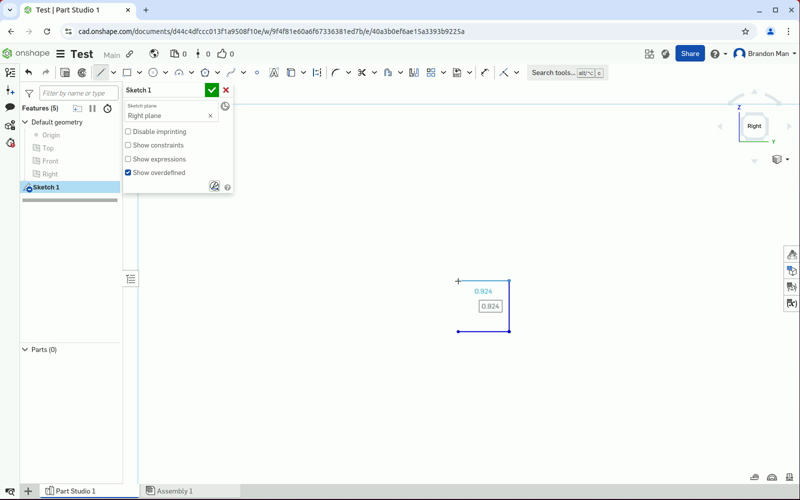
click(458, 280)
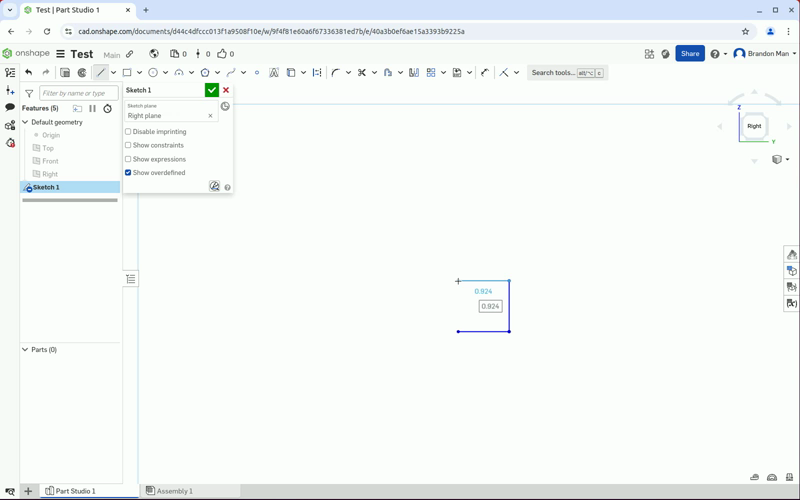
scroll(-6)
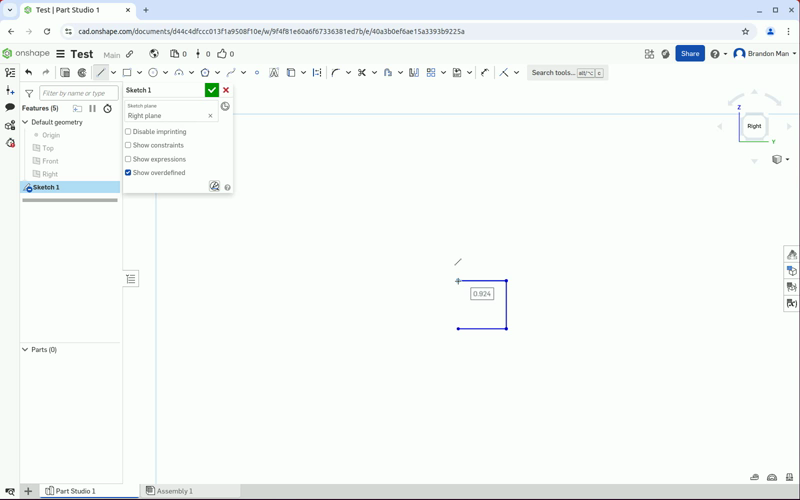
scroll(-6)
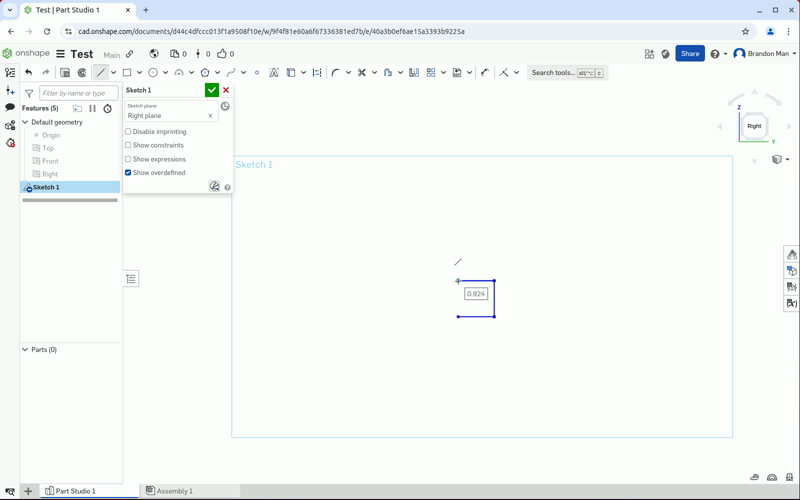
scroll(-6)
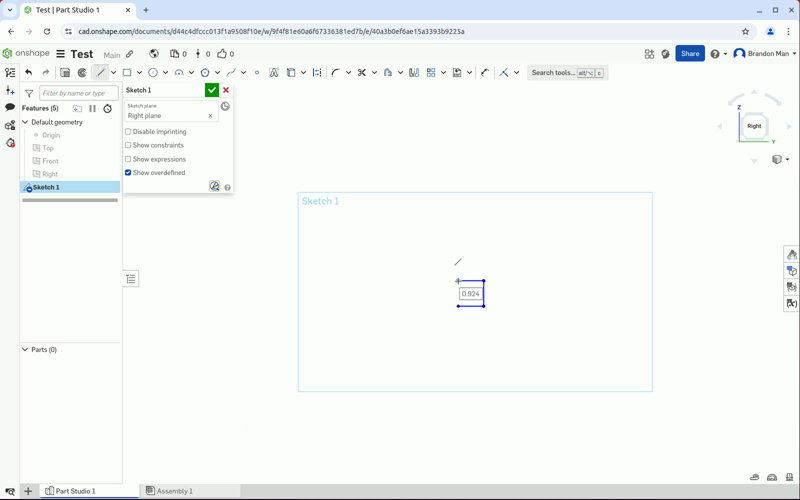
scroll(-6)
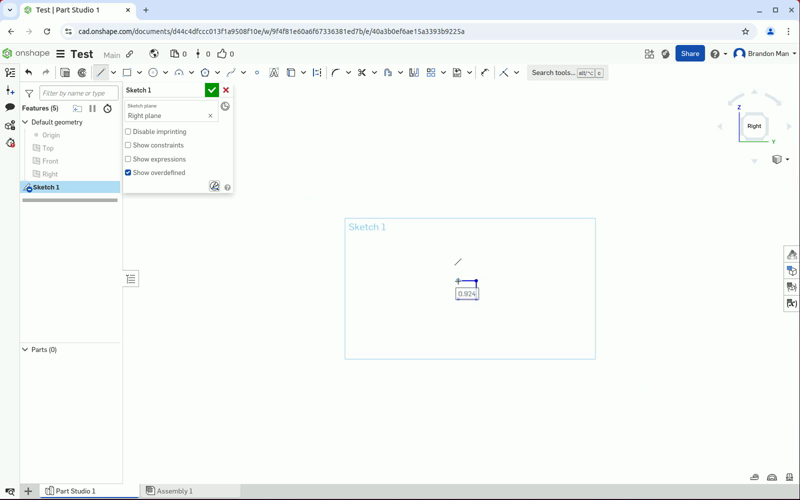
scroll(-6)
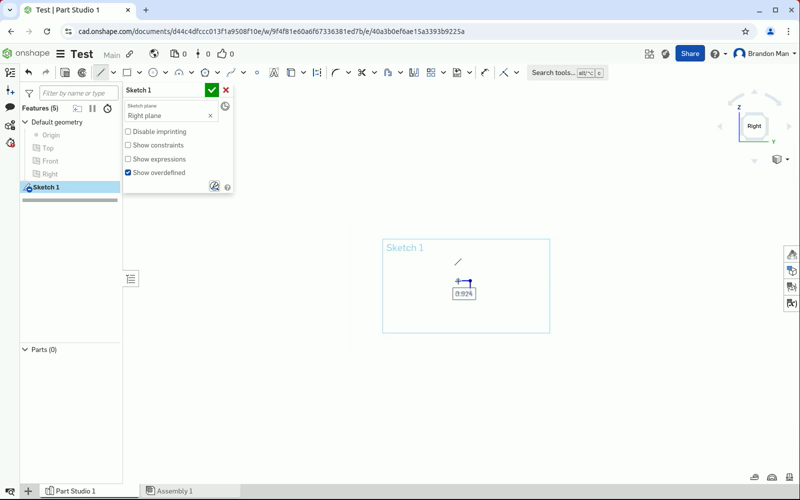
scroll(-6)
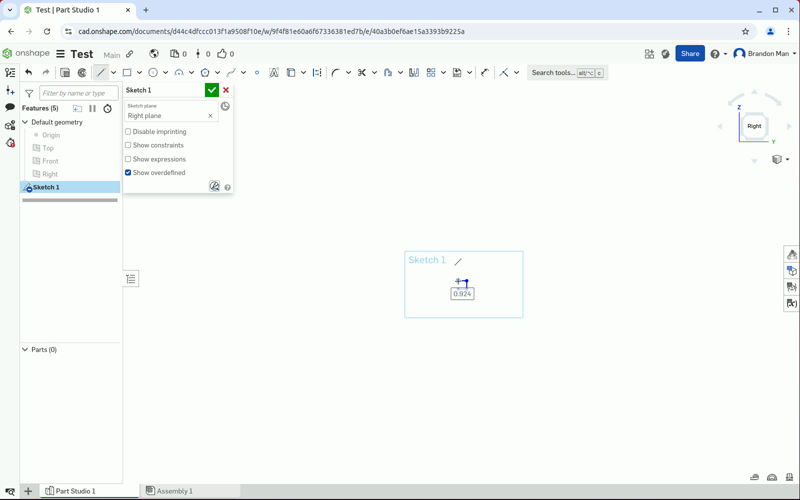
scroll(-6)
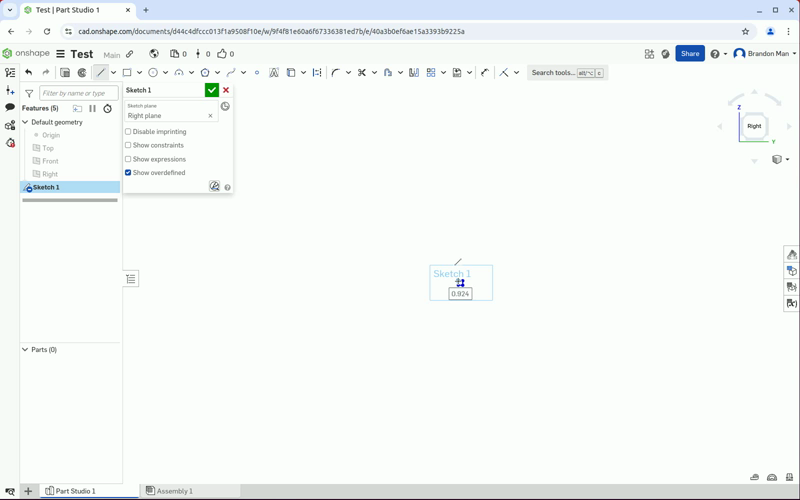
key_up(shift)
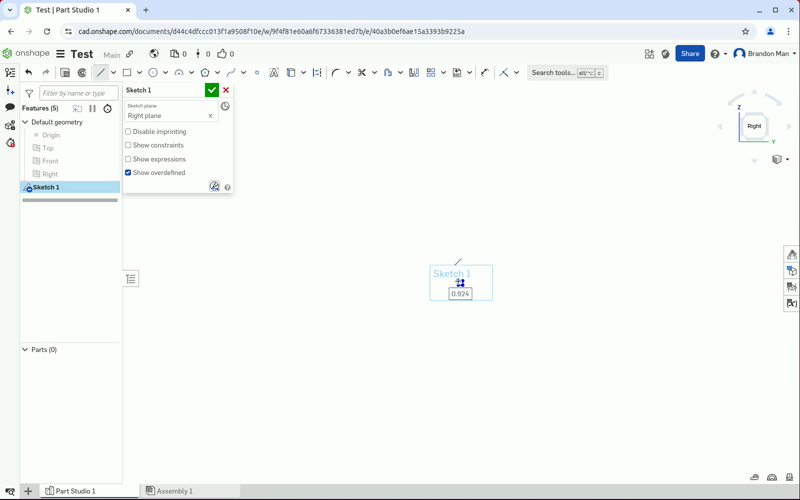
mouse_move(488, 280)
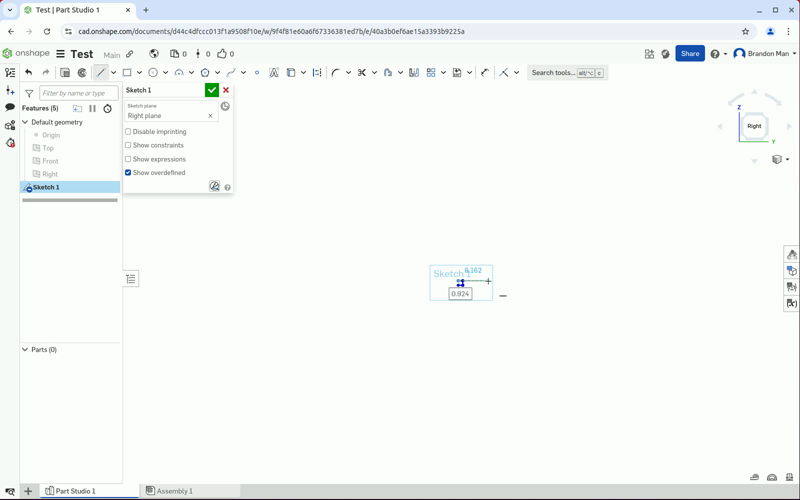
key_down(shift)
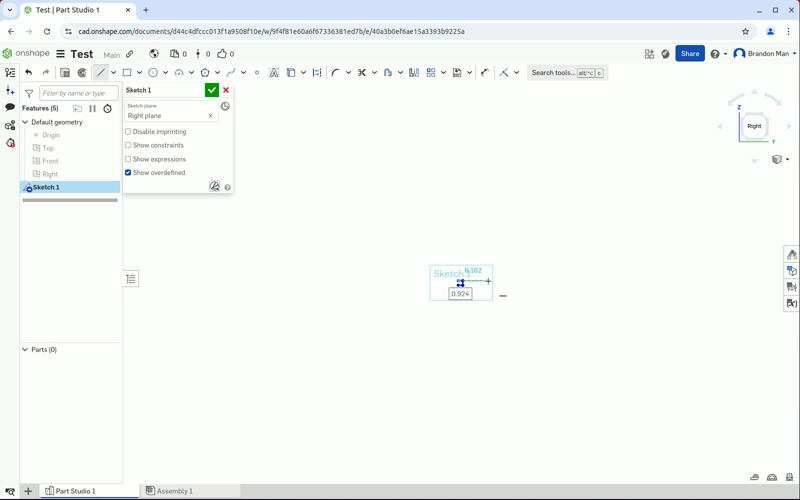
mouse_move(458, 285)
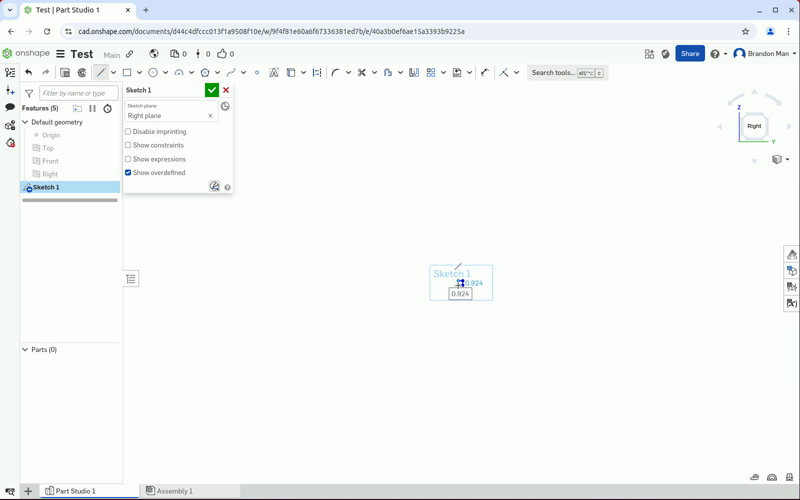
scroll(6)
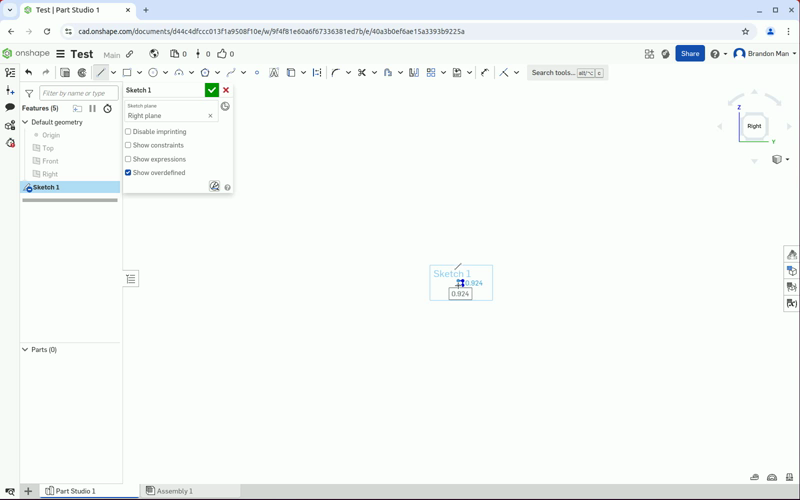
scroll(6)
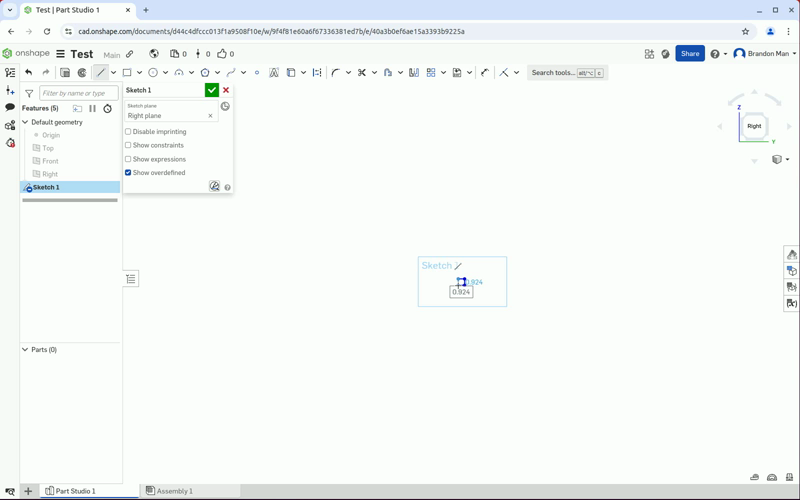
scroll(6)
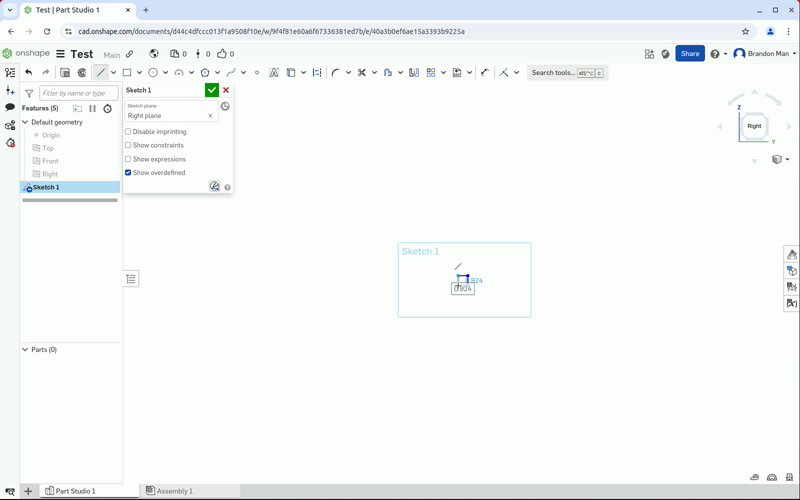
scroll(6)
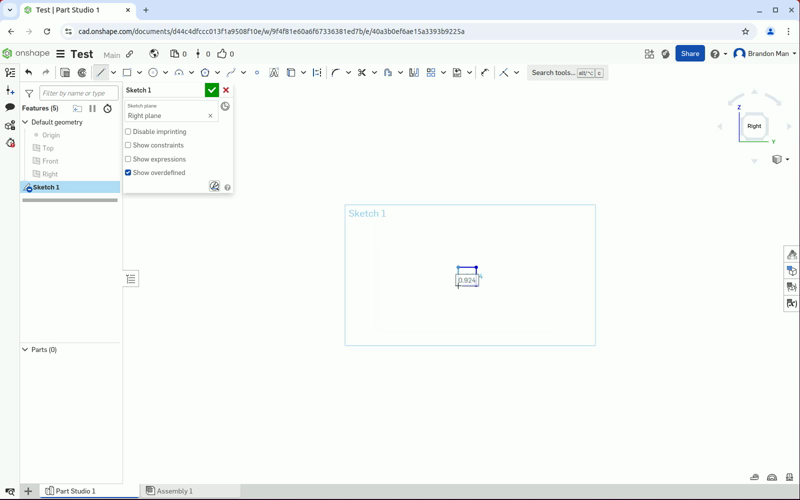
scroll(6)
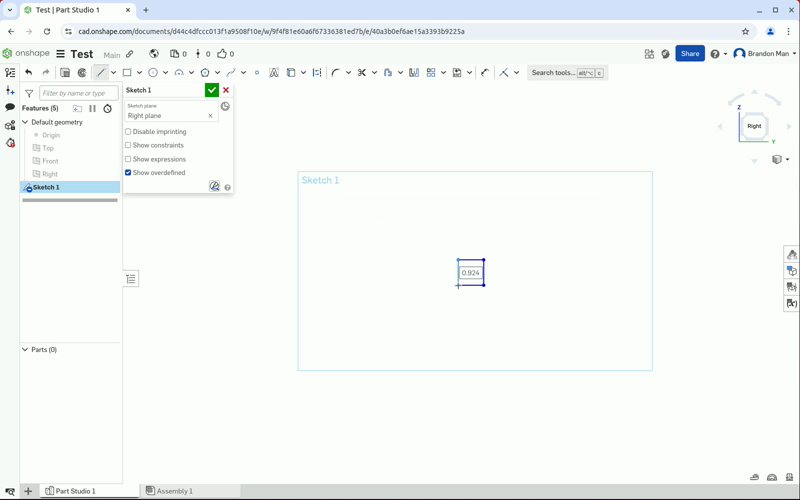
scroll(6)
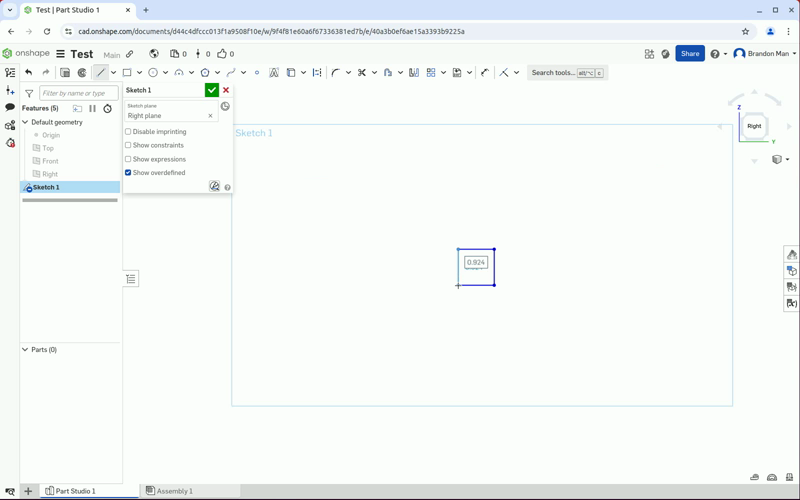
scroll(6)
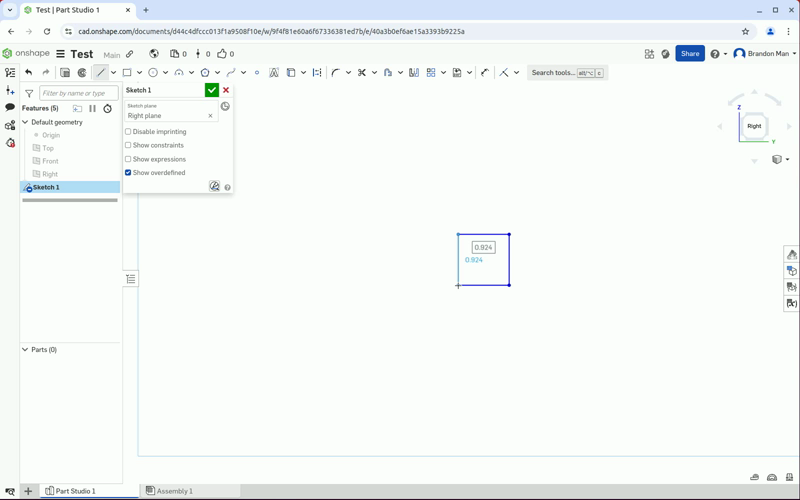
key_up(shift)
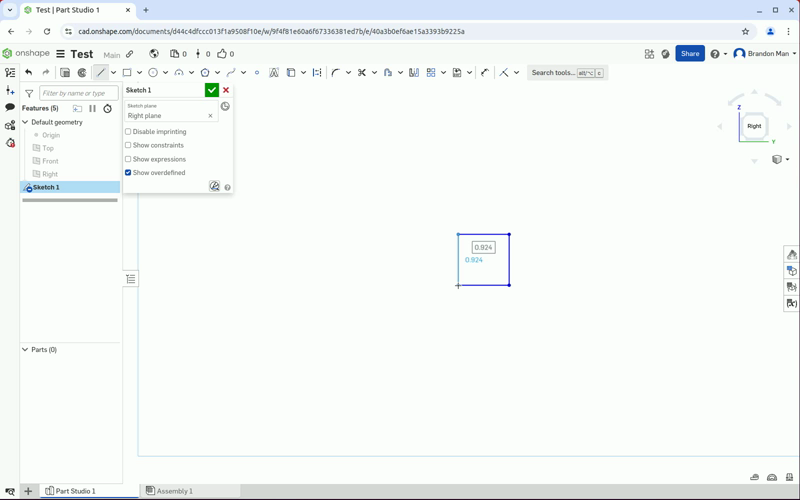
click(458, 285)
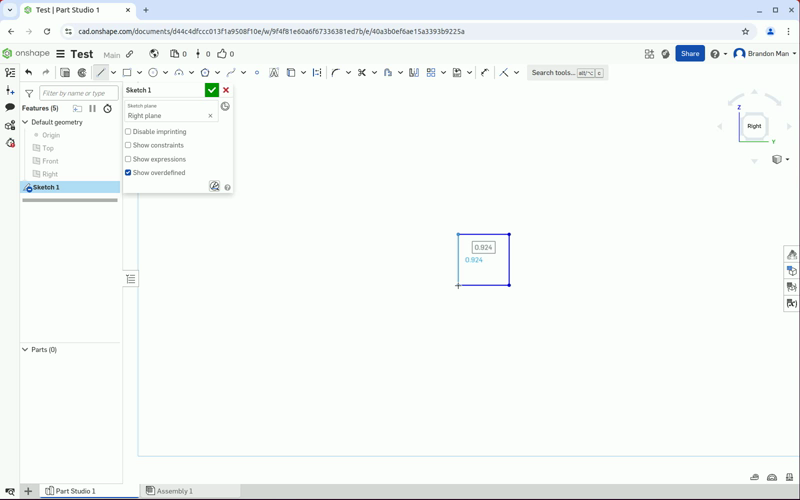
scroll(-6)
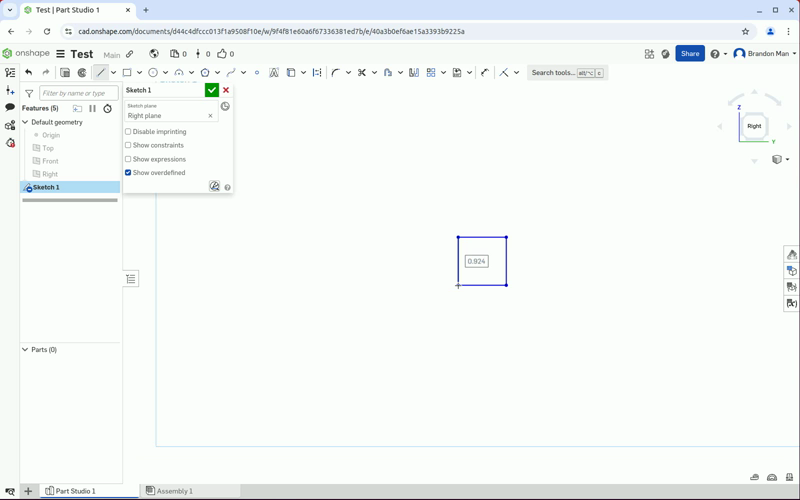
scroll(-6)
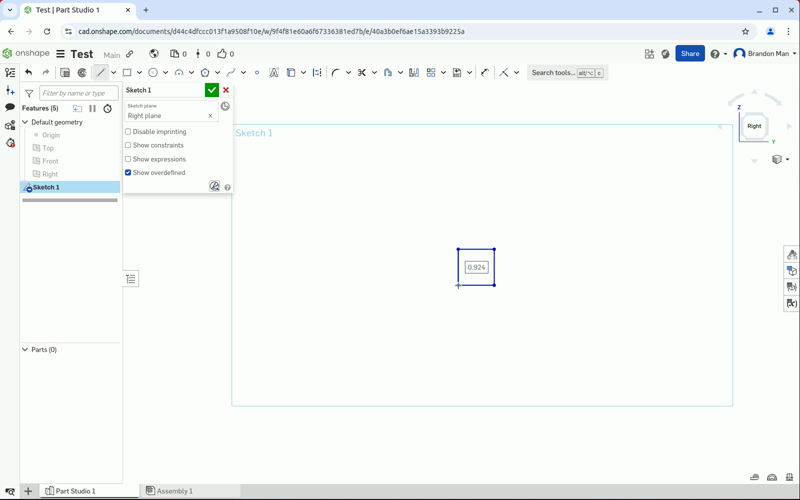
scroll(-6)
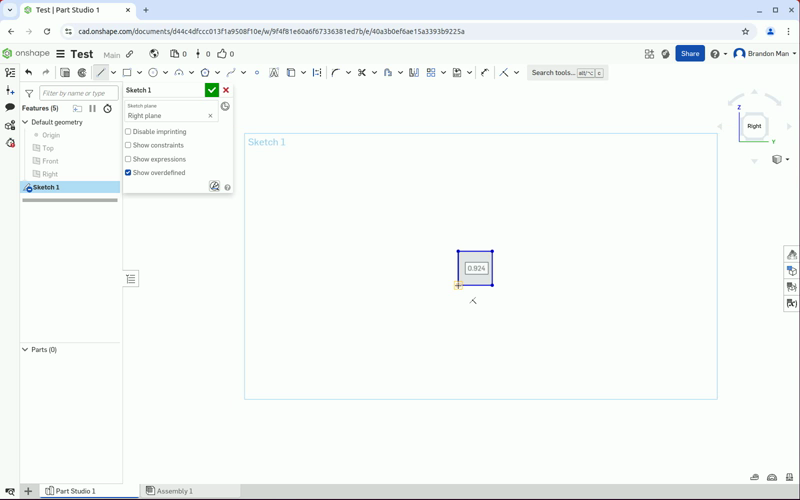
scroll(-6)
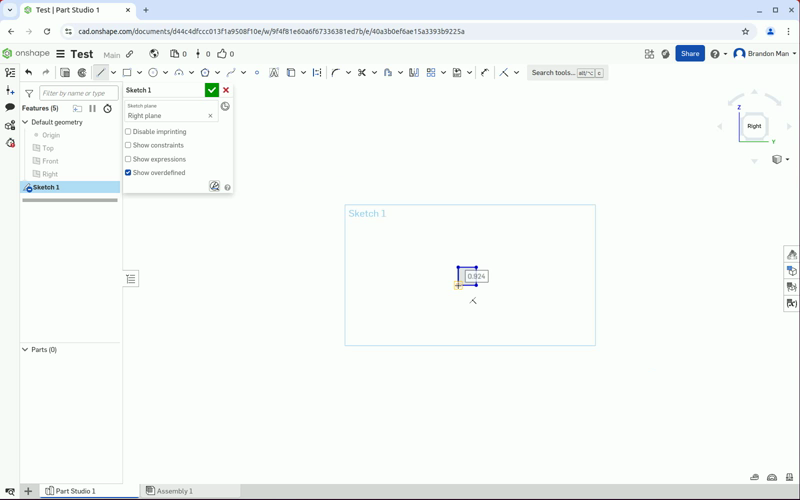
scroll(-6)
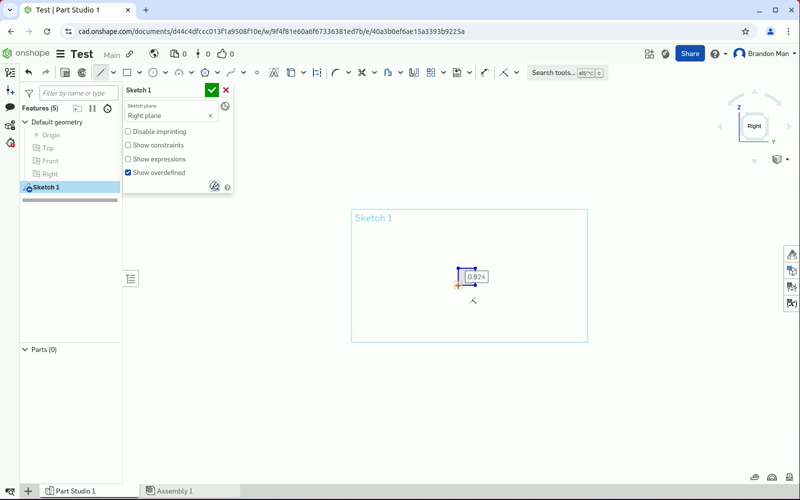
scroll(-6)
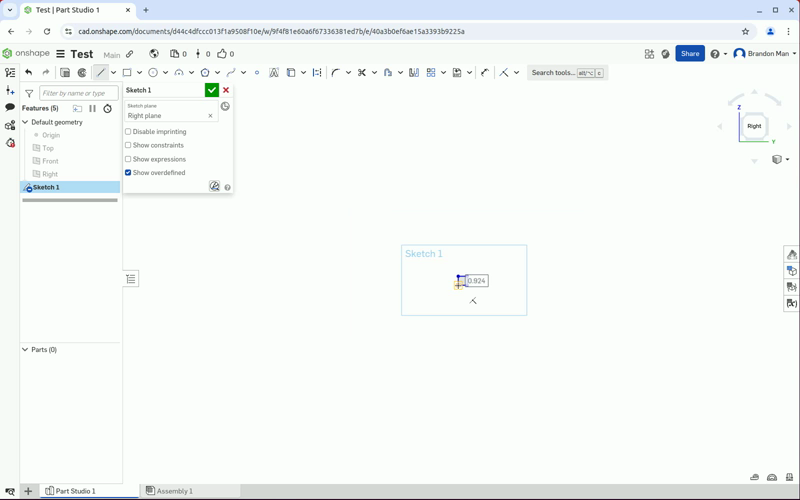
scroll(-6)
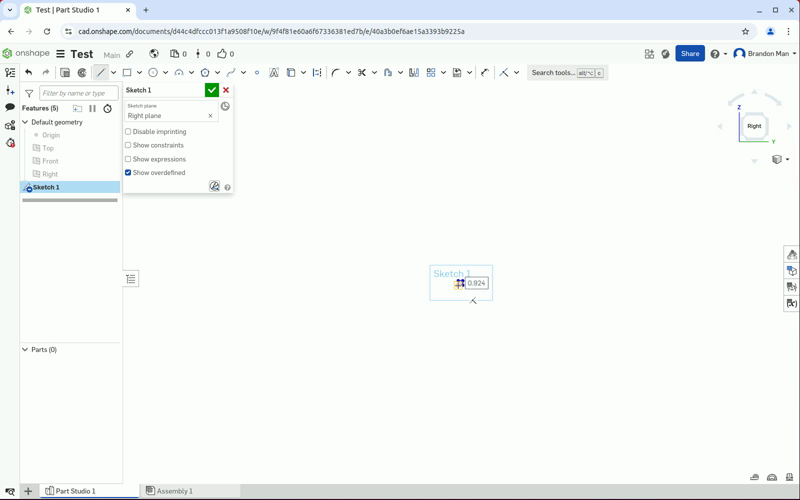
key(esc)
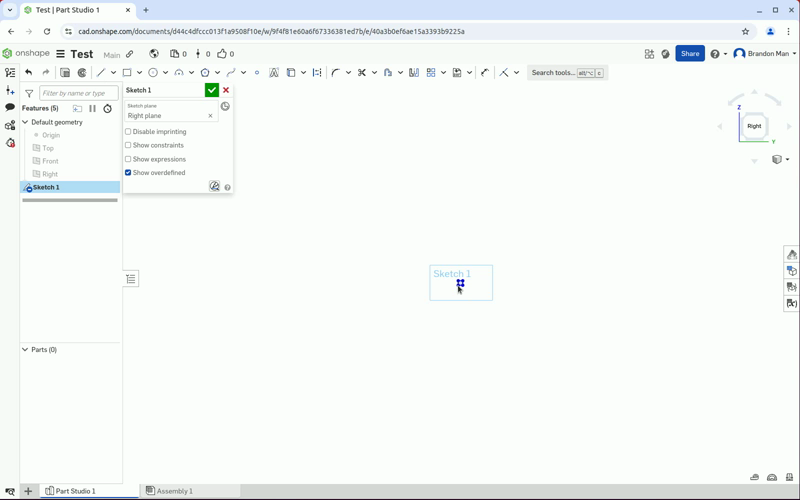
key(l)
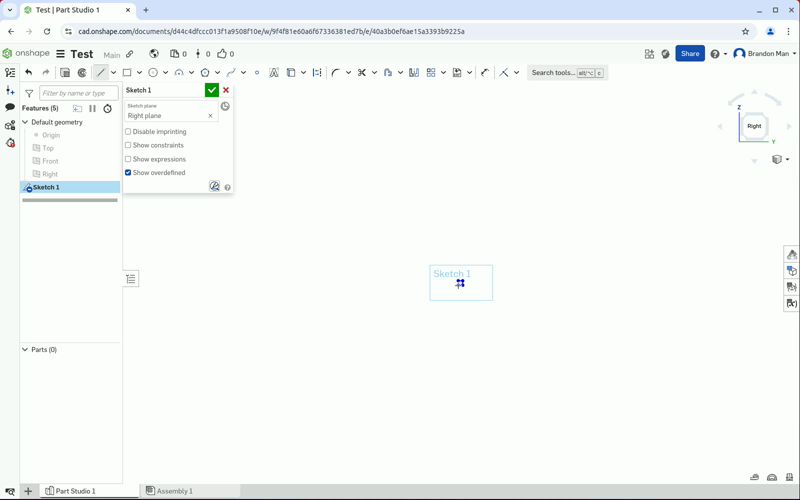
key_down(shift)
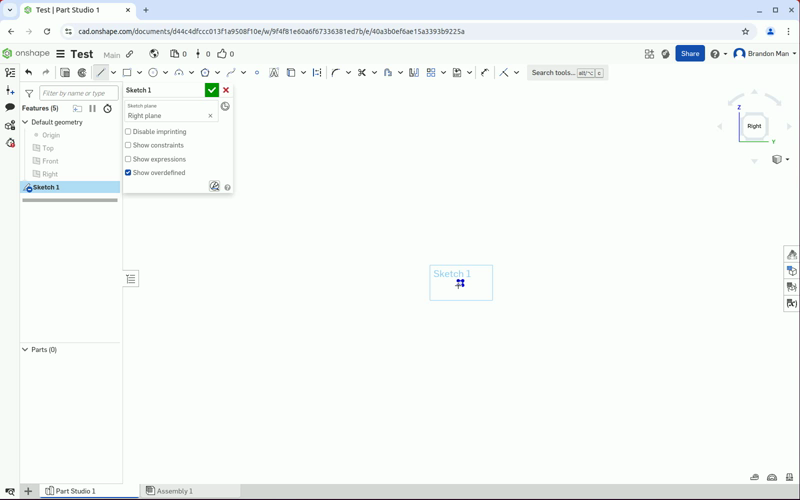
mouse_move(458, 285)
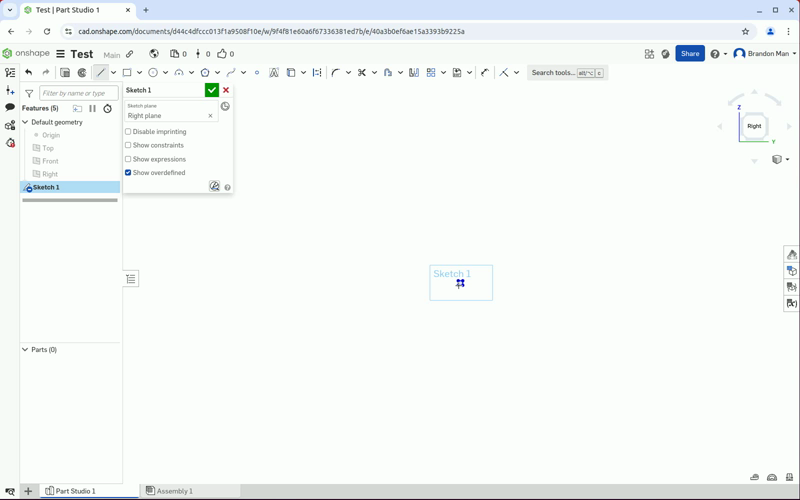
scroll(6)
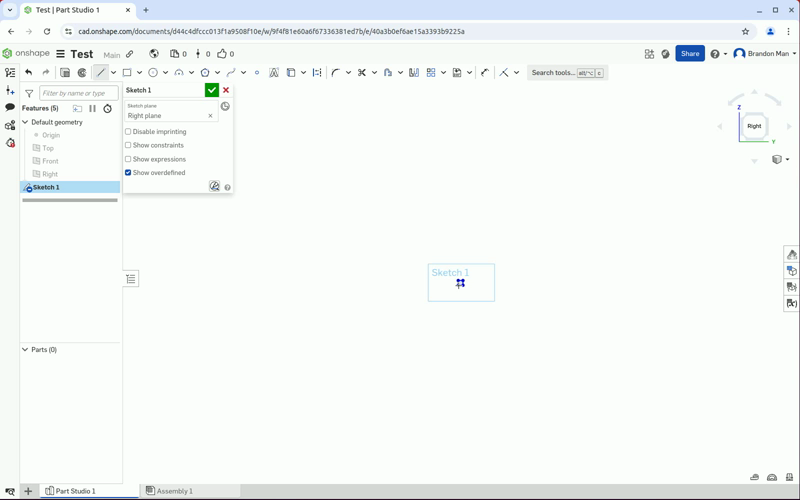
scroll(6)
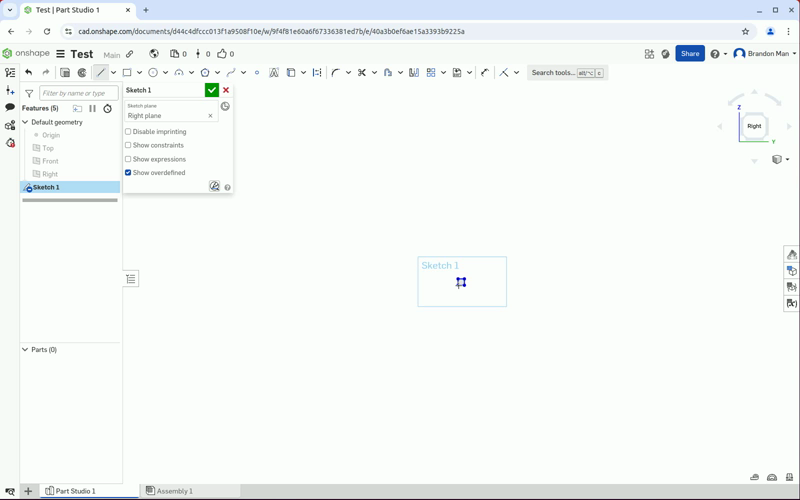
scroll(6)
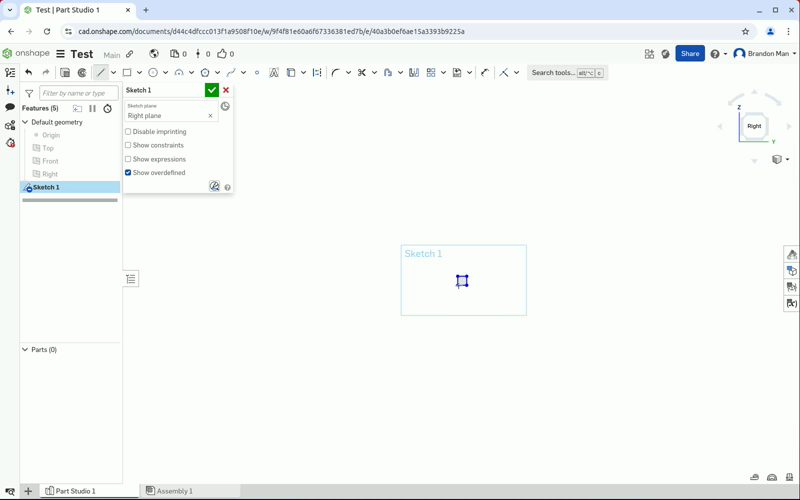
scroll(6)
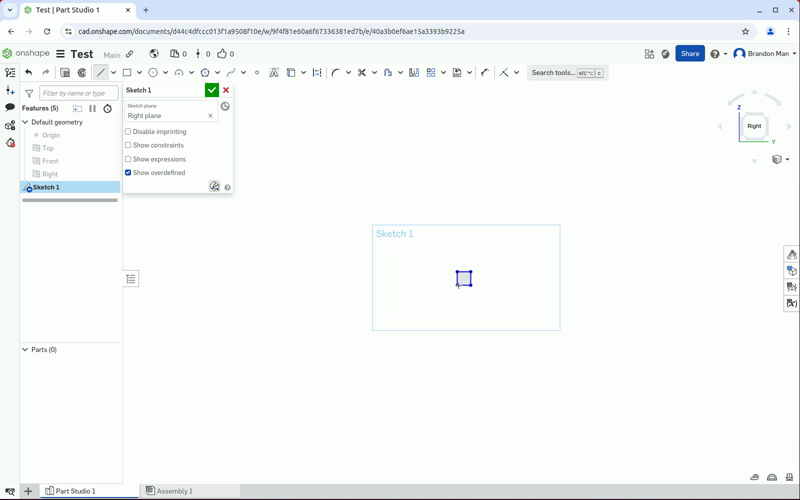
scroll(6)
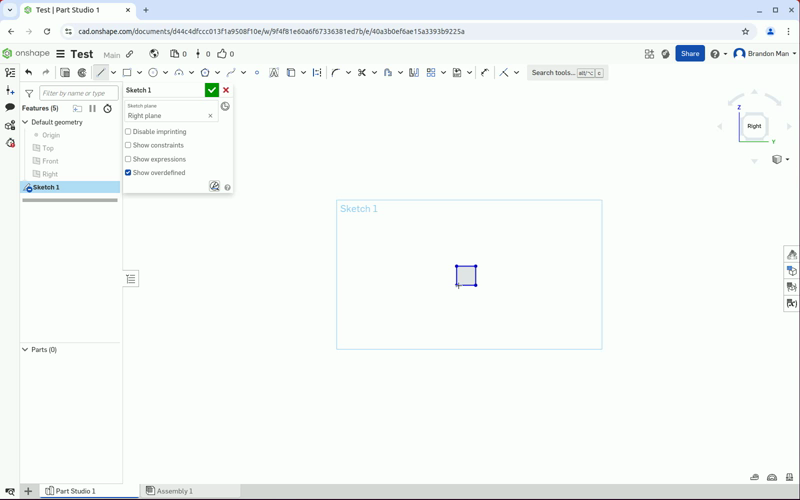
scroll(6)
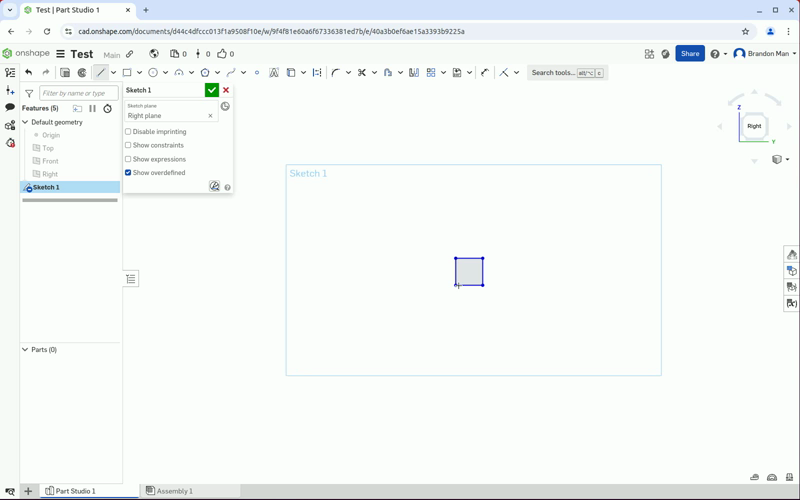
scroll(6)
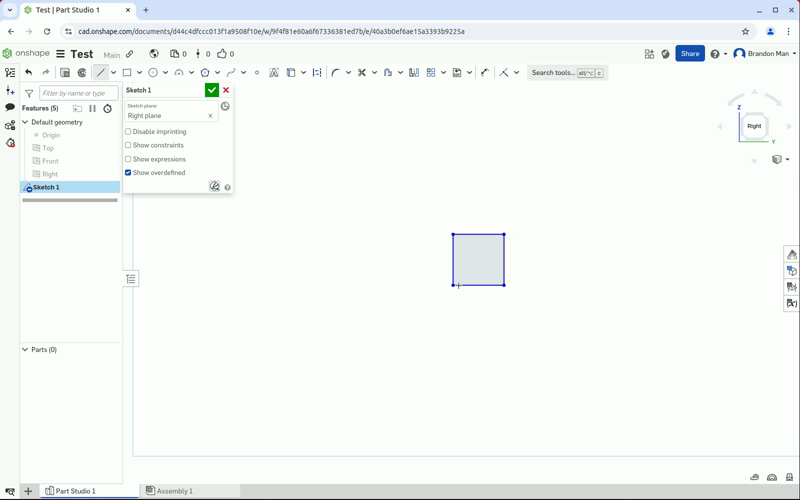
click(458, 285)
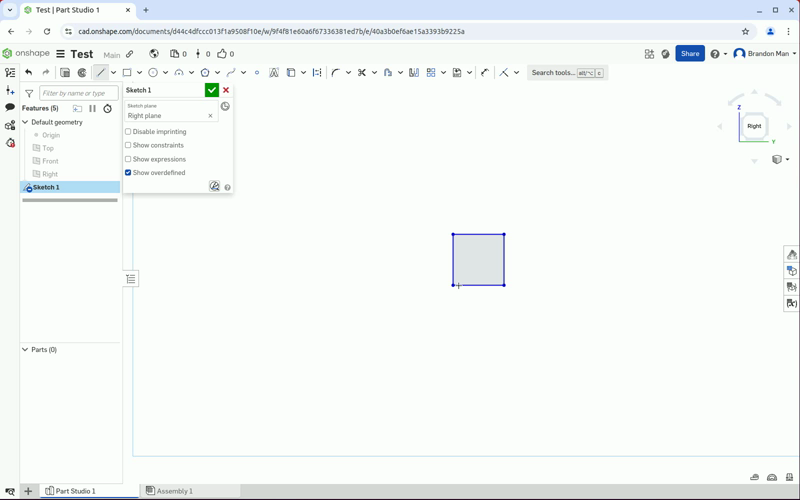
scroll(-6)
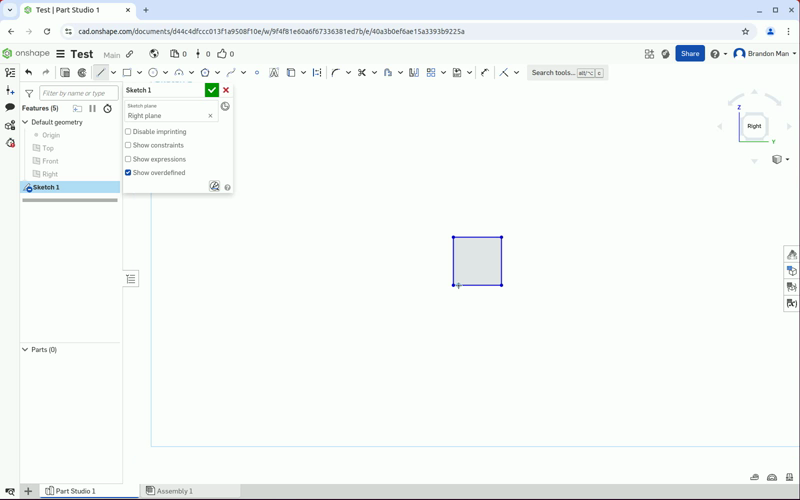
scroll(-6)
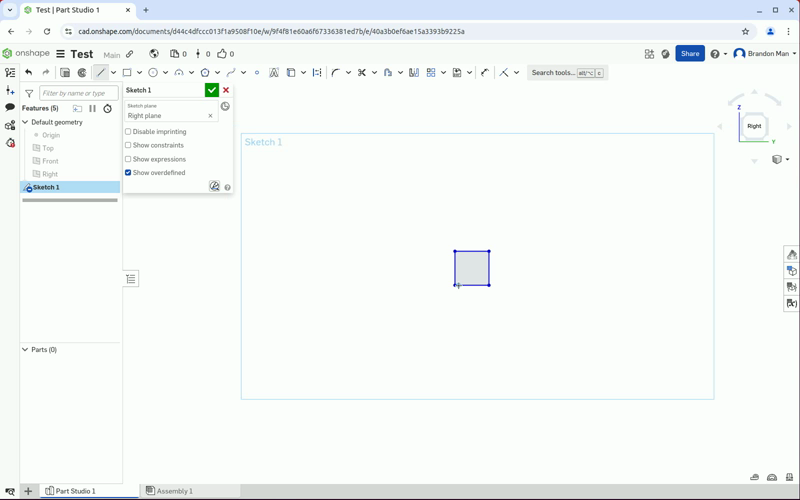
scroll(-6)
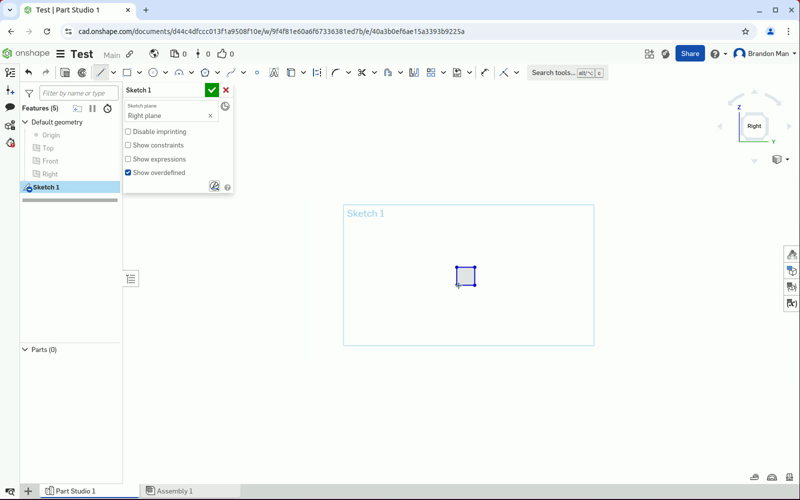
scroll(-6)
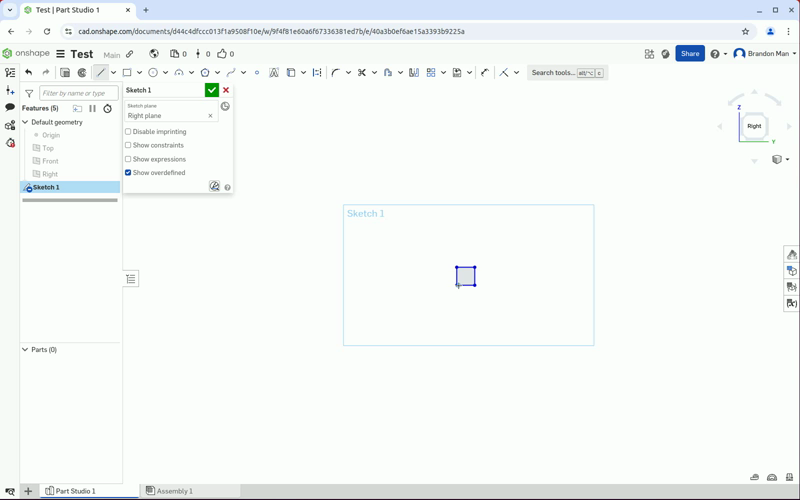
scroll(-6)
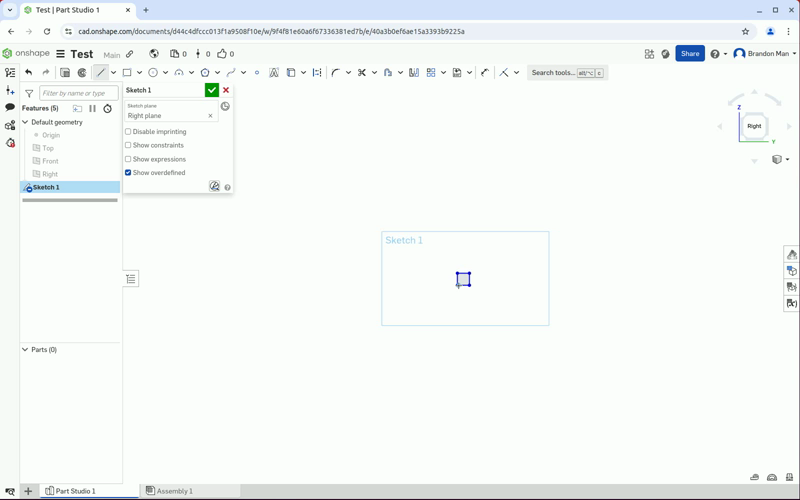
scroll(-6)
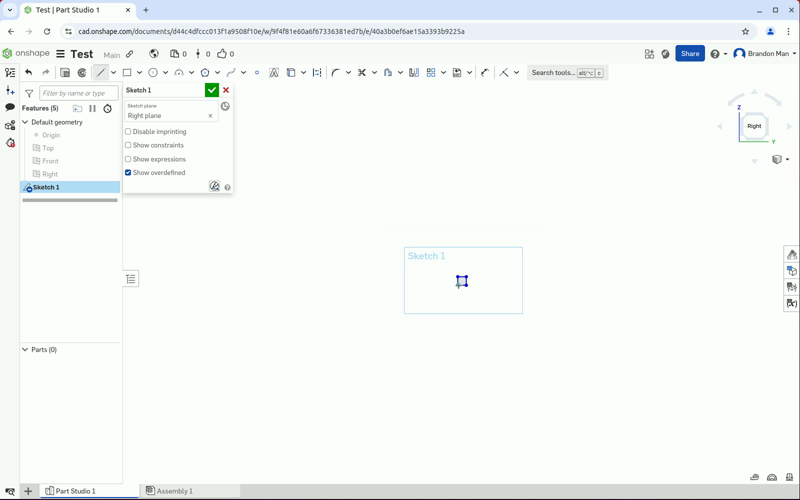
scroll(-6)
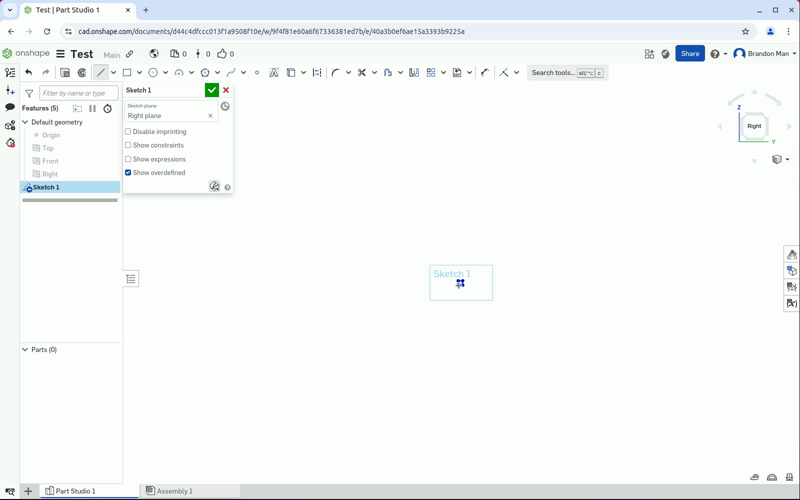
key_up(shift)
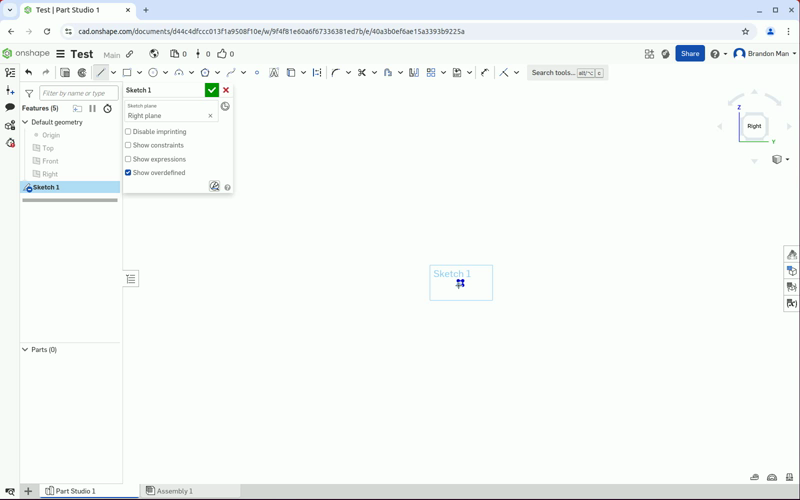
key_down(shift)
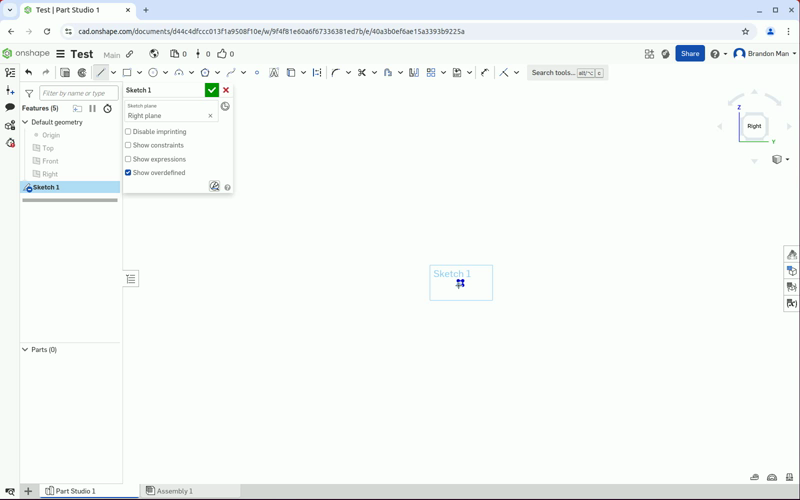
mouse_move(488, 285)
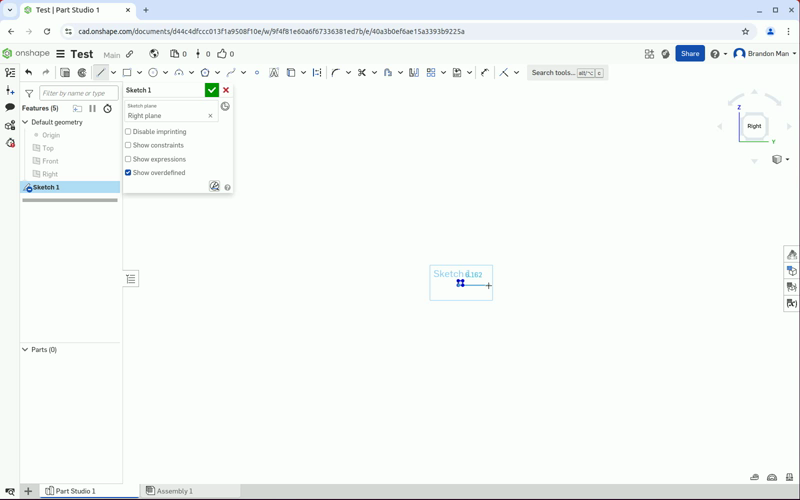
mouse_move(462, 285)
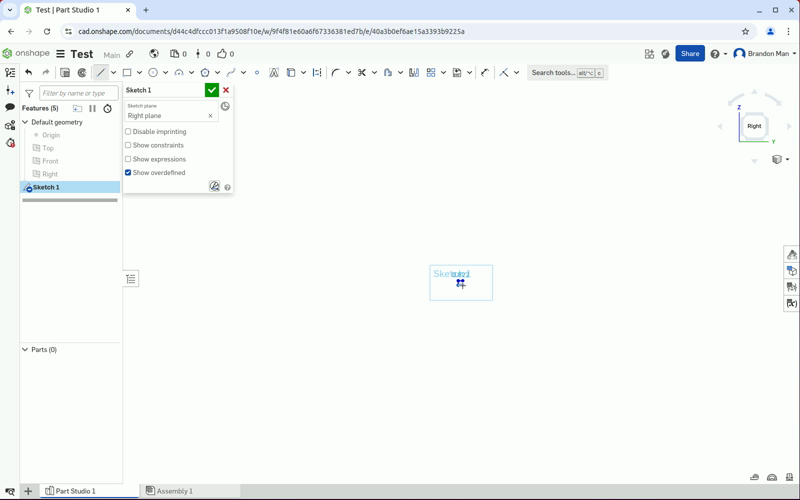
scroll(6)
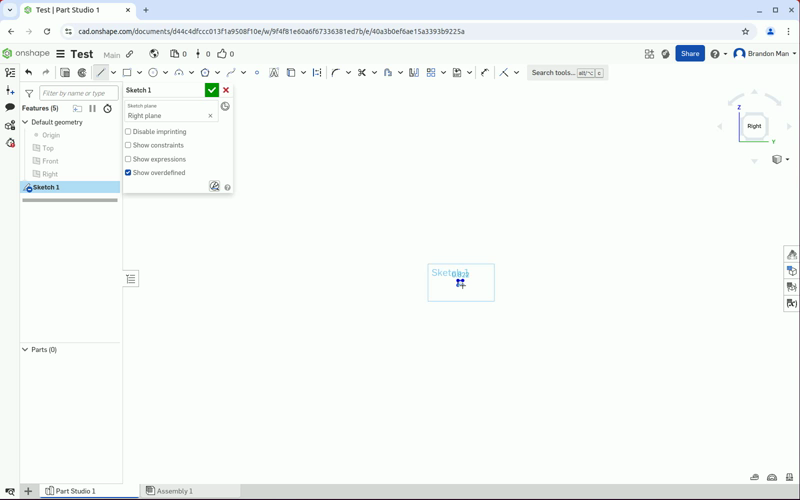
scroll(6)
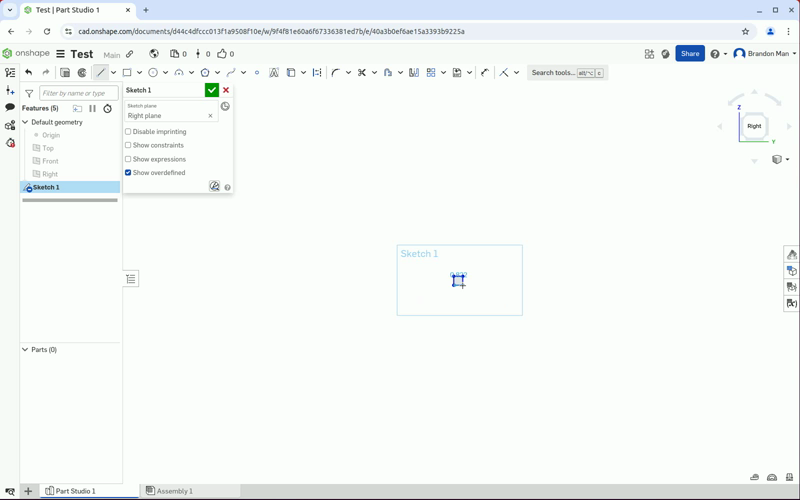
scroll(6)
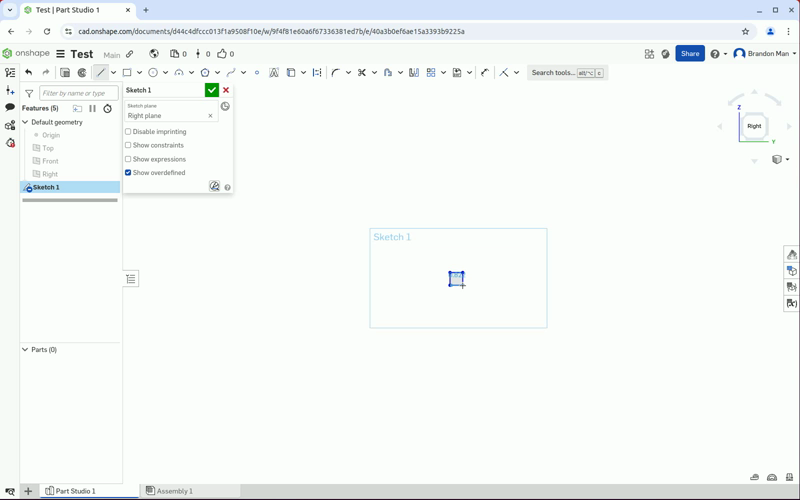
scroll(6)
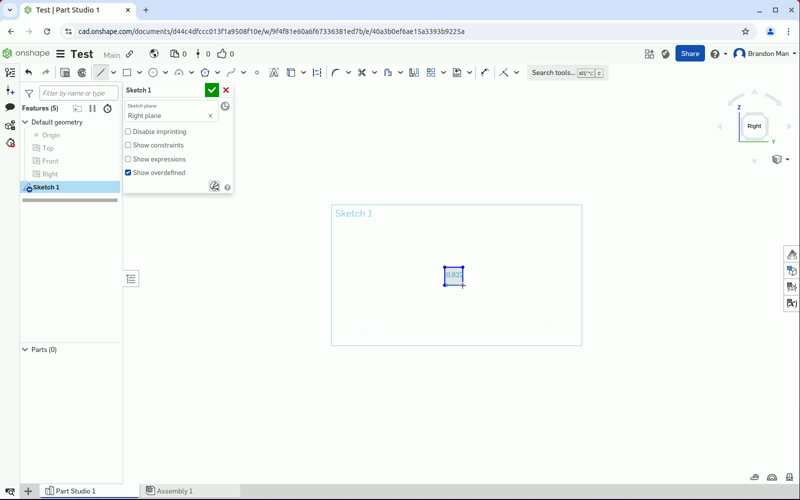
scroll(6)
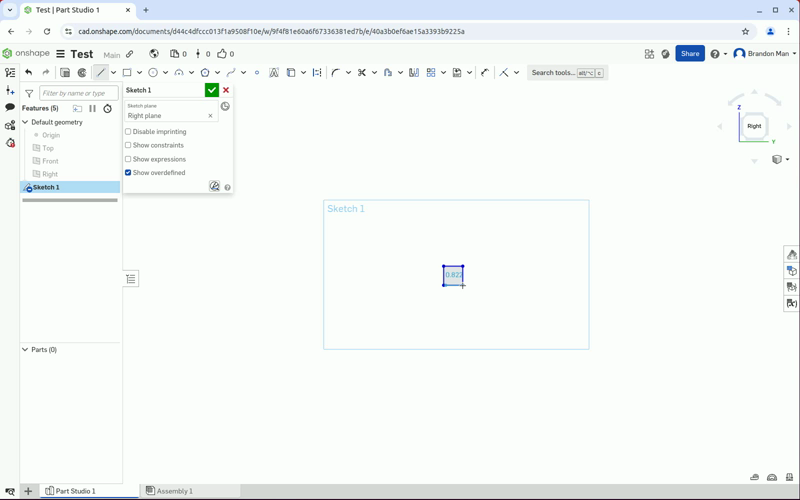
scroll(6)
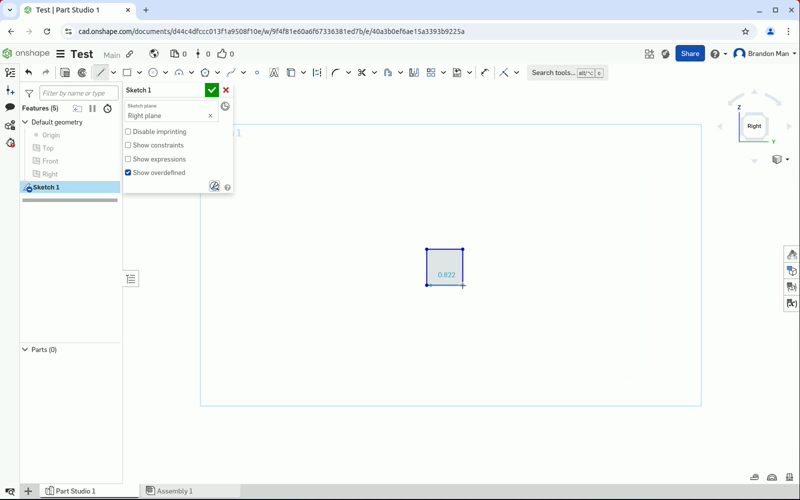
scroll(6)
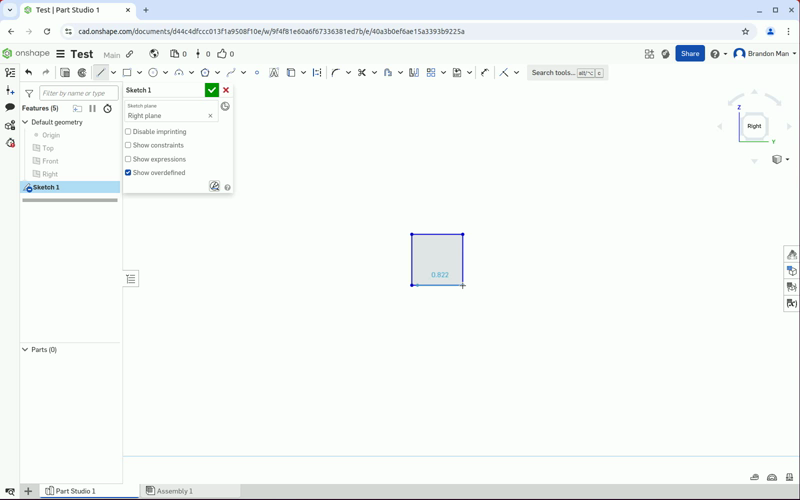
click(462, 285)
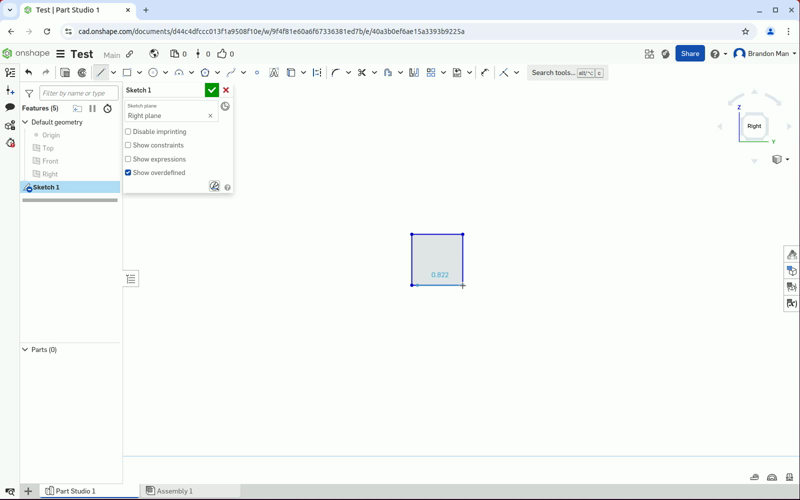
scroll(-6)
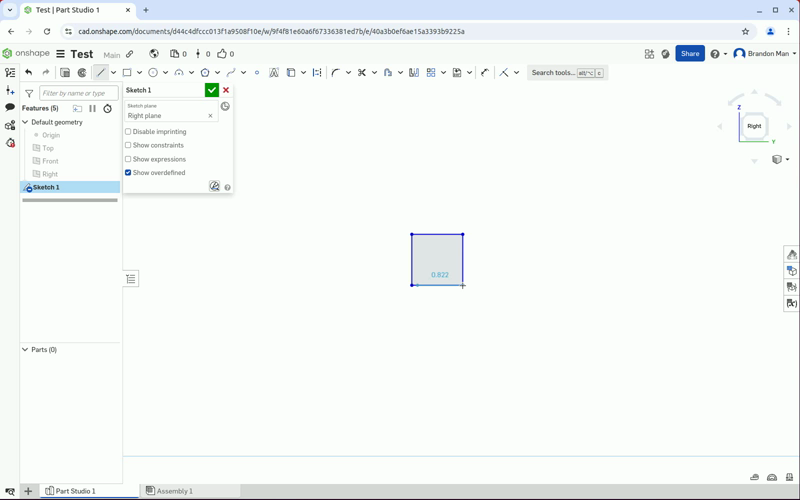
scroll(-6)
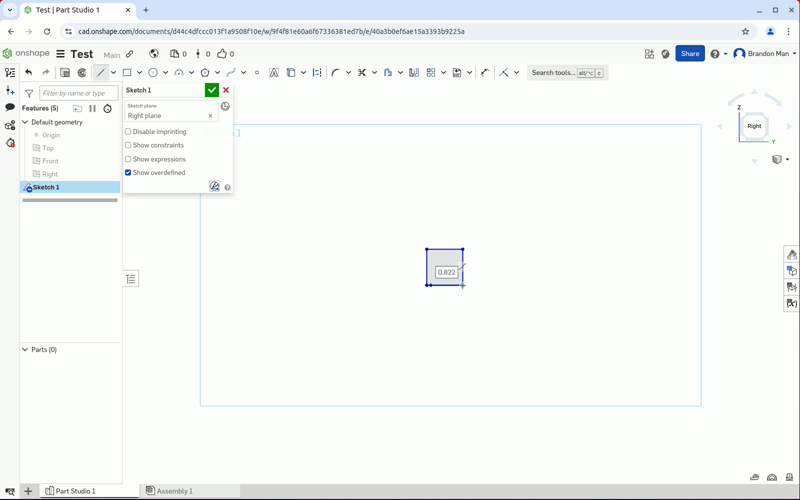
scroll(-6)
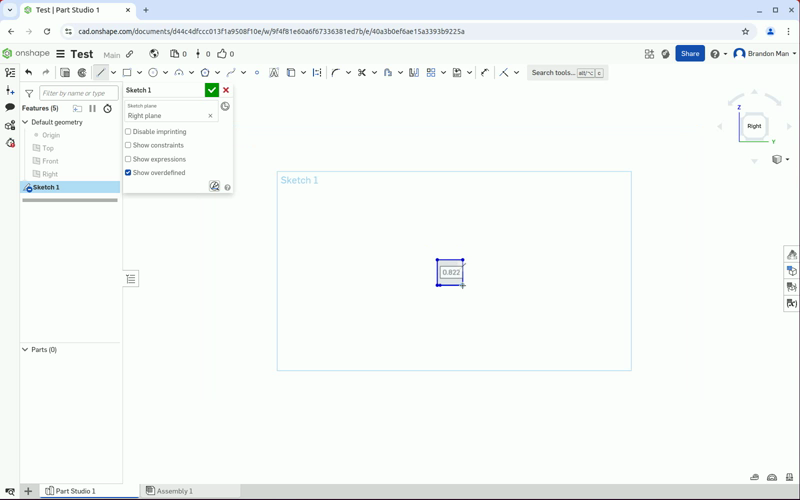
scroll(-6)
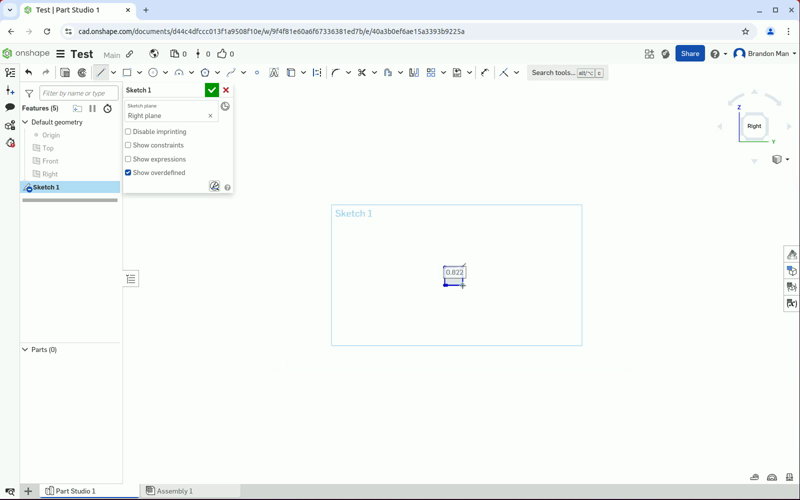
scroll(-6)
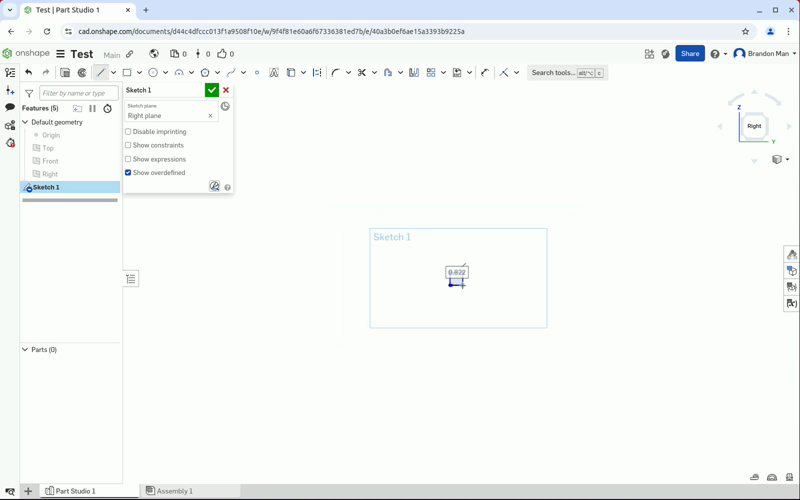
scroll(-6)
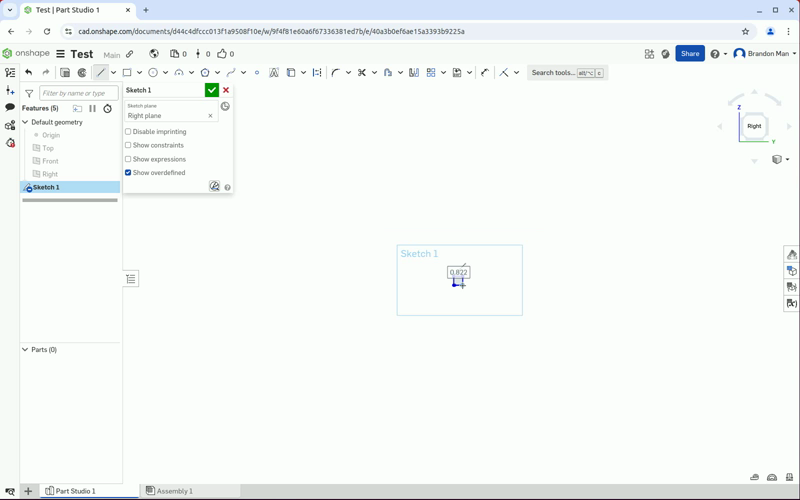
scroll(-6)
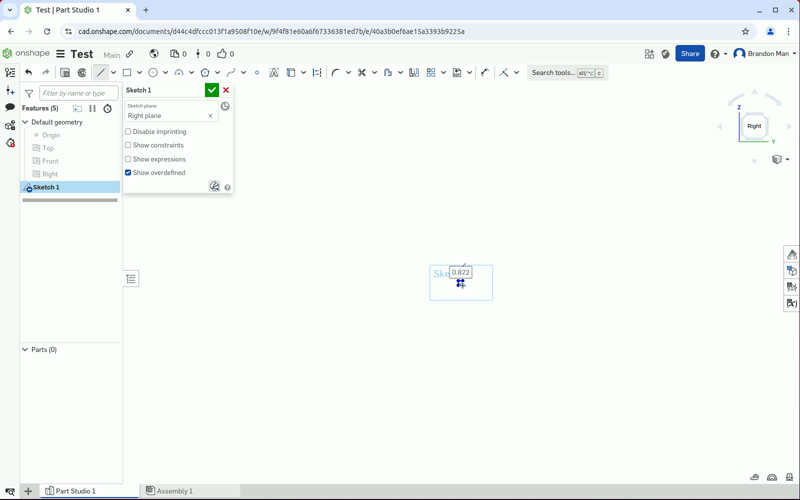
key_up(shift)
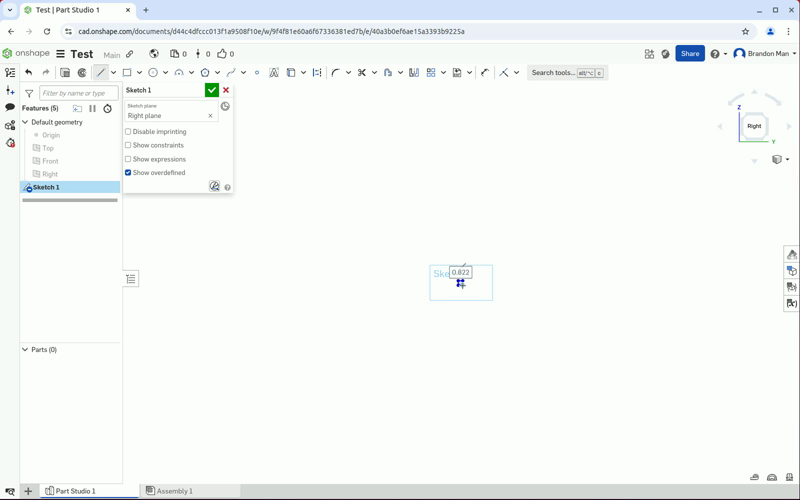
key_down(shift)
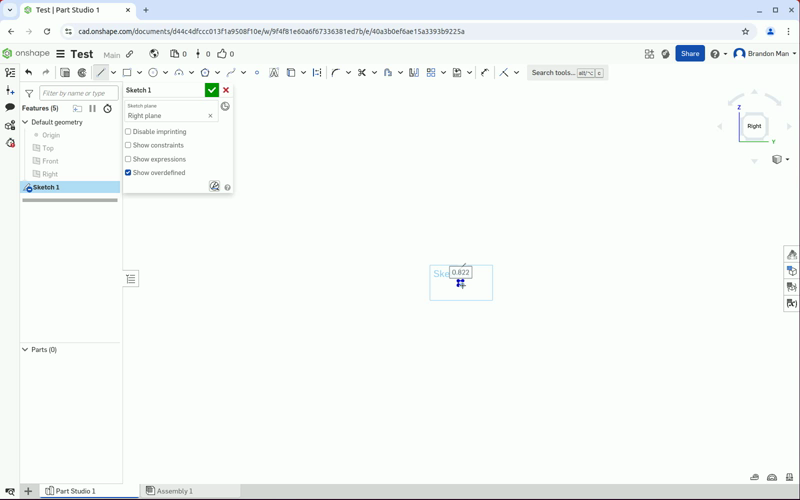
mouse_move(492, 285)
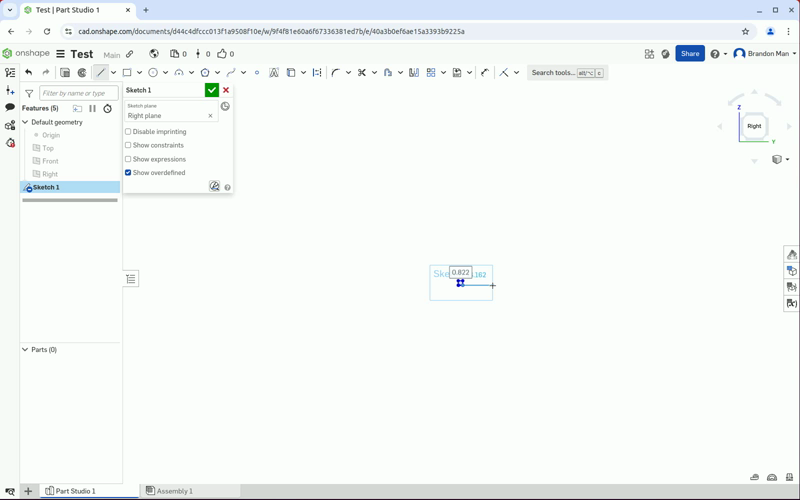
mouse_move(462, 280)
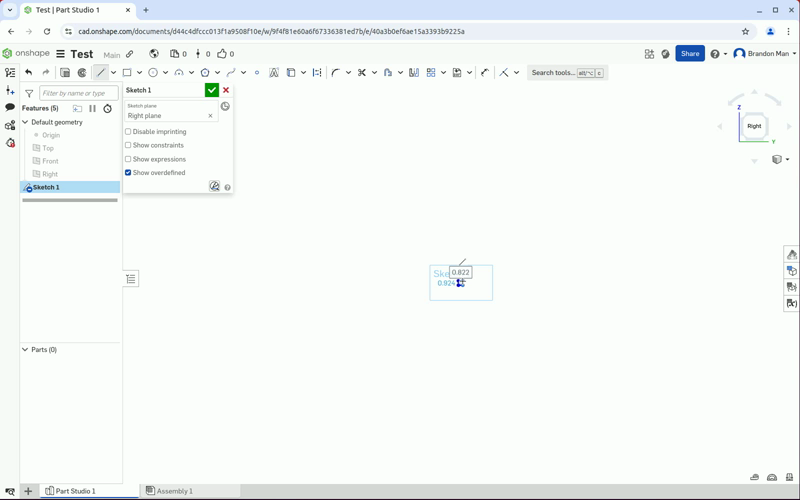
scroll(6)
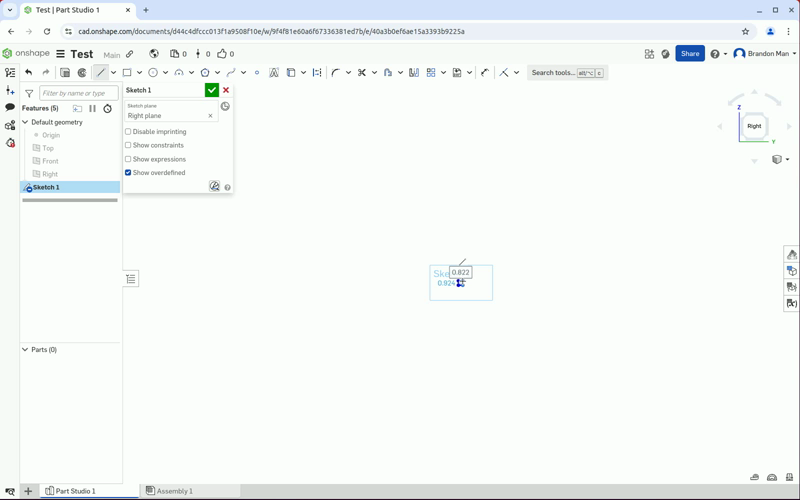
scroll(6)
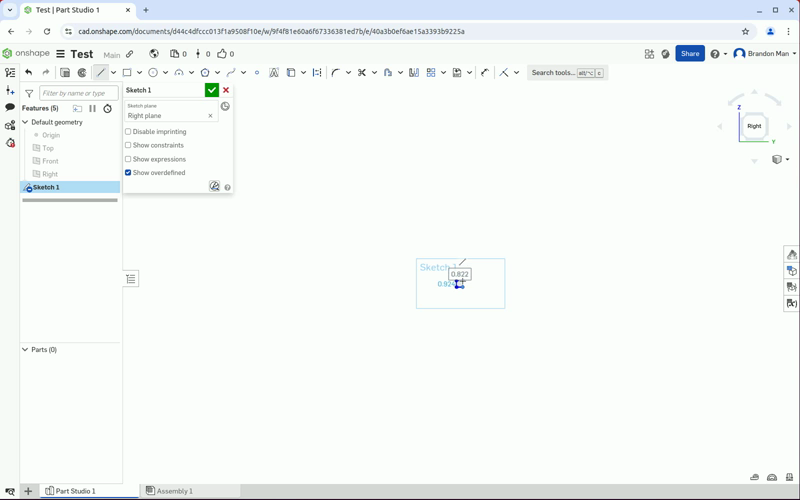
scroll(6)
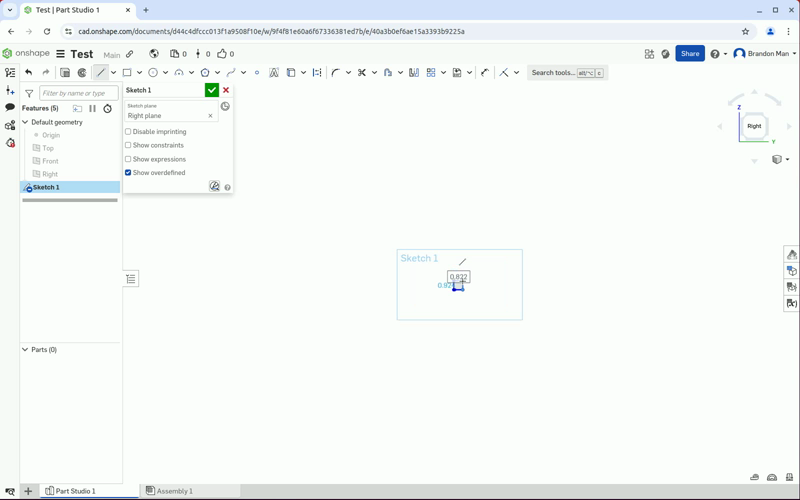
scroll(6)
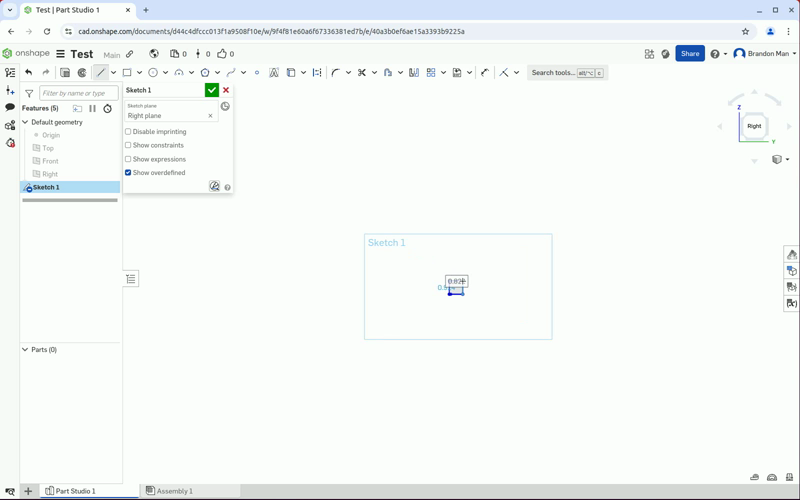
scroll(6)
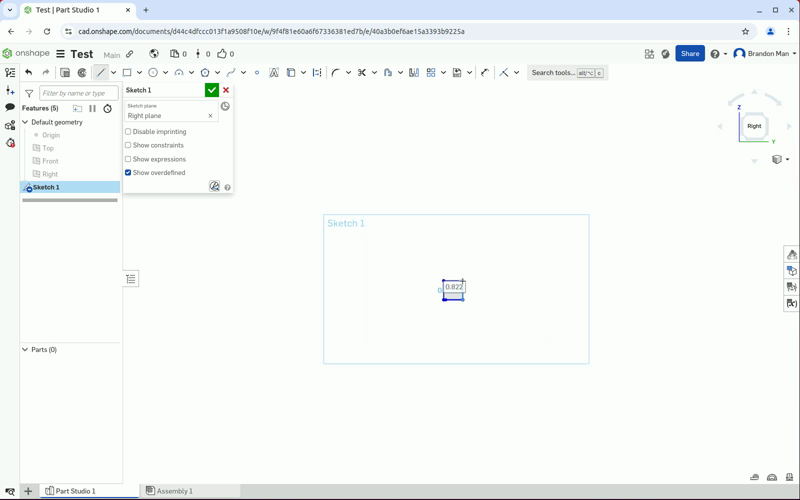
scroll(6)
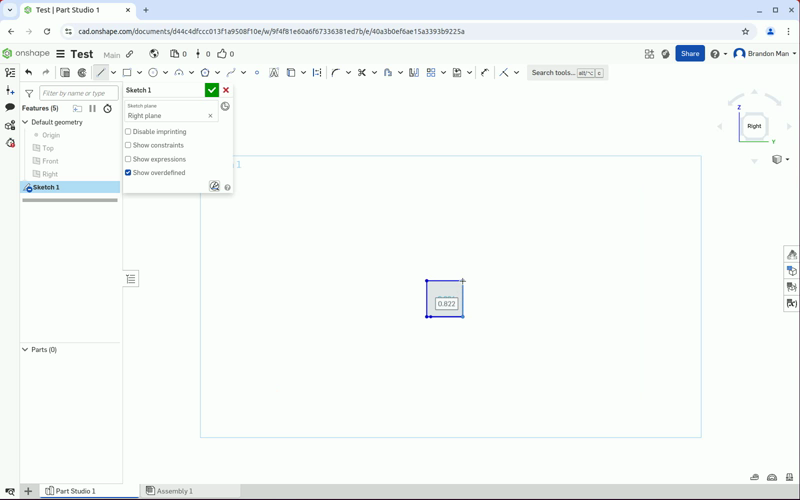
scroll(6)
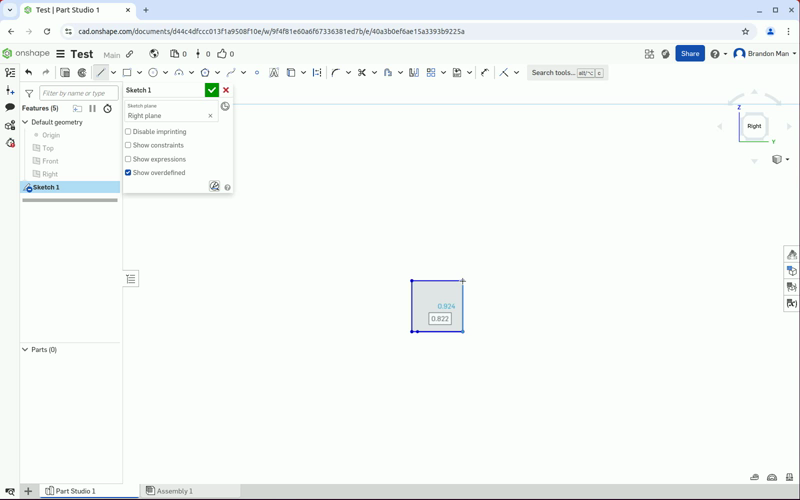
click(462, 280)
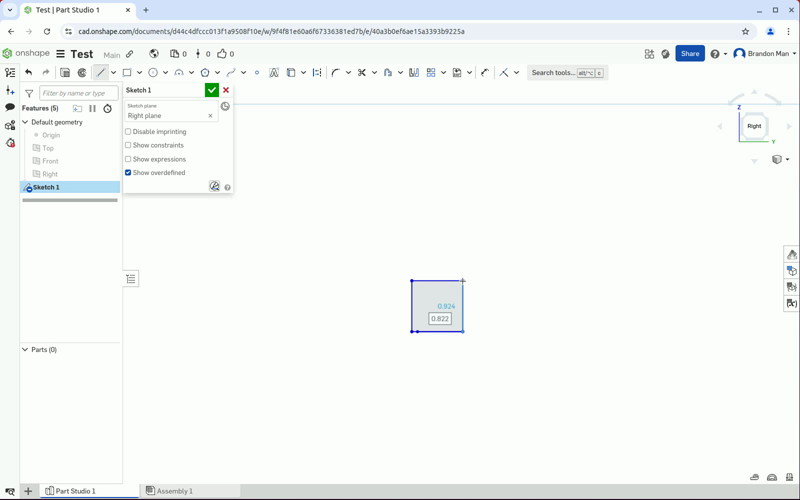
scroll(-6)
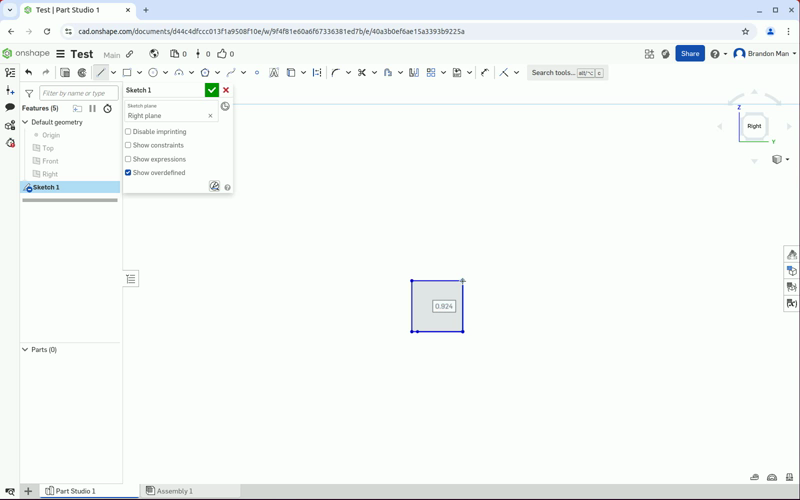
scroll(-6)
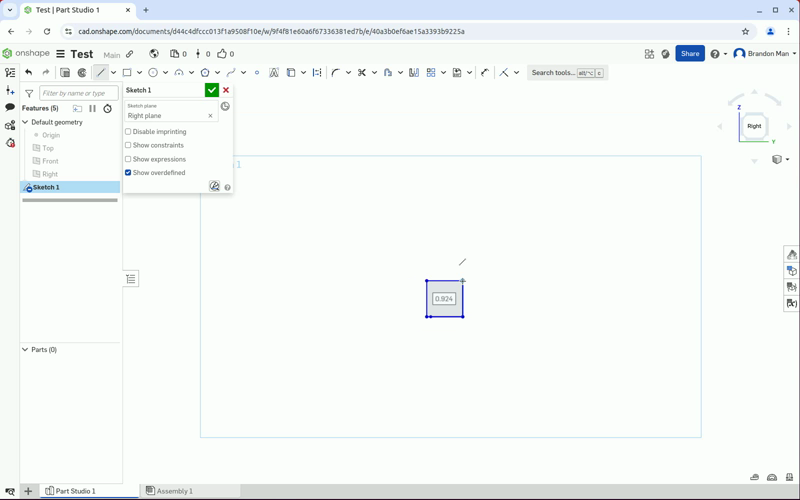
scroll(-6)
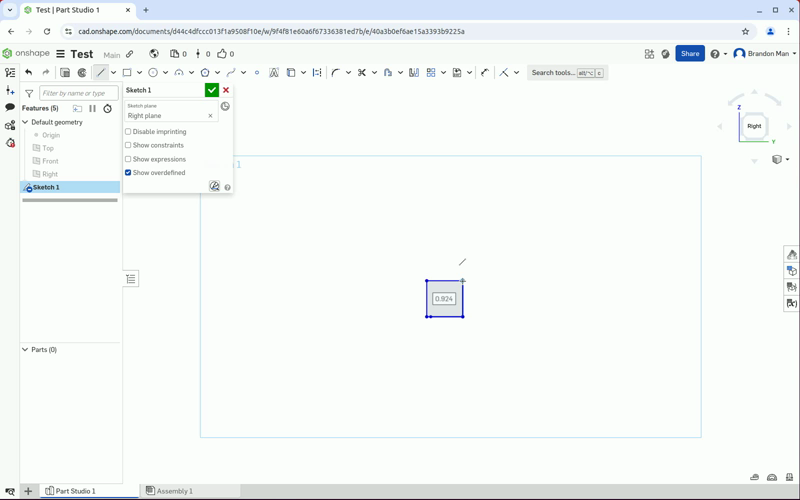
scroll(-6)
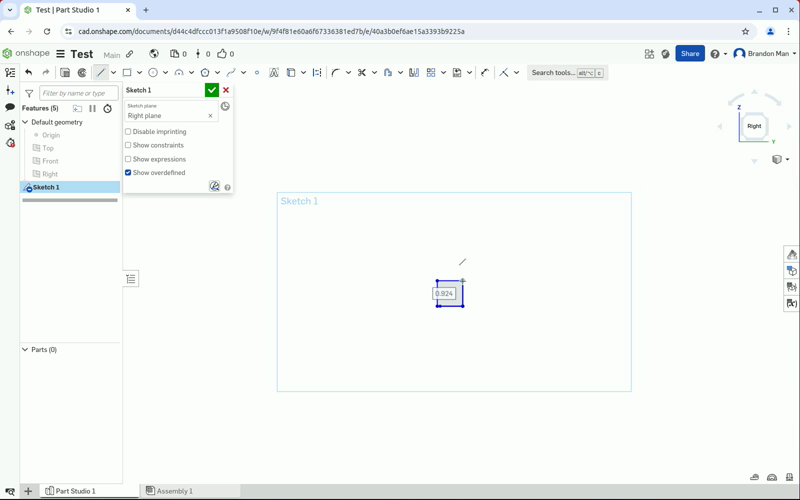
scroll(-6)
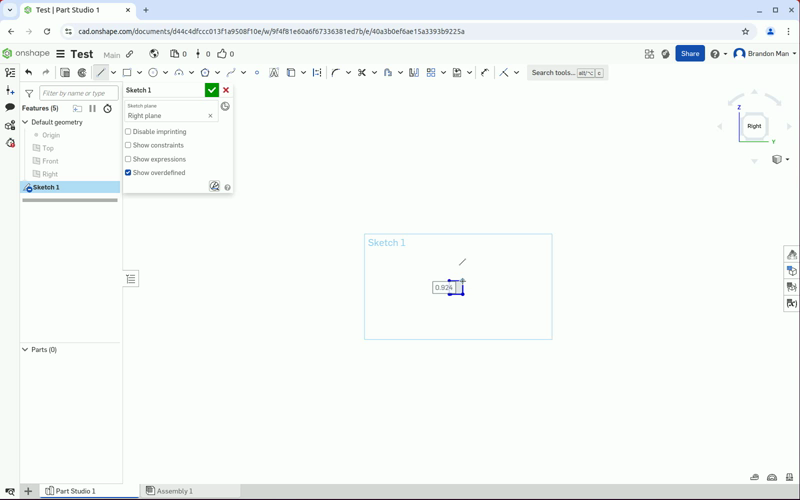
scroll(-6)
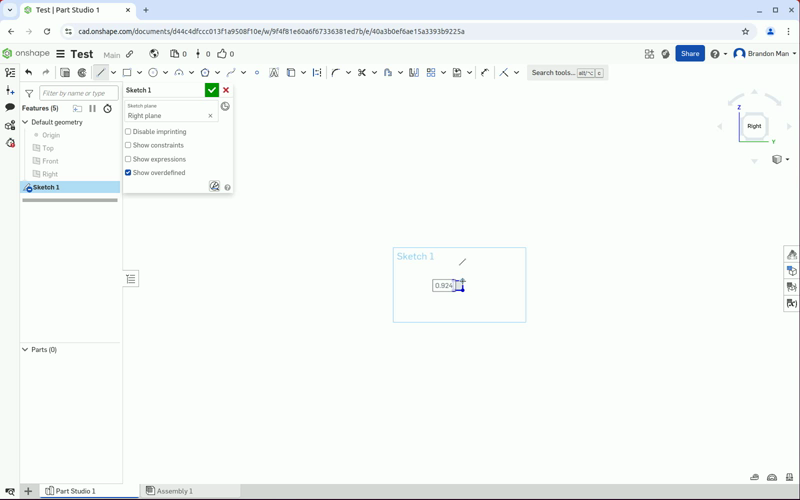
scroll(-6)
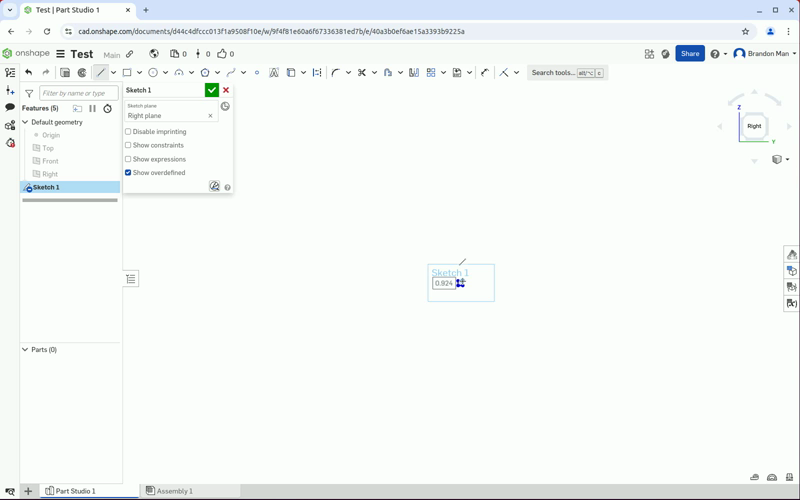
key_up(shift)
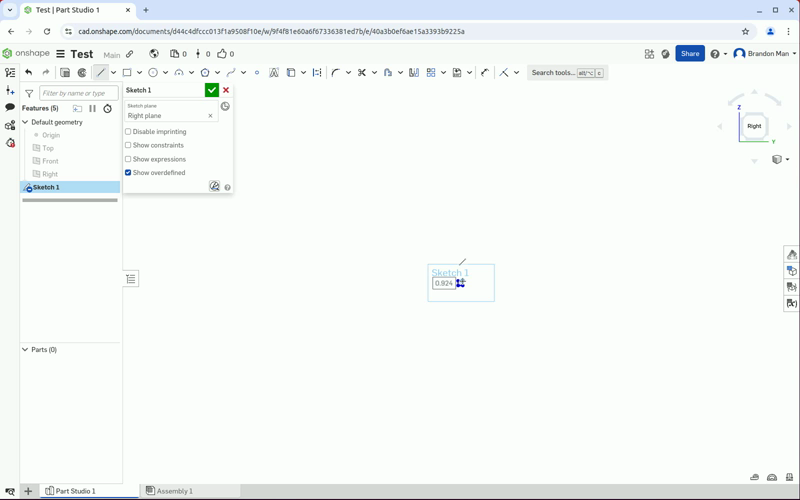
key_down(shift)
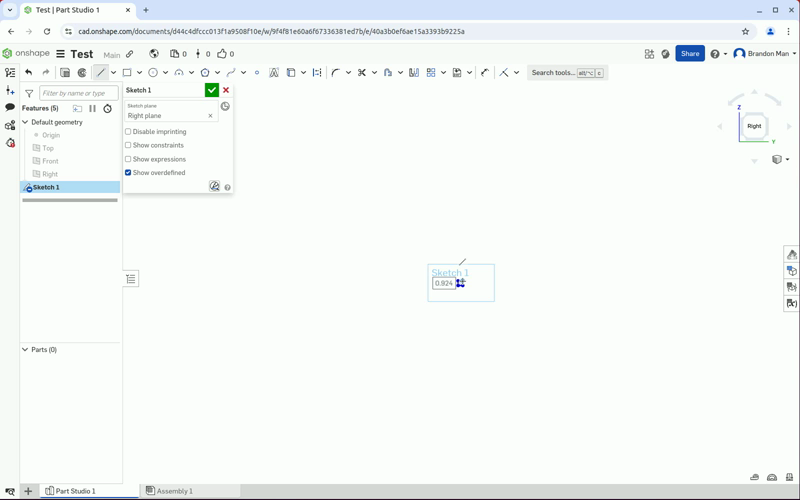
mouse_move(492, 280)
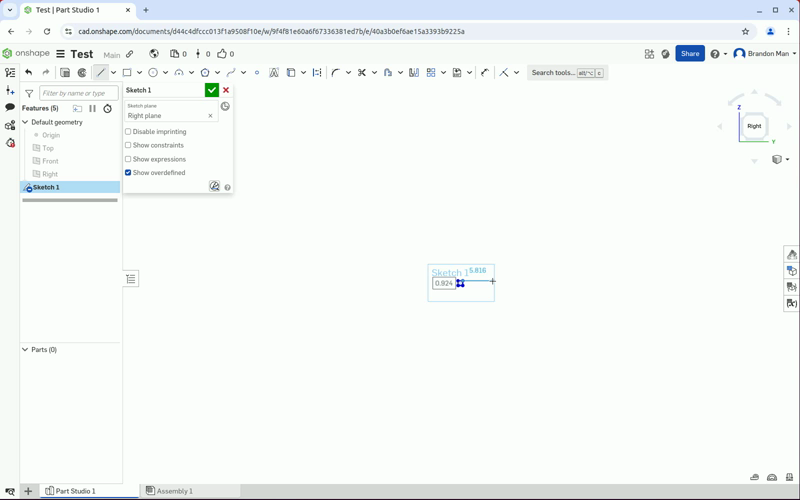
mouse_move(458, 280)
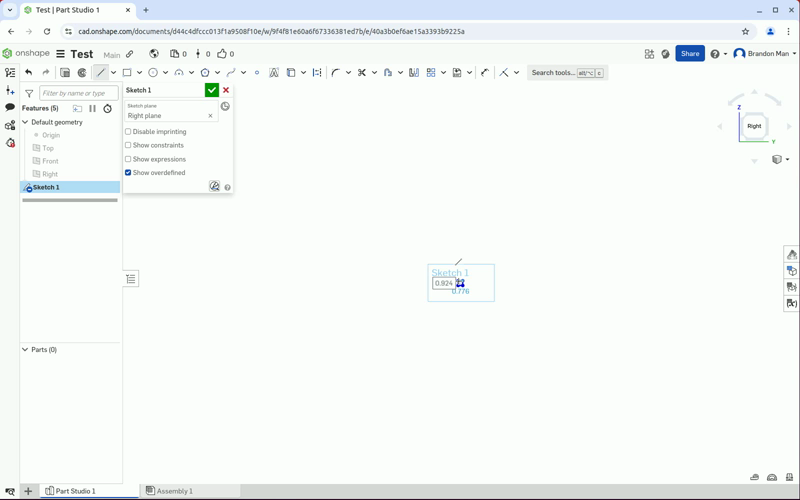
scroll(6)
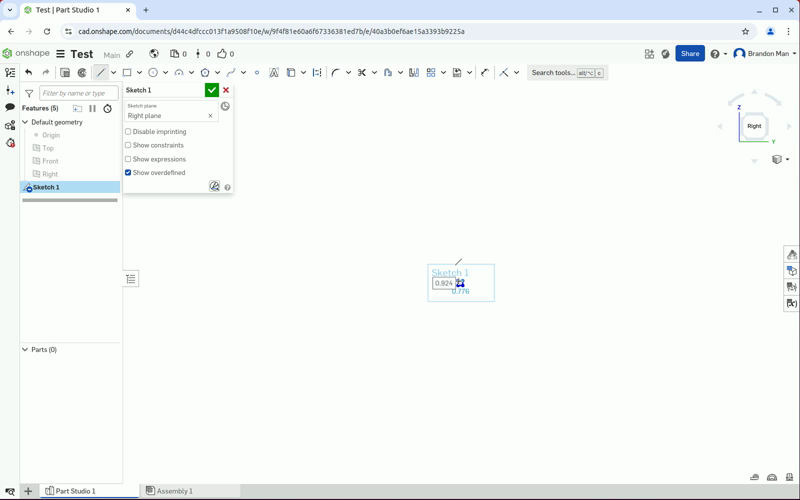
scroll(6)
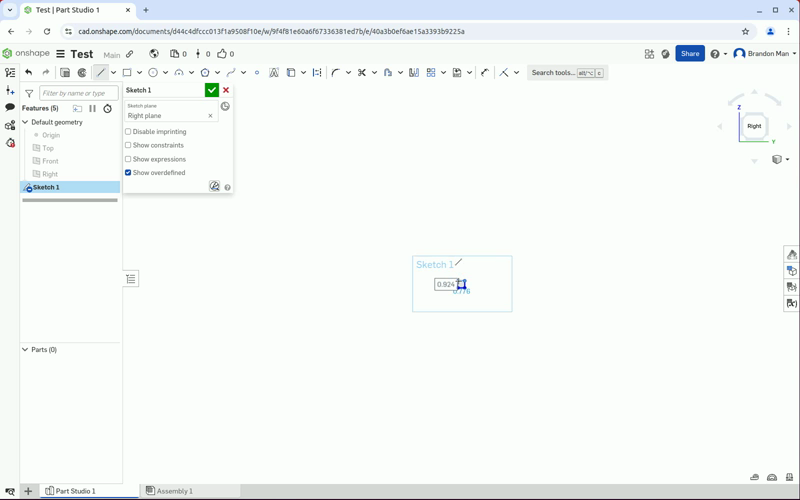
scroll(6)
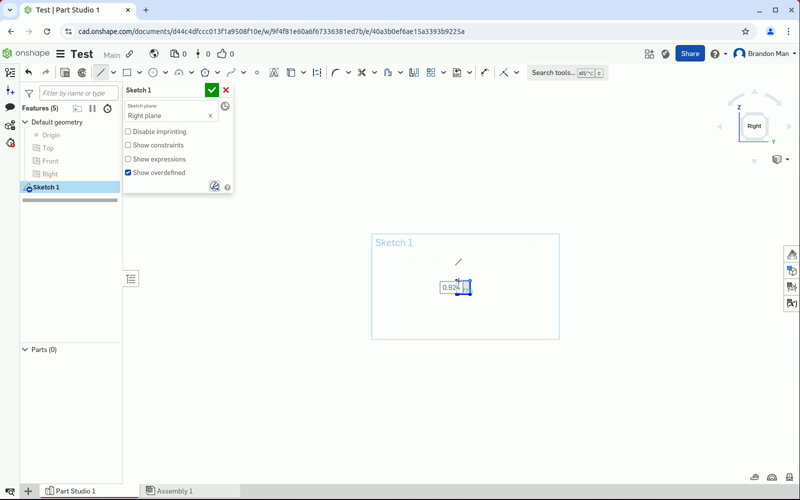
scroll(6)
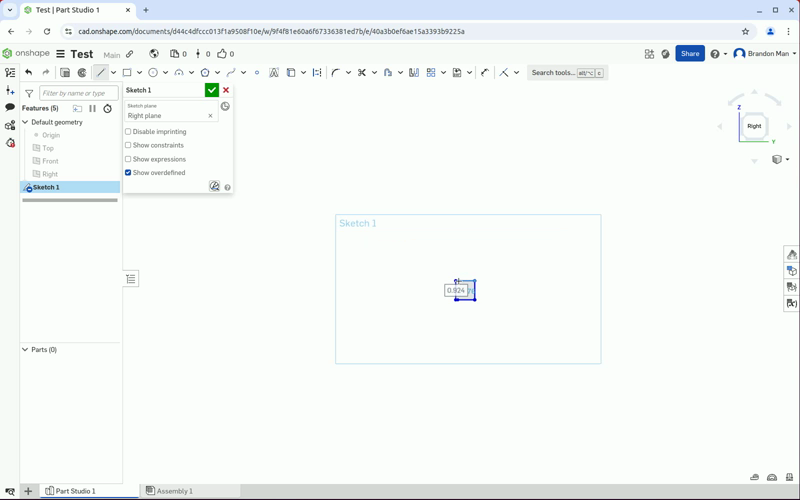
scroll(6)
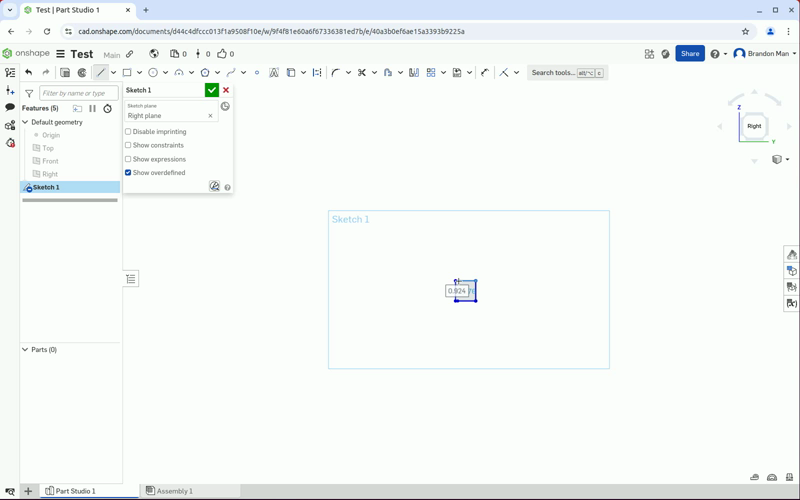
scroll(6)
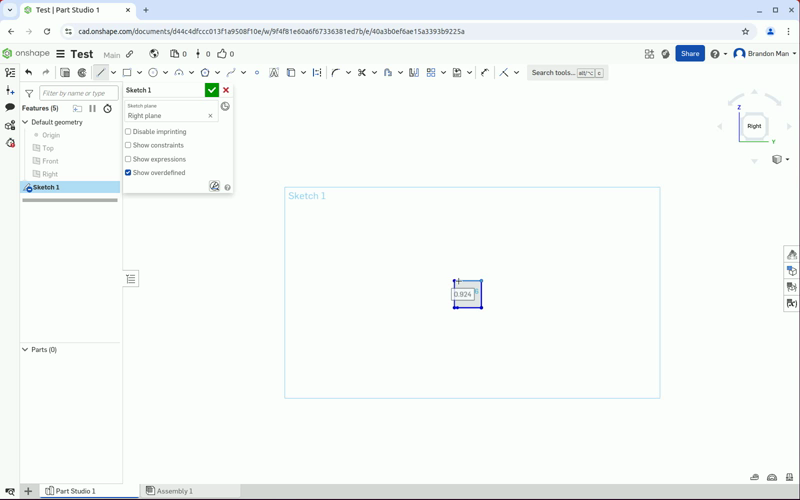
scroll(6)
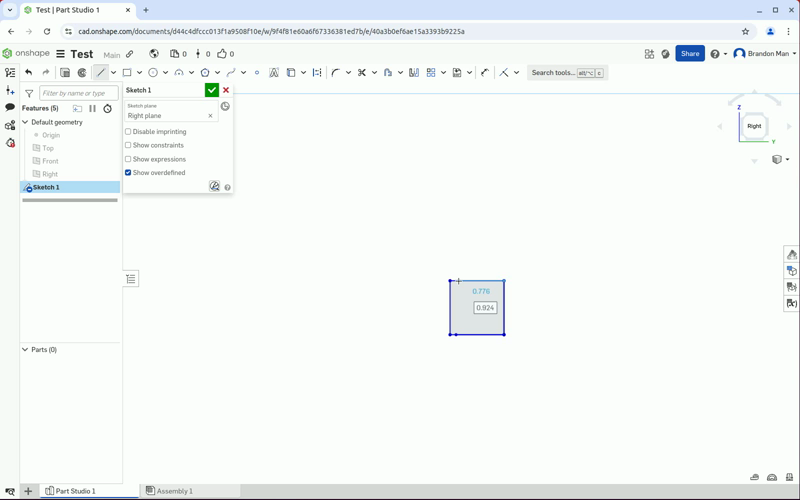
click(458, 280)
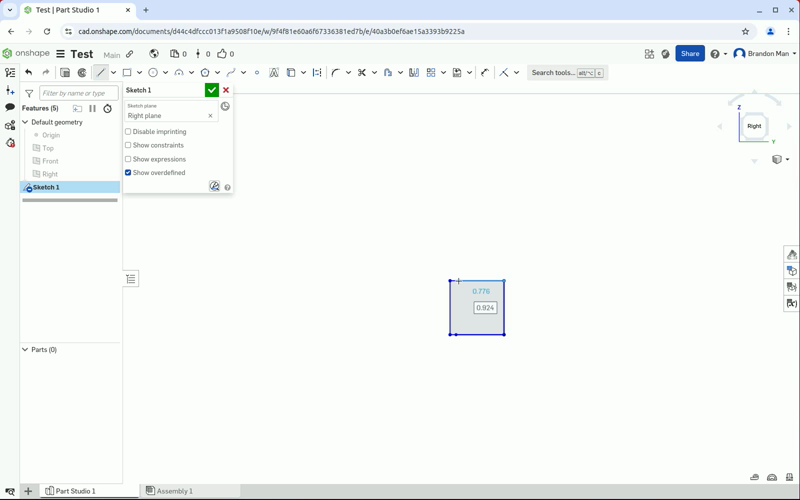
scroll(-6)
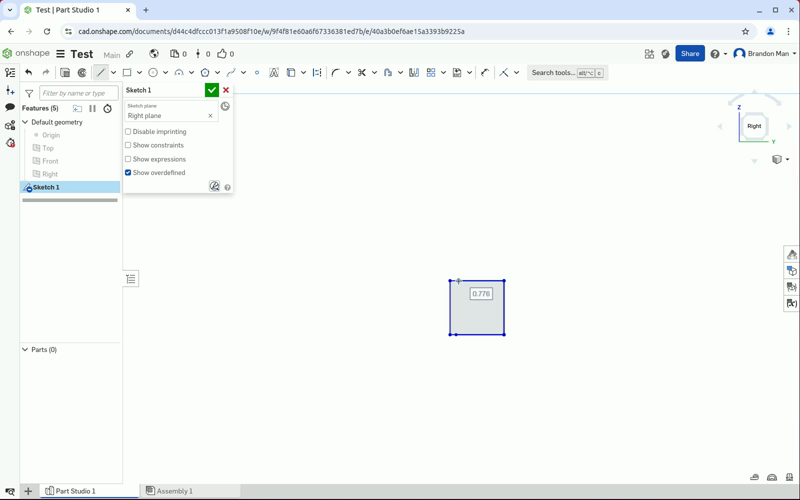
scroll(-6)
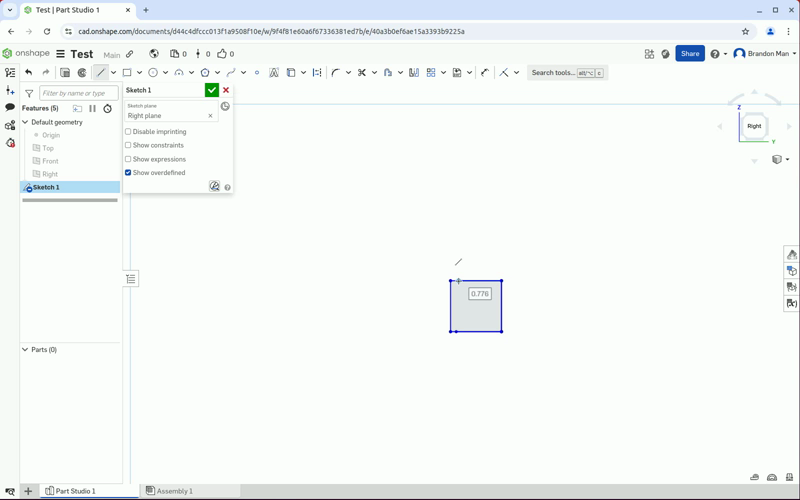
scroll(-6)
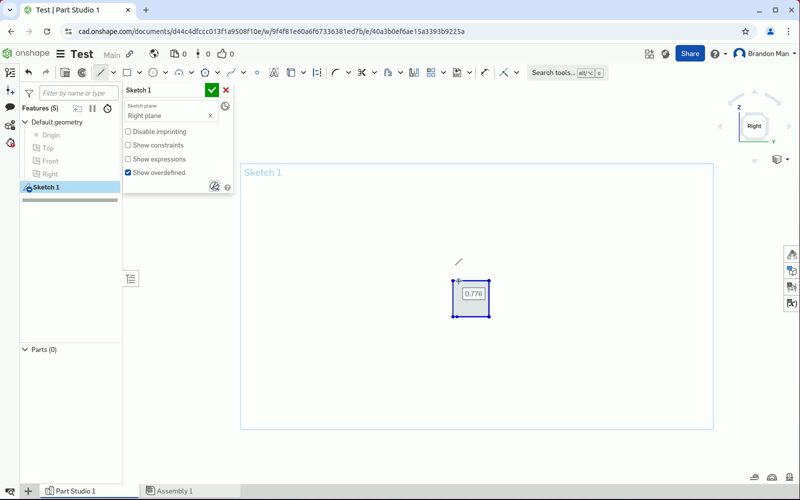
scroll(-6)
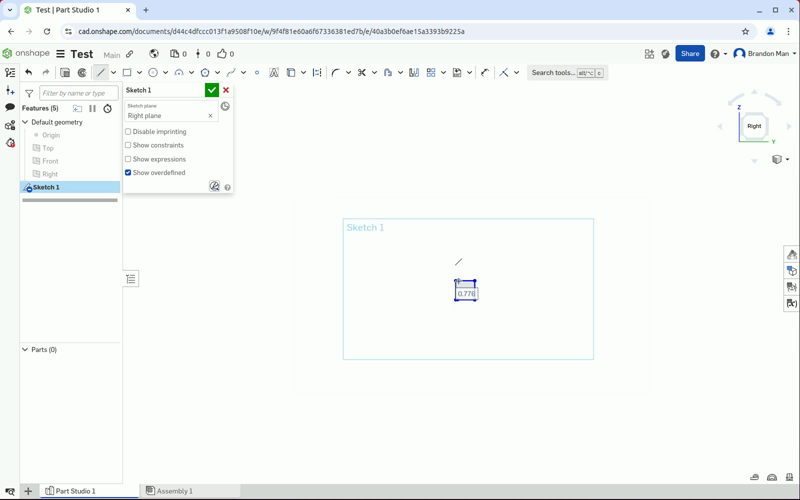
scroll(-6)
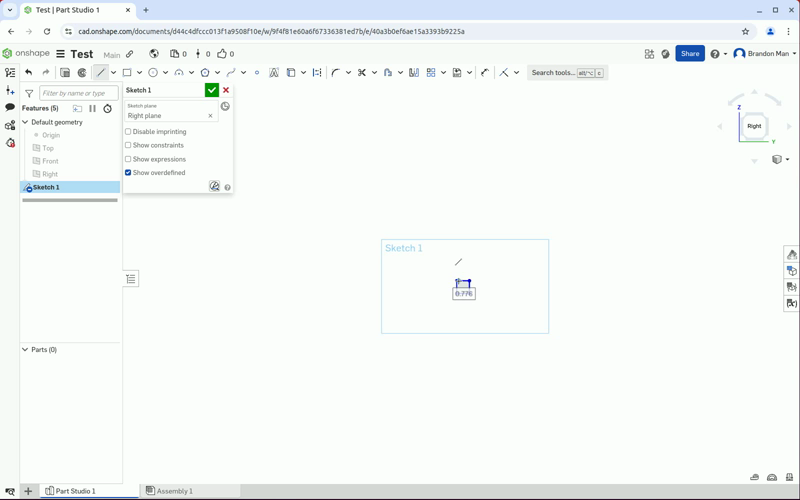
scroll(-6)
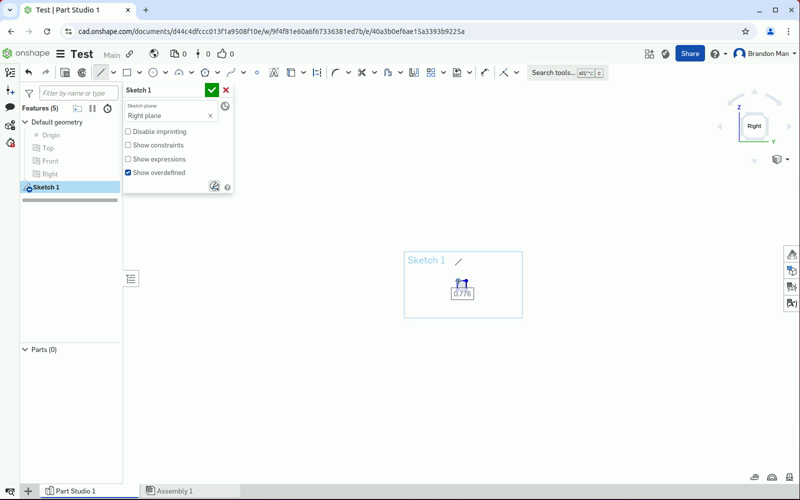
scroll(-6)
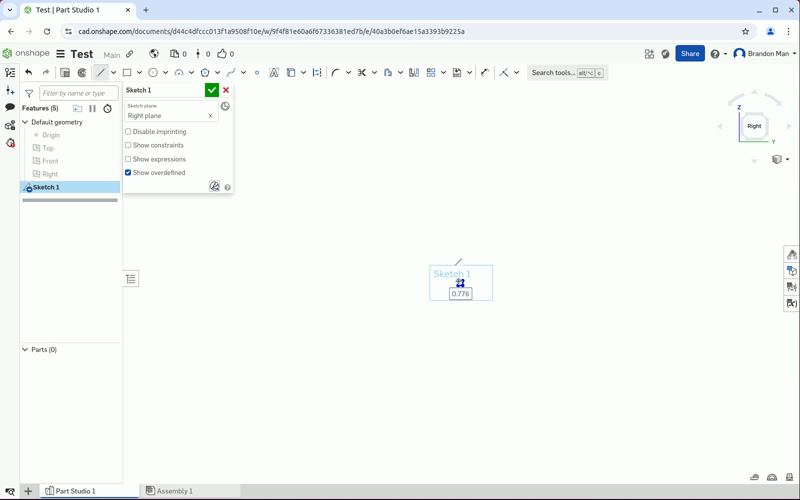
key_up(shift)
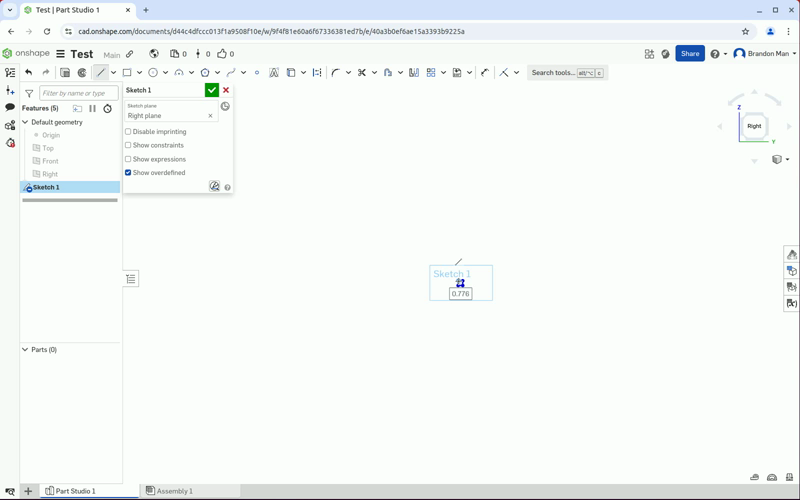
mouse_move(488, 280)
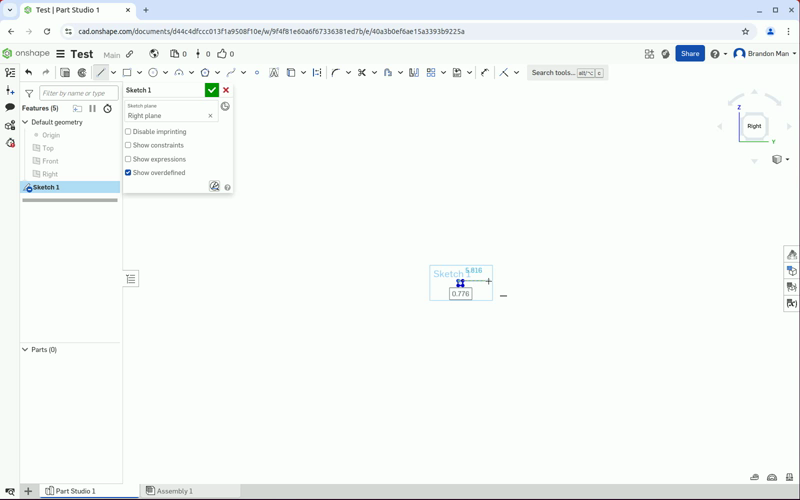
key_down(shift)
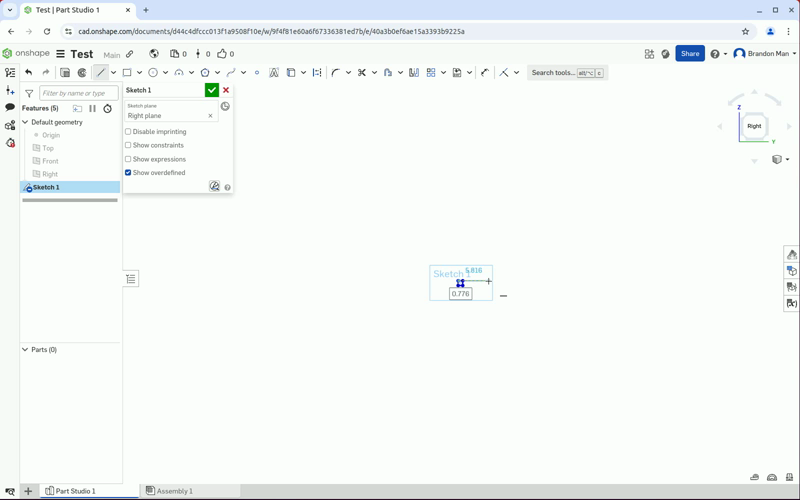
mouse_move(458, 285)
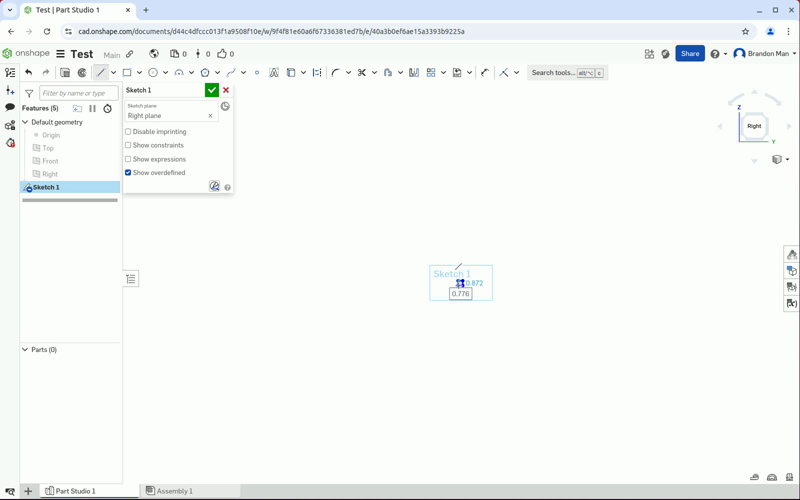
scroll(6)
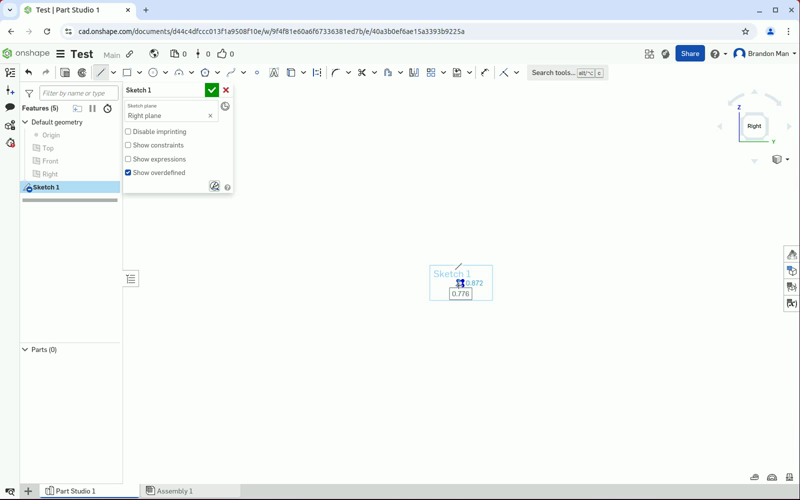
scroll(6)
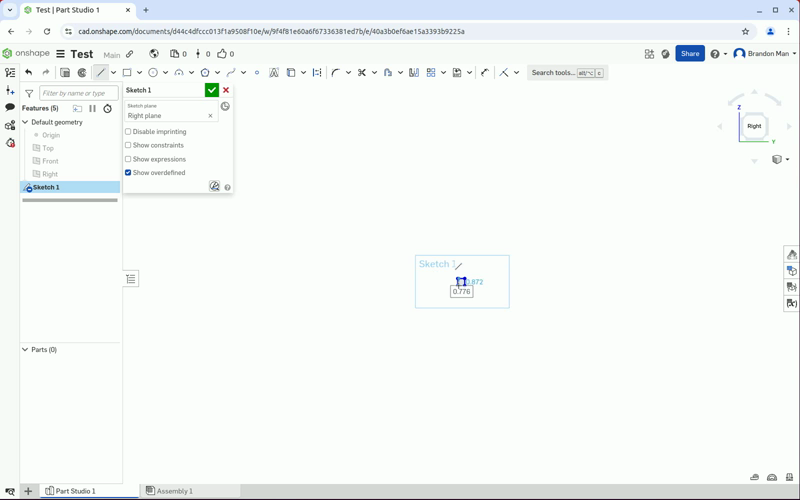
scroll(6)
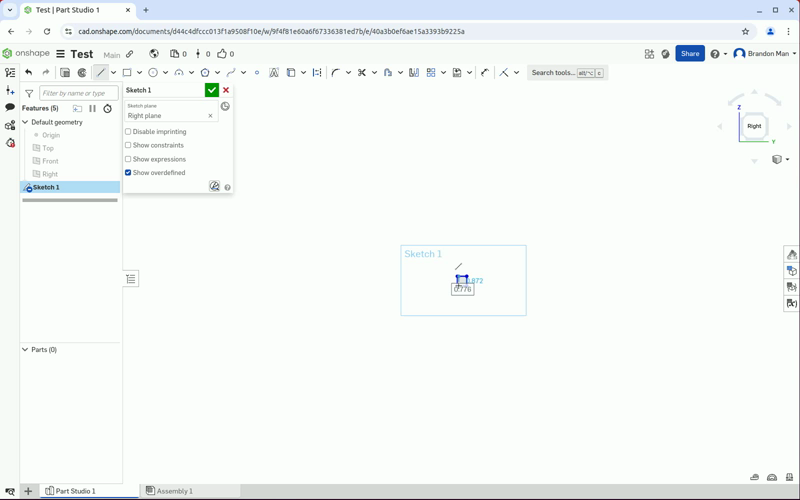
scroll(6)
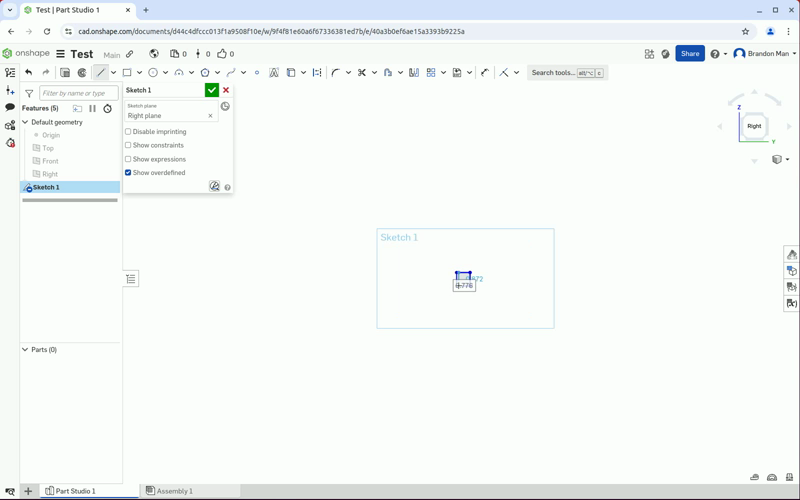
scroll(6)
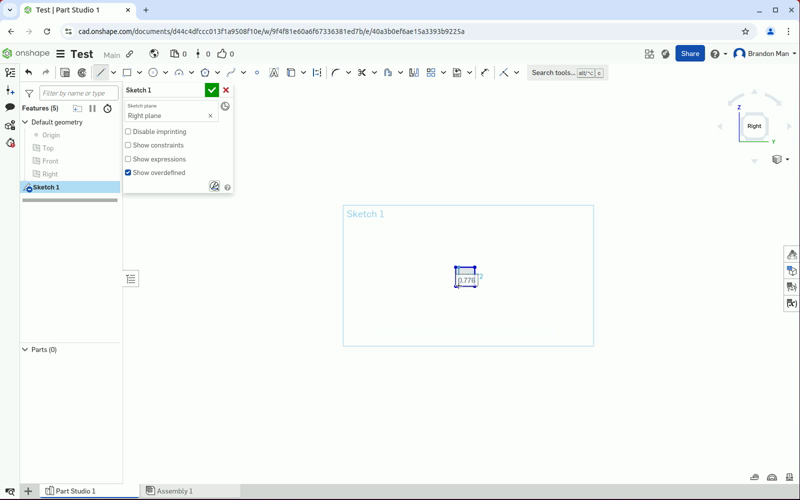
scroll(6)
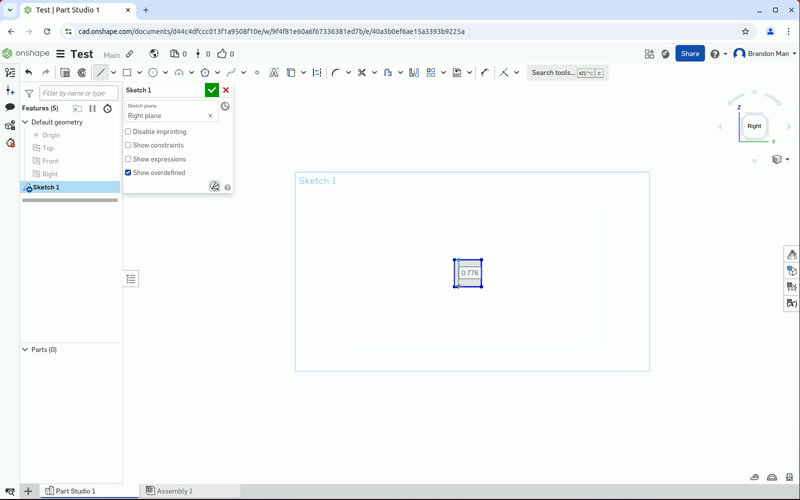
scroll(6)
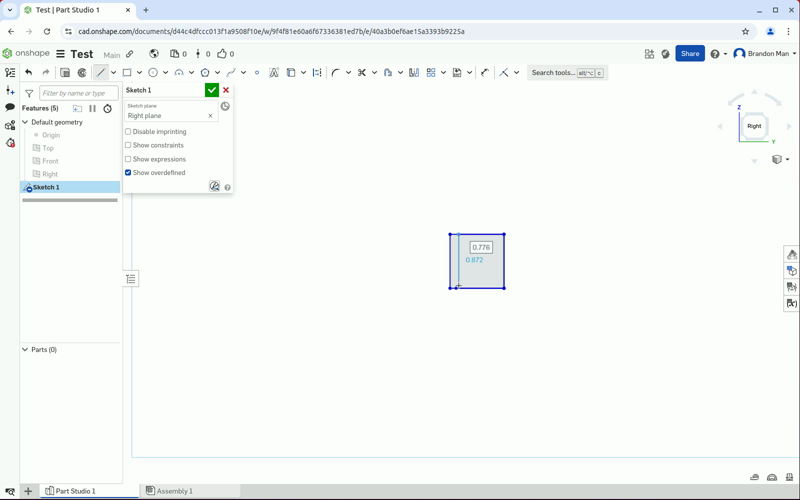
key_up(shift)
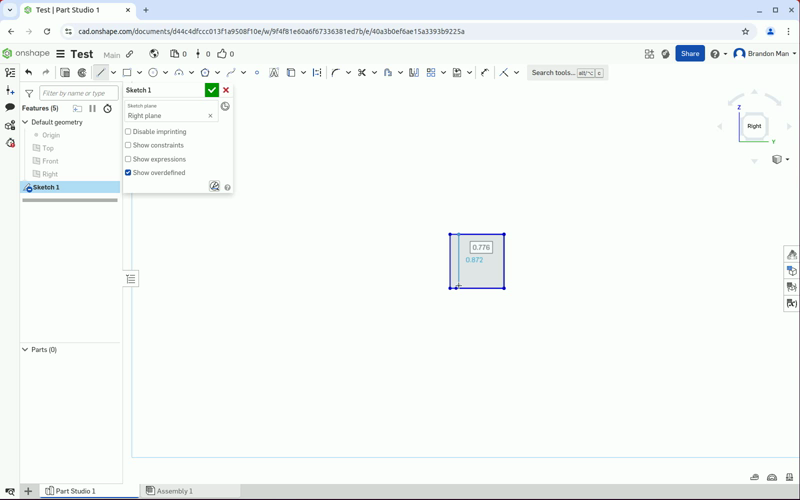
click(458, 285)
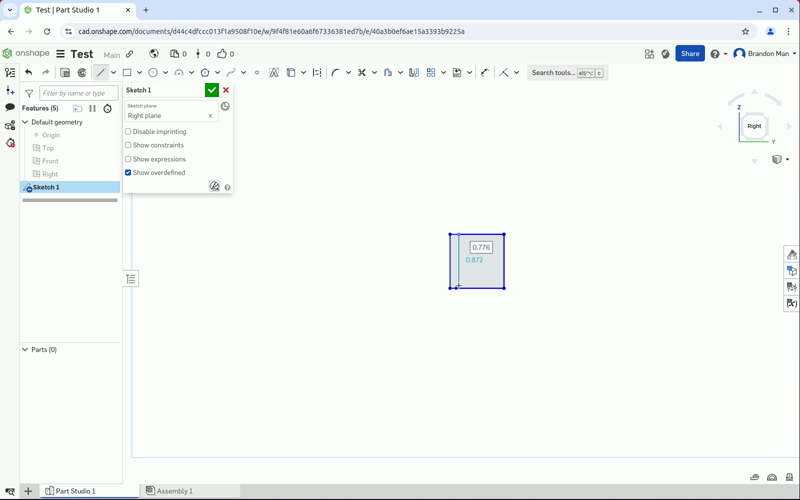
scroll(-6)
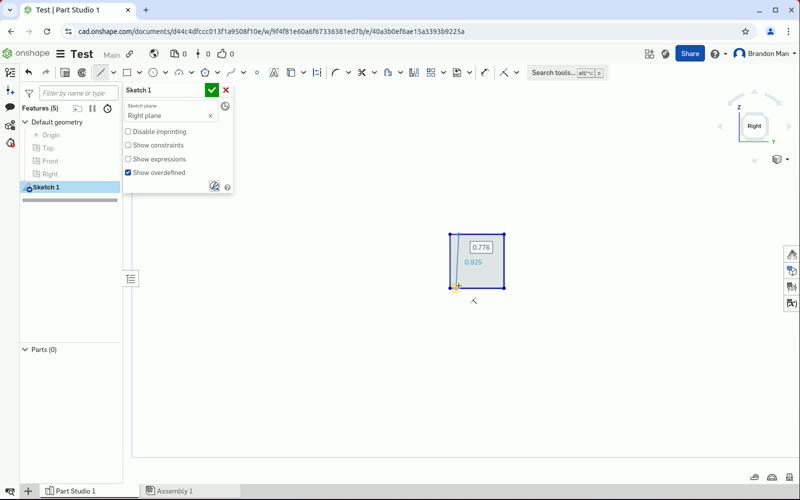
scroll(-6)
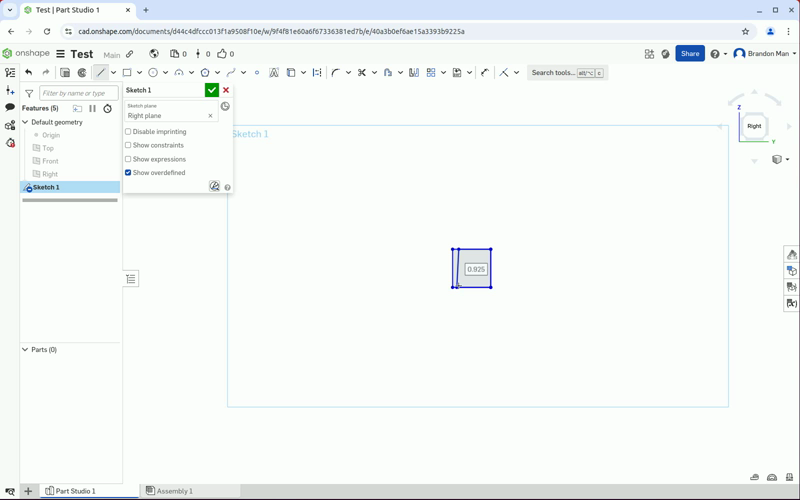
scroll(-6)
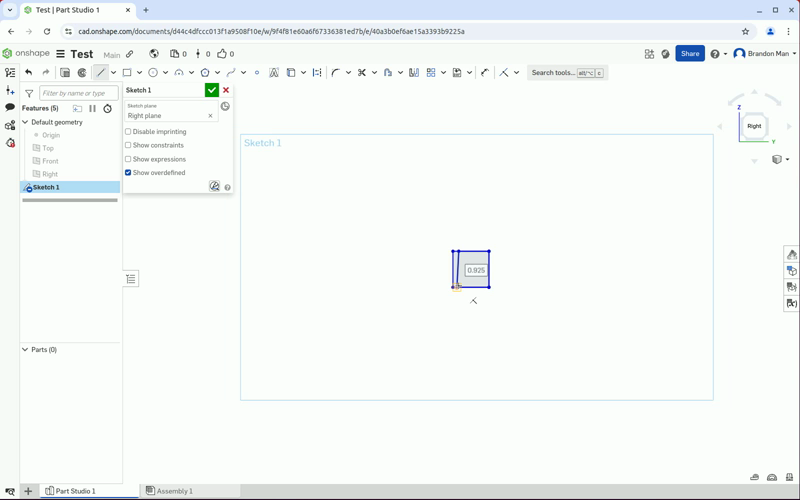
scroll(-6)
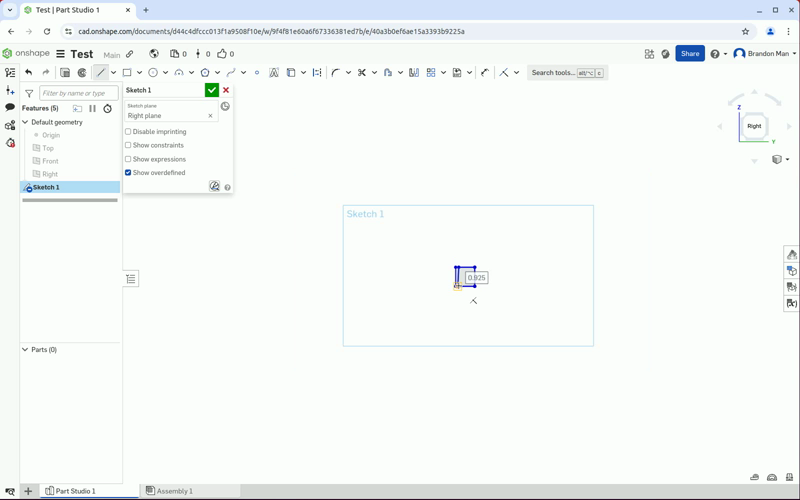
scroll(-6)
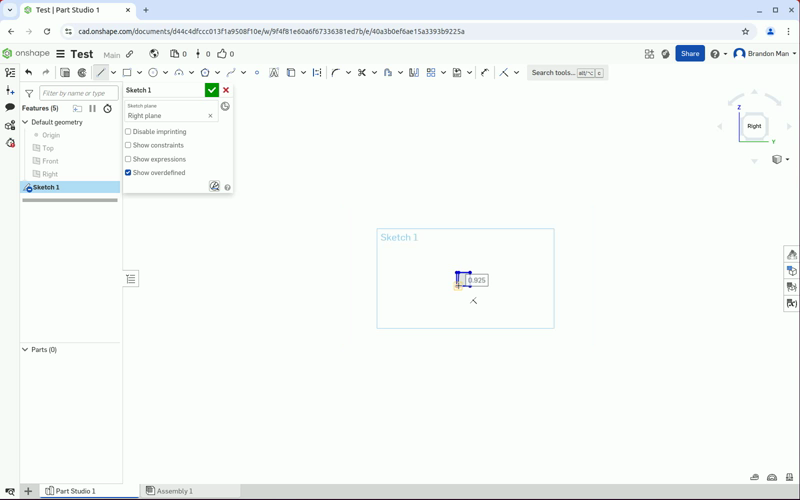
scroll(-6)
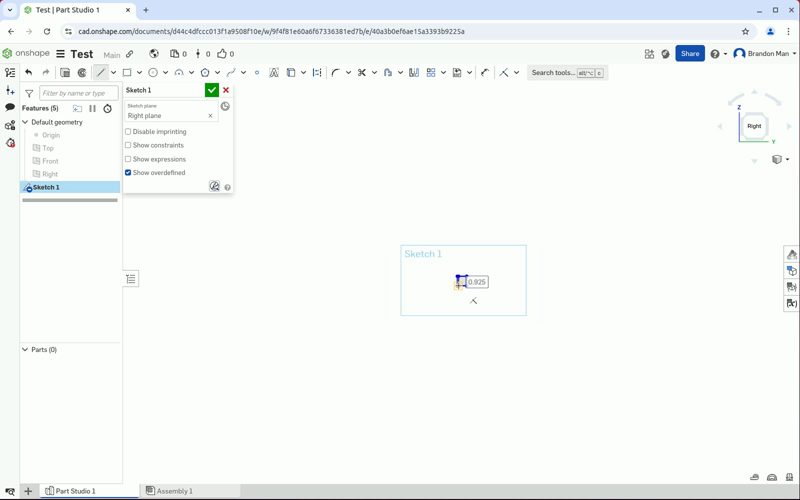
scroll(-6)
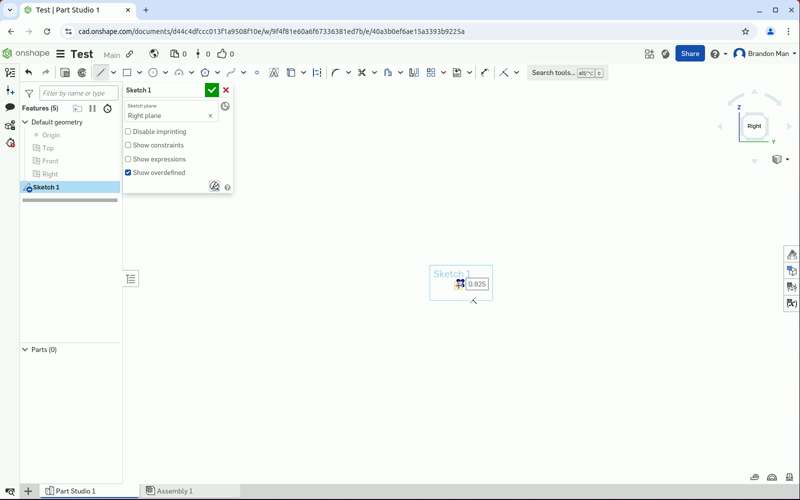
key(esc)
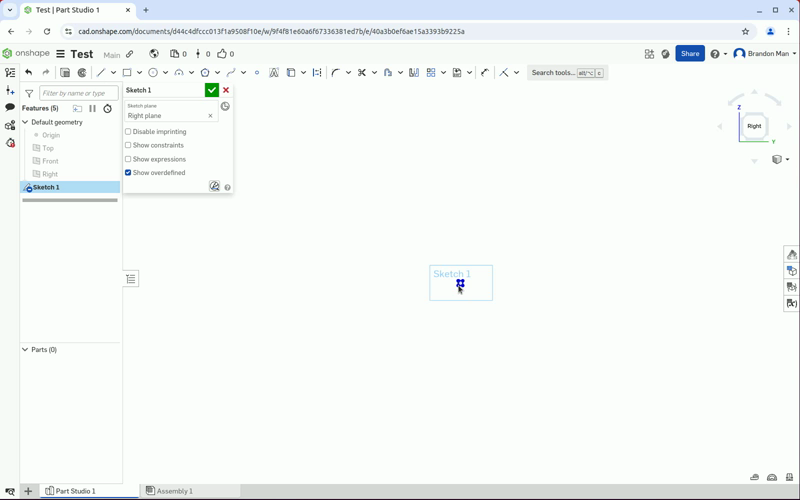
mouse_move(461, 285)
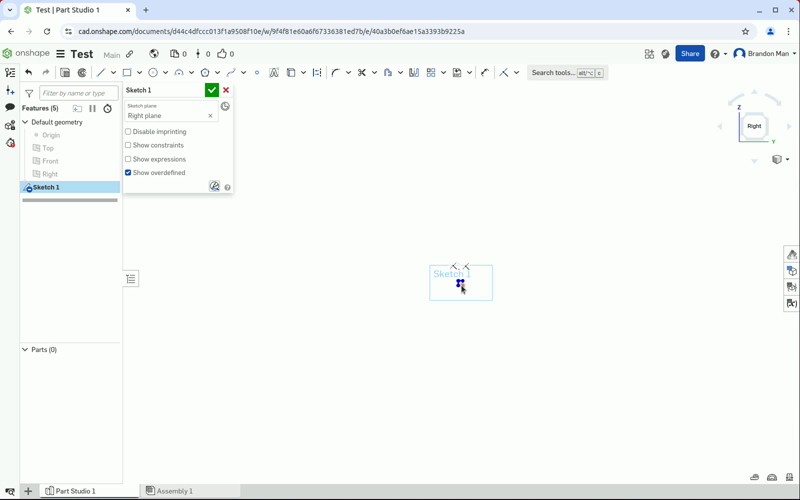
scroll(6)
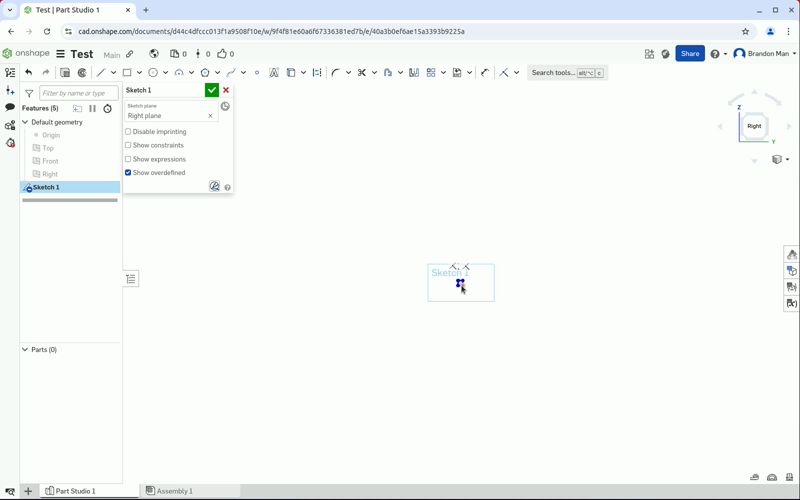
scroll(6)
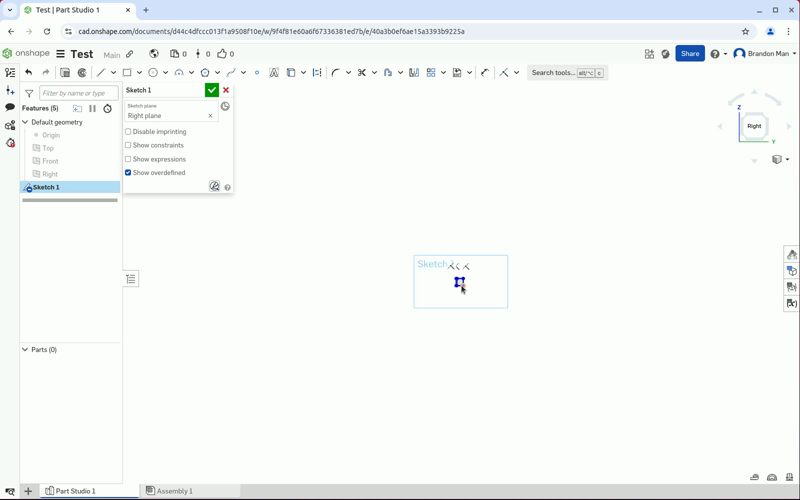
scroll(6)
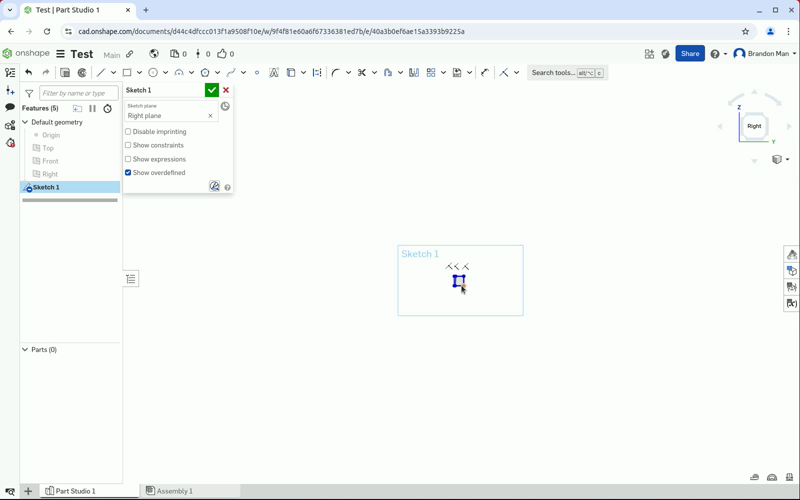
scroll(6)
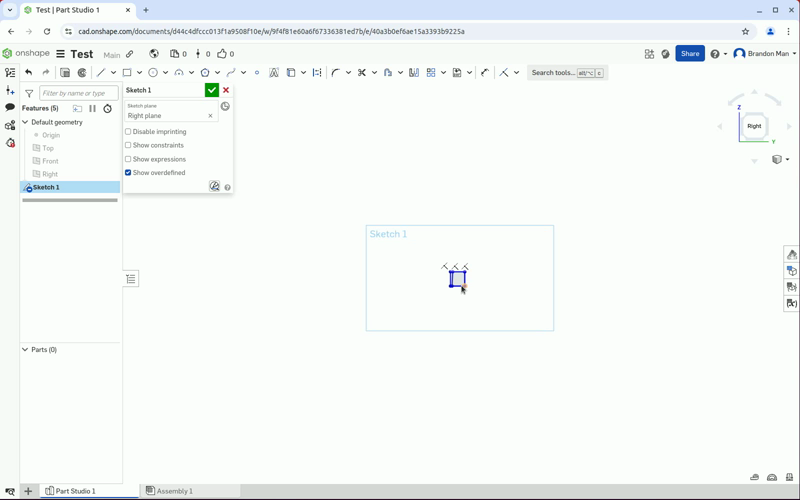
scroll(6)
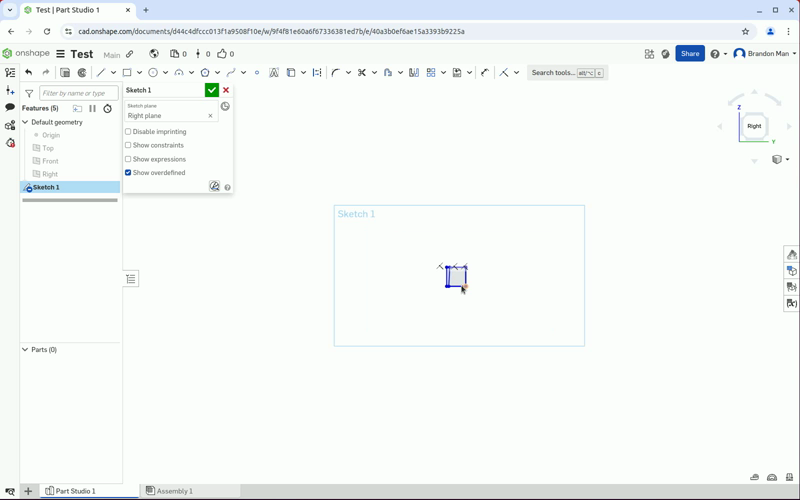
scroll(6)
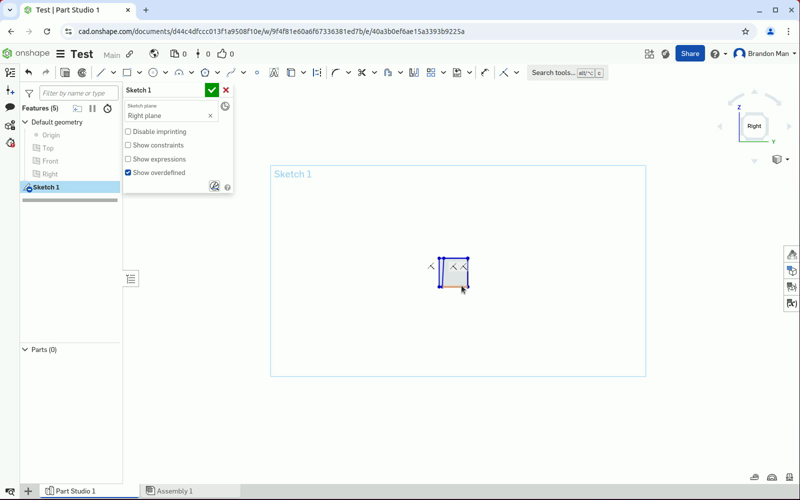
scroll(6)
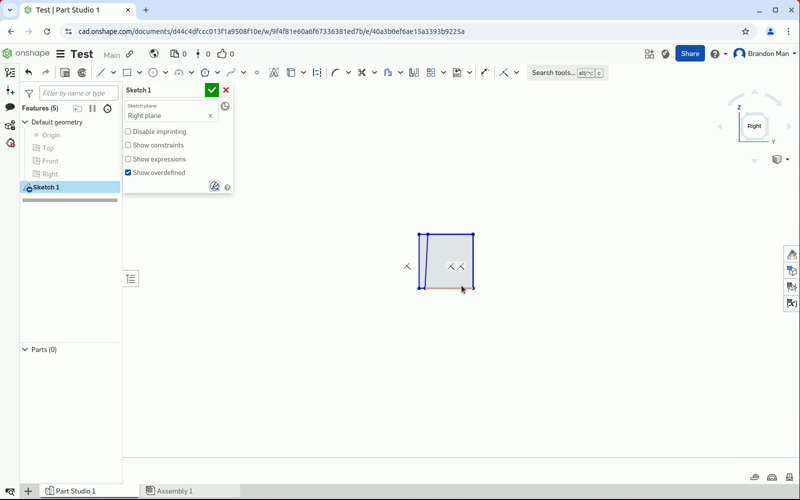
click(461, 285)
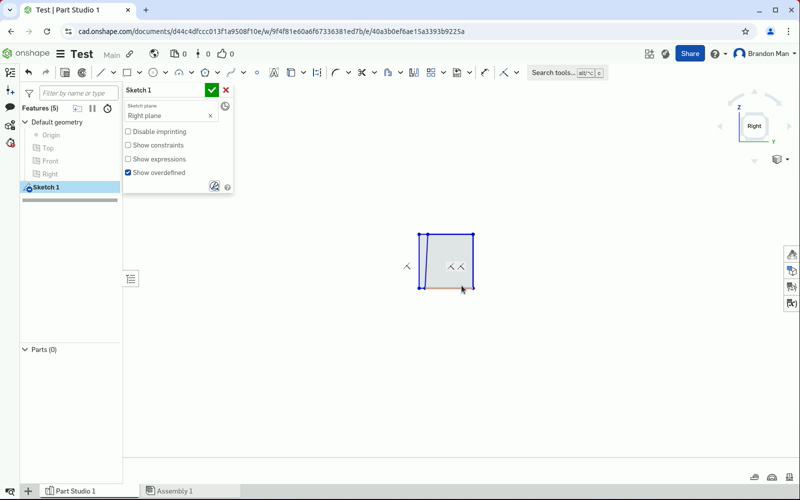
scroll(-6)
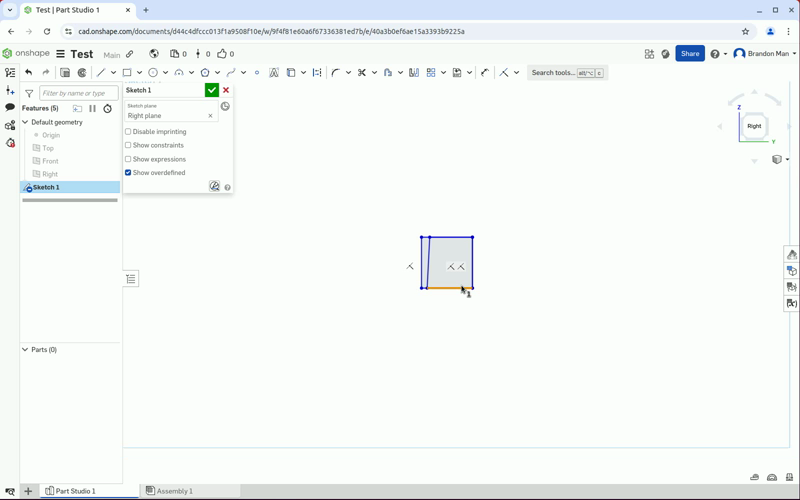
scroll(-6)
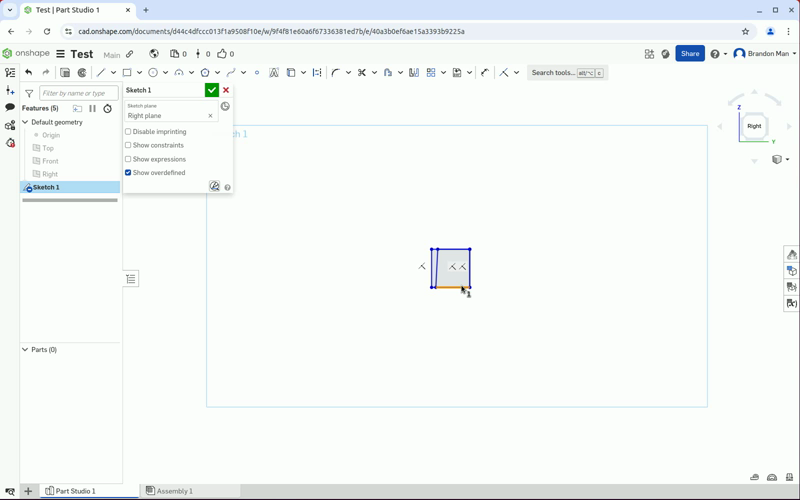
scroll(-6)
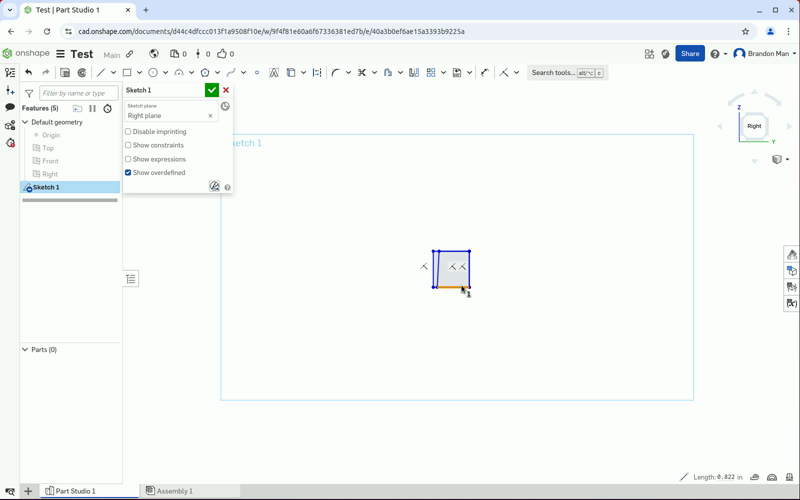
scroll(-6)
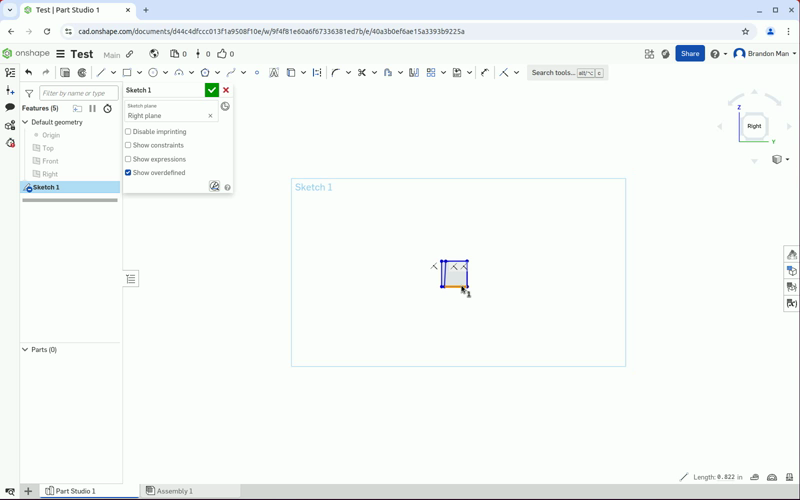
scroll(-6)
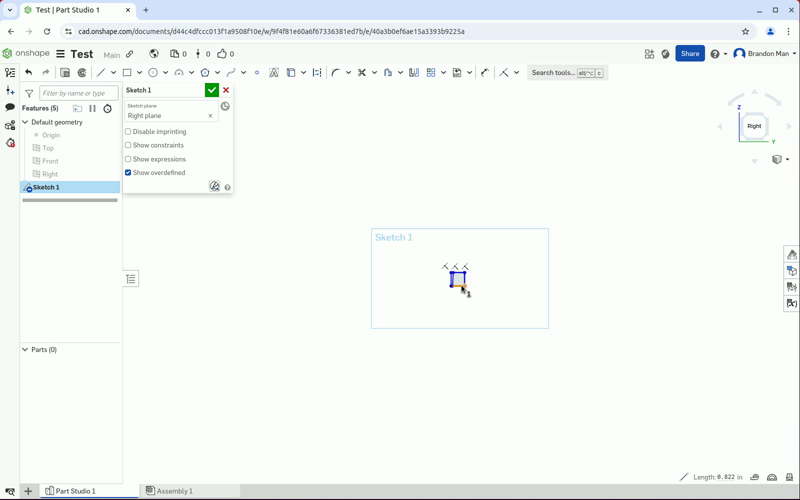
scroll(-6)
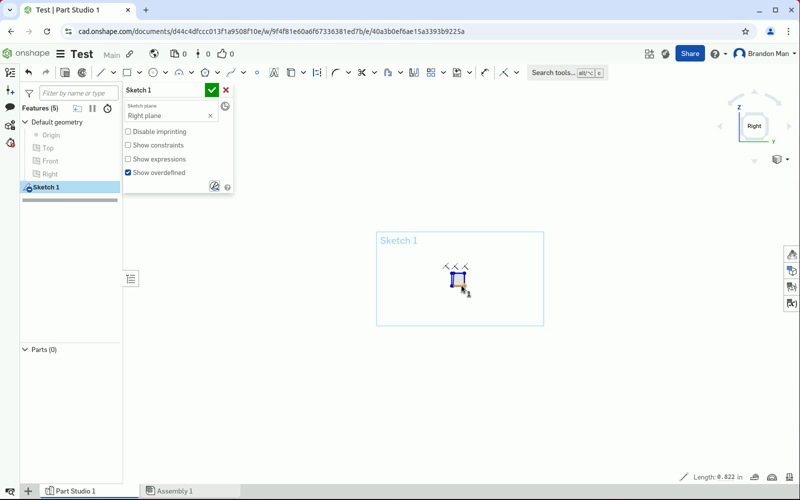
scroll(-6)
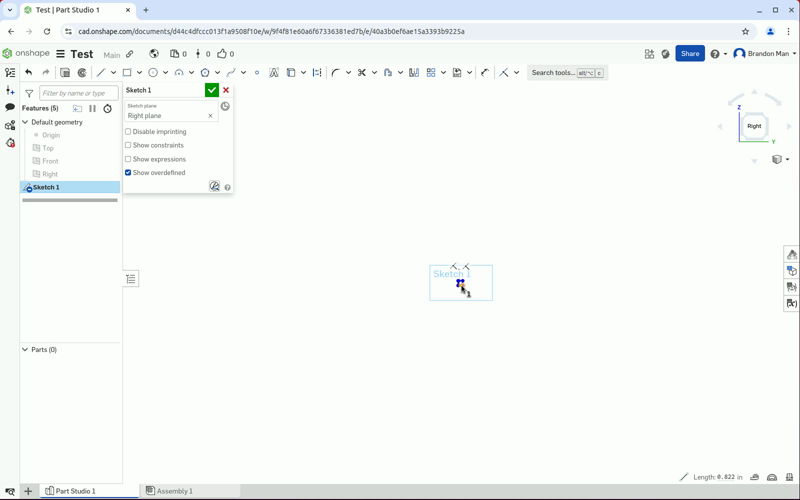
mouse_move(73, 352)
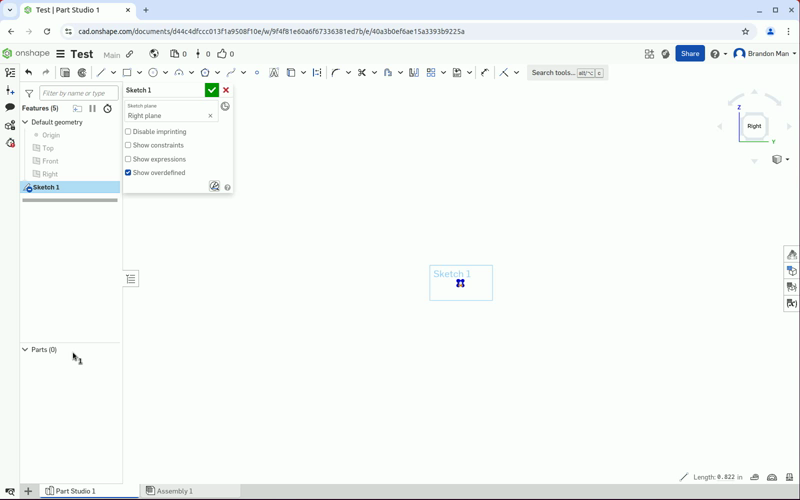
key(shift+y)
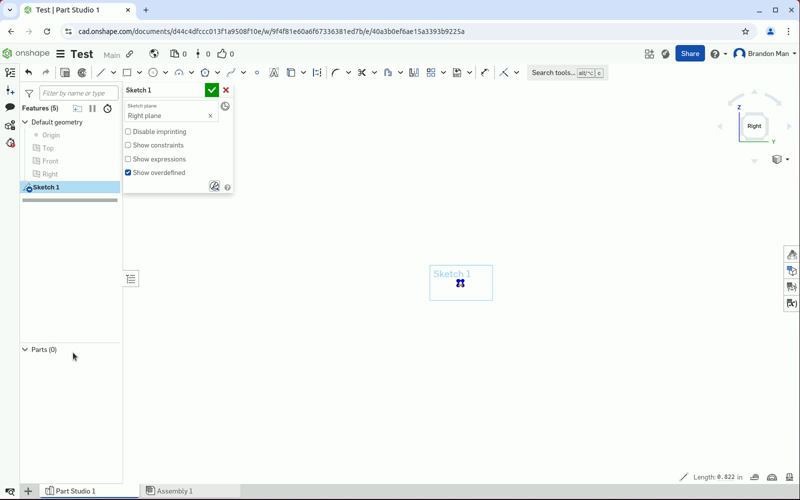
key(shift+e)
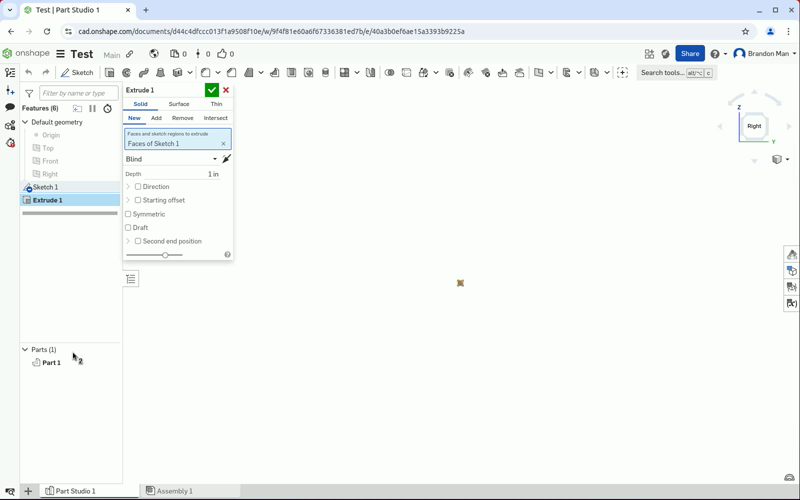
mouse_move(143, 106)
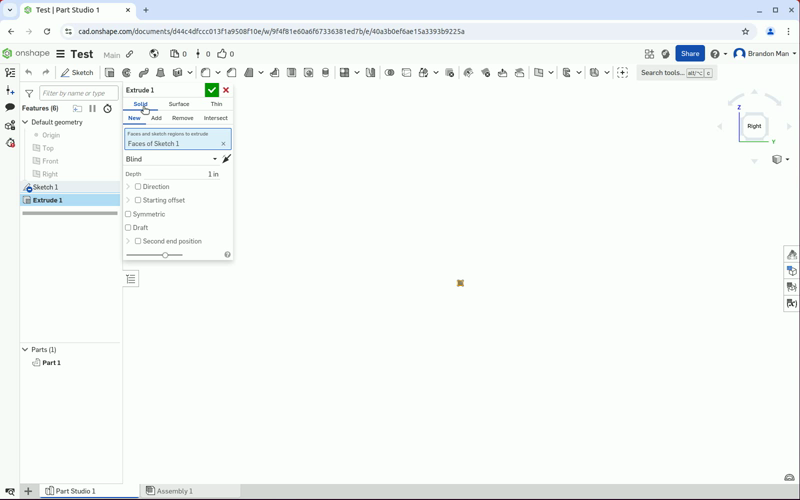
click(143, 106)
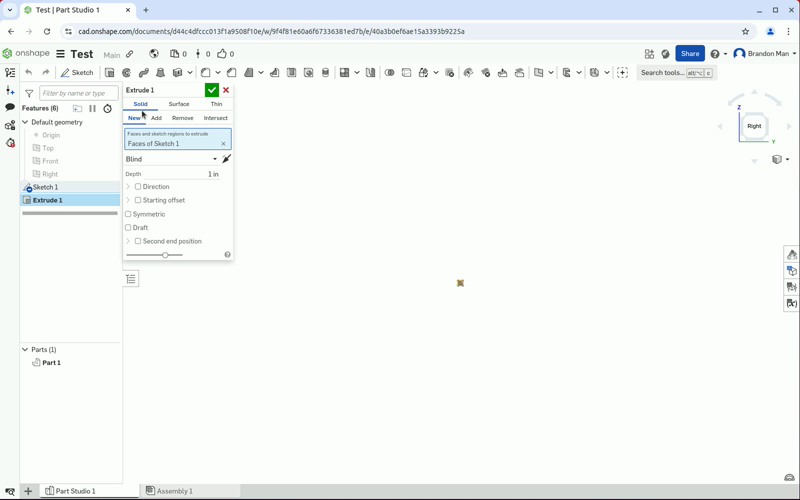
mouse_move(137, 120)
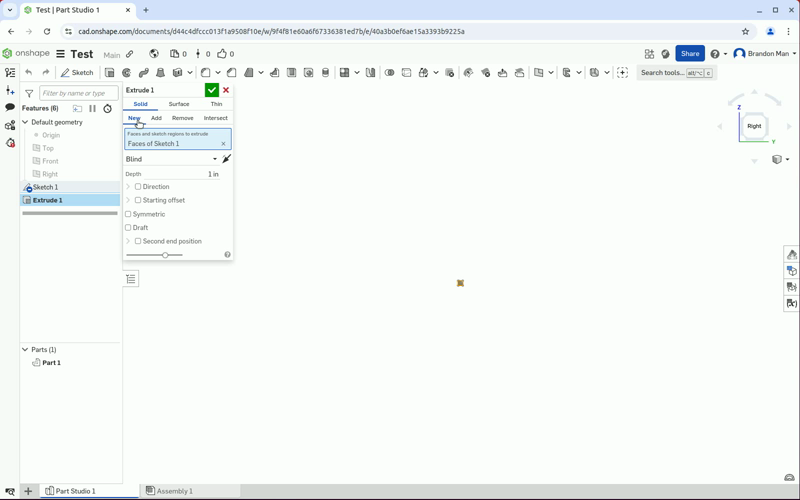
click(137, 120)
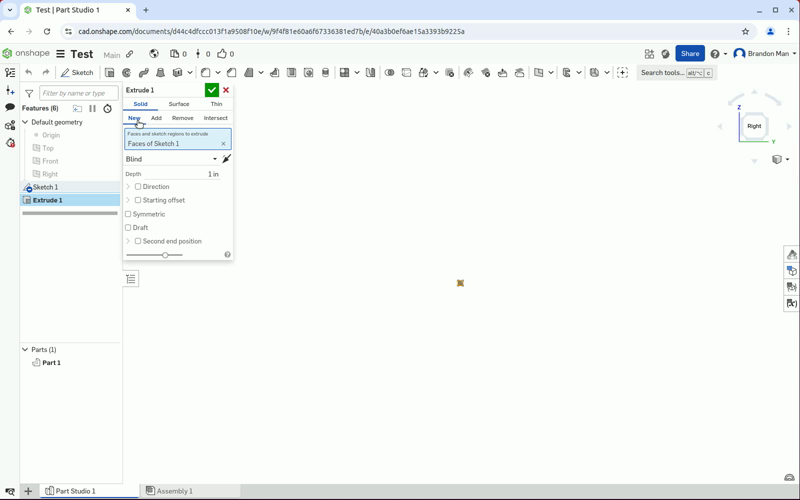
key(tab, 4)
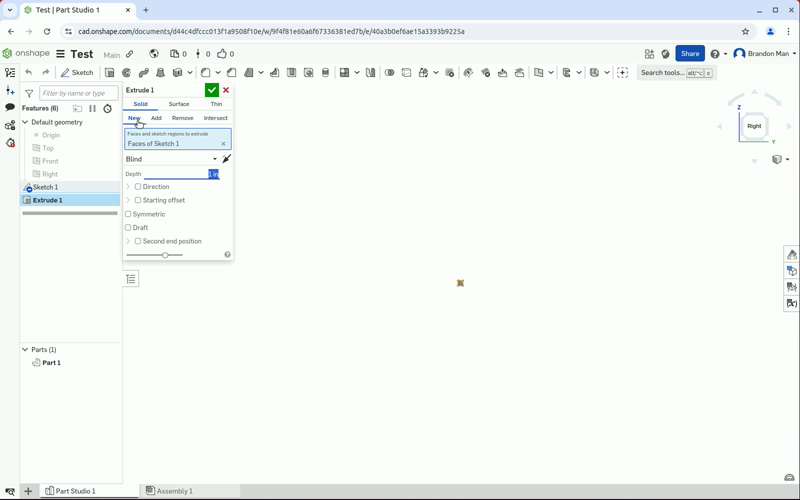
text(23.108)
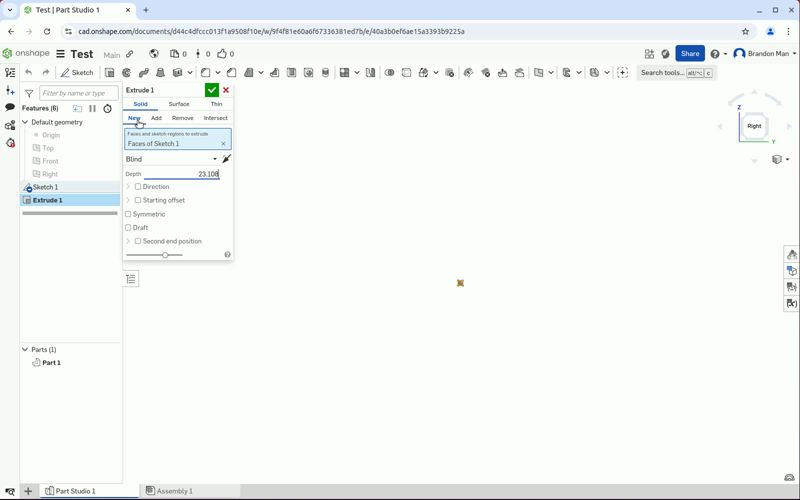
key(enter)
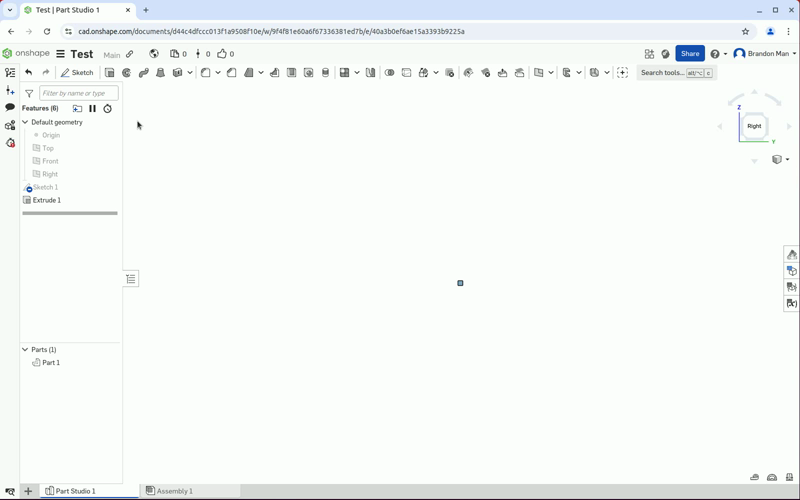
key(shift+h)
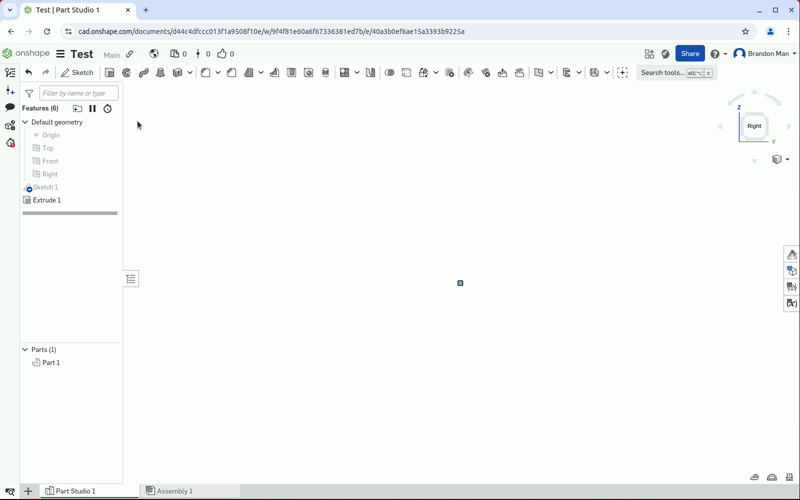
key(shift+h)
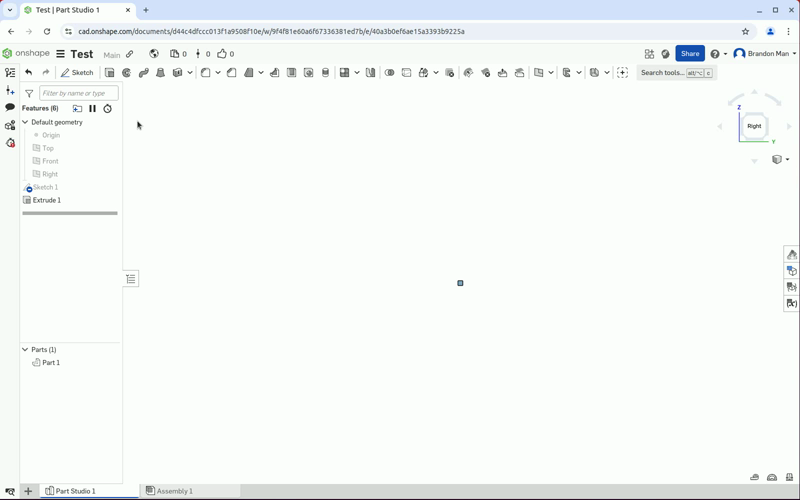
mouse_move(73, 189)
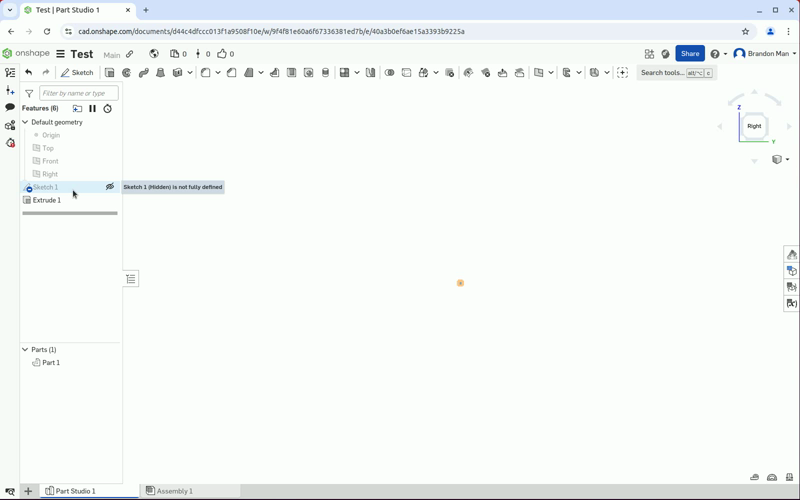
click(73, 189)
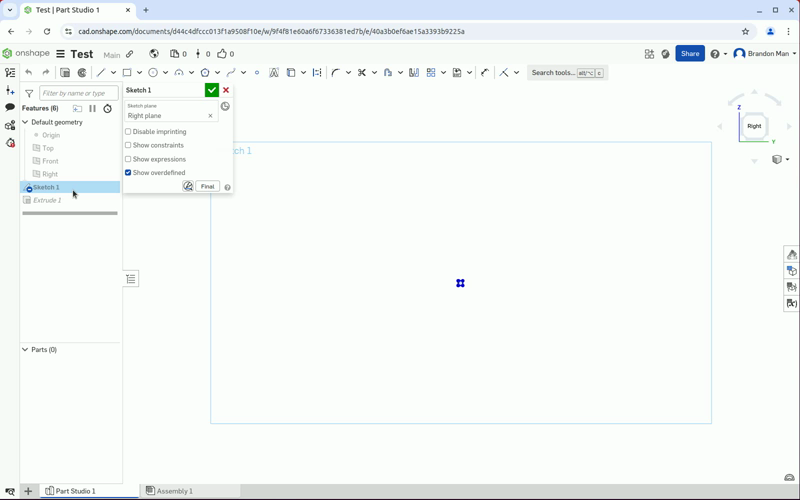
mouse_move(229, 92)
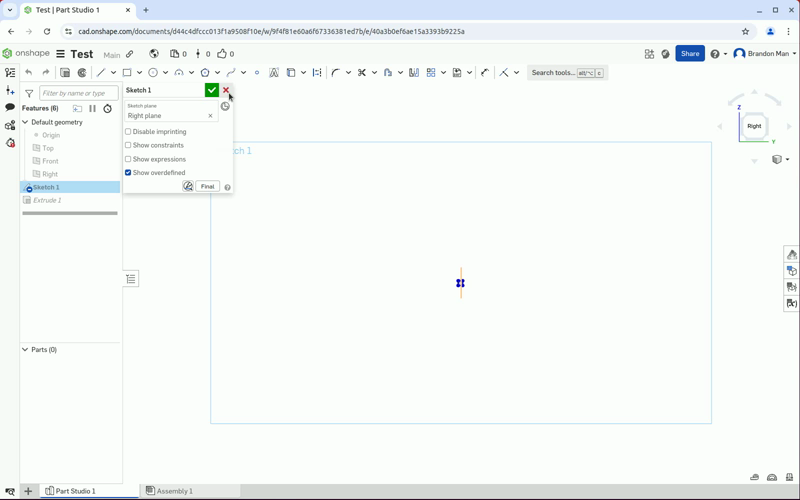
click(229, 92)
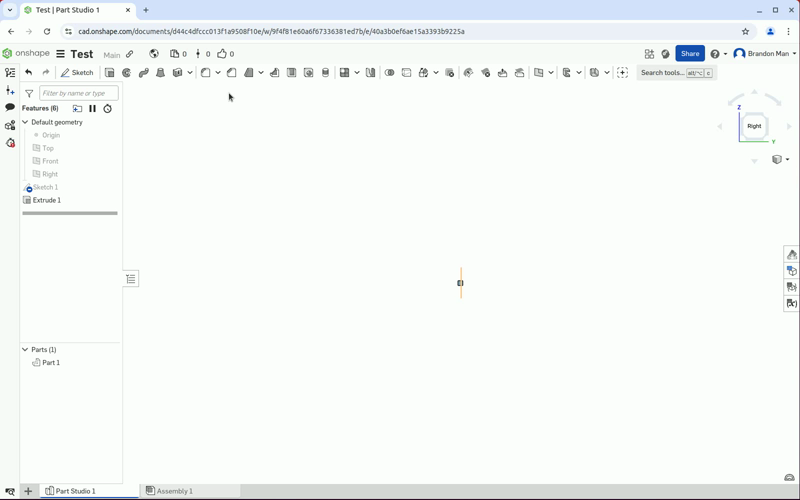
mouse_move(541, 75)
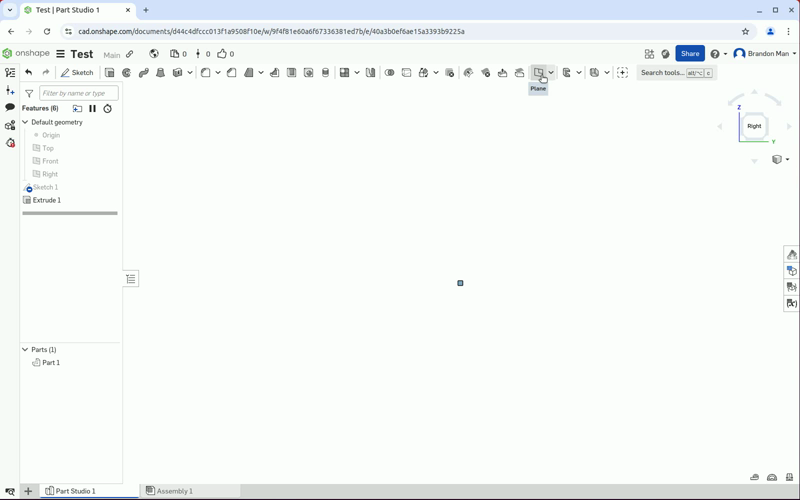
click(541, 75)
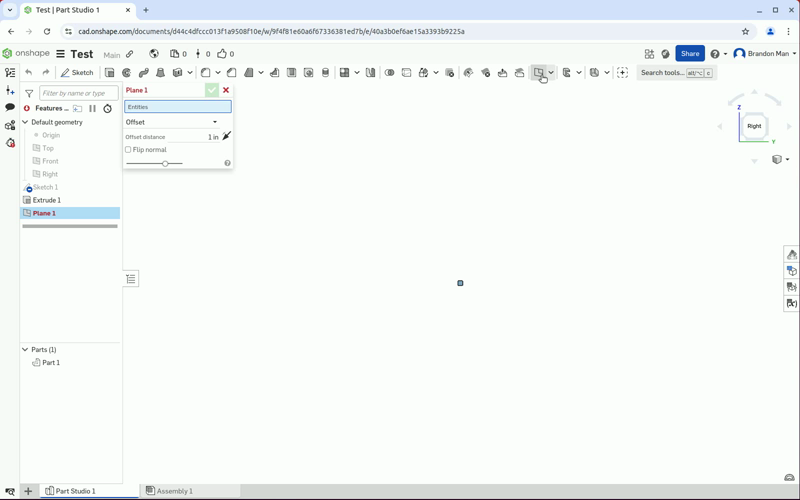
mouse_move(73, 176)
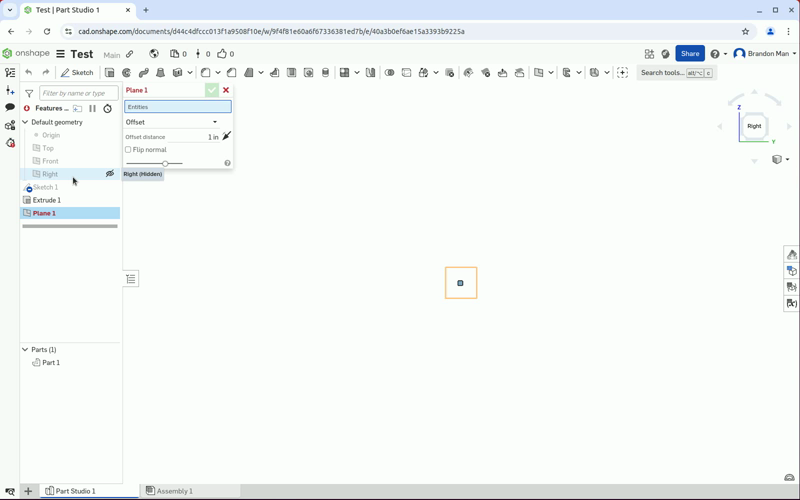
click(73, 176)
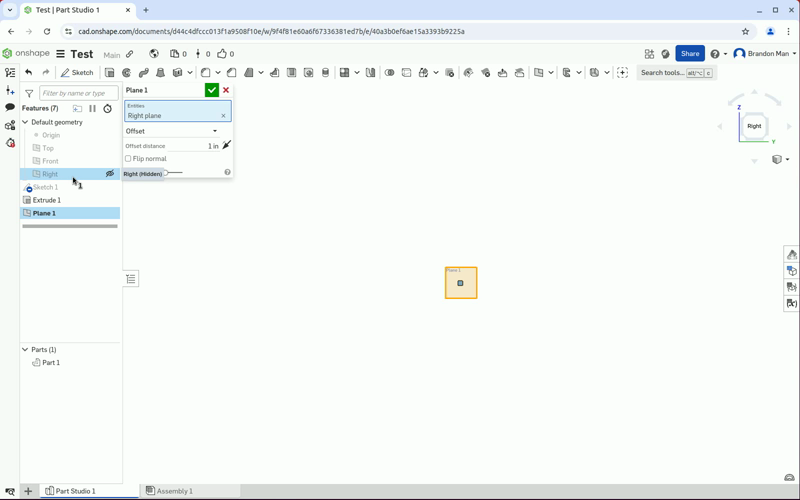
key(tab, 2)
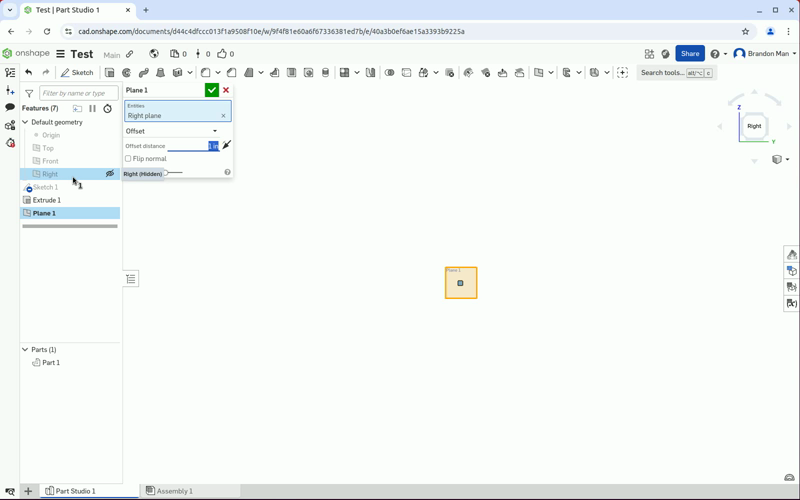
text(23.108)
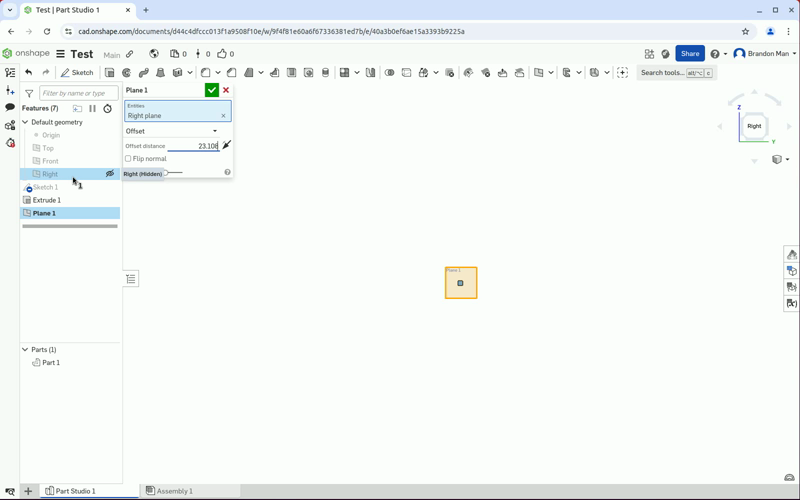
key(enter, 2)
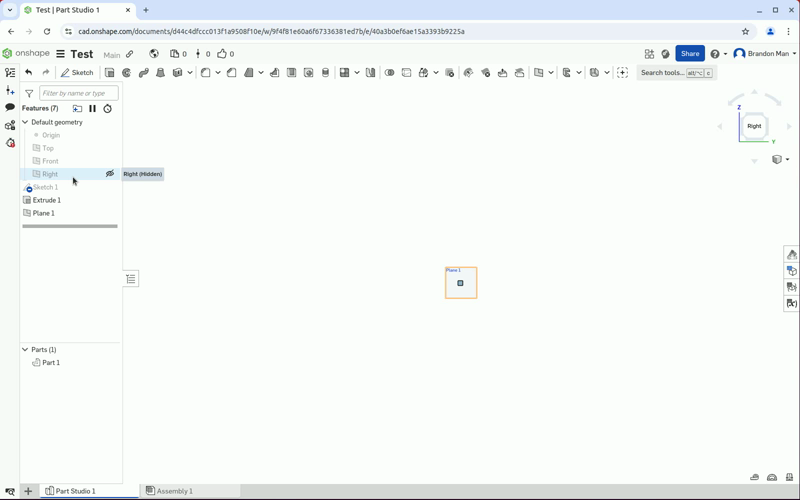
key(shift+s)
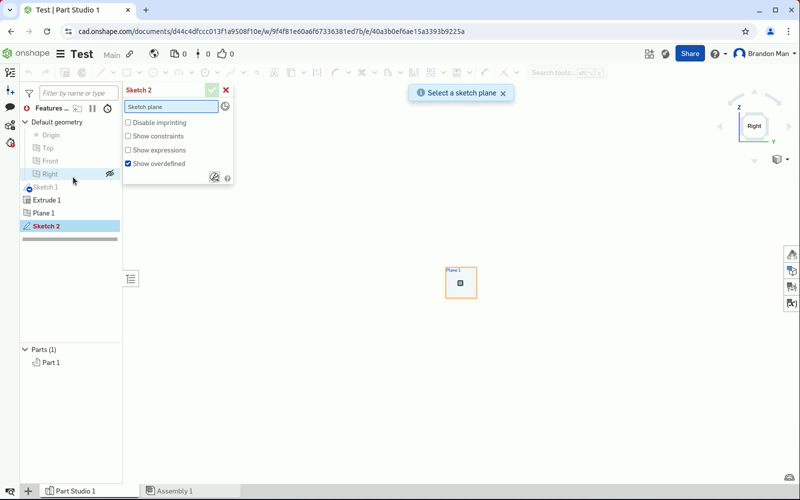
mouse_move(73, 215)
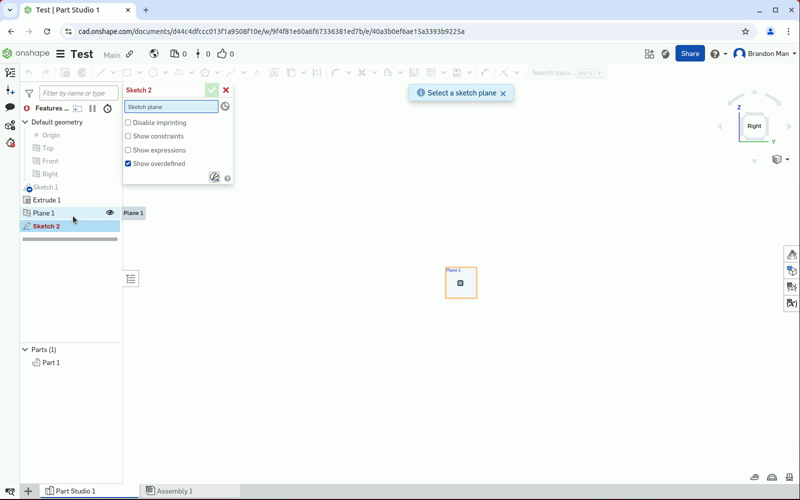
click(73, 215)
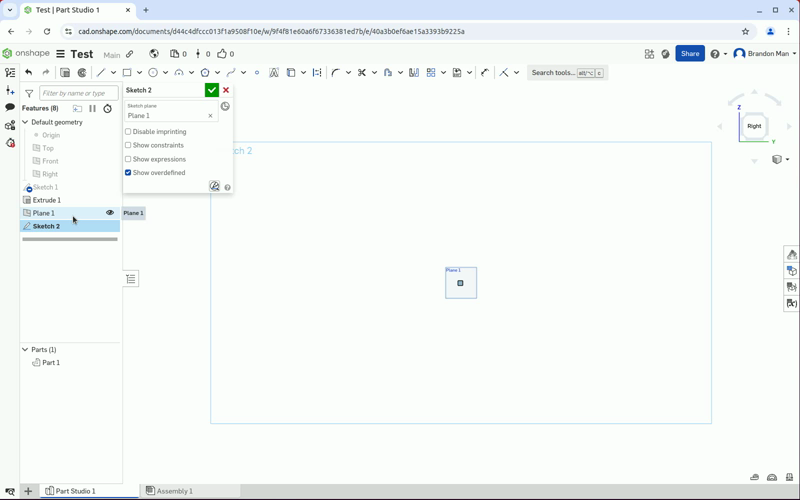
mouse_move(73, 352)
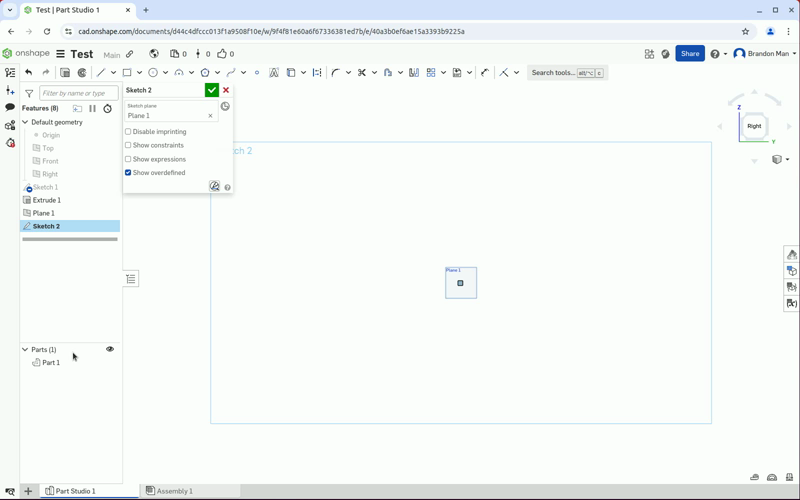
key(y)
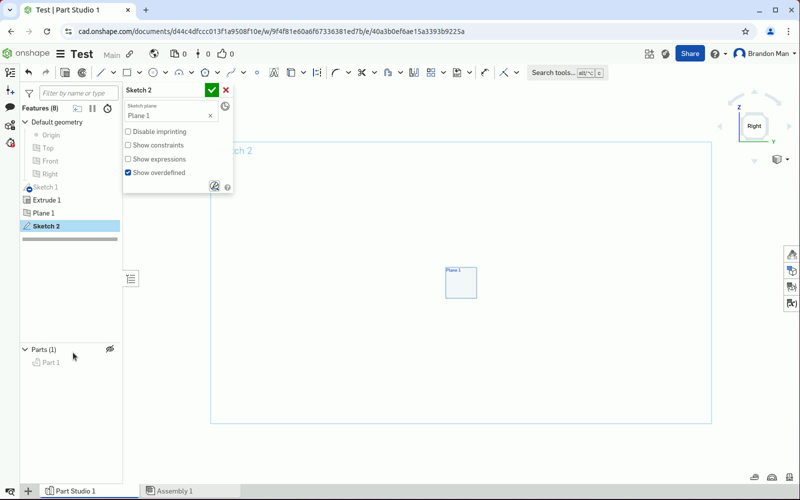
key(l)
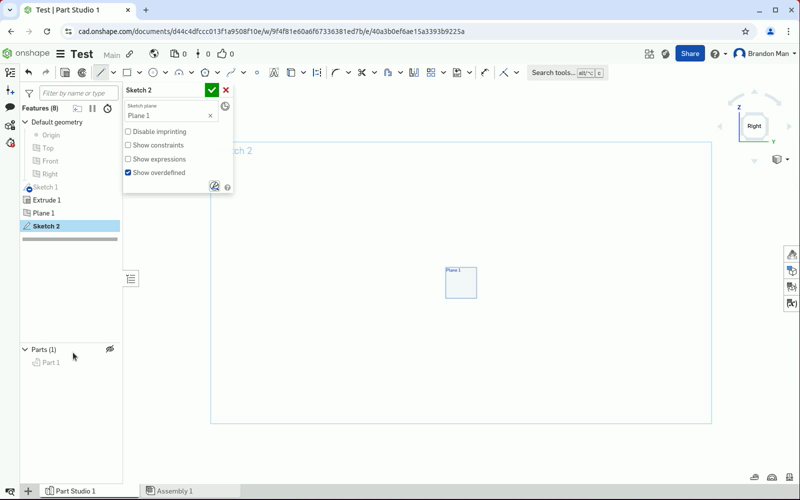
key_down(shift)
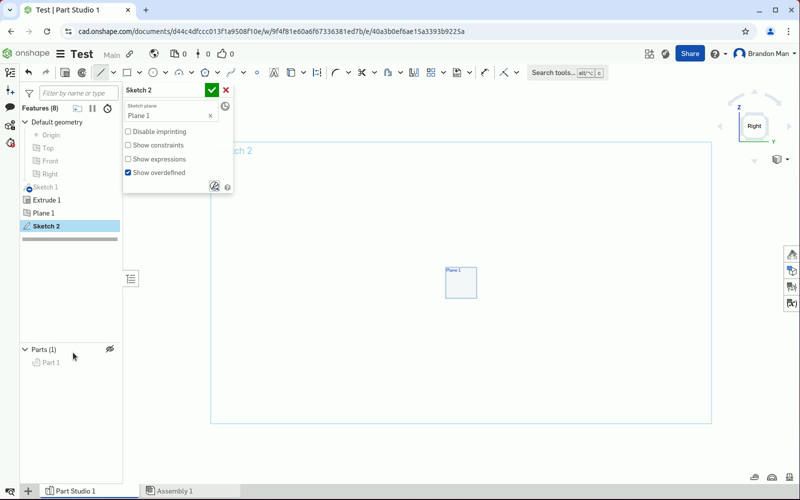
mouse_move(458, 285)
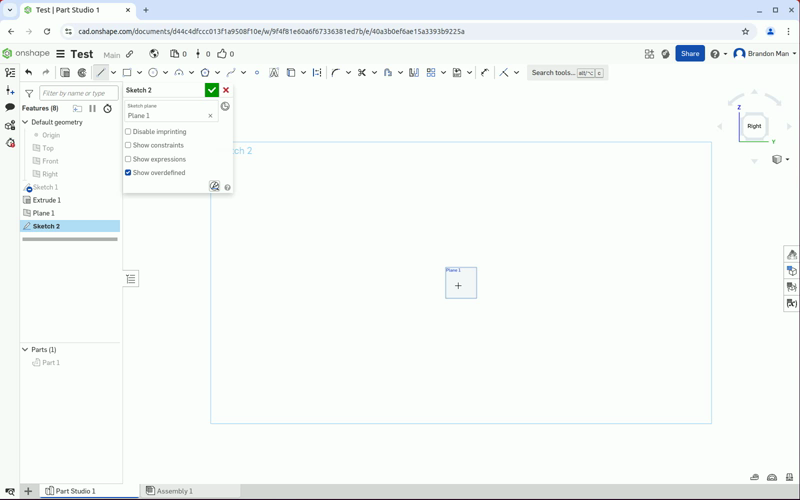
click(458, 285)
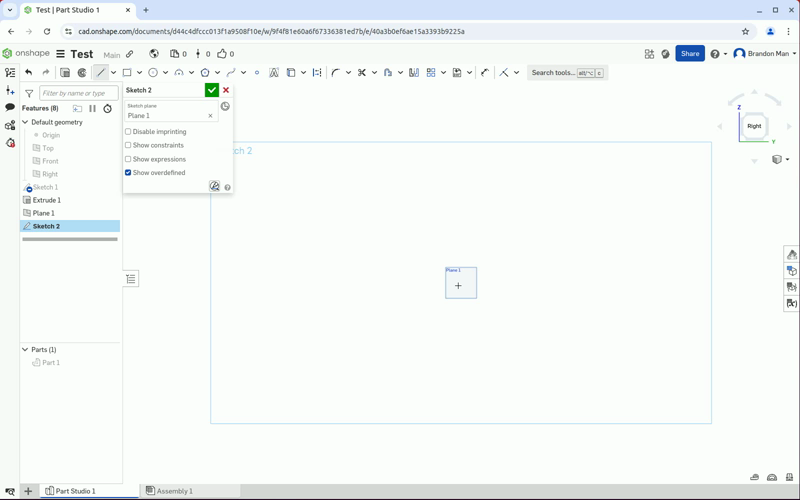
key_up(shift)
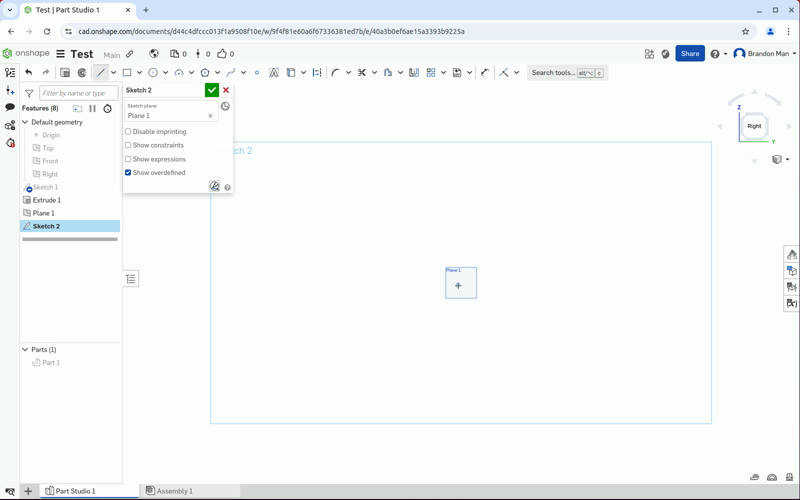
key_down(shift)
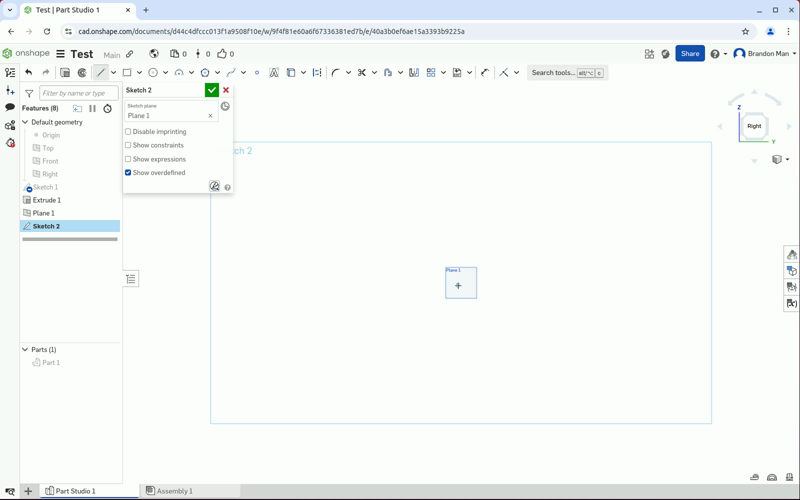
mouse_move(488, 285)
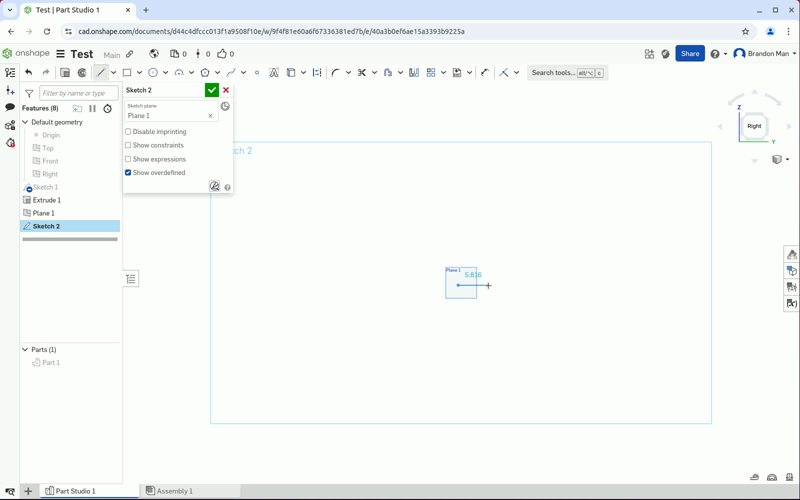
mouse_move(462, 285)
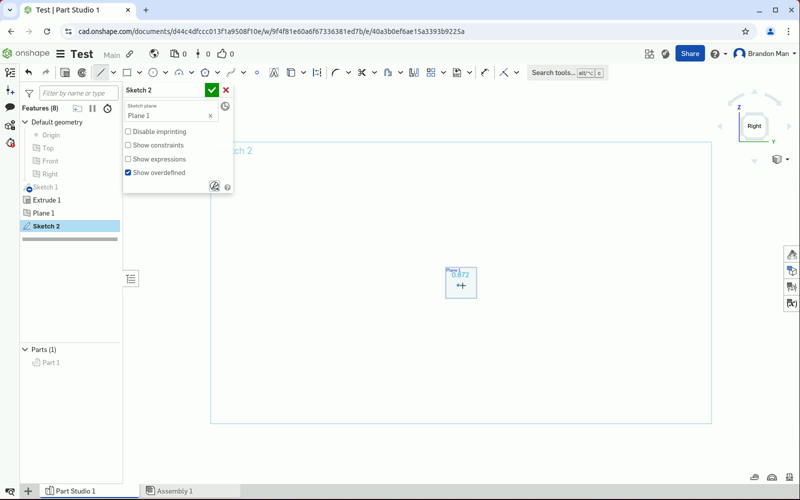
scroll(6)
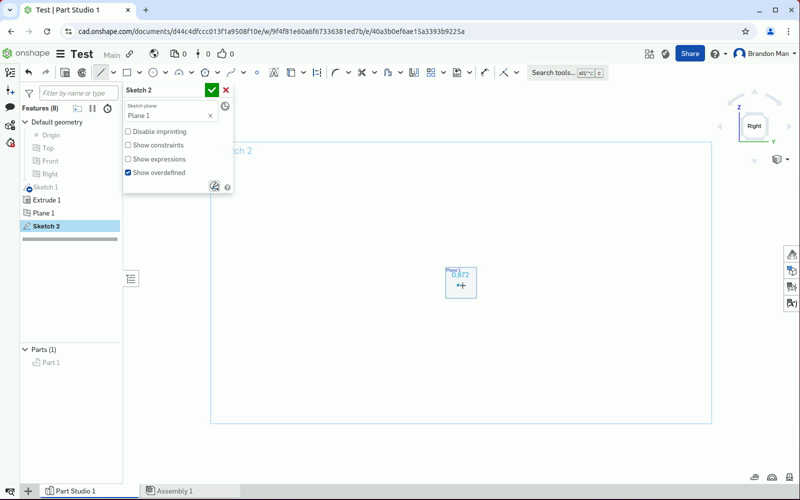
scroll(6)
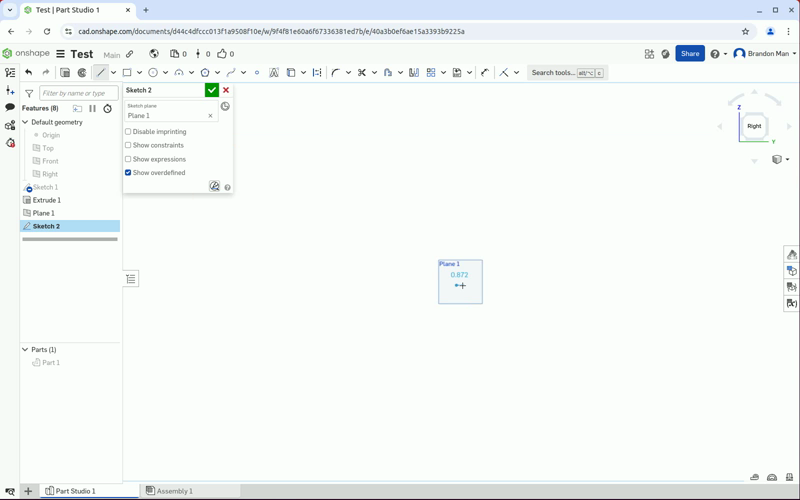
scroll(6)
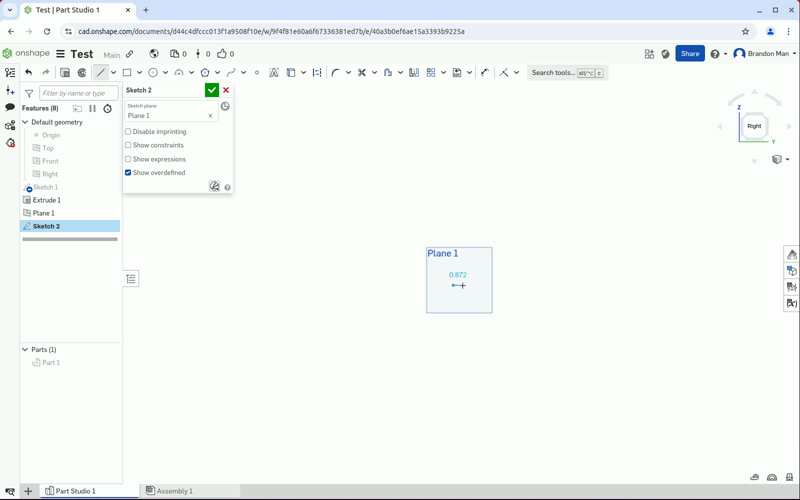
scroll(6)
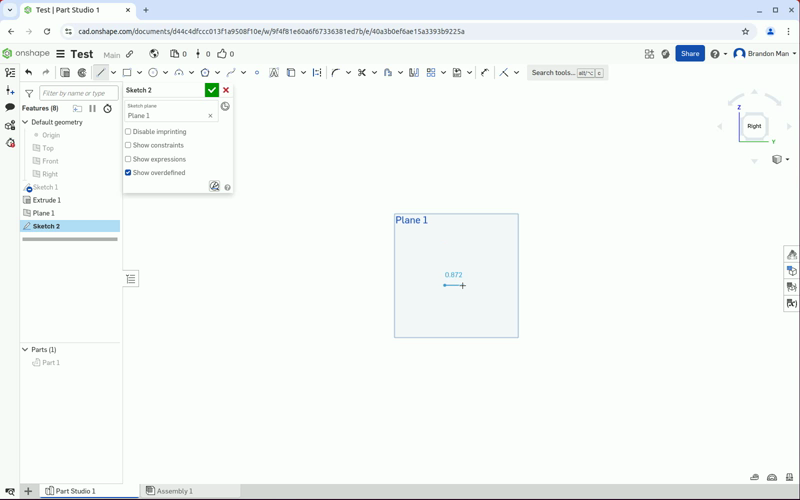
scroll(6)
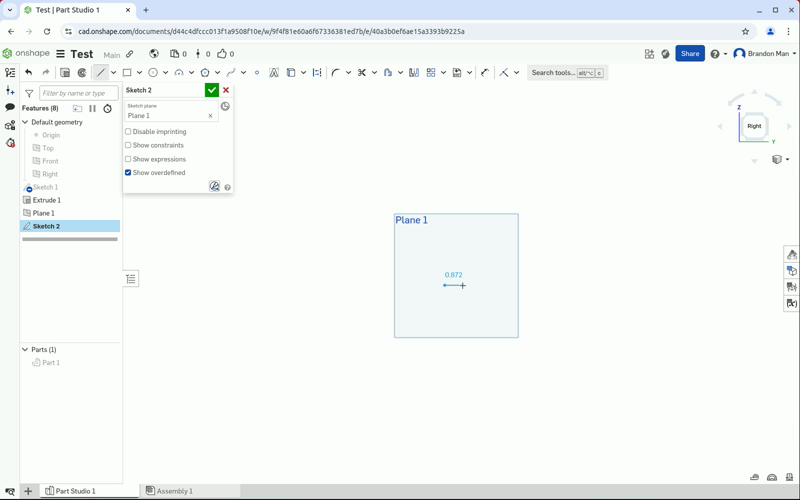
scroll(6)
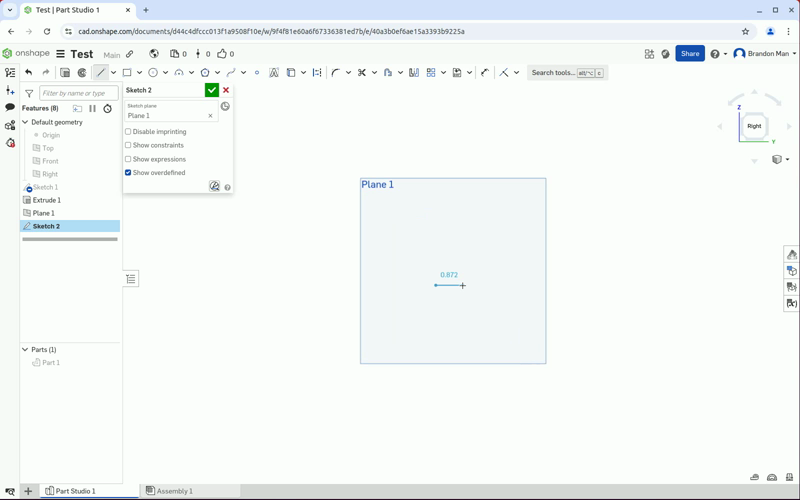
scroll(6)
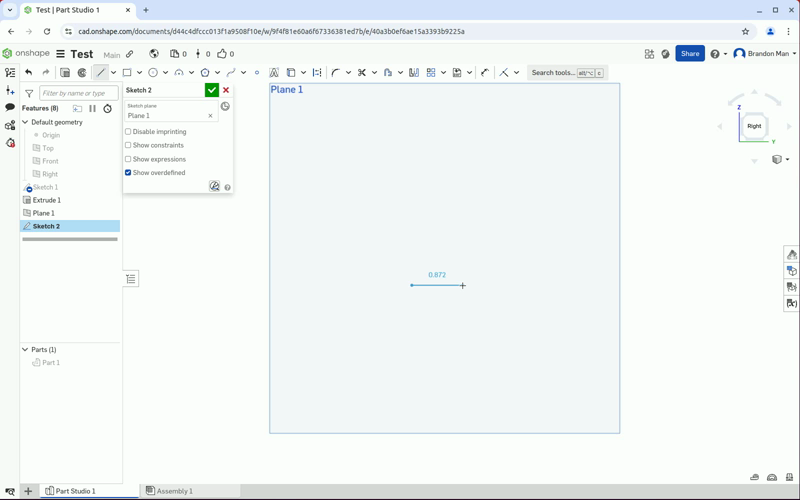
click(462, 285)
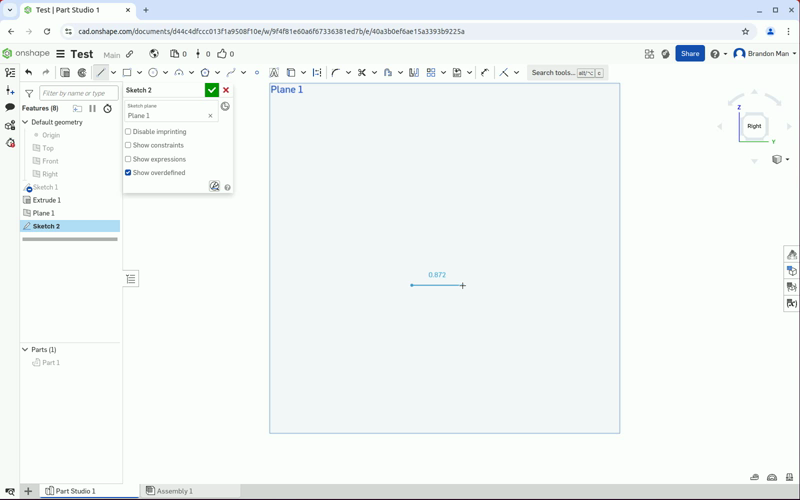
scroll(-6)
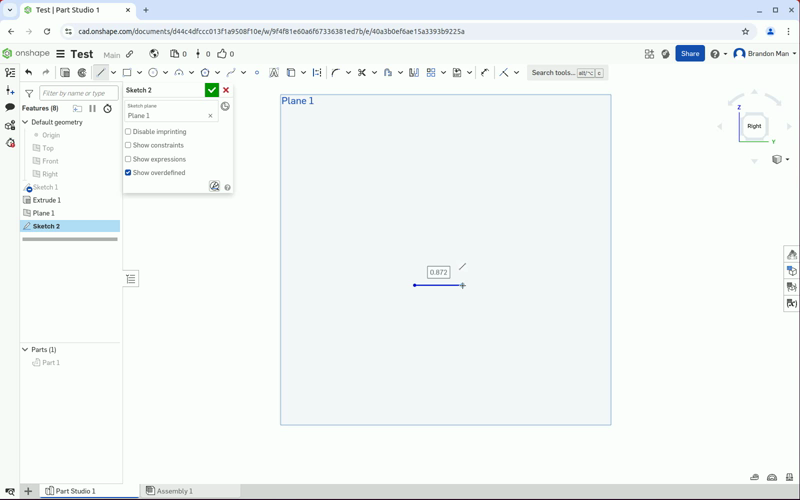
scroll(-6)
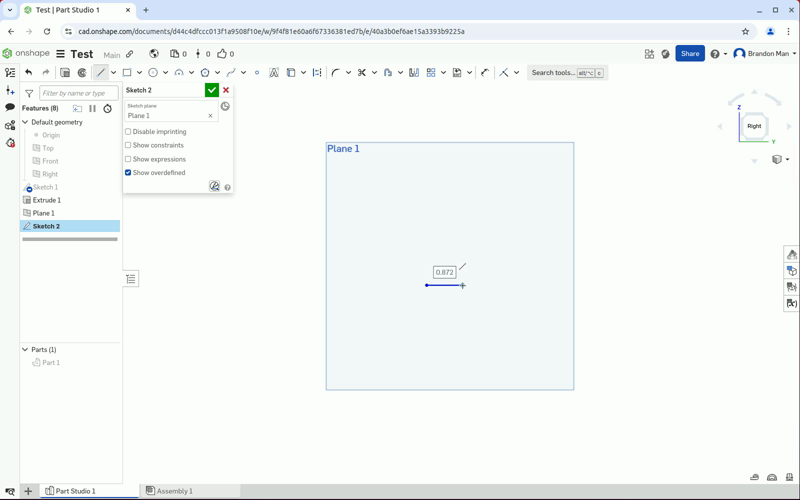
scroll(-6)
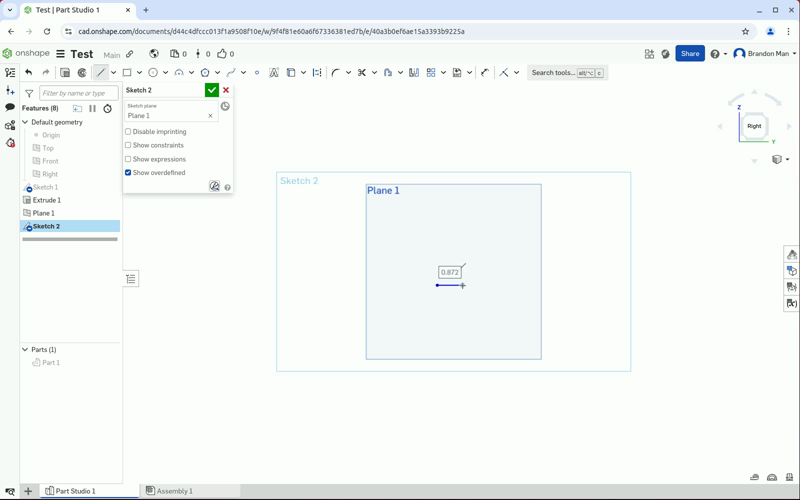
scroll(-6)
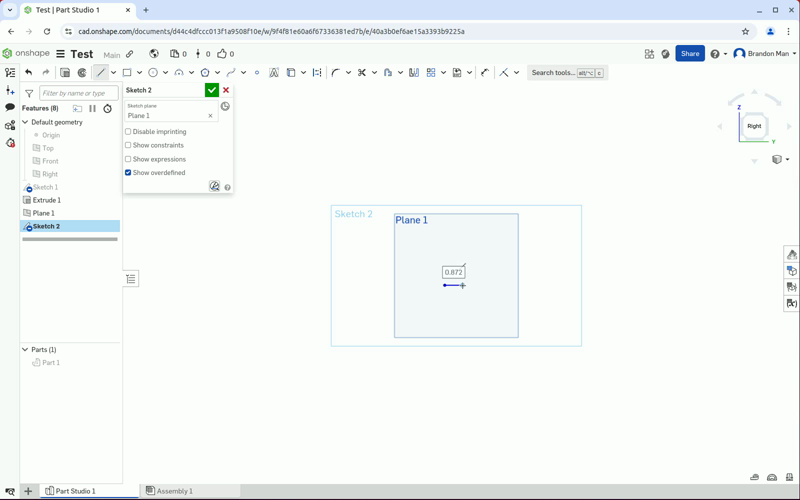
scroll(-6)
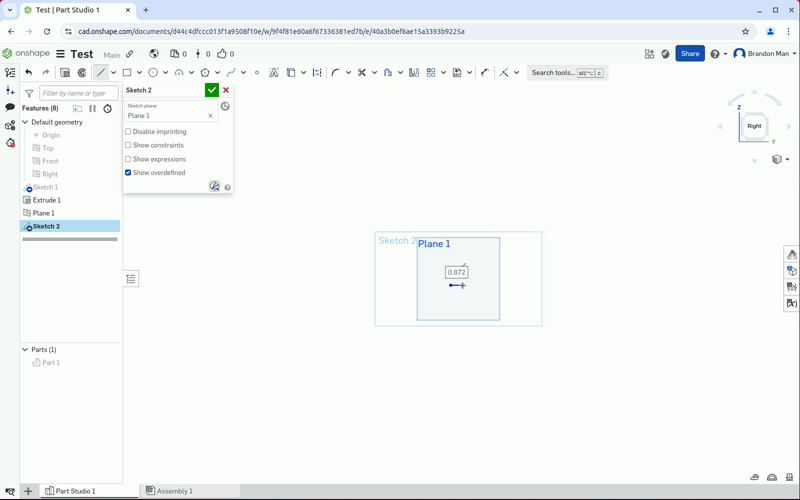
scroll(-6)
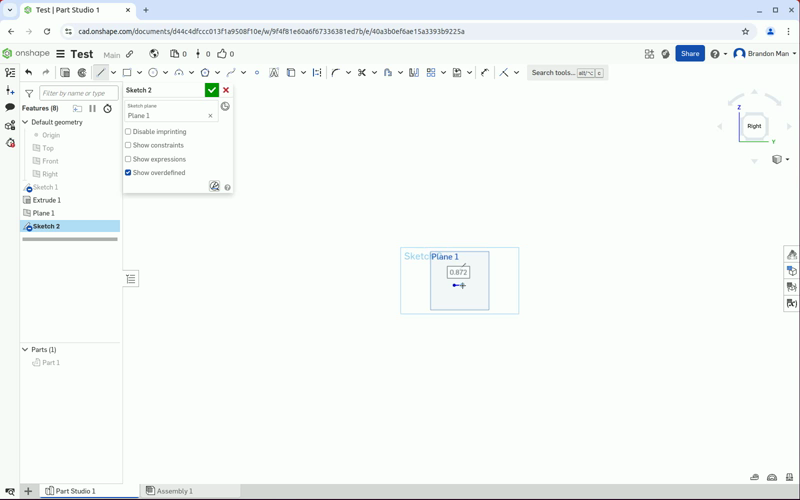
scroll(-6)
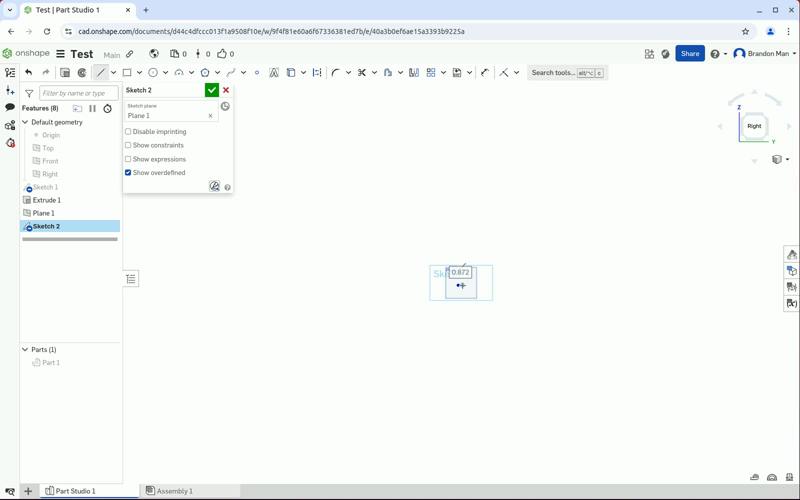
key_up(shift)
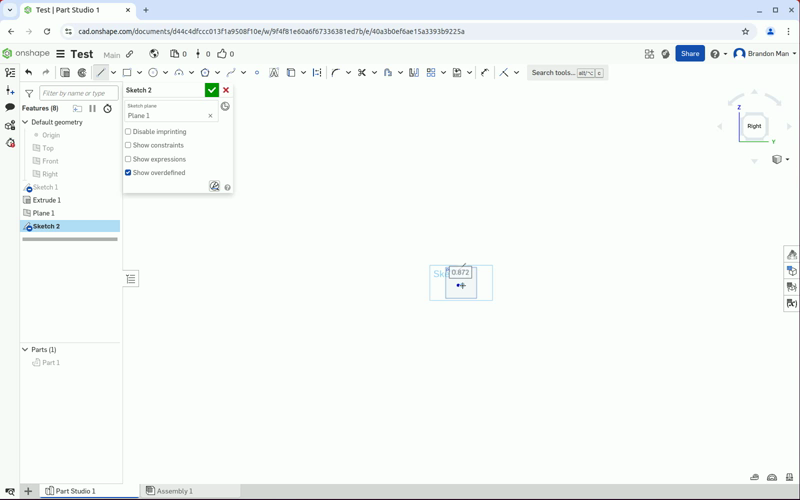
key_down(shift)
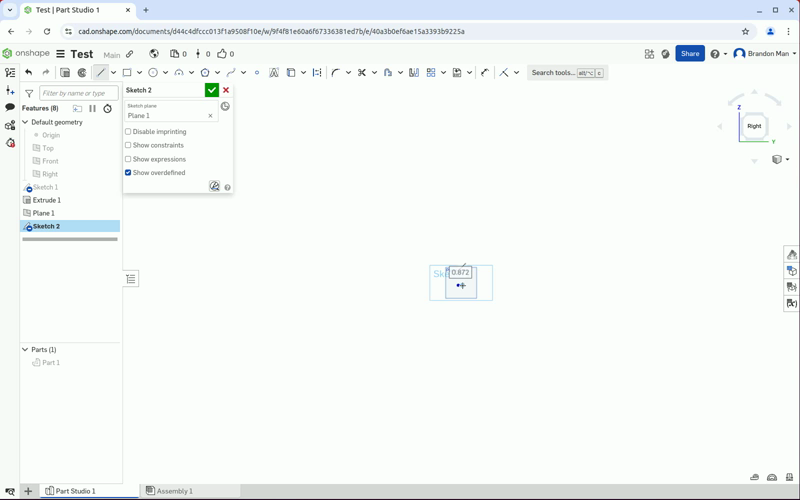
mouse_move(492, 285)
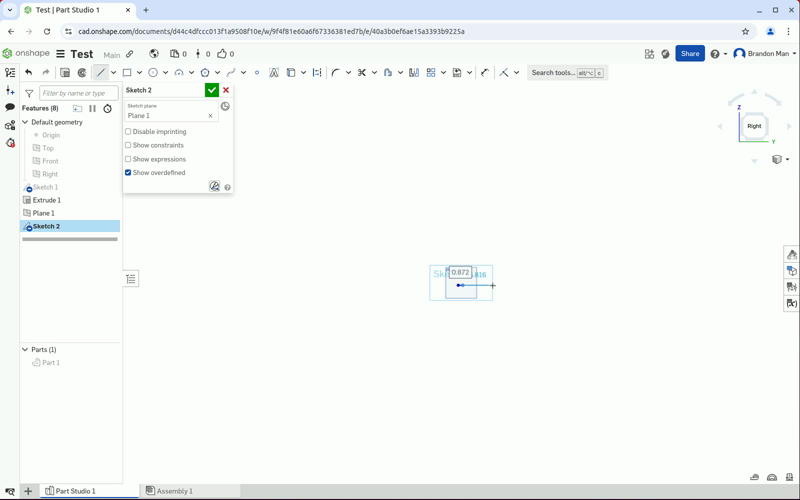
mouse_move(462, 280)
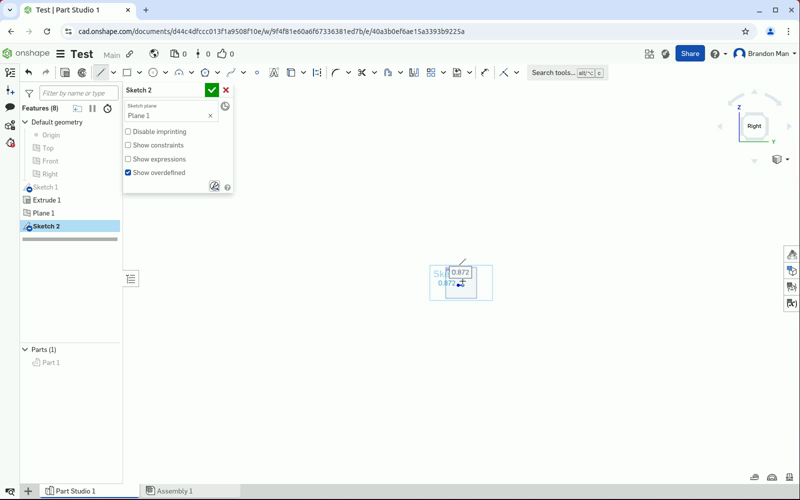
scroll(6)
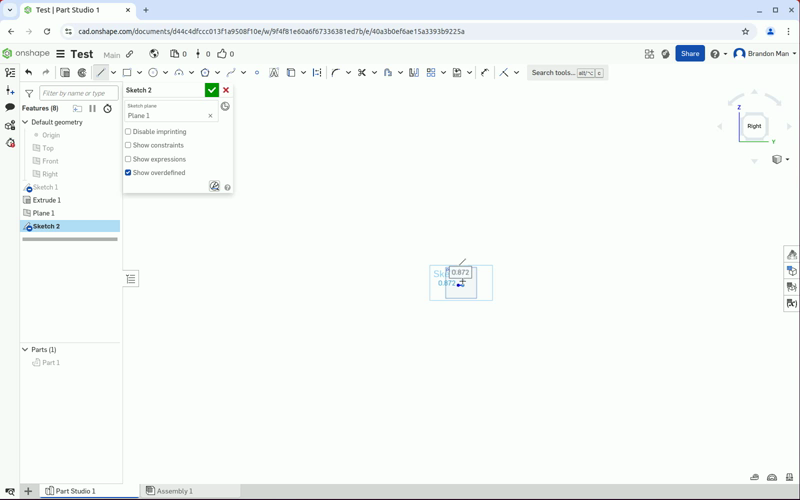
scroll(6)
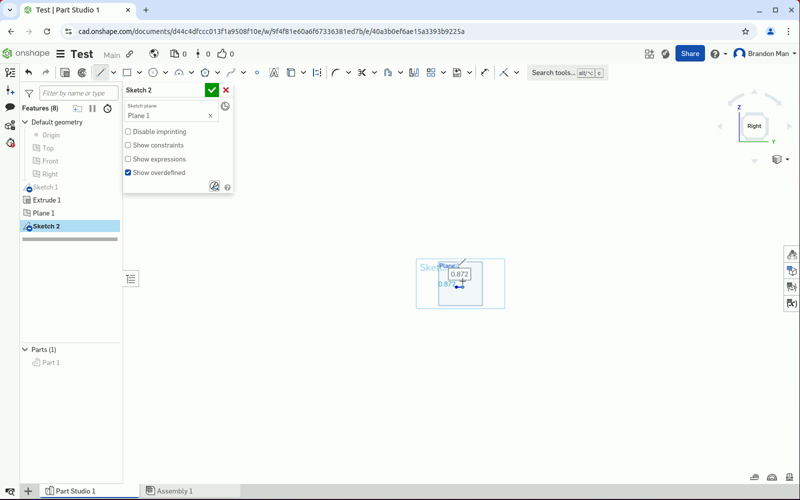
scroll(6)
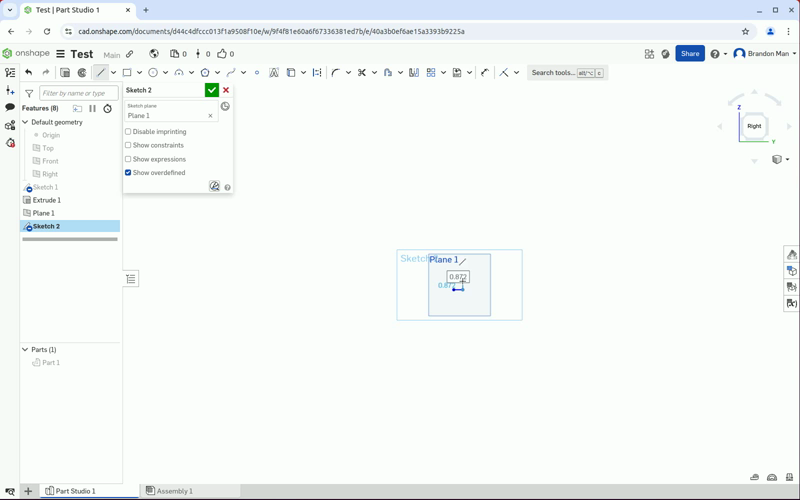
scroll(6)
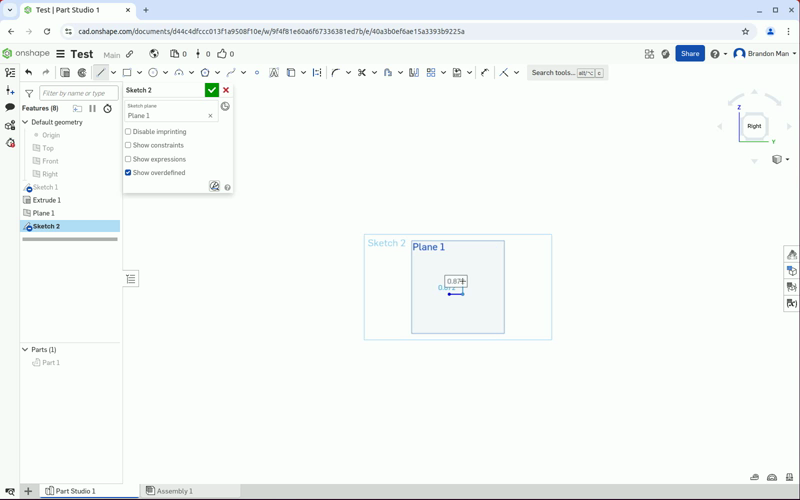
scroll(6)
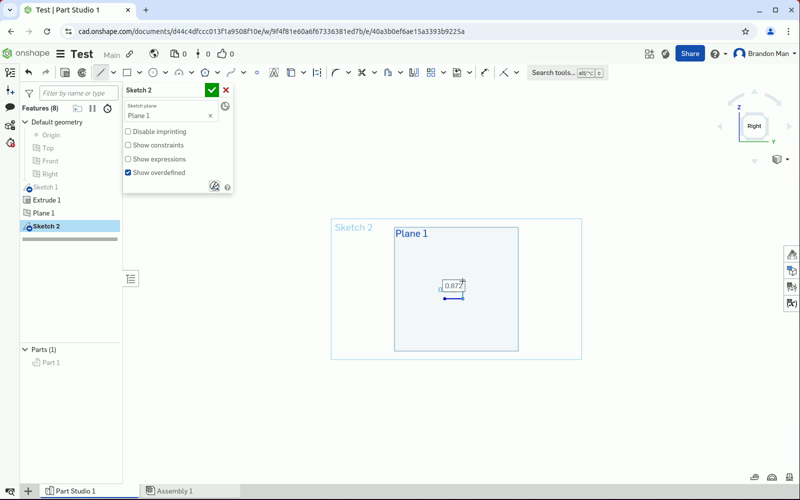
scroll(6)
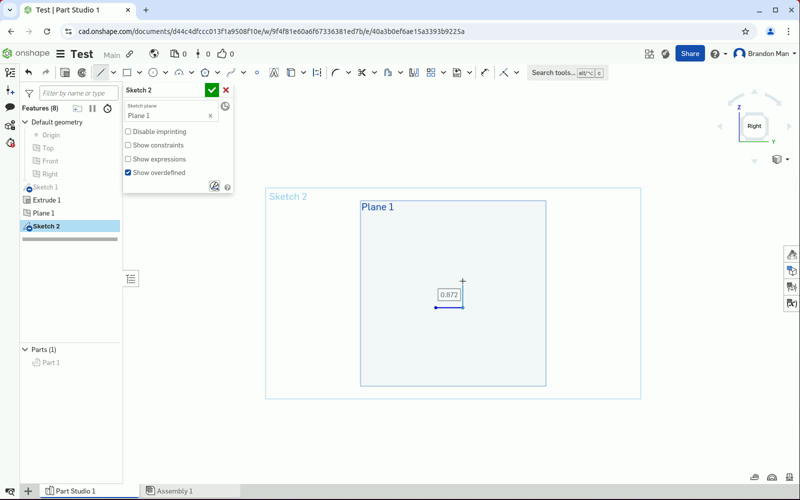
scroll(6)
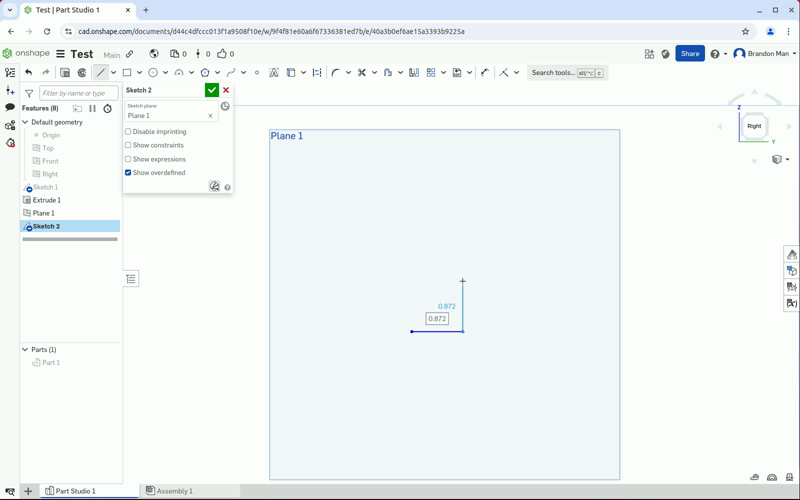
click(462, 280)
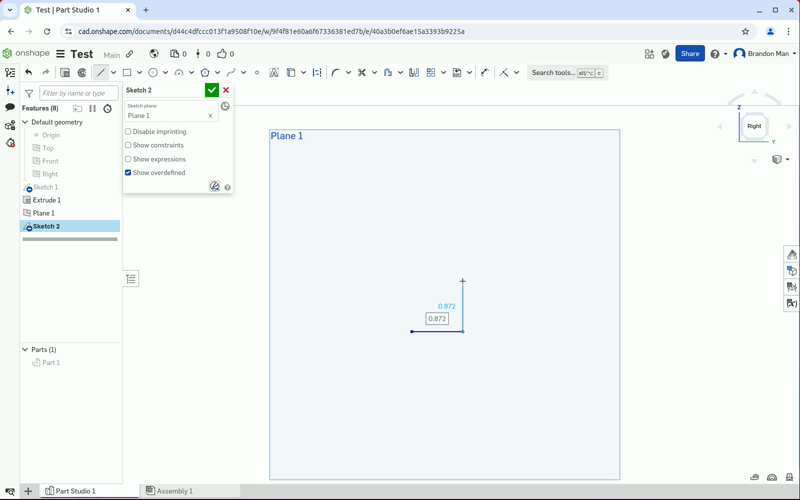
scroll(-6)
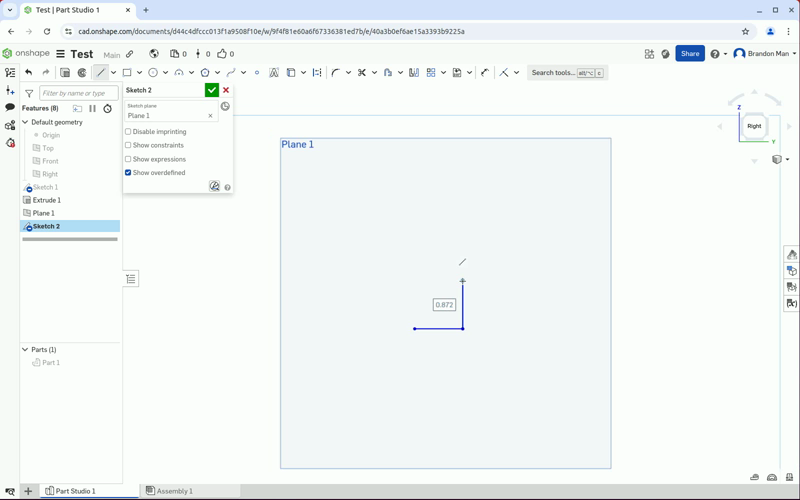
scroll(-6)
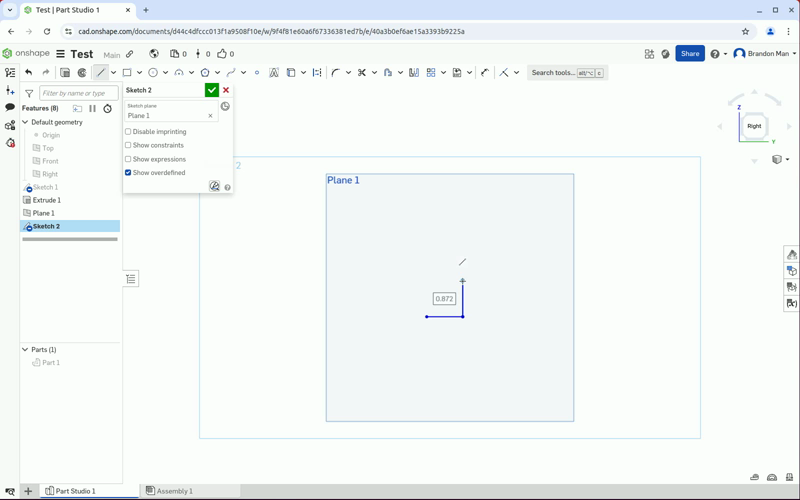
scroll(-6)
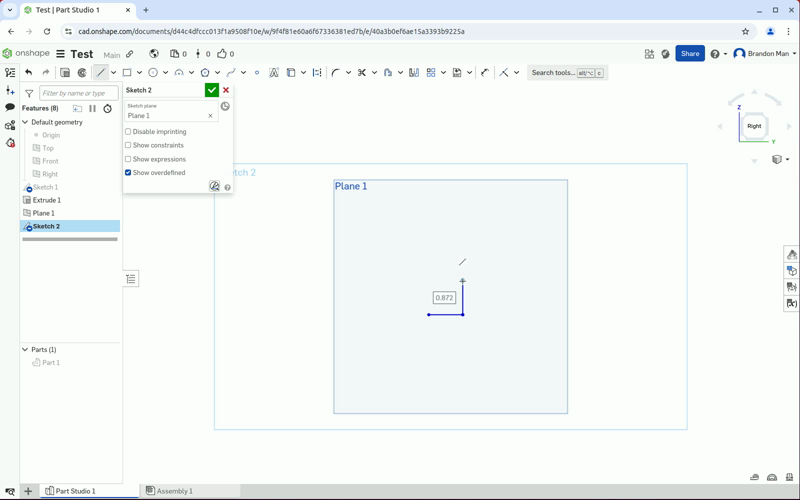
scroll(-6)
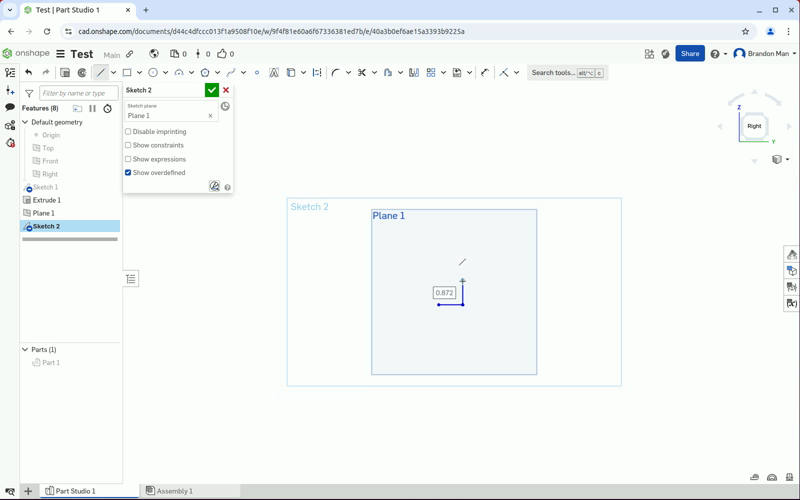
scroll(-6)
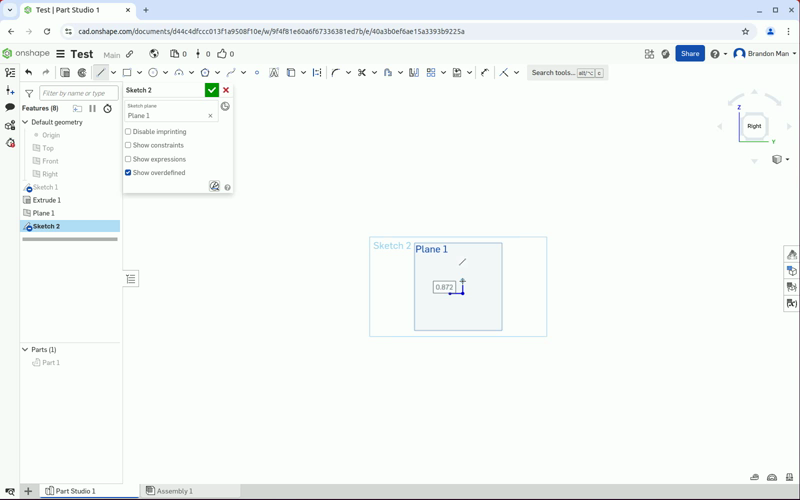
scroll(-6)
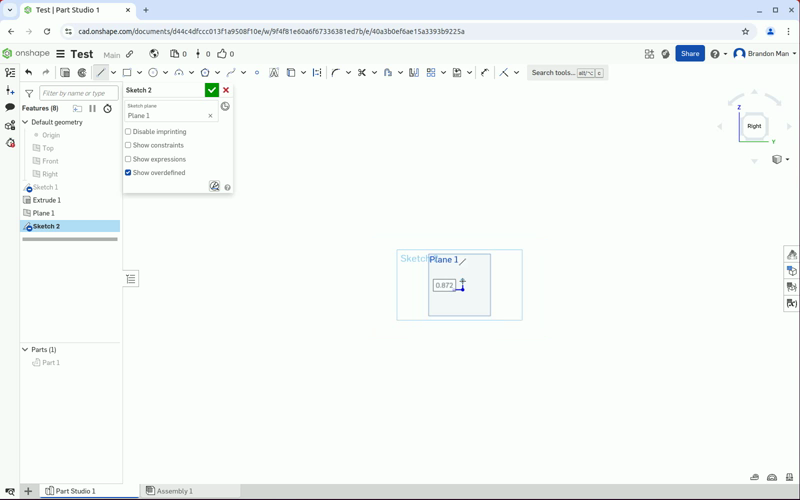
scroll(-6)
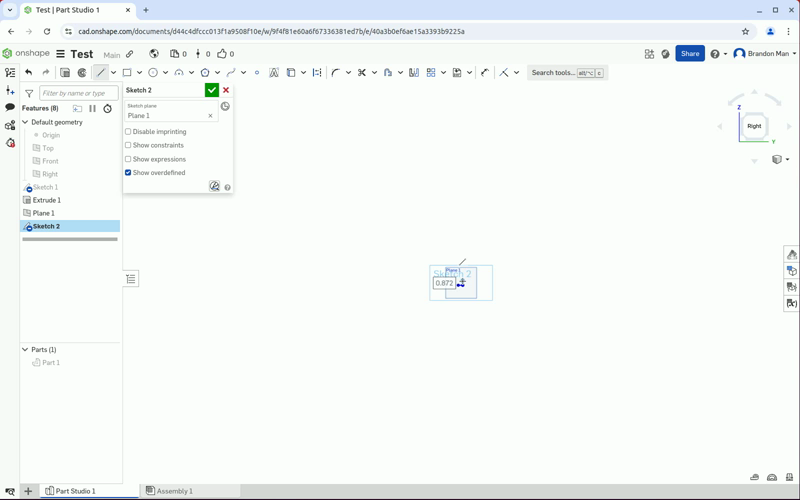
key_up(shift)
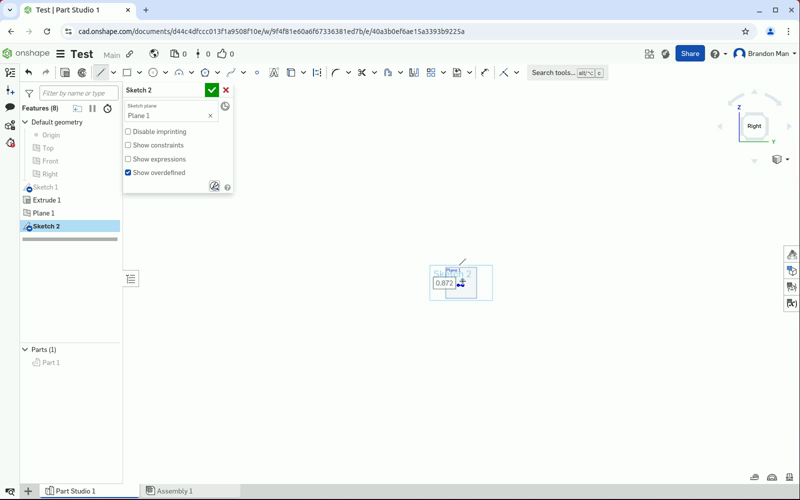
key_down(shift)
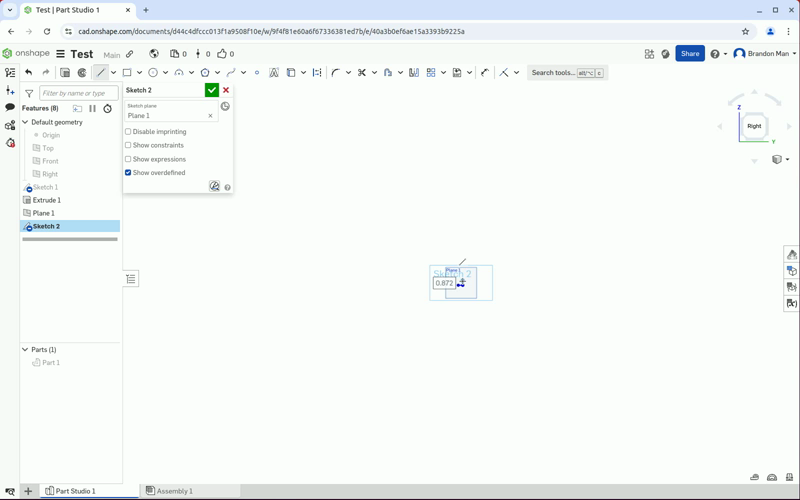
mouse_move(492, 280)
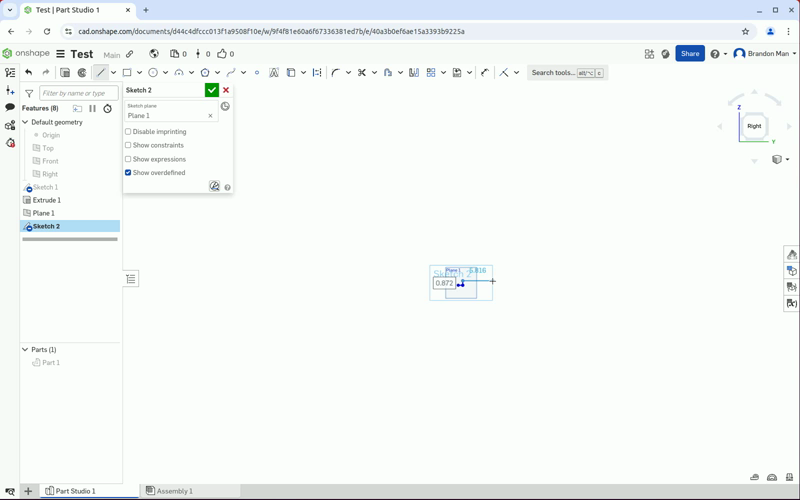
mouse_move(458, 280)
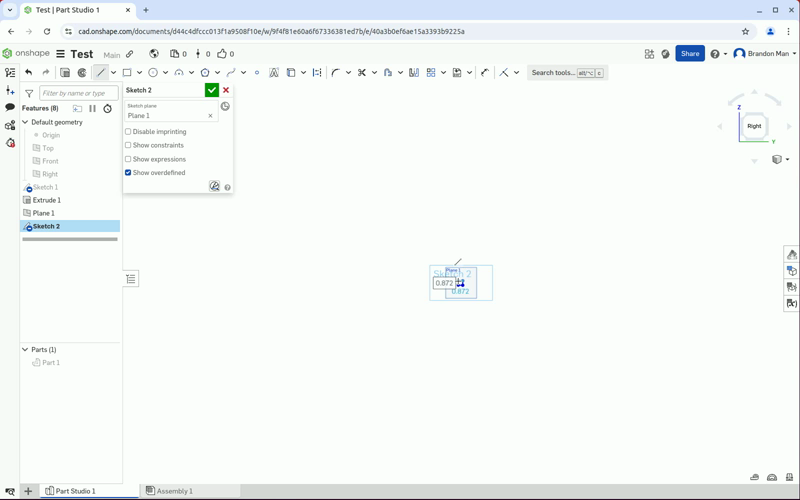
scroll(6)
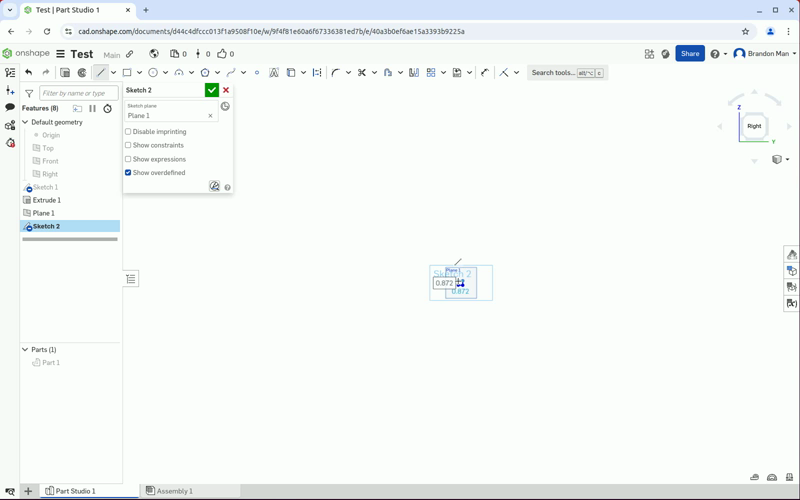
scroll(6)
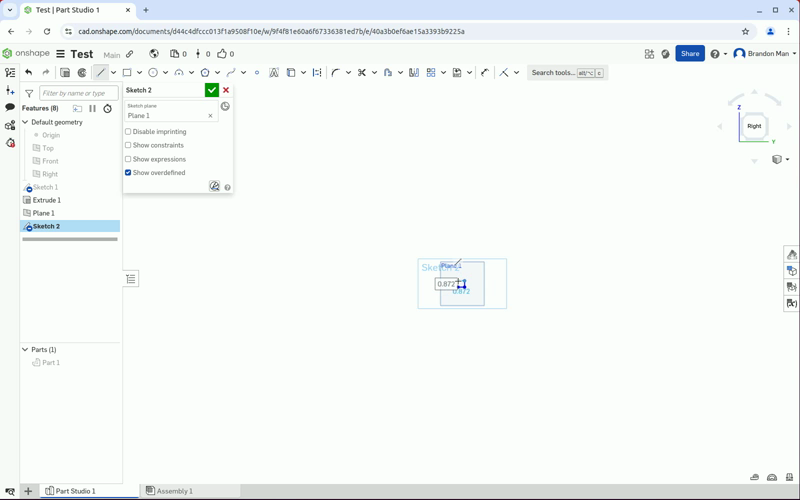
scroll(6)
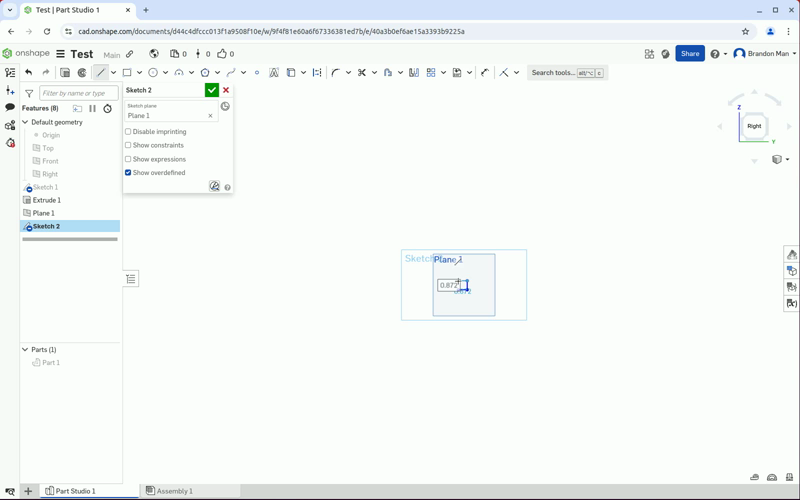
scroll(6)
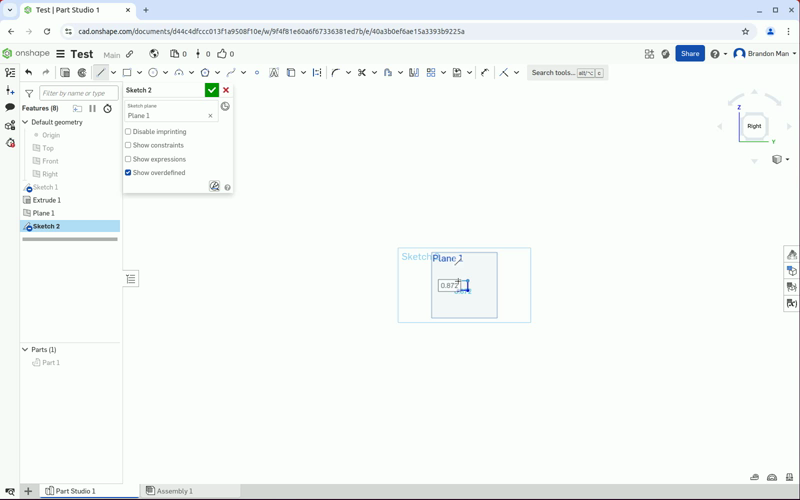
scroll(6)
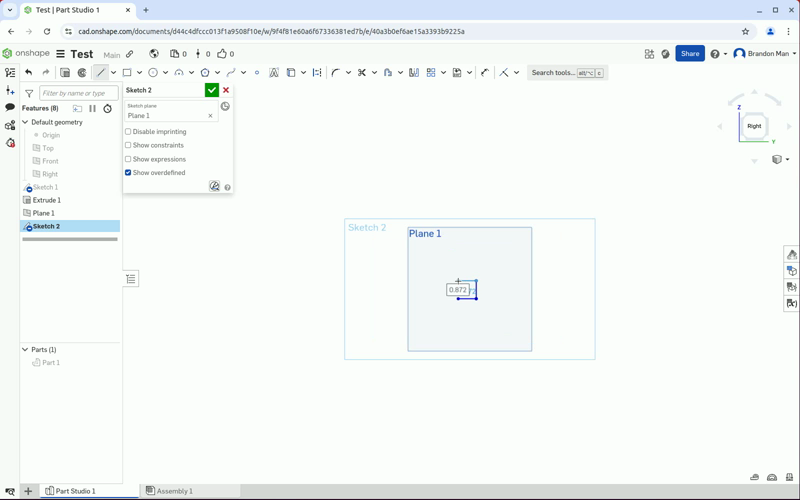
scroll(6)
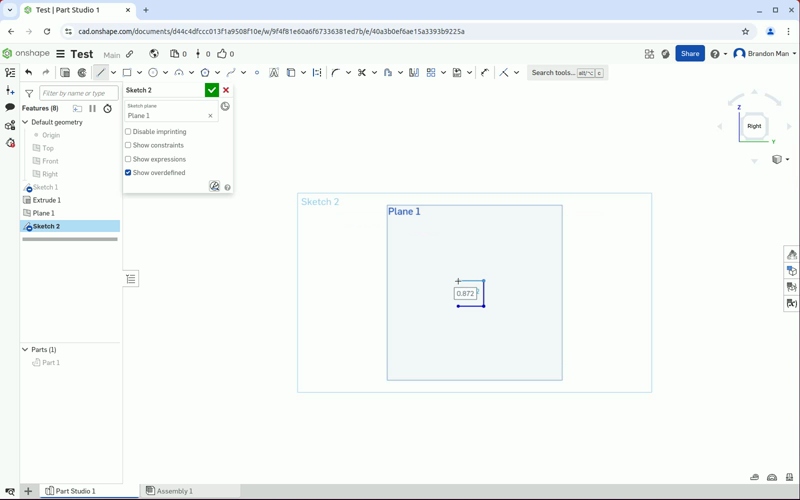
scroll(6)
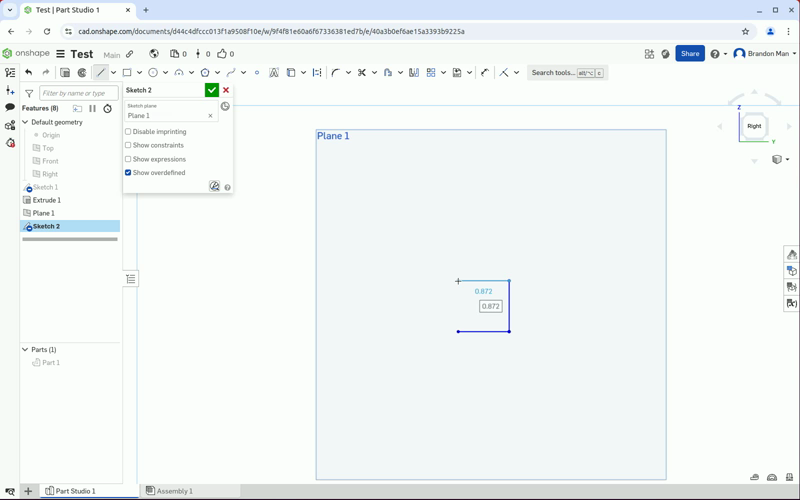
click(458, 280)
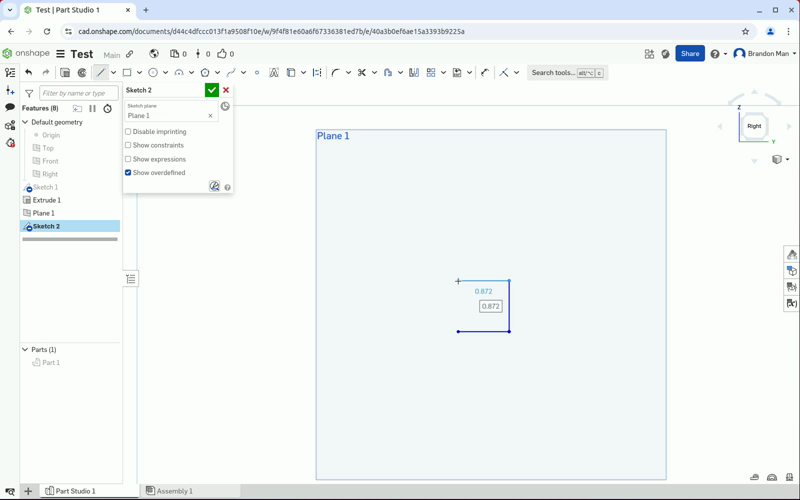
scroll(-6)
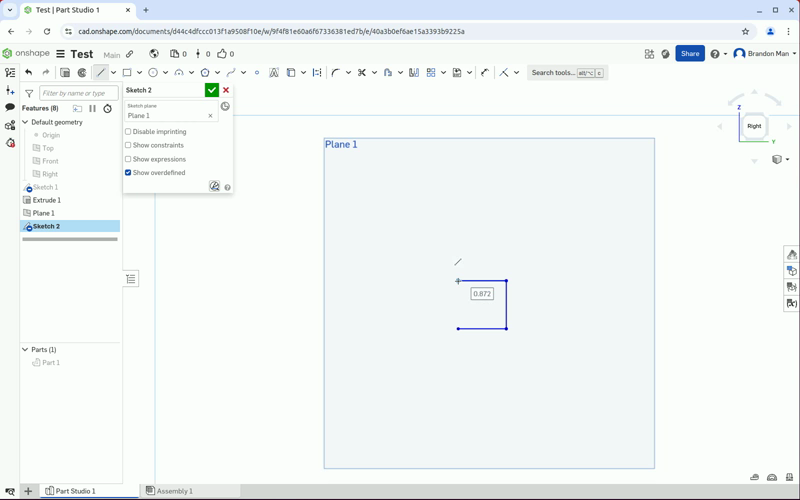
scroll(-6)
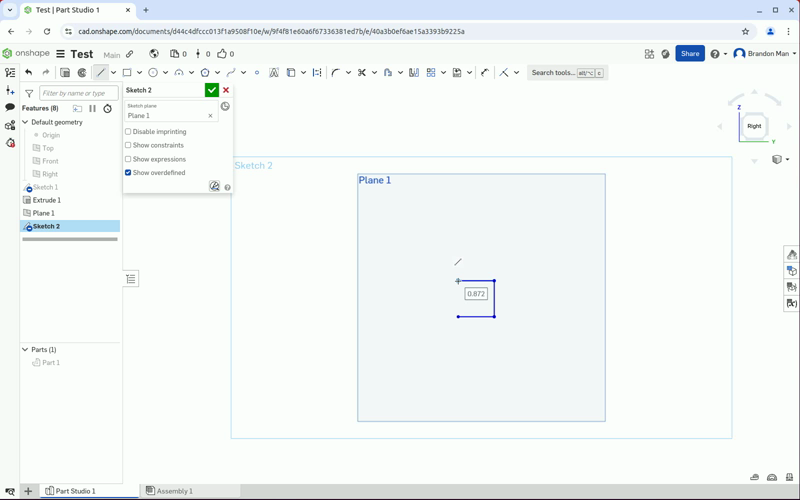
scroll(-6)
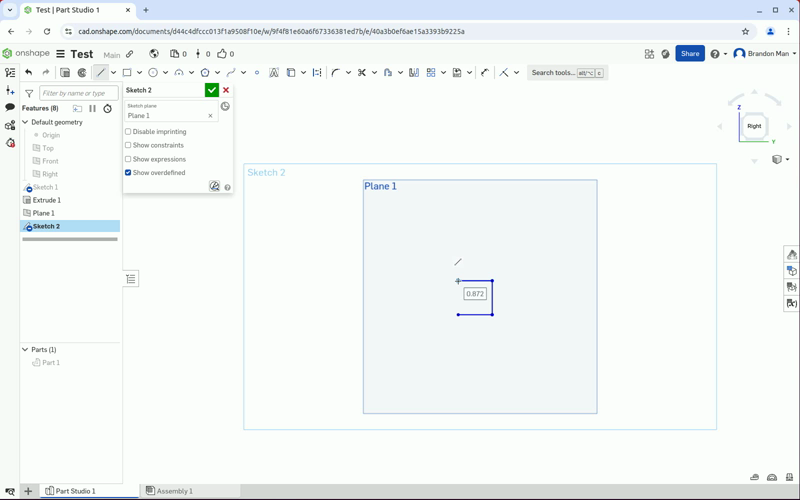
scroll(-6)
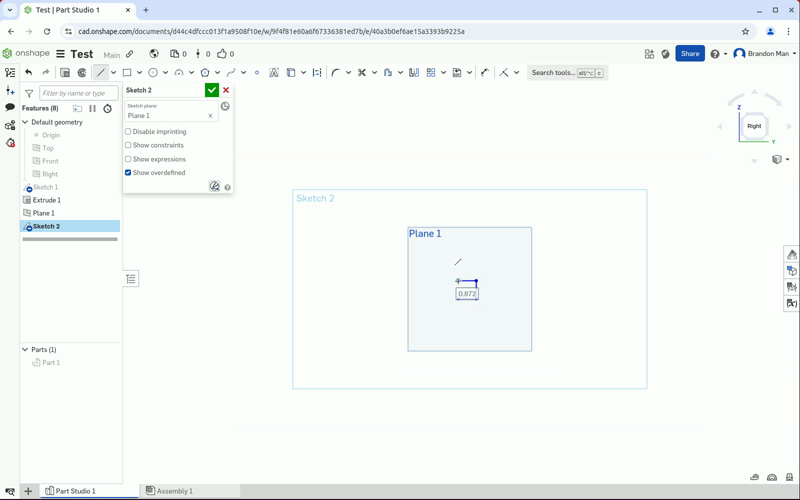
scroll(-6)
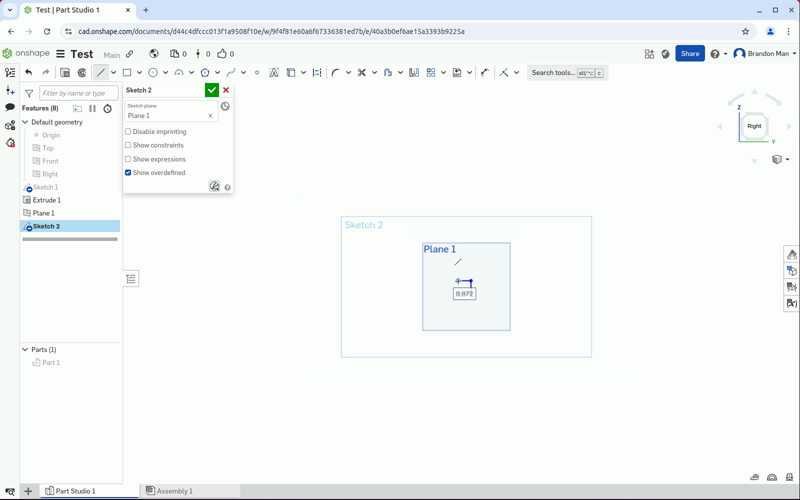
scroll(-6)
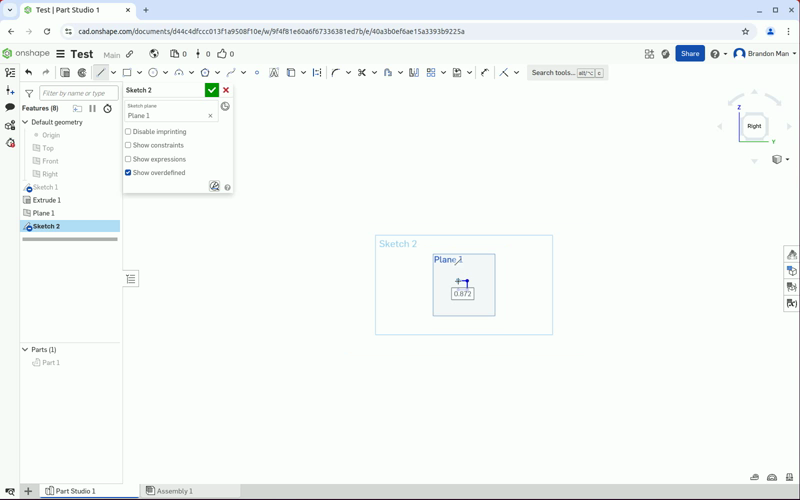
scroll(-6)
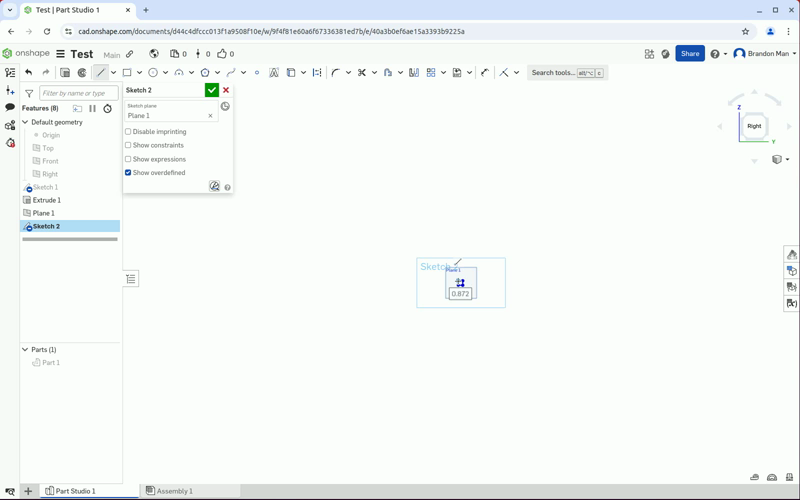
key_up(shift)
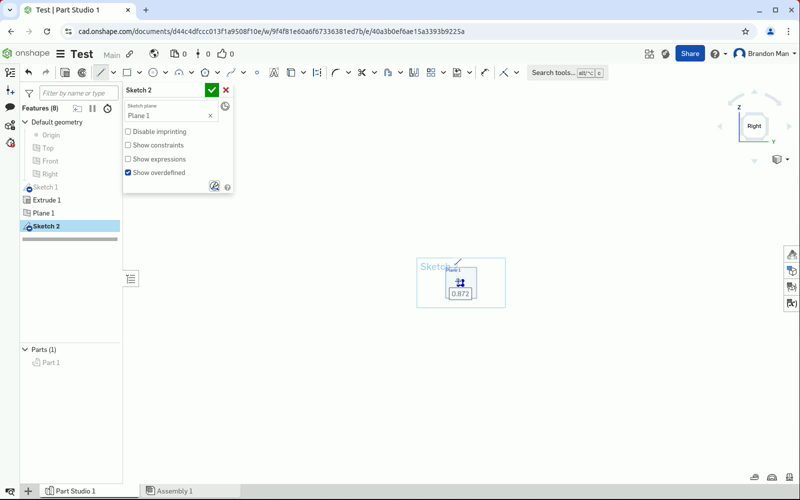
mouse_move(488, 280)
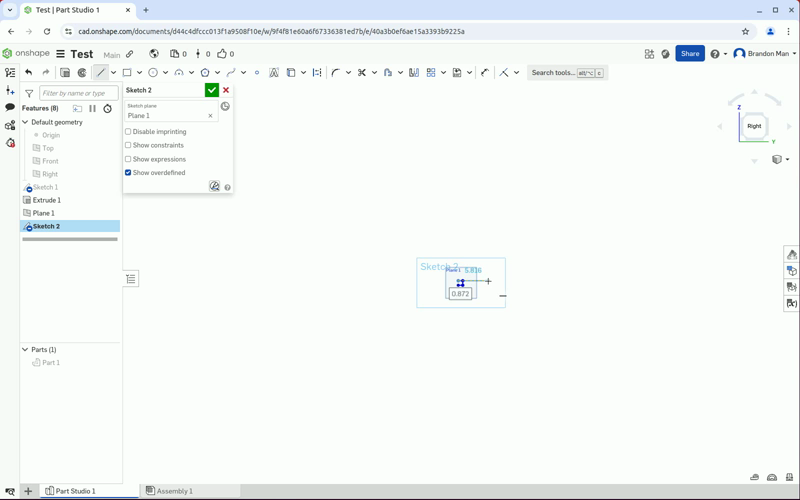
key_down(shift)
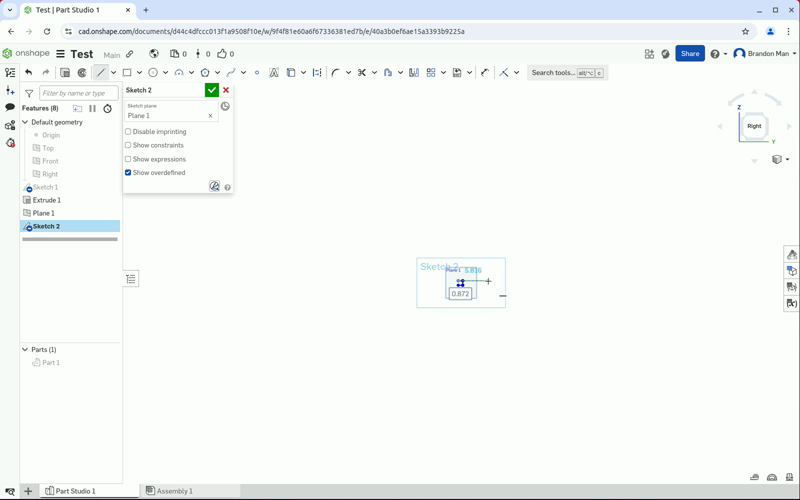
mouse_move(458, 285)
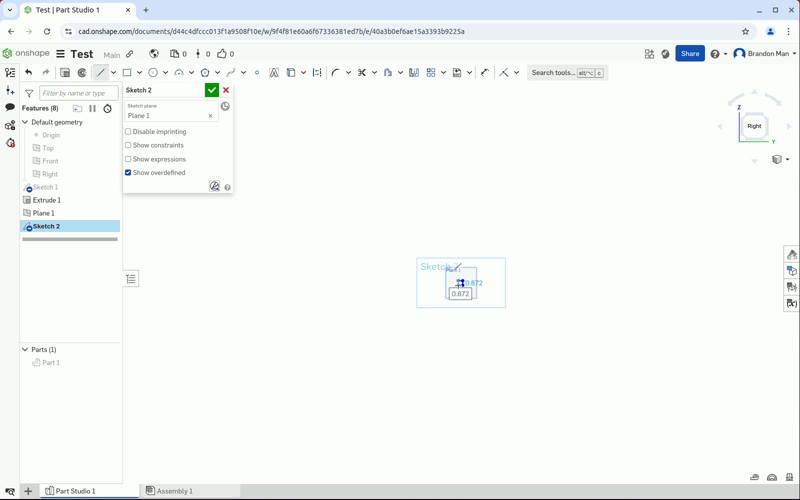
scroll(6)
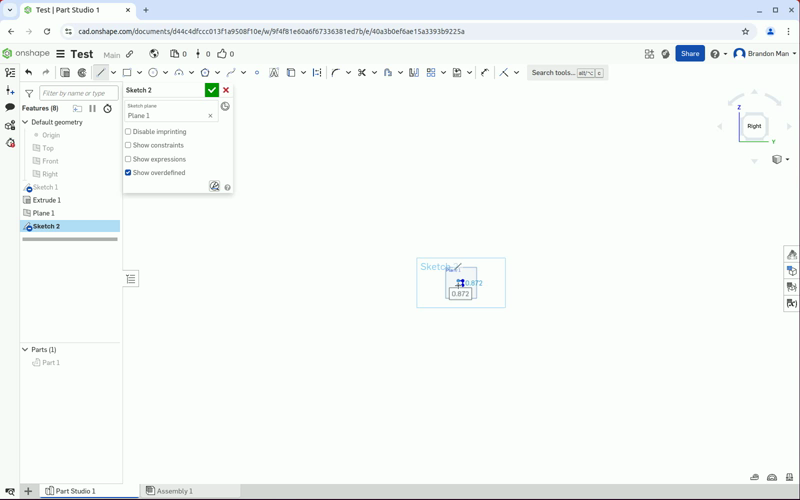
scroll(6)
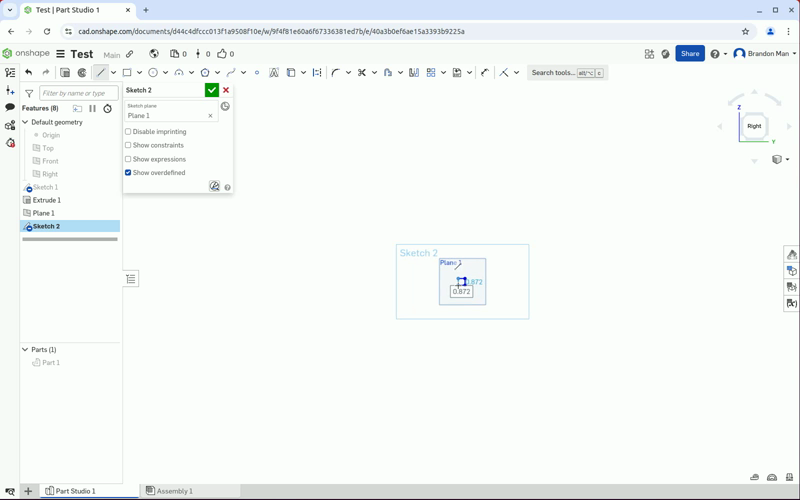
scroll(6)
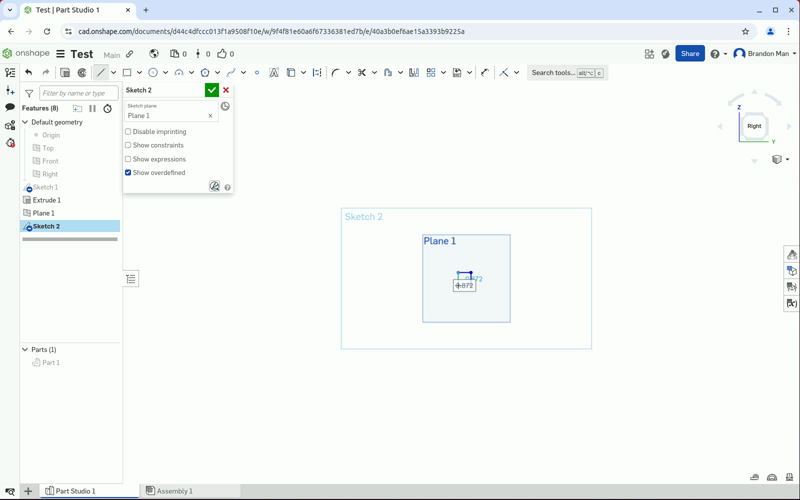
scroll(6)
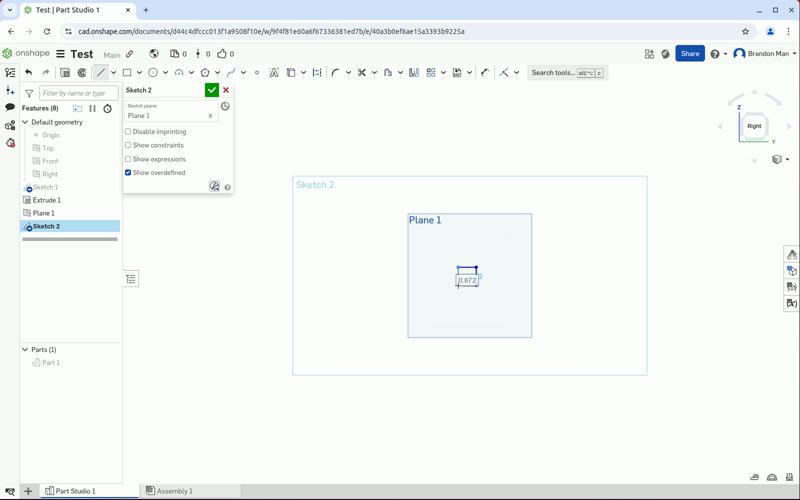
scroll(6)
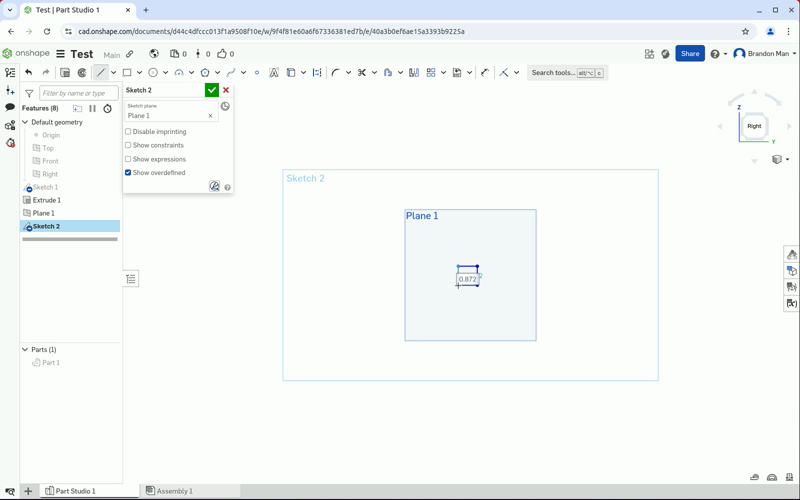
scroll(6)
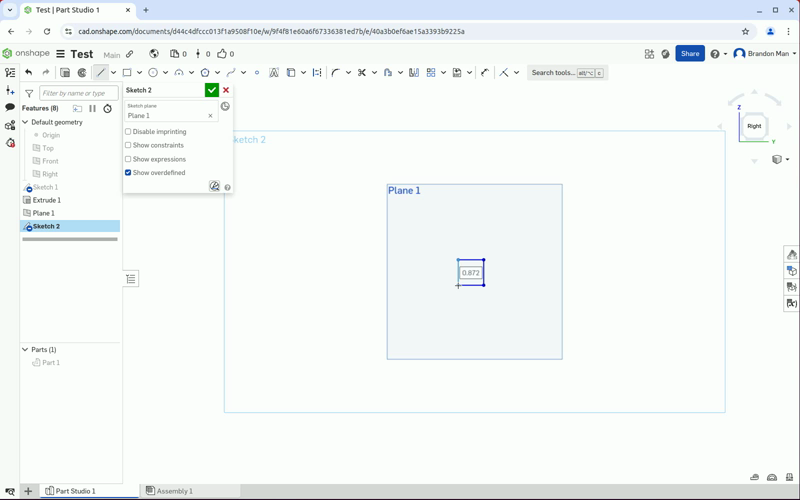
scroll(6)
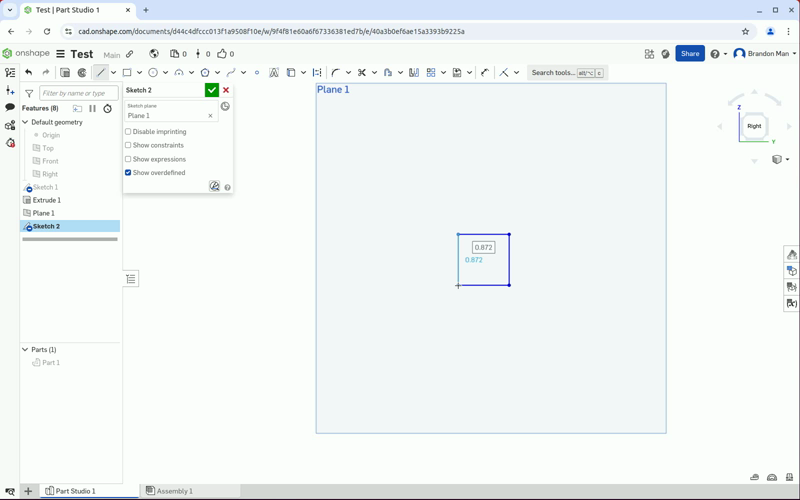
key_up(shift)
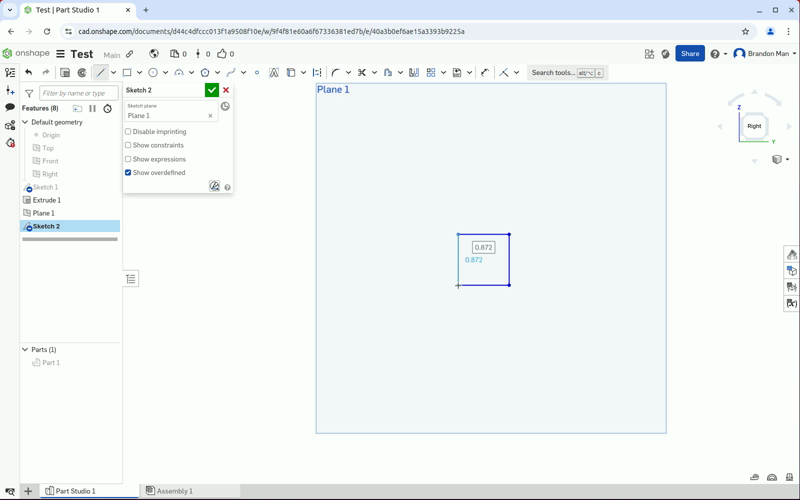
click(458, 285)
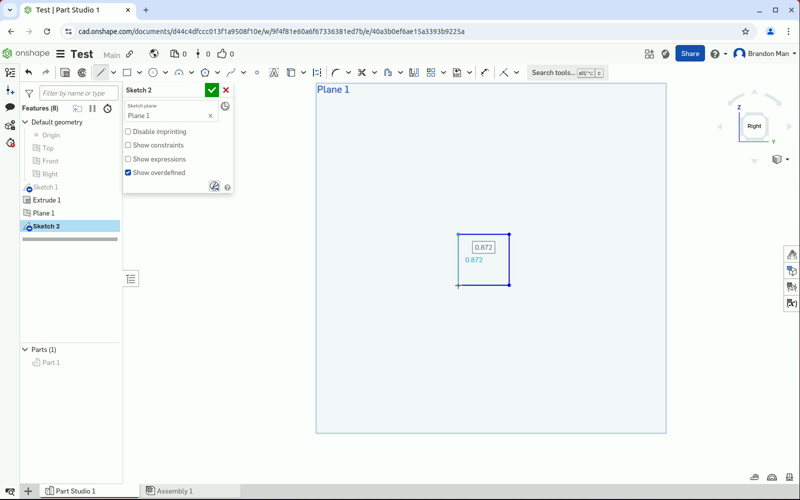
scroll(-6)
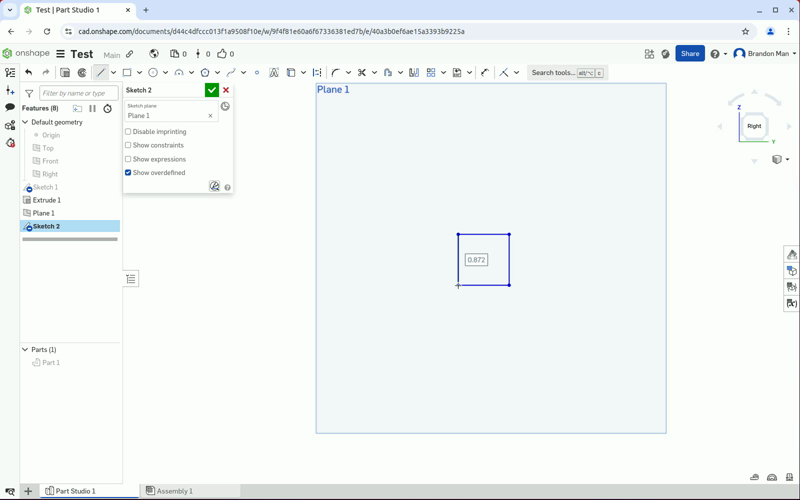
scroll(-6)
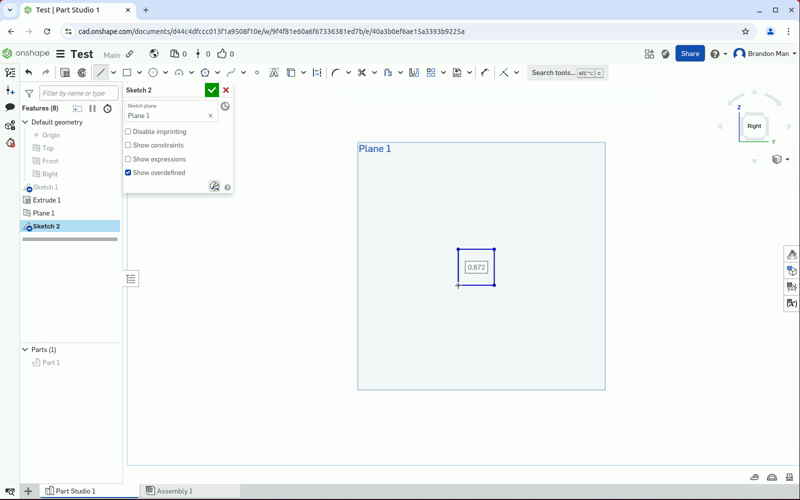
scroll(-6)
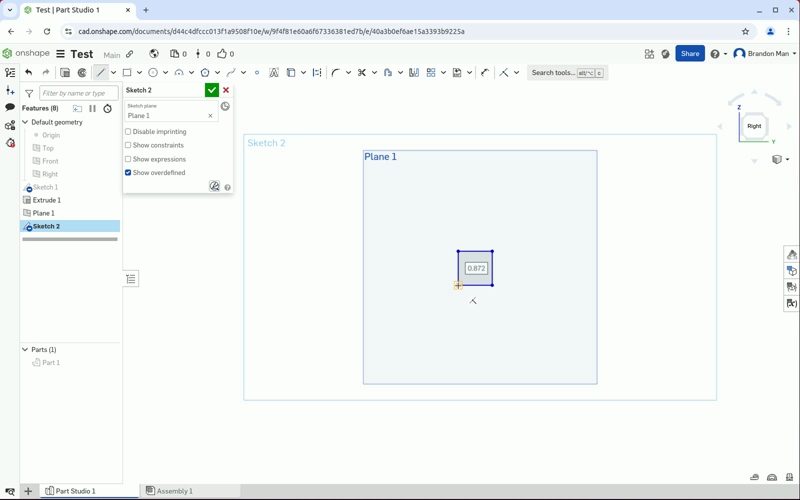
scroll(-6)
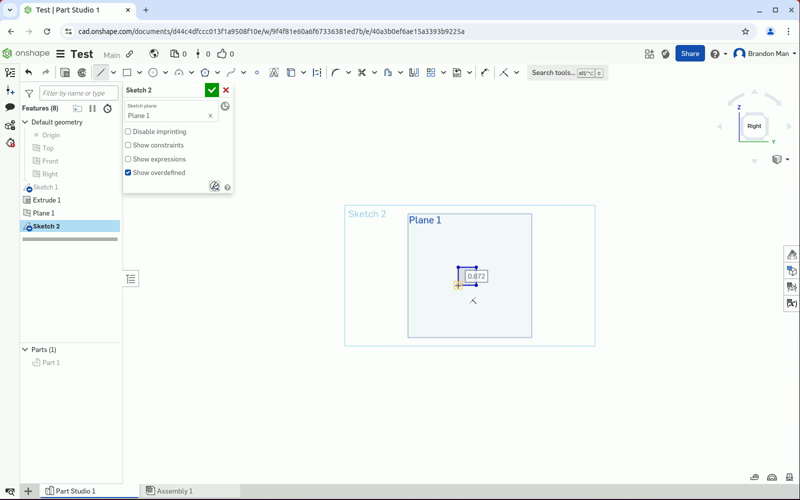
scroll(-6)
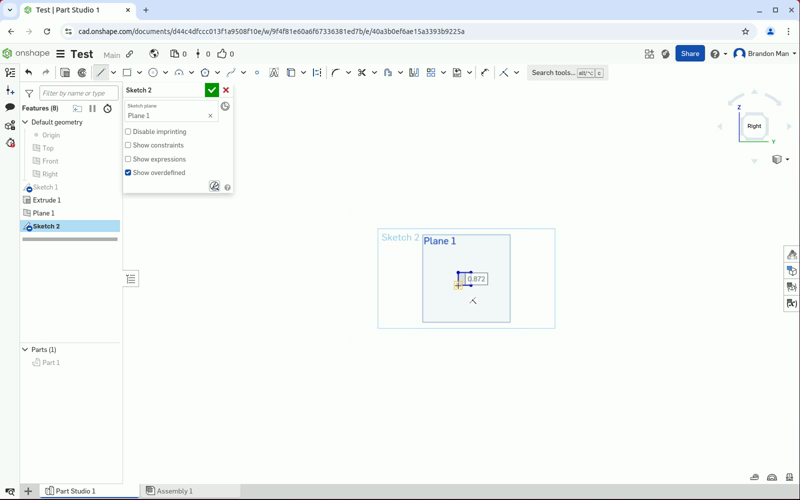
scroll(-6)
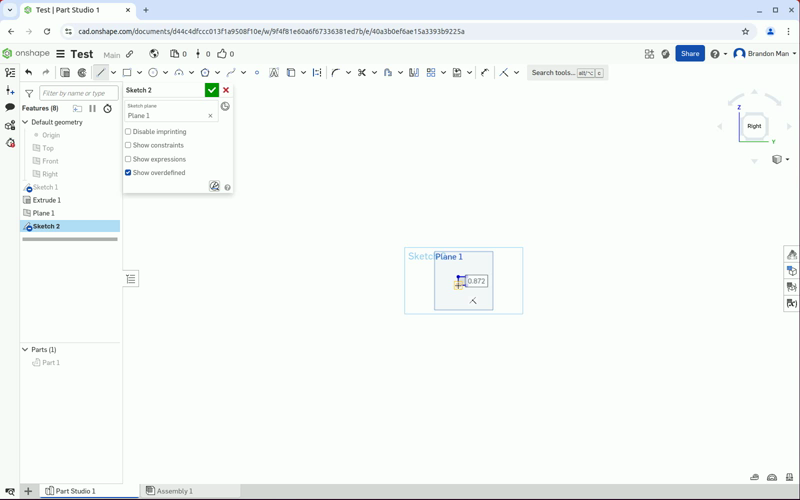
scroll(-6)
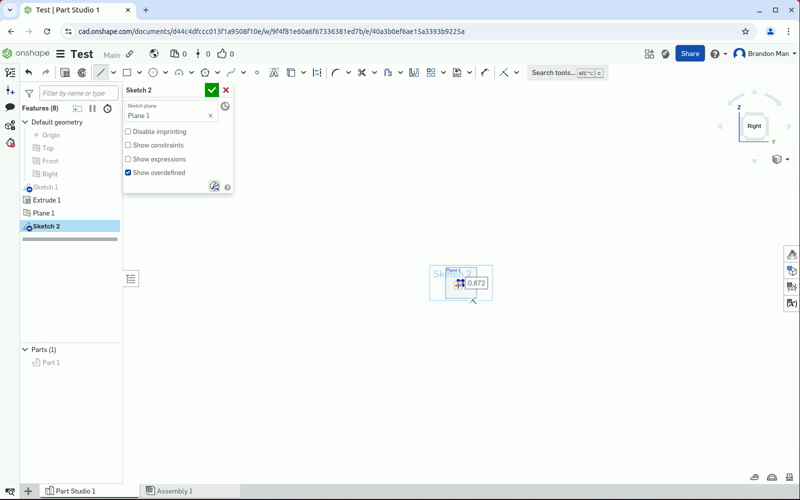
key(esc)
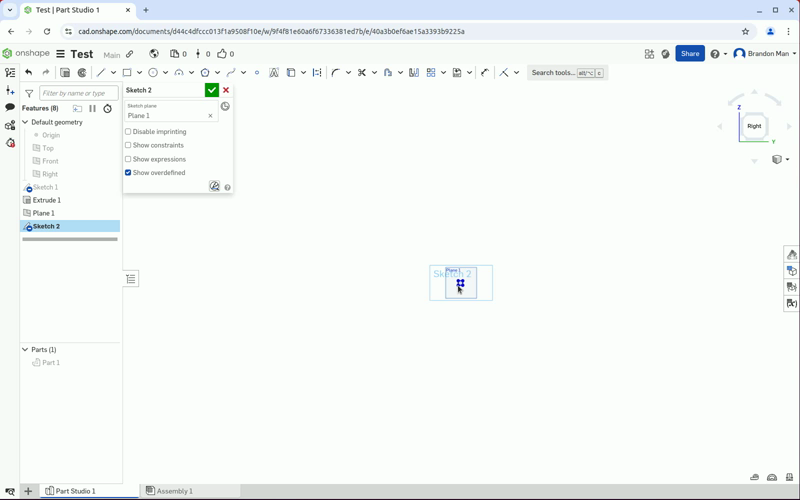
key(l)
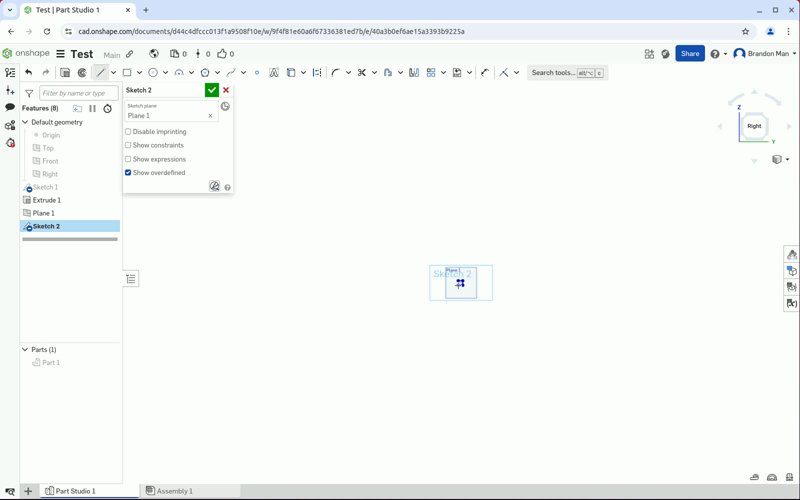
key_down(shift)
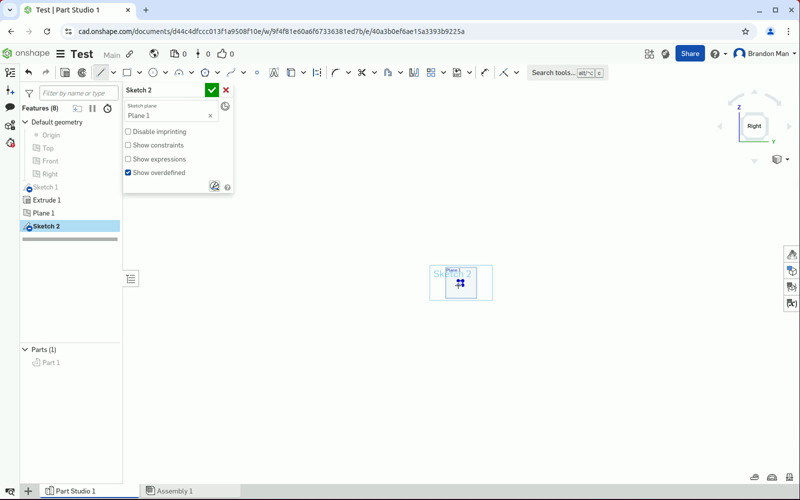
mouse_move(458, 285)
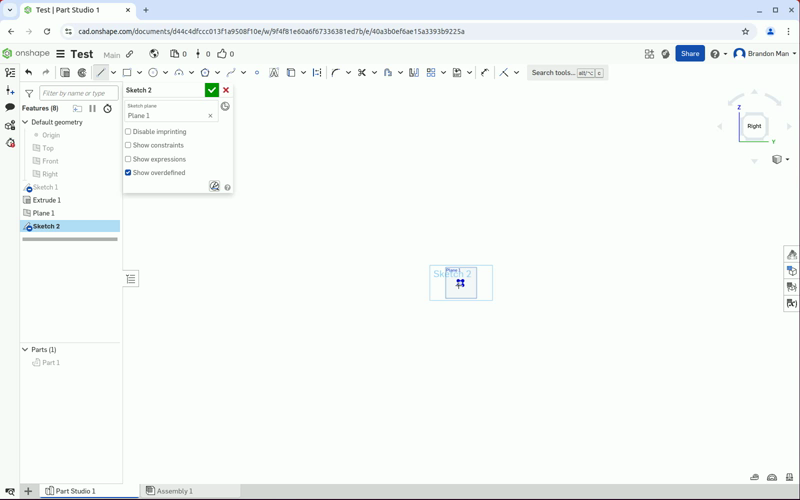
scroll(6)
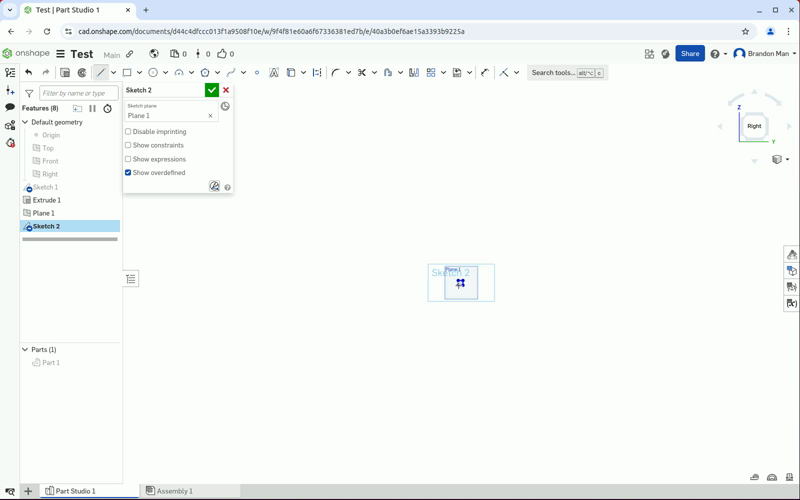
scroll(6)
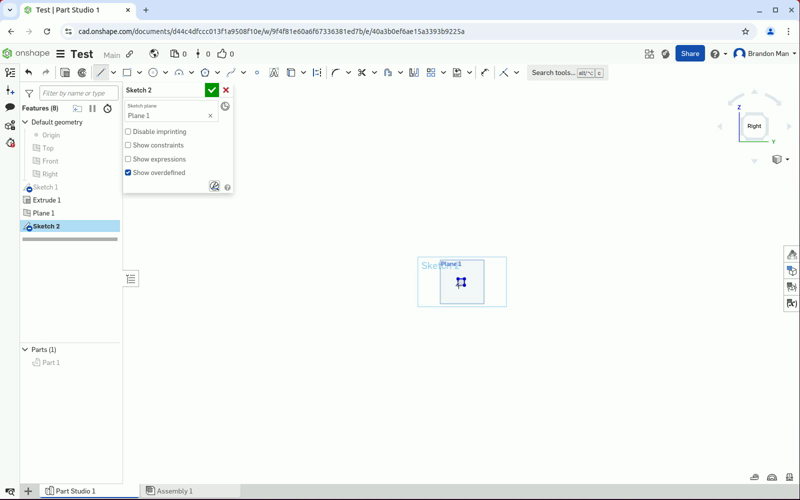
scroll(6)
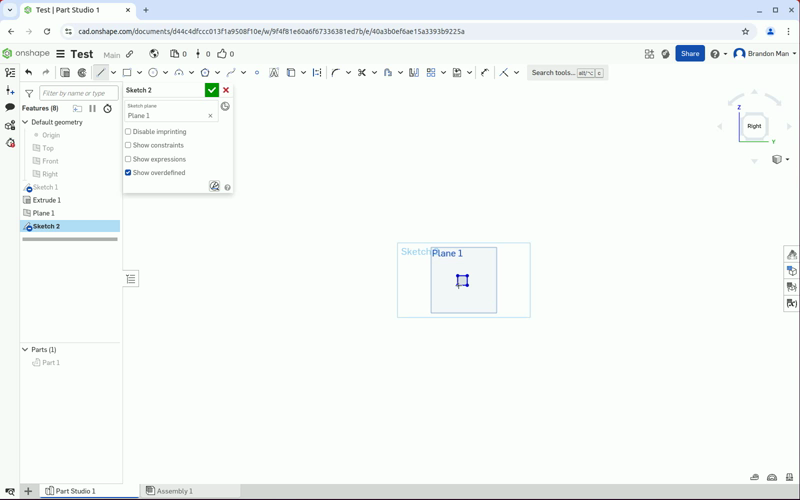
scroll(6)
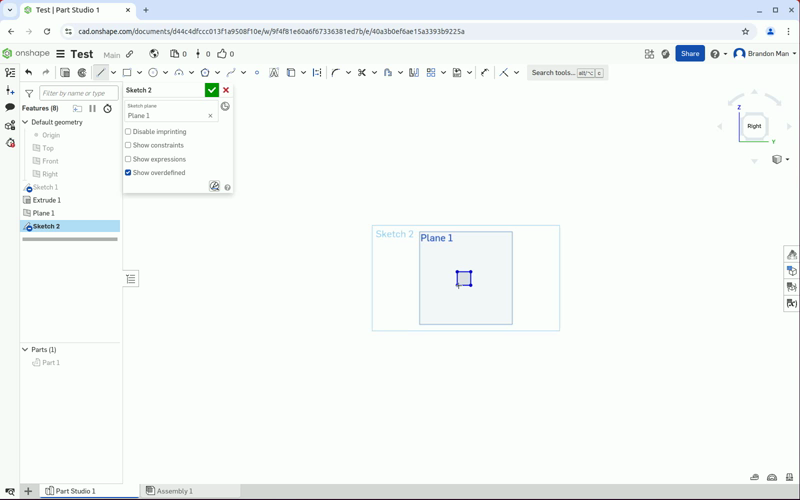
scroll(6)
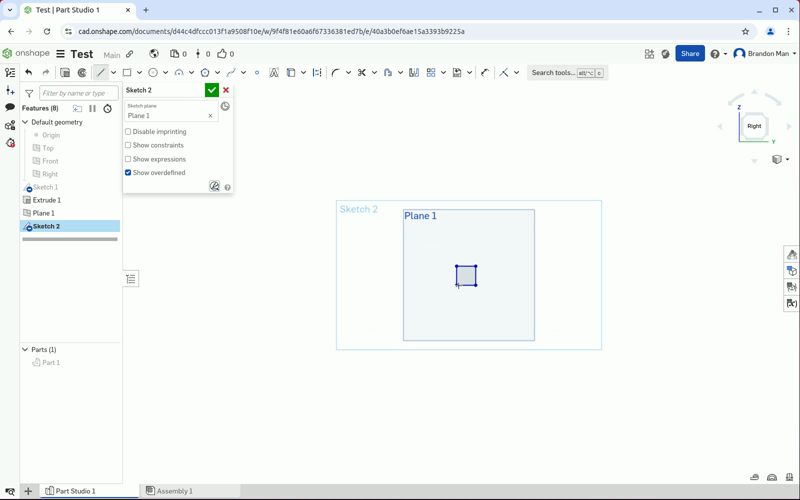
scroll(6)
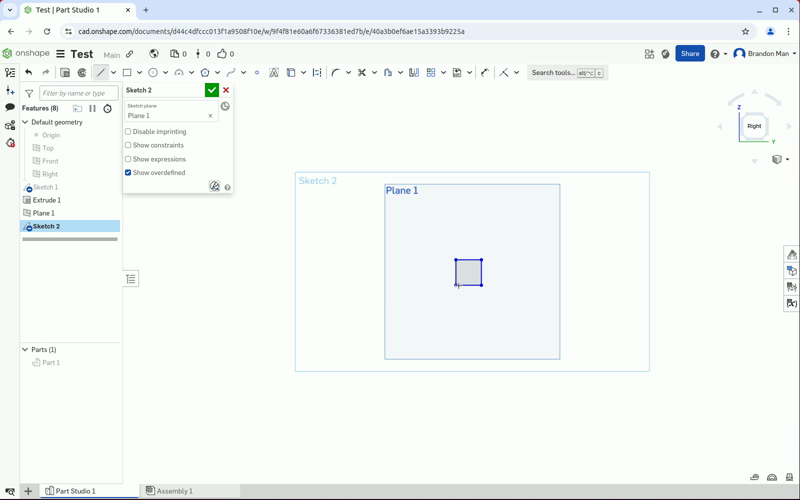
scroll(6)
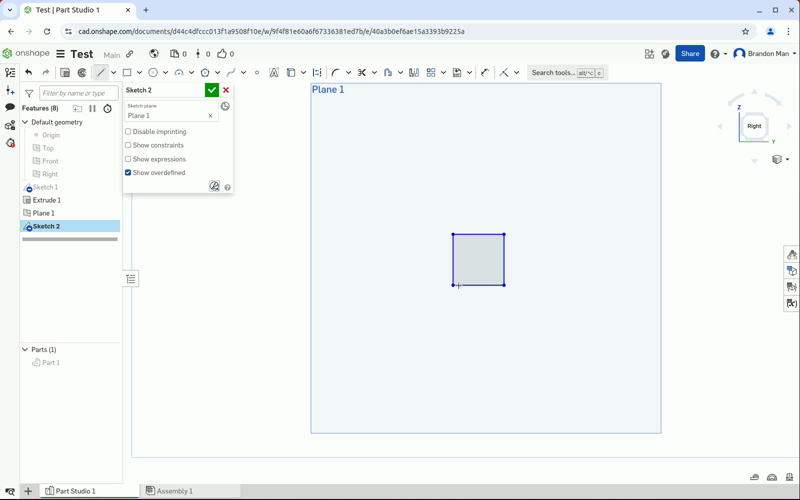
click(458, 285)
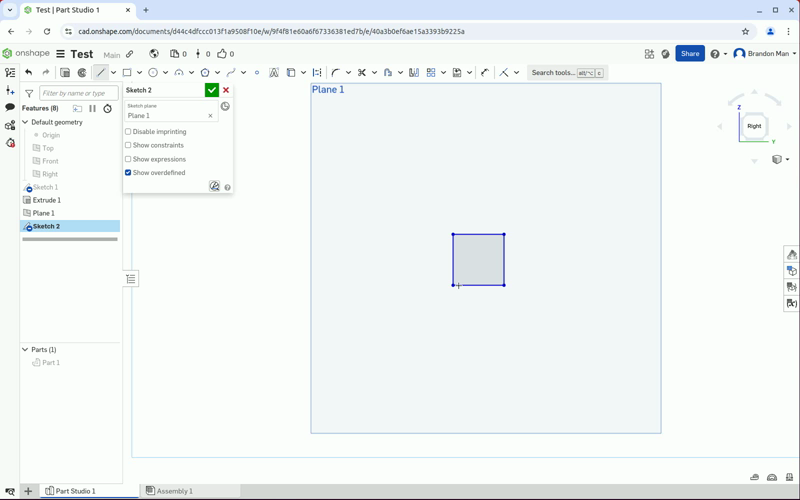
scroll(-6)
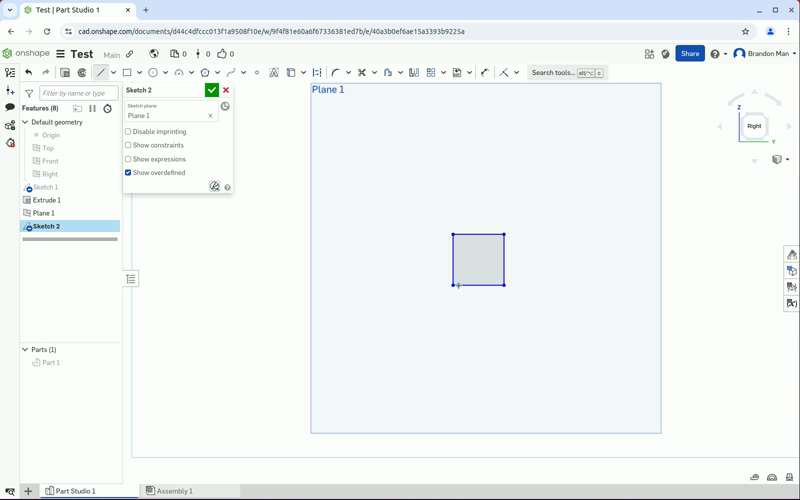
scroll(-6)
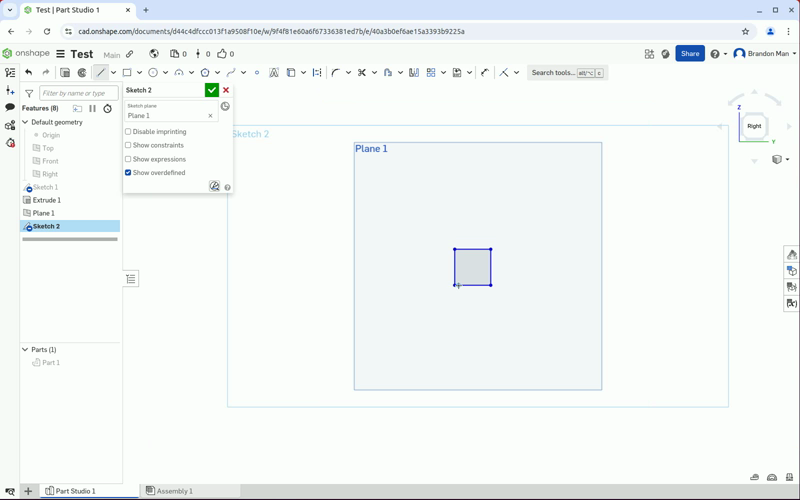
scroll(-6)
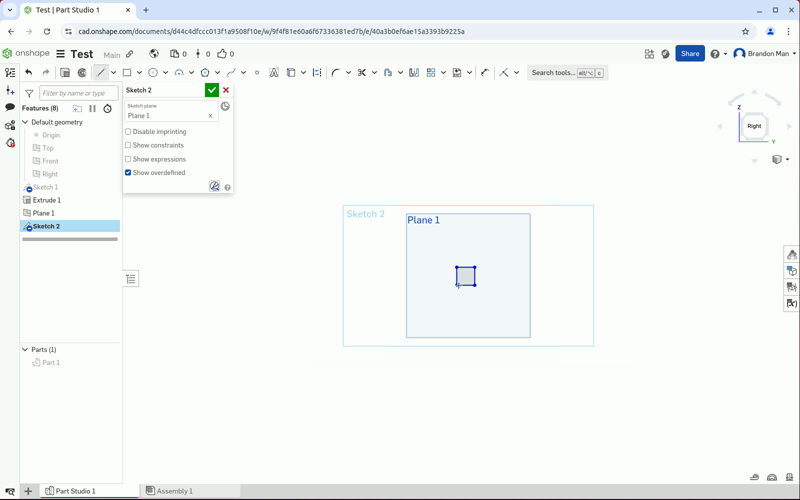
scroll(-6)
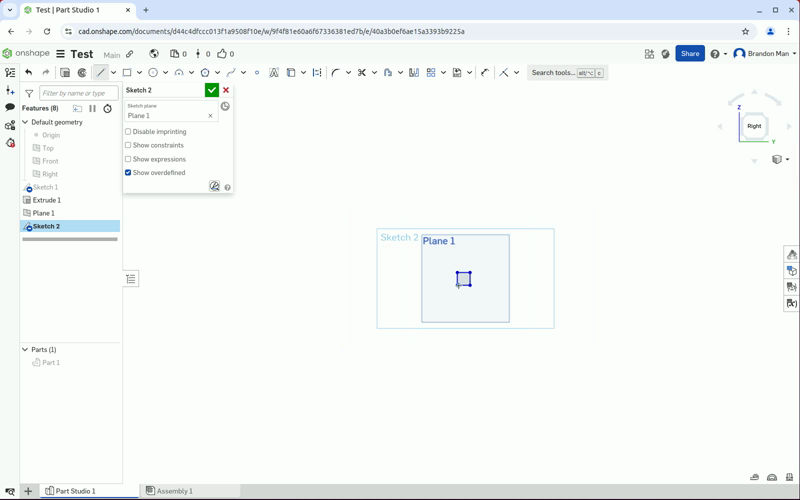
scroll(-6)
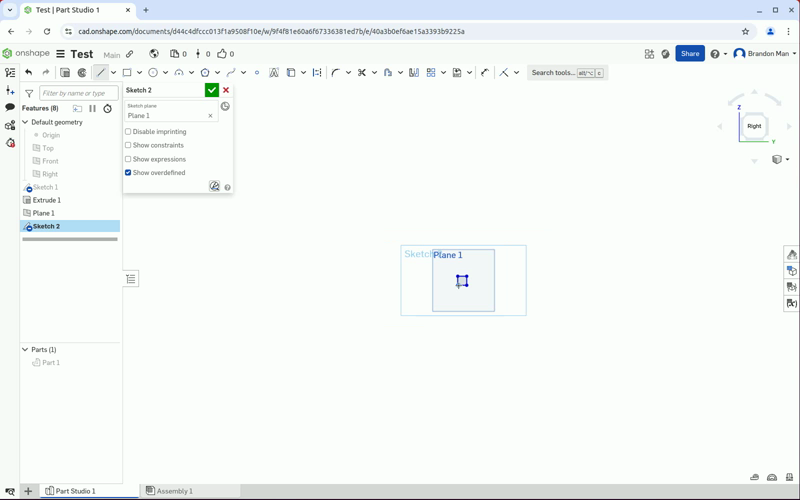
scroll(-6)
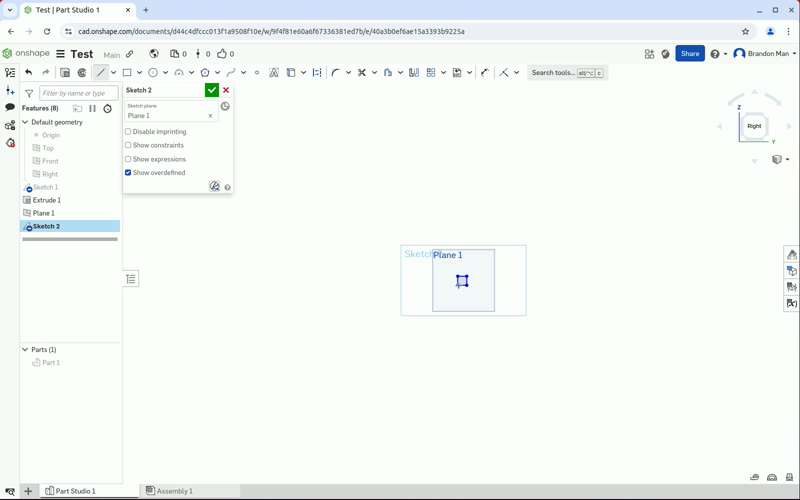
scroll(-6)
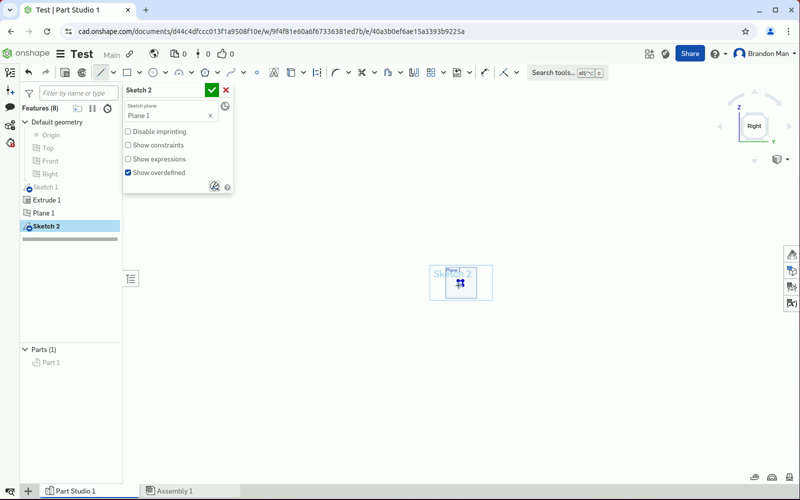
key_up(shift)
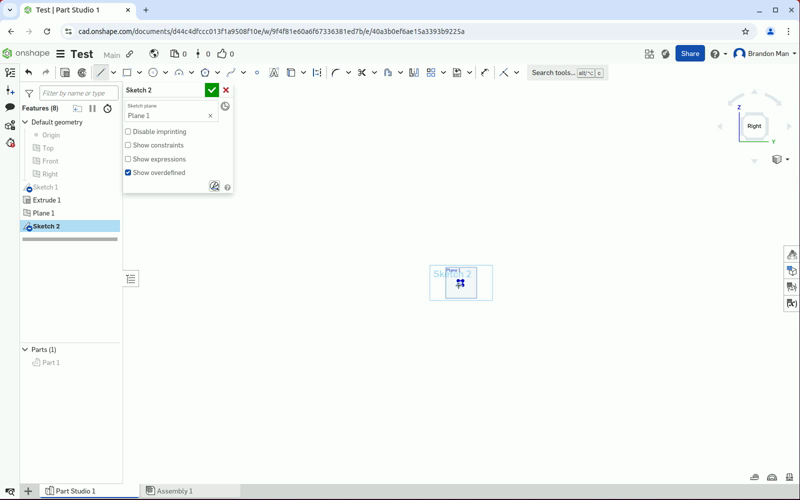
key_down(shift)
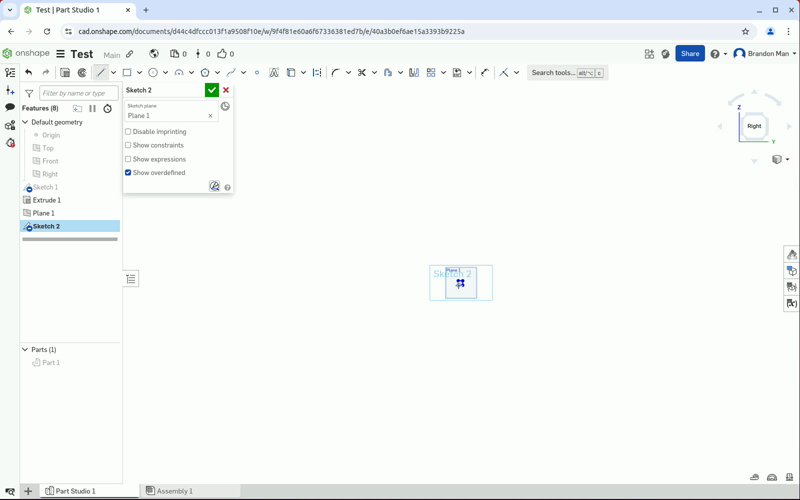
mouse_move(488, 285)
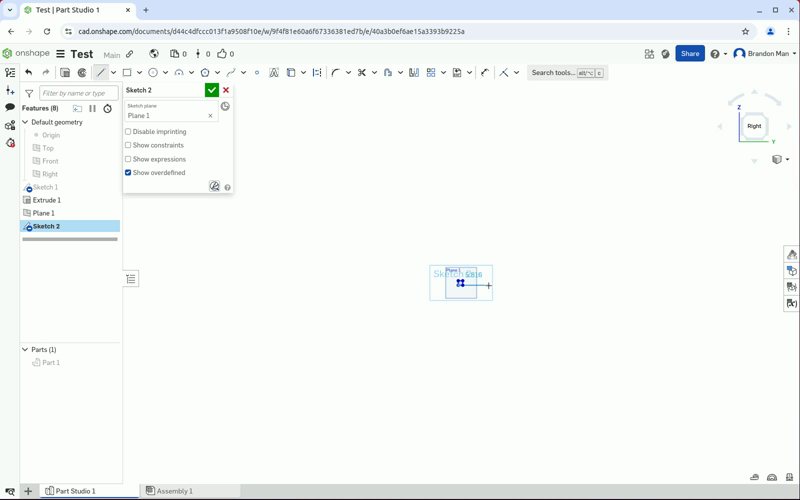
mouse_move(462, 285)
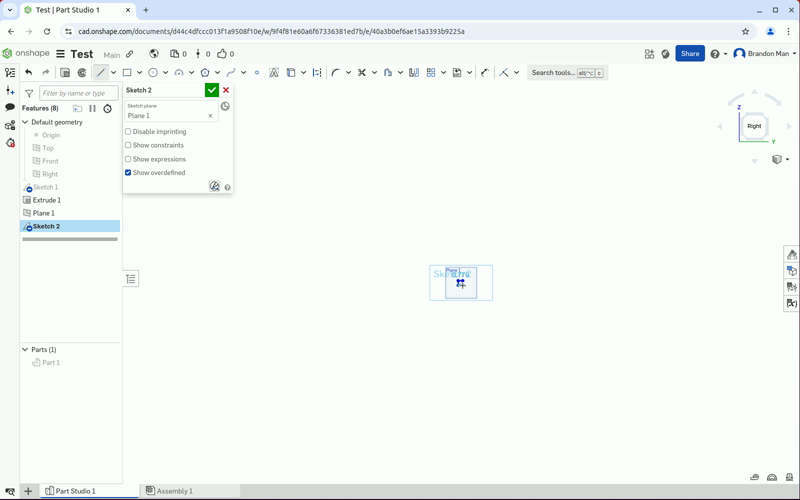
scroll(6)
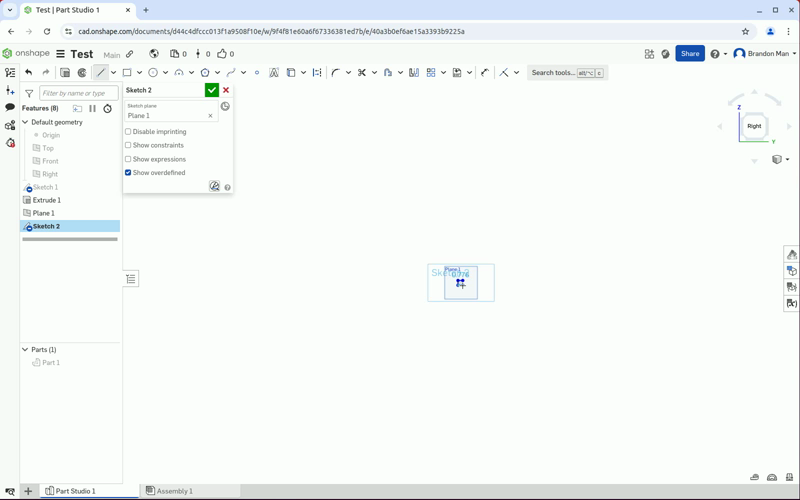
scroll(6)
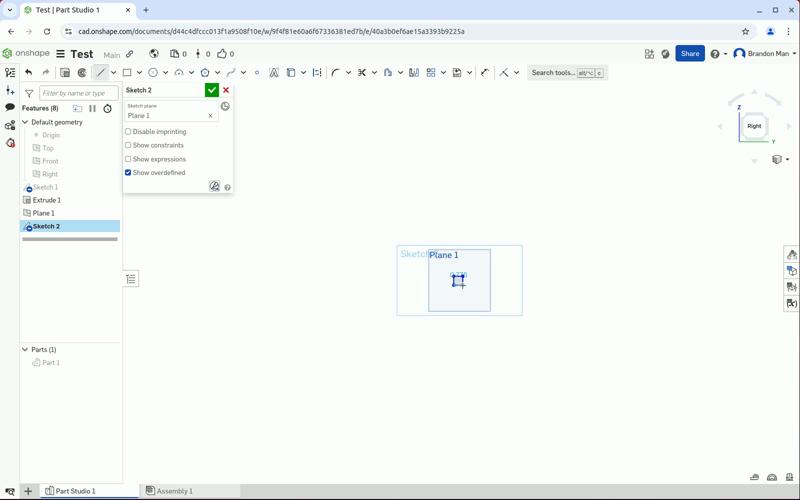
scroll(6)
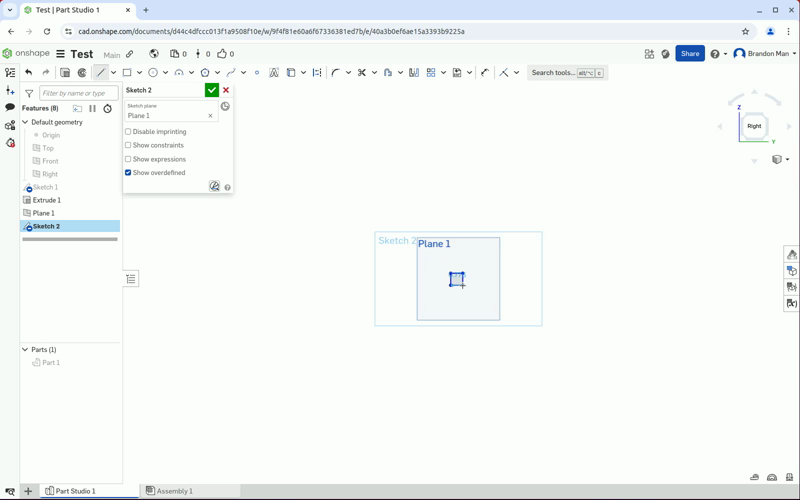
scroll(6)
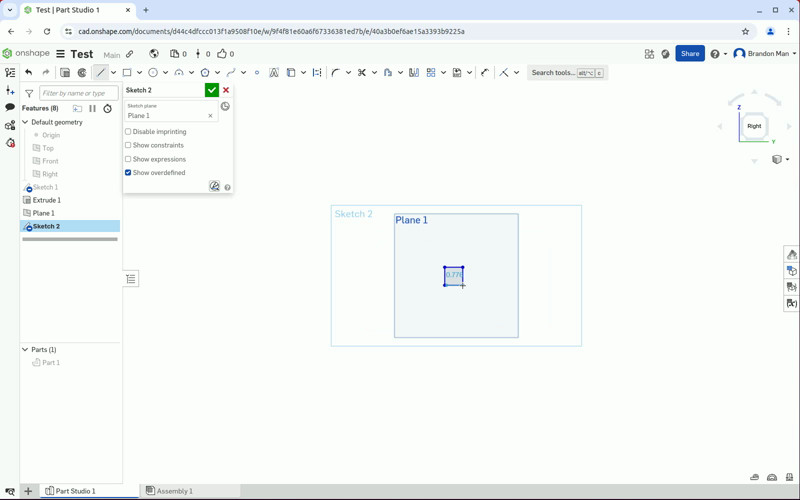
scroll(6)
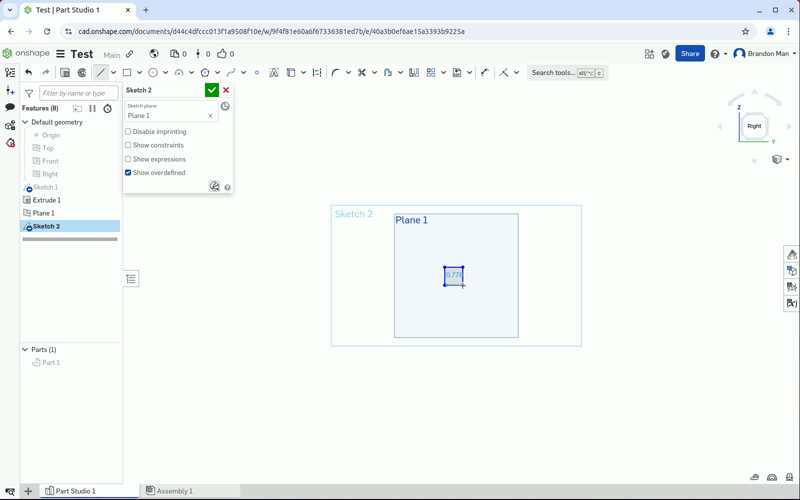
scroll(6)
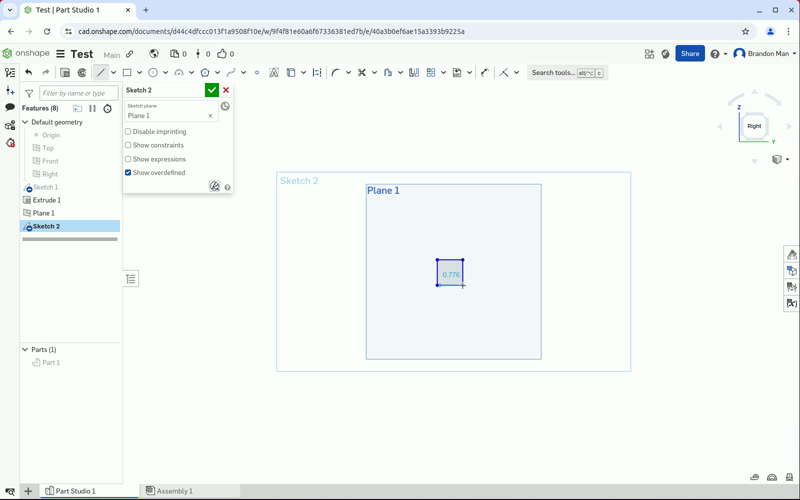
scroll(6)
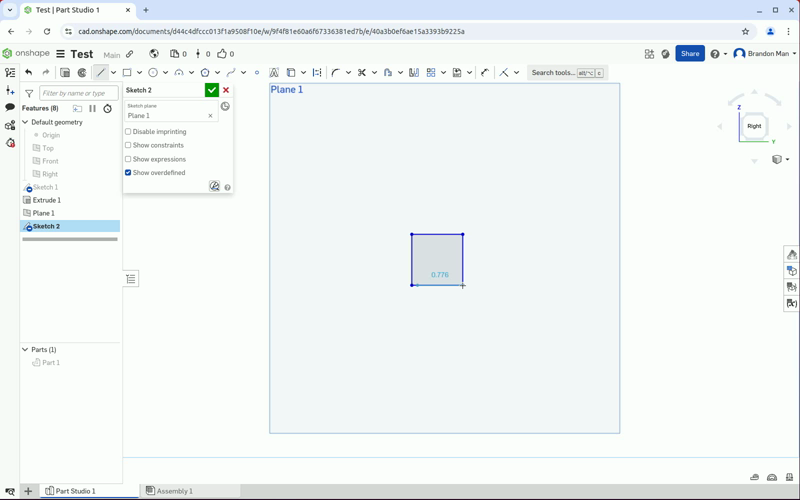
click(462, 285)
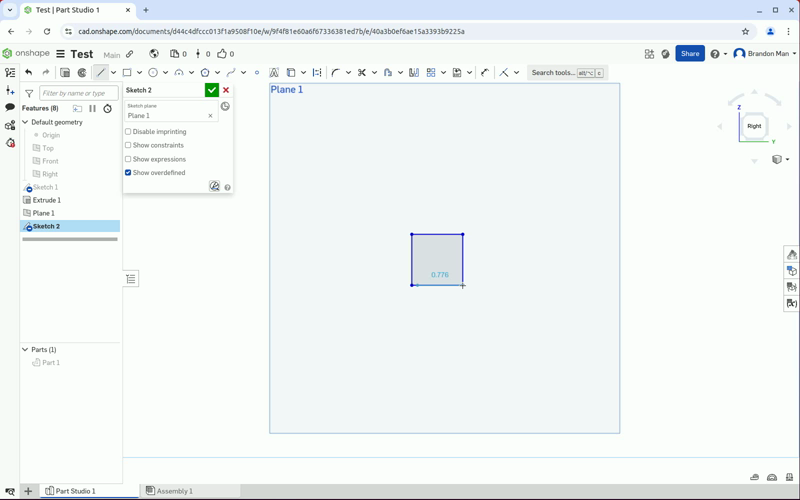
scroll(-6)
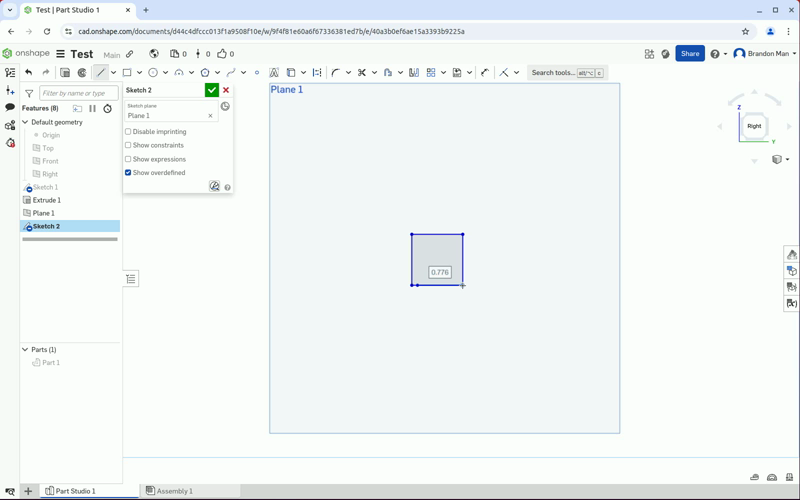
scroll(-6)
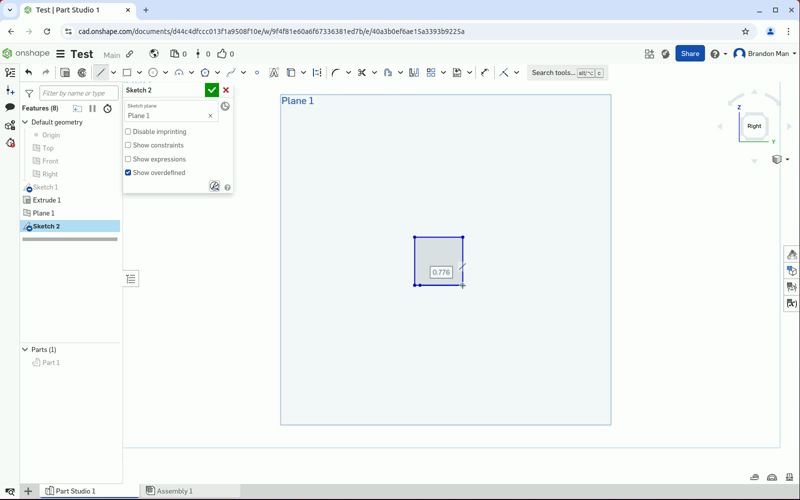
scroll(-6)
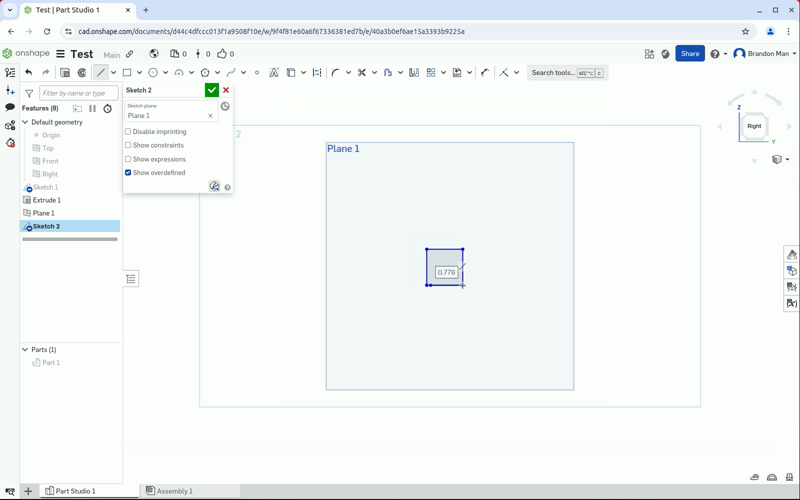
scroll(-6)
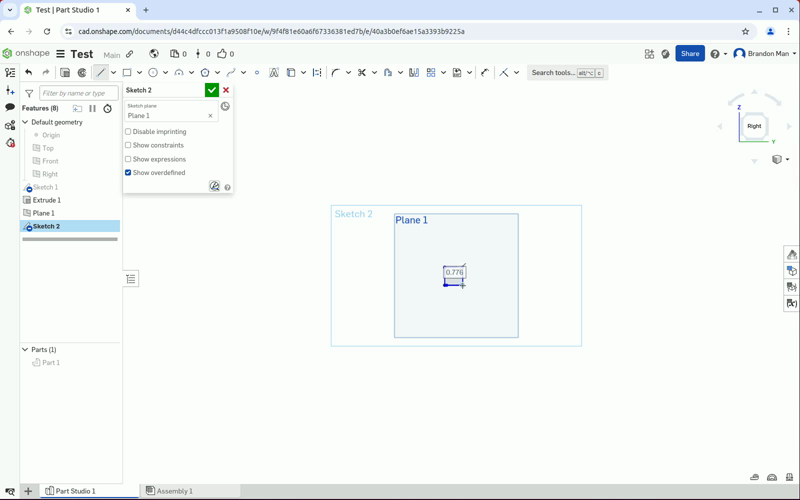
scroll(-6)
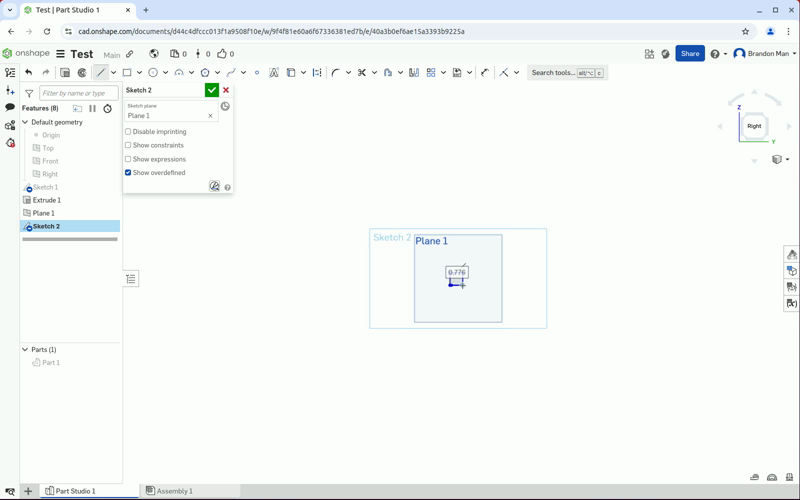
scroll(-6)
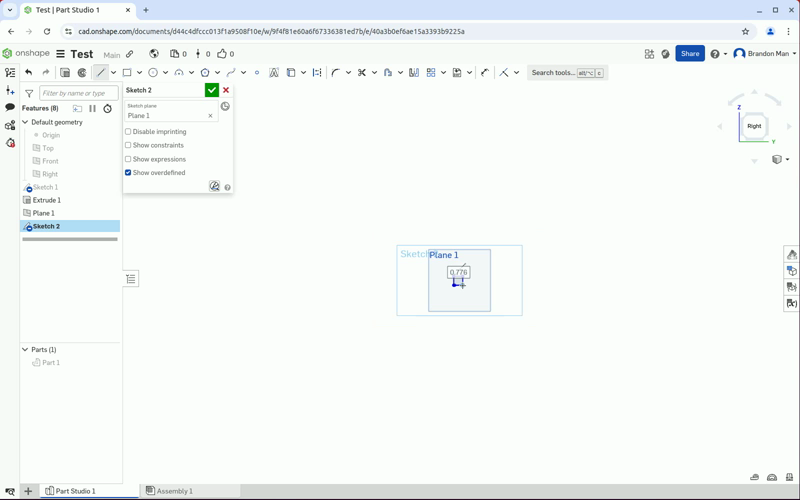
scroll(-6)
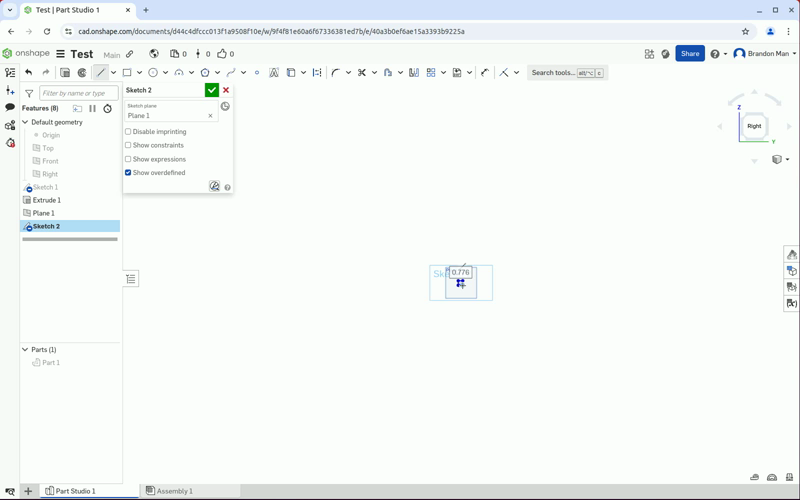
key_up(shift)
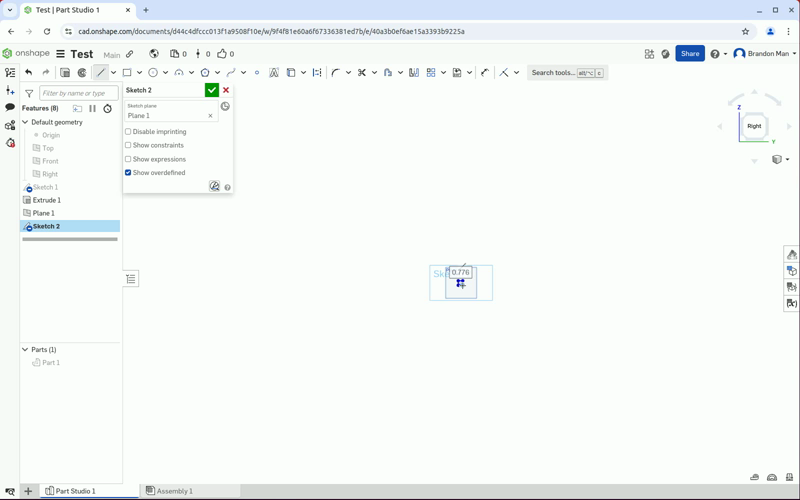
key_down(shift)
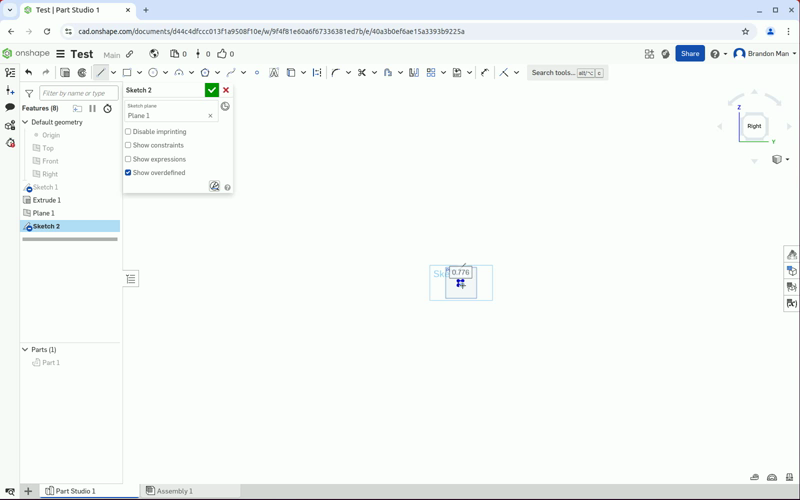
mouse_move(492, 285)
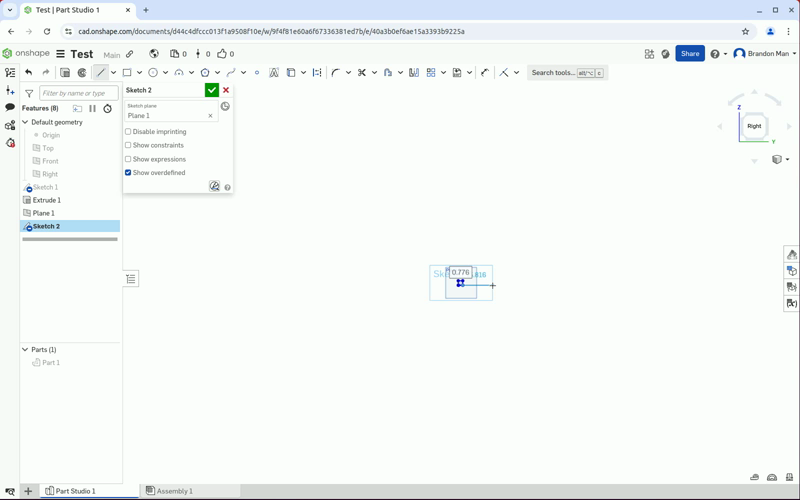
mouse_move(462, 280)
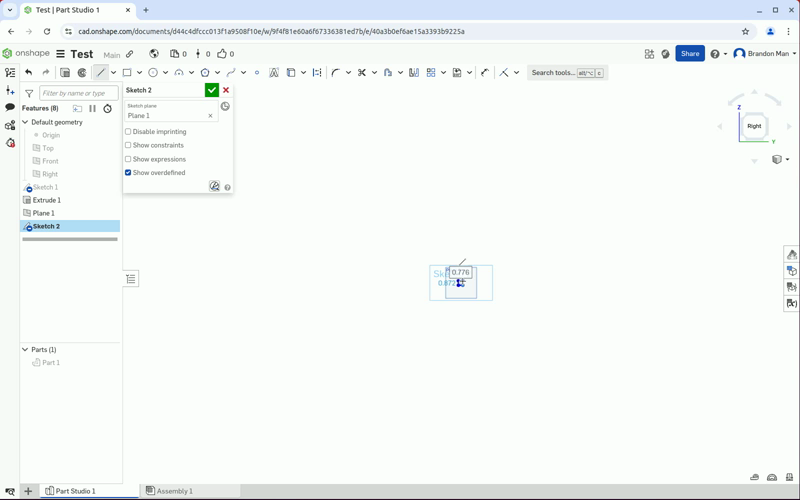
scroll(6)
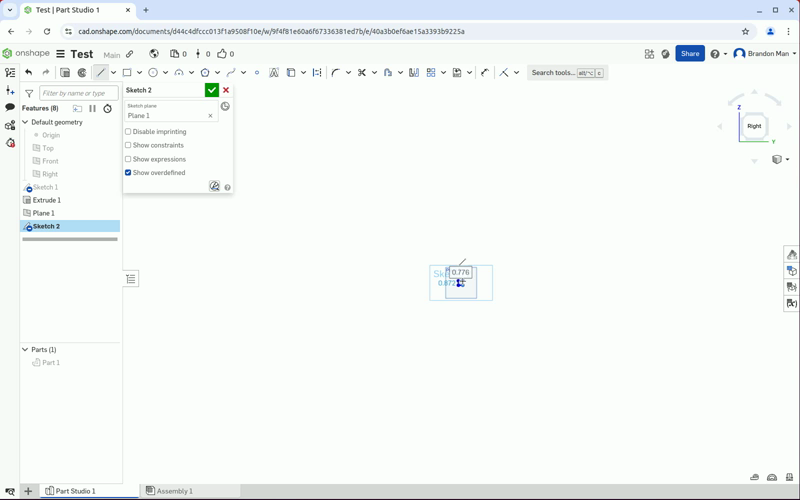
scroll(6)
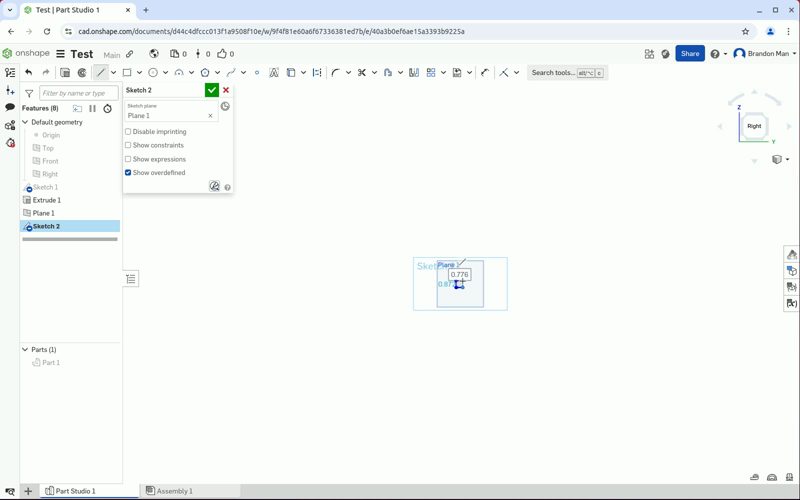
scroll(6)
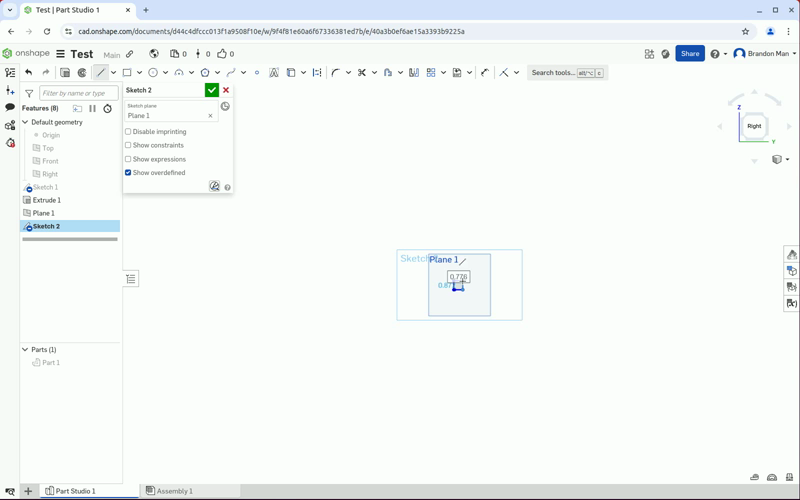
scroll(6)
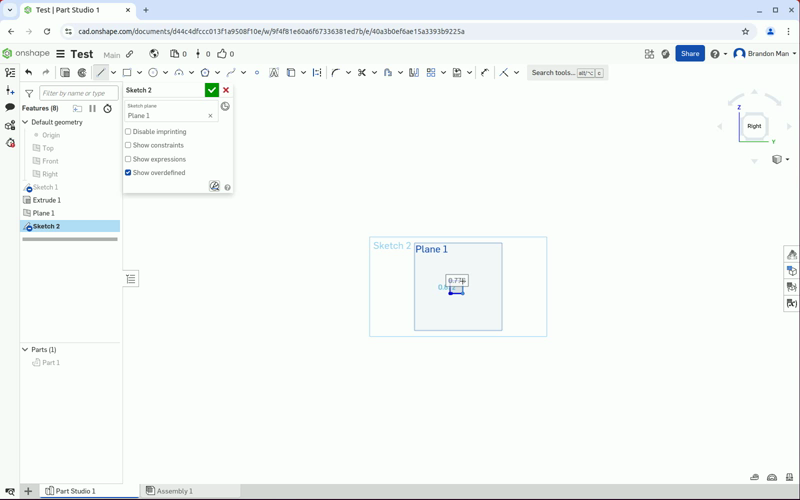
scroll(6)
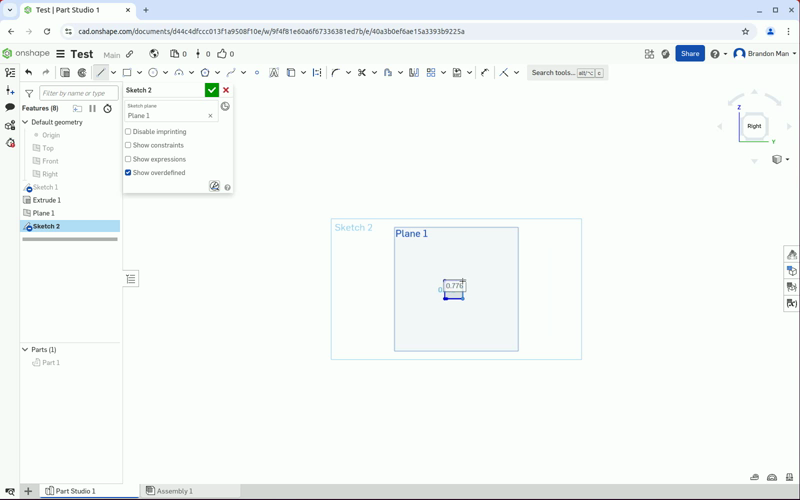
scroll(6)
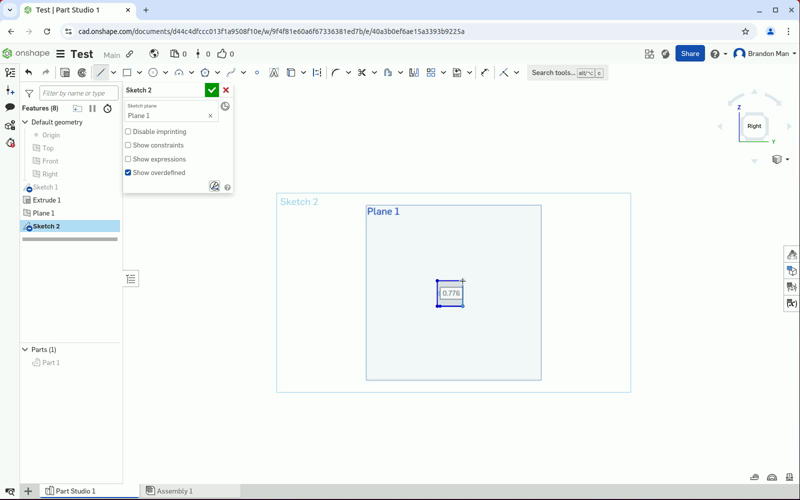
scroll(6)
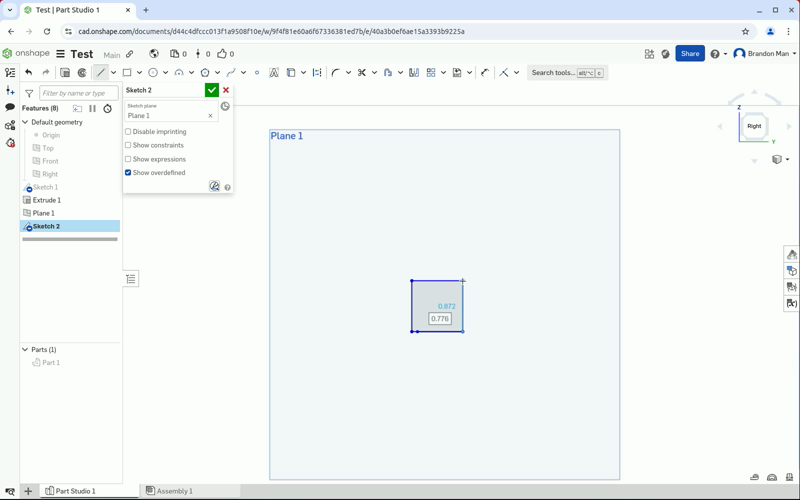
click(462, 280)
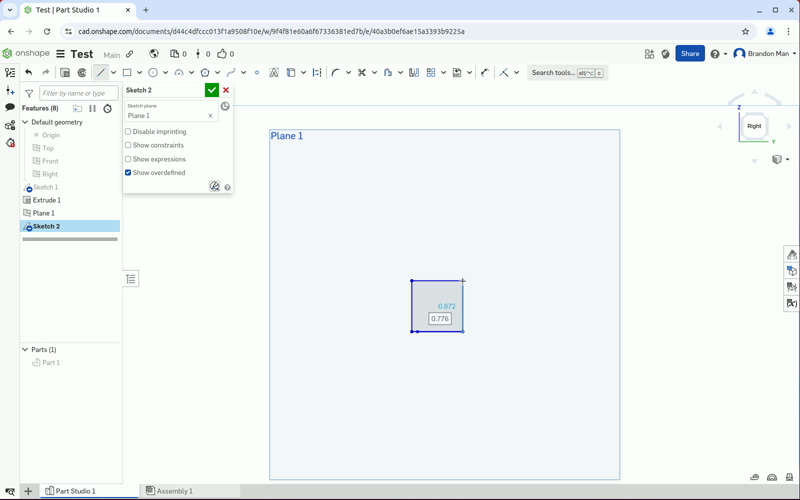
scroll(-6)
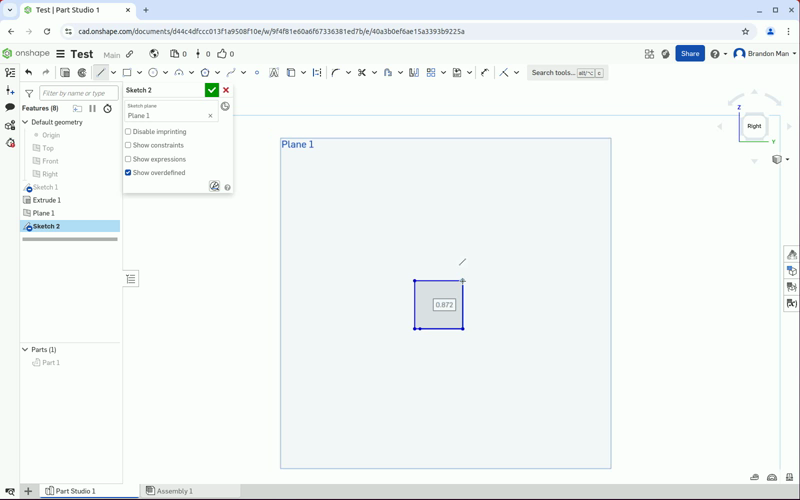
scroll(-6)
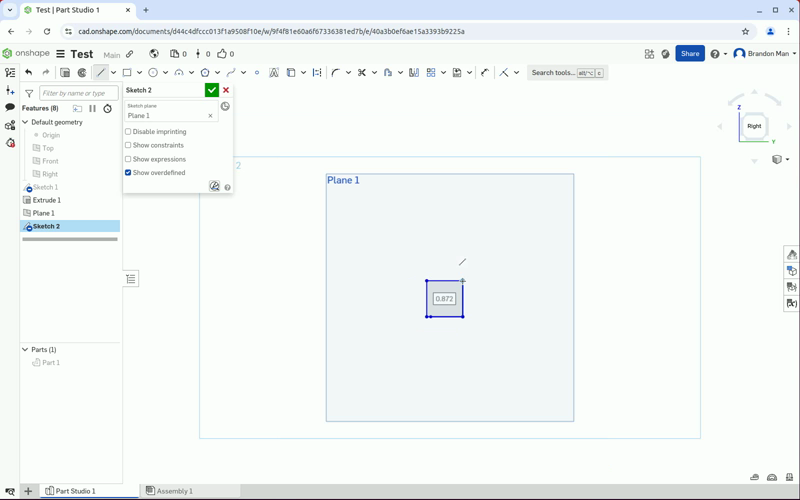
scroll(-6)
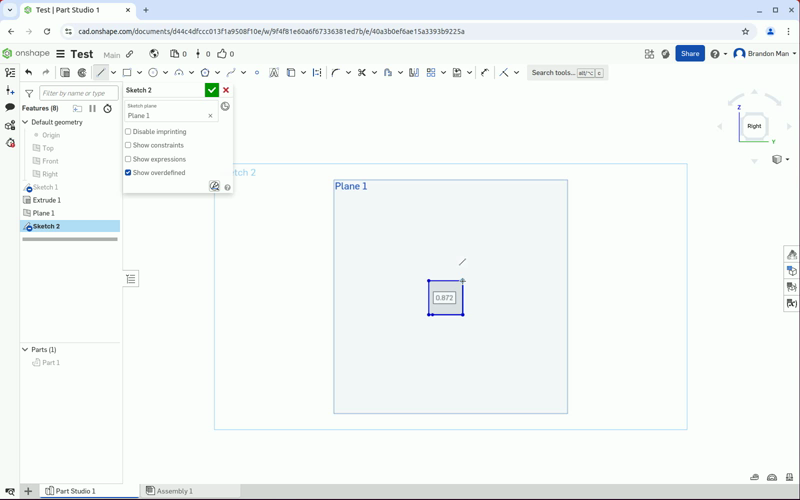
scroll(-6)
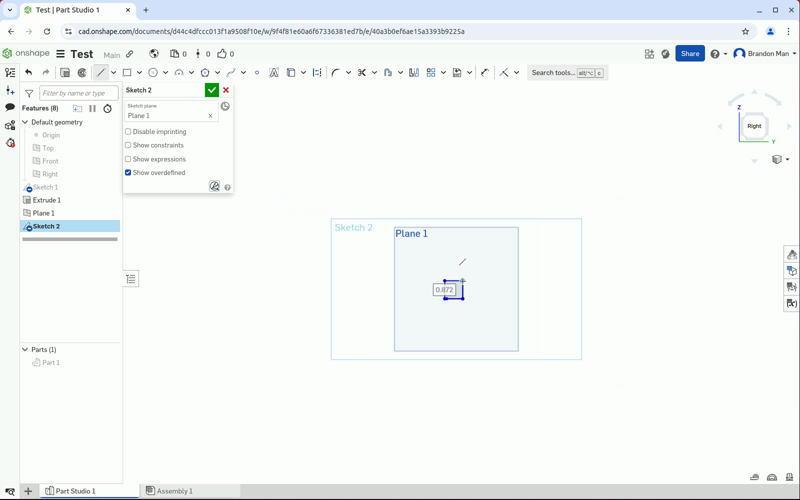
scroll(-6)
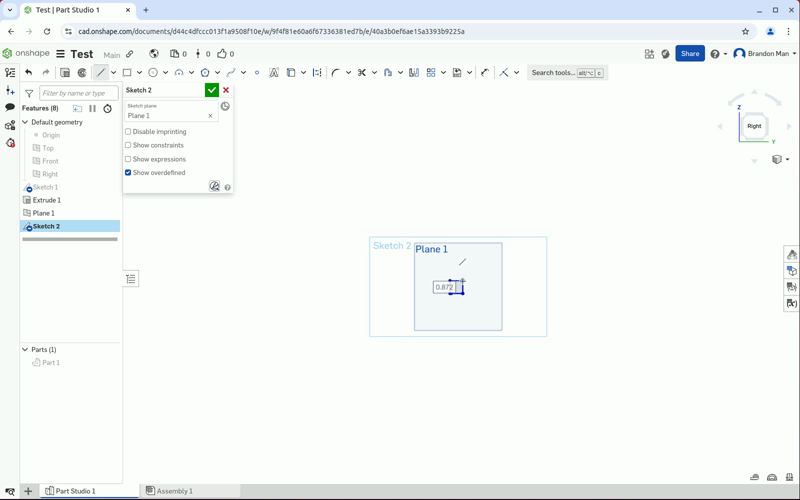
scroll(-6)
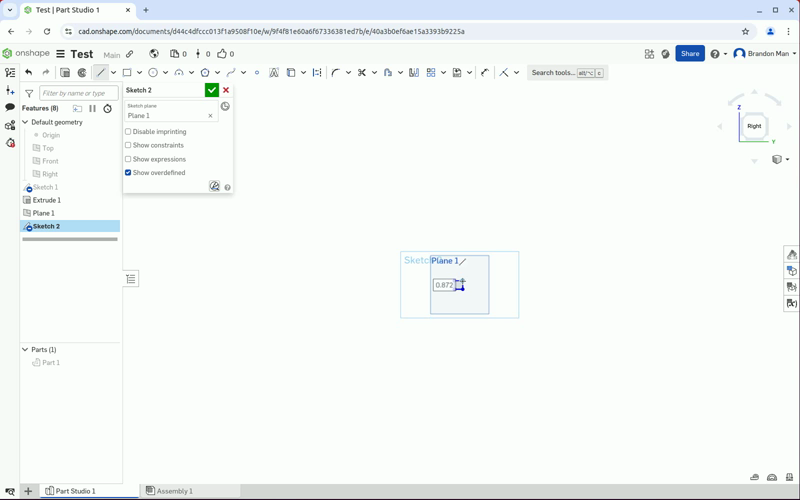
scroll(-6)
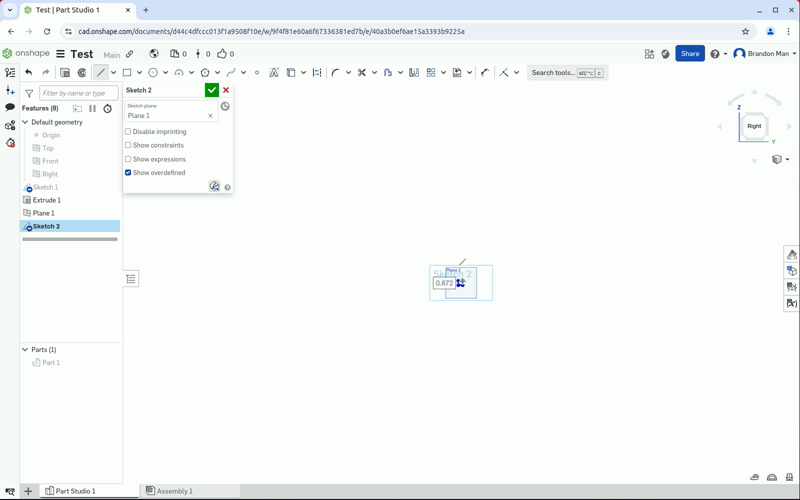
key_up(shift)
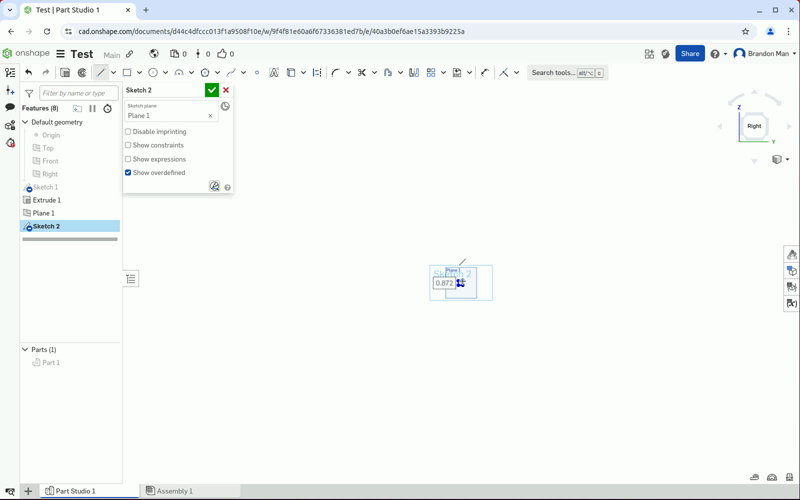
key_down(shift)
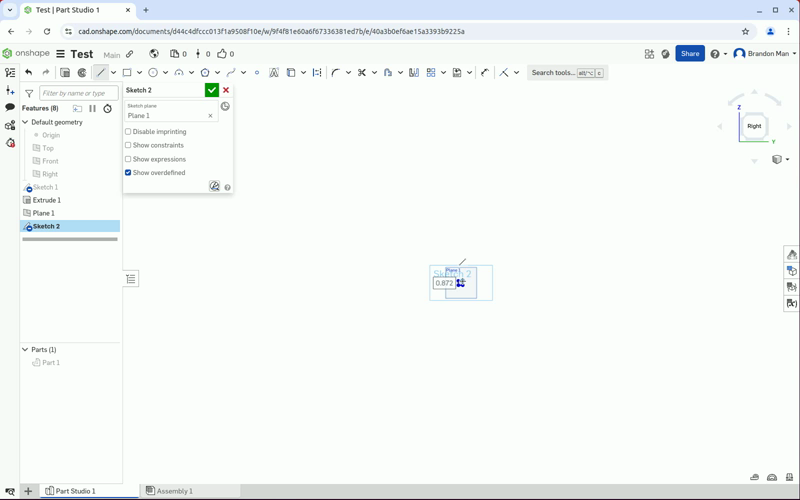
mouse_move(492, 280)
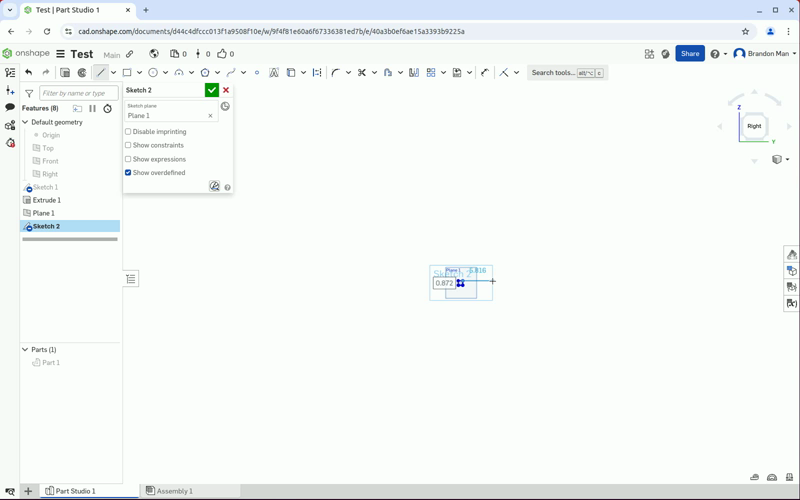
mouse_move(458, 280)
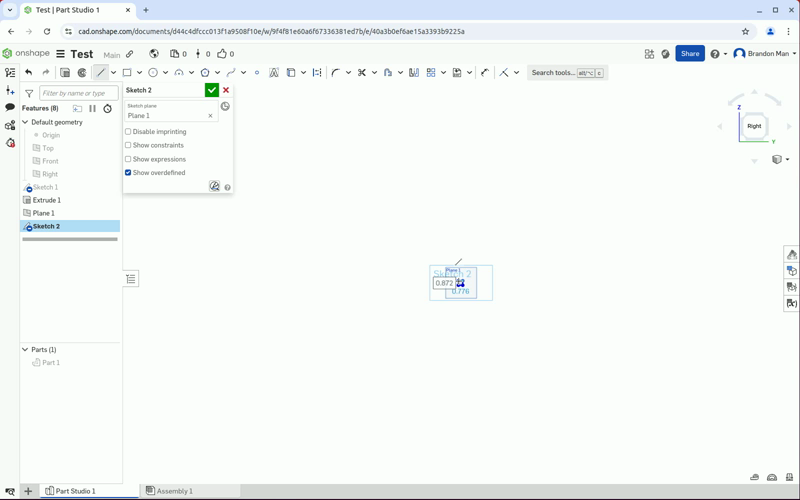
scroll(6)
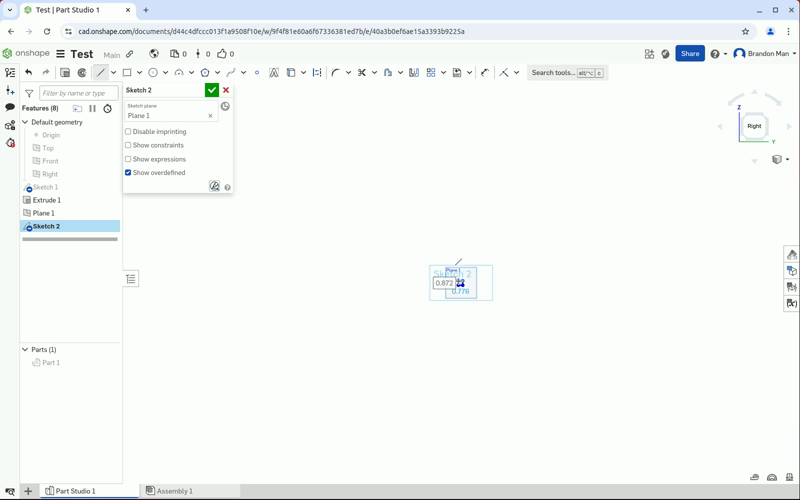
scroll(6)
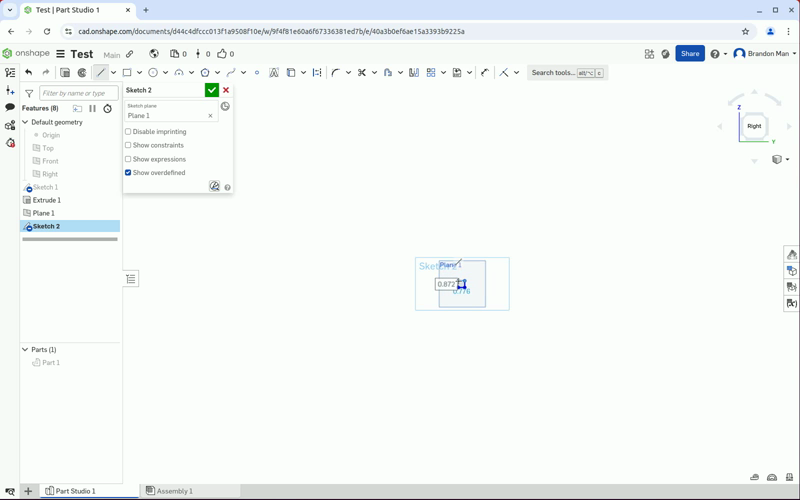
scroll(6)
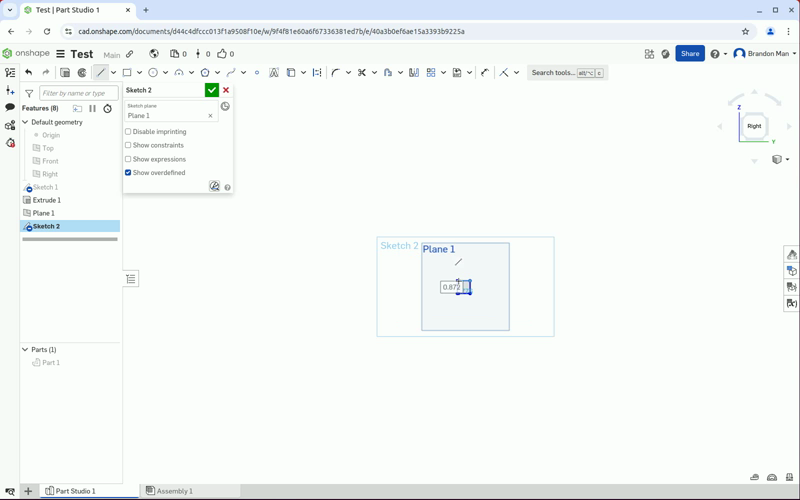
scroll(6)
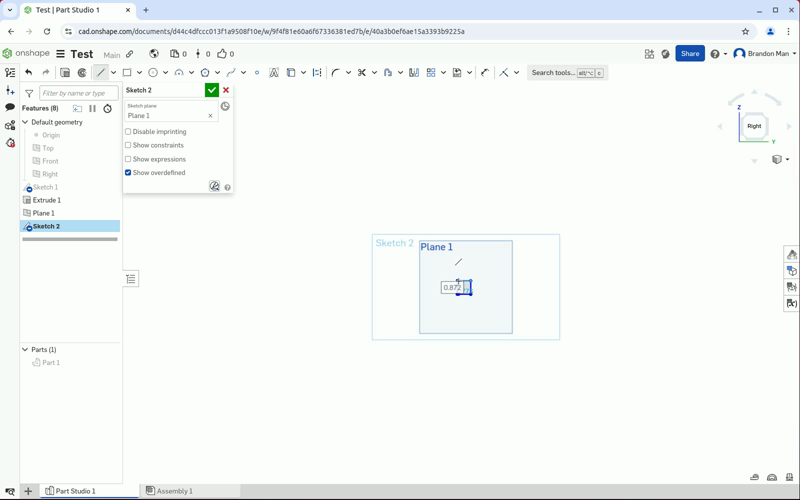
scroll(6)
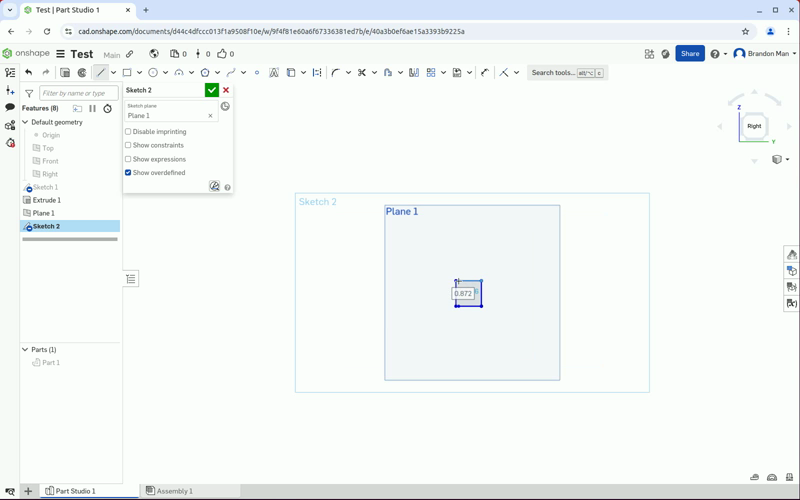
scroll(6)
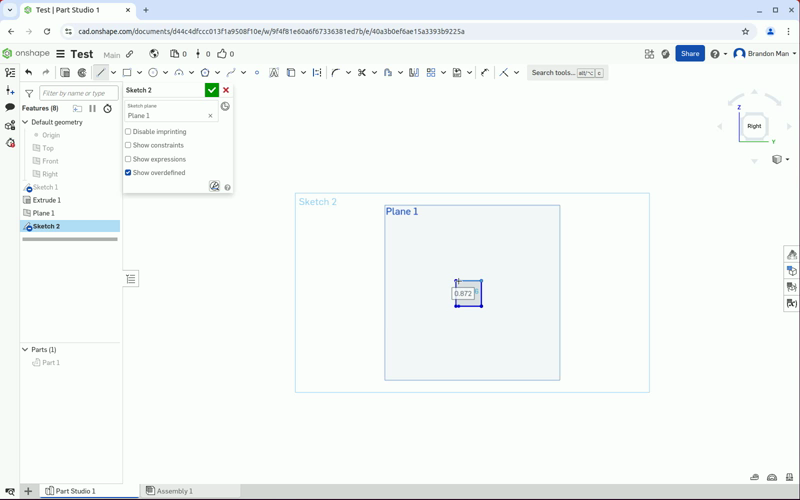
scroll(6)
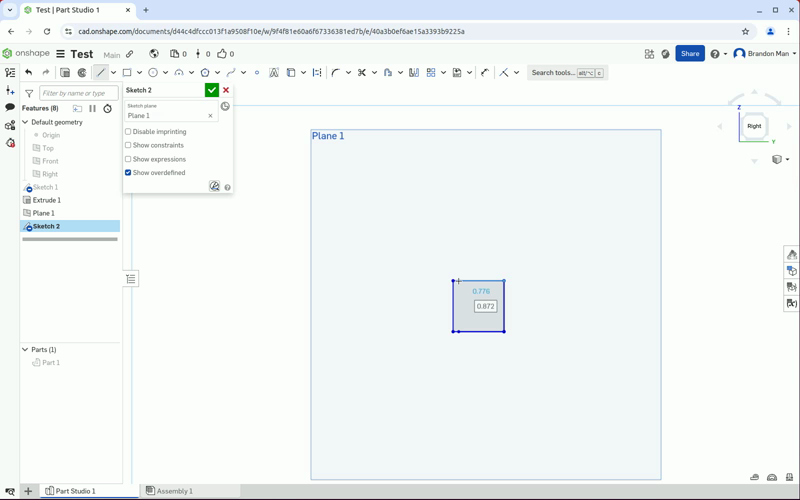
click(458, 280)
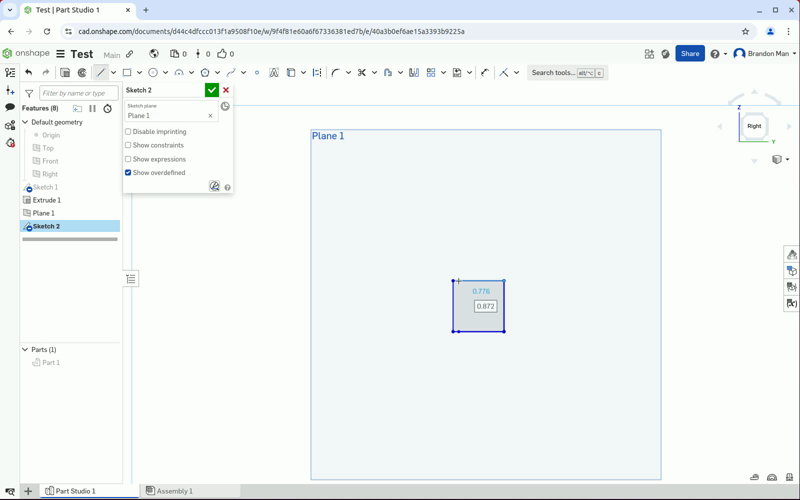
scroll(-6)
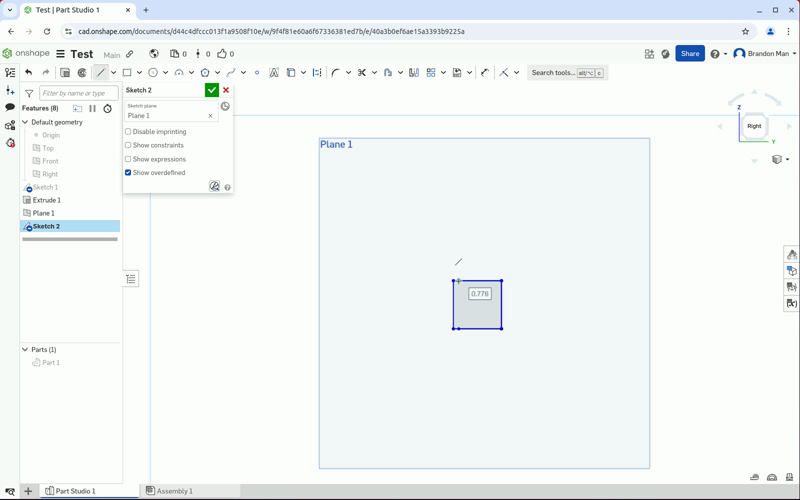
scroll(-6)
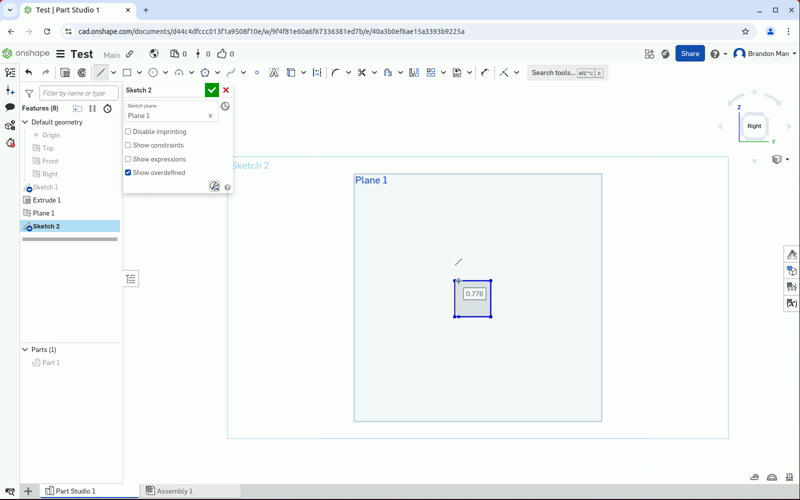
scroll(-6)
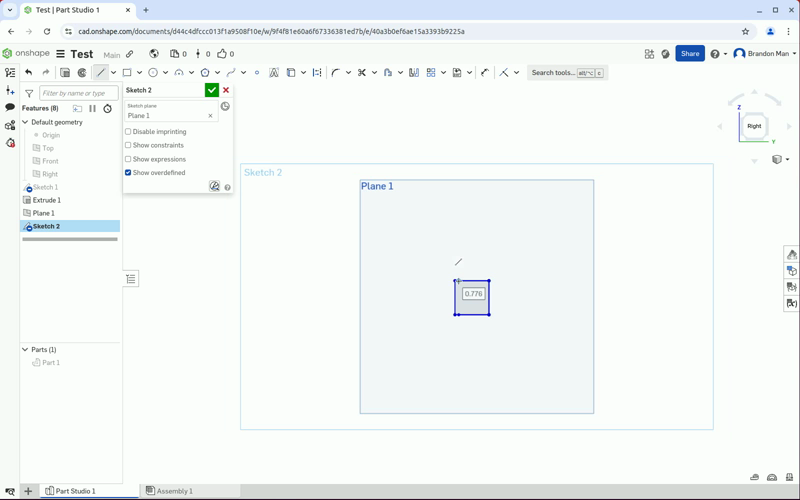
scroll(-6)
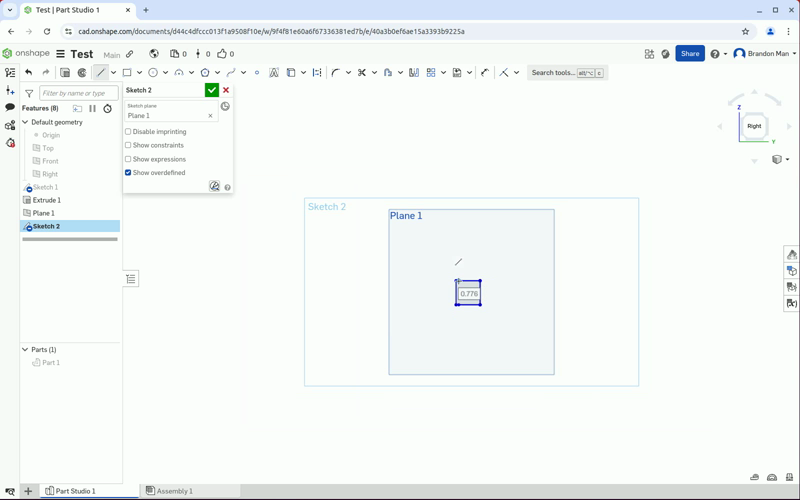
scroll(-6)
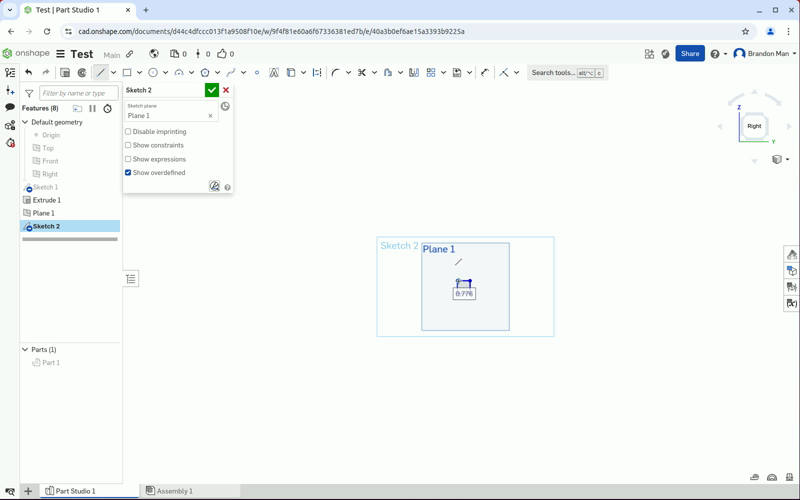
scroll(-6)
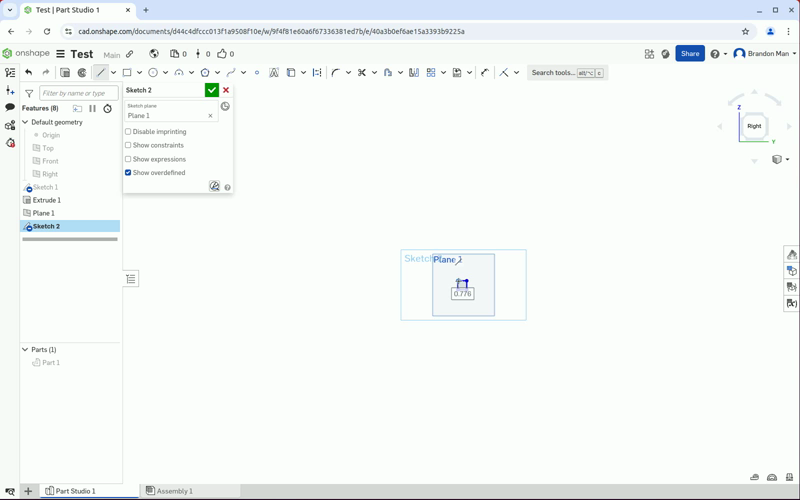
scroll(-6)
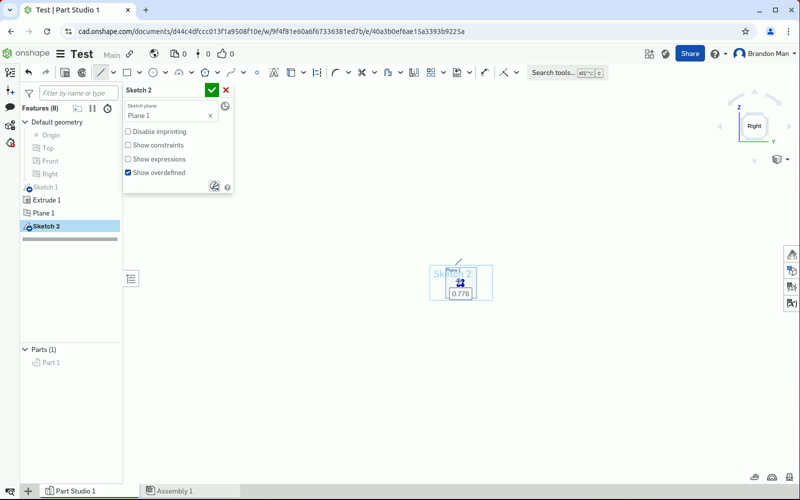
key_up(shift)
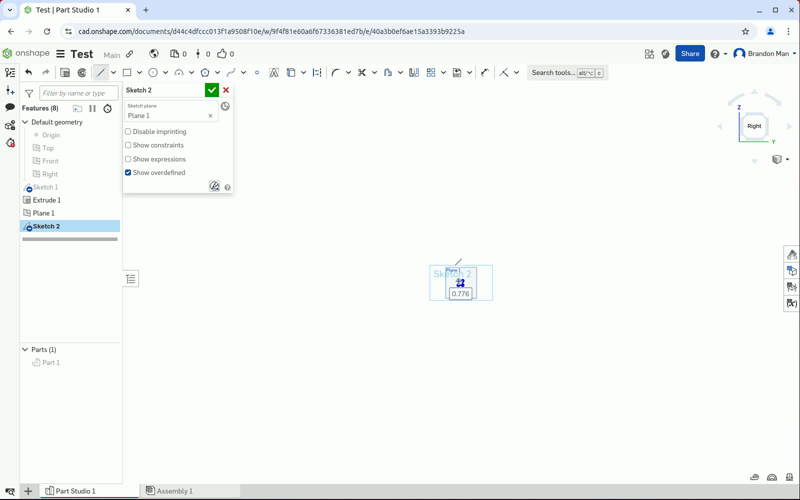
mouse_move(488, 280)
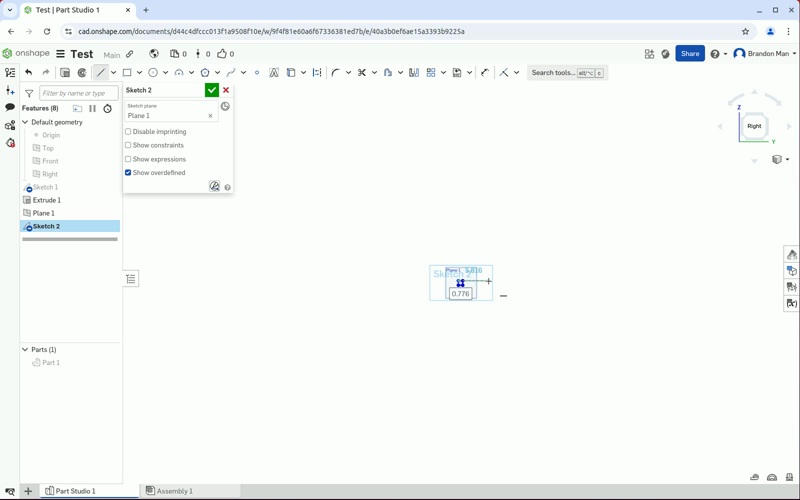
key_down(shift)
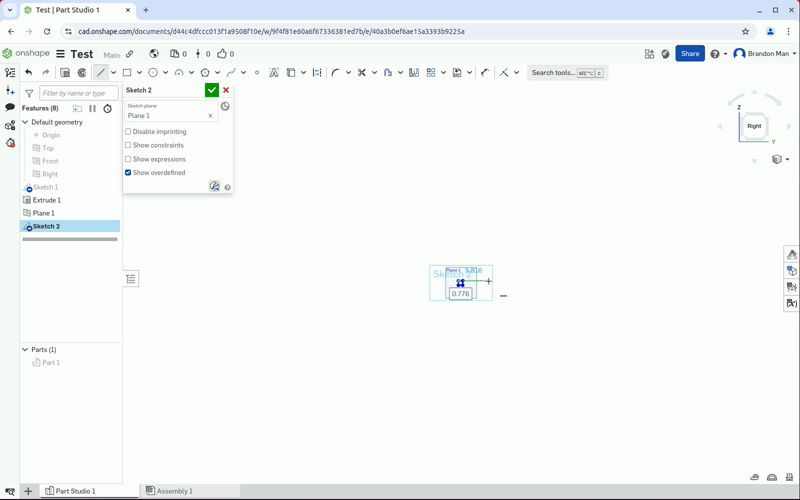
mouse_move(458, 285)
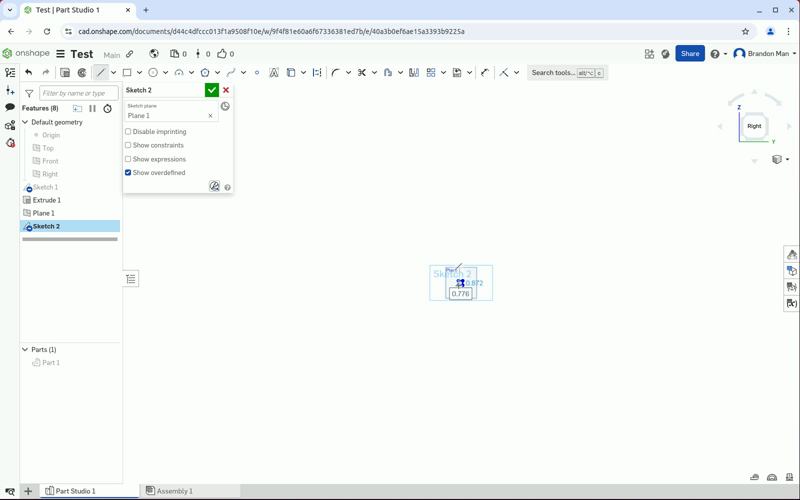
scroll(6)
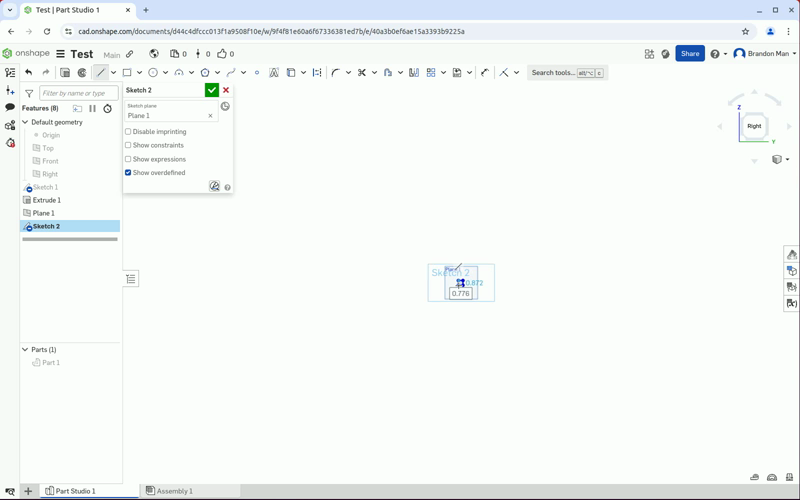
scroll(6)
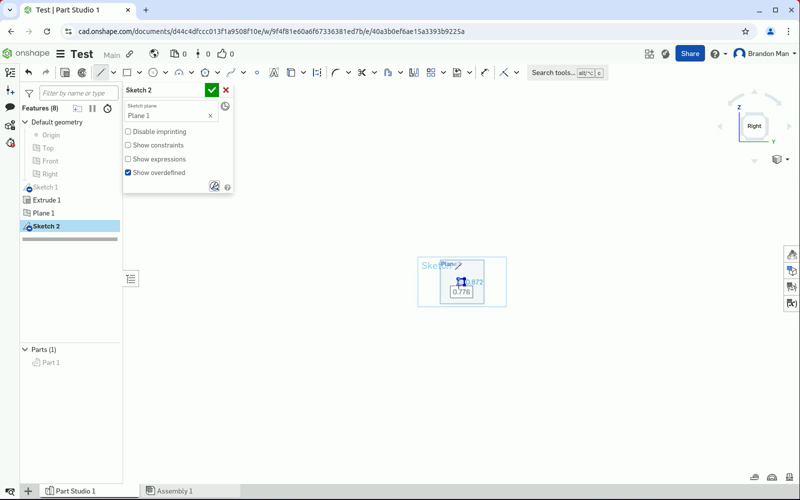
scroll(6)
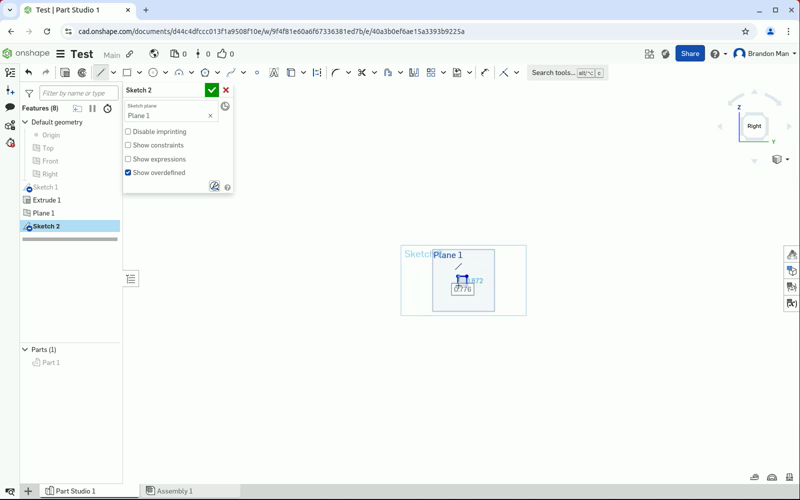
scroll(6)
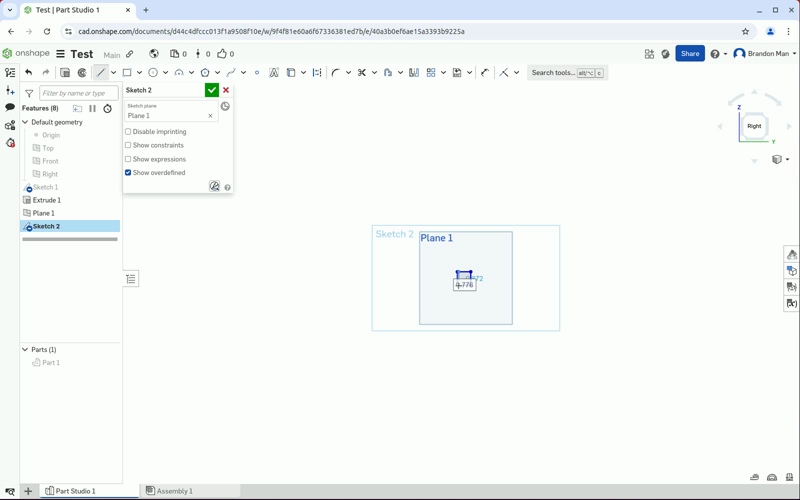
scroll(6)
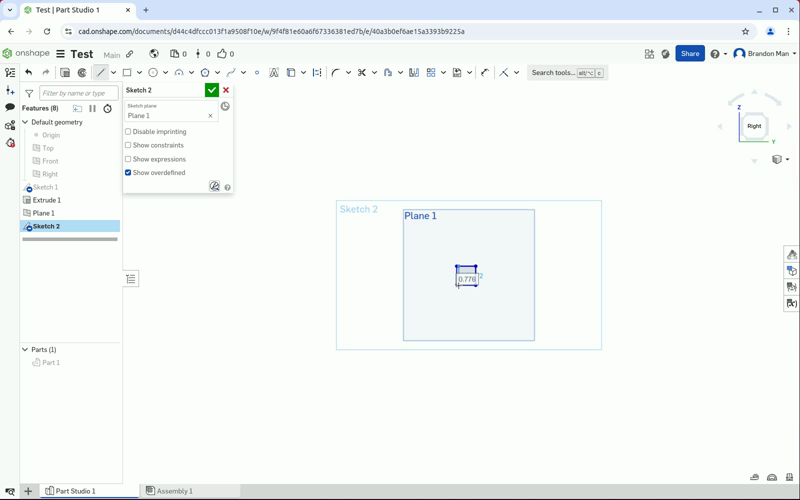
scroll(6)
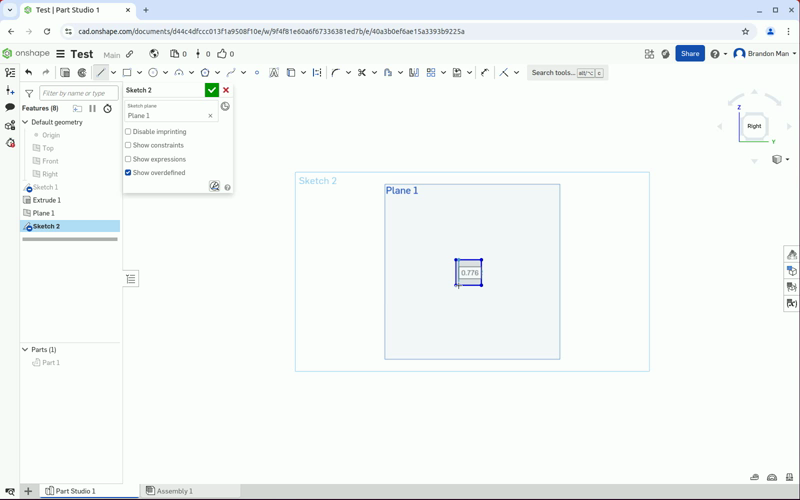
scroll(6)
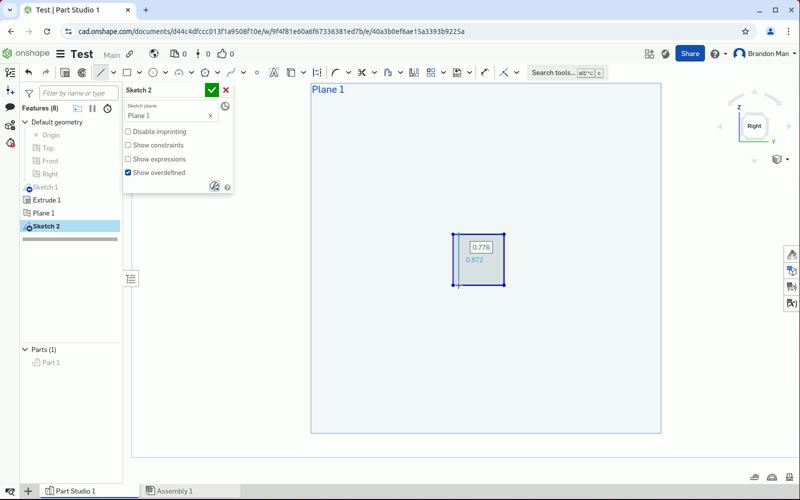
key_up(shift)
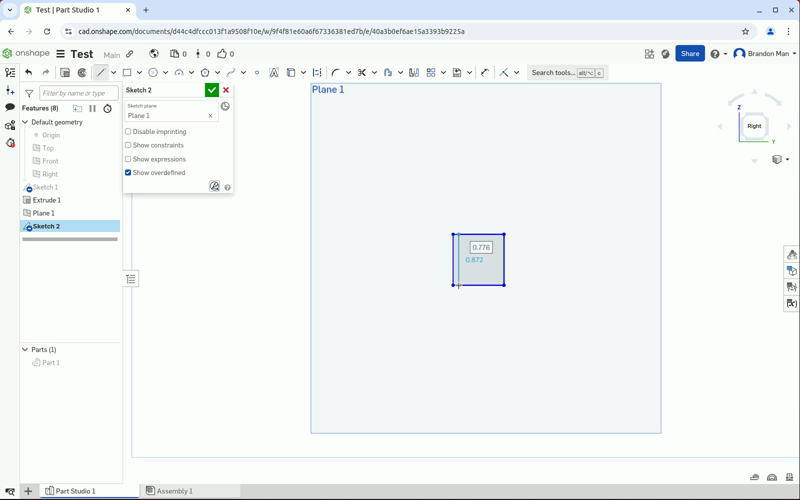
click(458, 285)
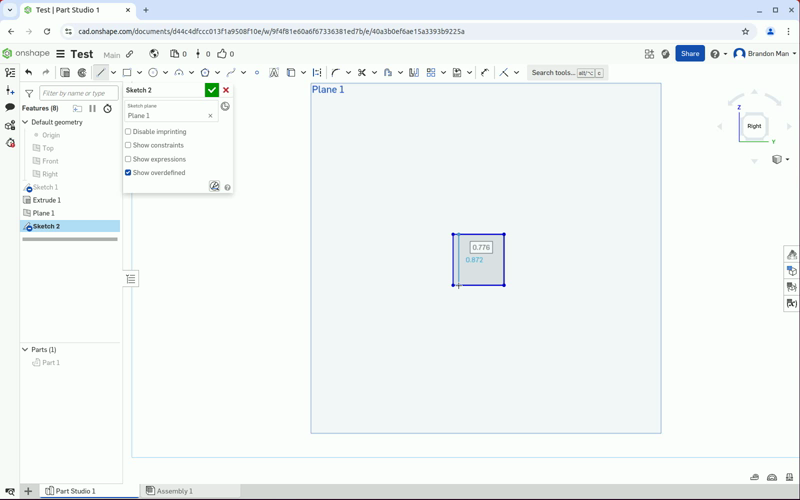
scroll(-6)
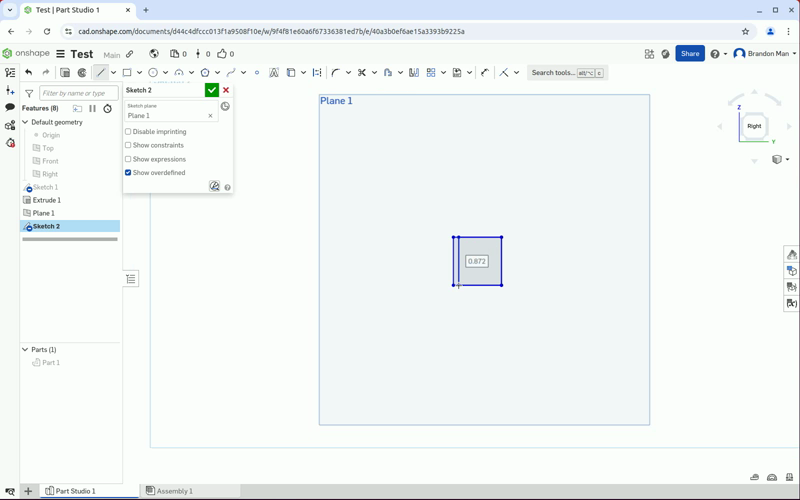
scroll(-6)
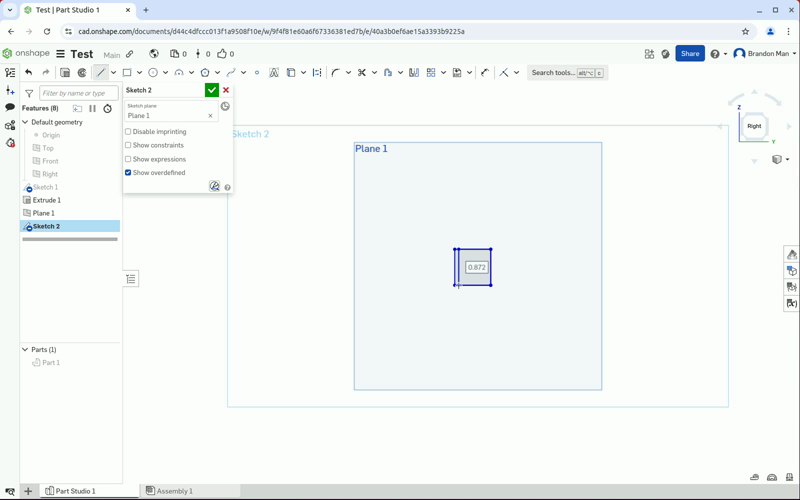
scroll(-6)
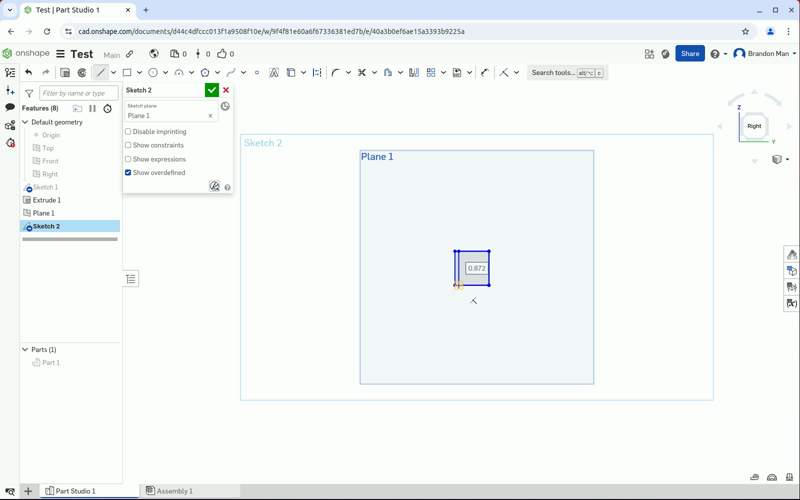
scroll(-6)
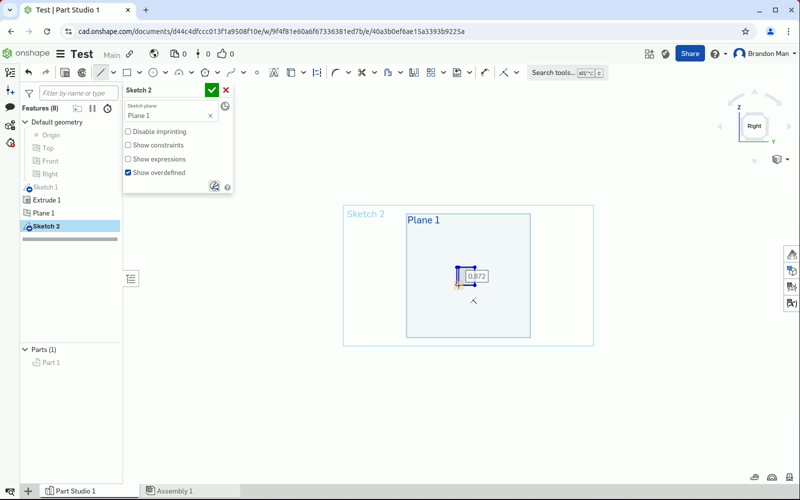
scroll(-6)
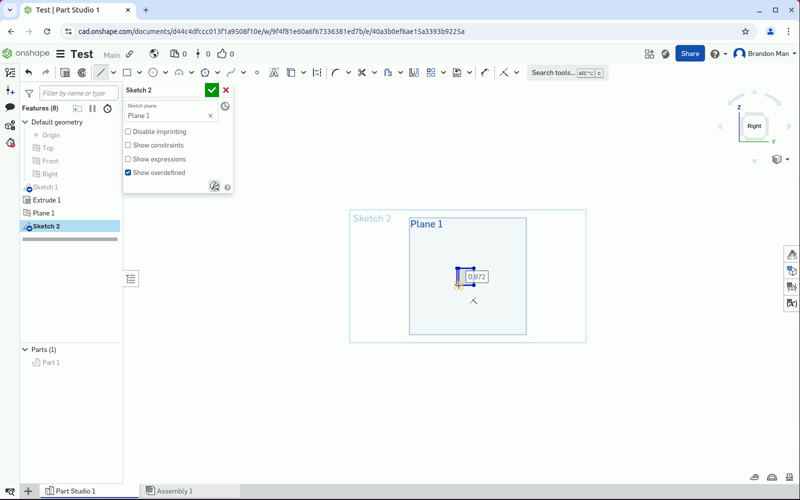
scroll(-6)
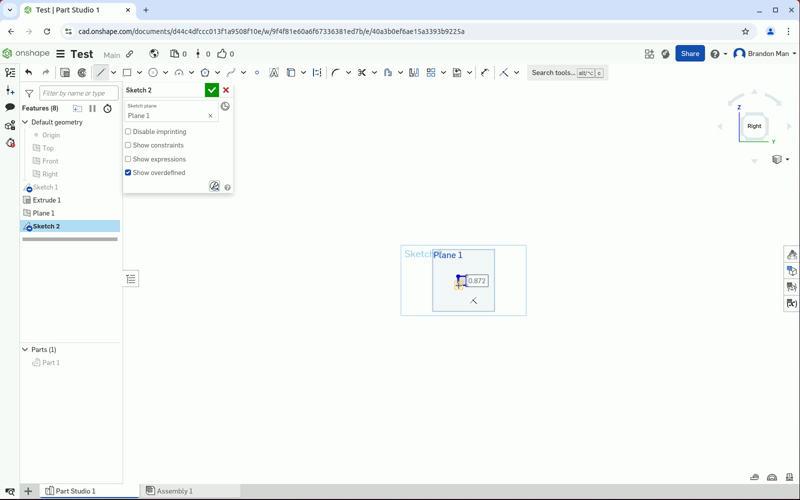
scroll(-6)
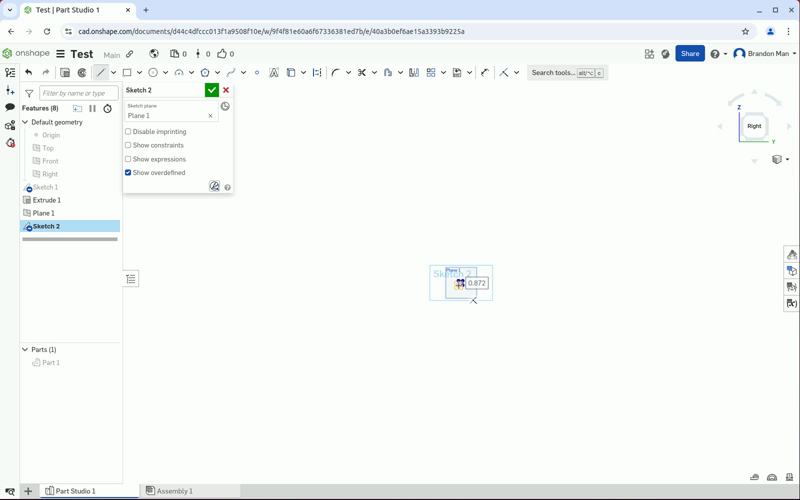
key(esc)
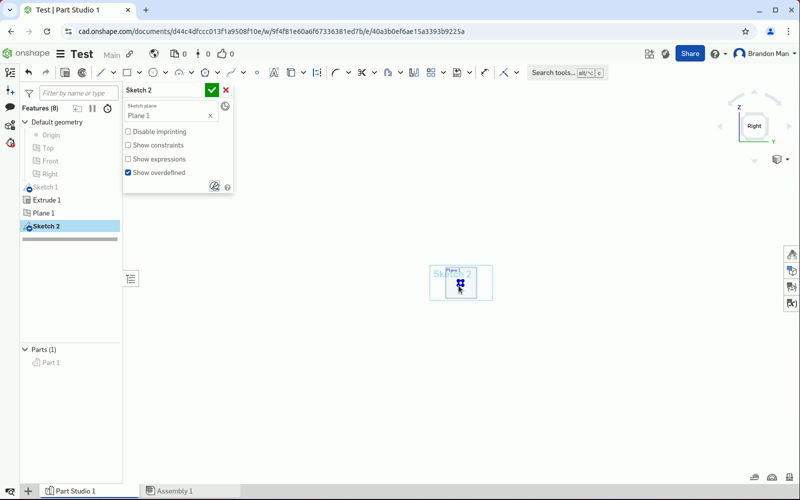
mouse_move(458, 282)
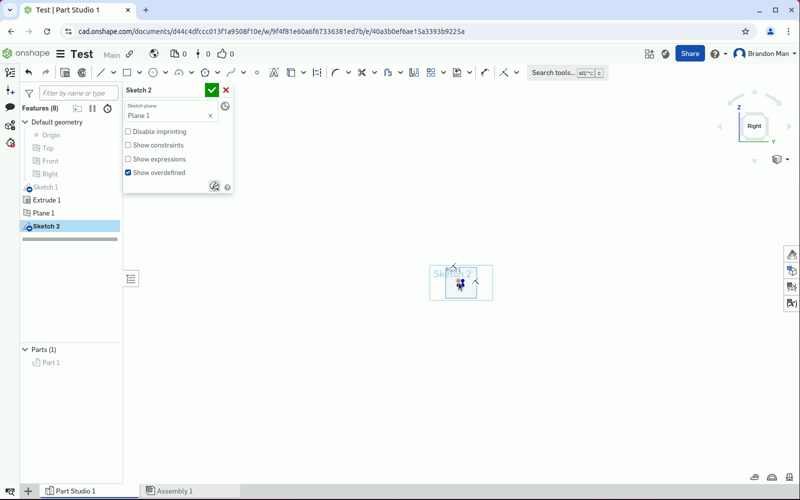
scroll(6)
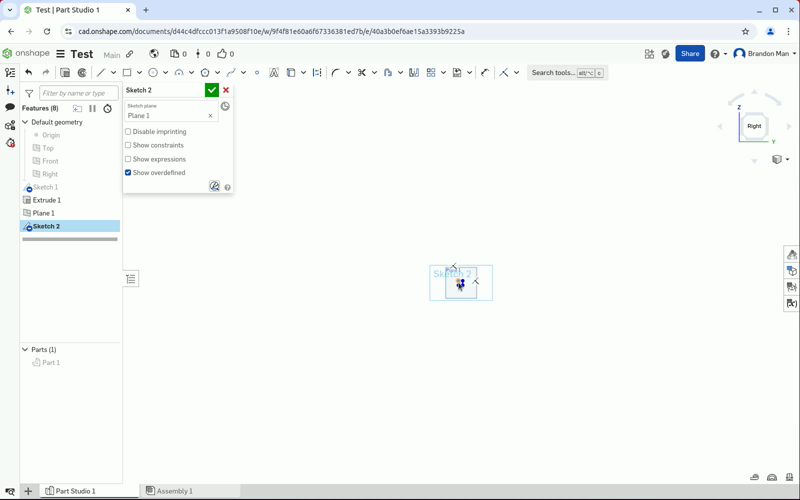
scroll(6)
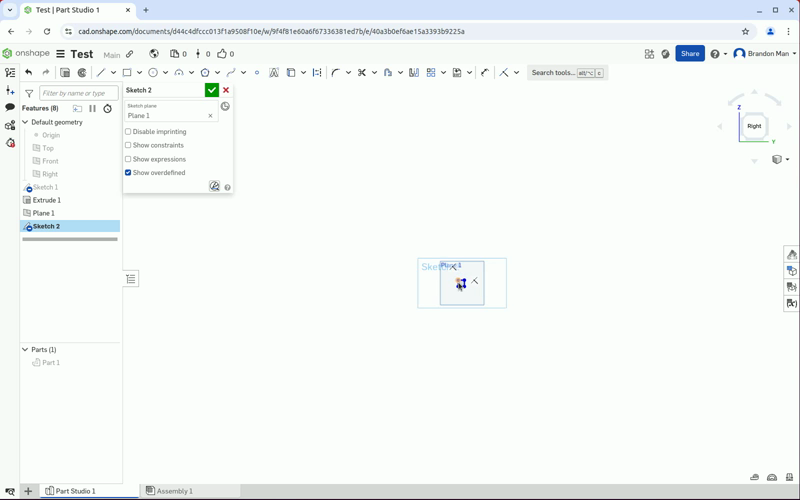
scroll(6)
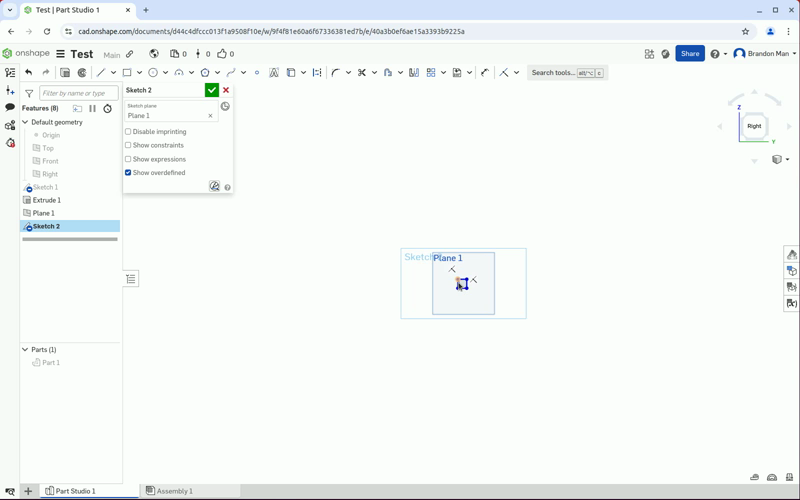
scroll(6)
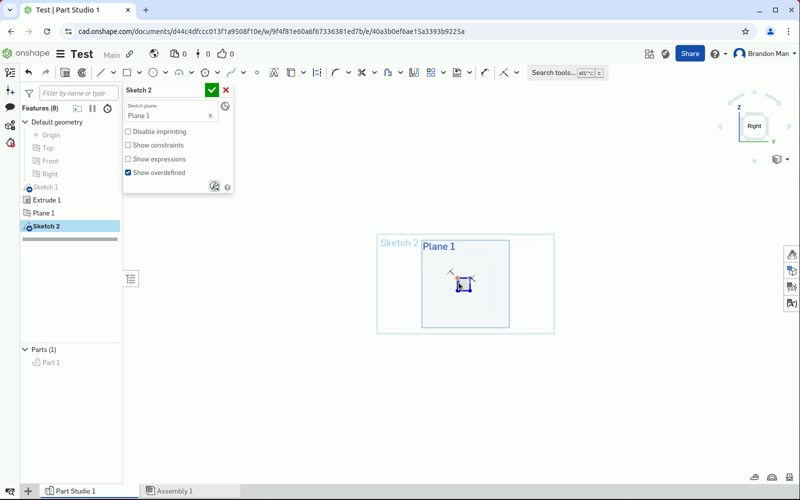
scroll(6)
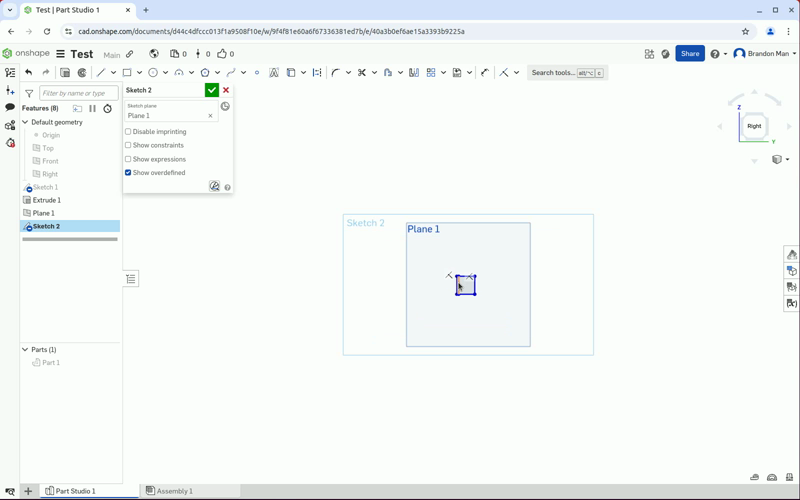
scroll(6)
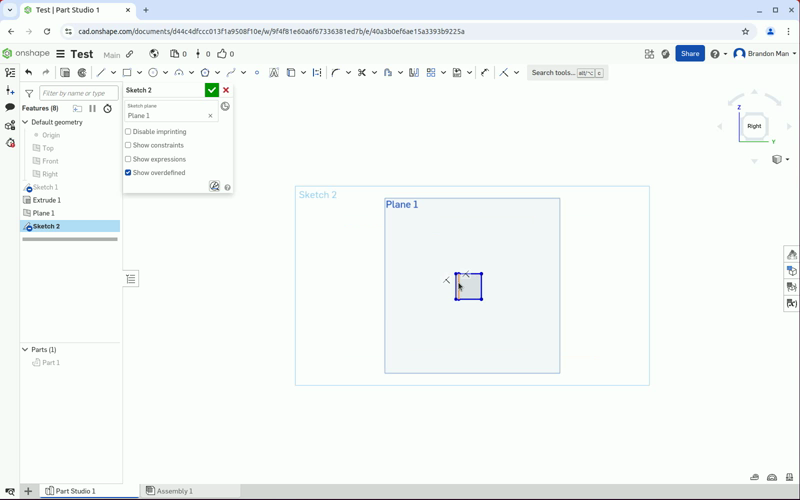
scroll(6)
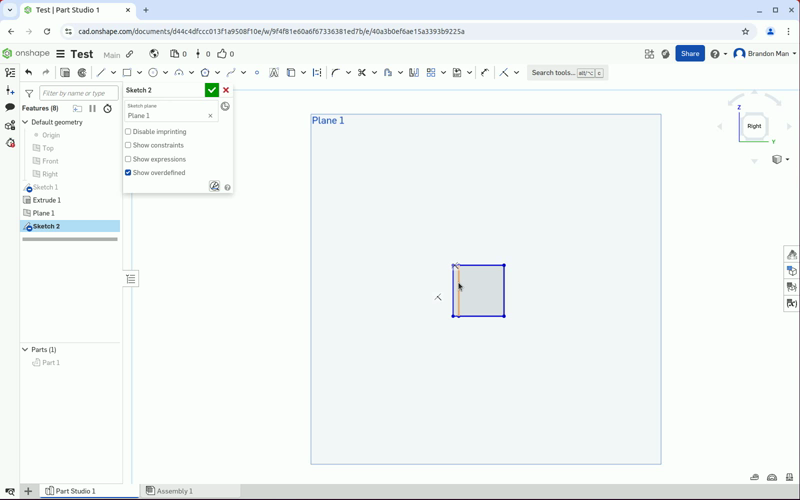
click(458, 282)
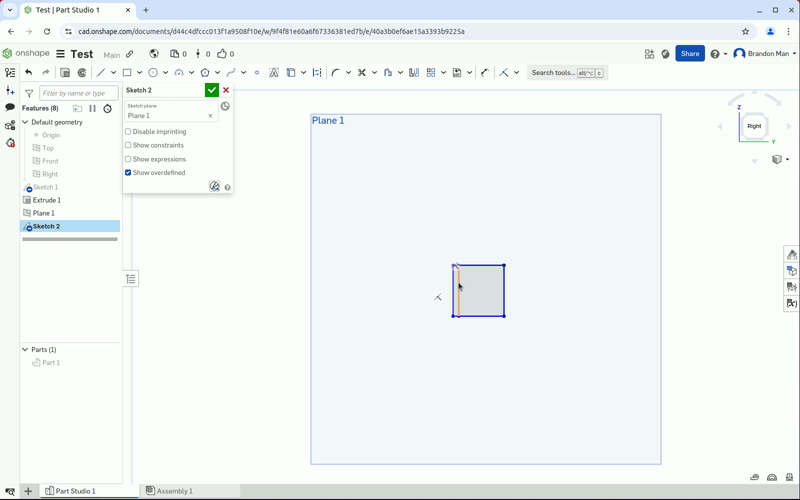
scroll(-6)
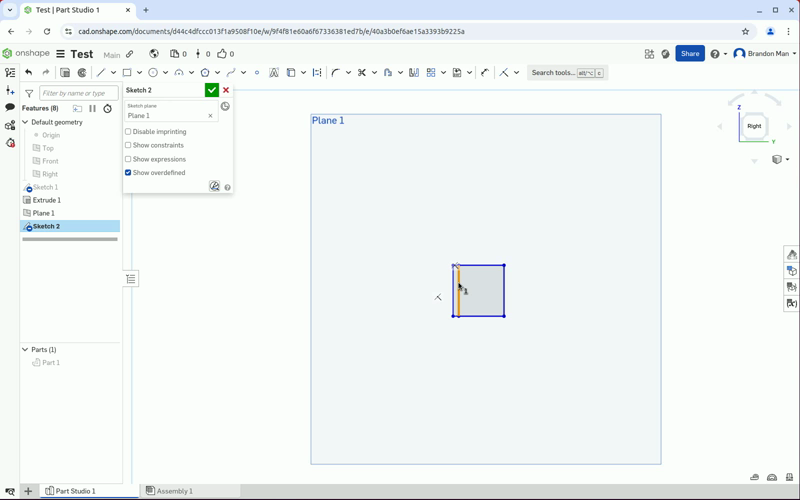
scroll(-6)
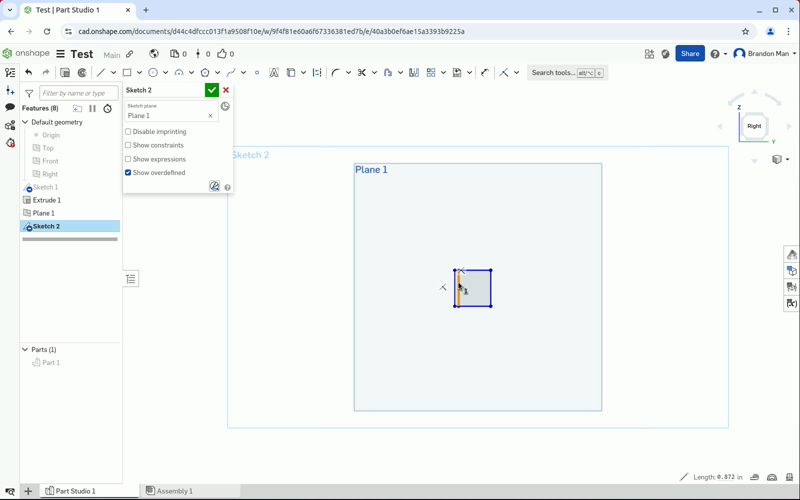
scroll(-6)
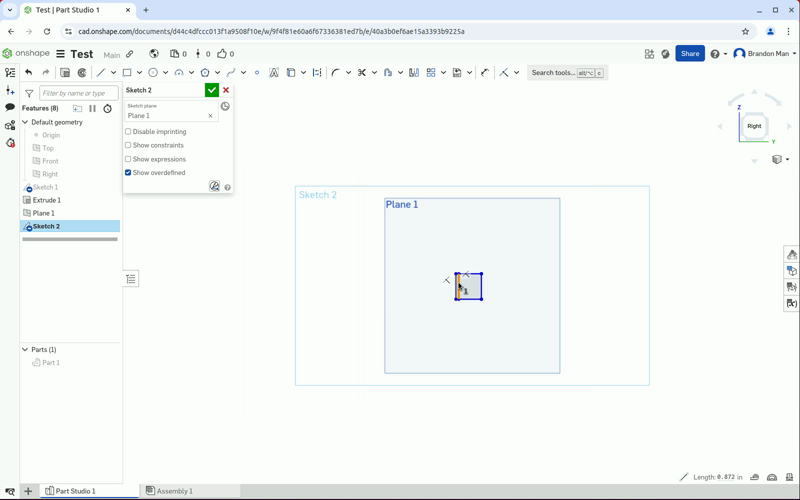
scroll(-6)
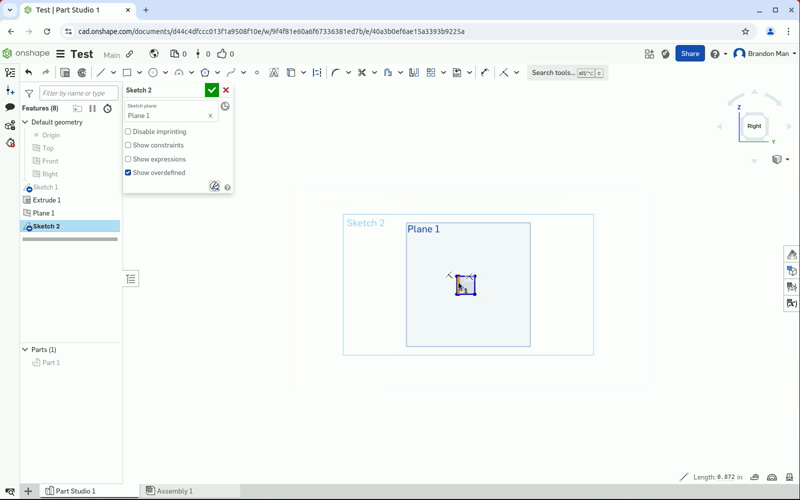
scroll(-6)
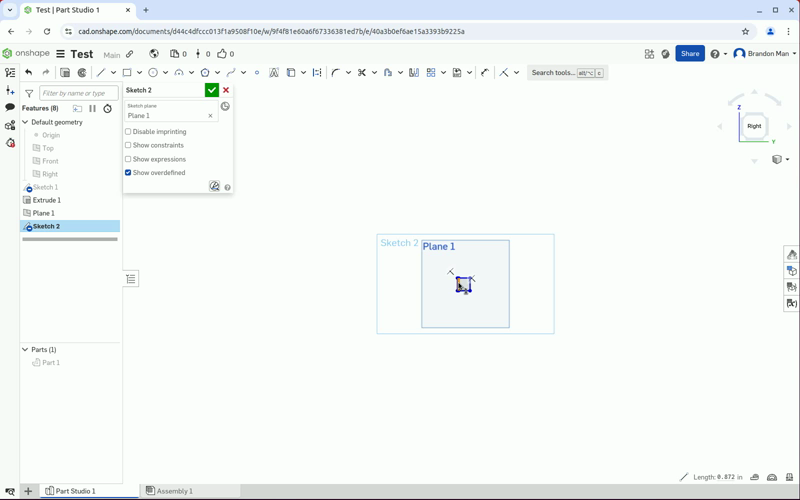
scroll(-6)
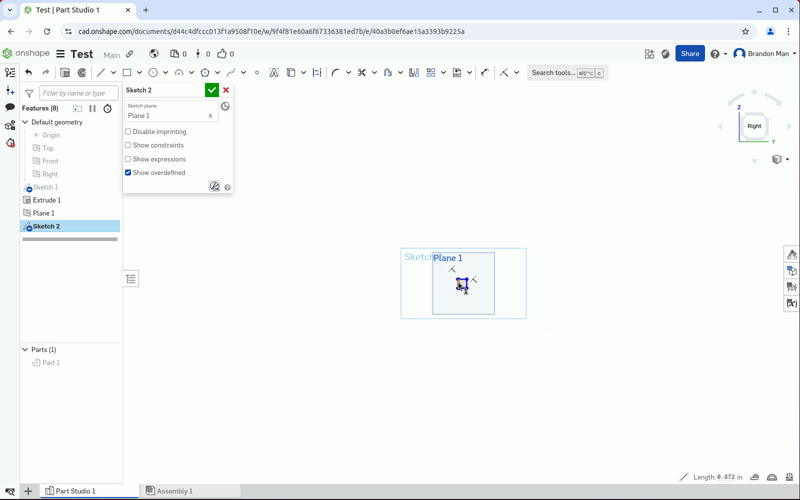
scroll(-6)
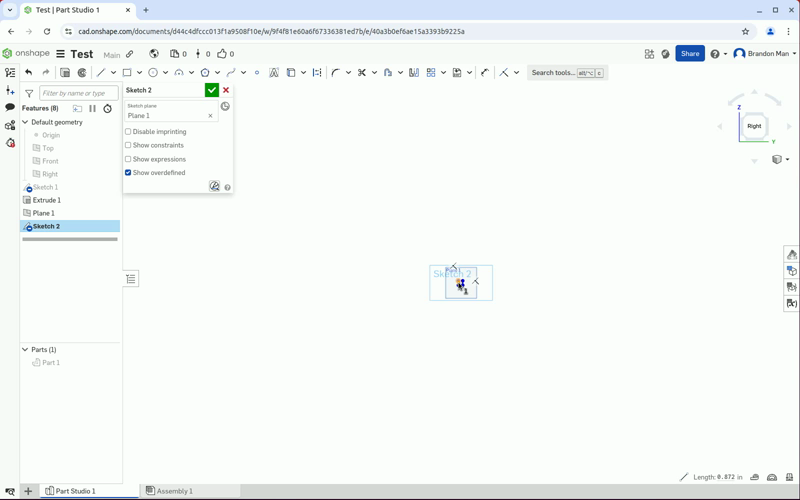
mouse_move(73, 352)
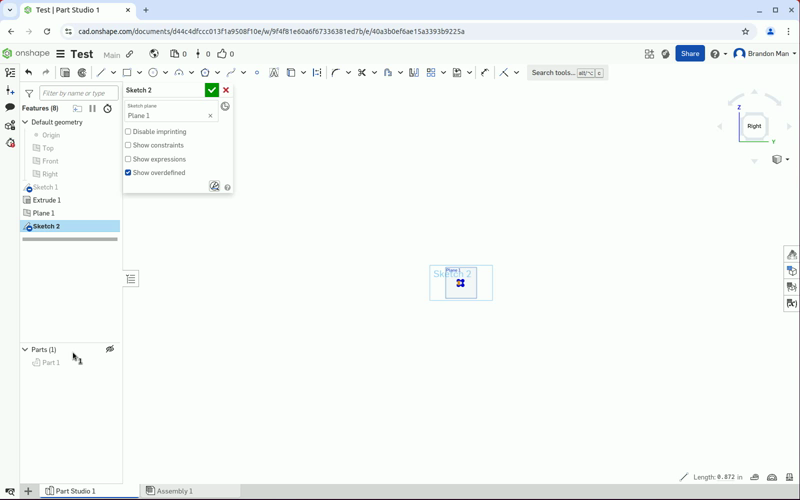
key(shift+y)
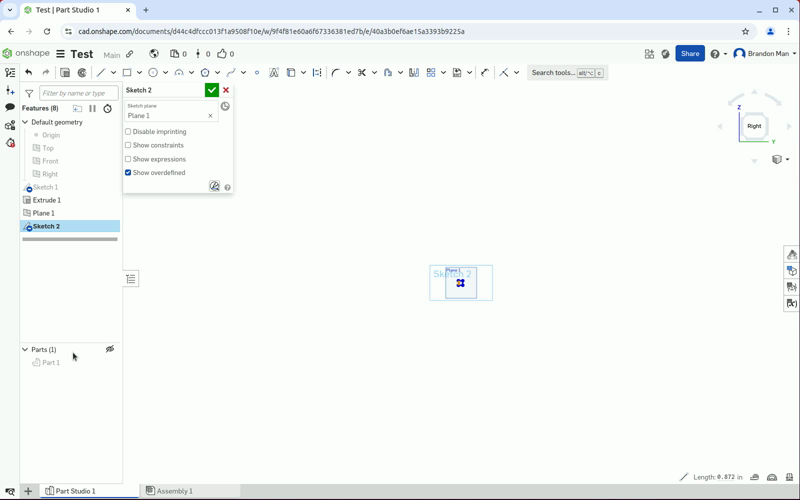
key(shift+e)
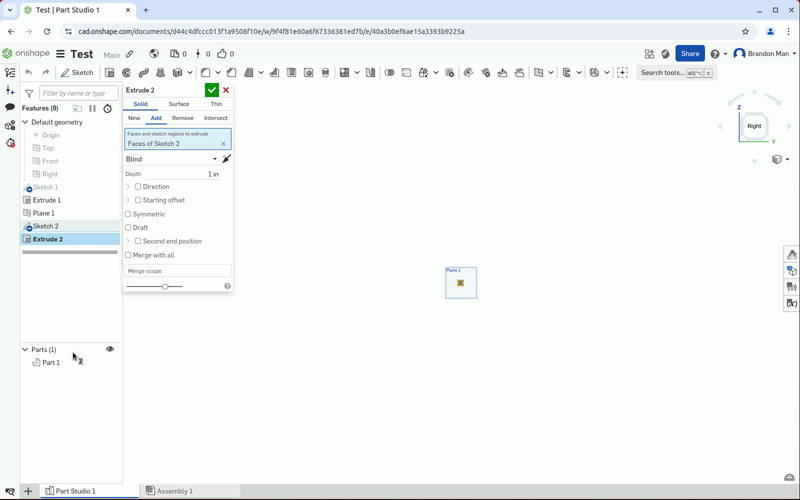
mouse_move(143, 106)
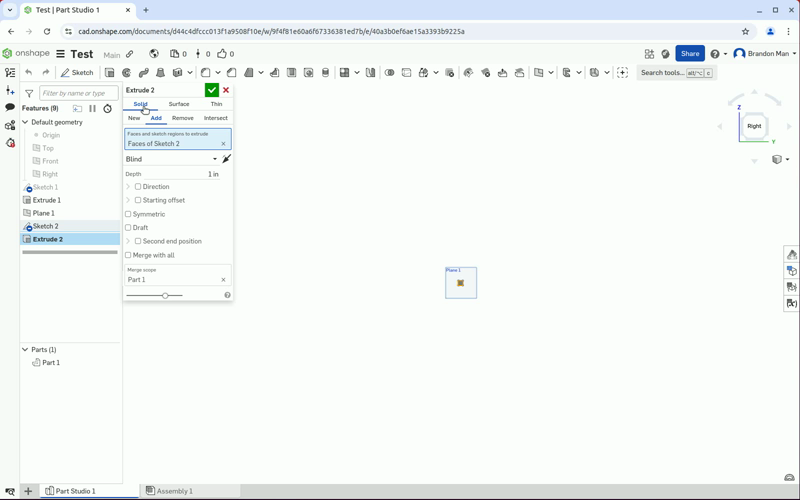
click(143, 106)
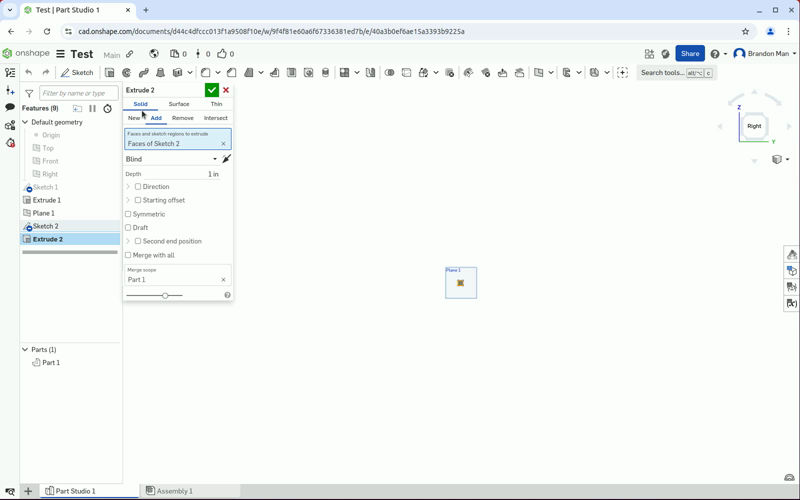
mouse_move(137, 120)
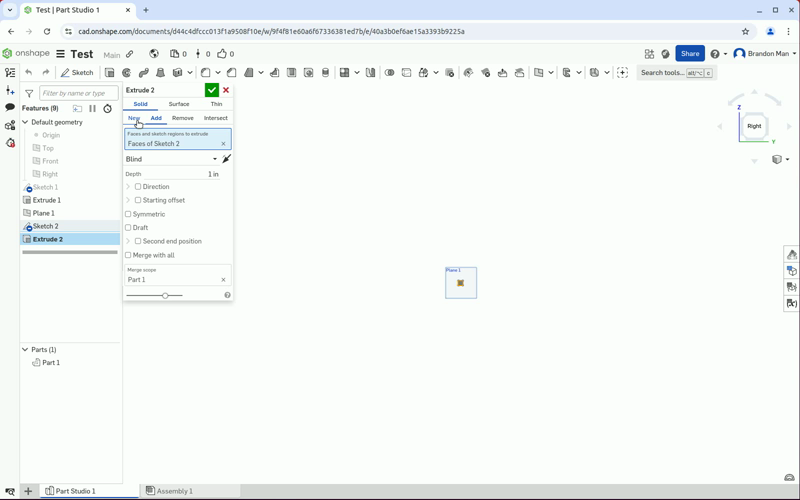
click(137, 120)
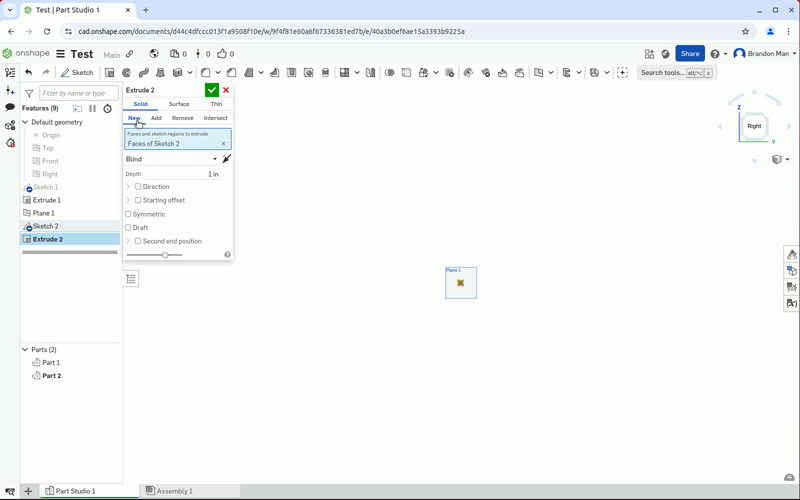
key(tab, 4)
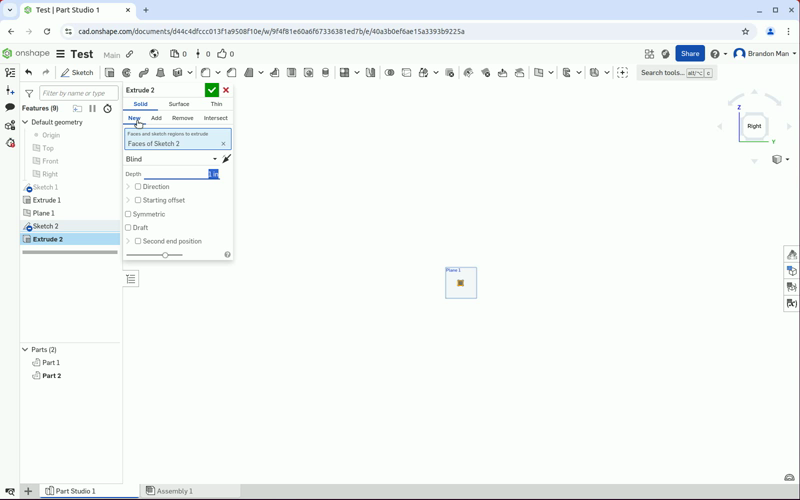
text(-0.241)
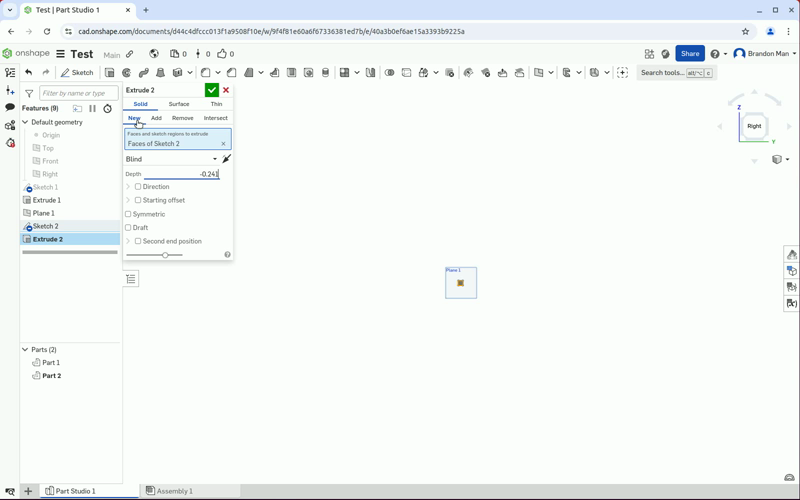
key(enter)
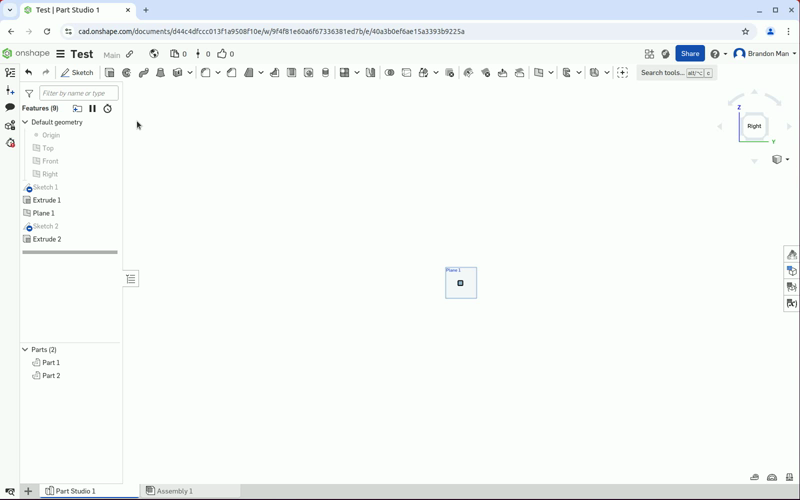
key(shift+h)
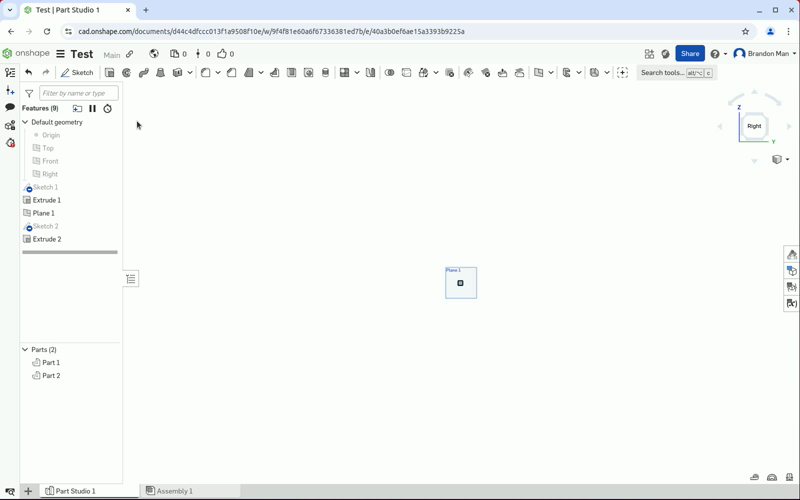
key(shift+h)
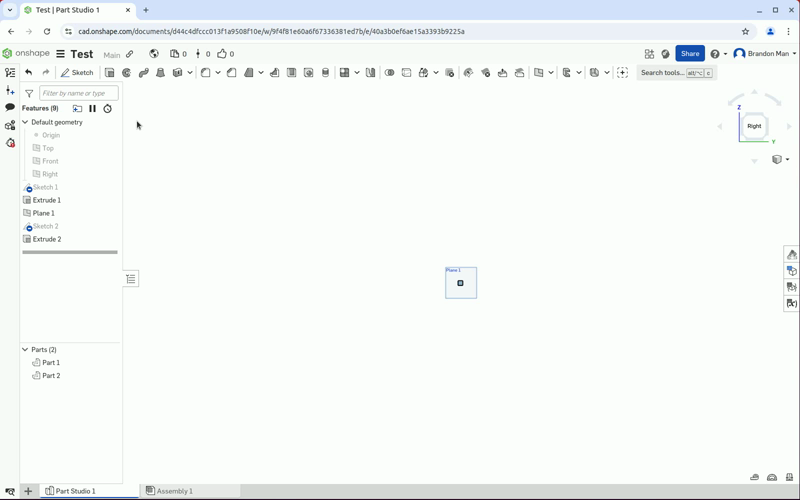
mouse_move(73, 189)
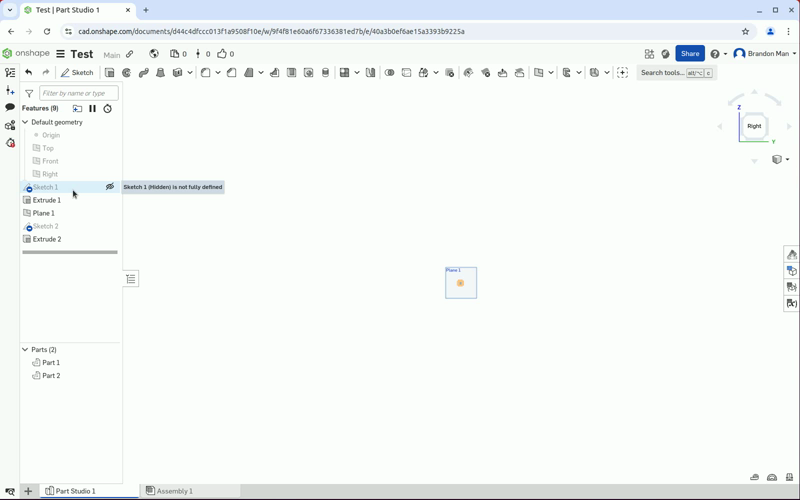
click(73, 189)
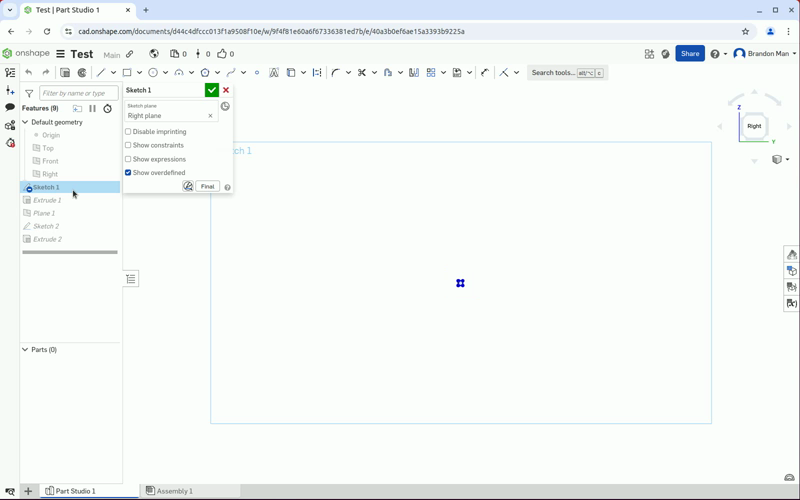
mouse_move(229, 92)
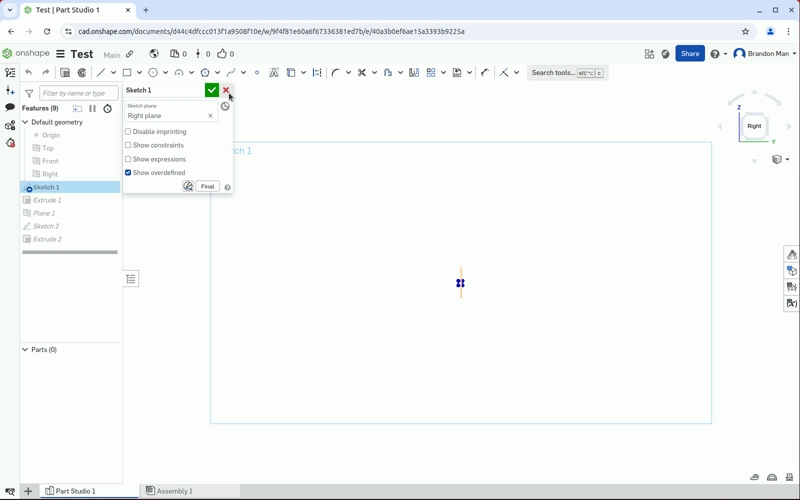
click(229, 92)
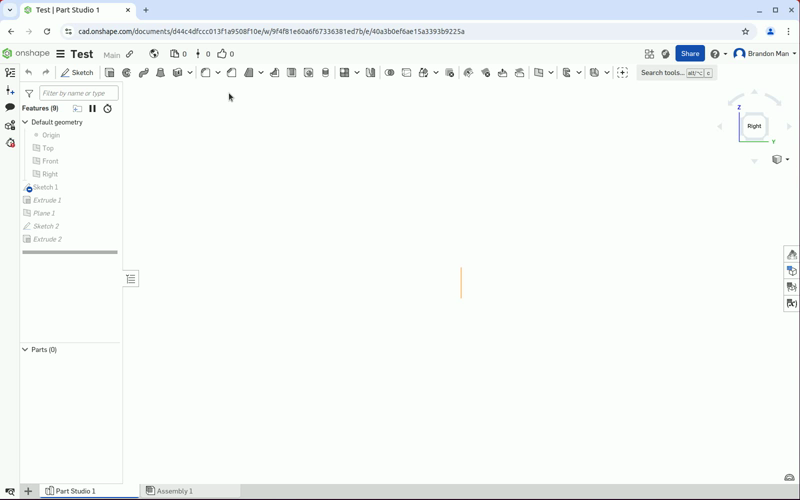
key(shift+s)
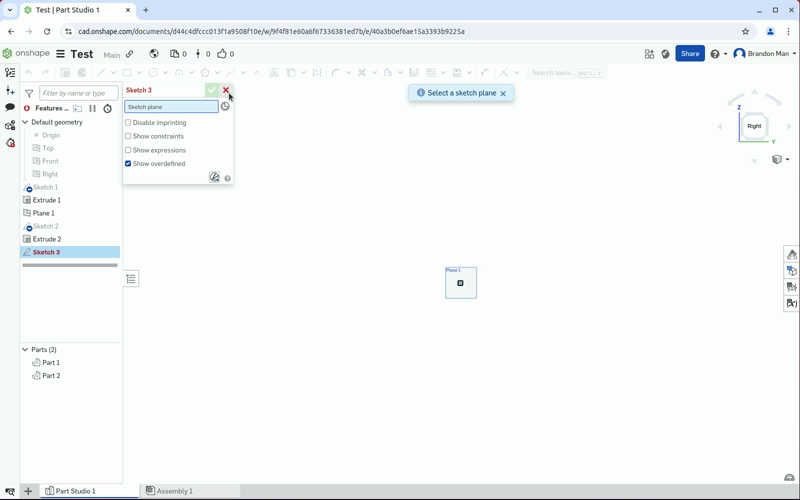
mouse_move(73, 215)
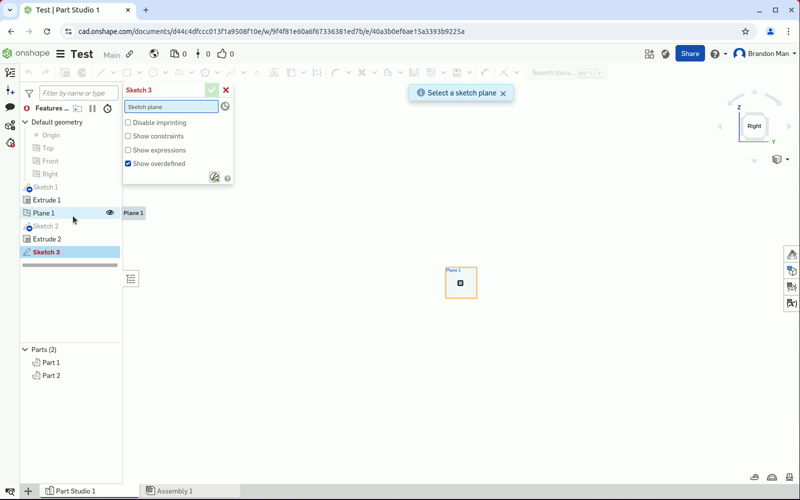
click(73, 215)
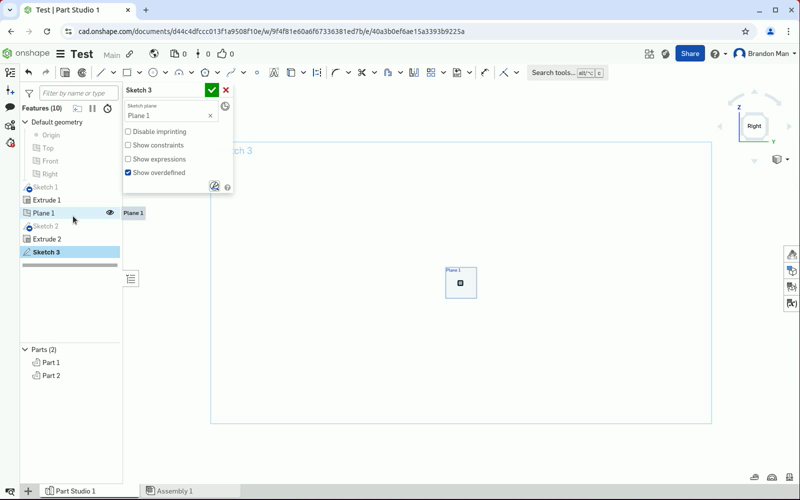
mouse_move(73, 352)
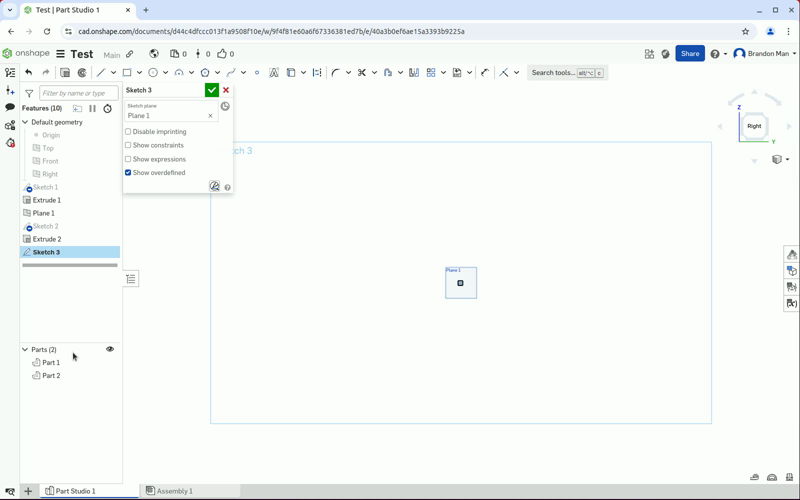
key(y)
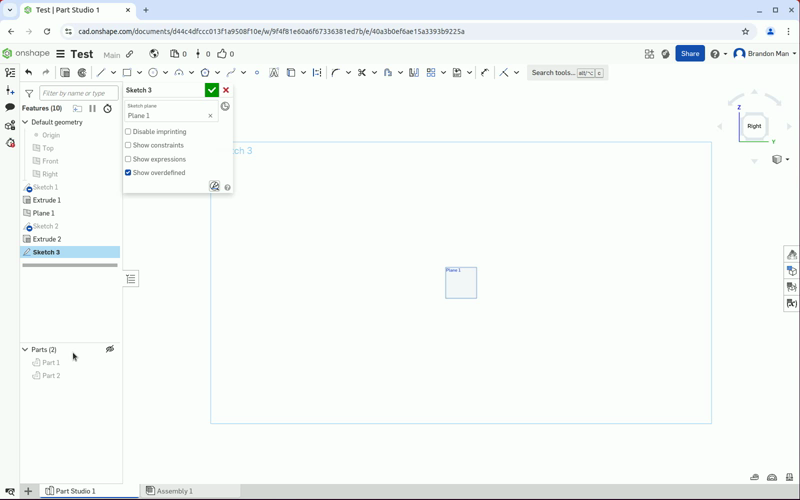
key(l)
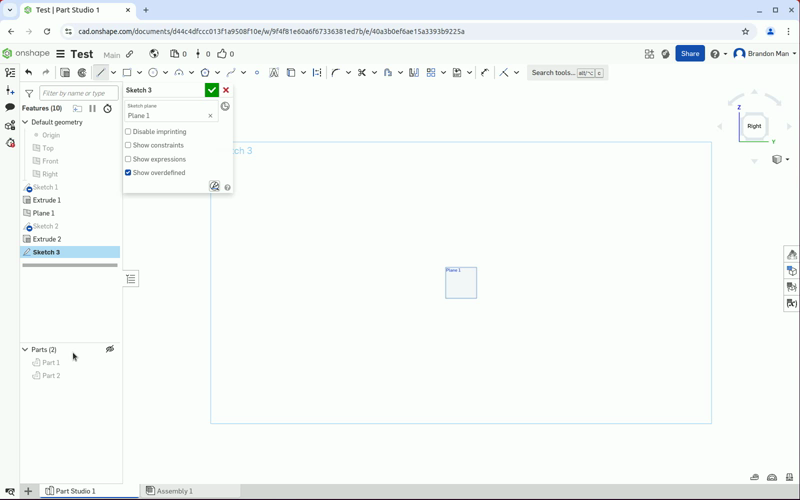
key_down(shift)
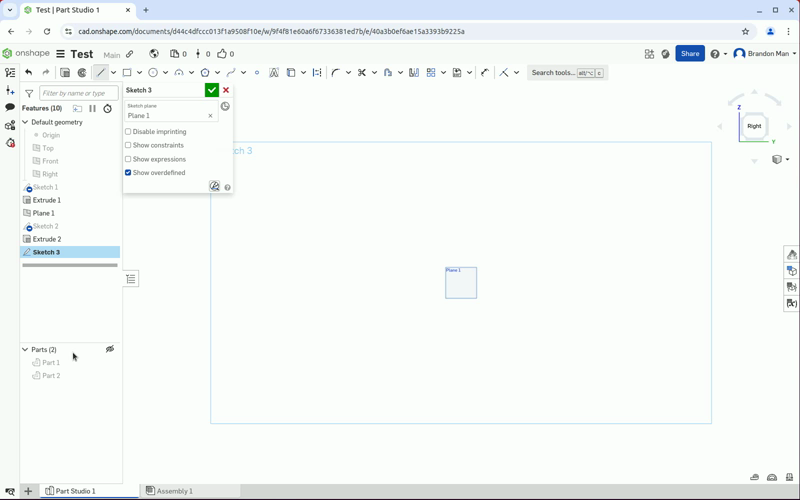
mouse_move(459, 284)
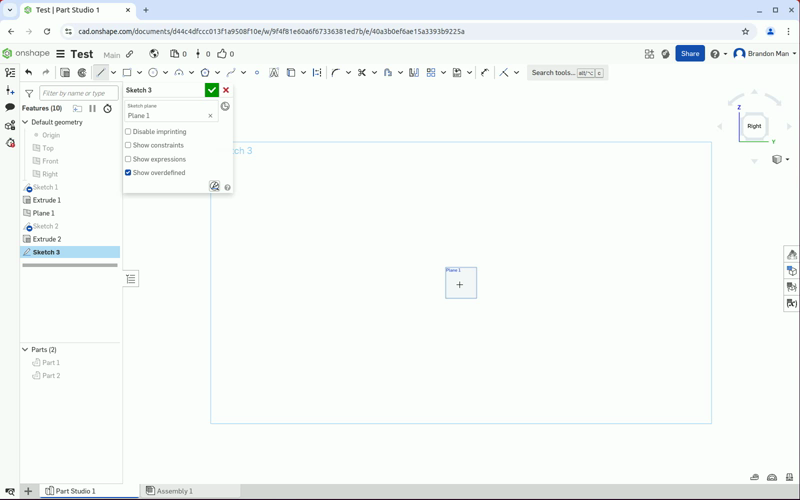
click(459, 284)
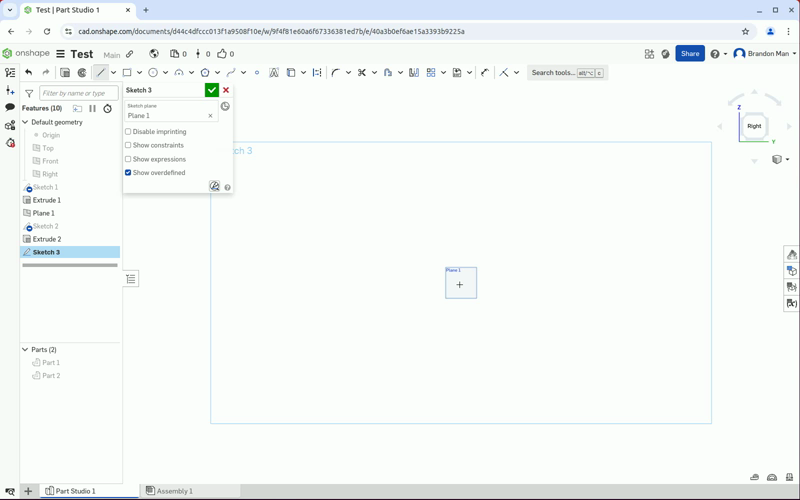
key_up(shift)
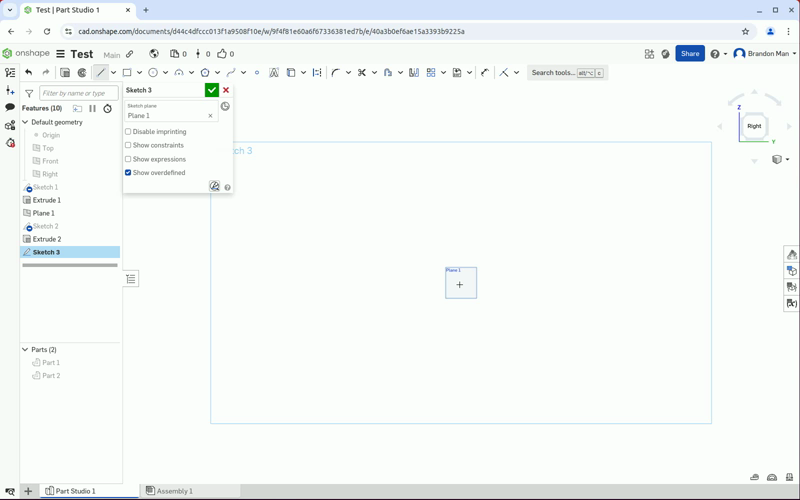
key_down(shift)
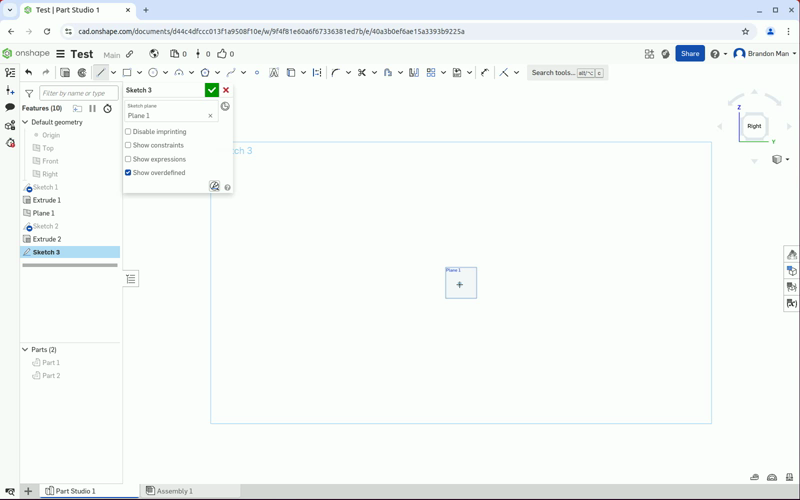
mouse_move(489, 284)
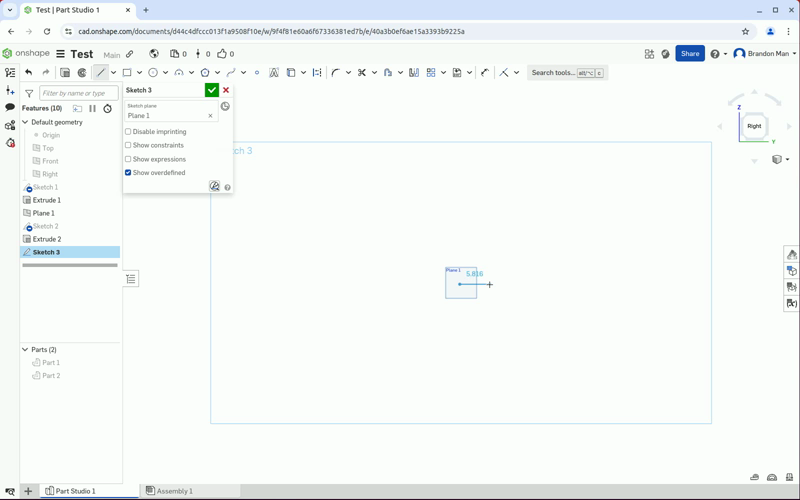
mouse_move(464, 284)
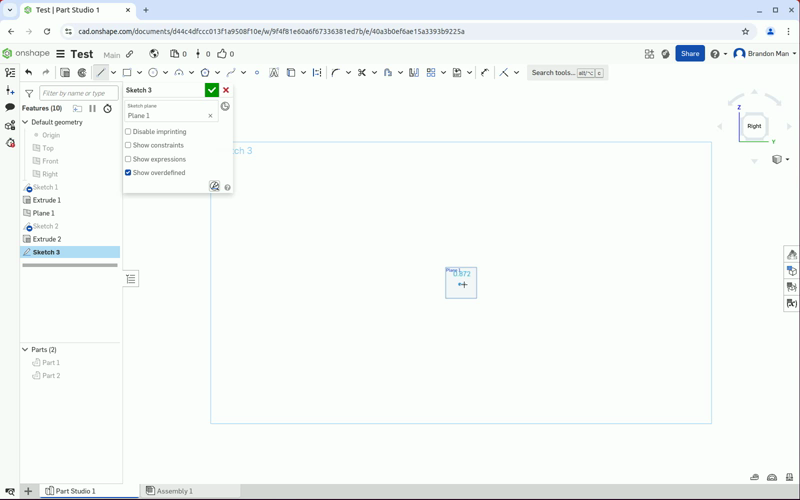
scroll(6)
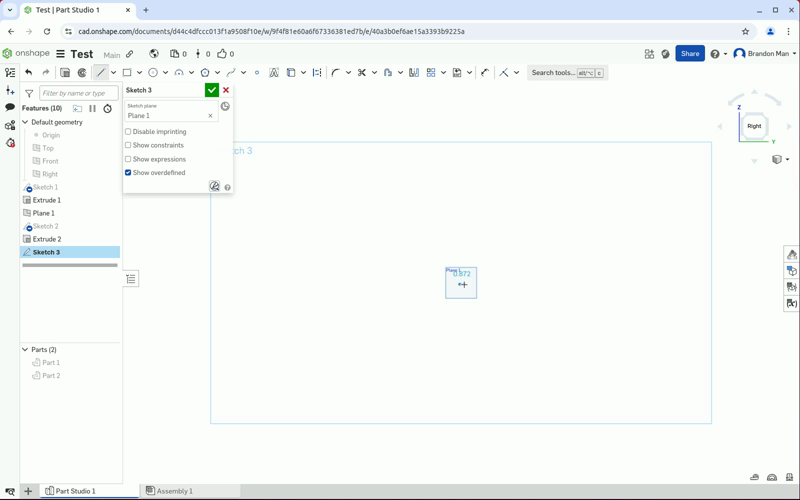
scroll(6)
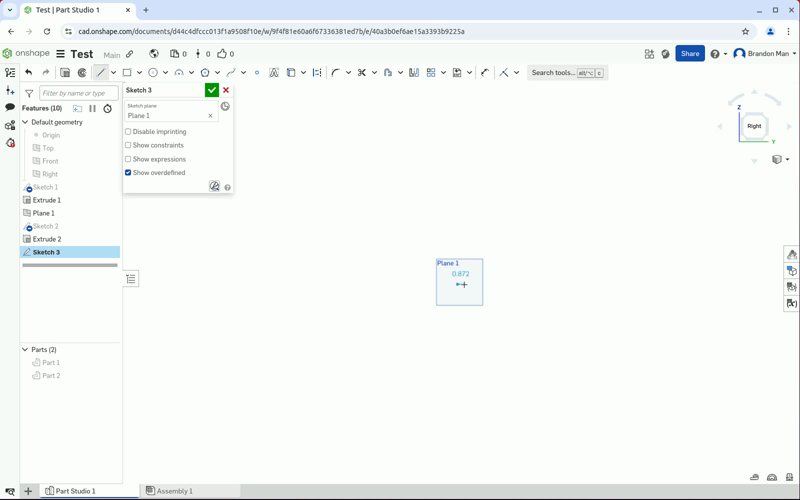
scroll(6)
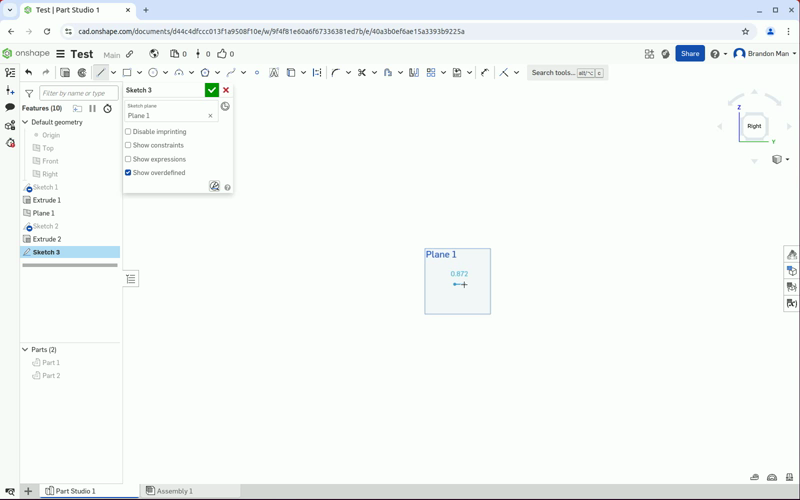
scroll(6)
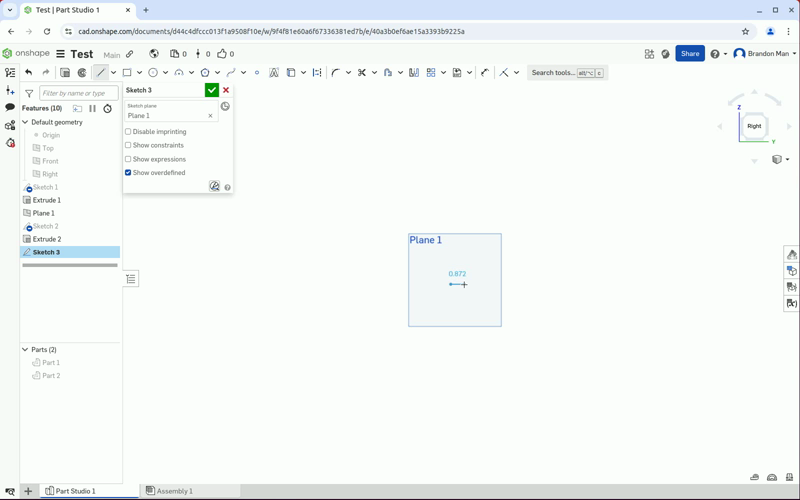
scroll(6)
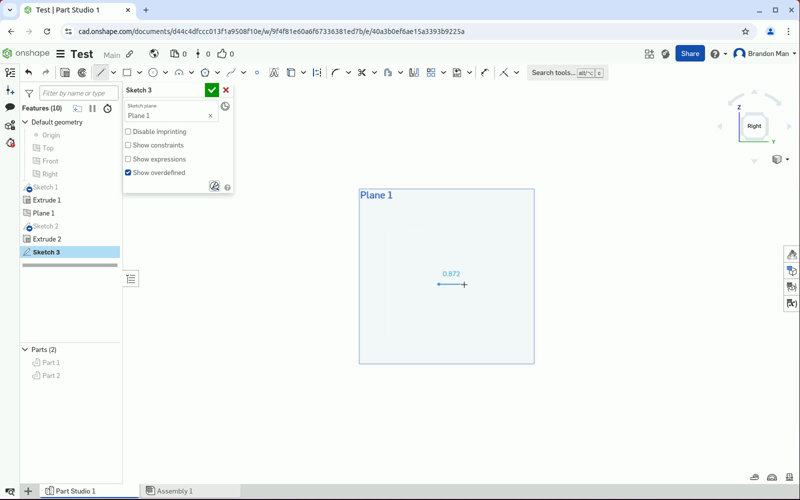
scroll(6)
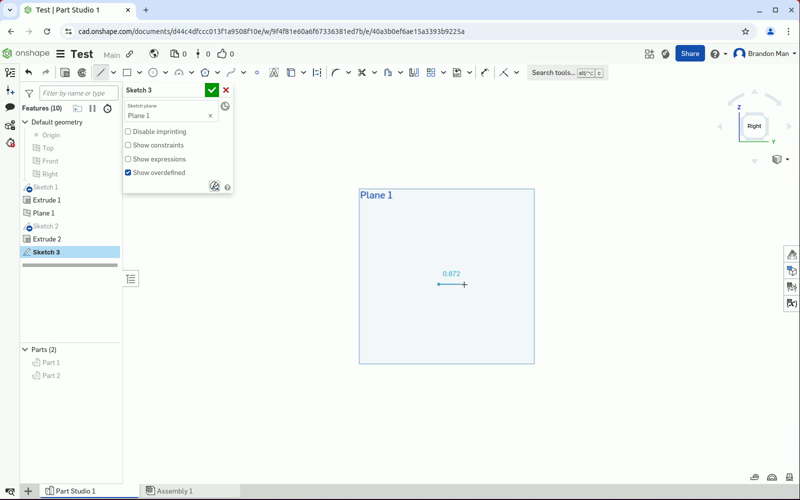
scroll(6)
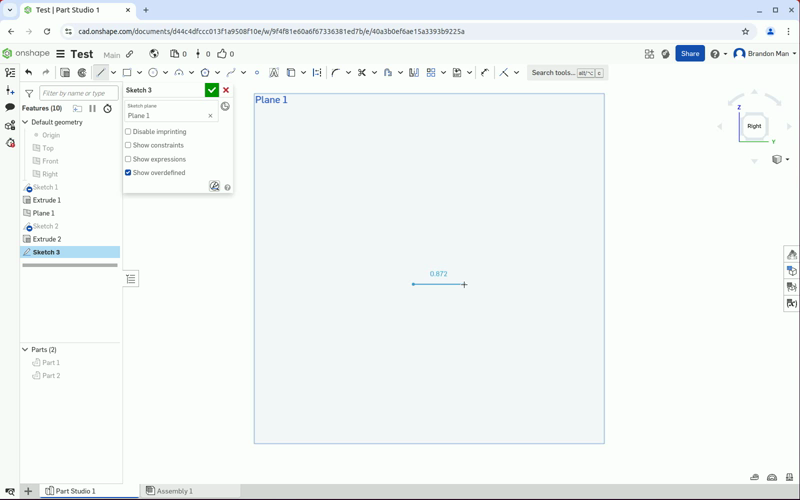
click(464, 284)
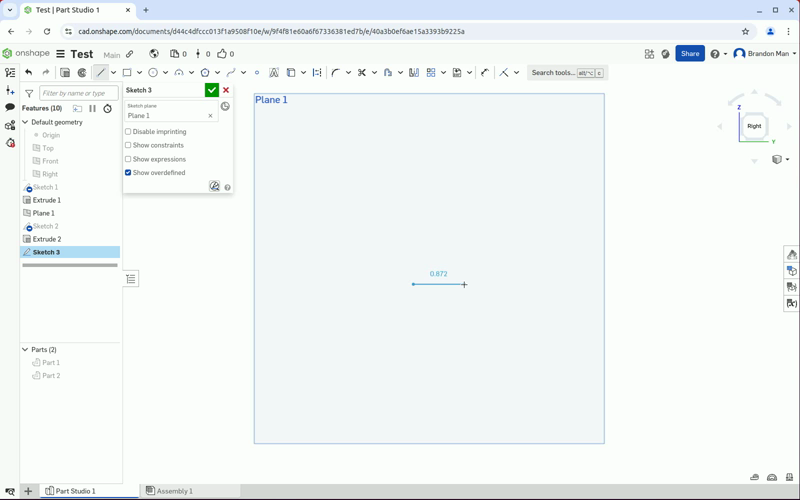
scroll(-6)
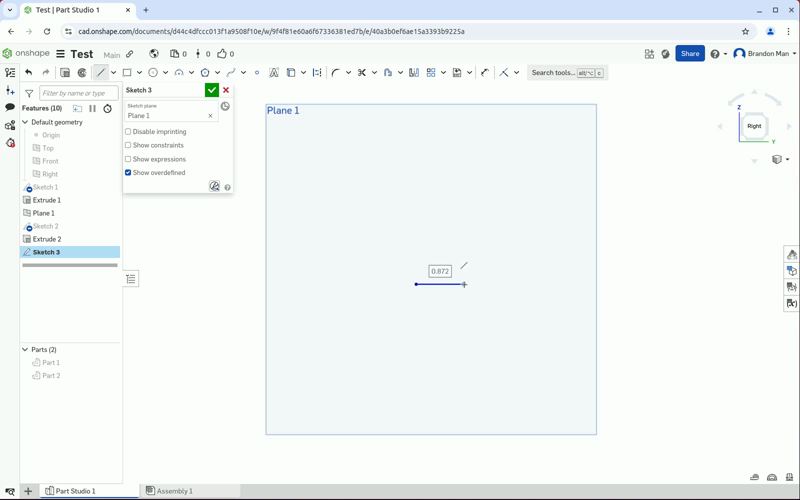
scroll(-6)
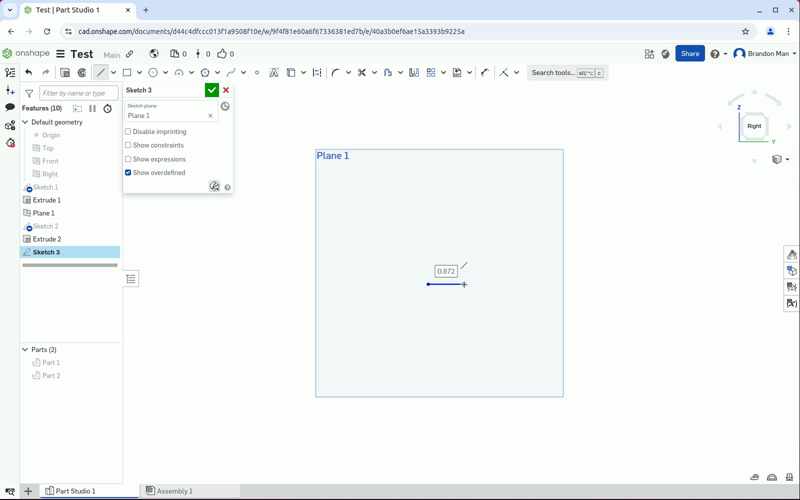
scroll(-6)
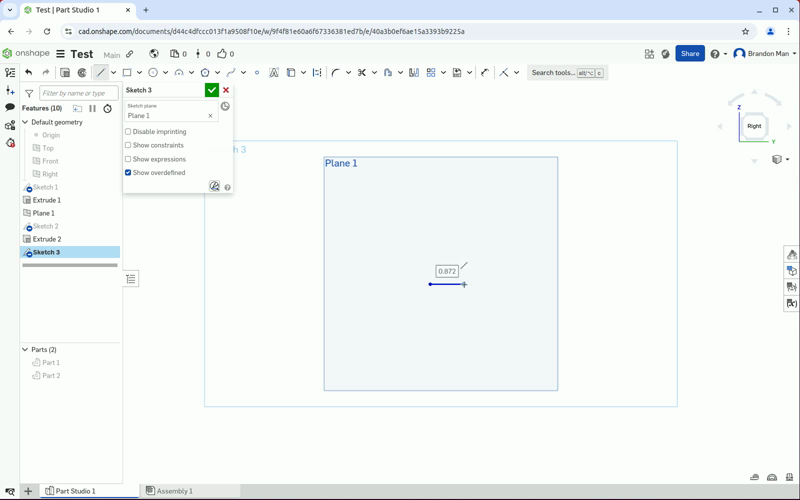
scroll(-6)
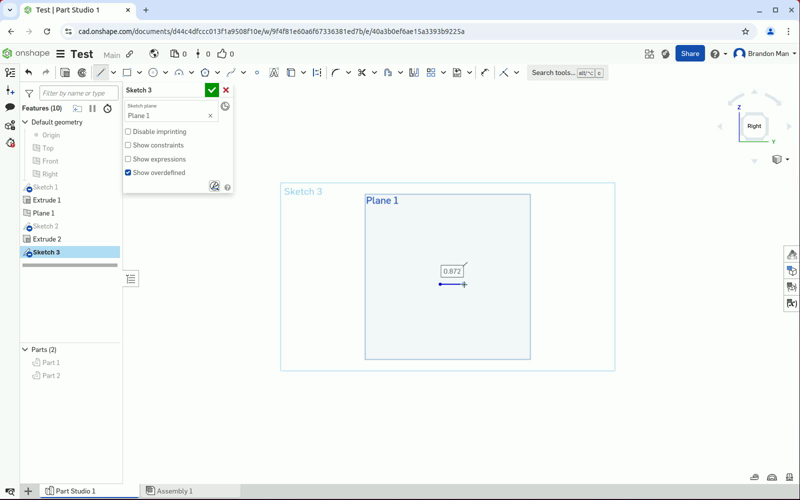
scroll(-6)
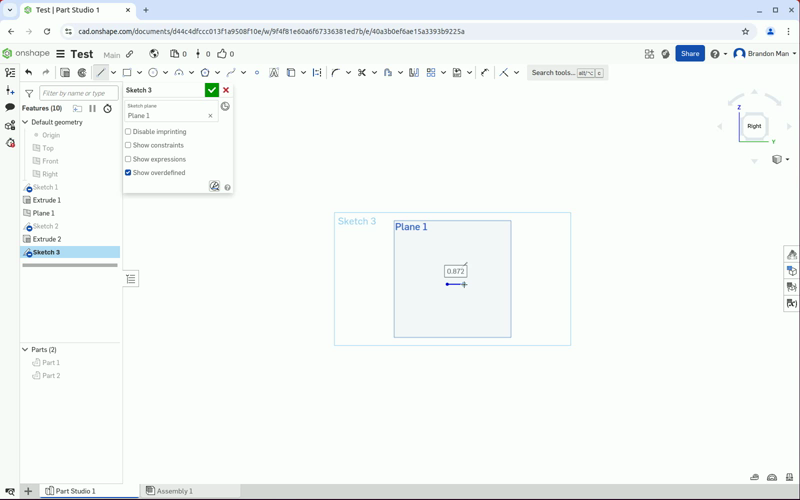
scroll(-6)
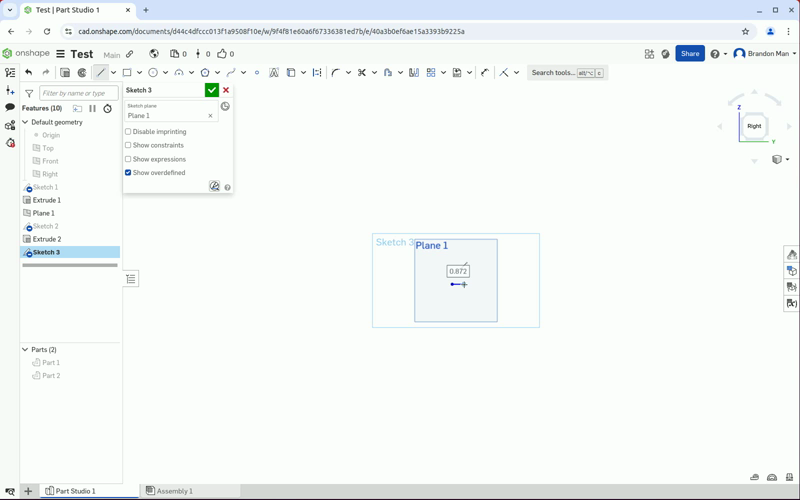
scroll(-6)
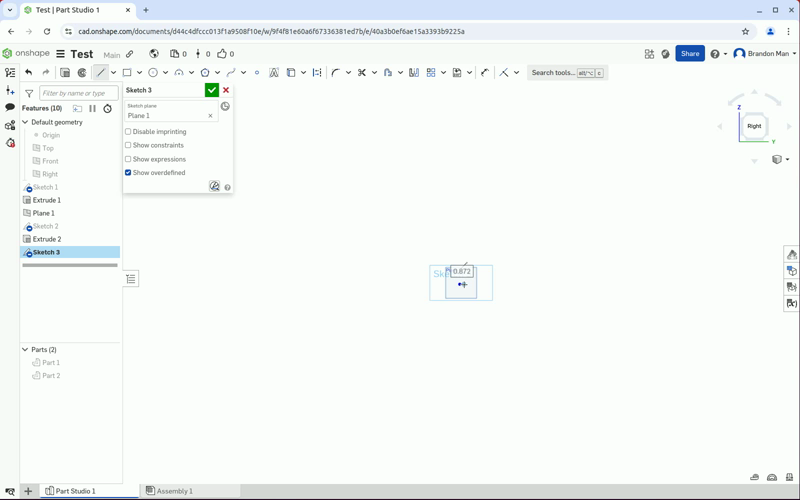
key_up(shift)
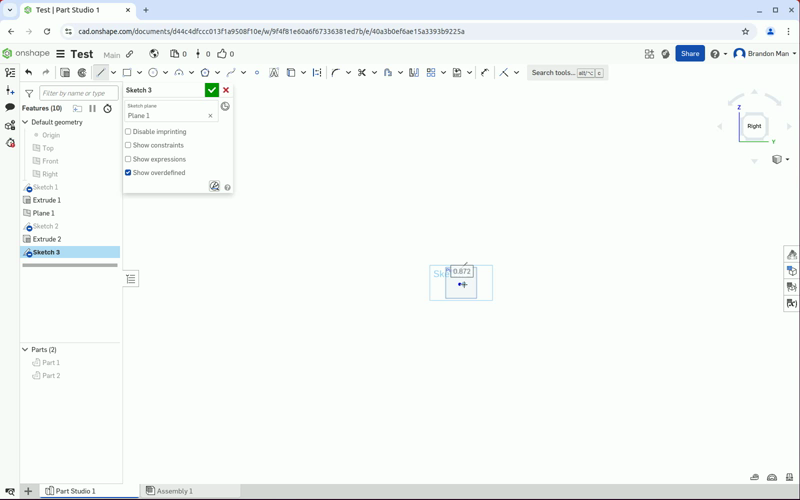
key_down(shift)
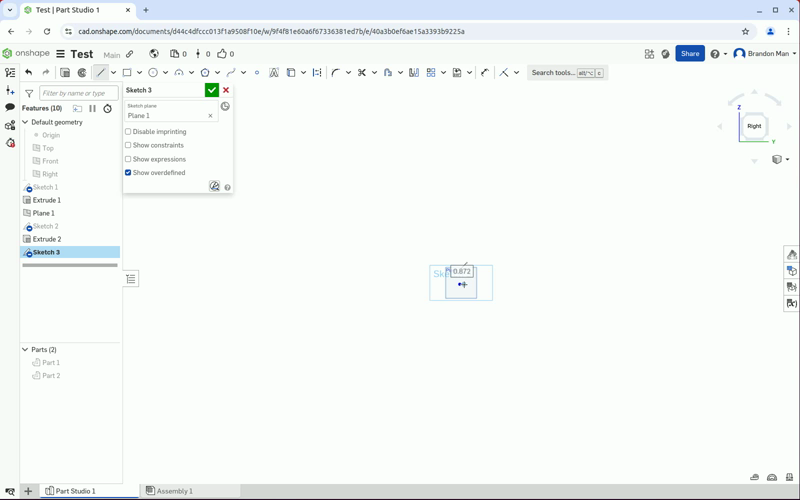
mouse_move(494, 284)
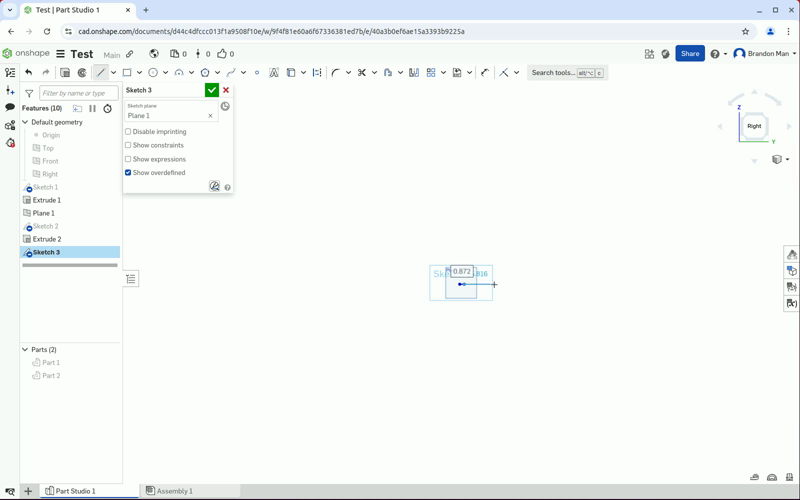
mouse_move(464, 279)
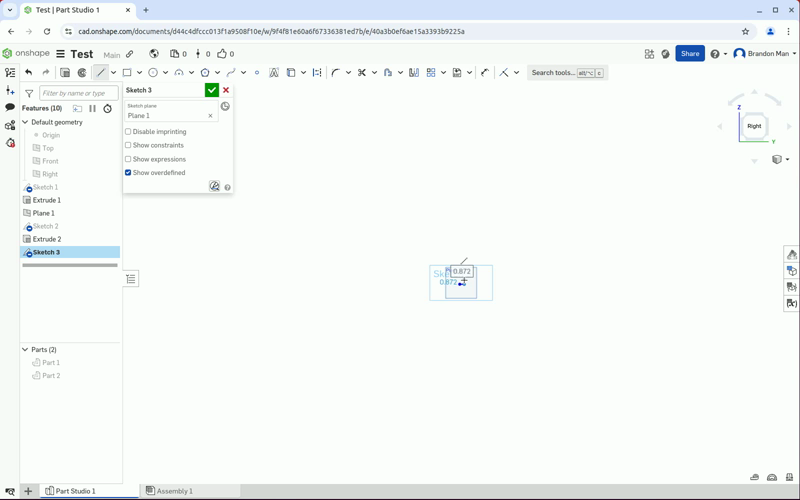
scroll(6)
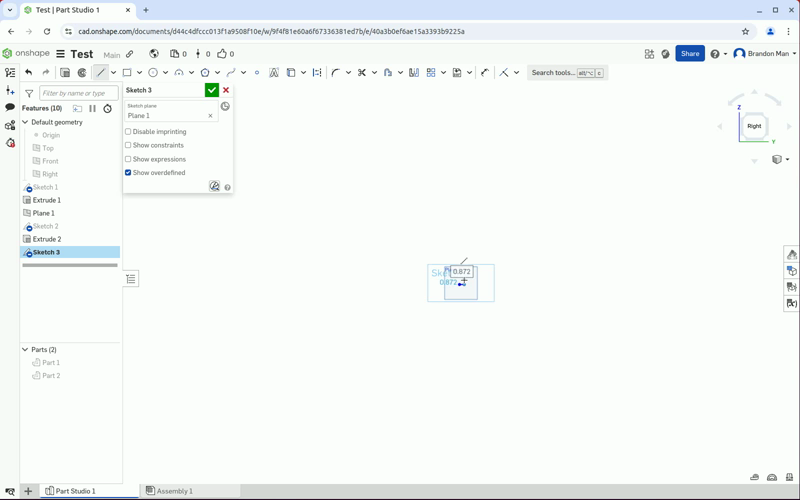
scroll(6)
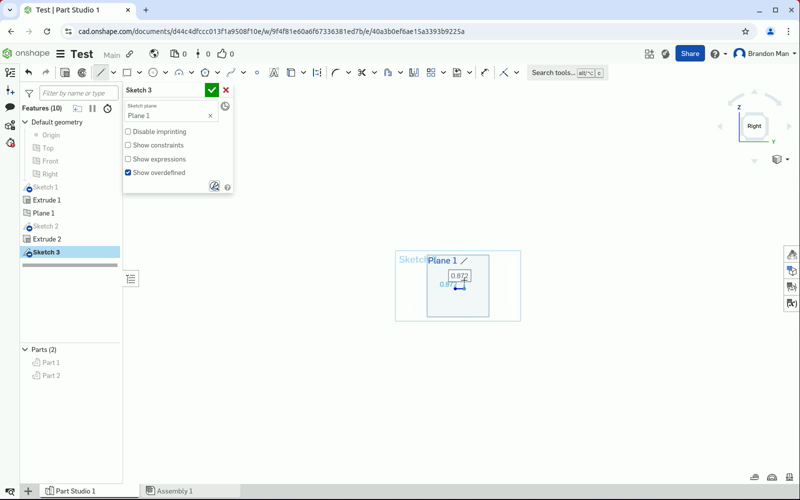
scroll(6)
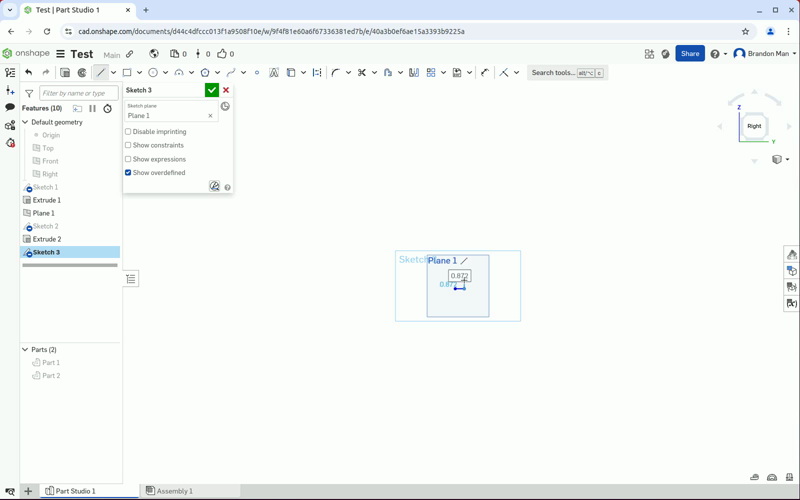
scroll(6)
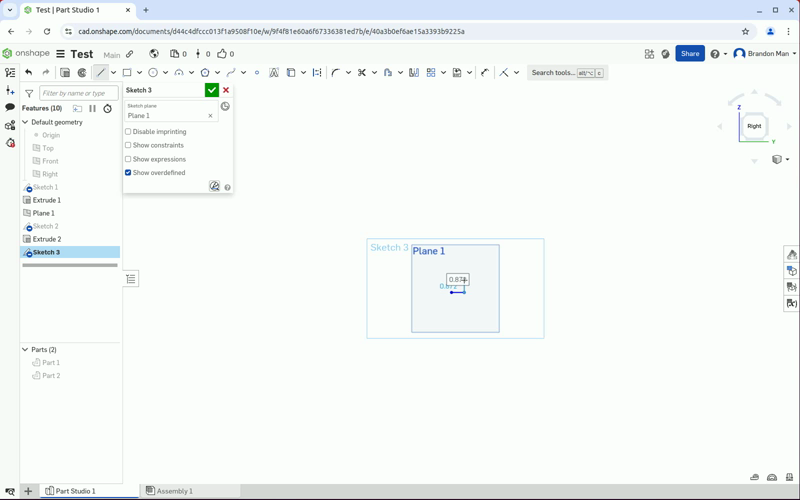
scroll(6)
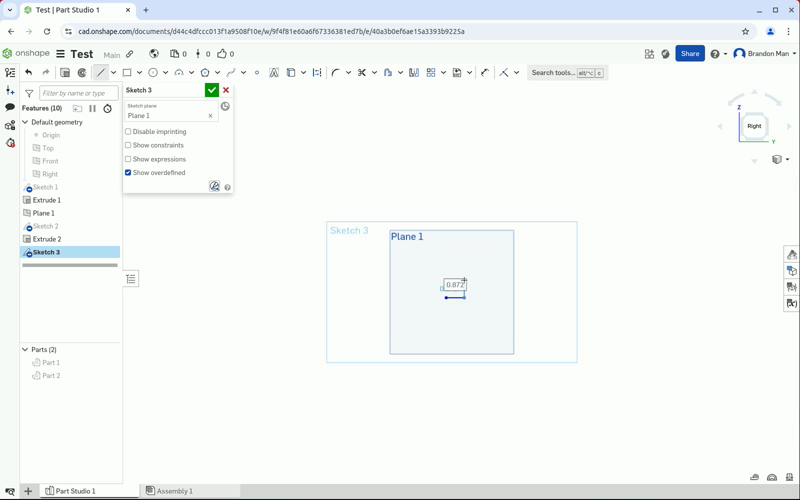
scroll(6)
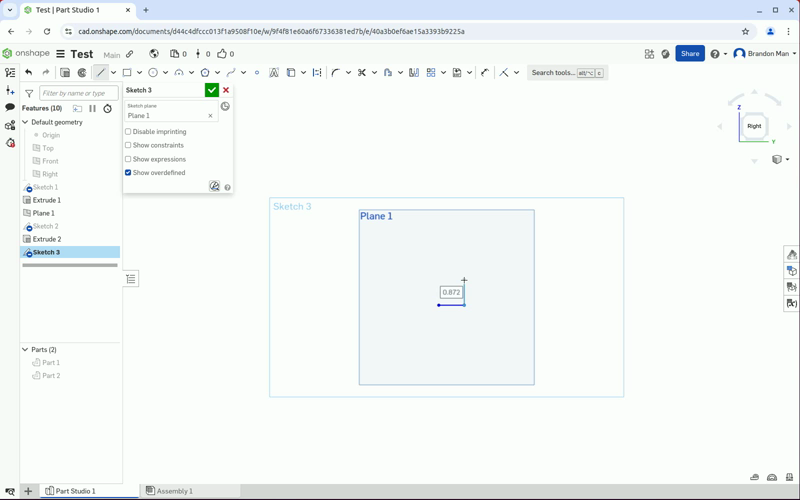
scroll(6)
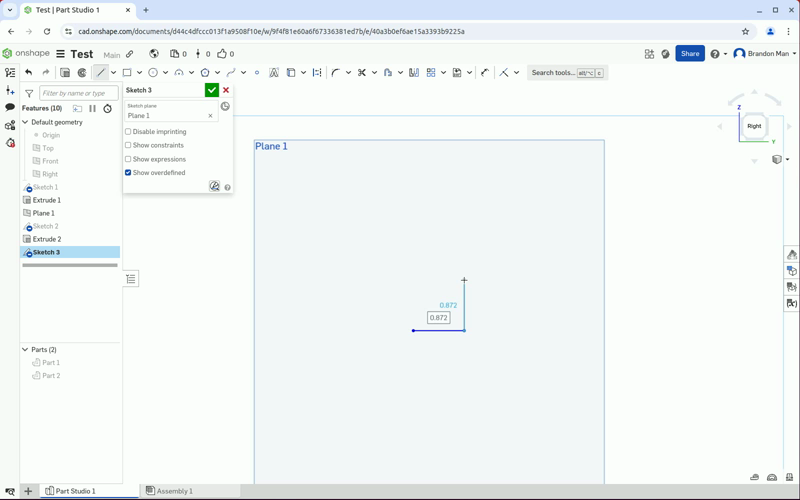
click(464, 279)
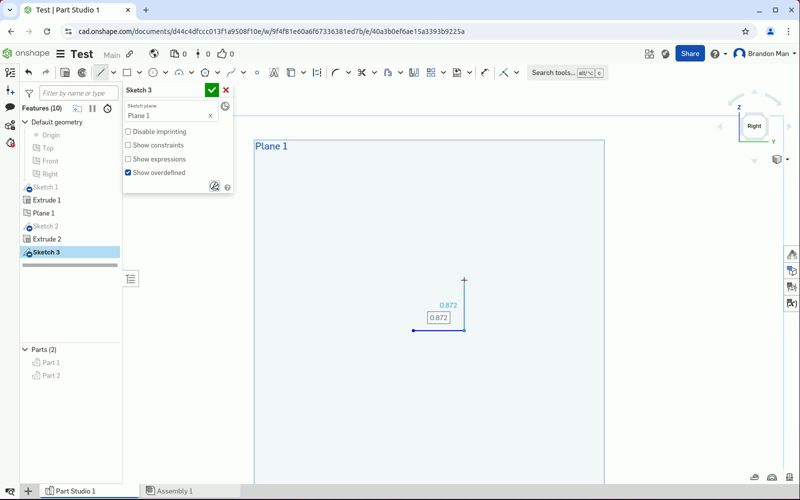
scroll(-6)
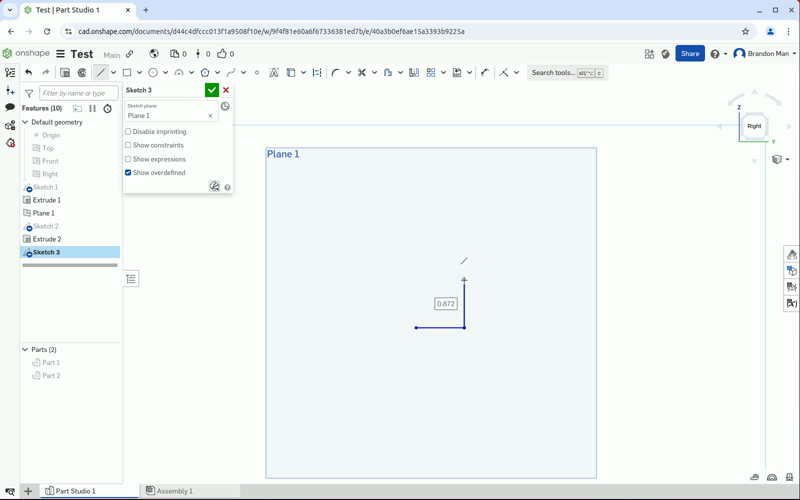
scroll(-6)
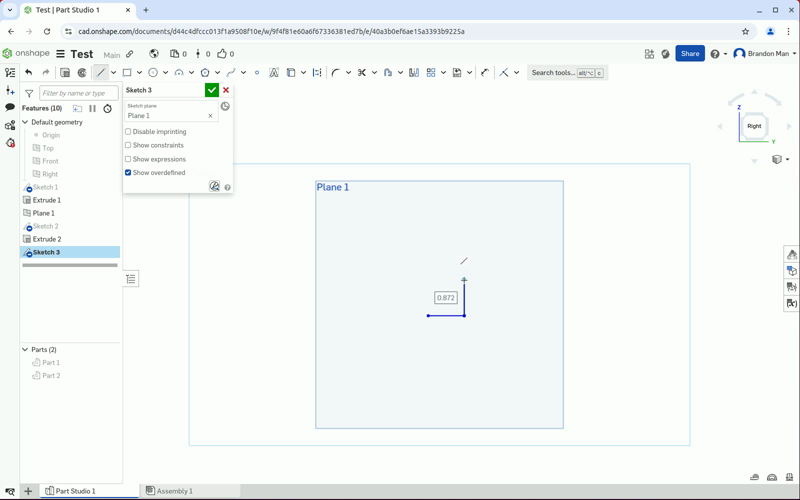
scroll(-6)
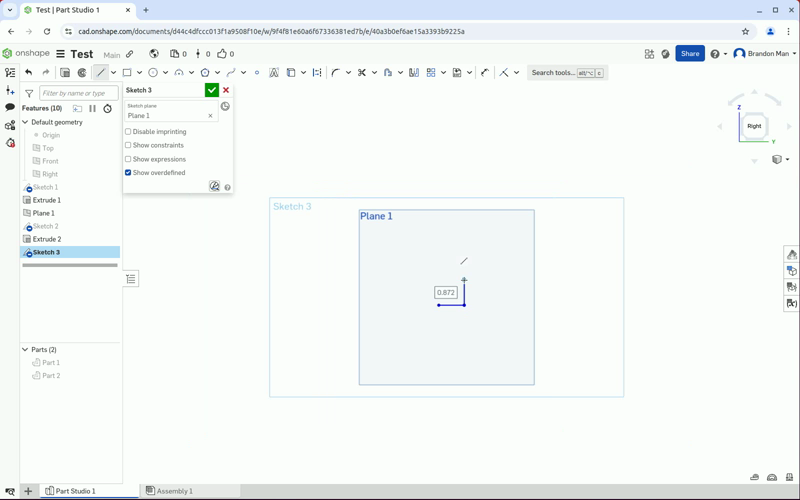
scroll(-6)
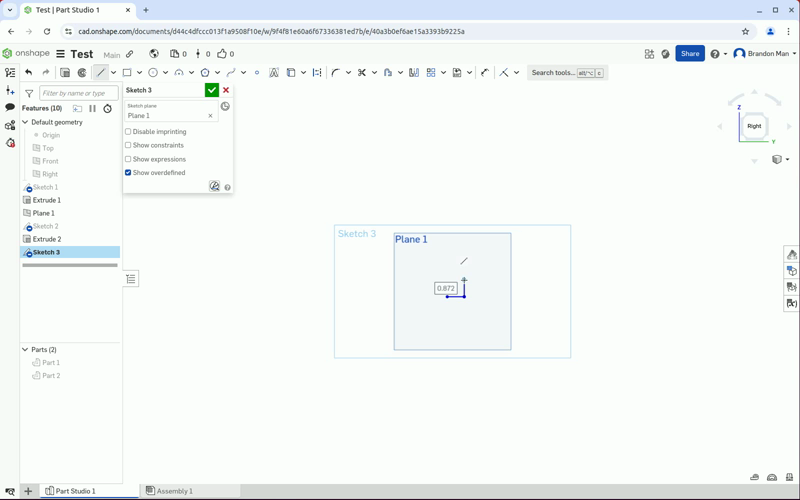
scroll(-6)
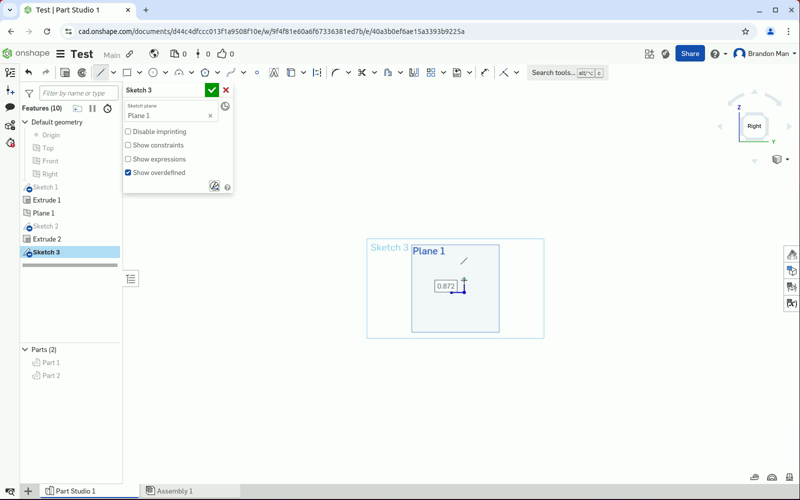
scroll(-6)
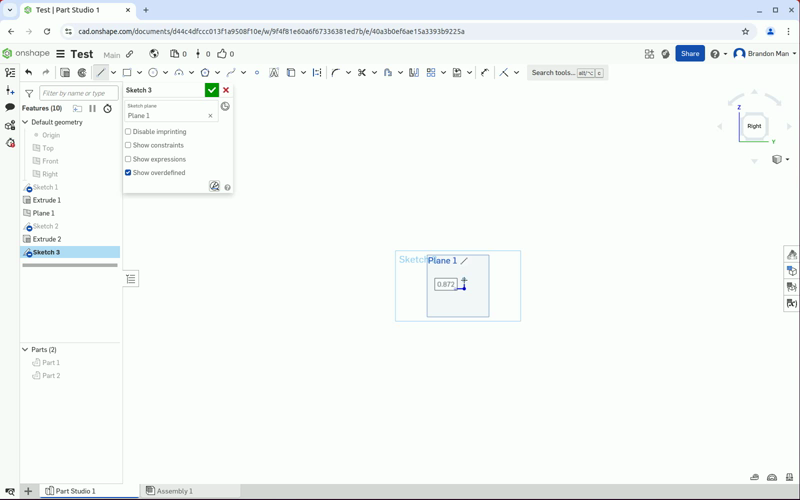
scroll(-6)
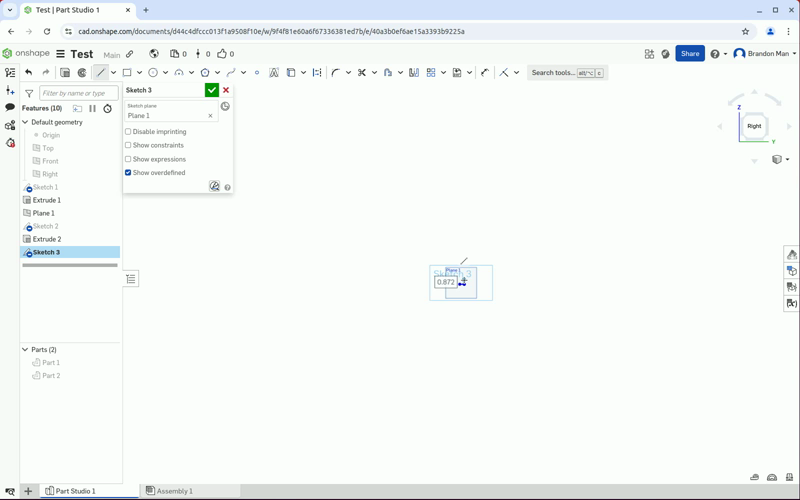
key_up(shift)
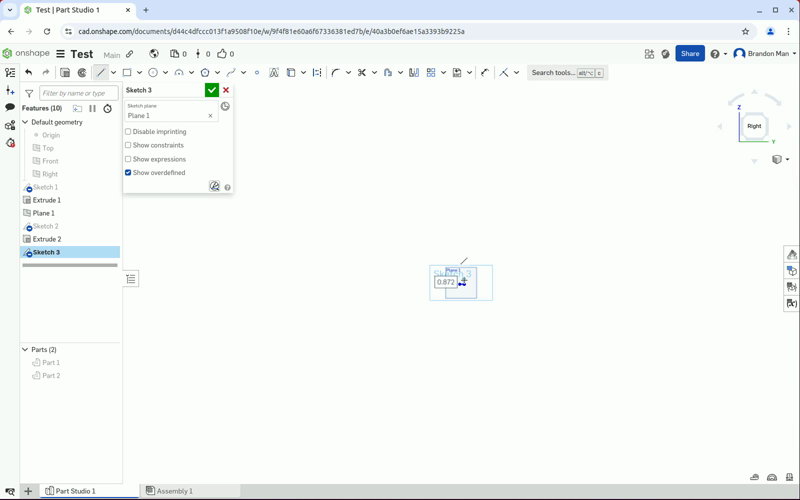
key_down(shift)
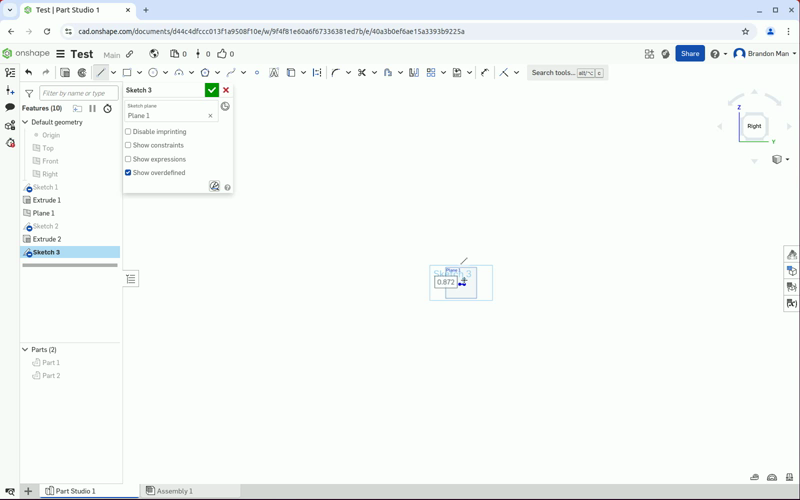
mouse_move(494, 279)
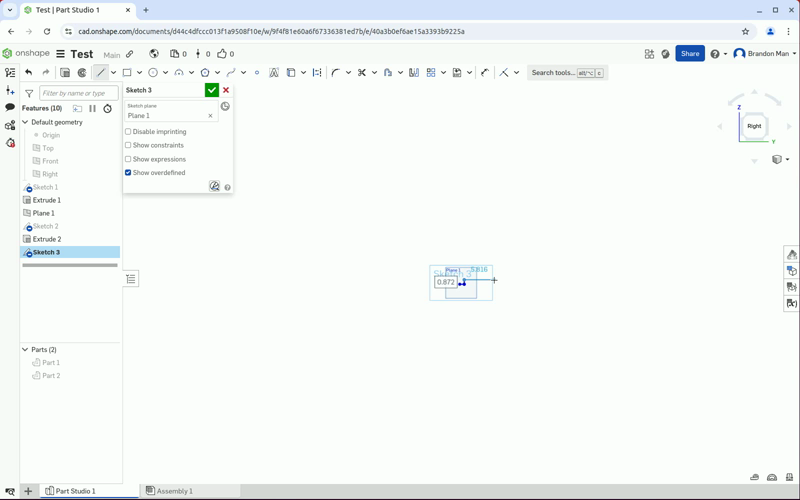
mouse_move(459, 279)
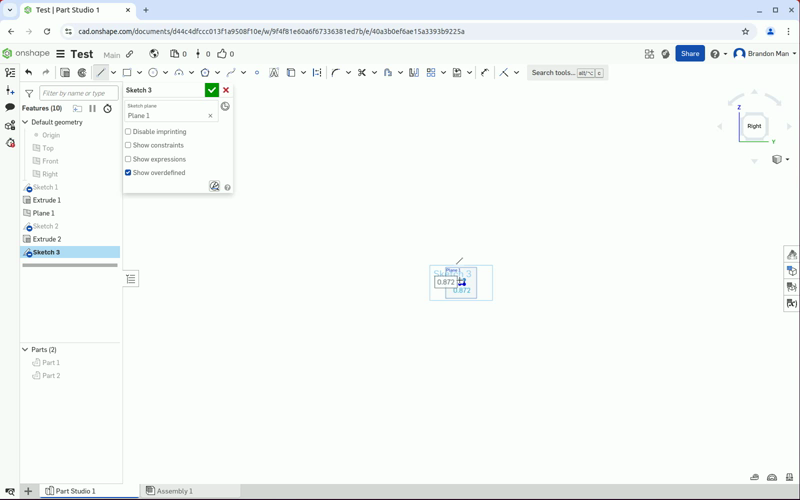
scroll(6)
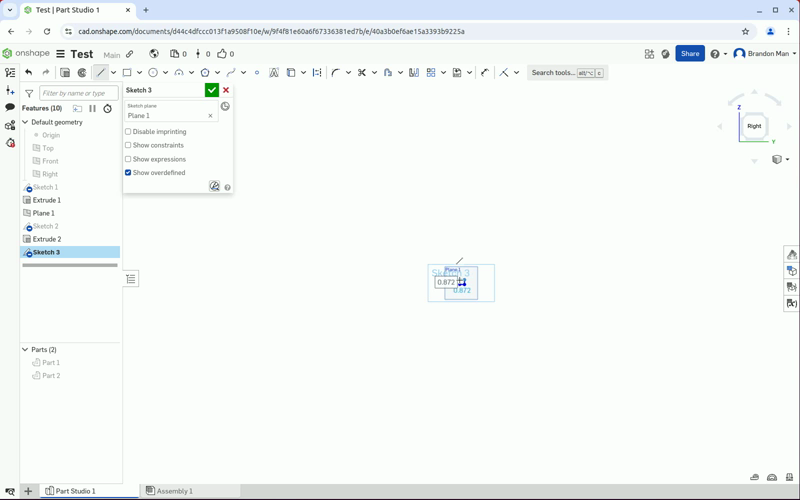
scroll(6)
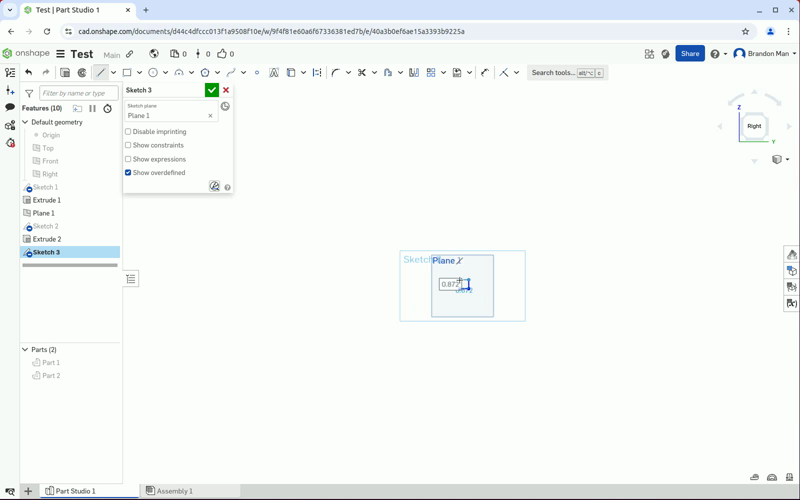
scroll(6)
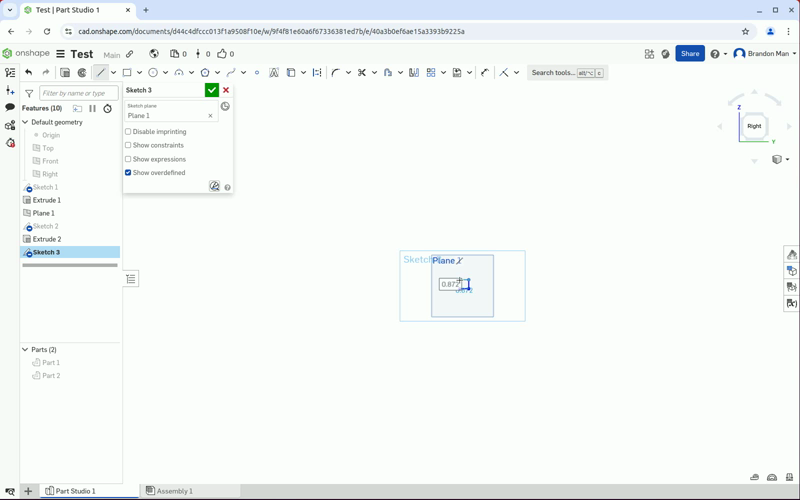
scroll(6)
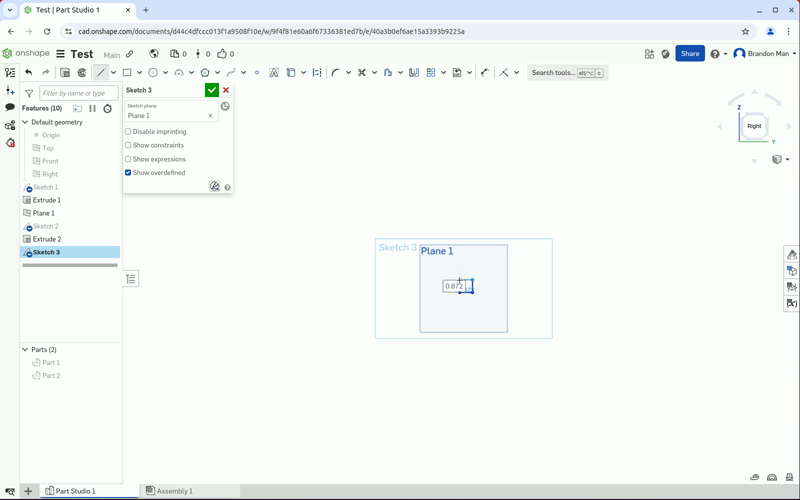
scroll(6)
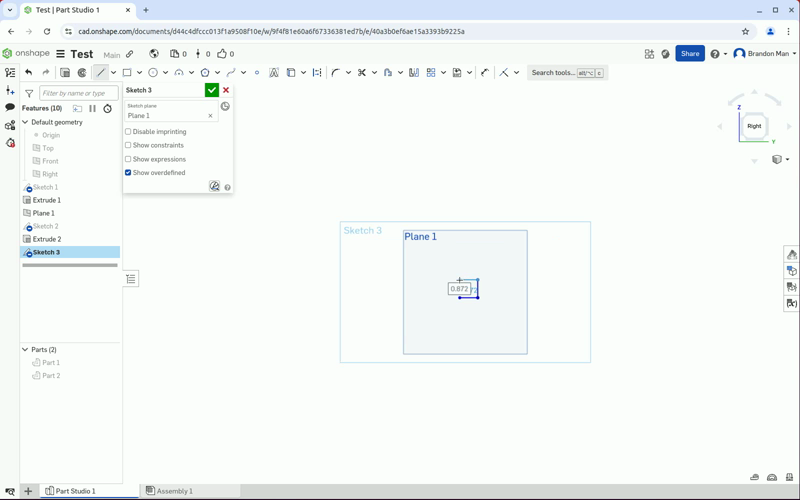
scroll(6)
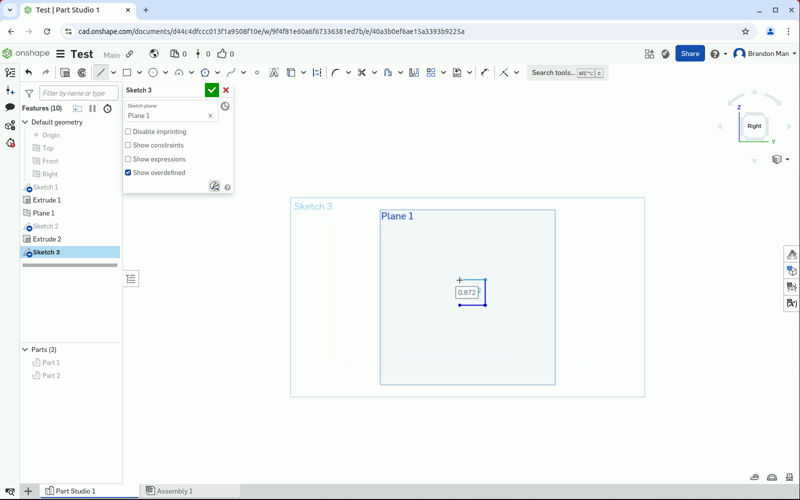
scroll(6)
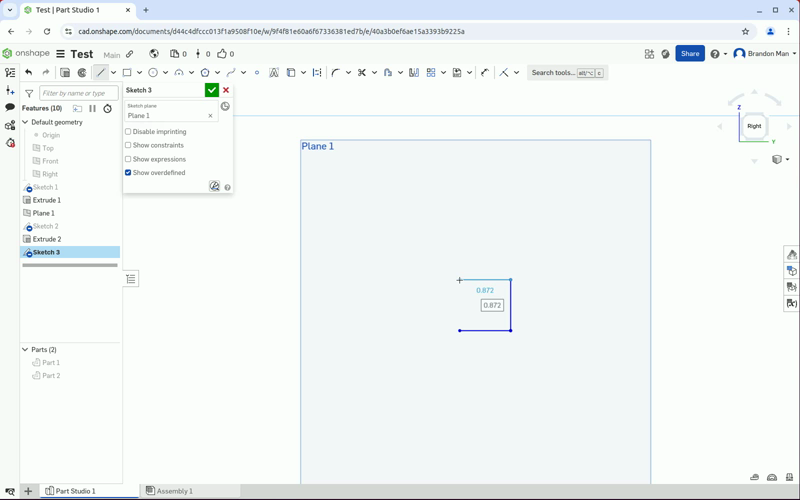
click(459, 279)
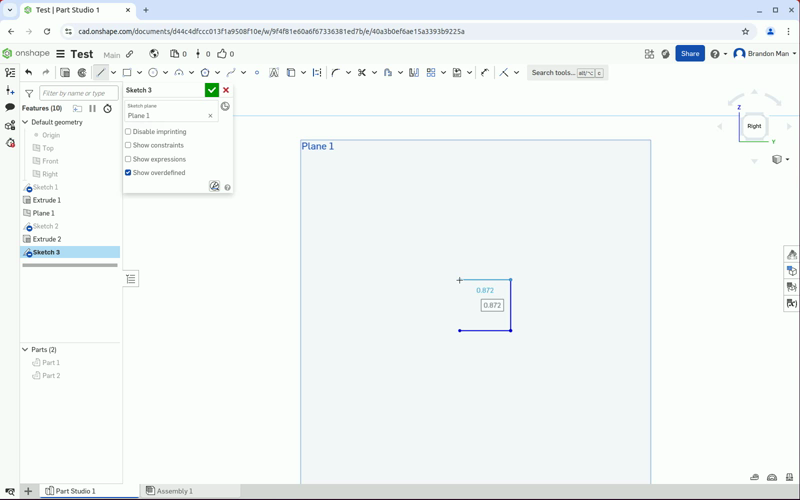
scroll(-6)
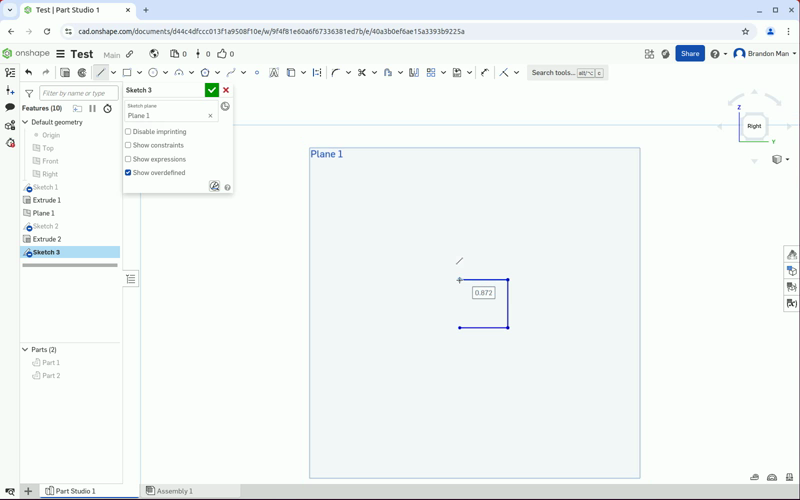
scroll(-6)
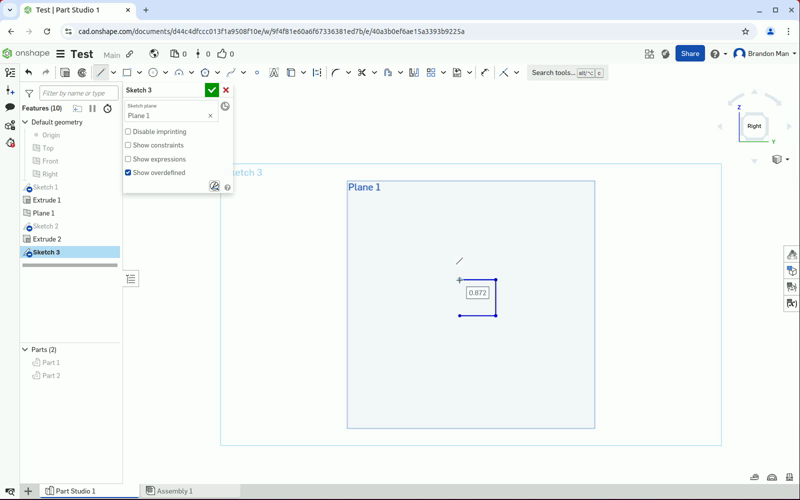
scroll(-6)
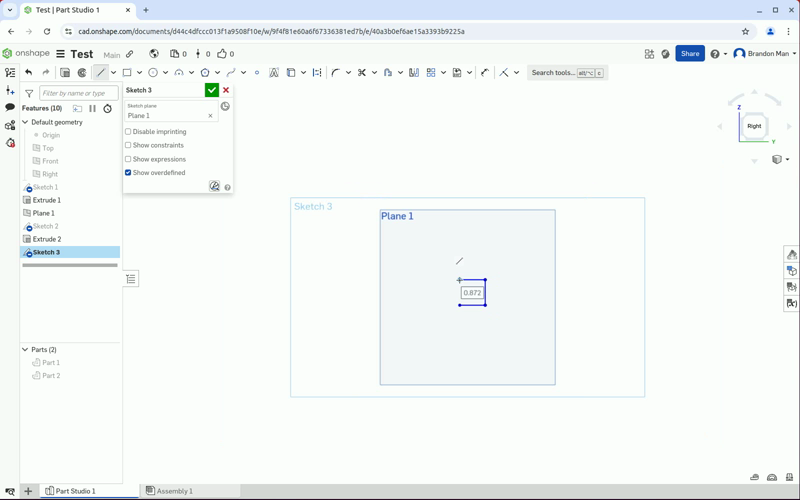
scroll(-6)
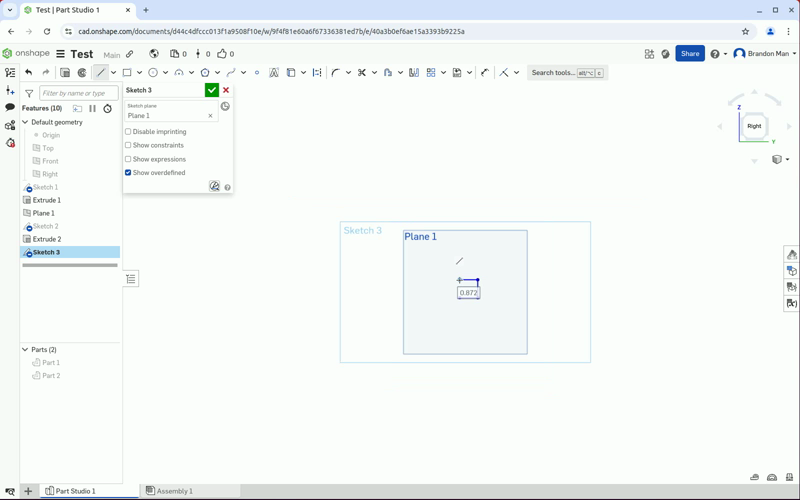
scroll(-6)
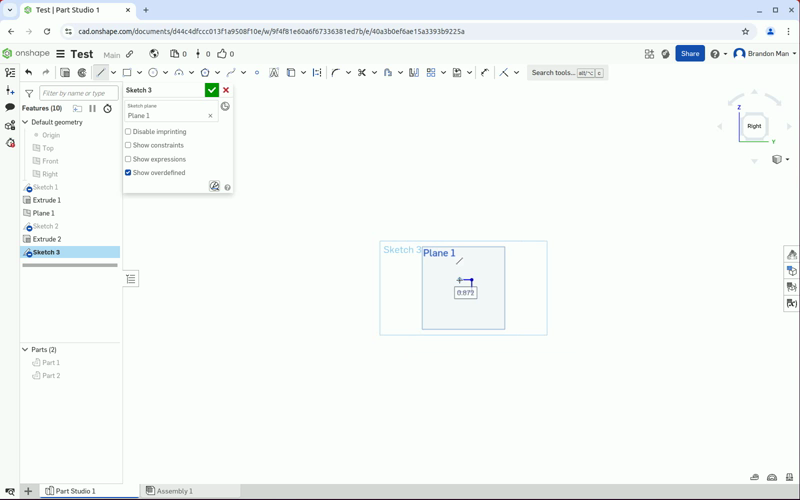
scroll(-6)
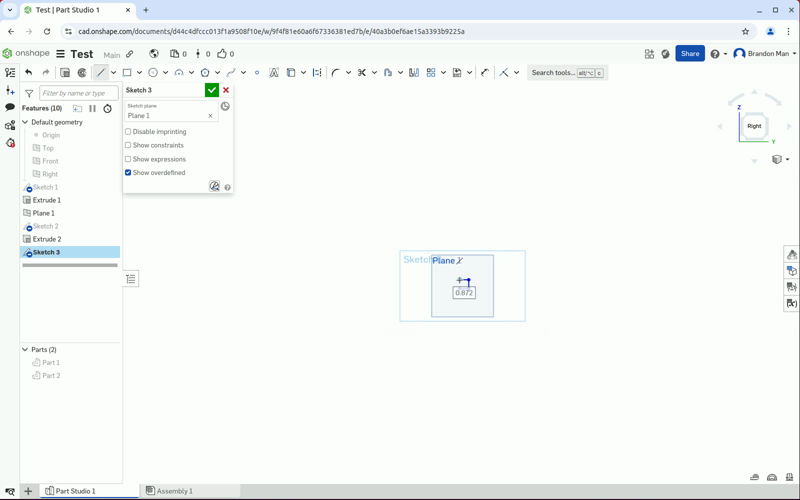
scroll(-6)
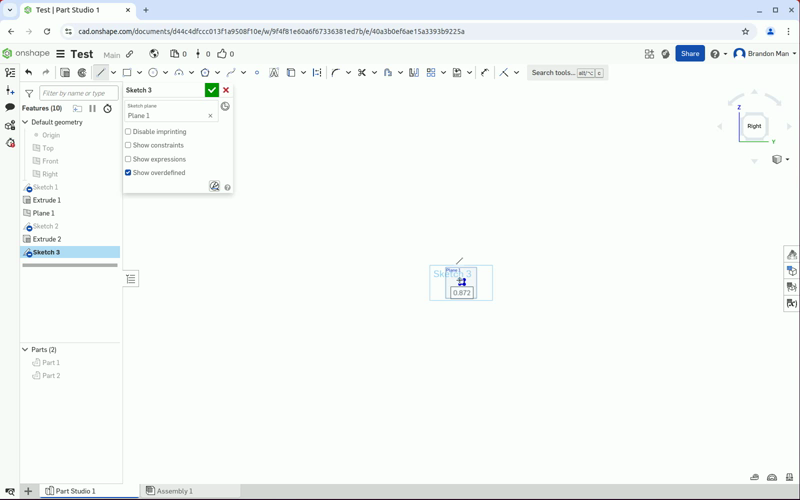
key_up(shift)
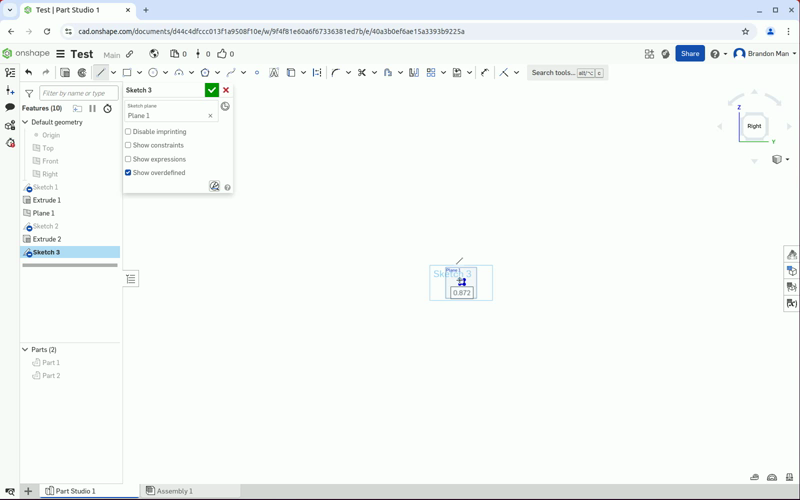
mouse_move(489, 279)
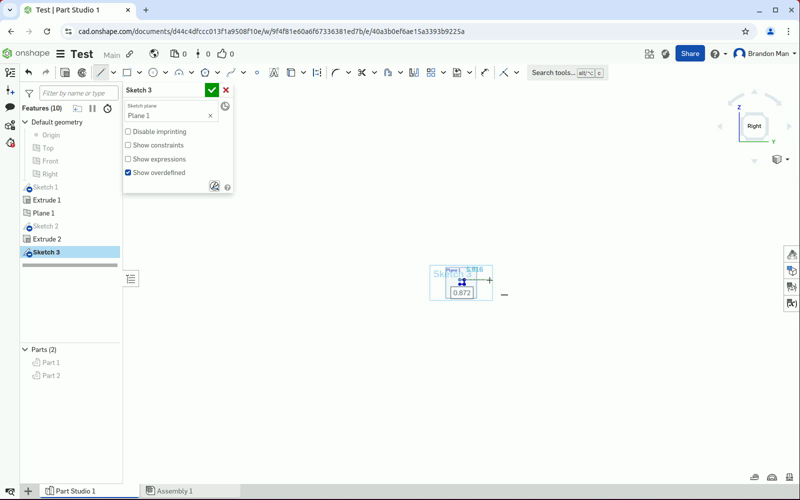
key_down(shift)
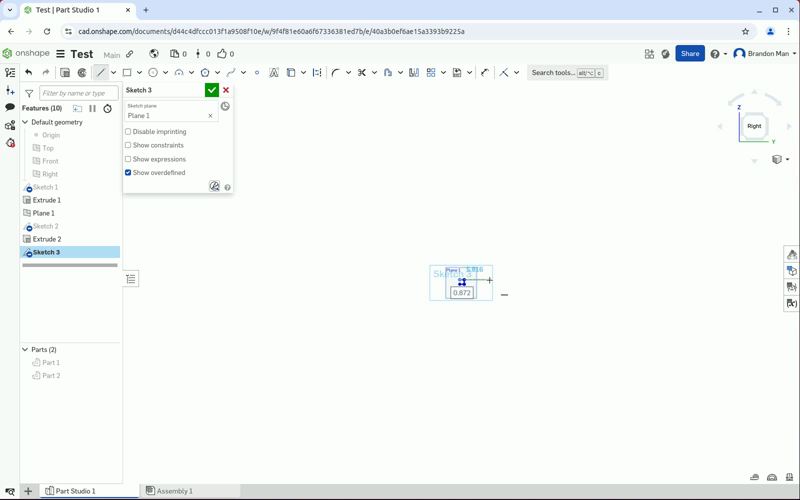
mouse_move(459, 284)
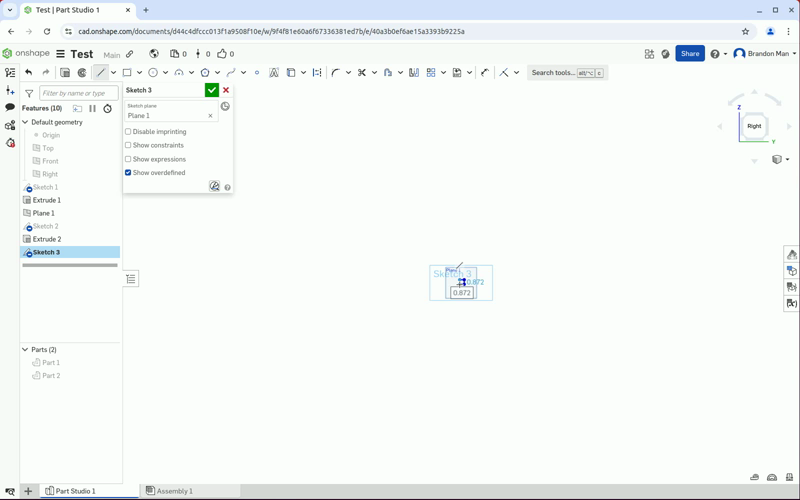
scroll(6)
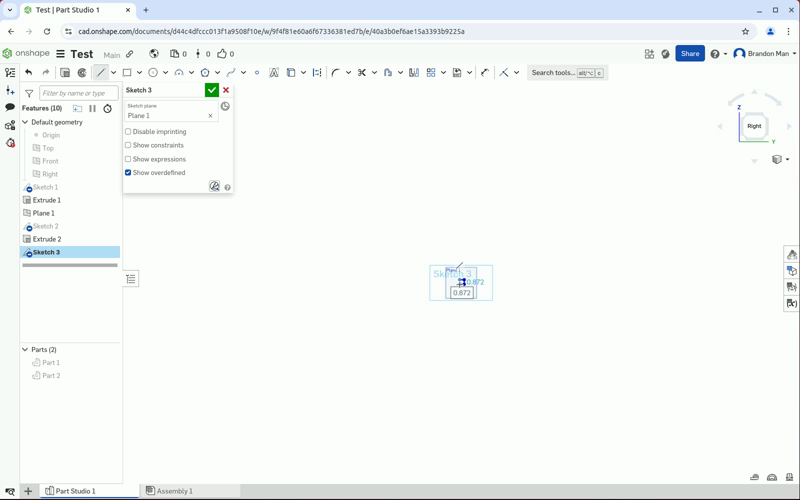
scroll(6)
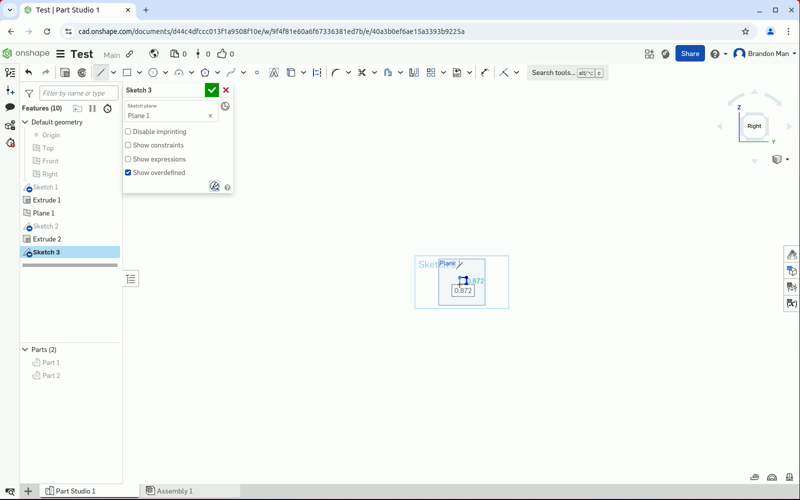
scroll(6)
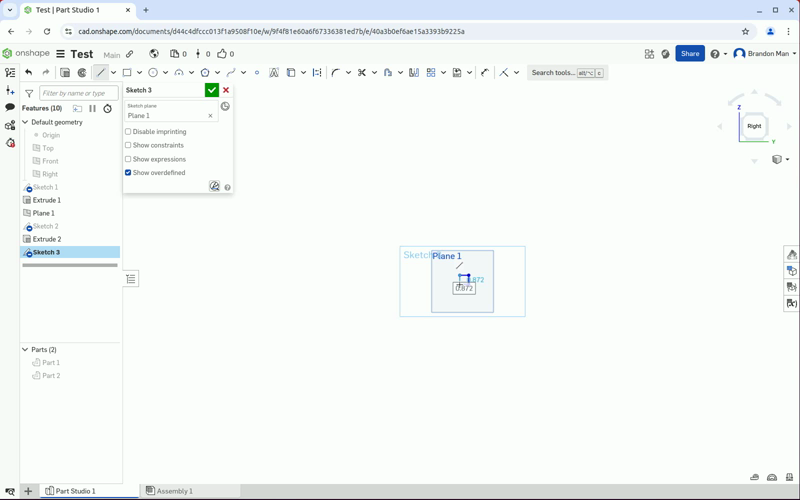
scroll(6)
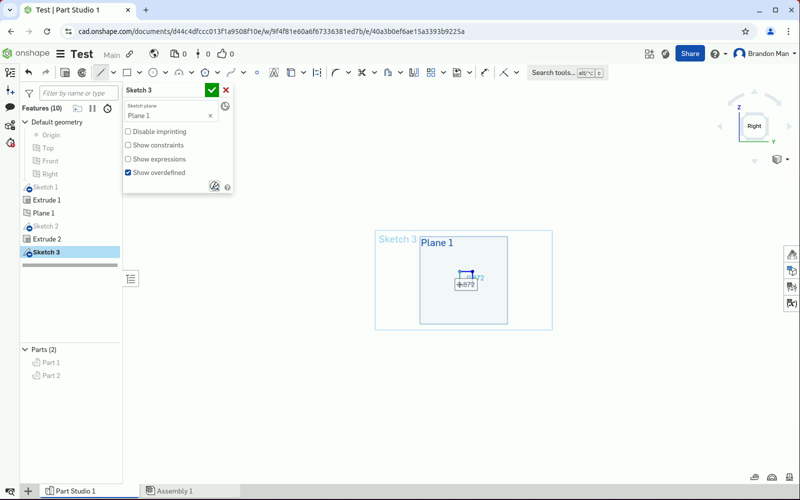
scroll(6)
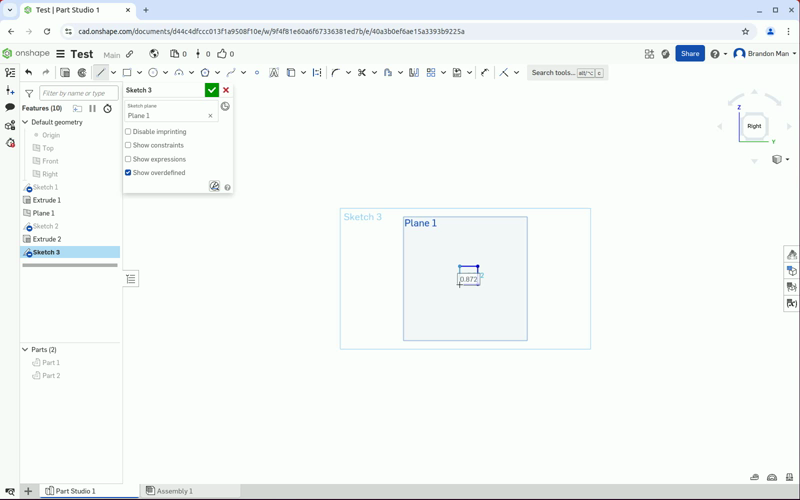
scroll(6)
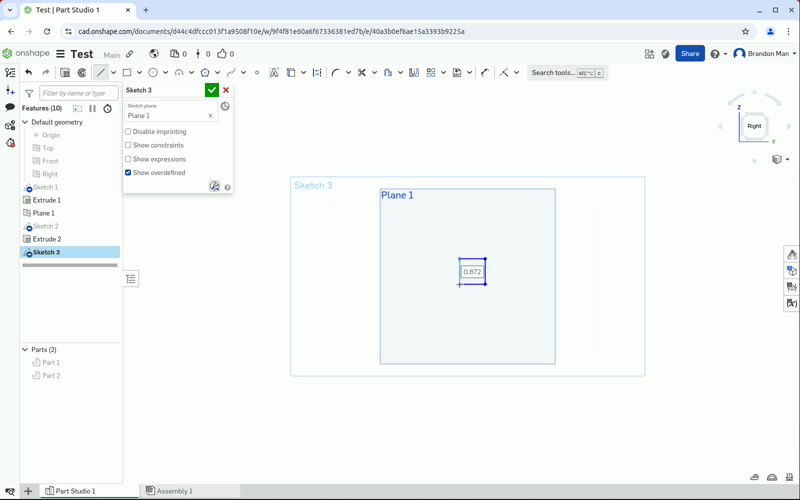
scroll(6)
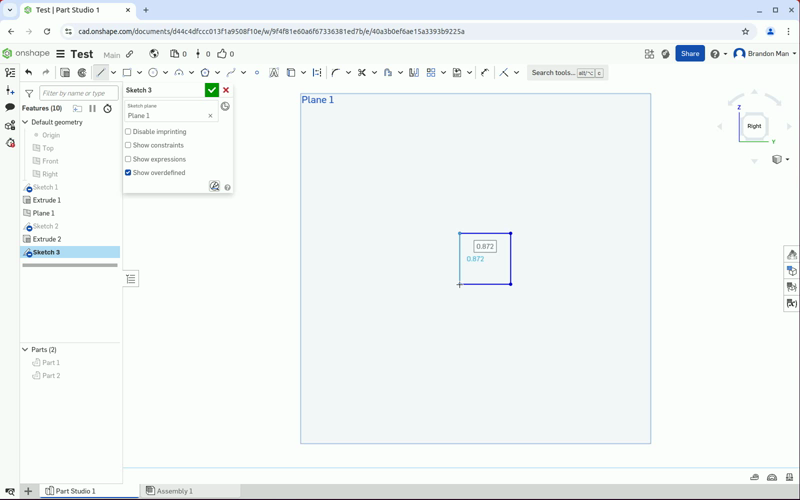
key_up(shift)
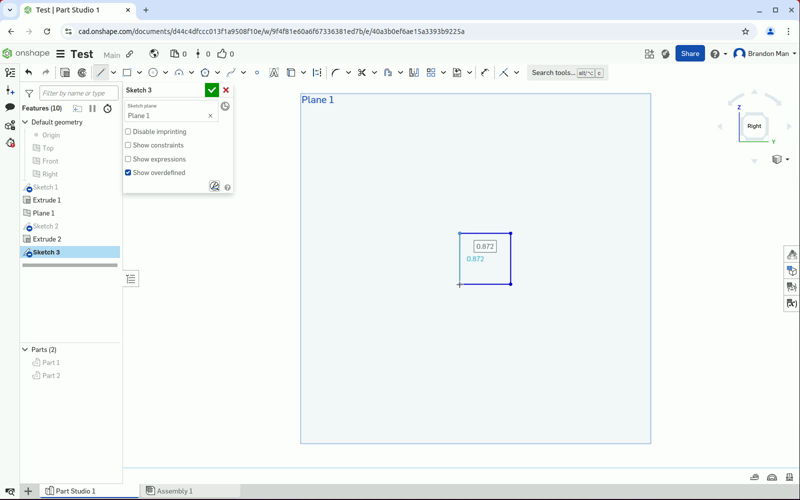
click(459, 284)
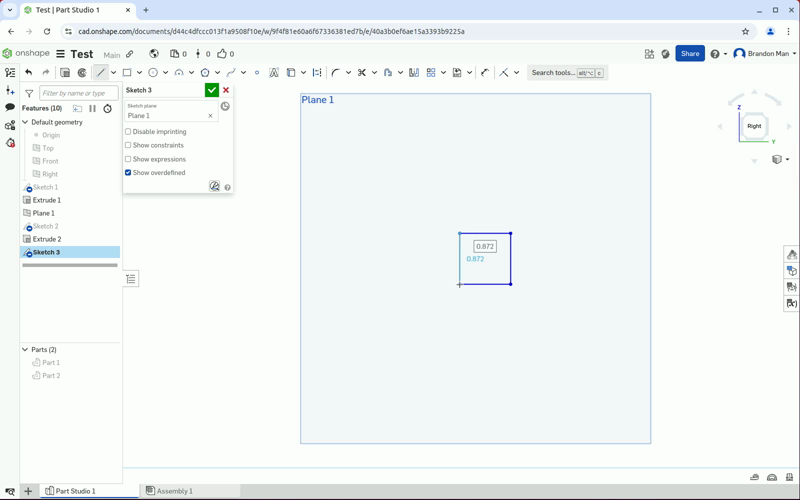
scroll(-6)
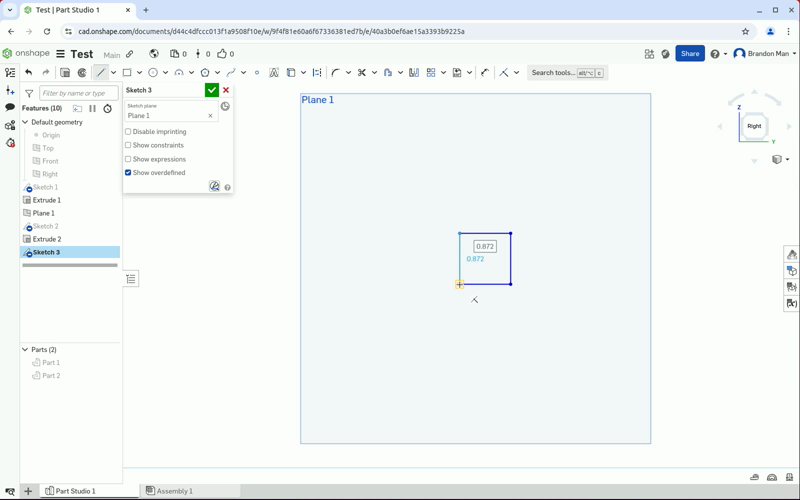
scroll(-6)
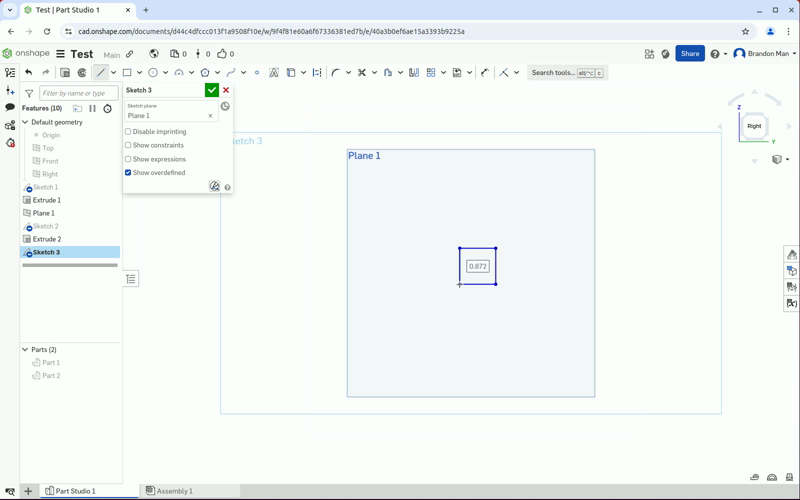
scroll(-6)
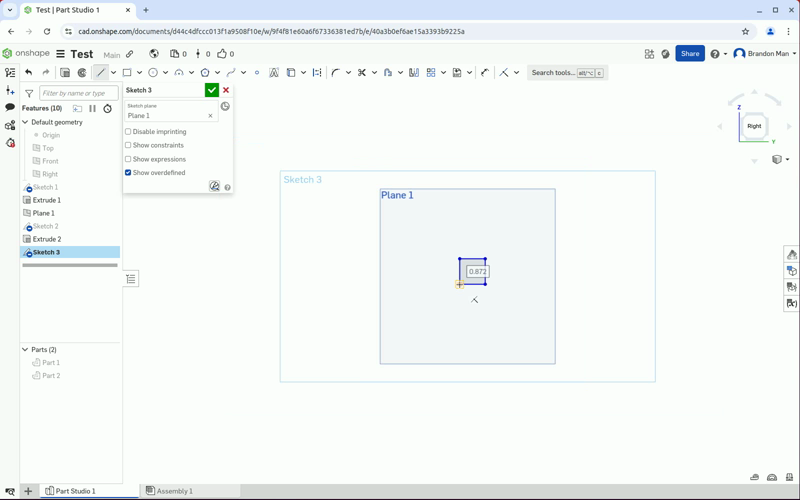
scroll(-6)
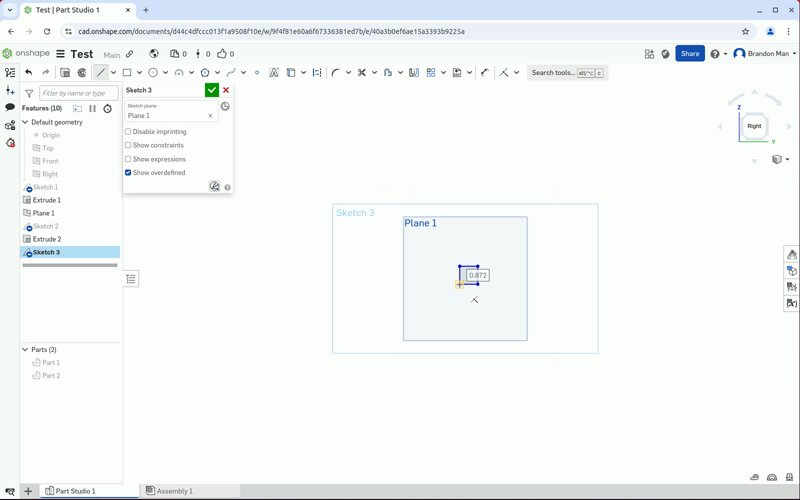
scroll(-6)
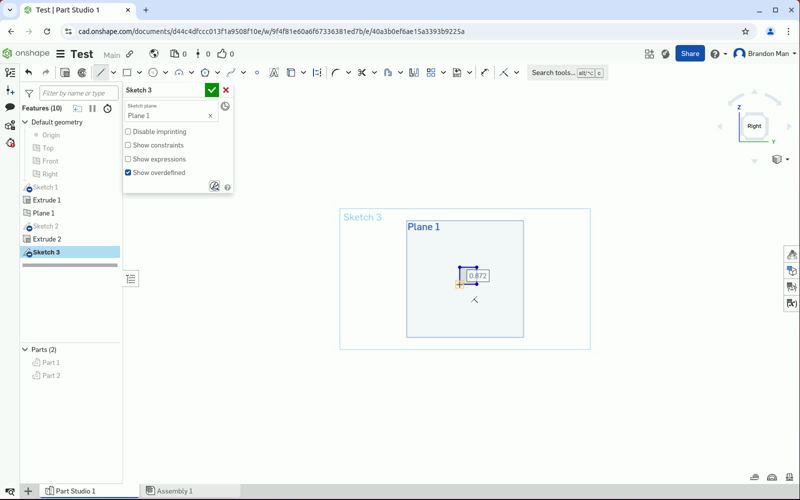
scroll(-6)
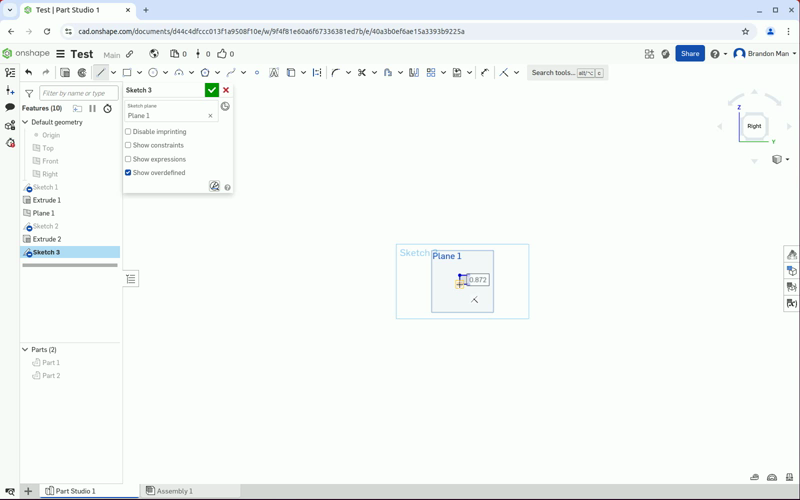
scroll(-6)
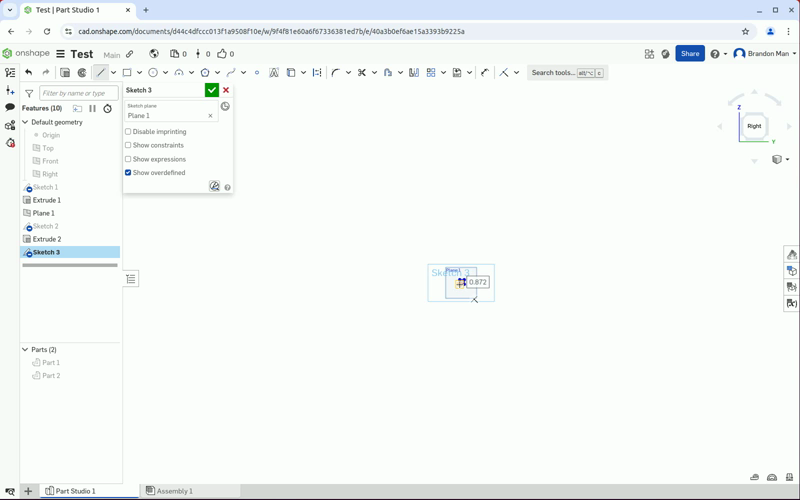
key(esc)
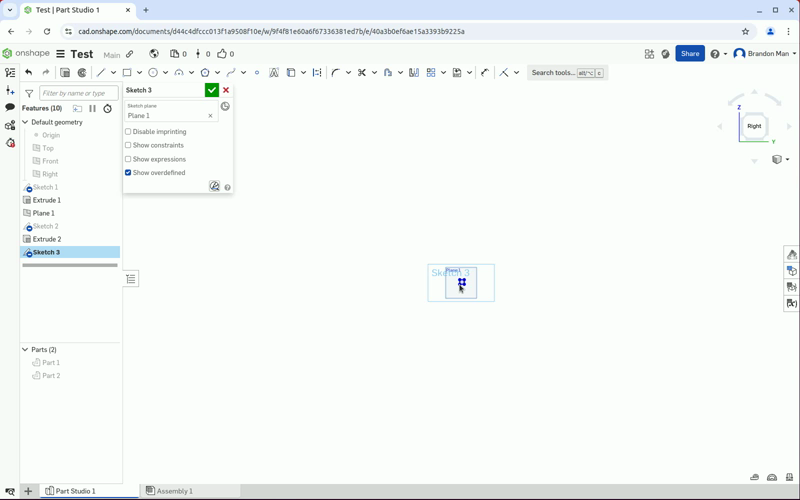
mouse_move(459, 283)
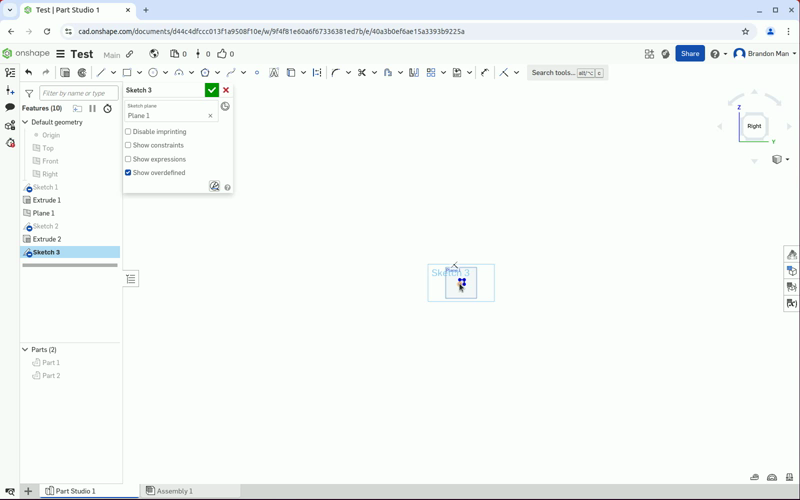
scroll(6)
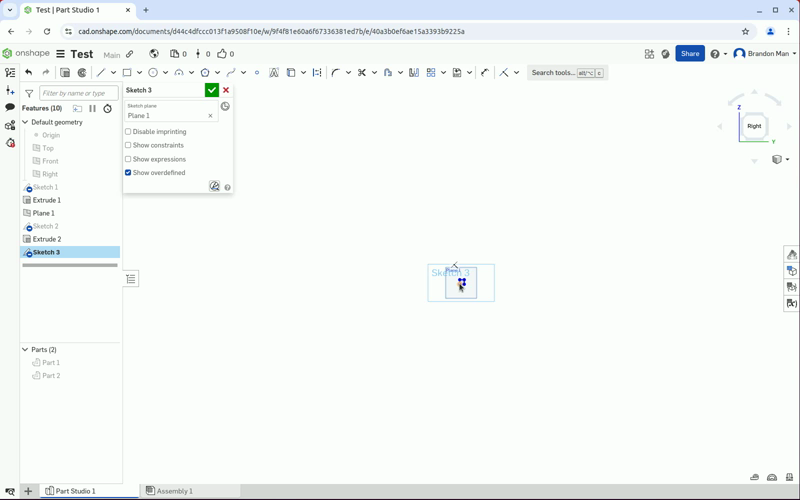
scroll(6)
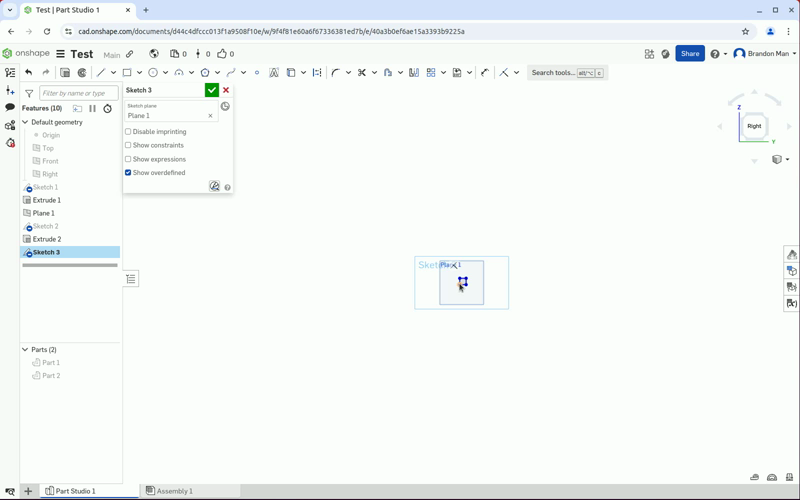
scroll(6)
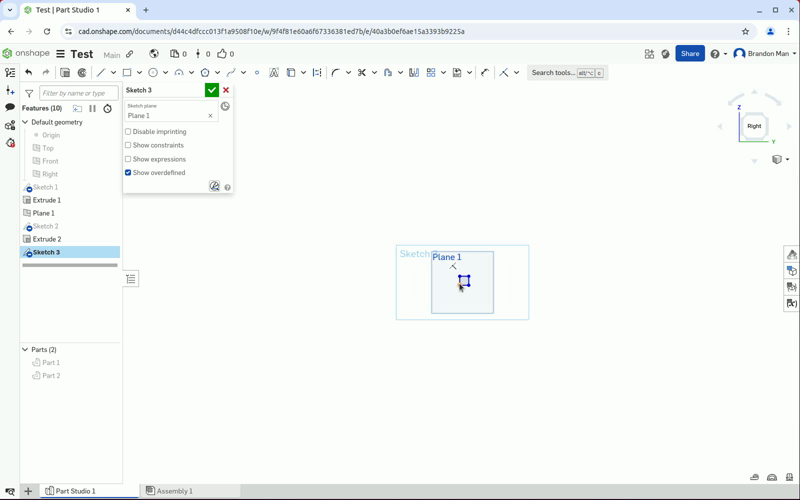
scroll(6)
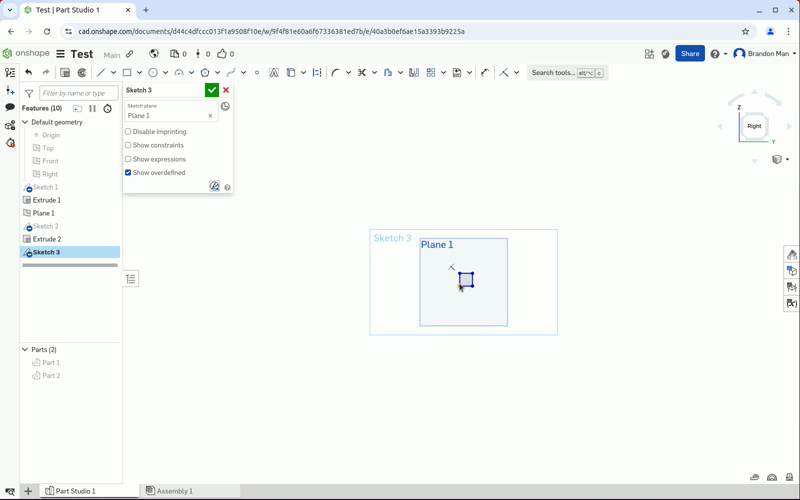
scroll(6)
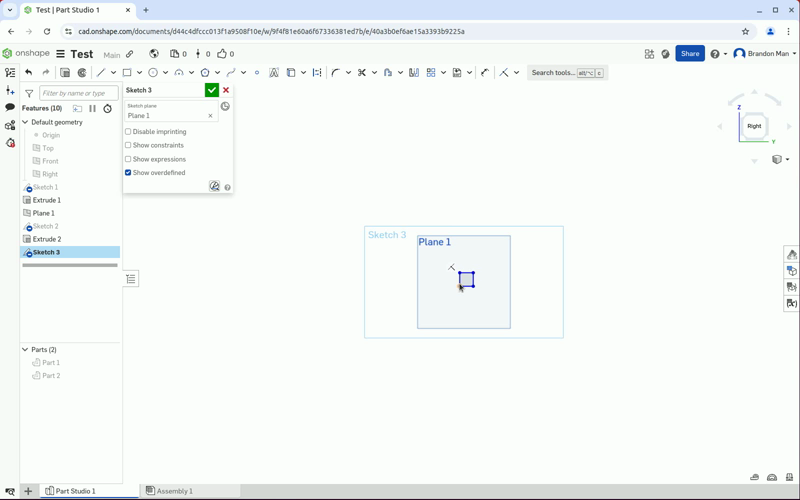
scroll(6)
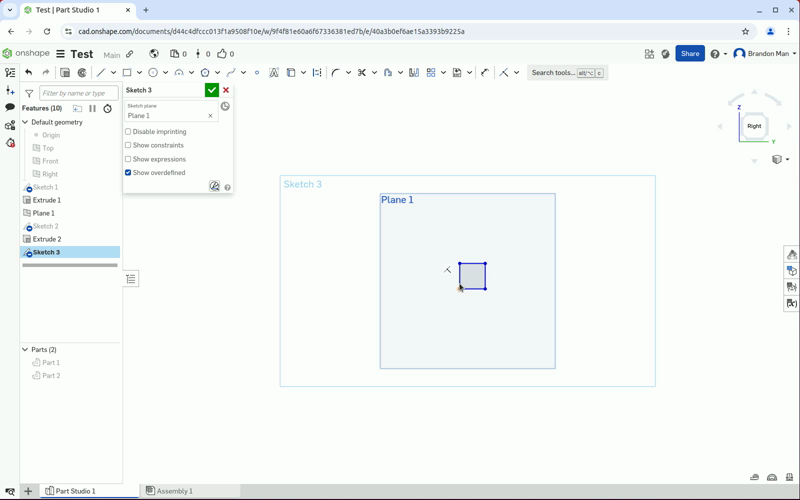
scroll(6)
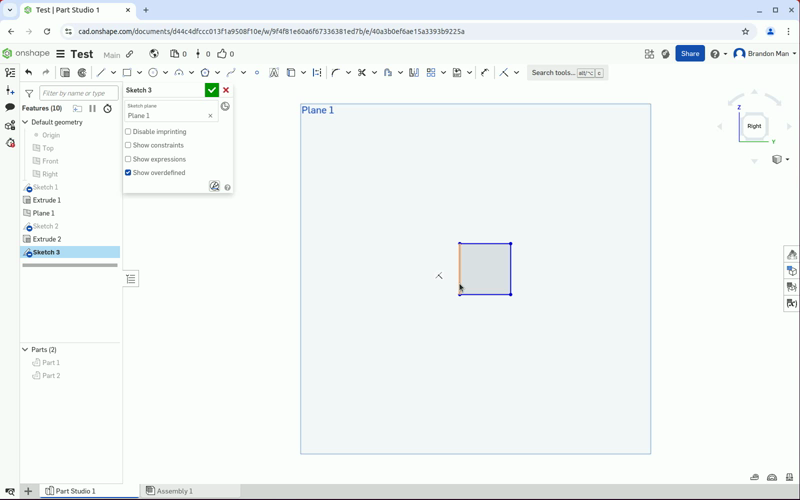
click(459, 283)
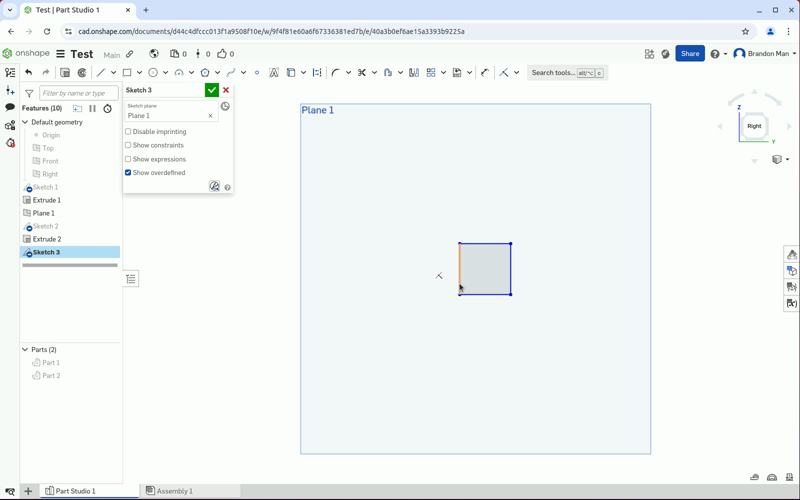
scroll(-6)
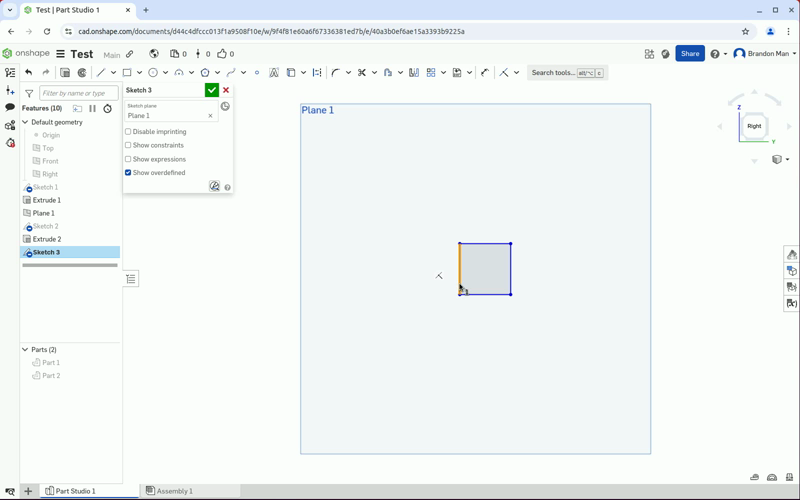
scroll(-6)
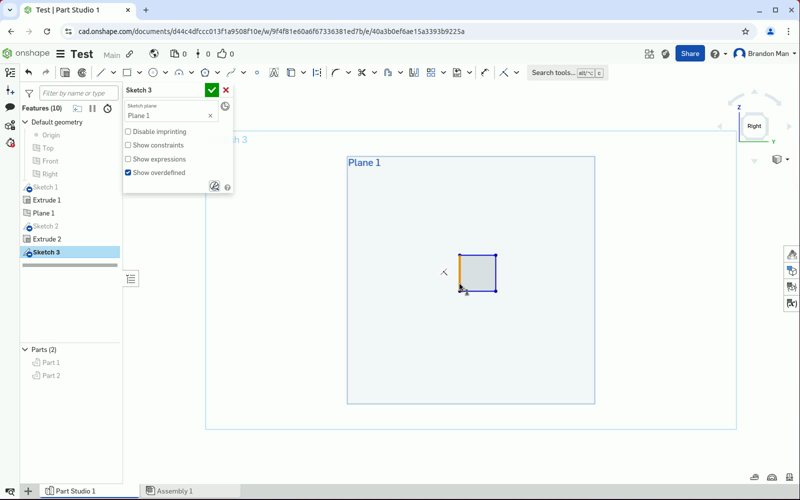
scroll(-6)
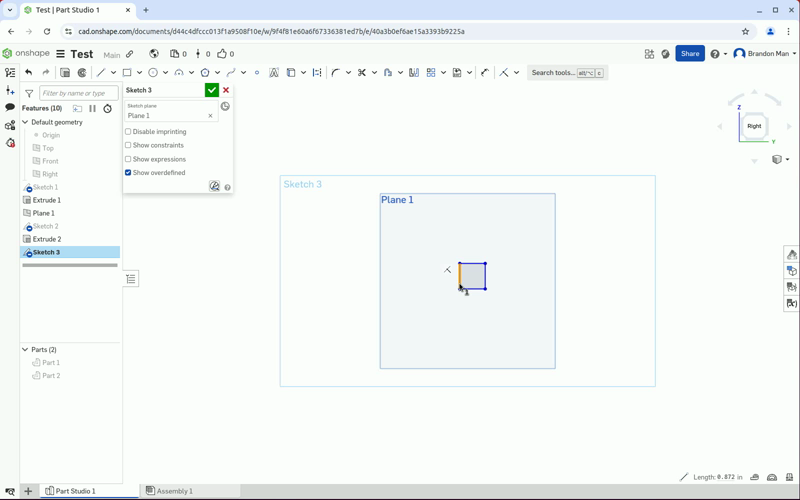
scroll(-6)
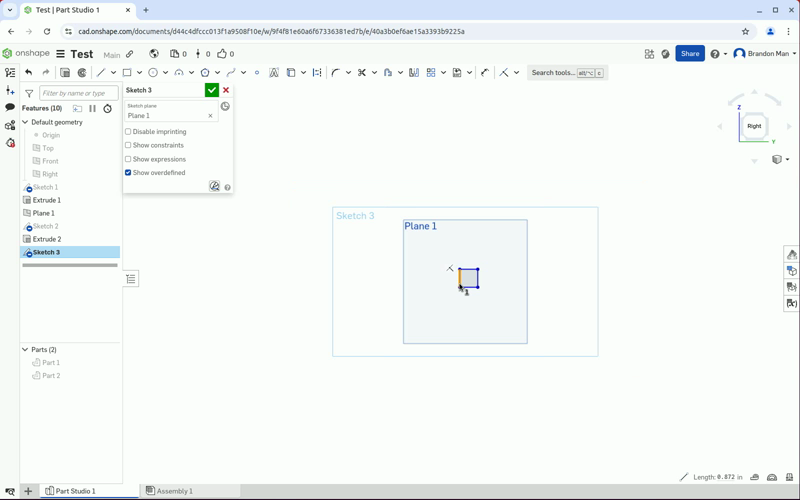
scroll(-6)
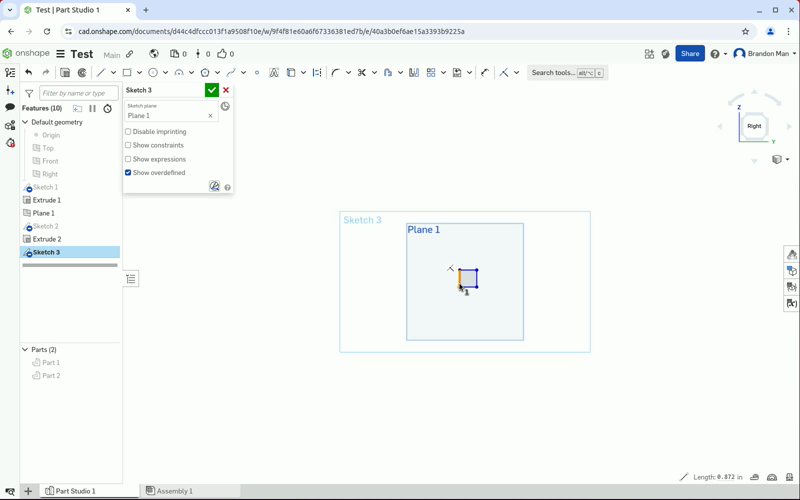
scroll(-6)
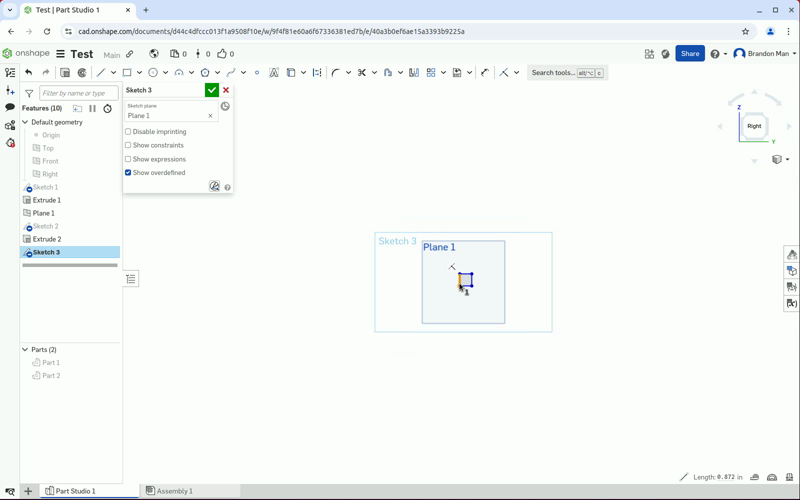
scroll(-6)
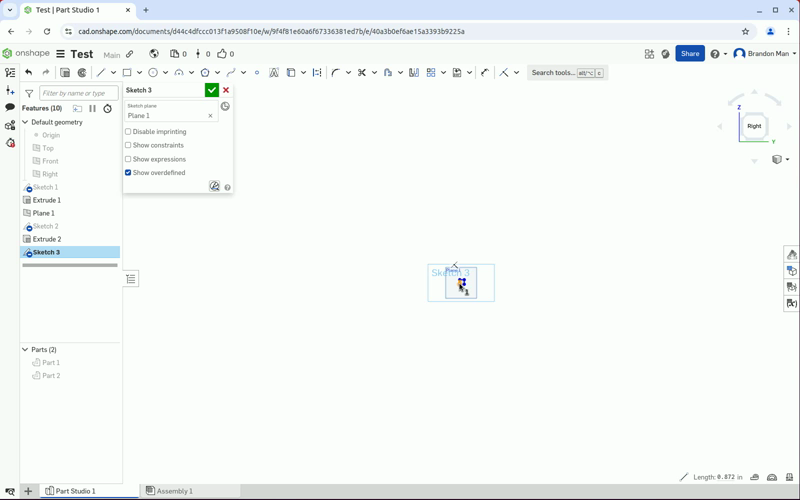
mouse_move(73, 352)
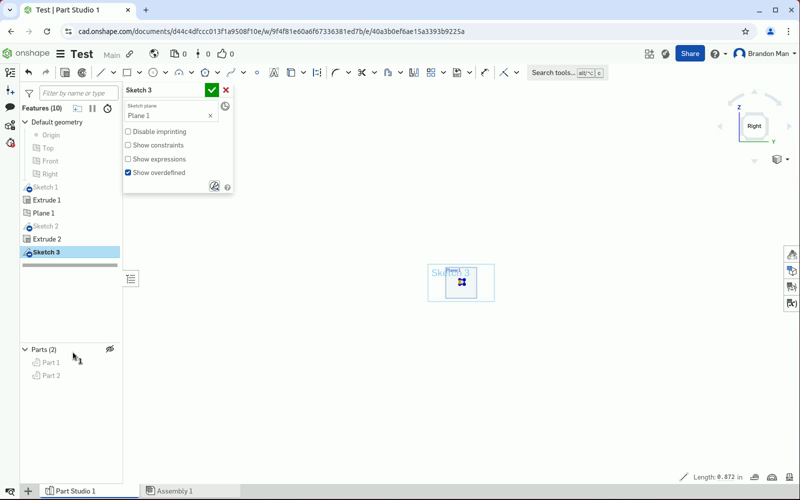
key(shift+y)
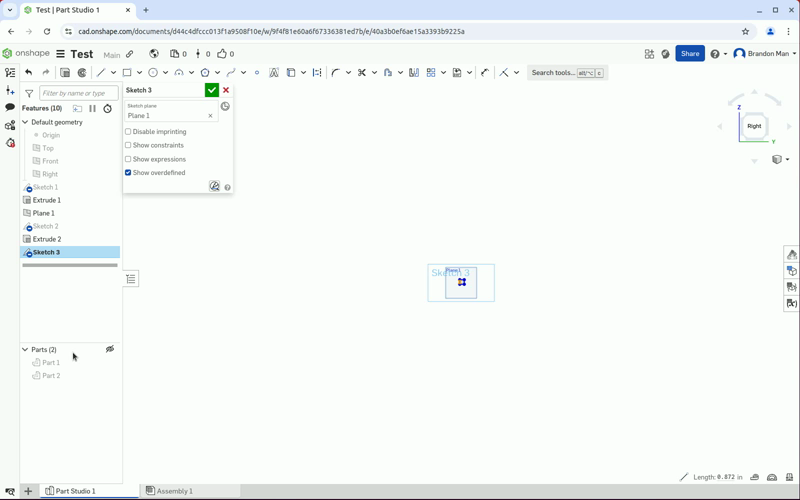
key(shift+e)
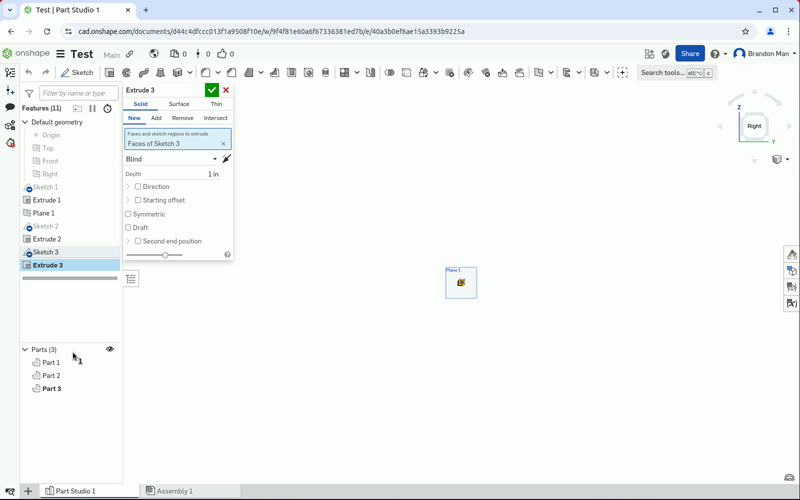
mouse_move(143, 106)
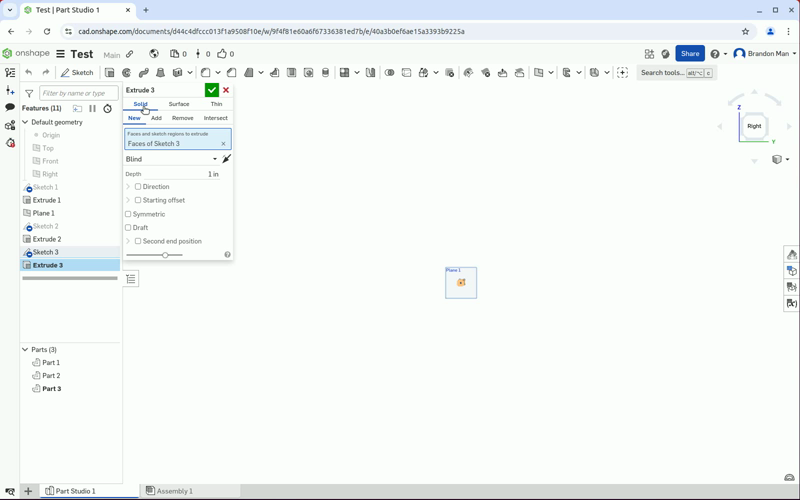
click(143, 106)
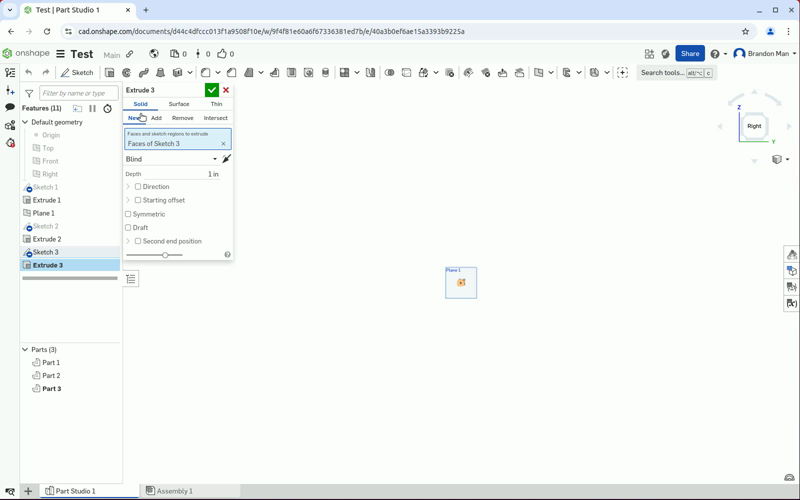
mouse_move(137, 120)
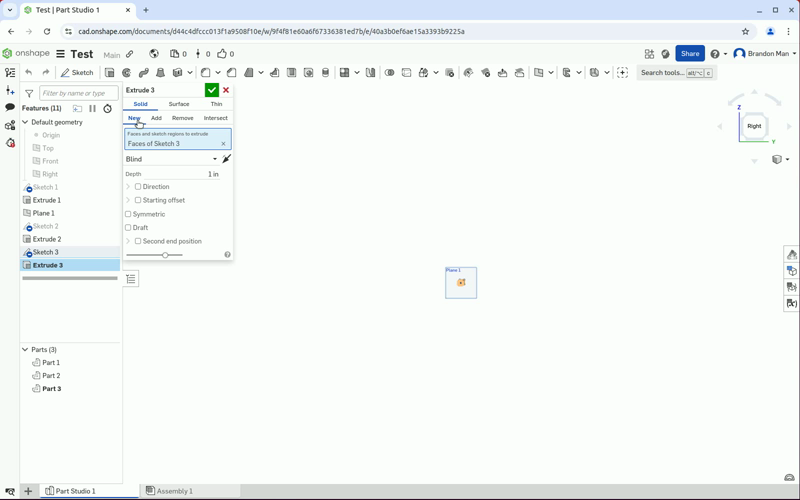
click(137, 120)
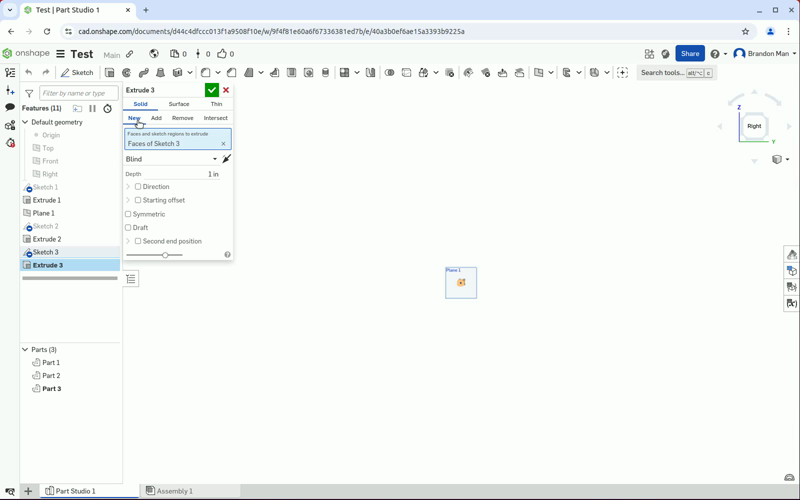
key(tab, 4)
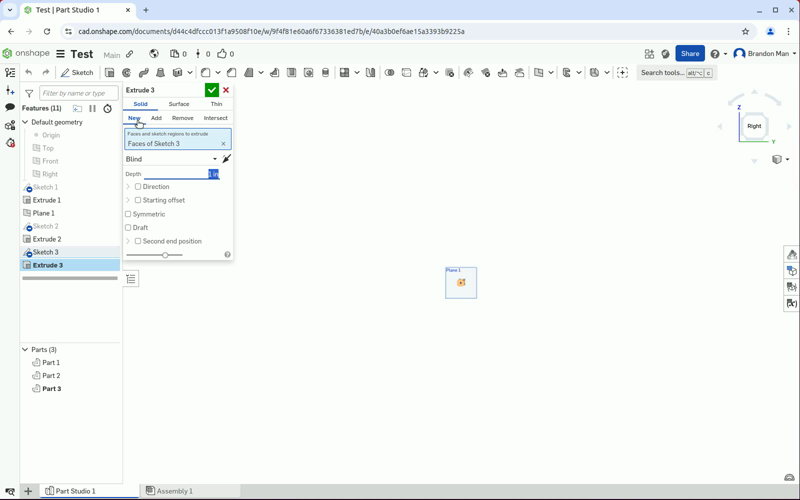
text(-0.241)
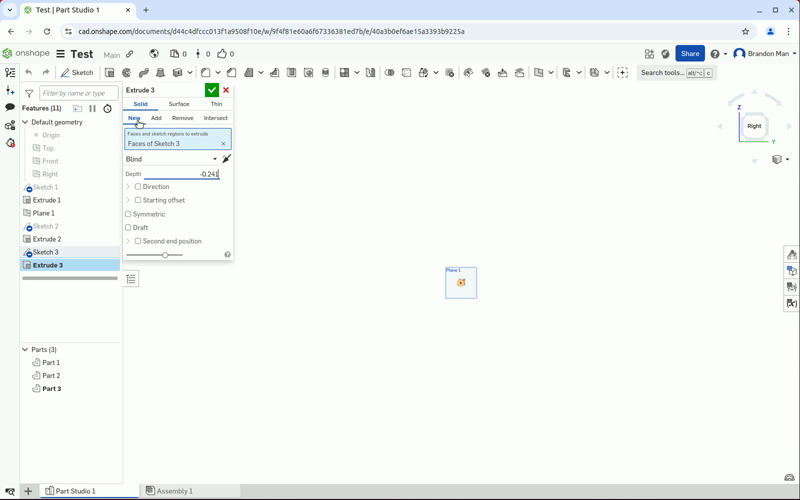
key(enter)
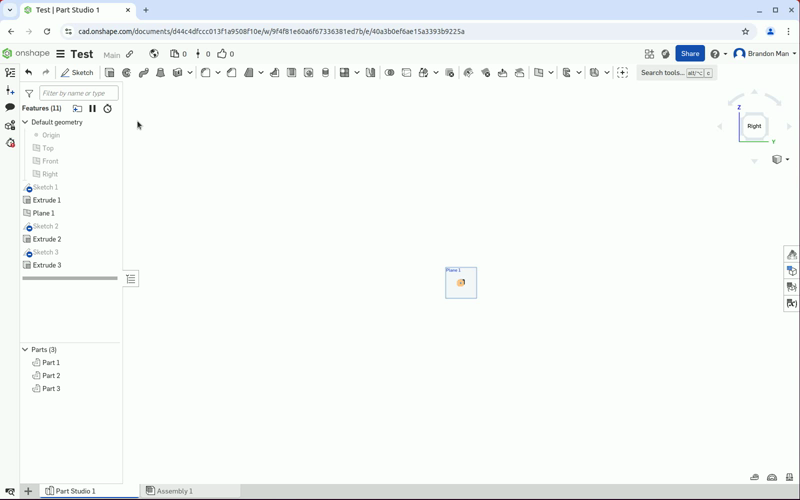
key(shift+h)
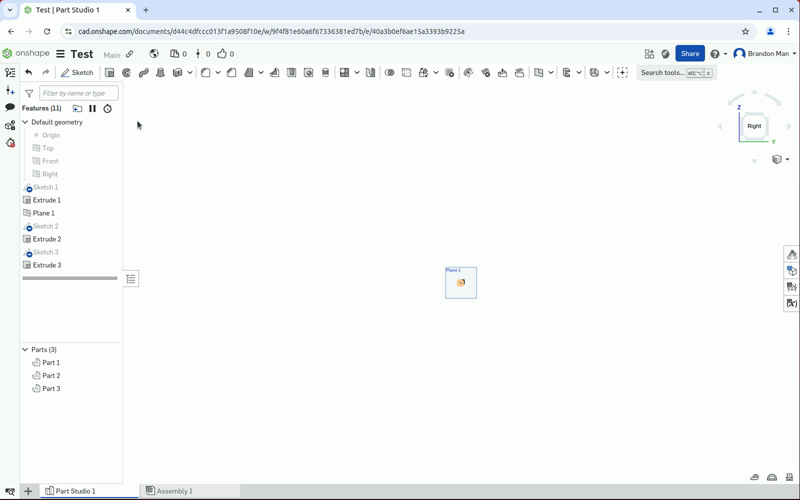
key(shift+h)
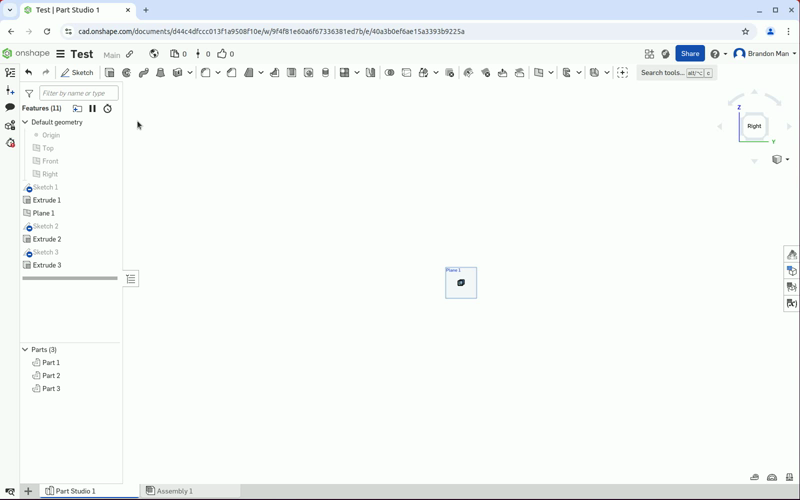
mouse_move(73, 189)
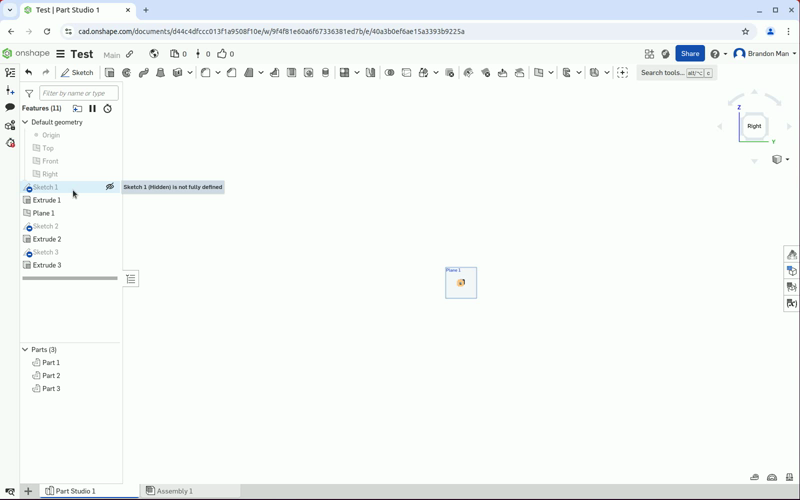
click(73, 189)
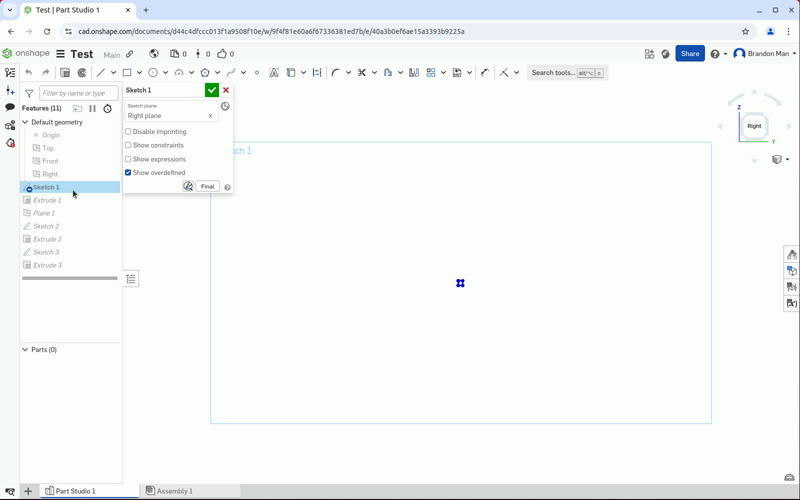
mouse_move(229, 92)
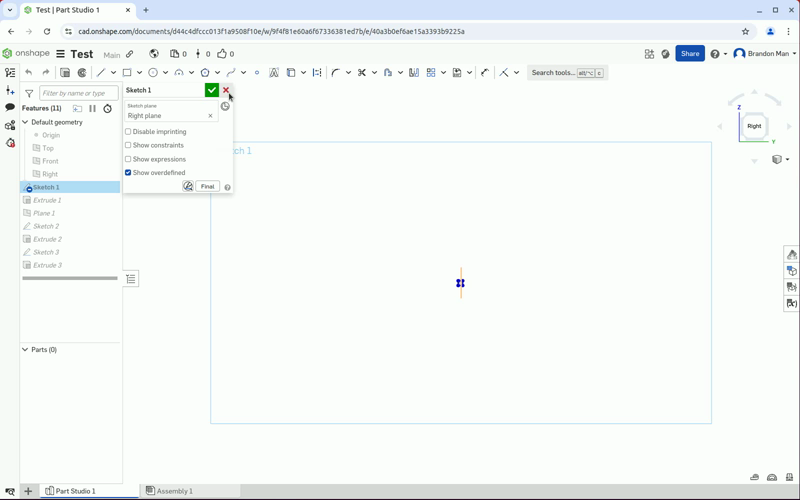
click(229, 92)
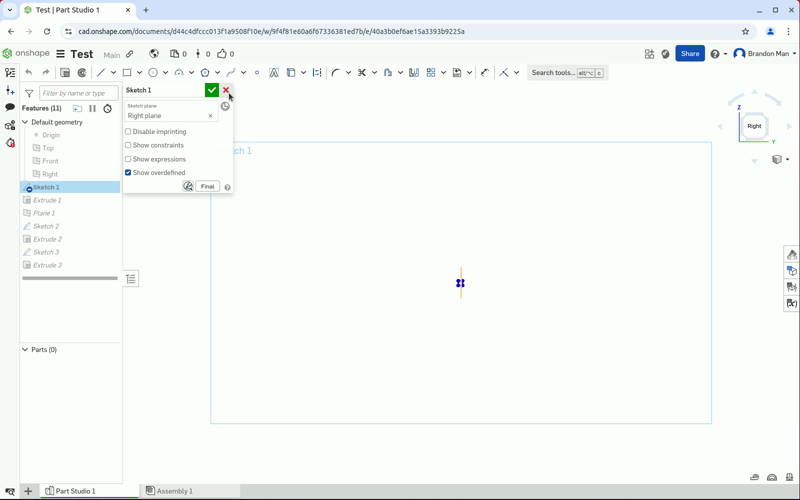
key(shift+s)
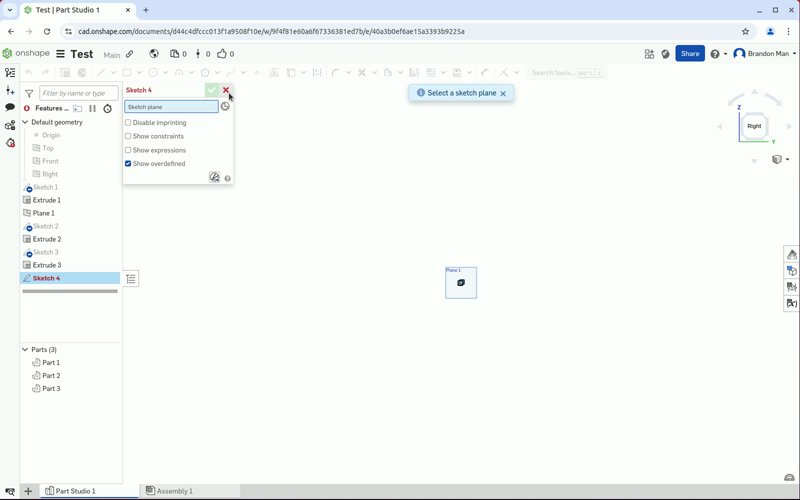
mouse_move(73, 176)
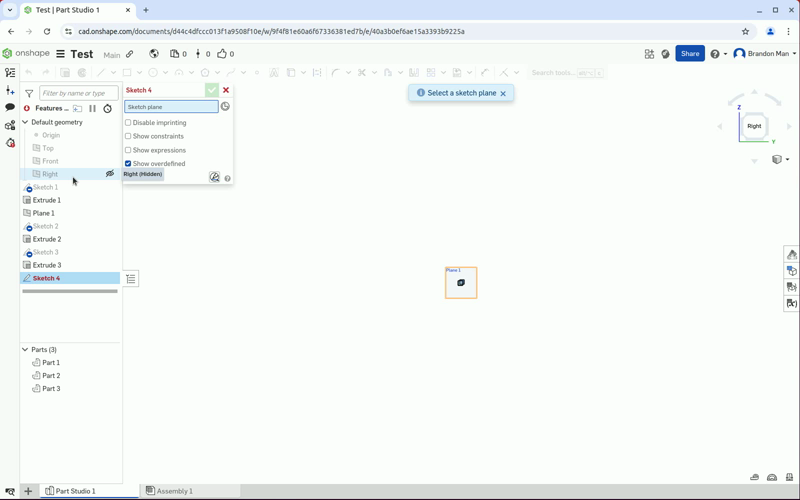
click(73, 176)
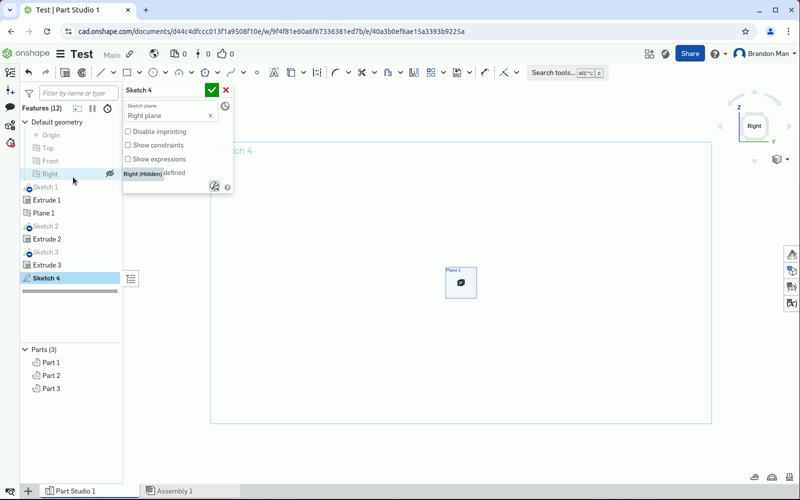
mouse_move(73, 352)
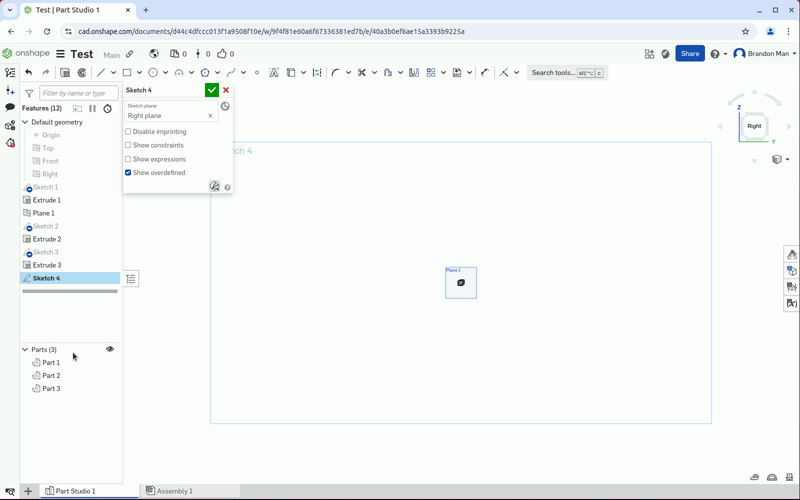
key(y)
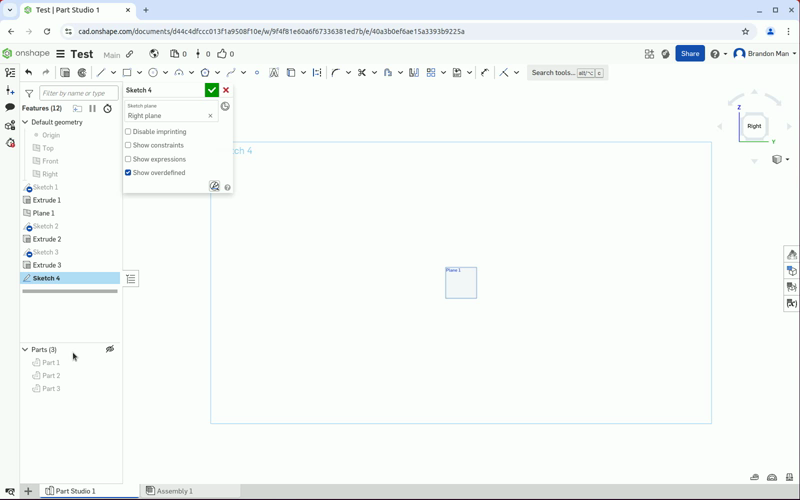
key(l)
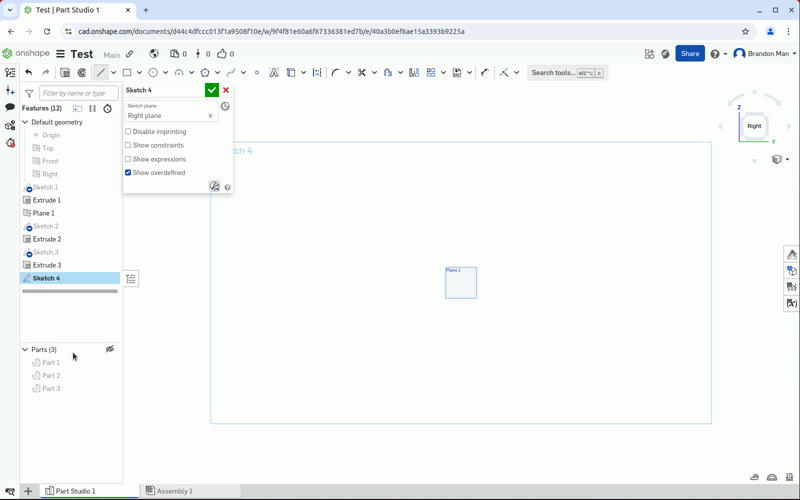
key_down(shift)
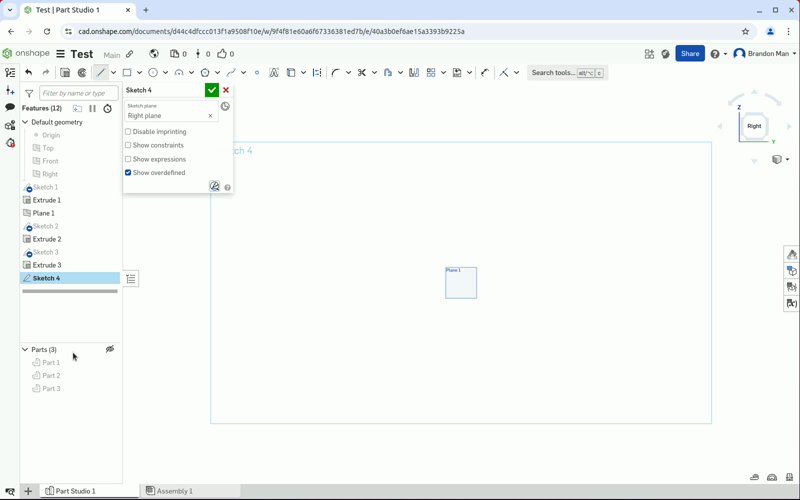
mouse_move(458, 285)
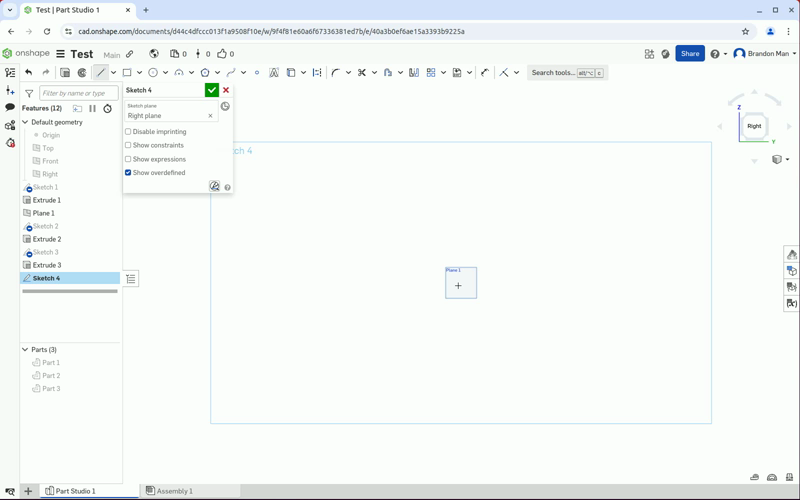
click(458, 285)
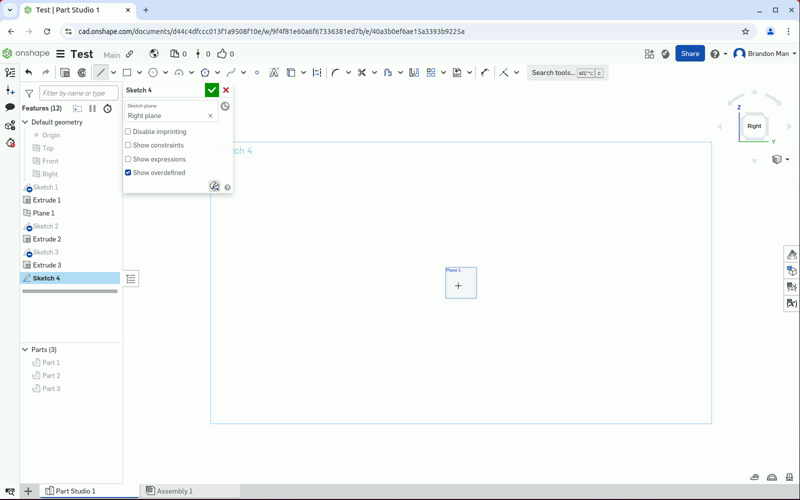
key_up(shift)
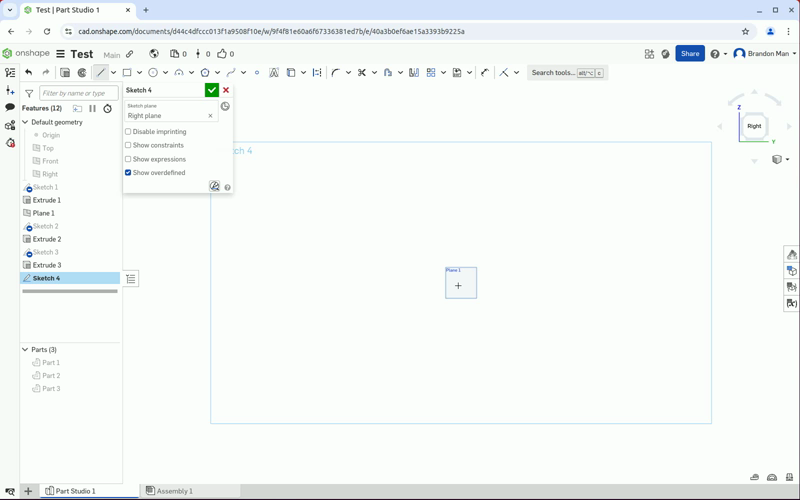
key_down(shift)
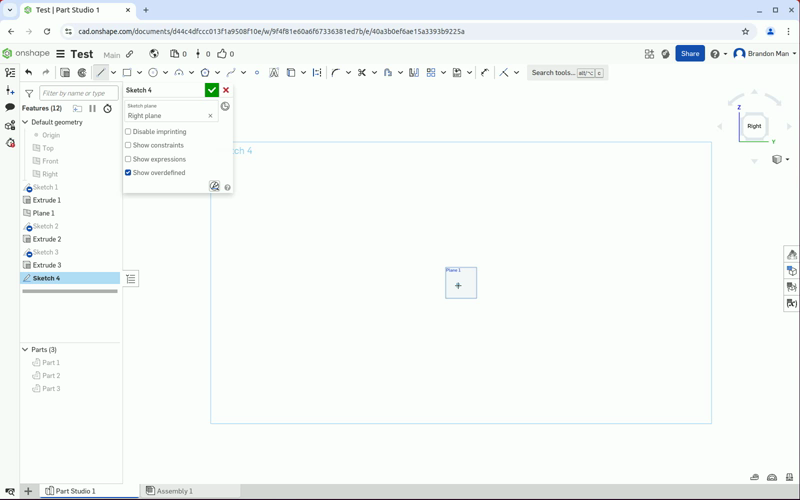
mouse_move(488, 285)
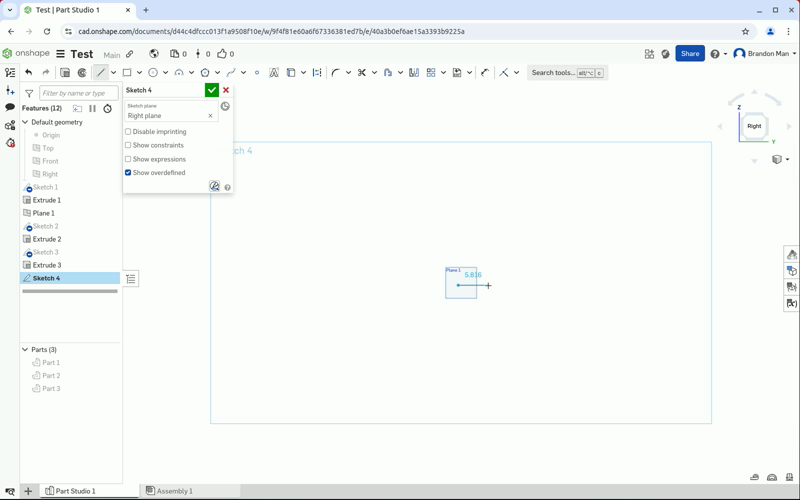
mouse_move(462, 285)
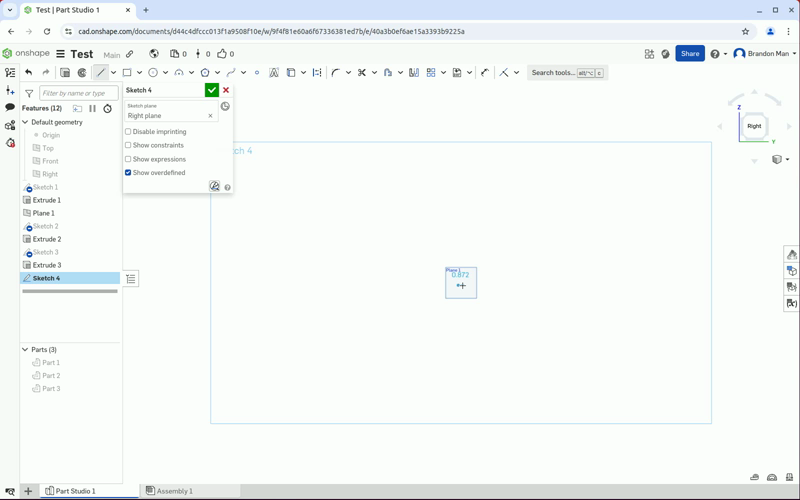
scroll(6)
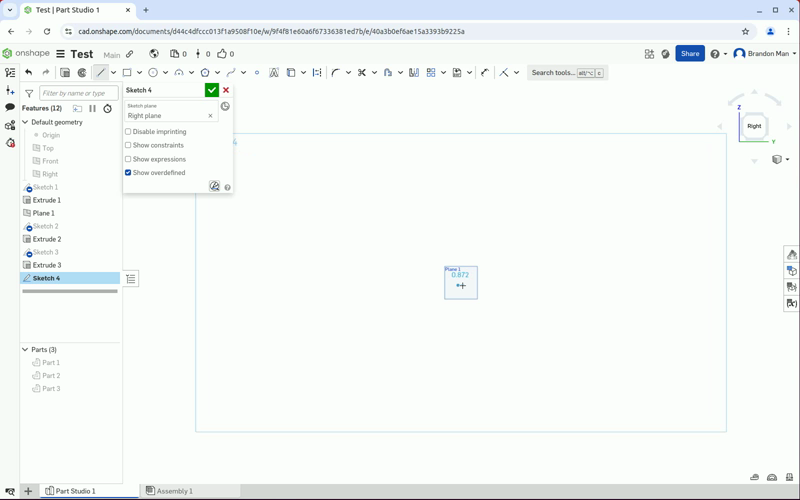
scroll(6)
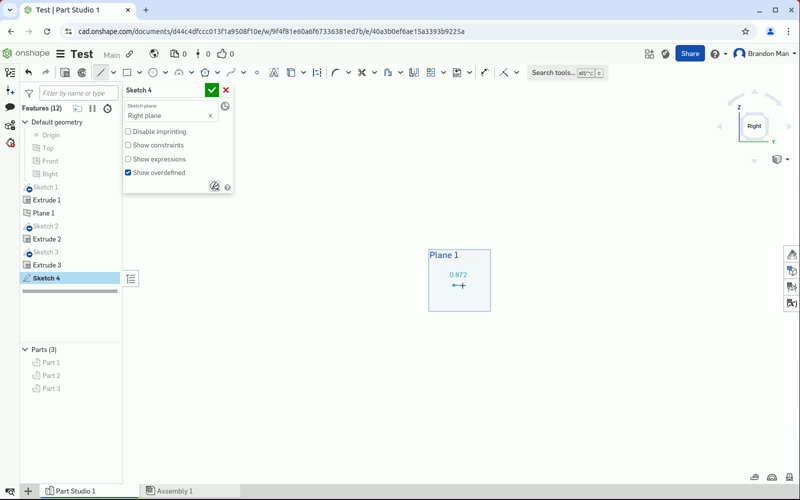
scroll(6)
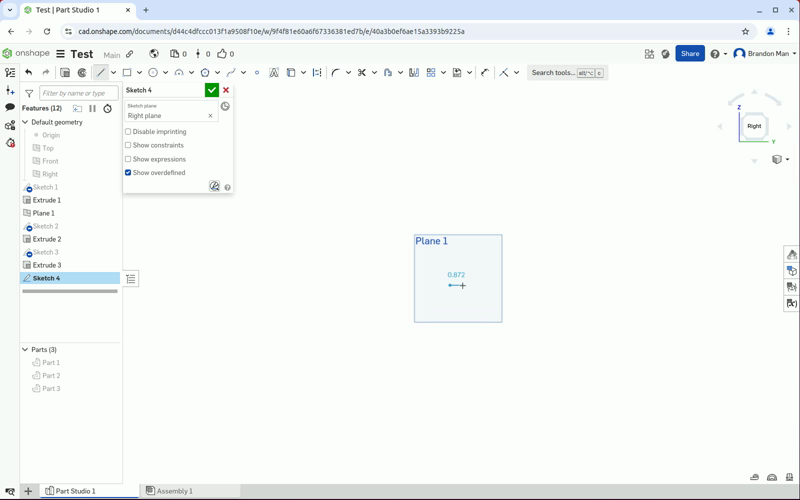
scroll(6)
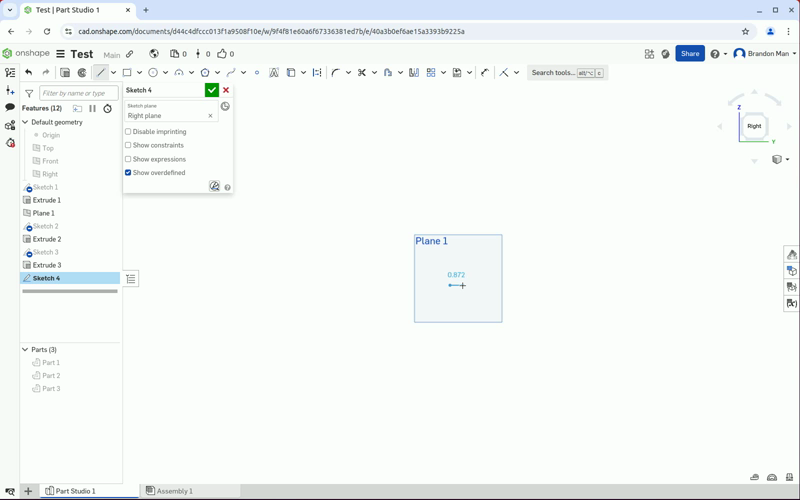
scroll(6)
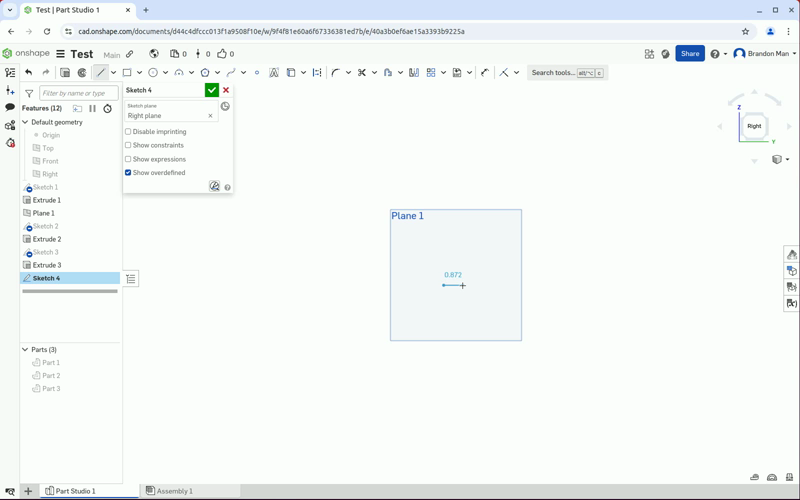
scroll(6)
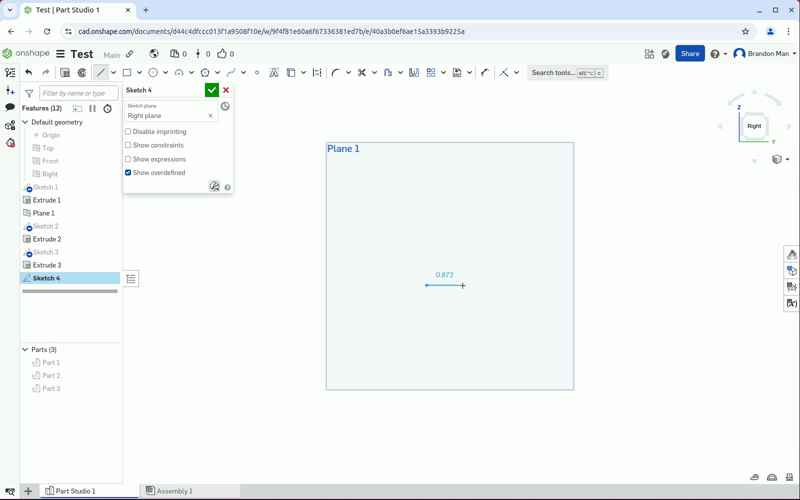
scroll(6)
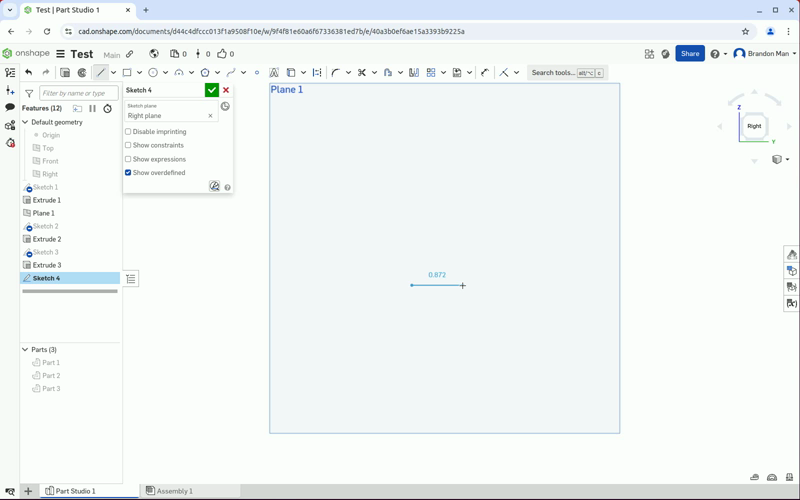
click(462, 285)
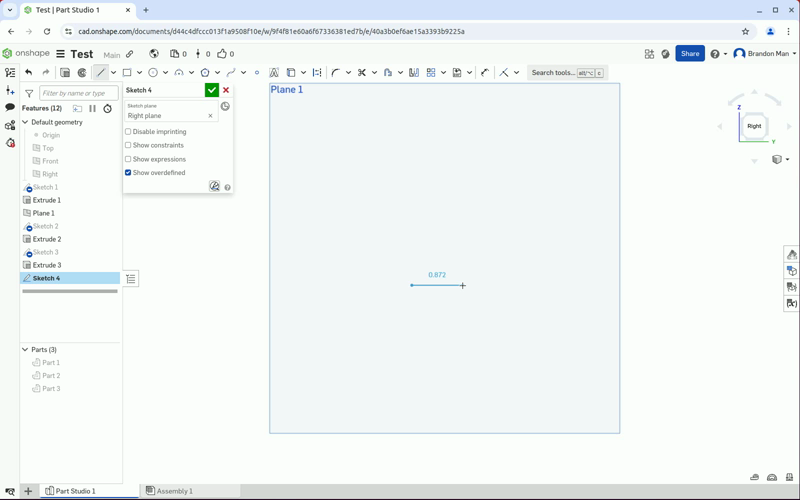
scroll(-6)
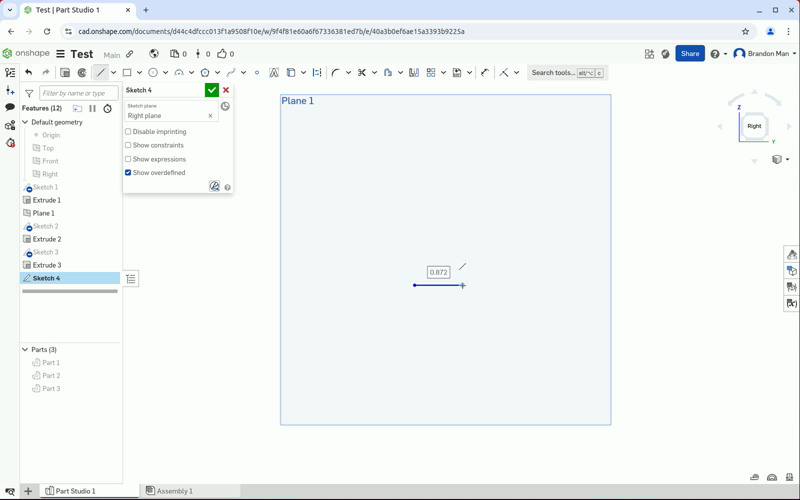
scroll(-6)
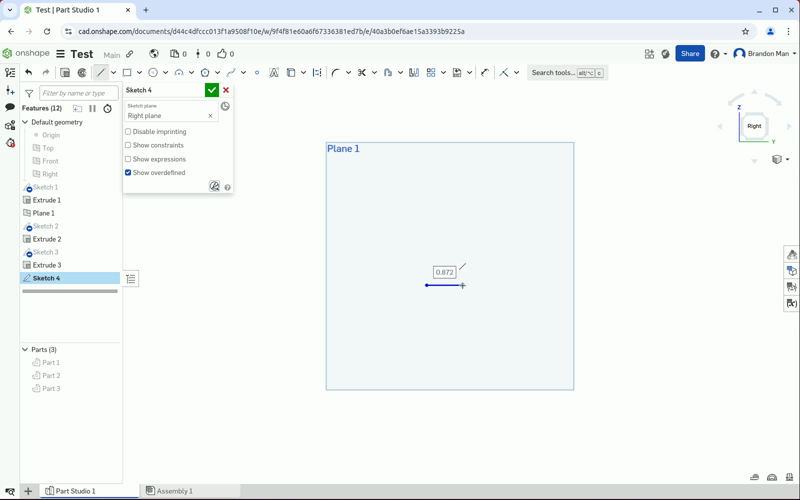
scroll(-6)
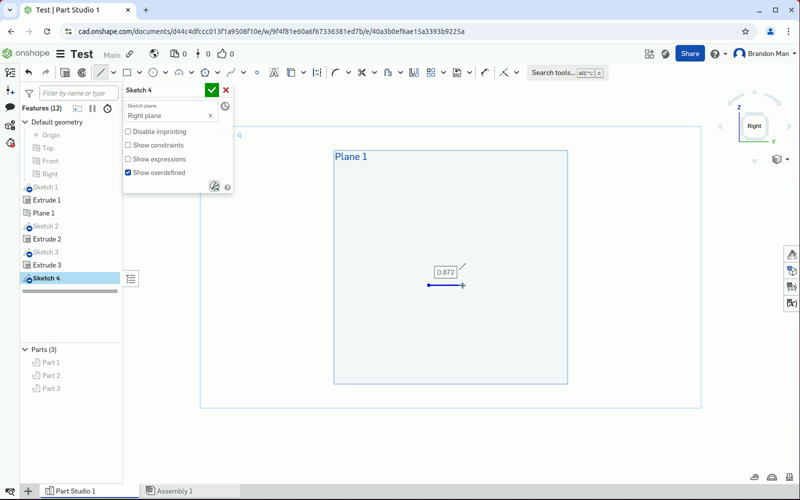
scroll(-6)
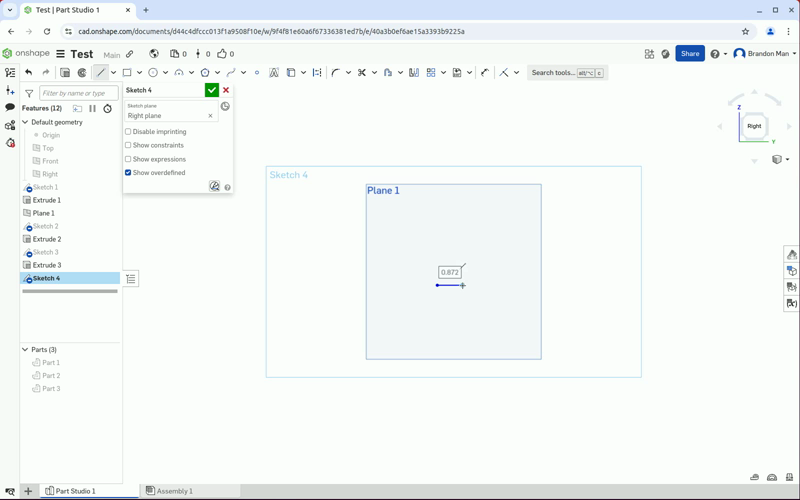
scroll(-6)
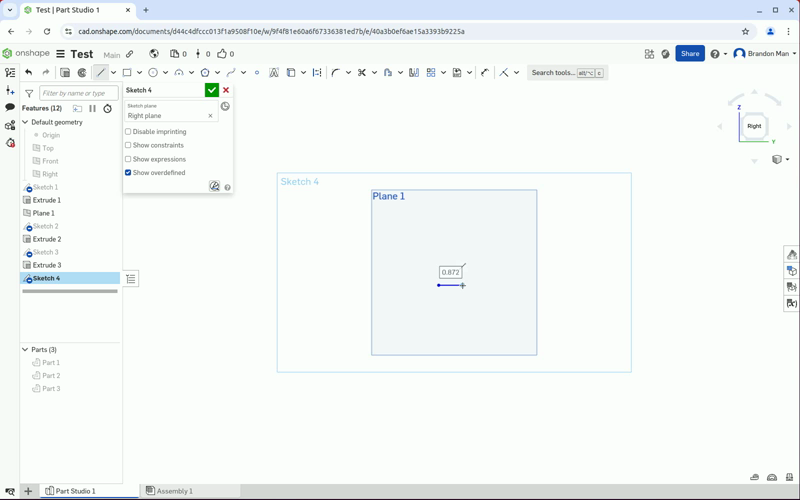
scroll(-6)
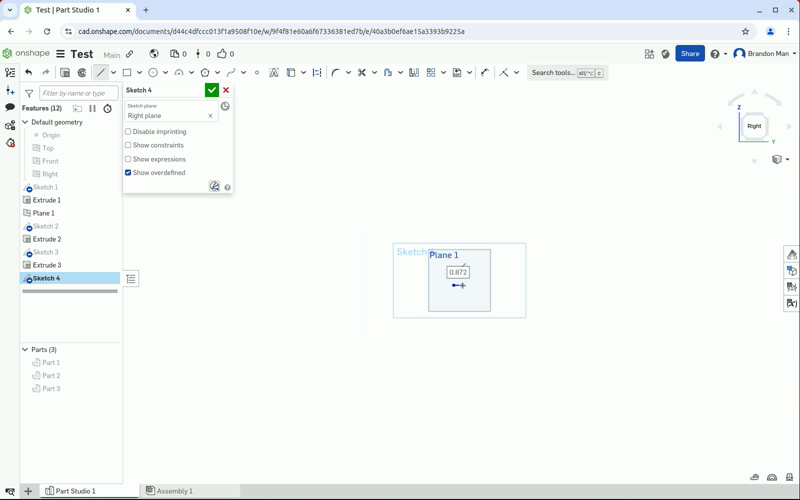
scroll(-6)
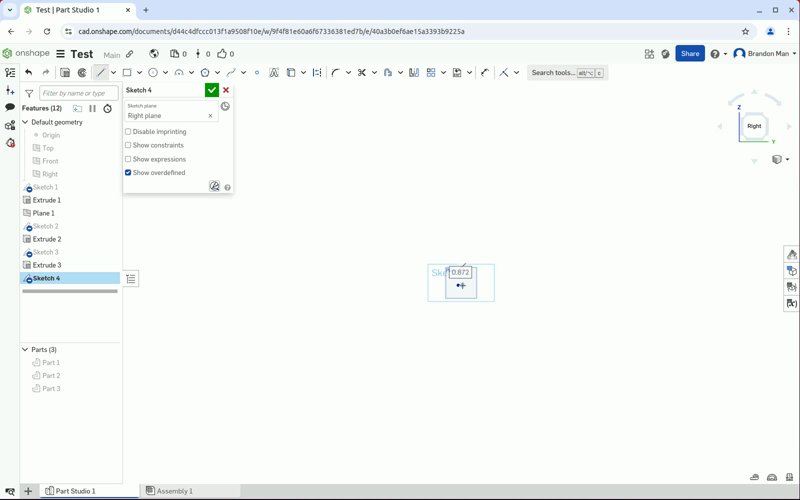
key_up(shift)
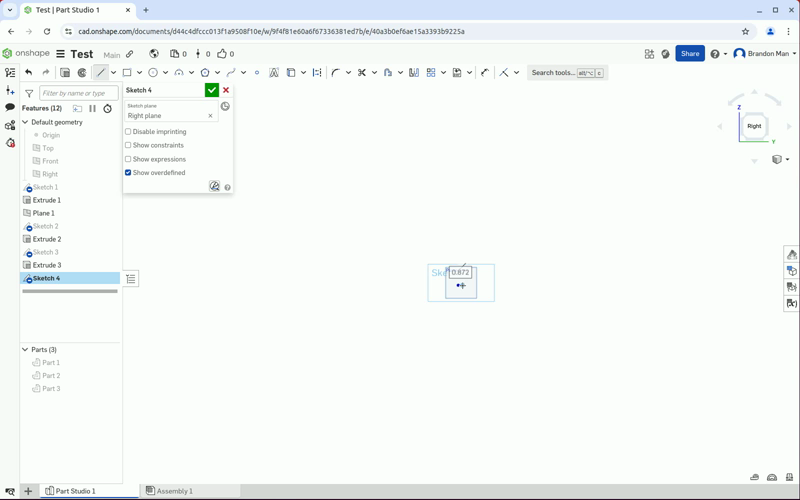
key_down(shift)
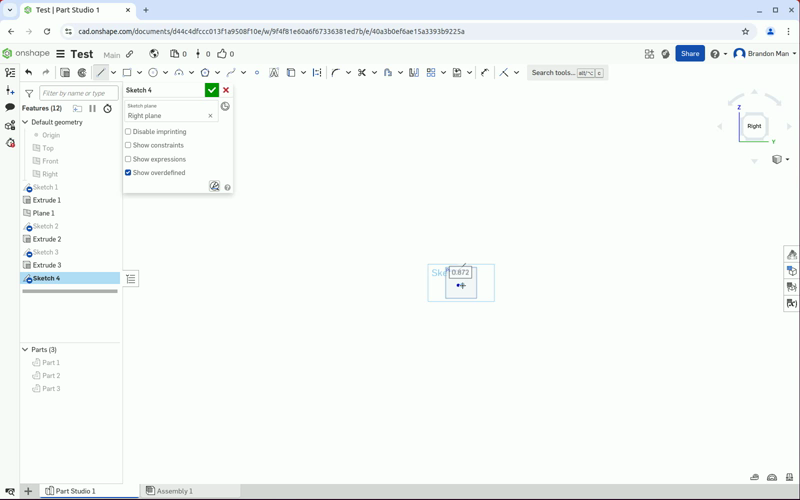
mouse_move(492, 285)
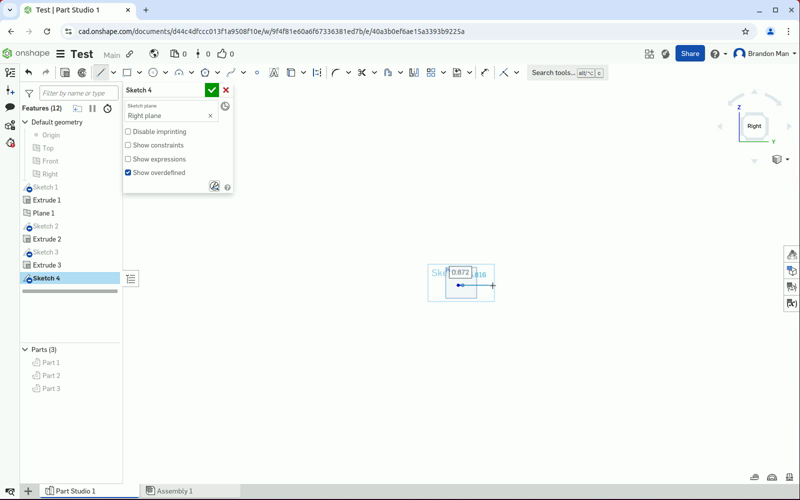
mouse_move(462, 280)
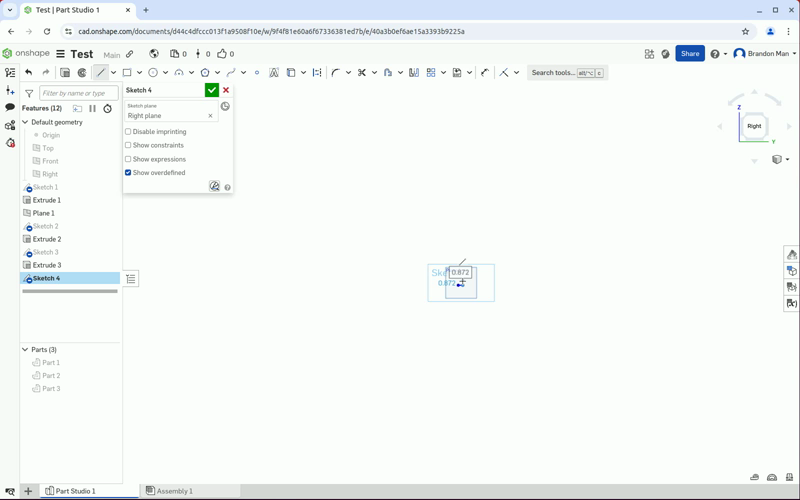
scroll(6)
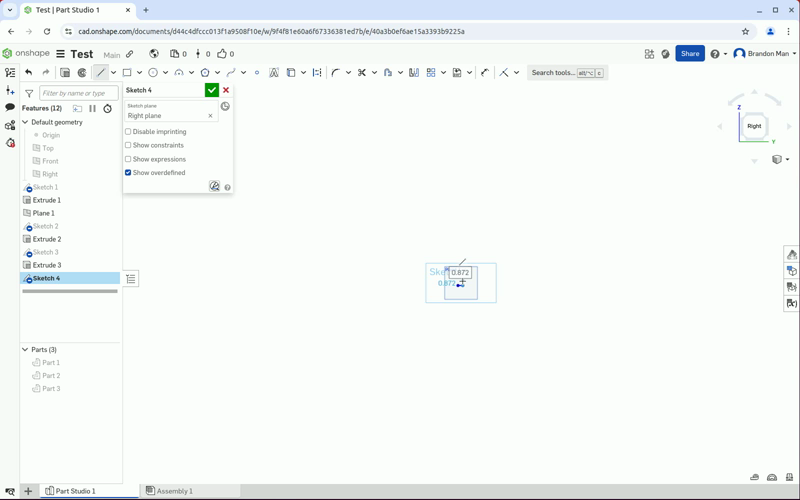
scroll(6)
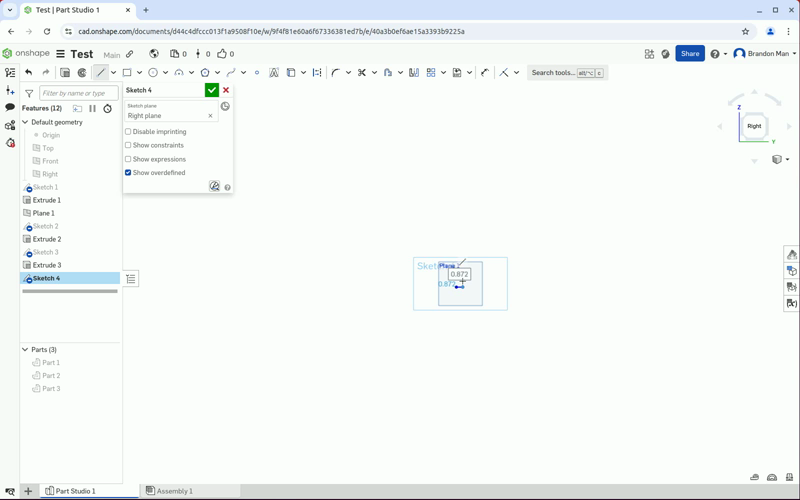
scroll(6)
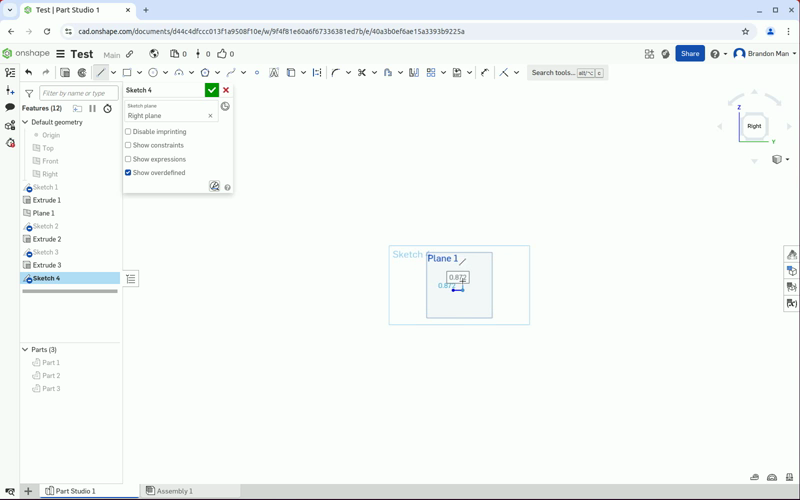
scroll(6)
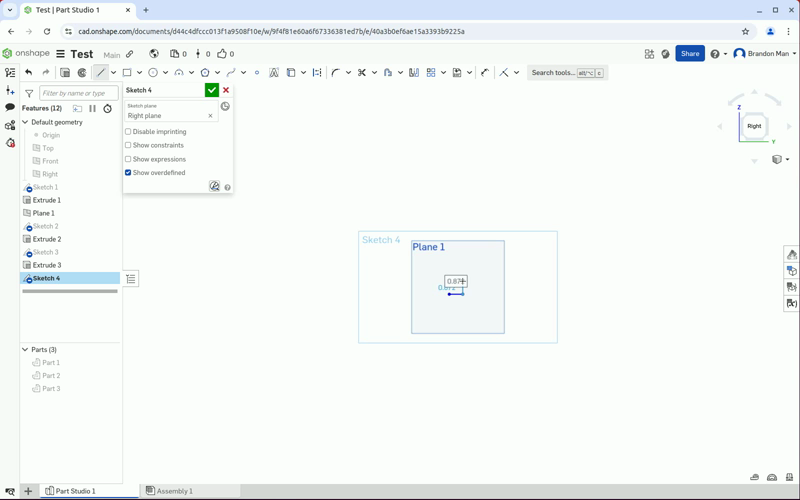
scroll(6)
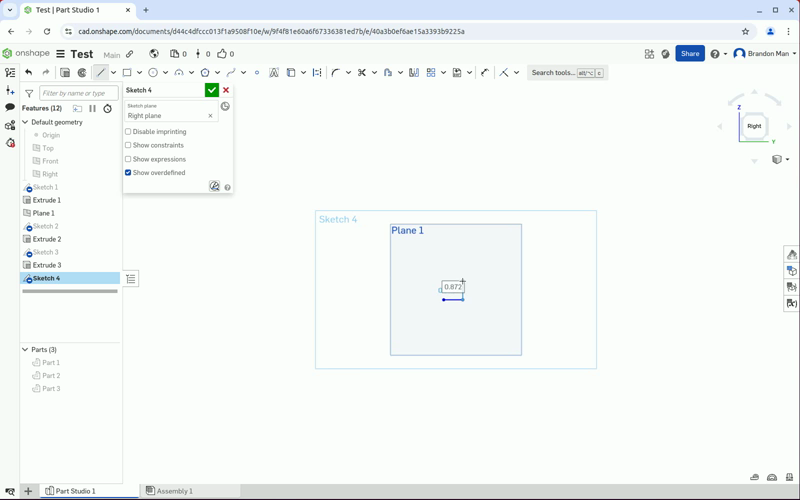
scroll(6)
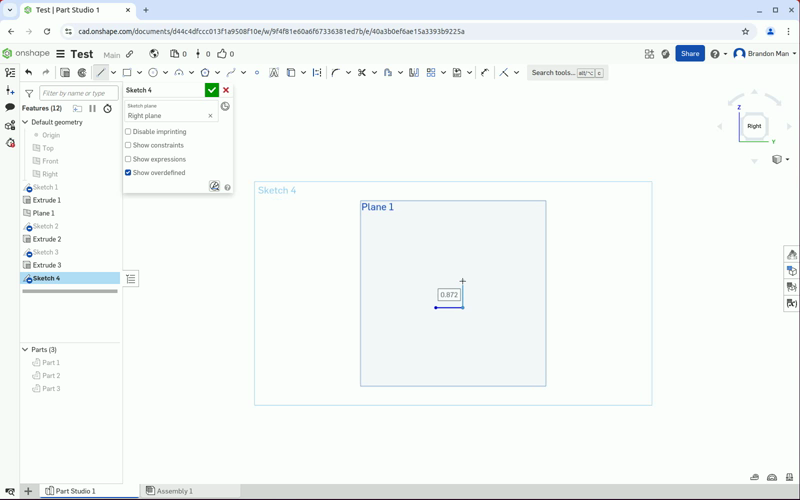
scroll(6)
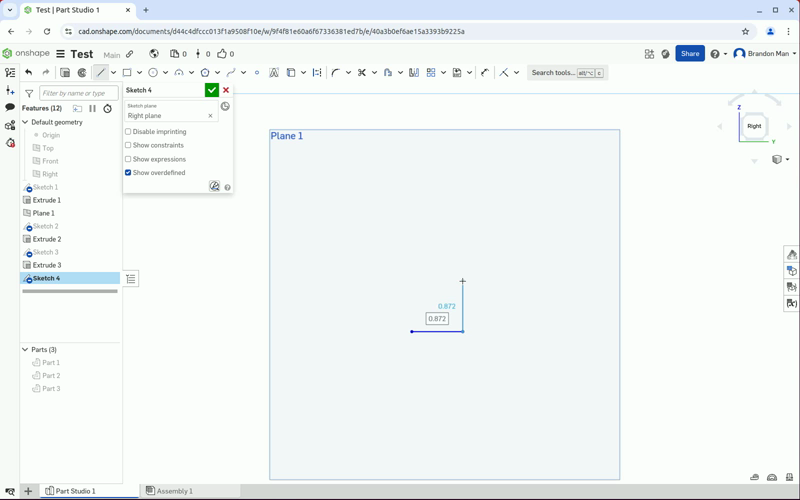
click(462, 280)
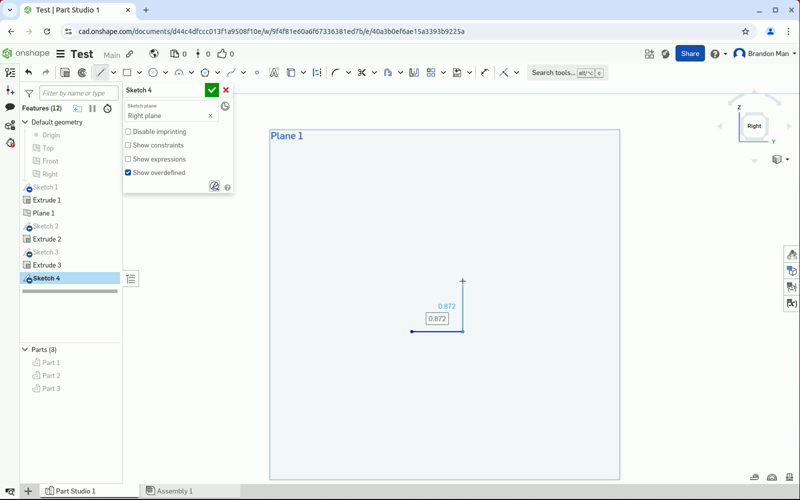
scroll(-6)
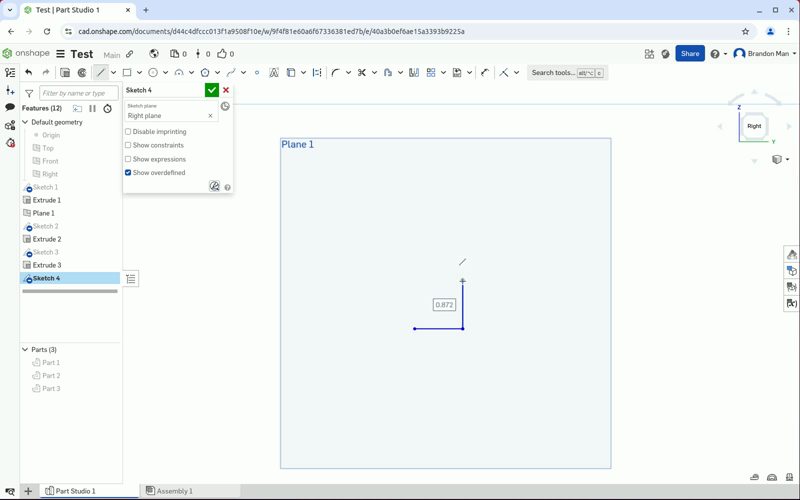
scroll(-6)
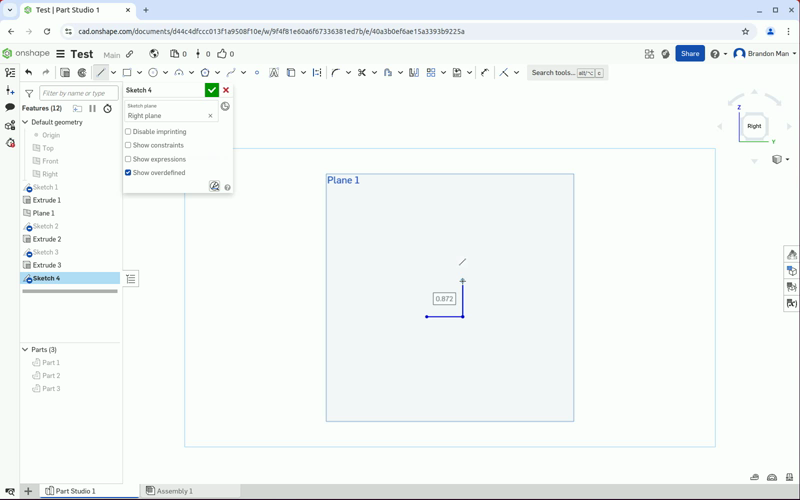
scroll(-6)
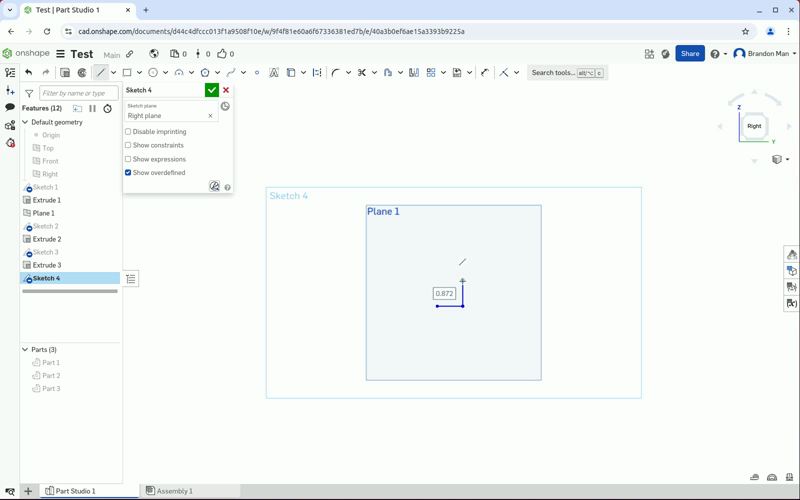
scroll(-6)
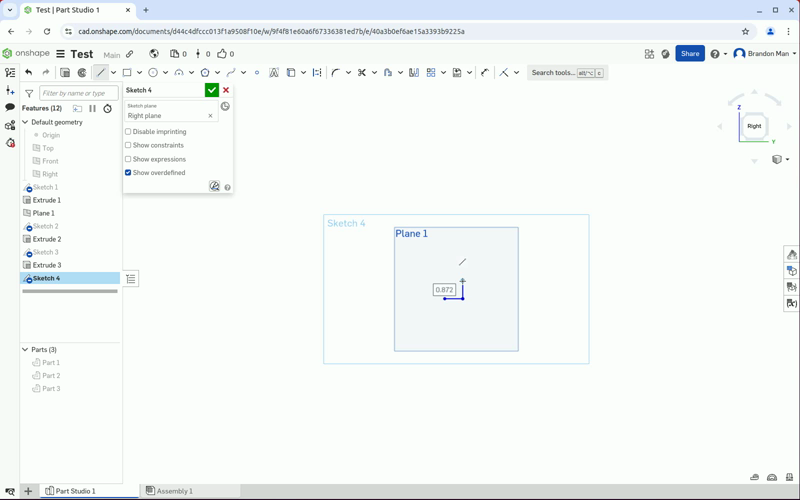
scroll(-6)
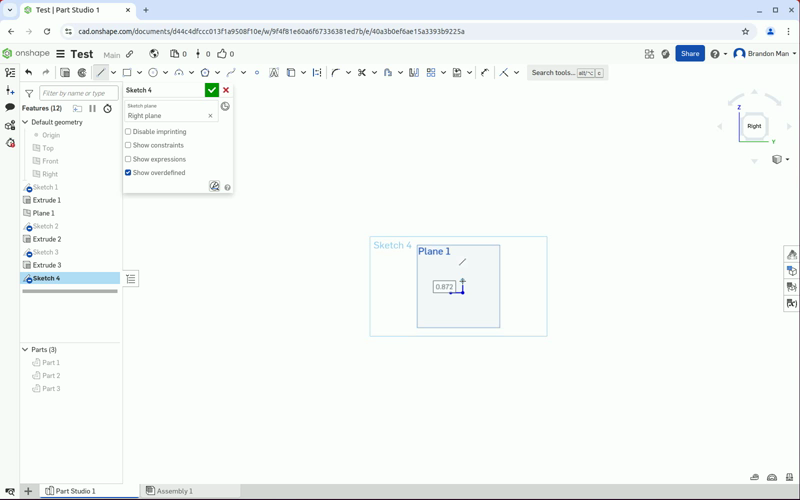
scroll(-6)
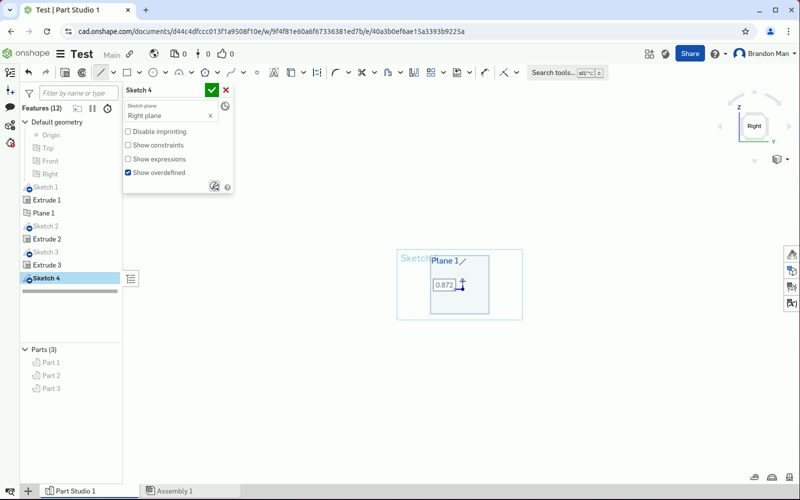
scroll(-6)
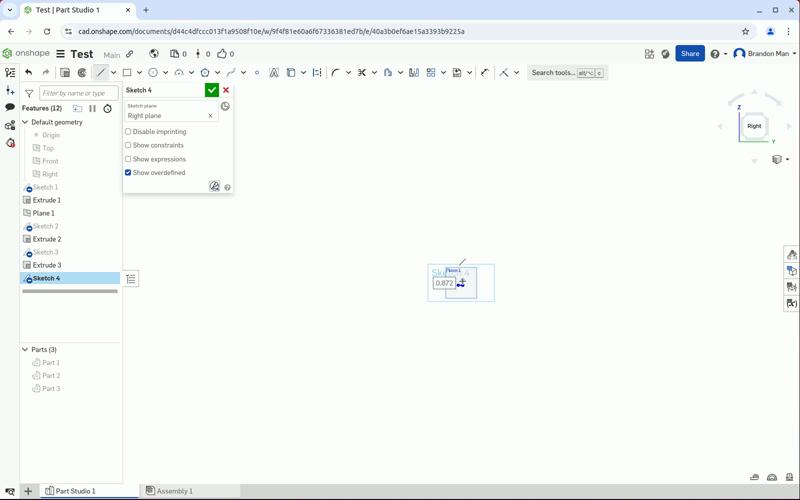
key_up(shift)
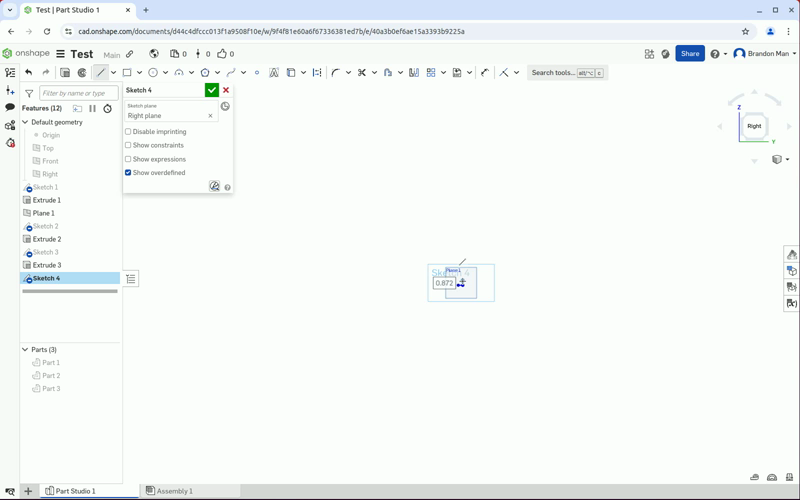
key_down(shift)
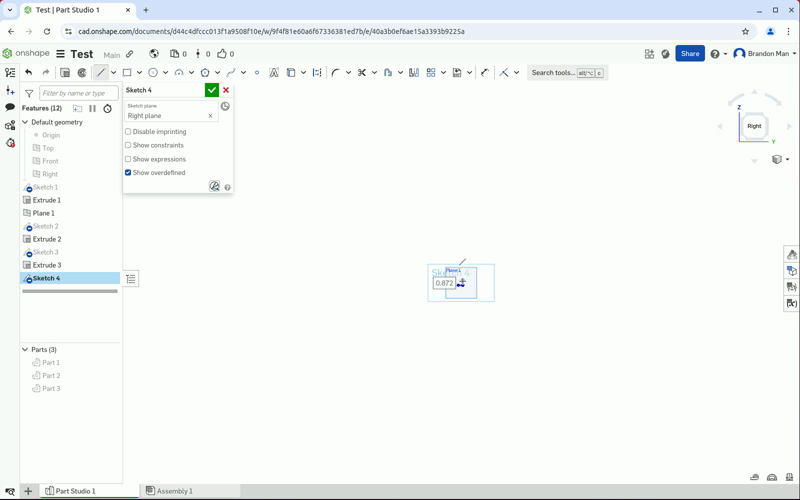
mouse_move(492, 280)
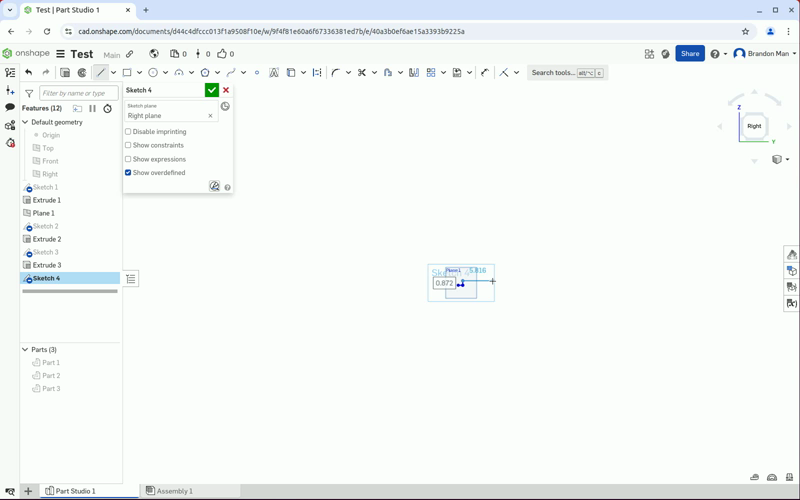
mouse_move(458, 280)
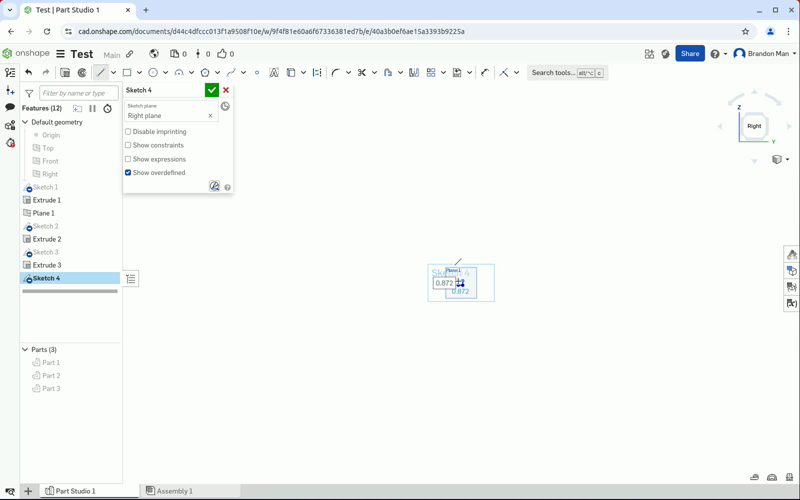
scroll(6)
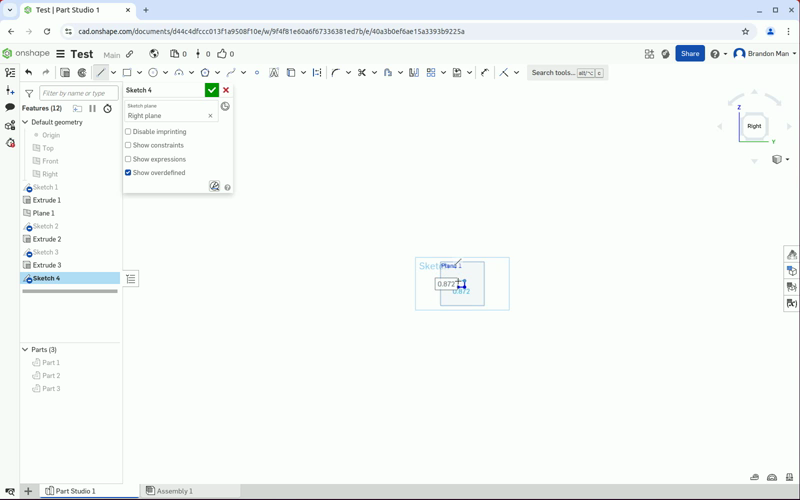
scroll(6)
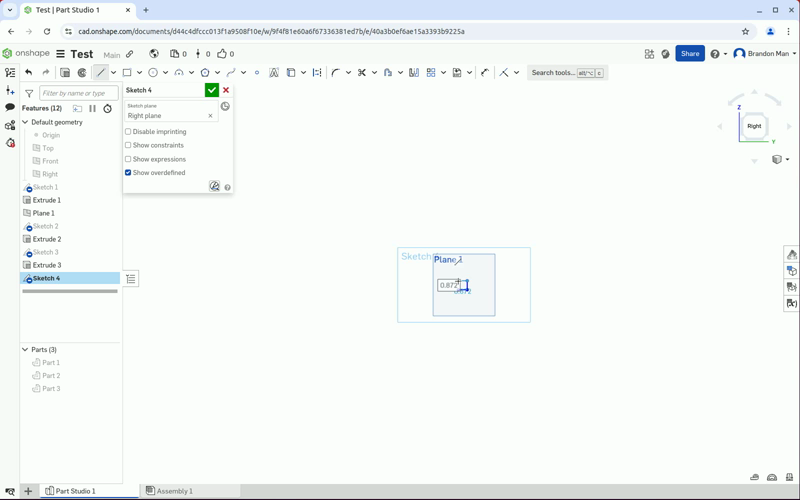
scroll(6)
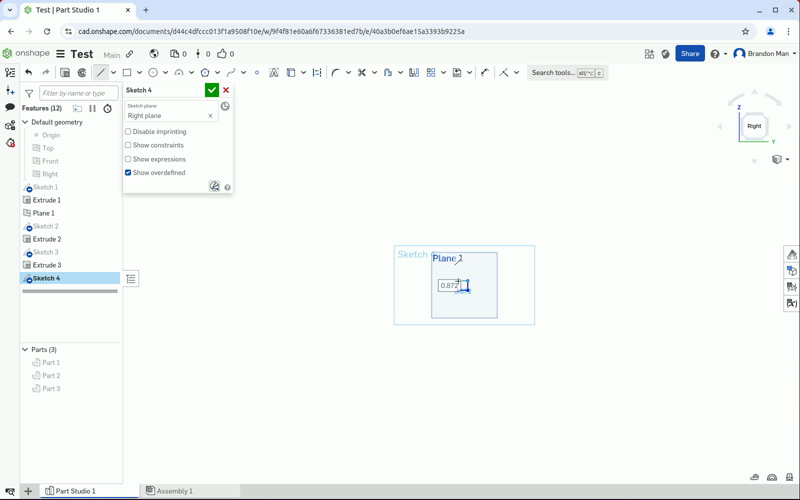
scroll(6)
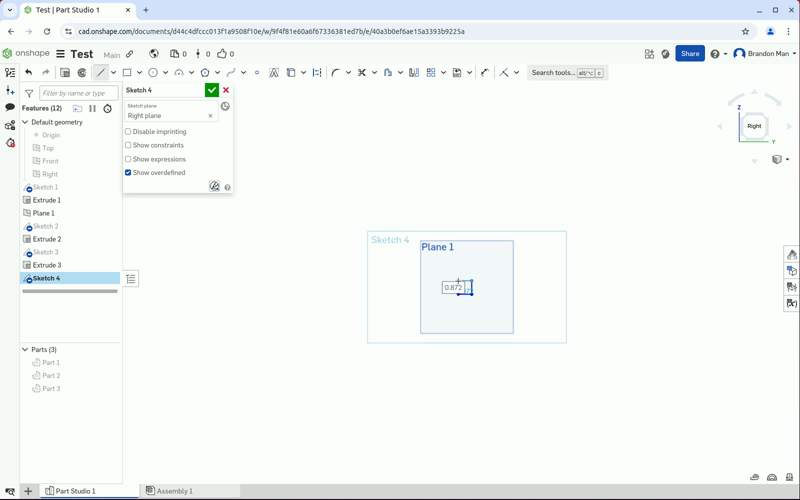
scroll(6)
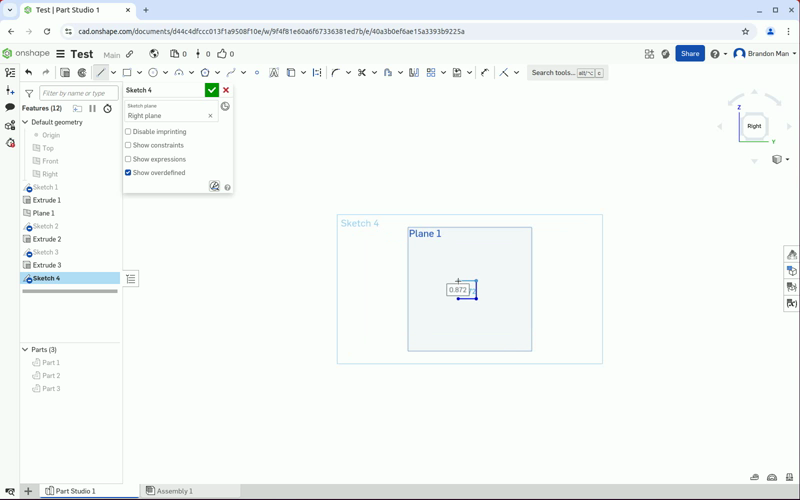
scroll(6)
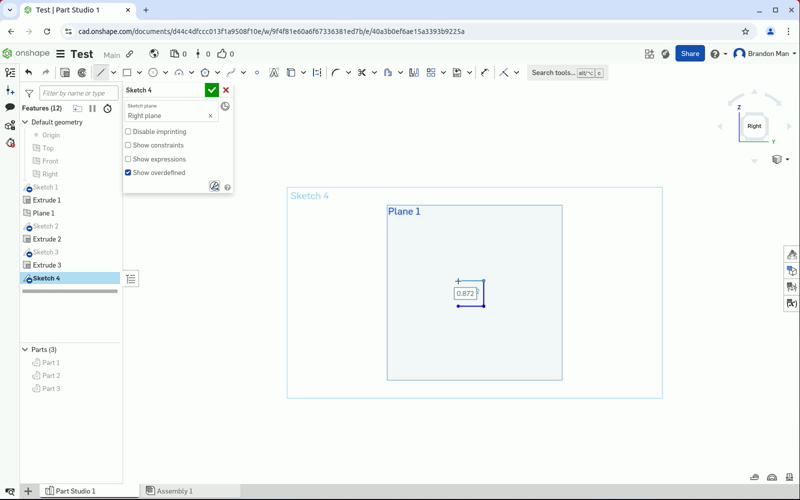
scroll(6)
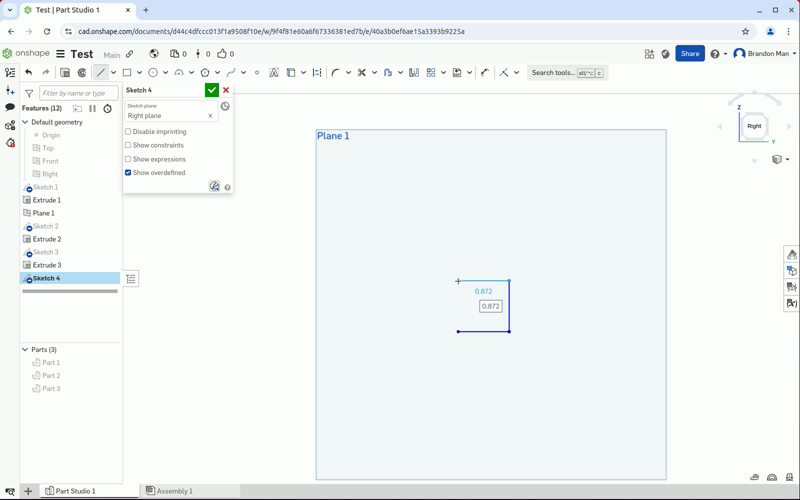
click(458, 280)
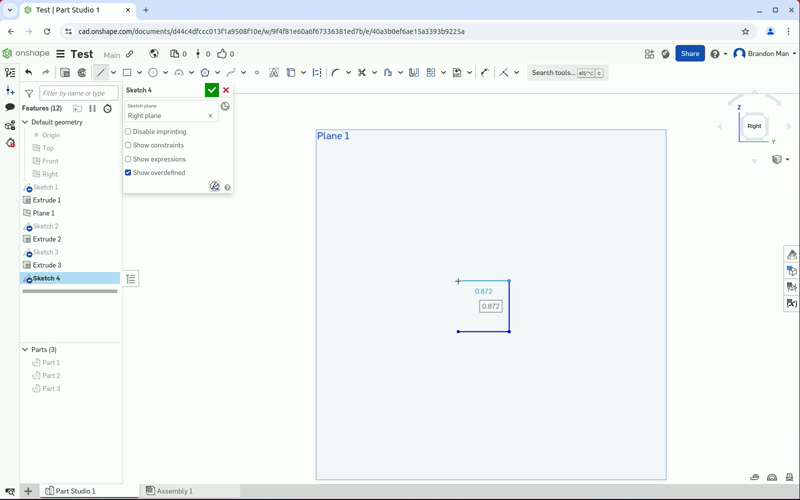
scroll(-6)
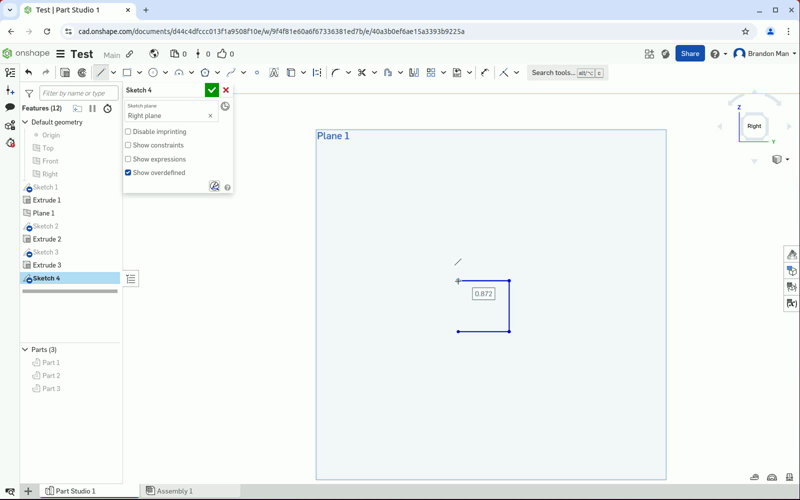
scroll(-6)
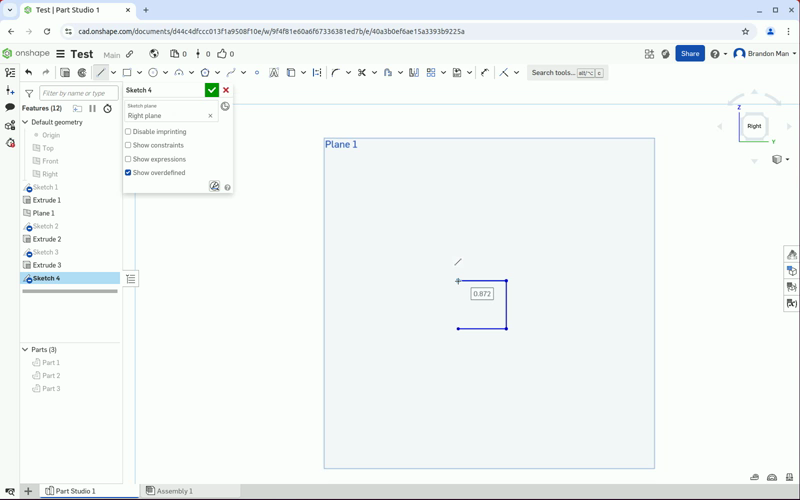
scroll(-6)
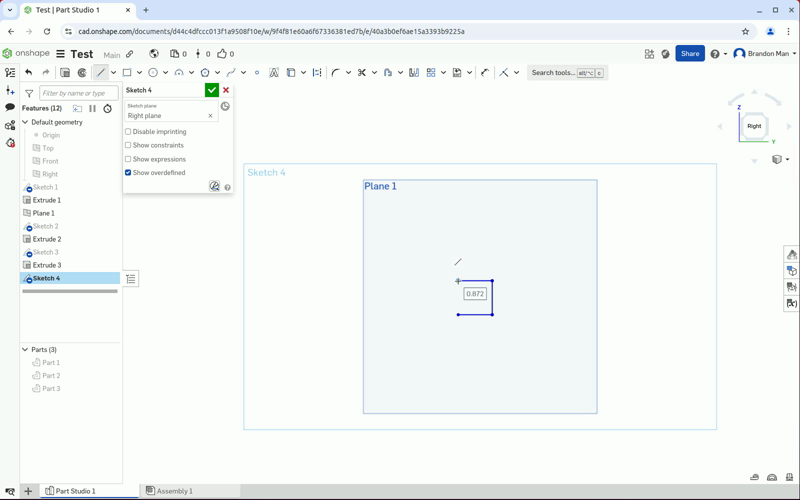
scroll(-6)
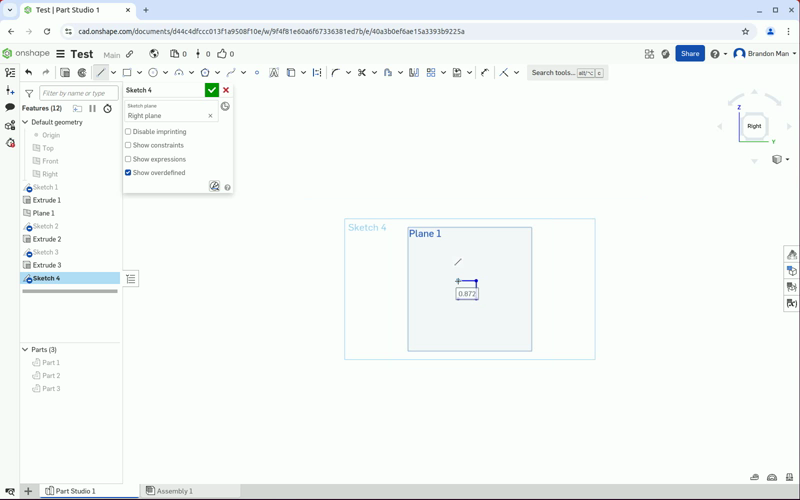
scroll(-6)
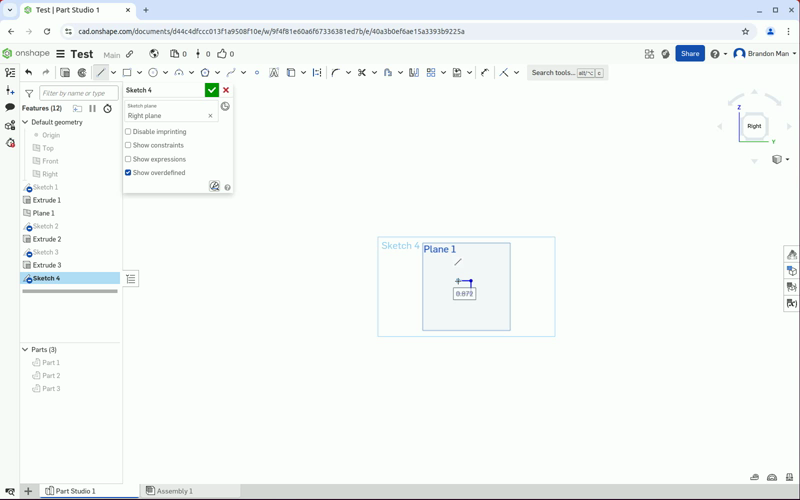
scroll(-6)
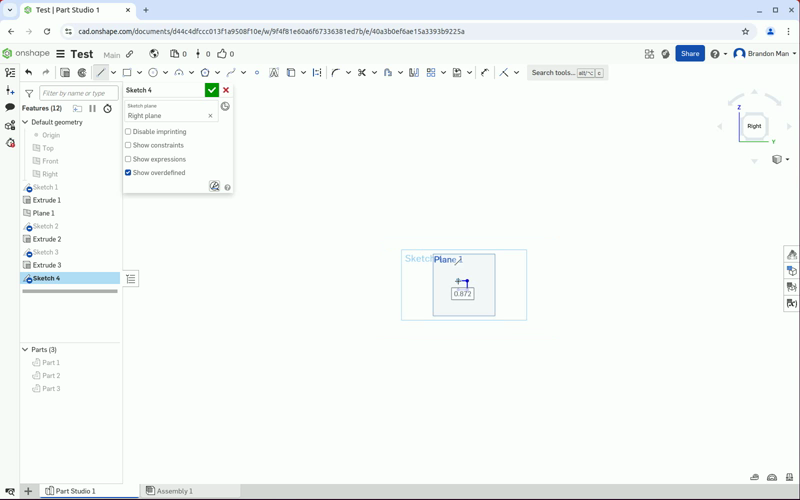
scroll(-6)
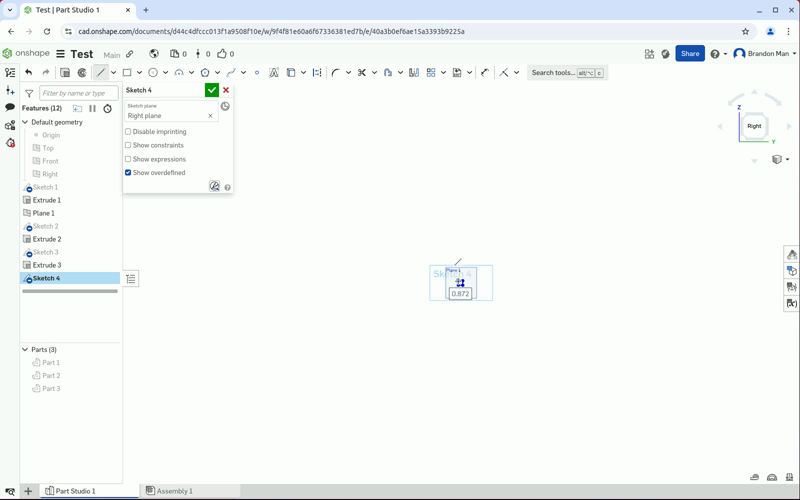
key_up(shift)
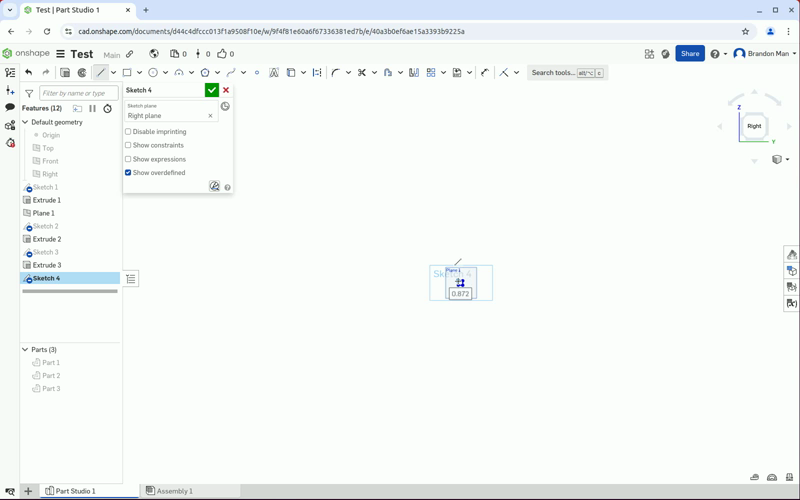
mouse_move(488, 280)
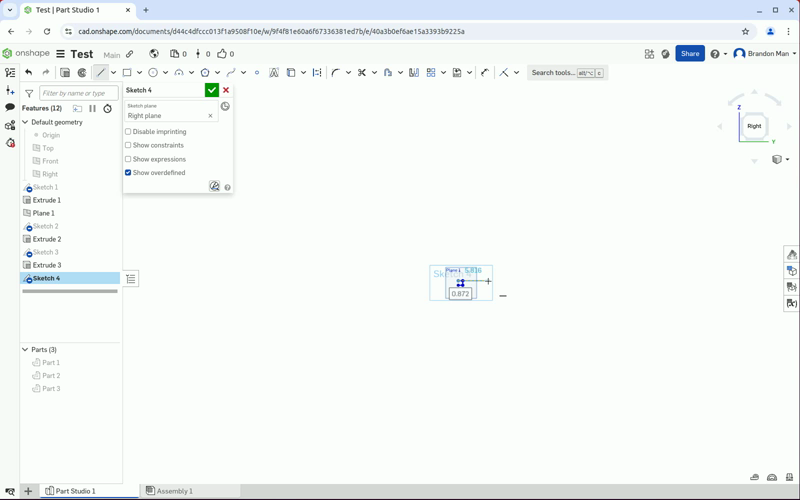
key_down(shift)
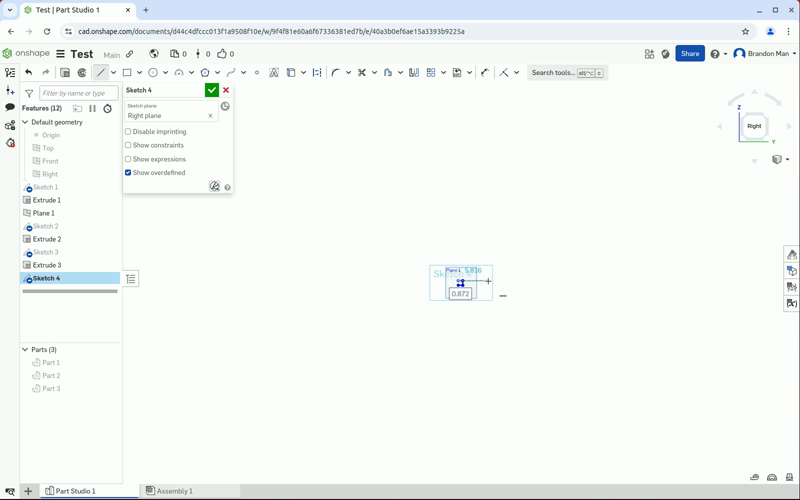
mouse_move(458, 285)
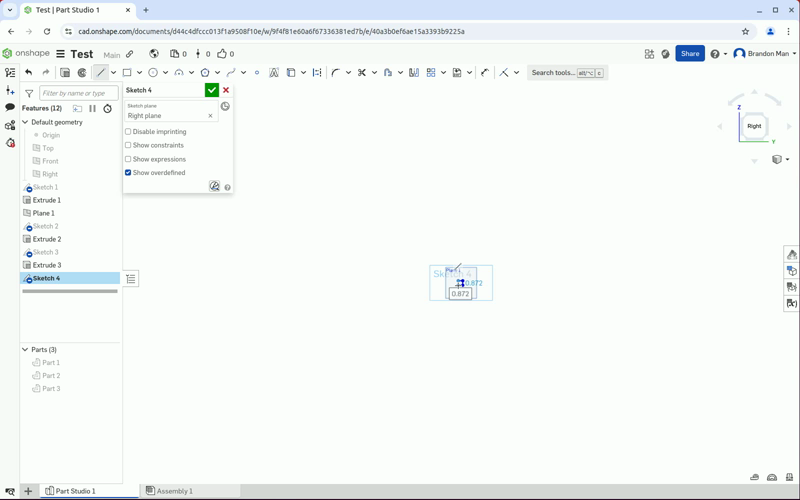
scroll(6)
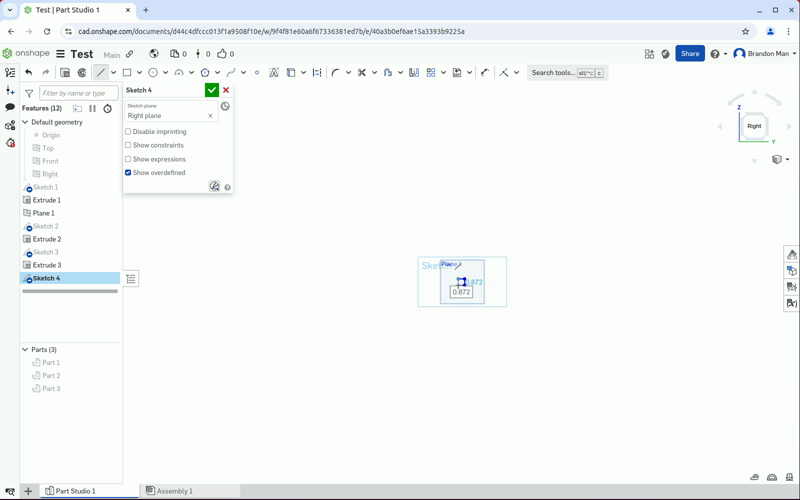
scroll(6)
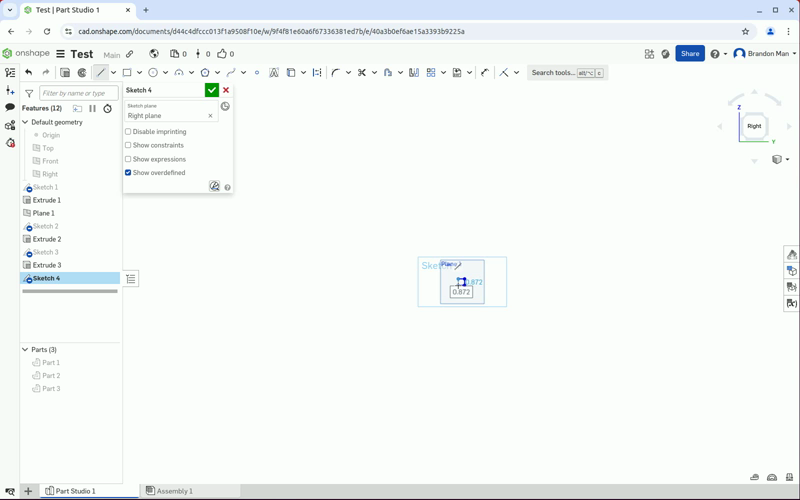
scroll(6)
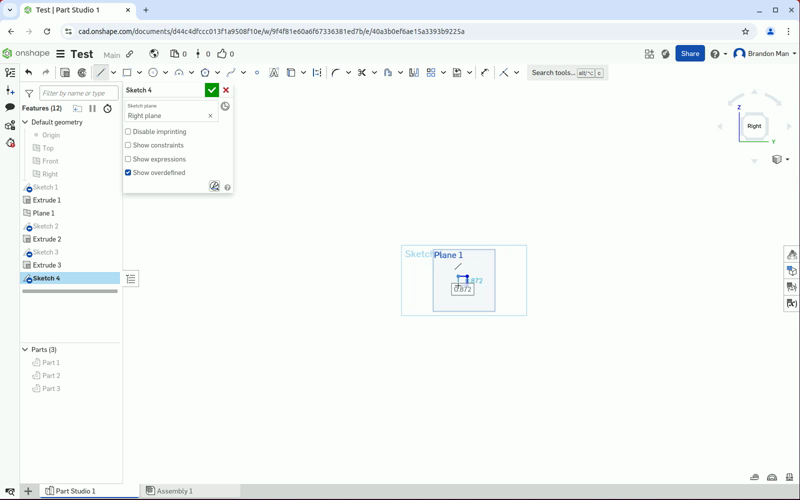
scroll(6)
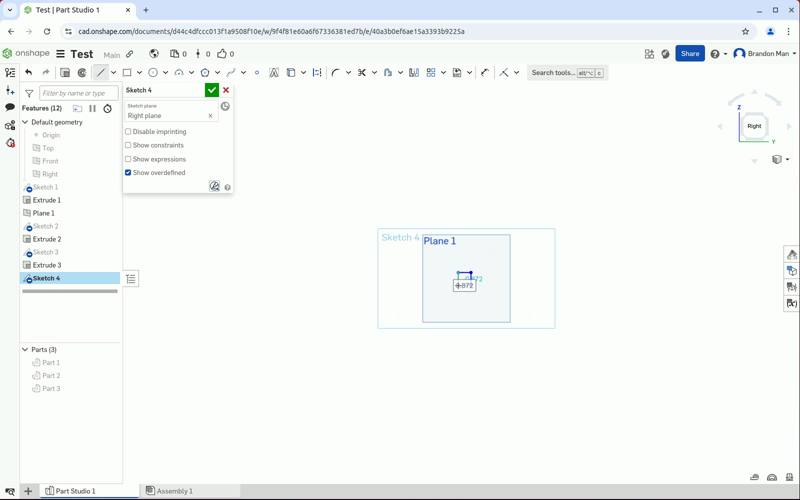
scroll(6)
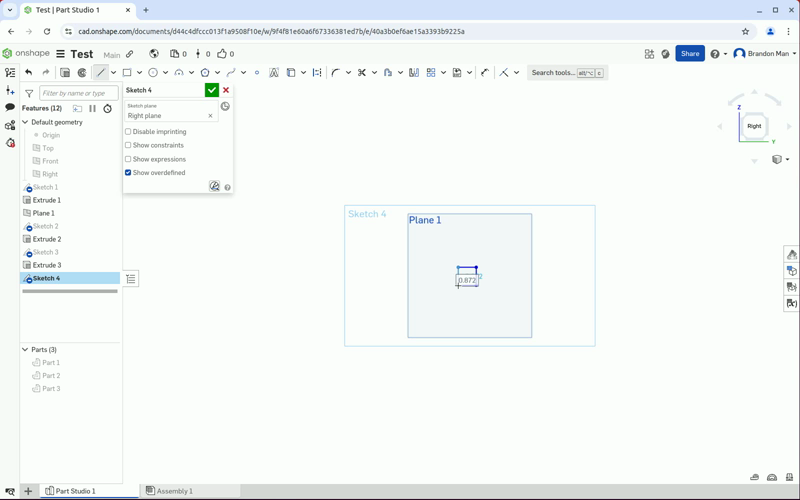
scroll(6)
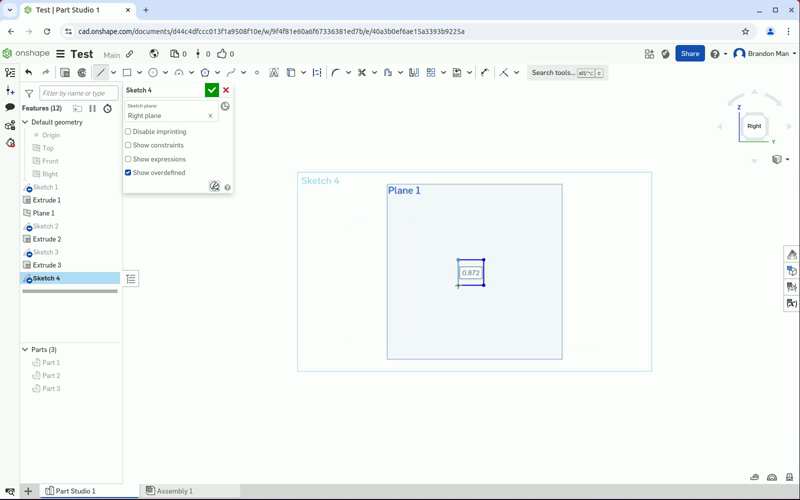
scroll(6)
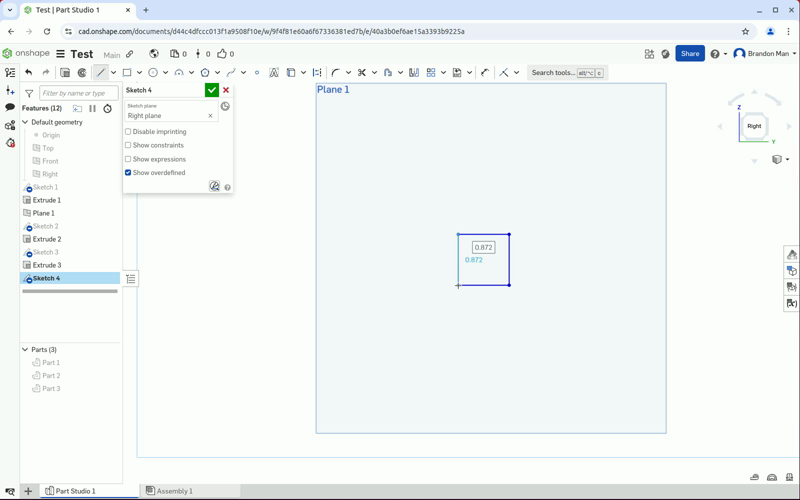
key_up(shift)
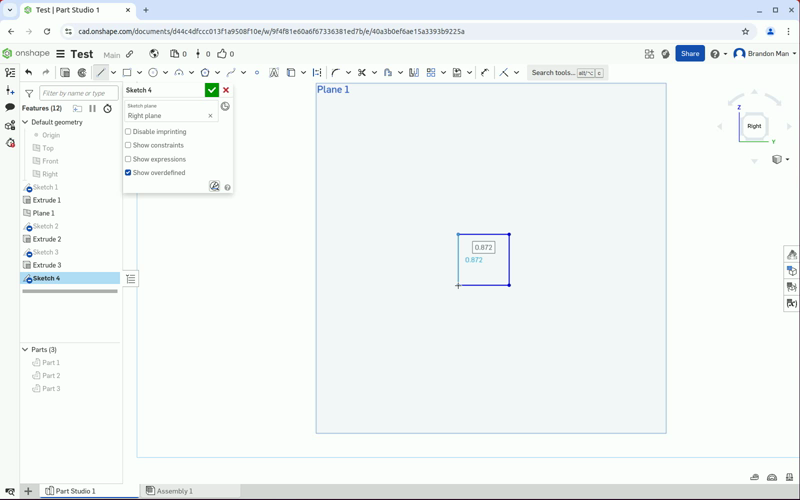
click(458, 285)
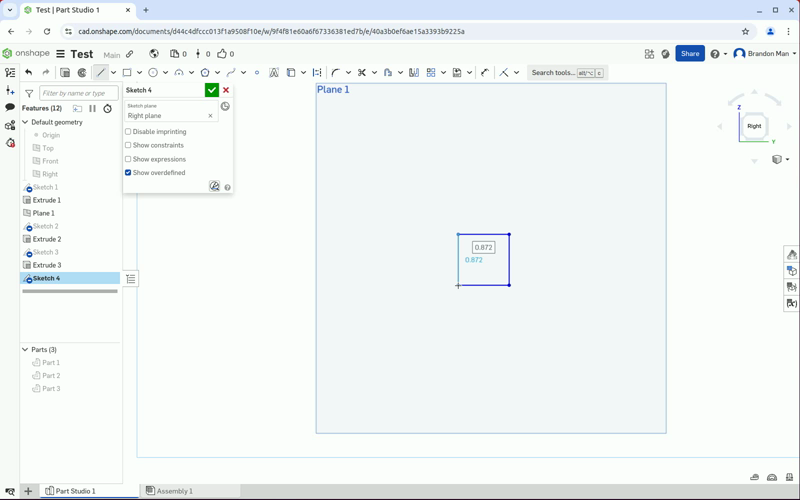
scroll(-6)
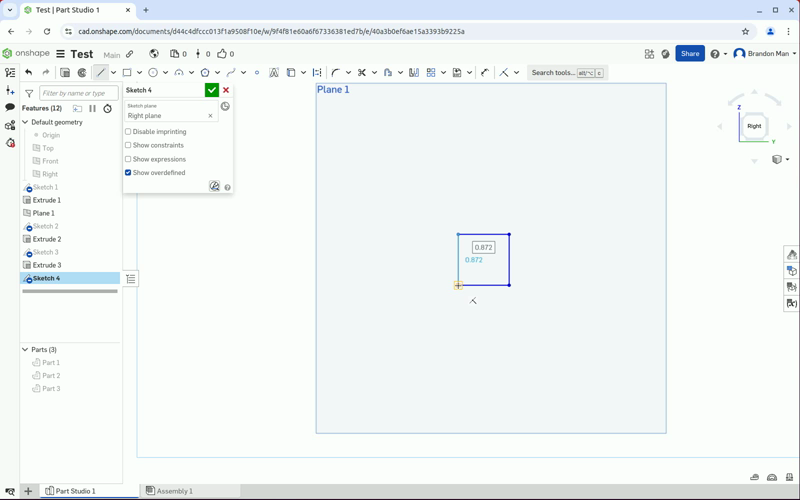
scroll(-6)
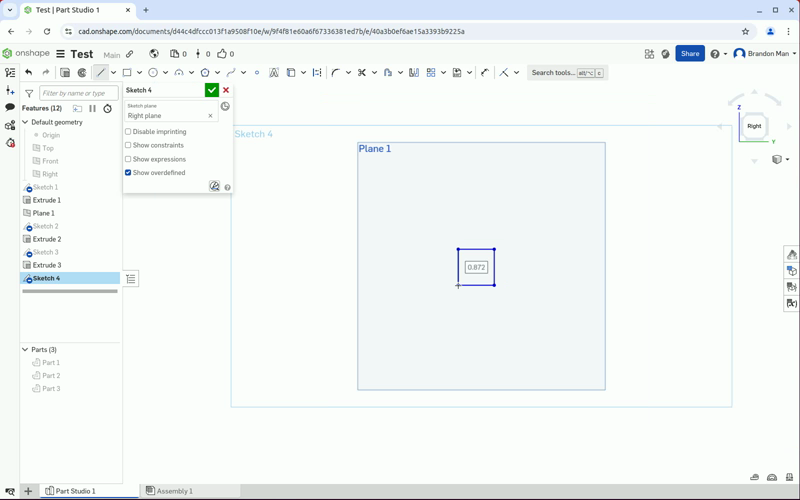
scroll(-6)
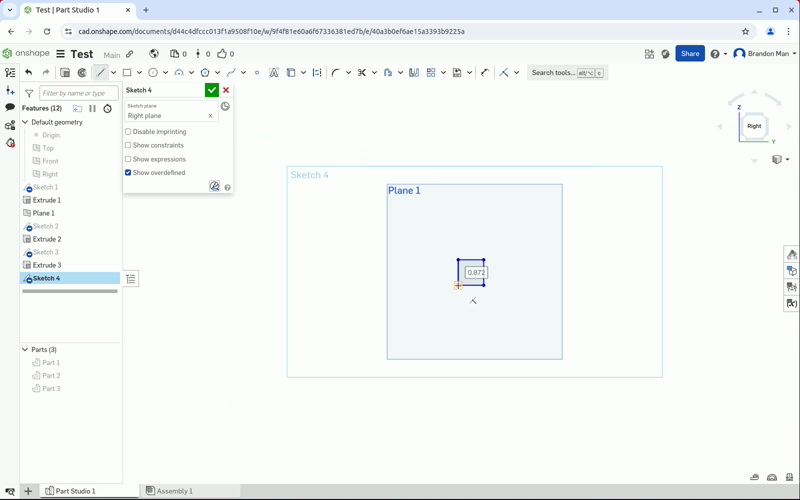
scroll(-6)
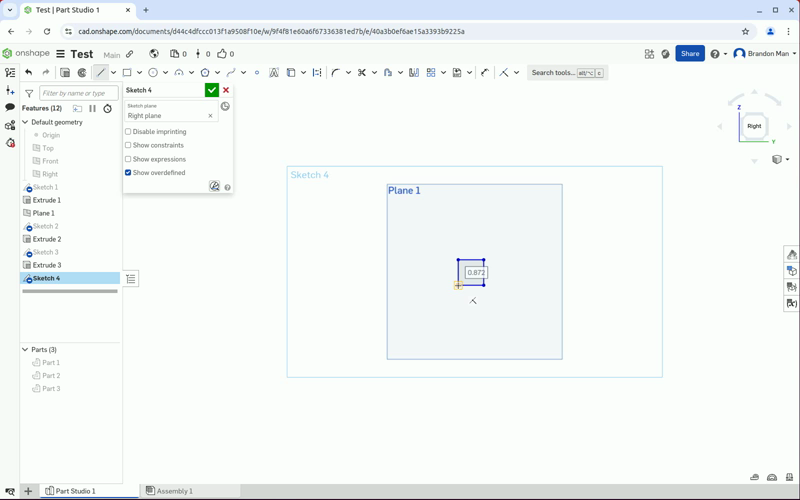
scroll(-6)
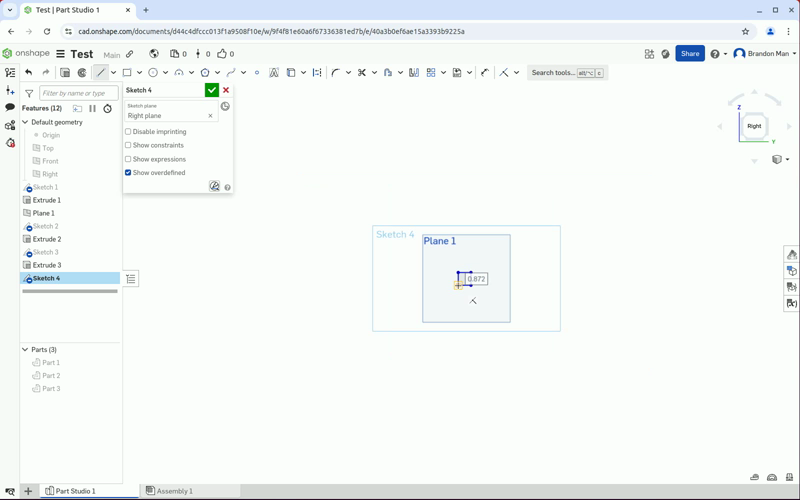
scroll(-6)
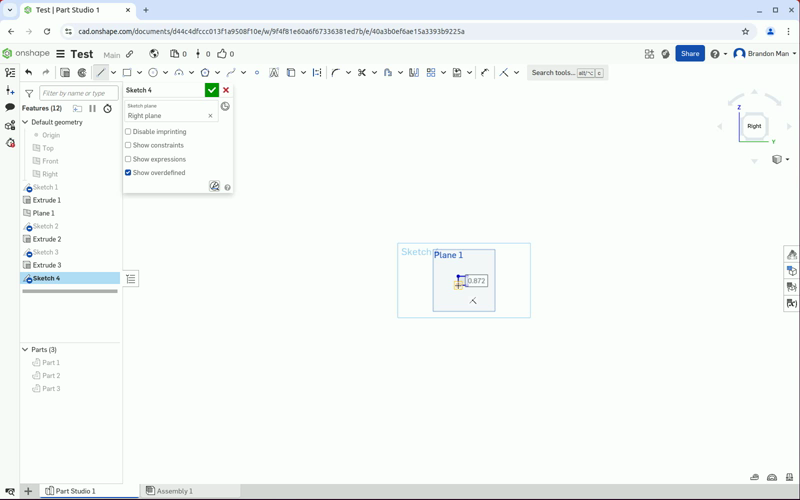
scroll(-6)
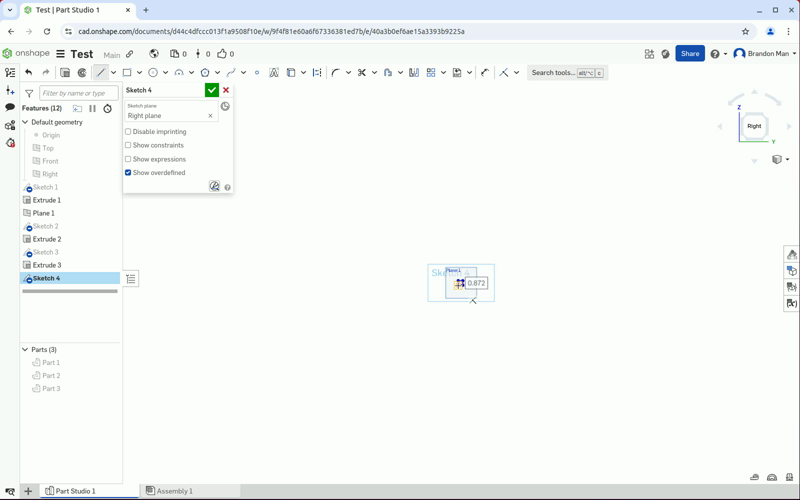
key(esc)
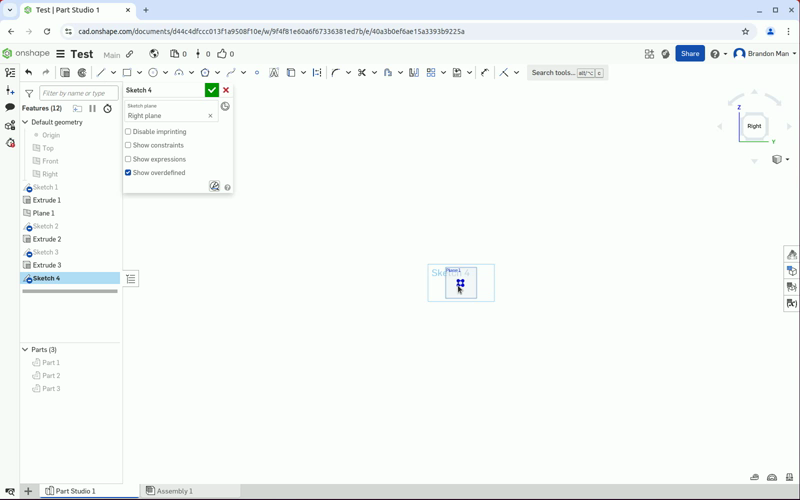
key(l)
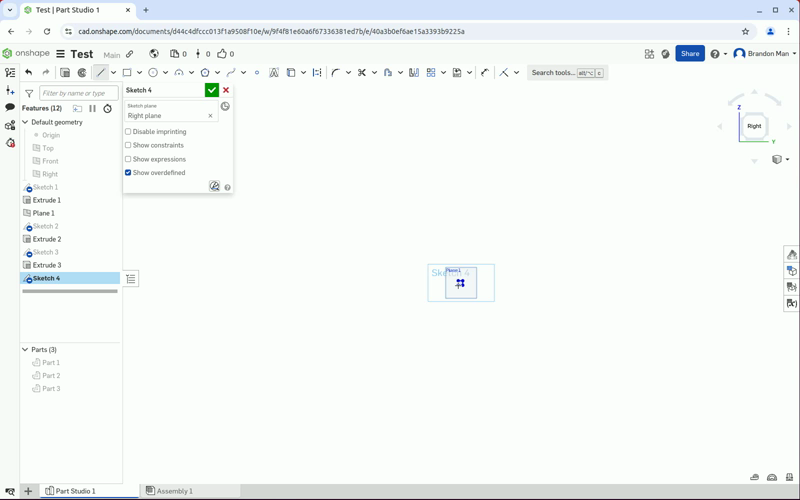
key_down(shift)
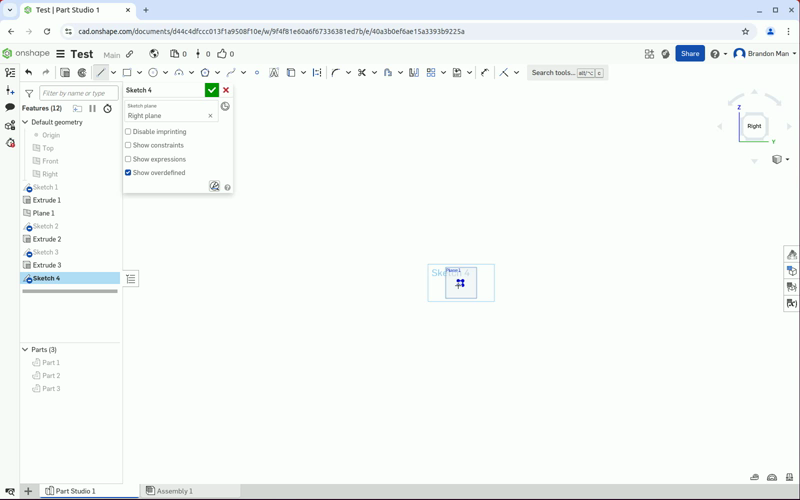
mouse_move(458, 285)
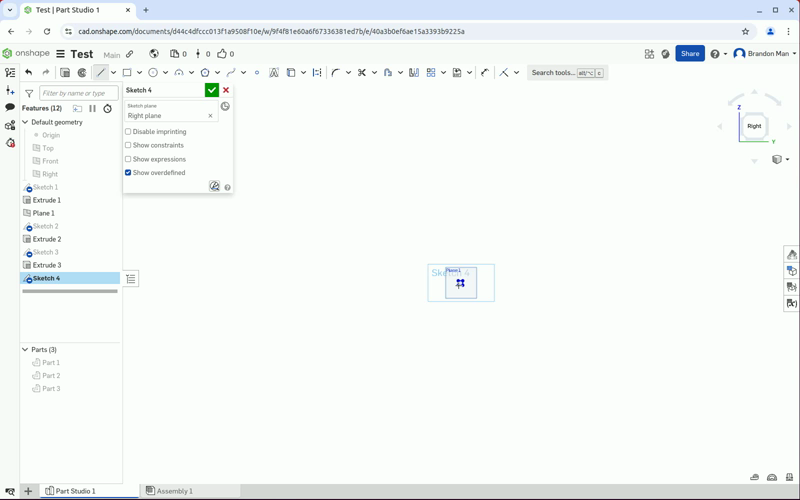
scroll(6)
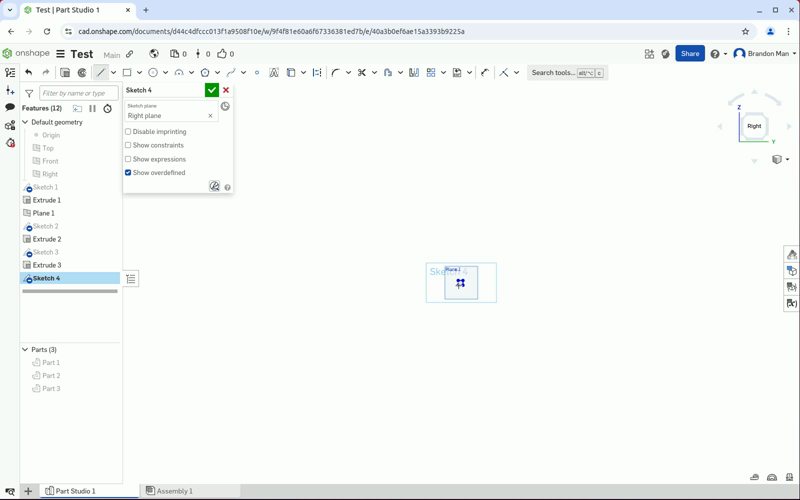
scroll(6)
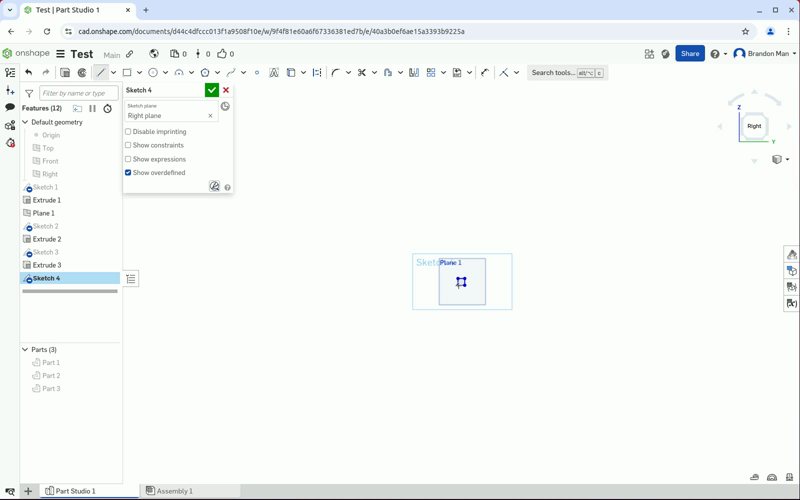
scroll(6)
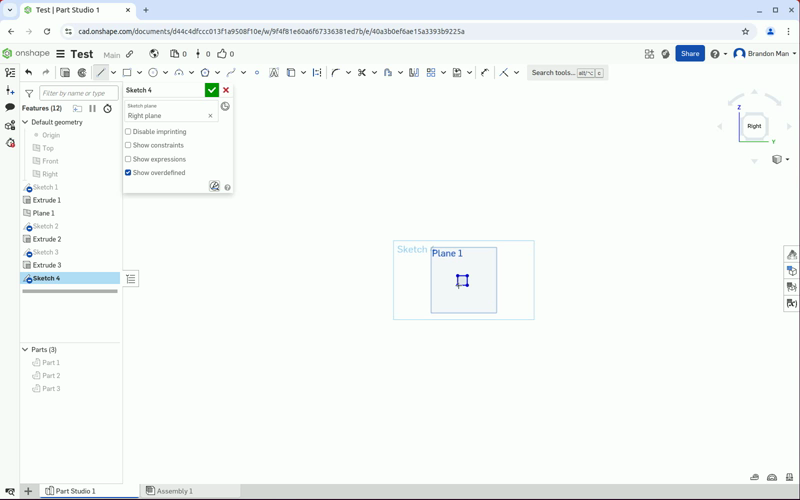
scroll(6)
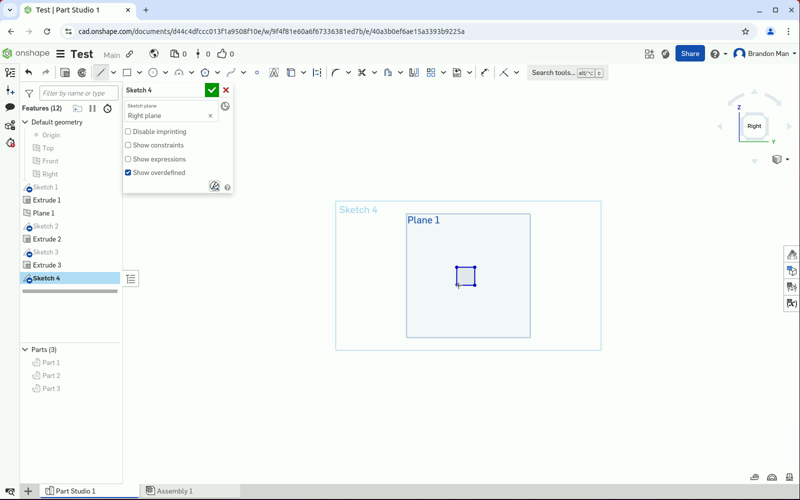
scroll(6)
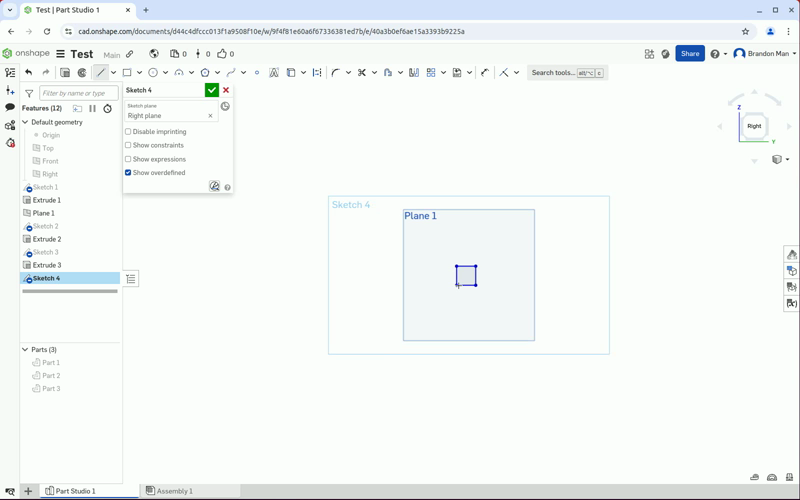
scroll(6)
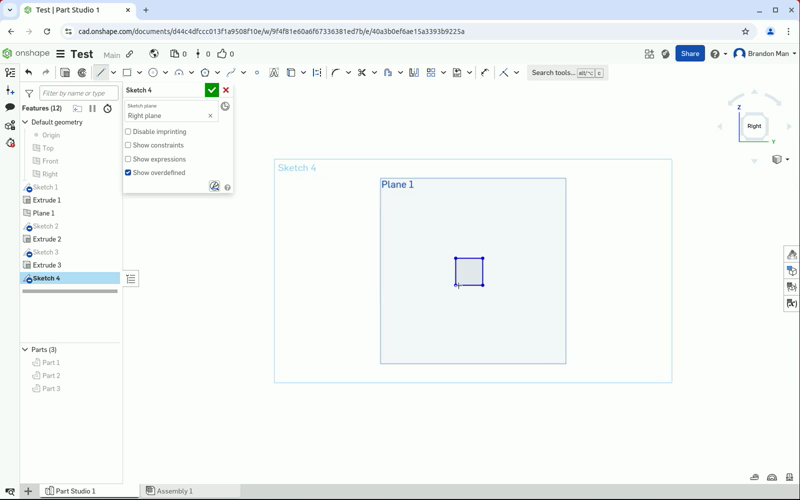
scroll(6)
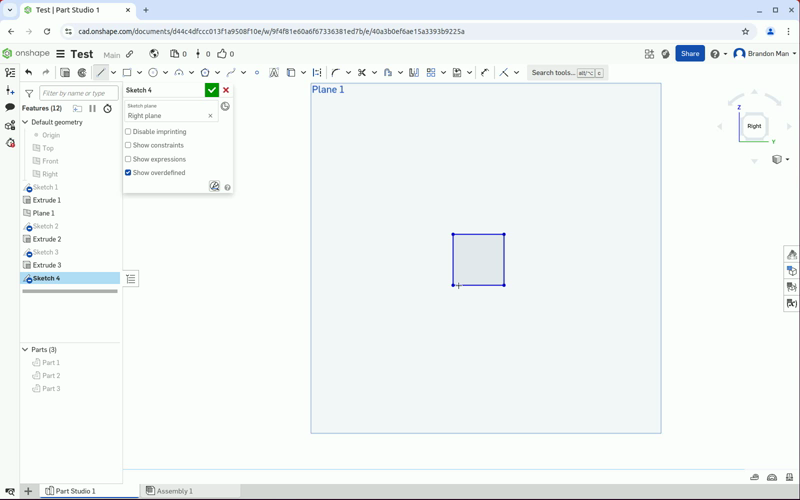
click(458, 285)
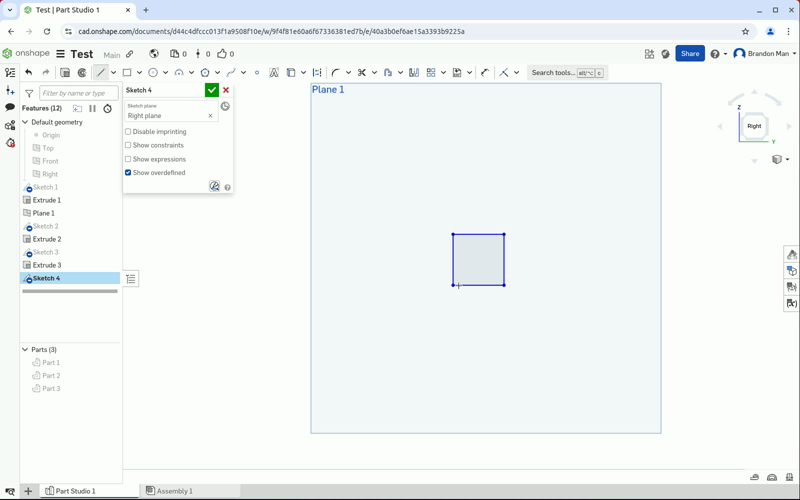
scroll(-6)
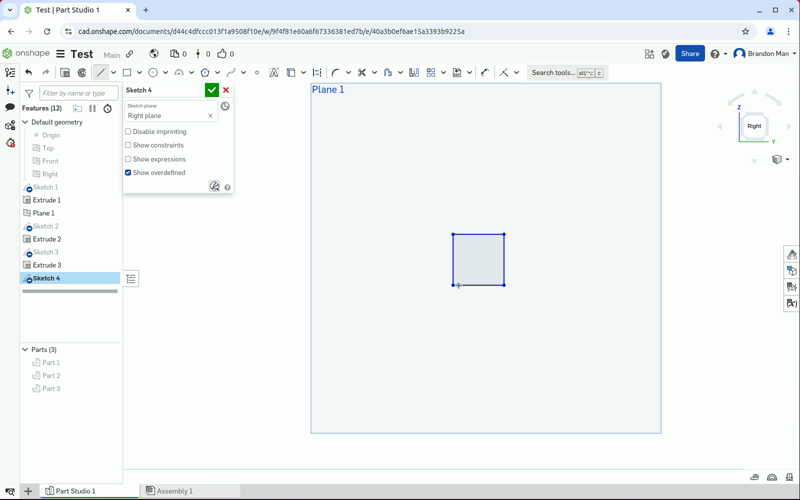
scroll(-6)
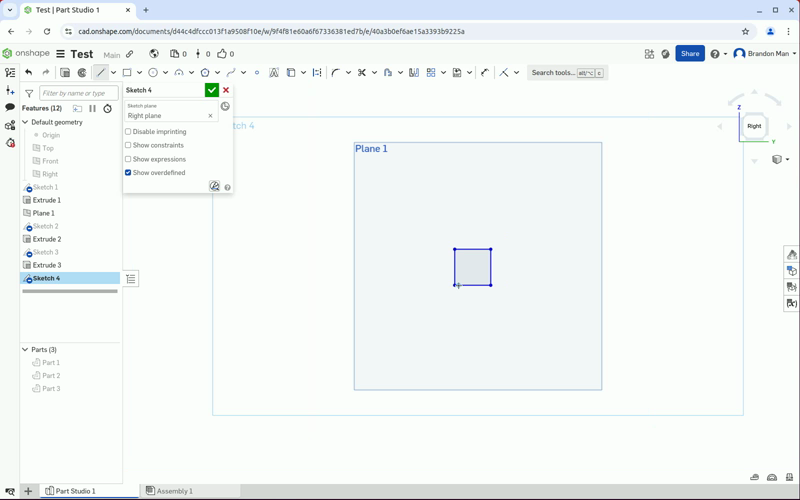
scroll(-6)
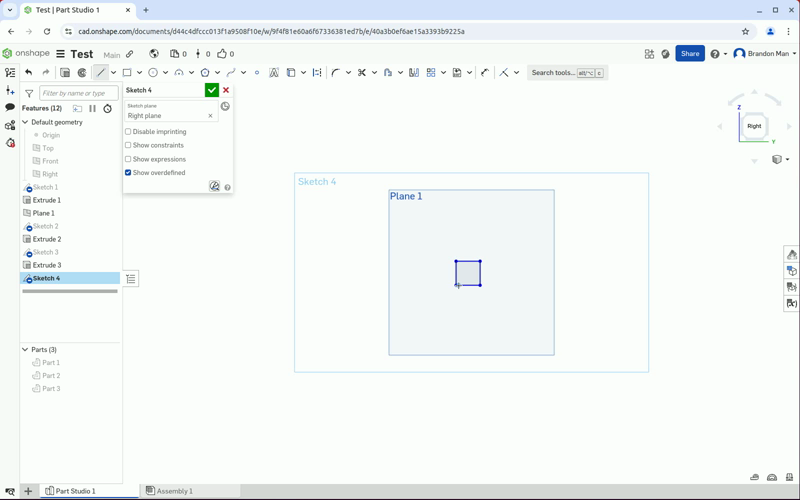
scroll(-6)
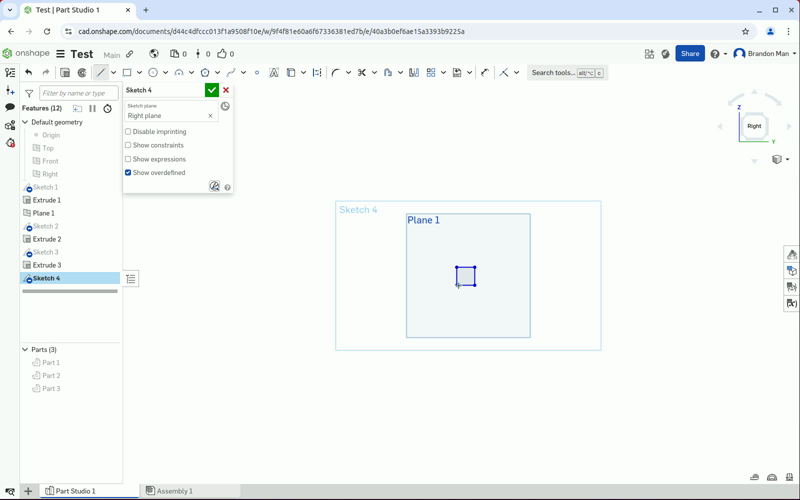
scroll(-6)
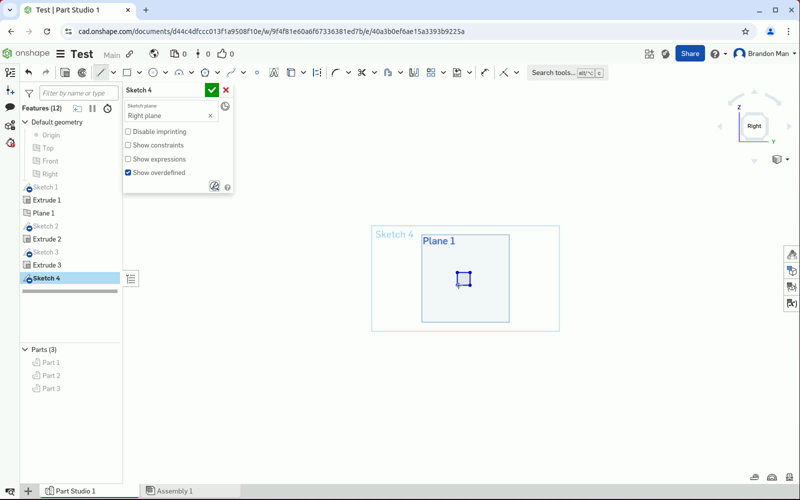
scroll(-6)
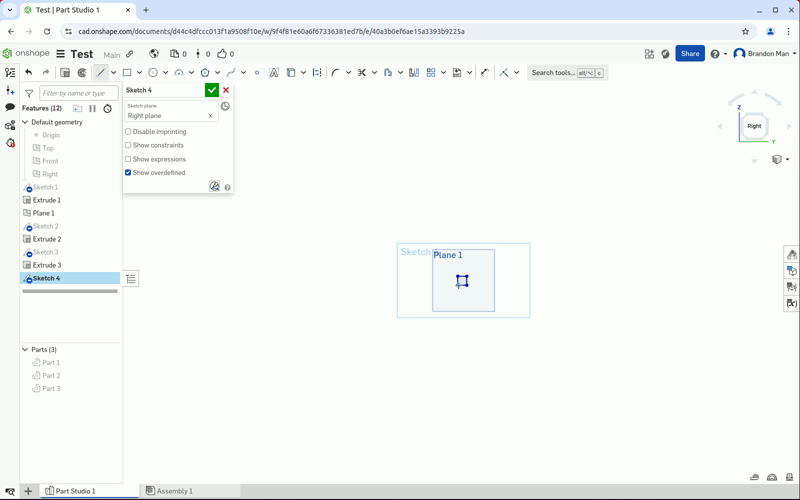
scroll(-6)
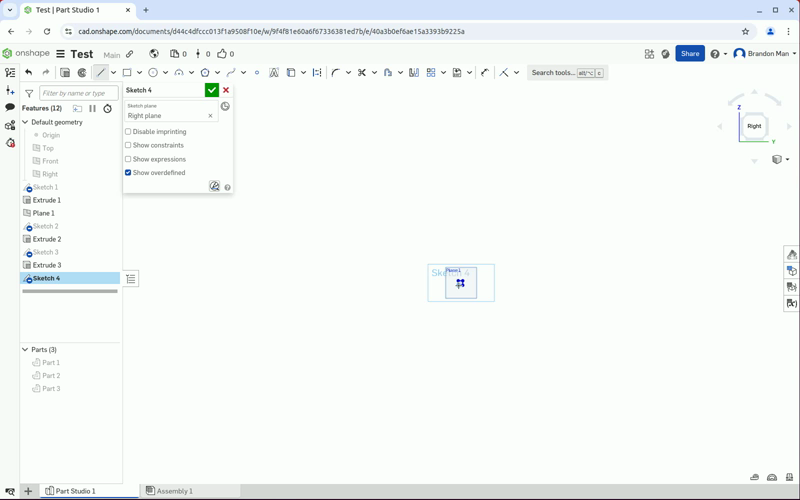
key_up(shift)
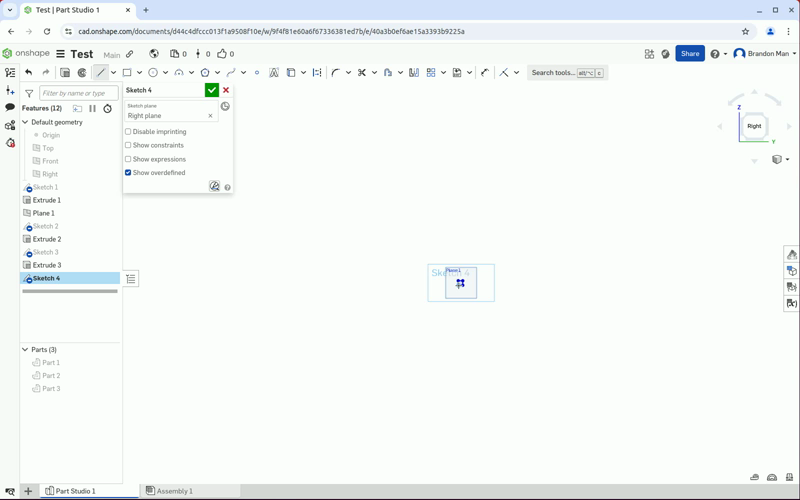
key_down(shift)
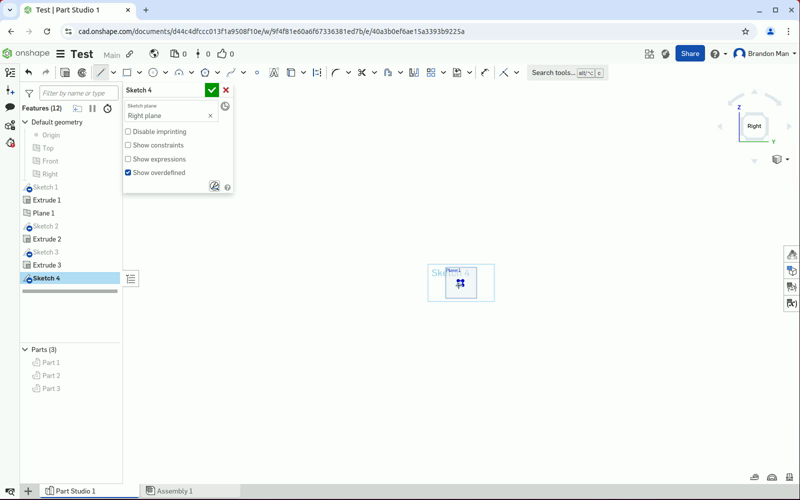
mouse_move(488, 285)
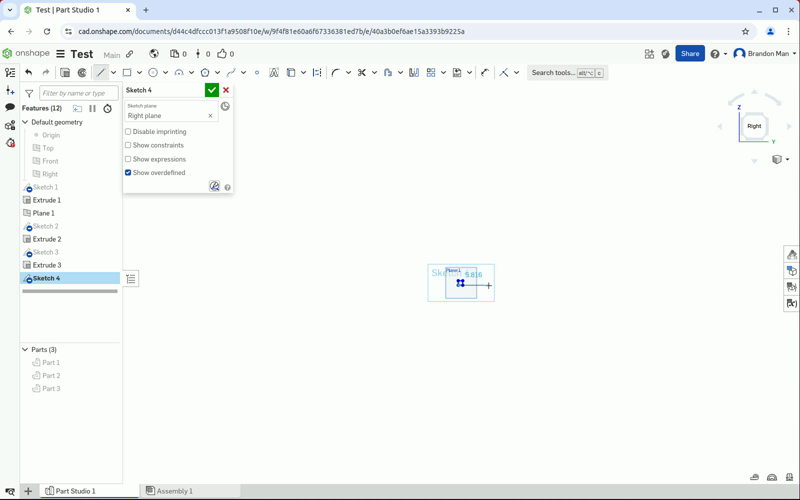
mouse_move(462, 285)
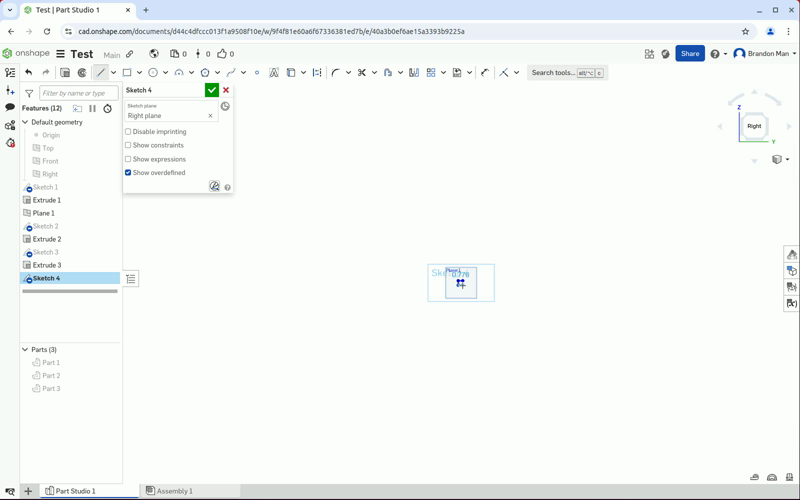
scroll(6)
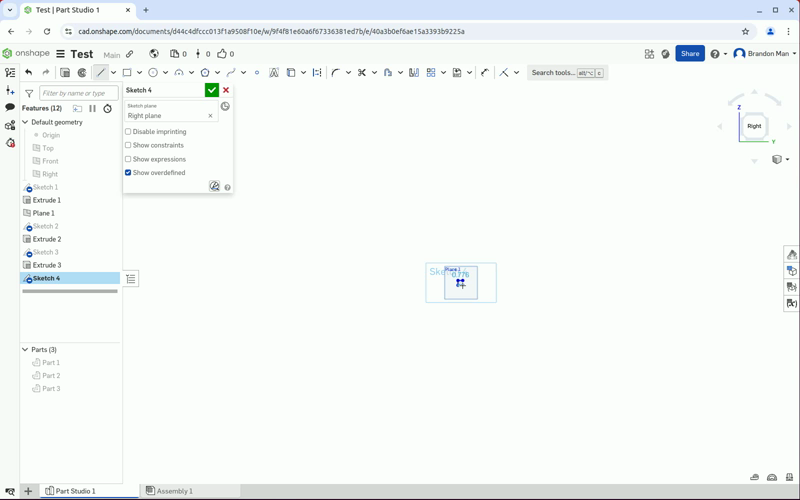
scroll(6)
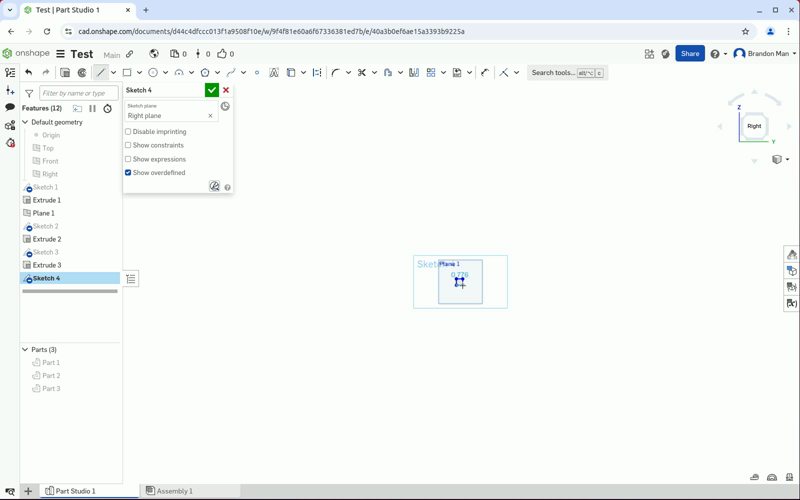
scroll(6)
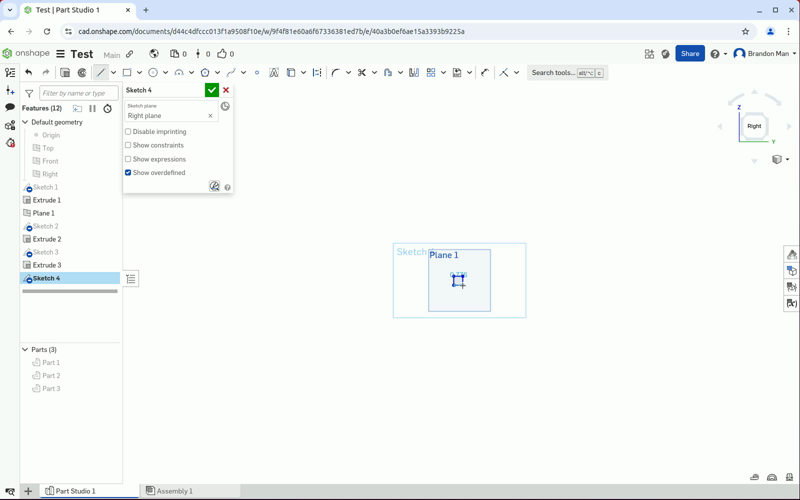
scroll(6)
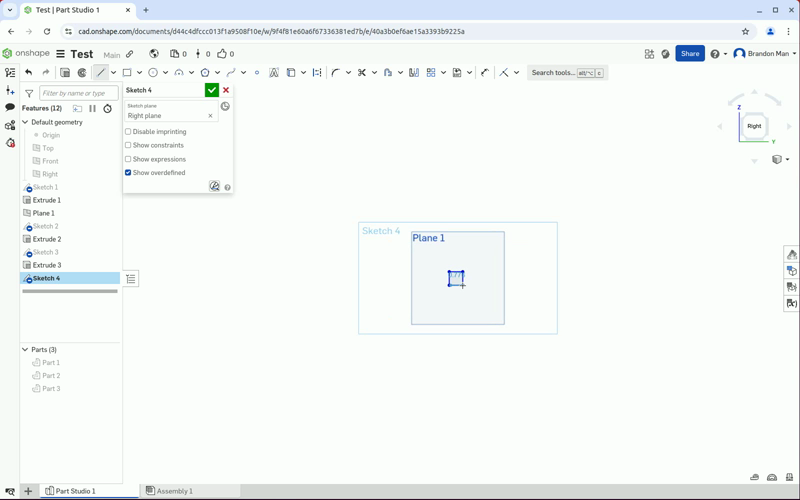
scroll(6)
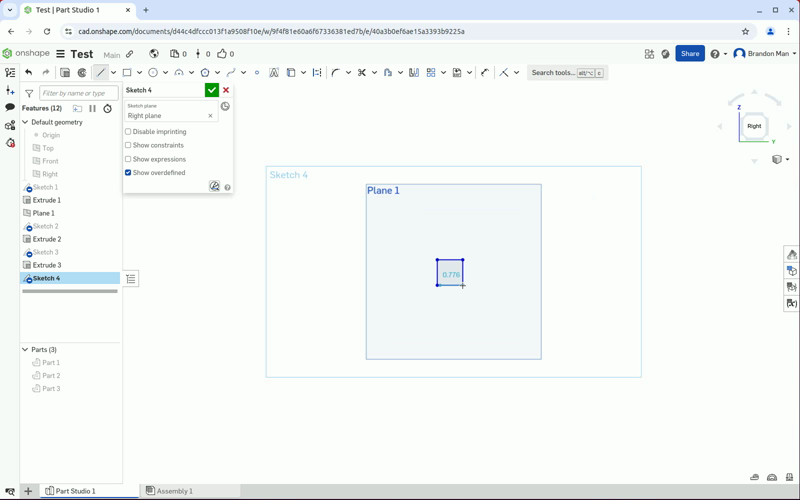
scroll(6)
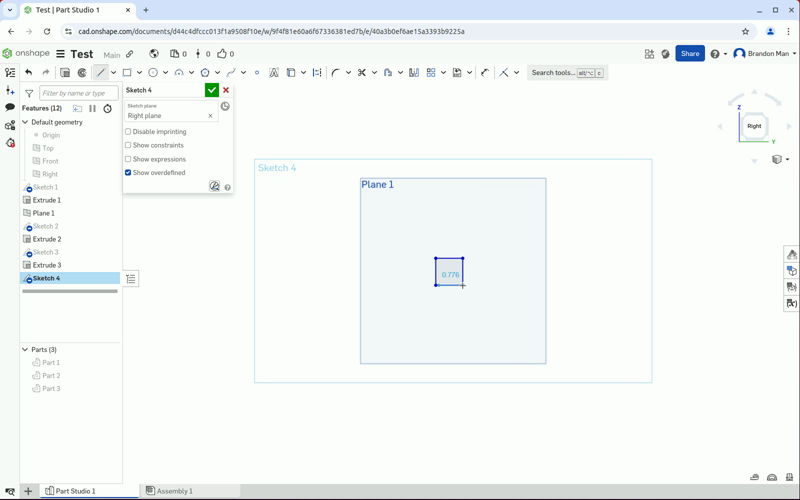
scroll(6)
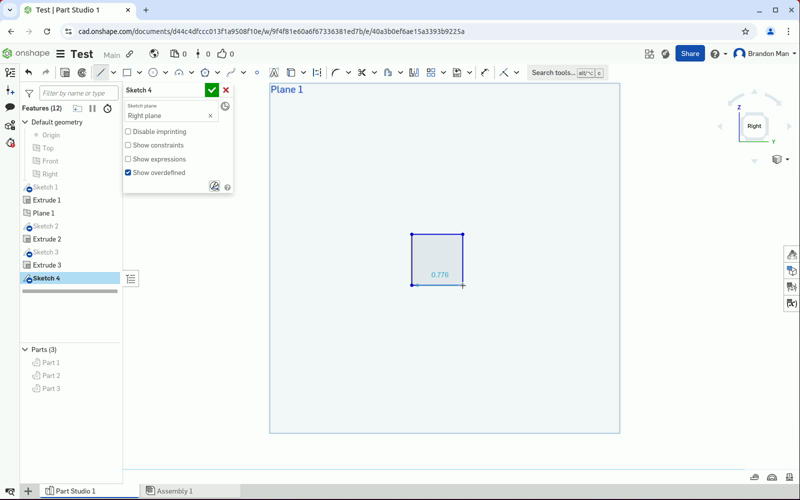
click(462, 285)
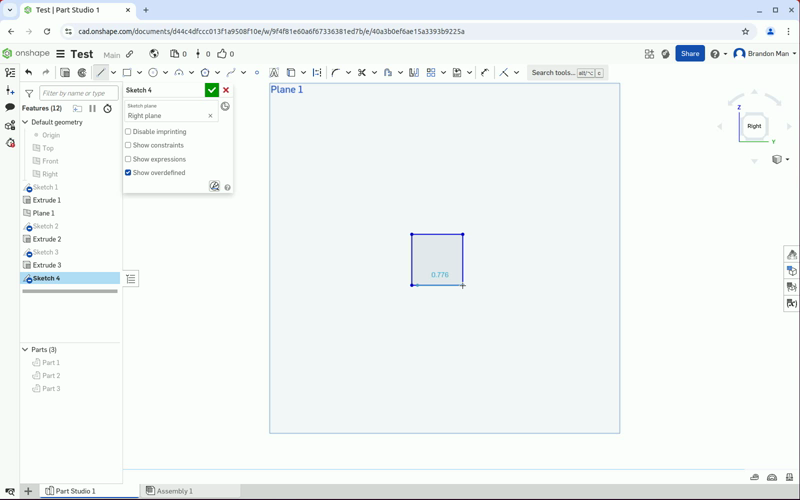
scroll(-6)
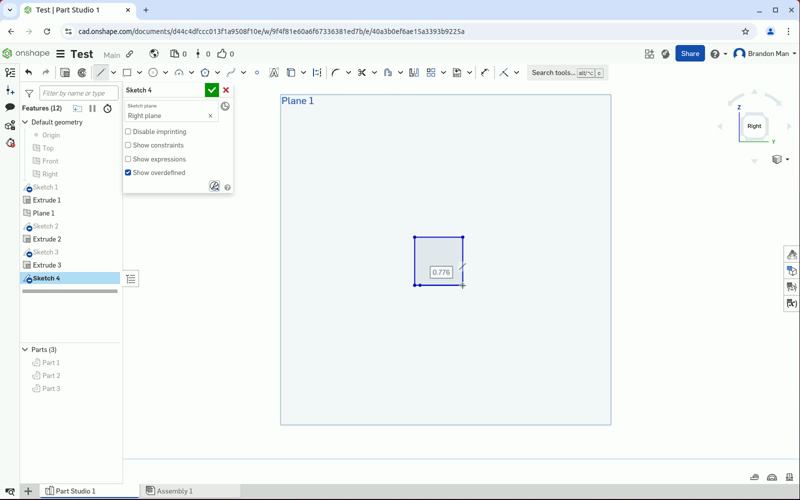
scroll(-6)
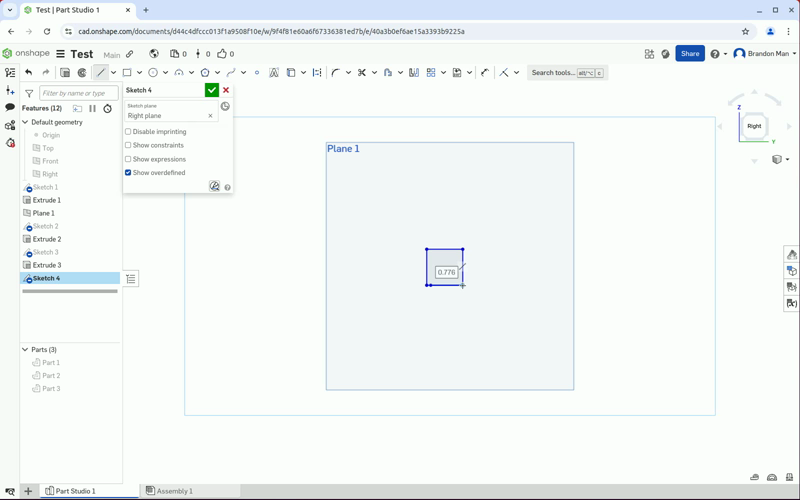
scroll(-6)
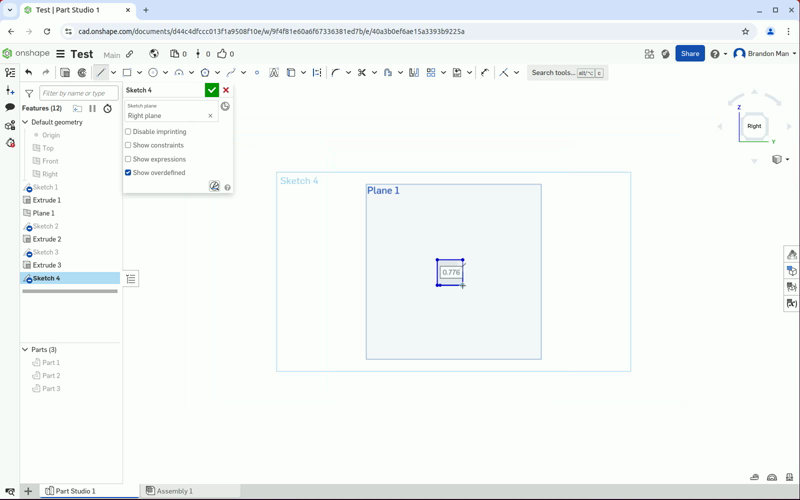
scroll(-6)
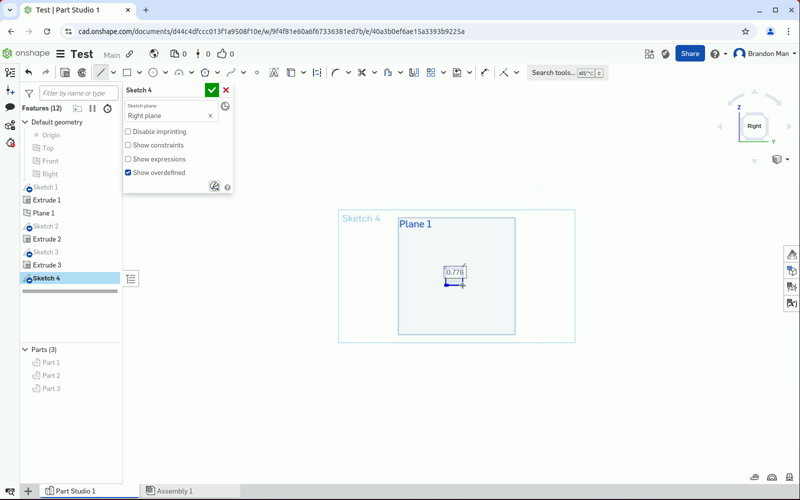
scroll(-6)
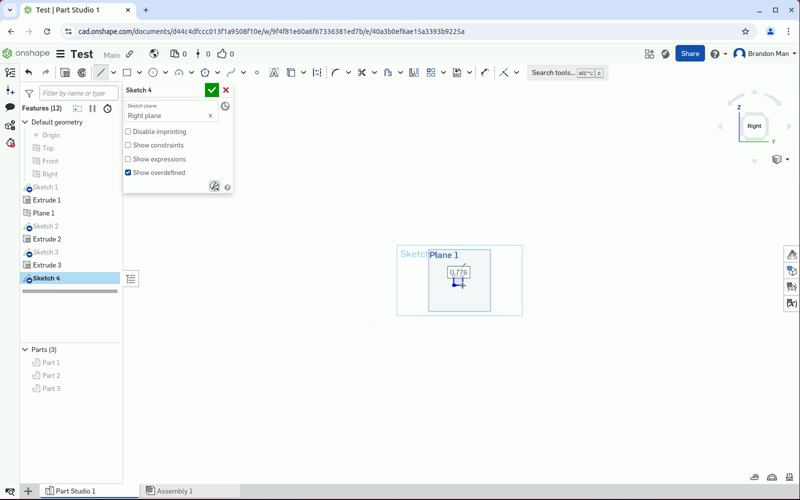
scroll(-6)
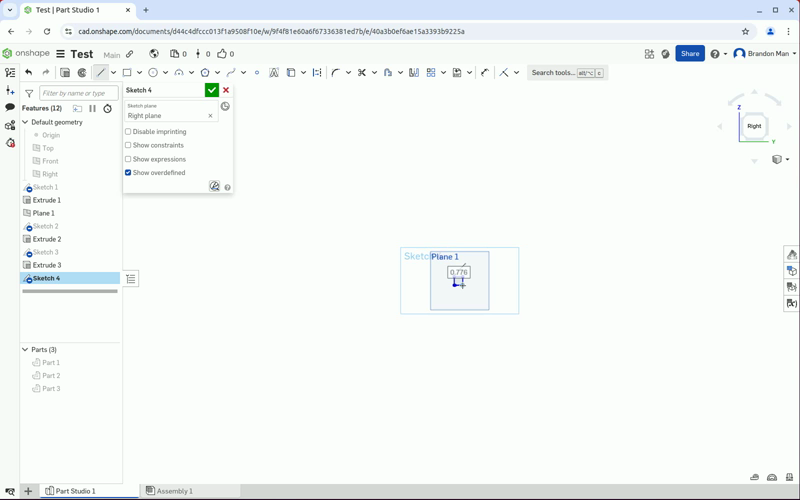
scroll(-6)
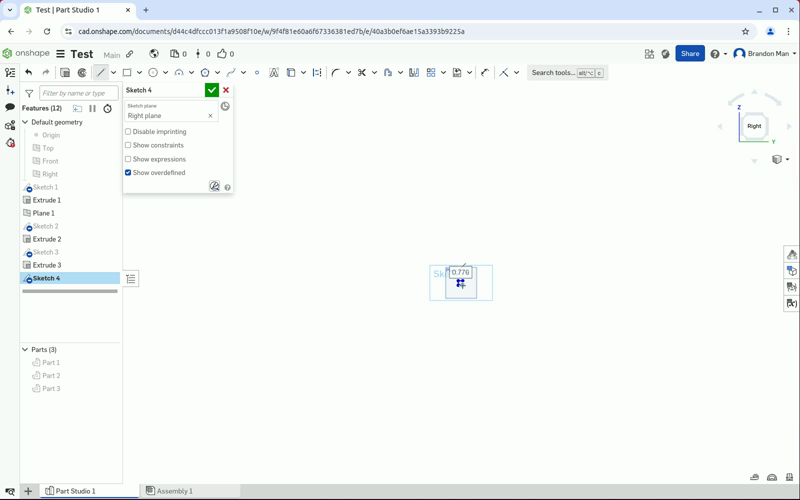
key_up(shift)
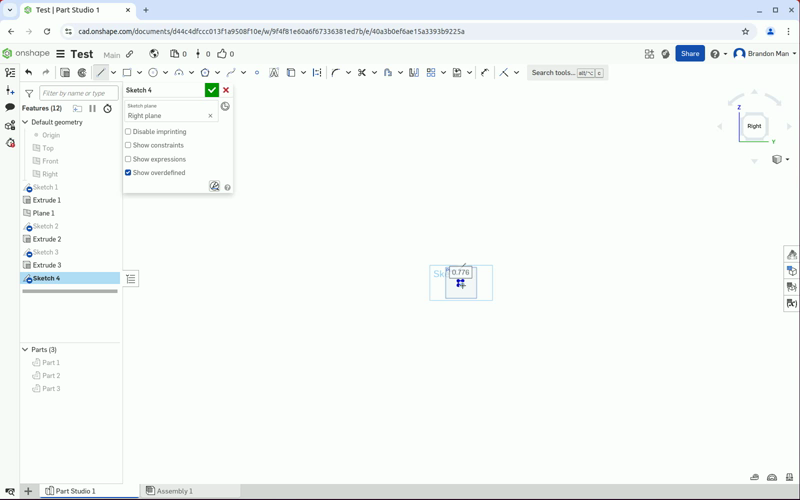
key_down(shift)
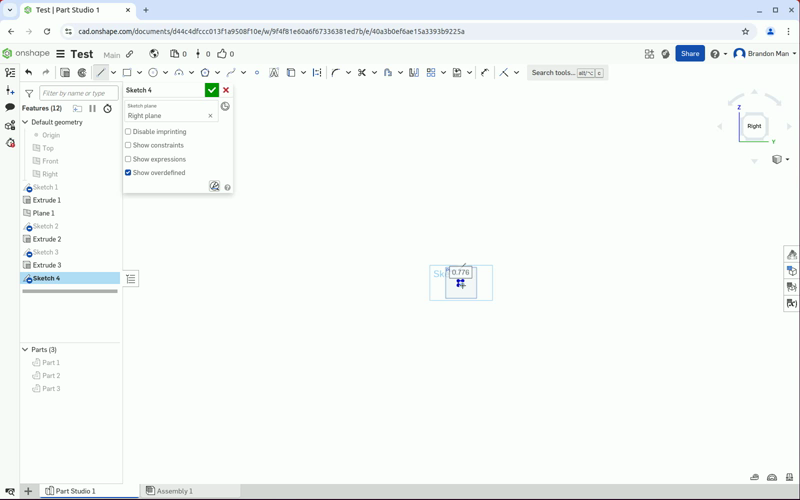
mouse_move(492, 285)
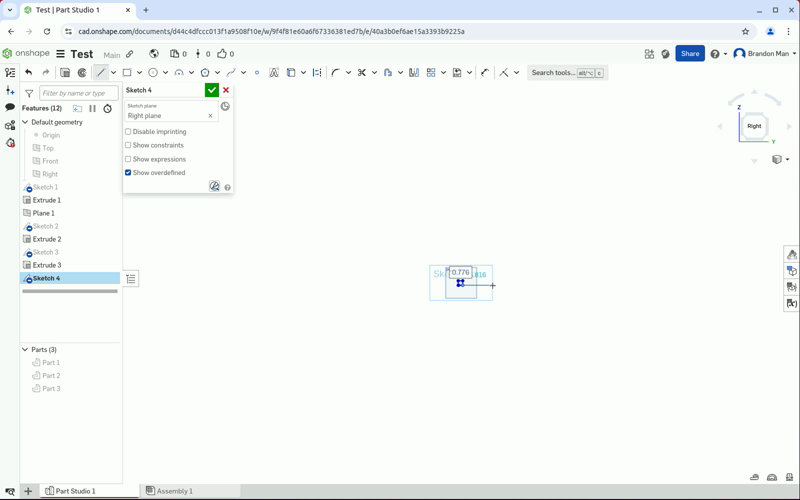
mouse_move(462, 280)
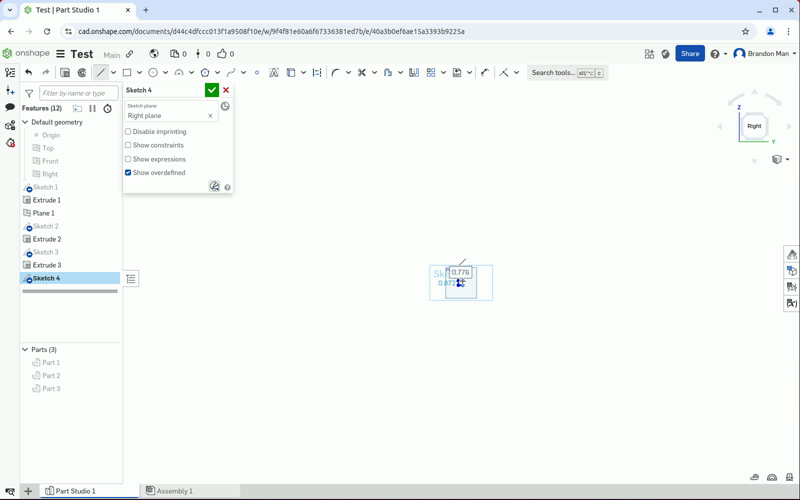
scroll(6)
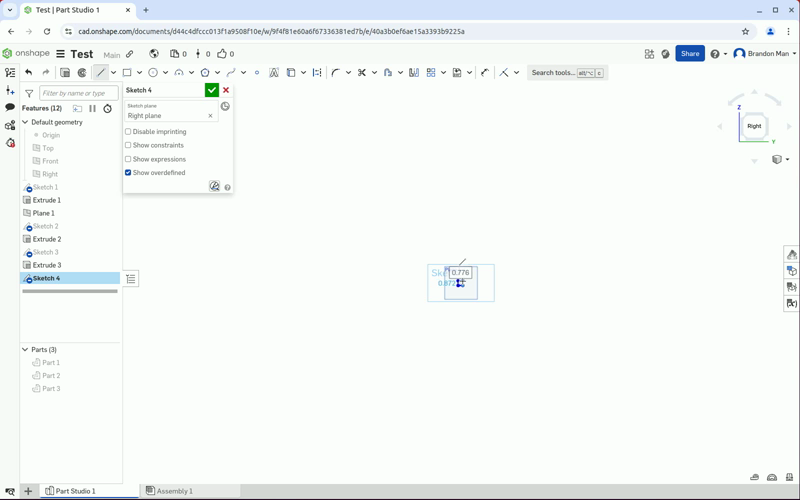
scroll(6)
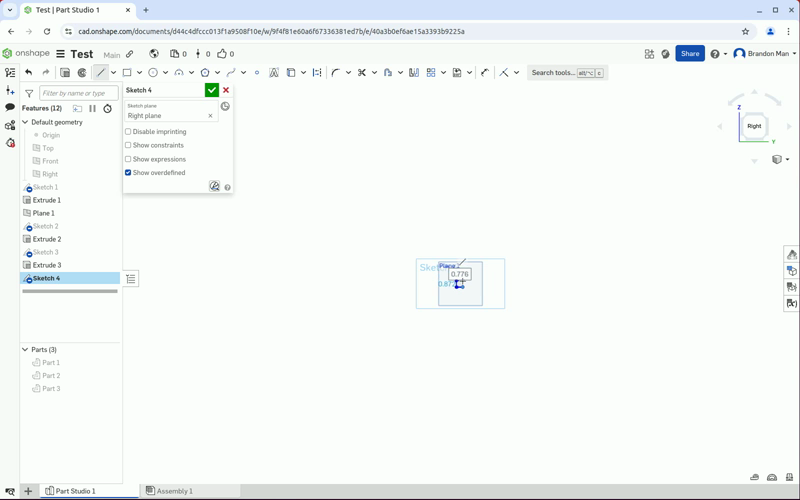
scroll(6)
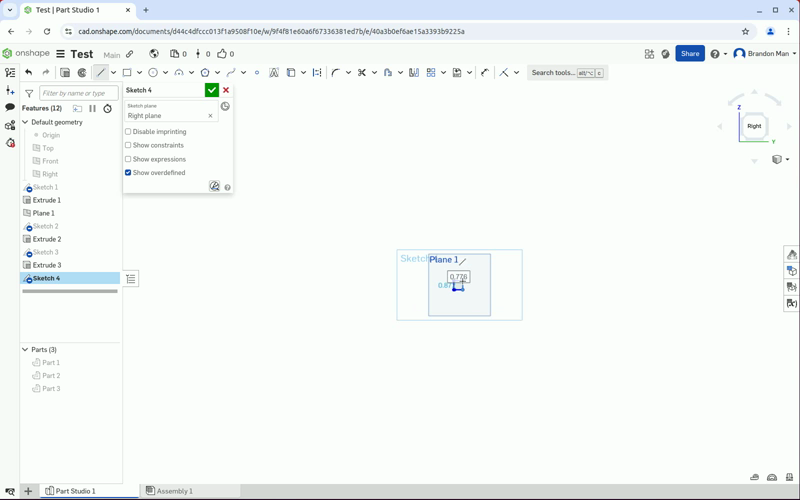
scroll(6)
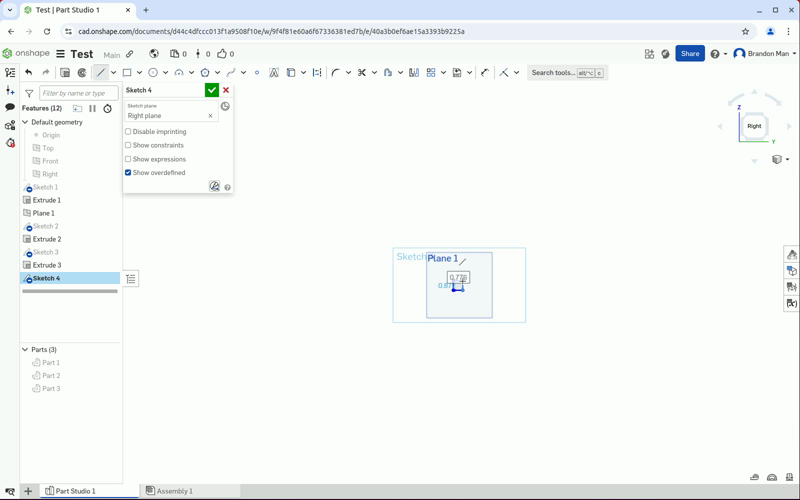
scroll(6)
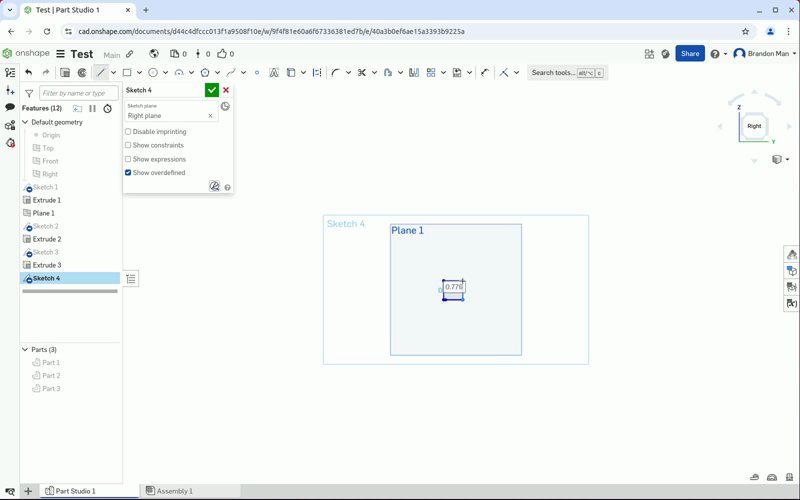
scroll(6)
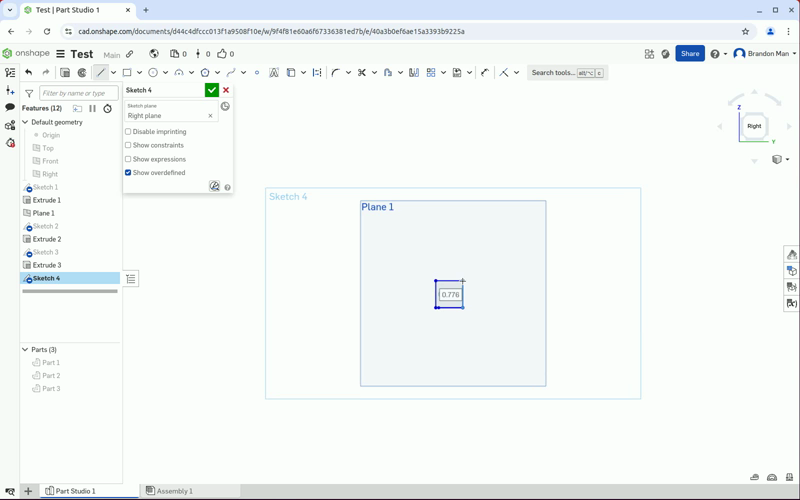
scroll(6)
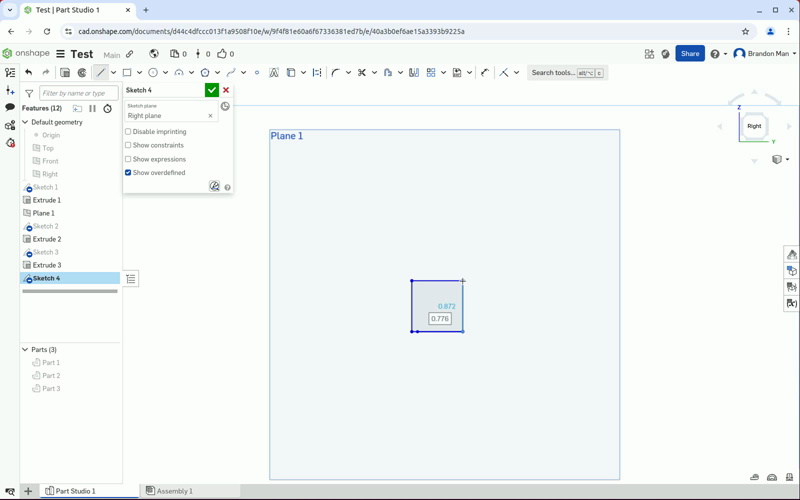
click(462, 280)
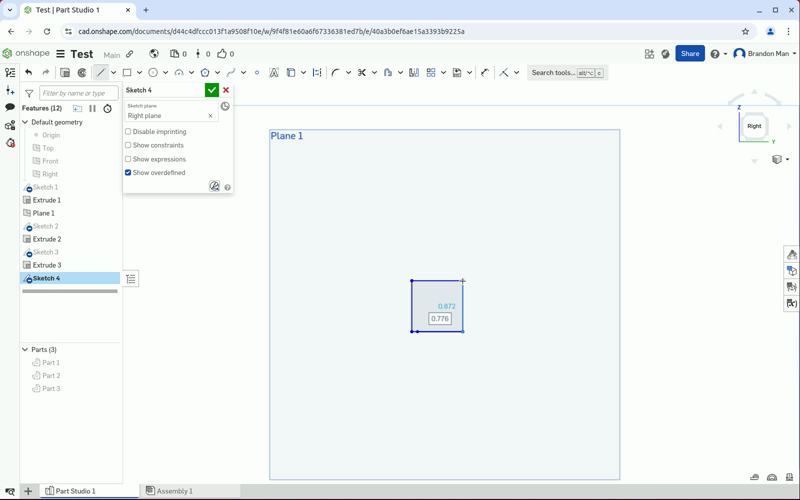
scroll(-6)
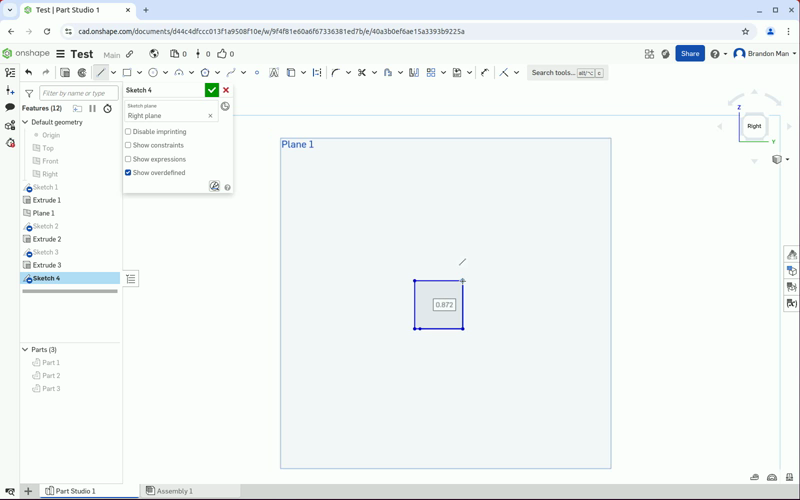
scroll(-6)
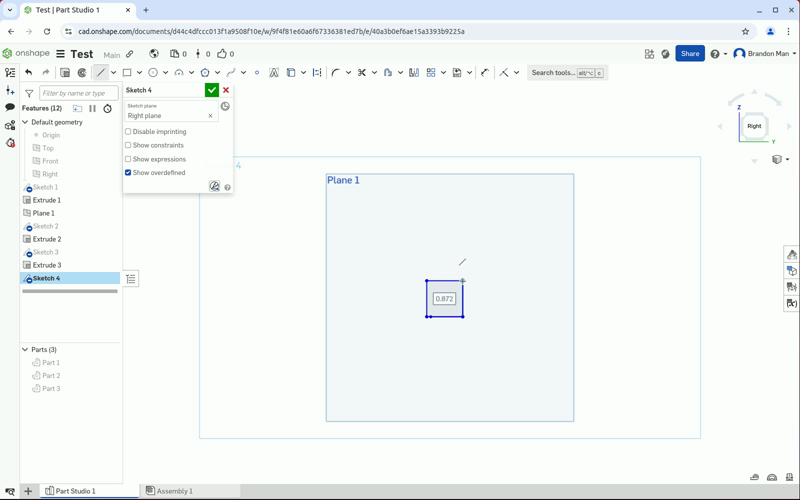
scroll(-6)
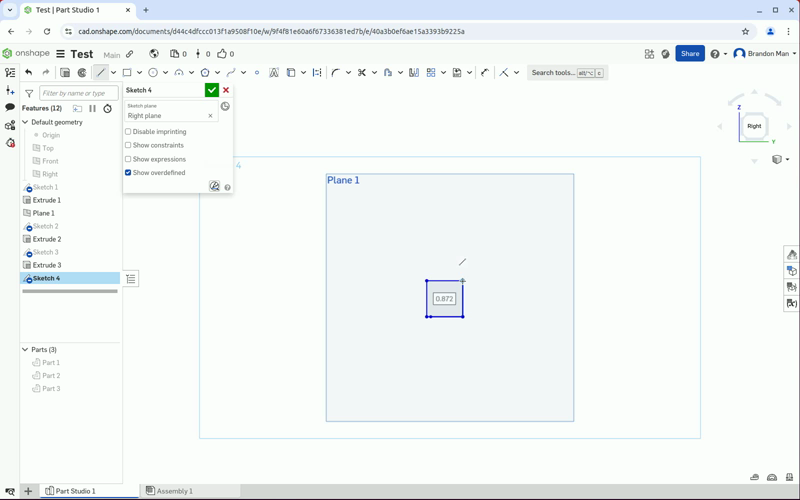
scroll(-6)
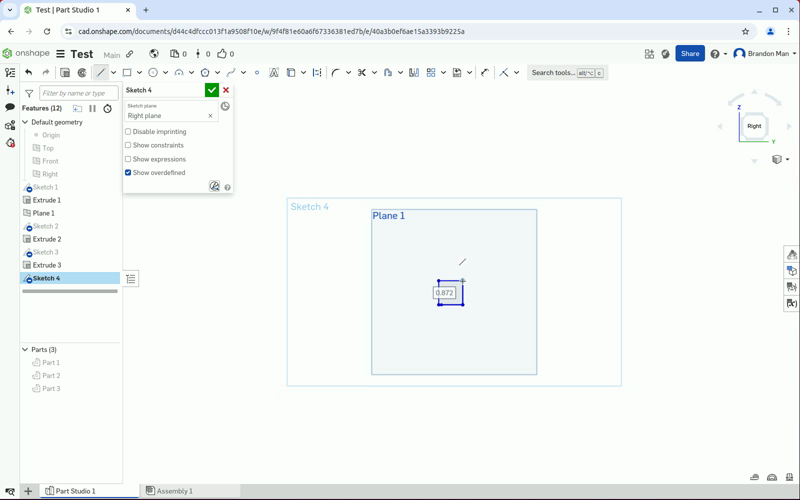
scroll(-6)
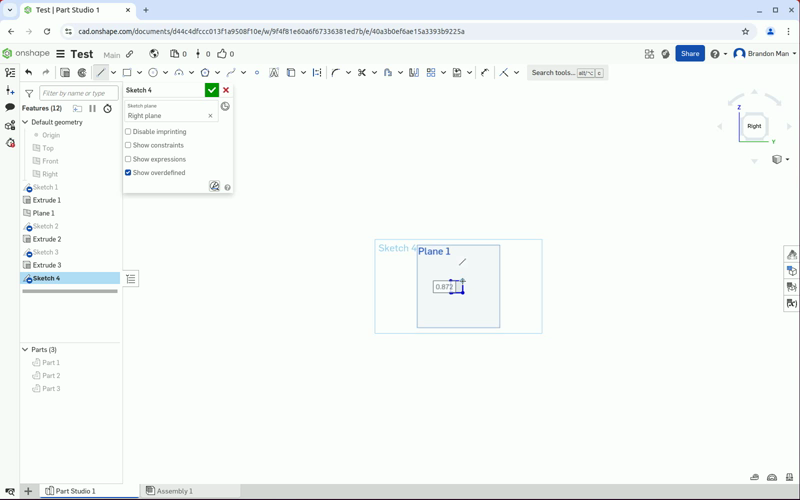
scroll(-6)
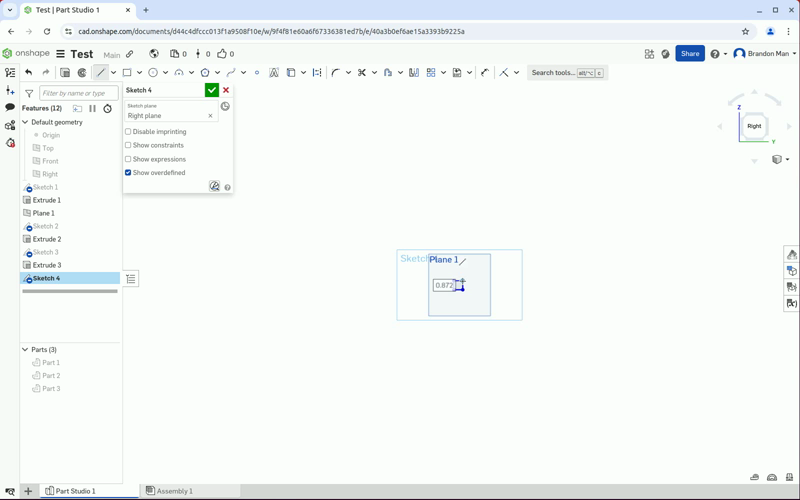
scroll(-6)
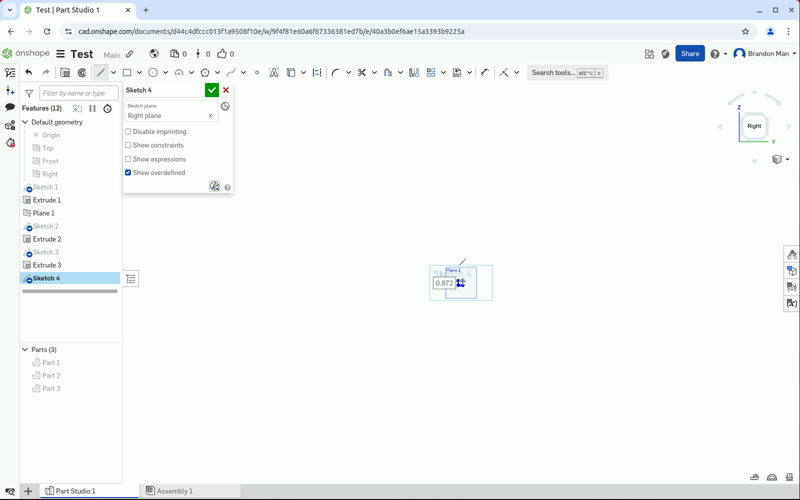
key_up(shift)
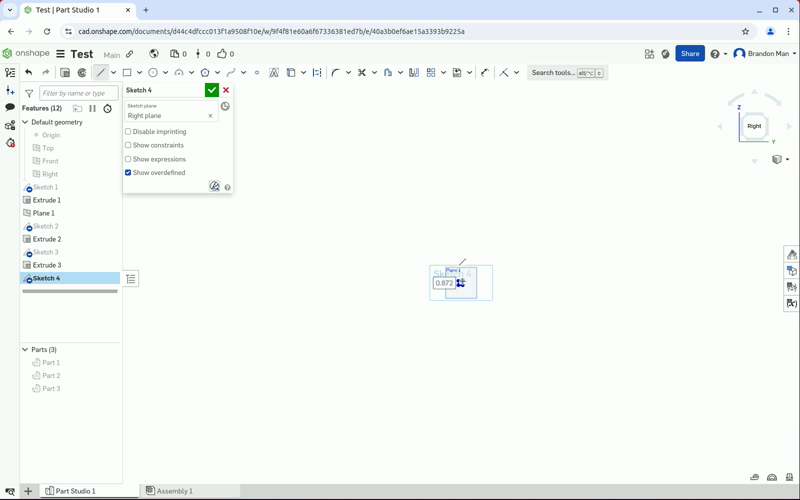
key_down(shift)
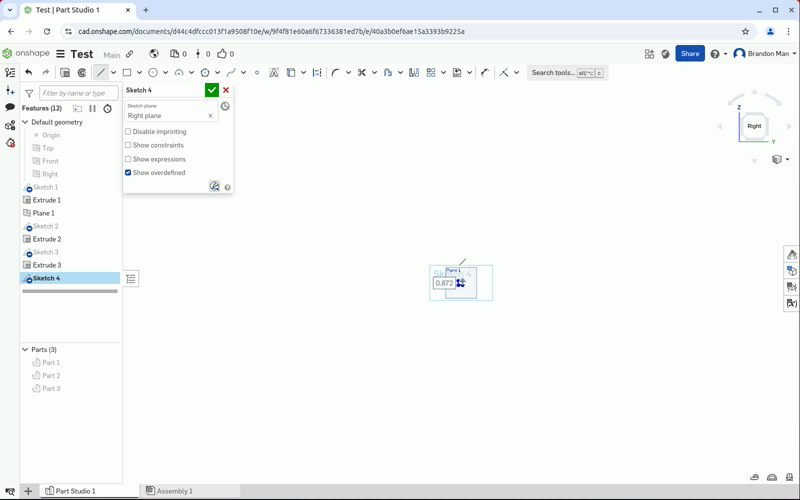
mouse_move(492, 280)
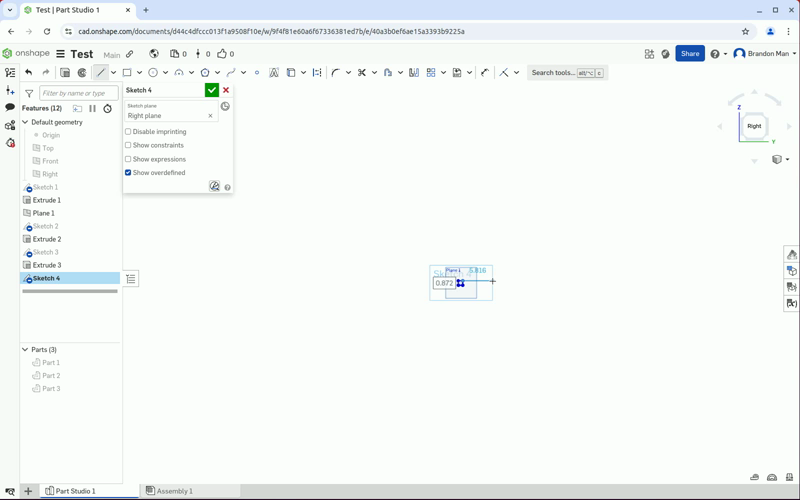
mouse_move(458, 280)
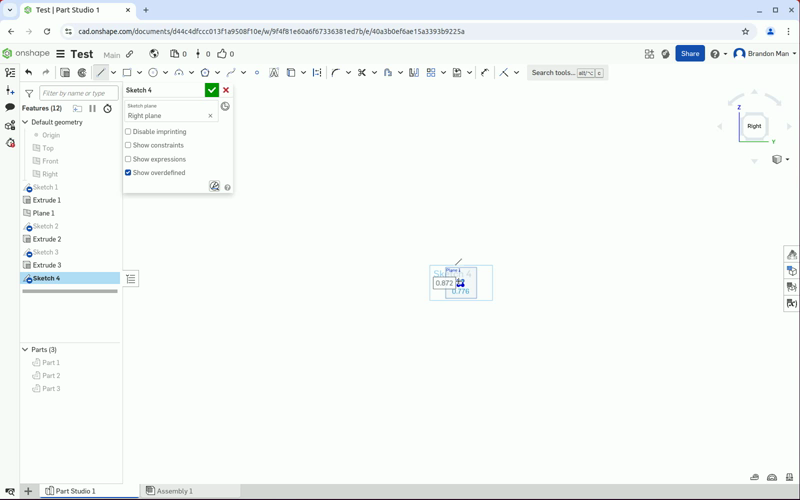
scroll(6)
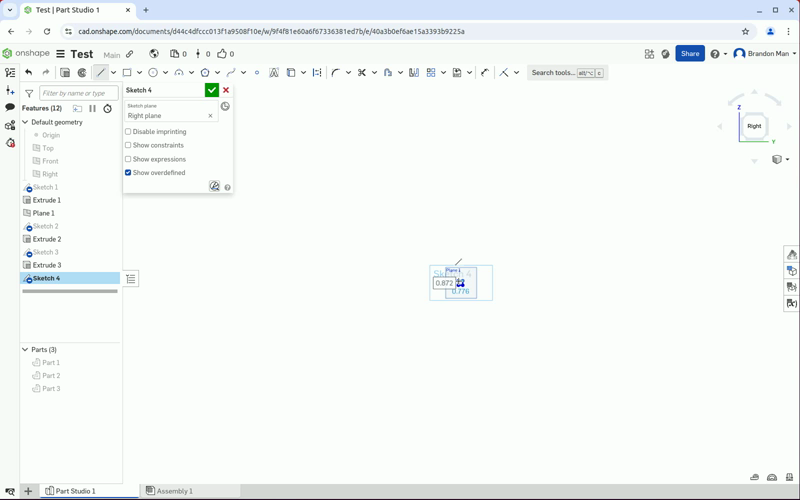
scroll(6)
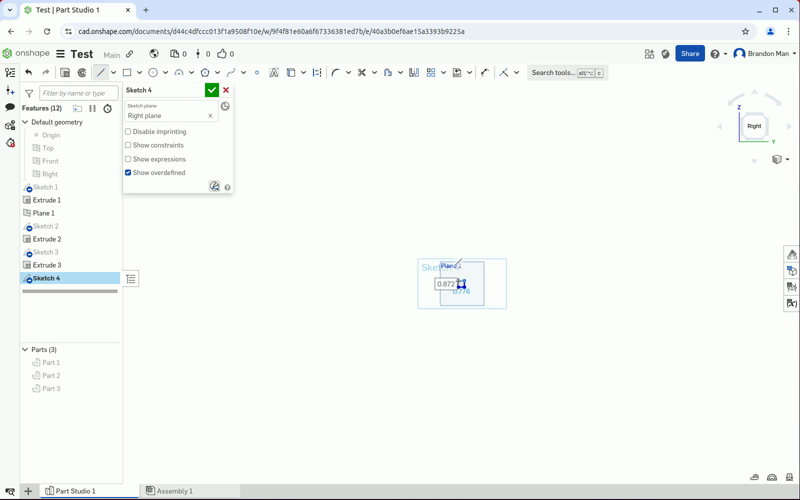
scroll(6)
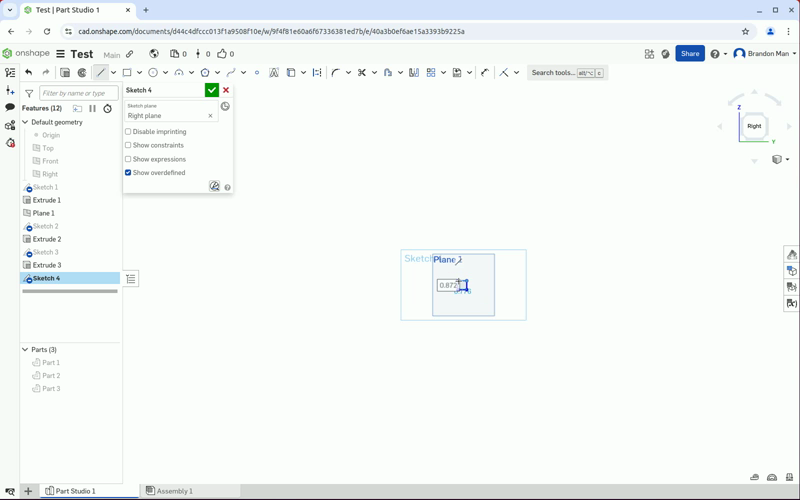
scroll(6)
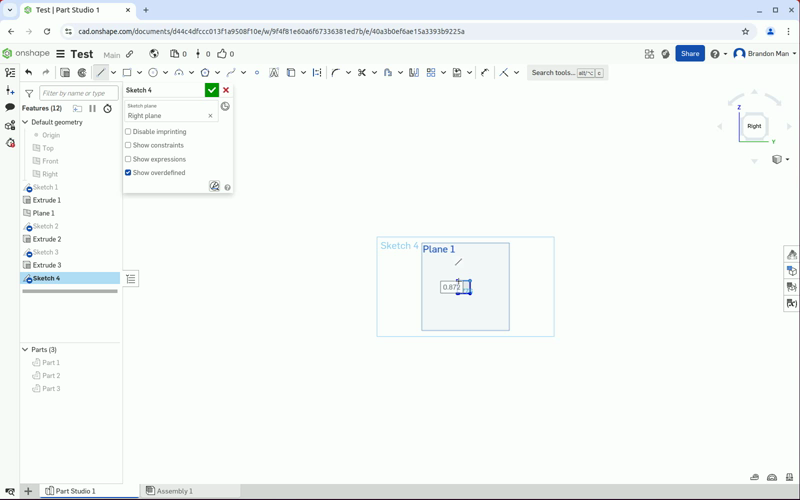
scroll(6)
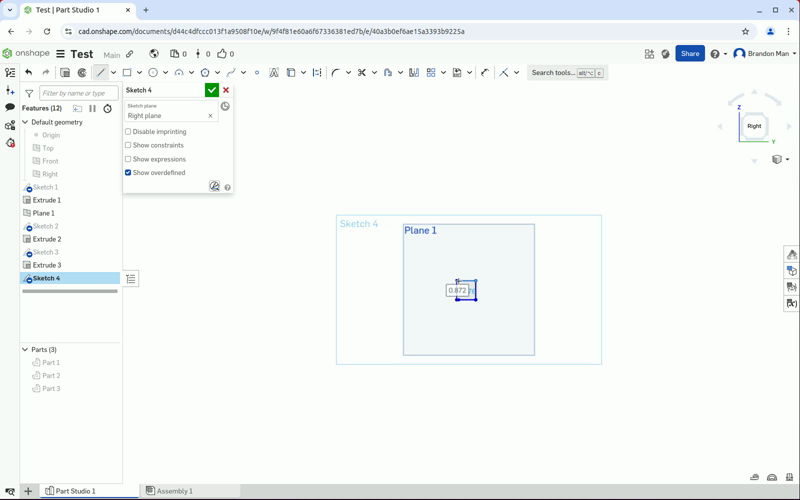
scroll(6)
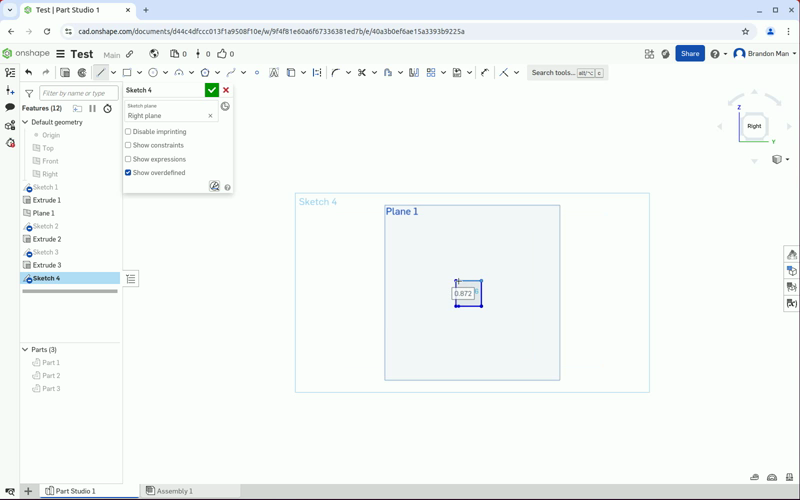
scroll(6)
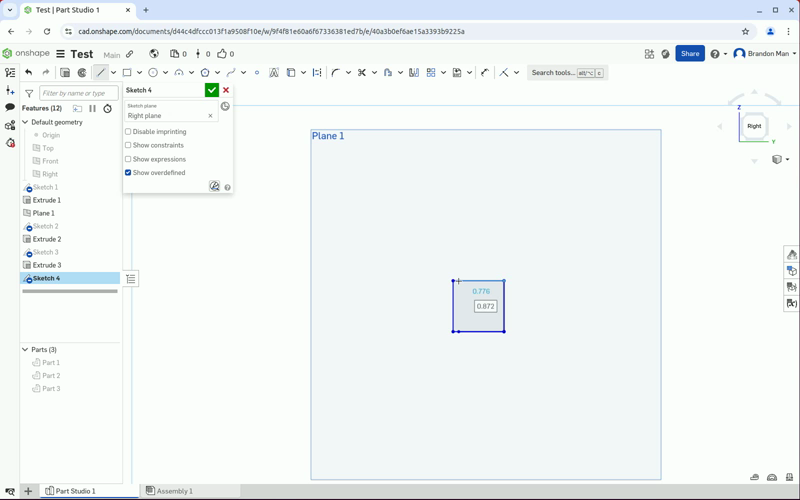
click(458, 280)
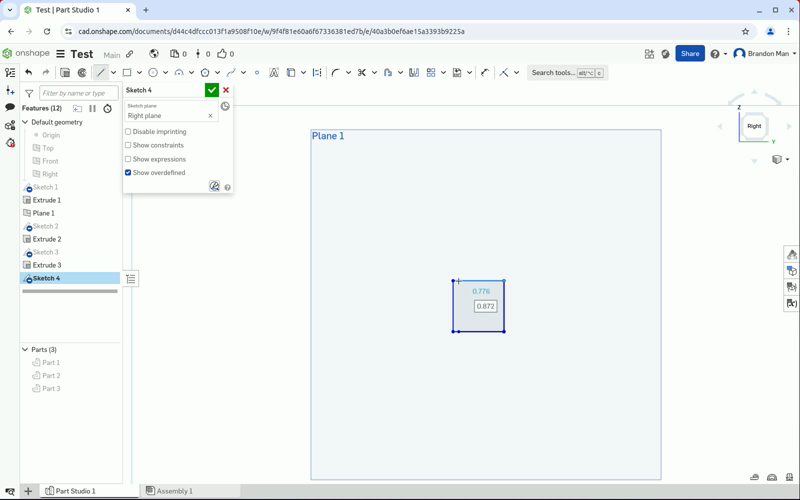
scroll(-6)
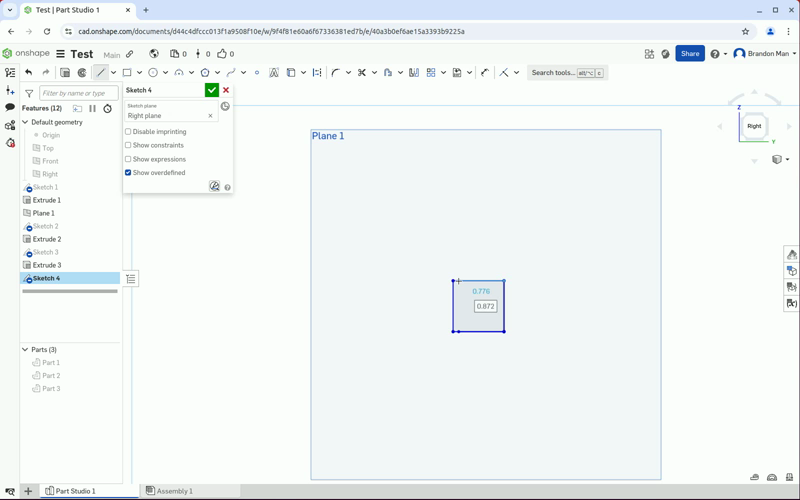
scroll(-6)
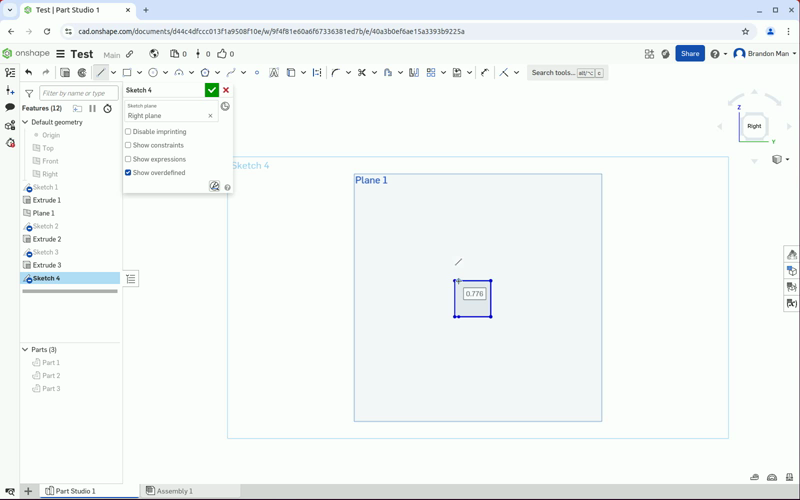
scroll(-6)
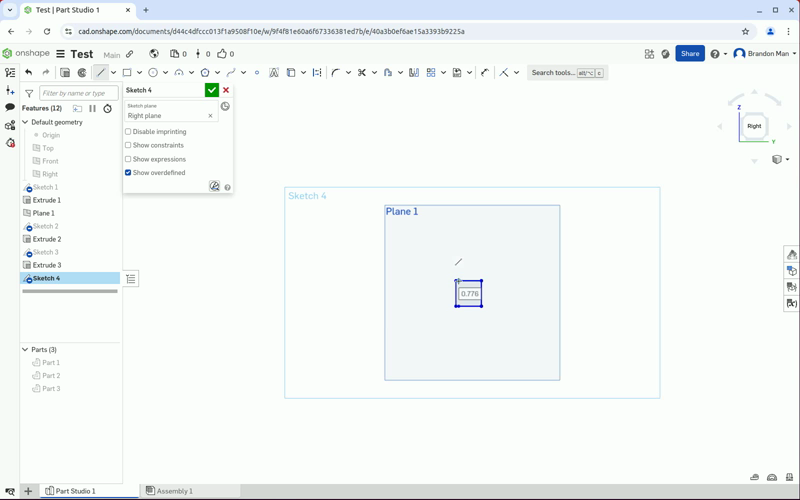
scroll(-6)
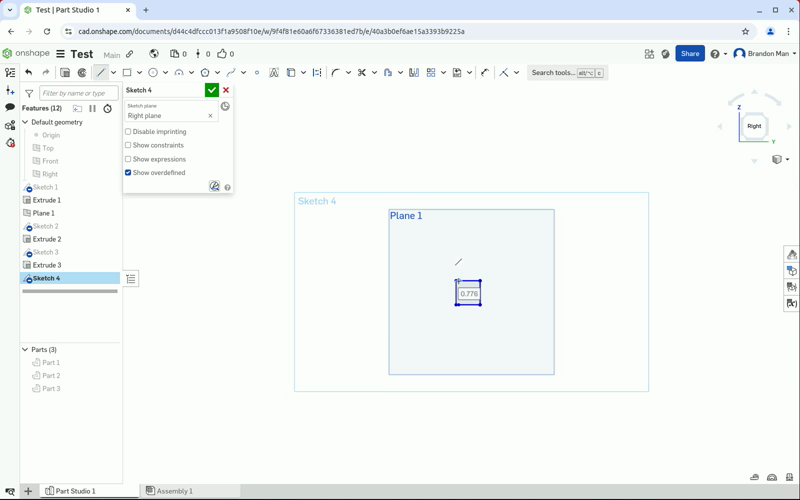
scroll(-6)
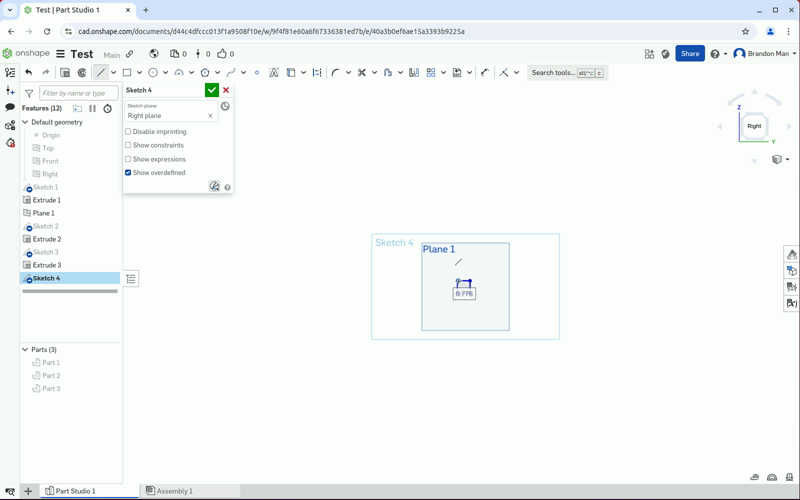
scroll(-6)
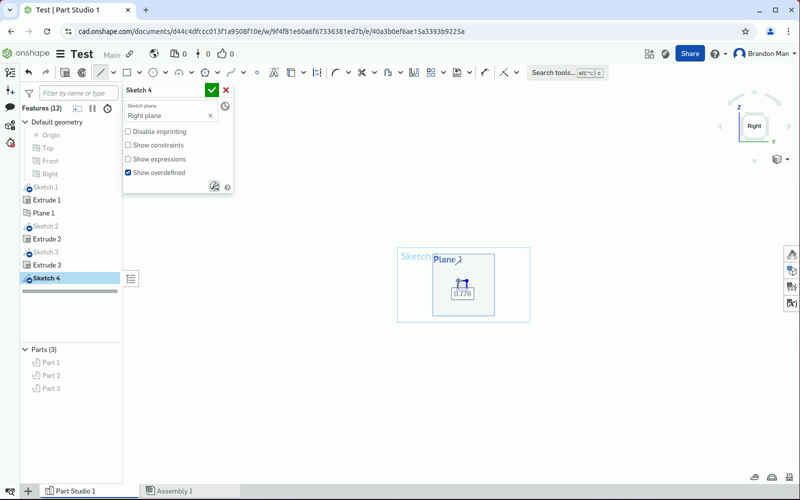
scroll(-6)
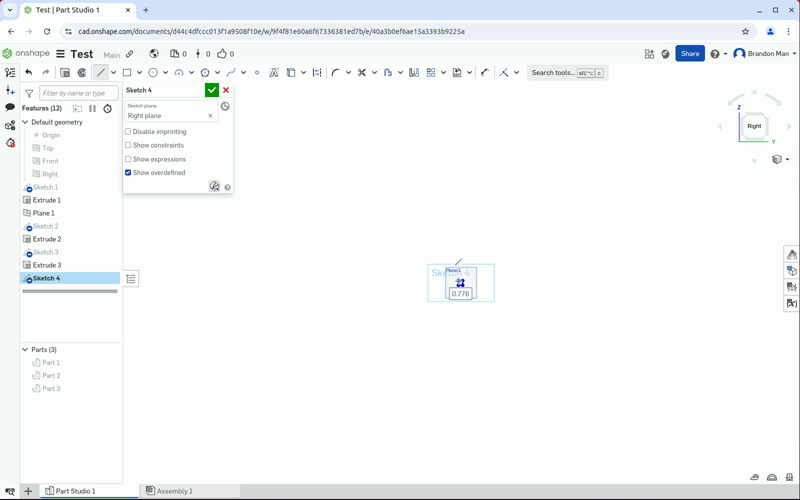
key_up(shift)
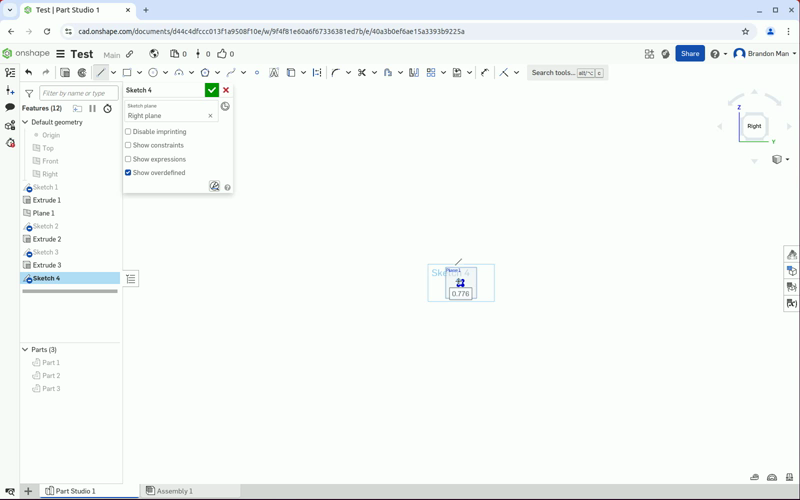
mouse_move(488, 280)
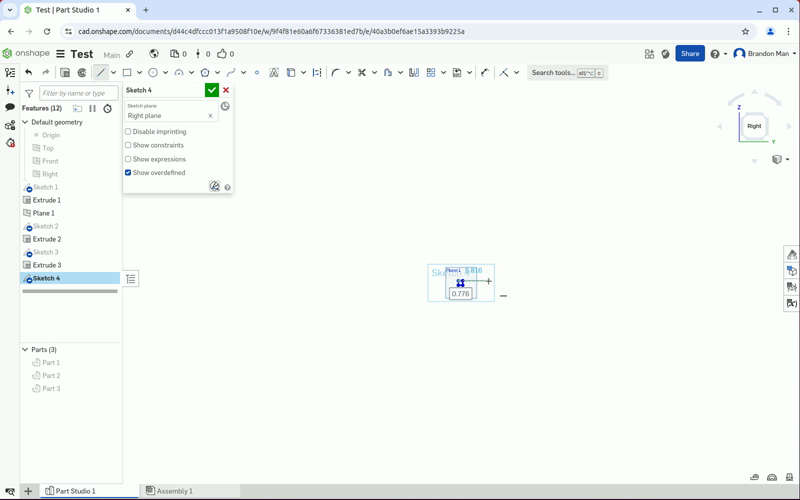
key_down(shift)
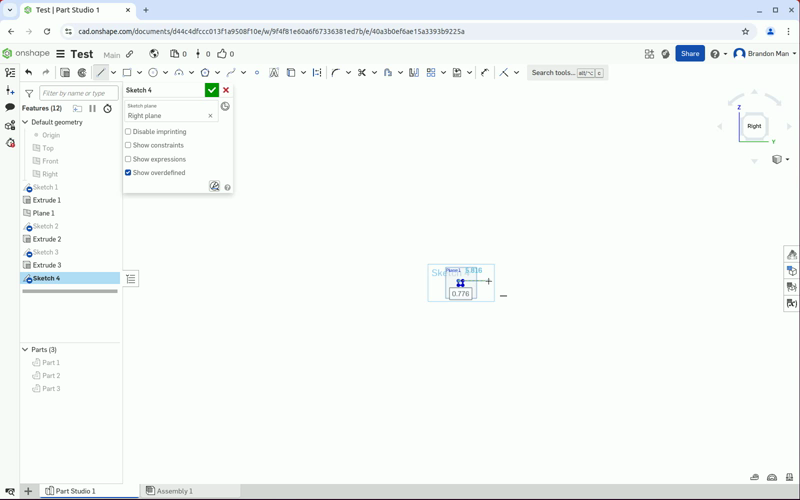
mouse_move(458, 285)
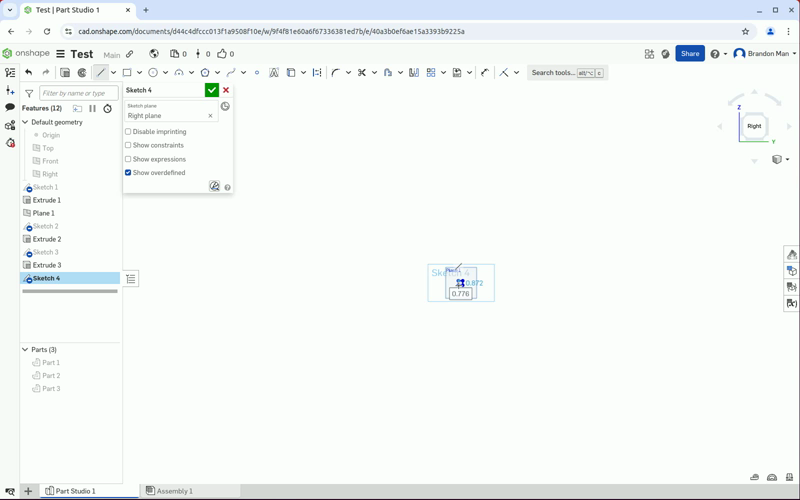
scroll(6)
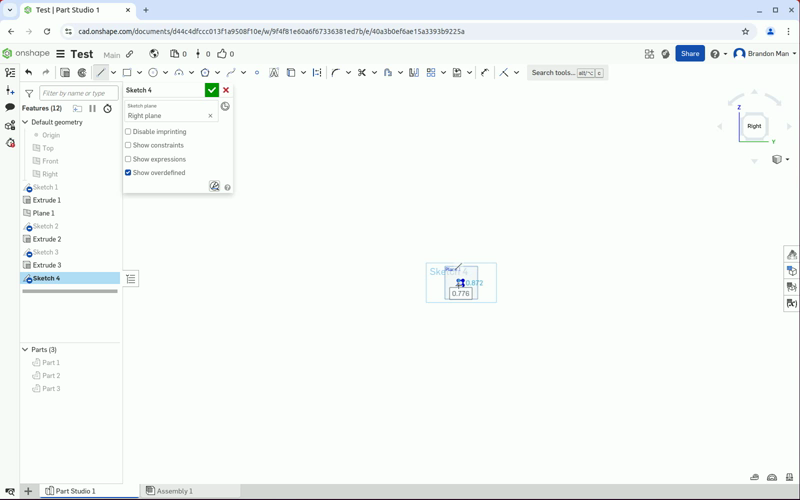
scroll(6)
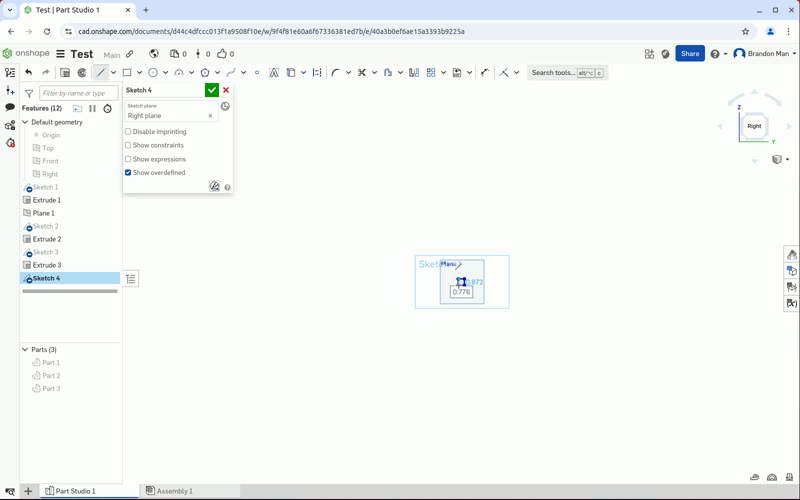
scroll(6)
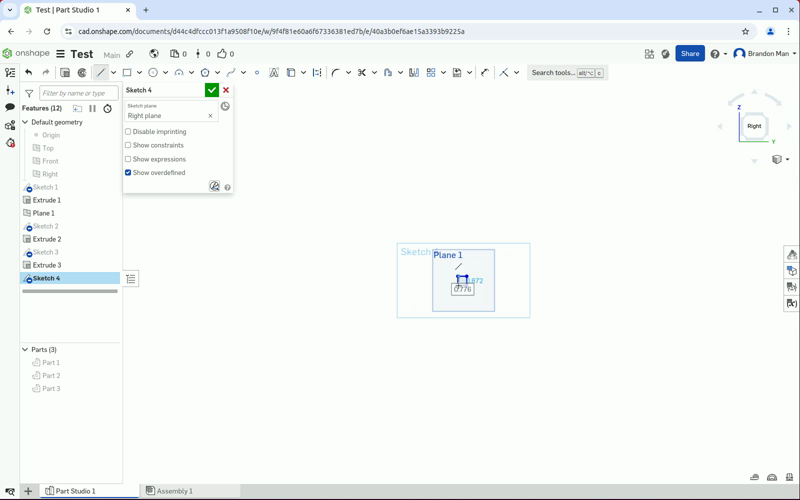
scroll(6)
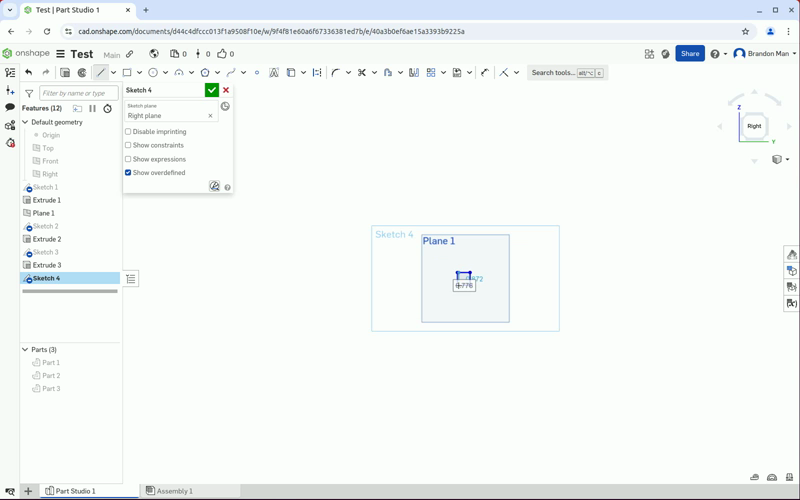
scroll(6)
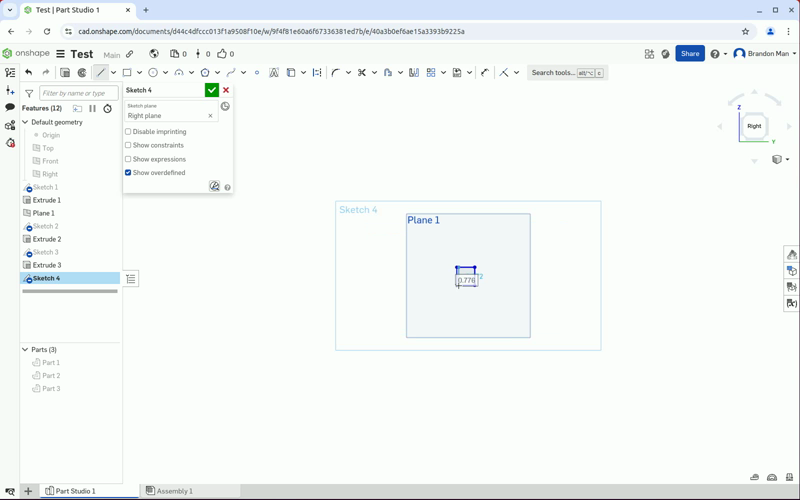
scroll(6)
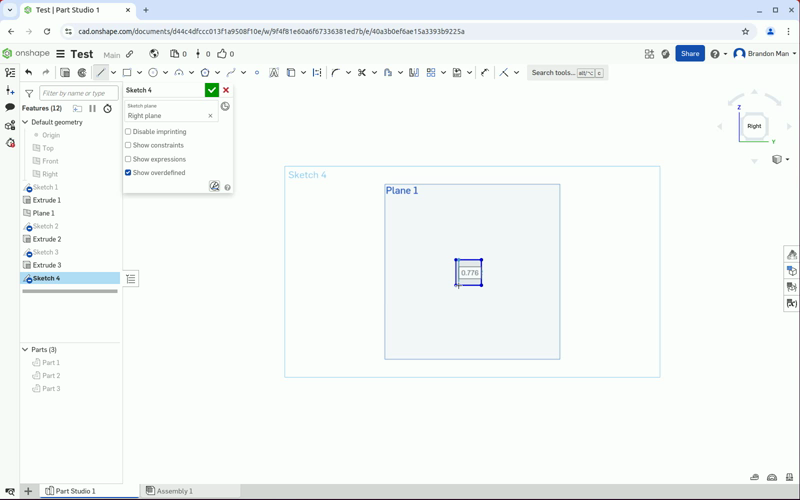
scroll(6)
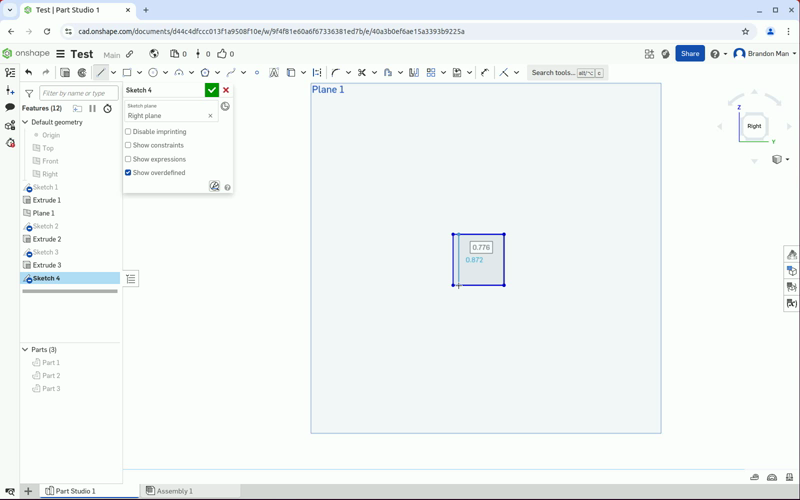
key_up(shift)
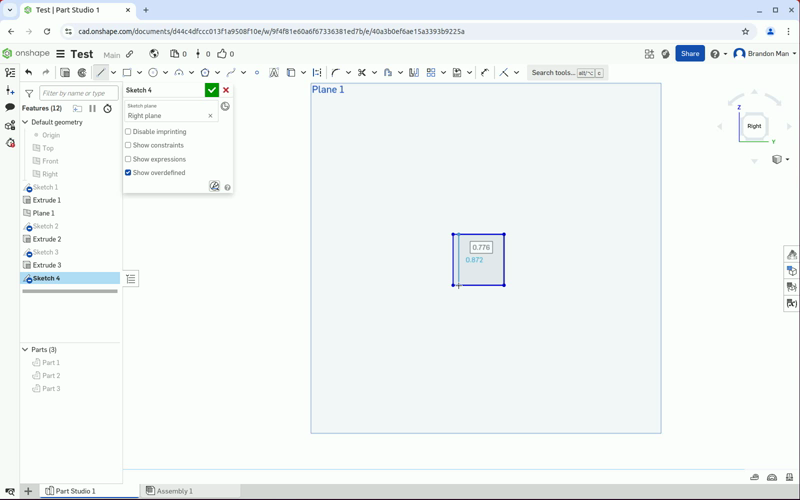
click(458, 285)
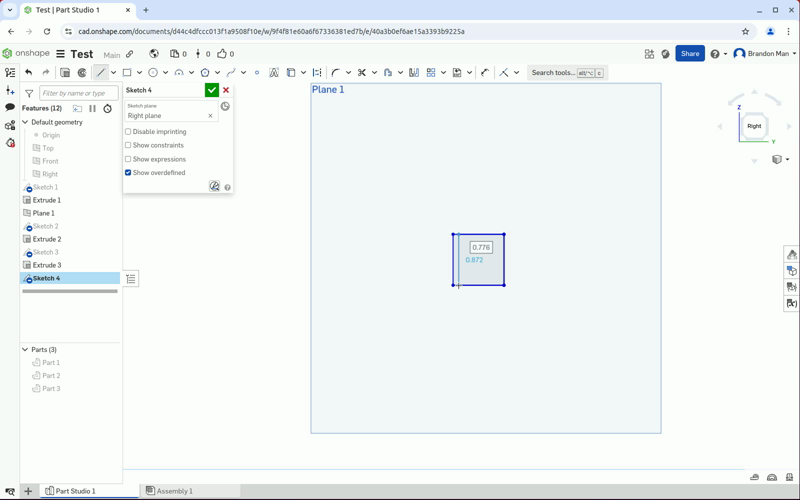
scroll(-6)
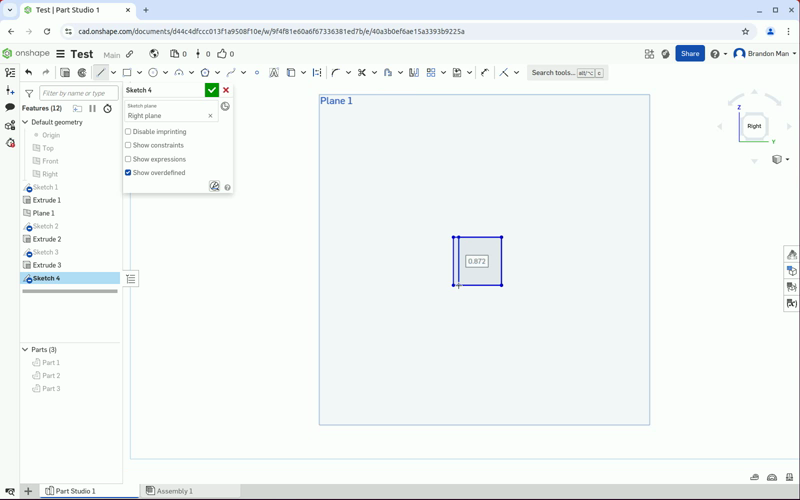
scroll(-6)
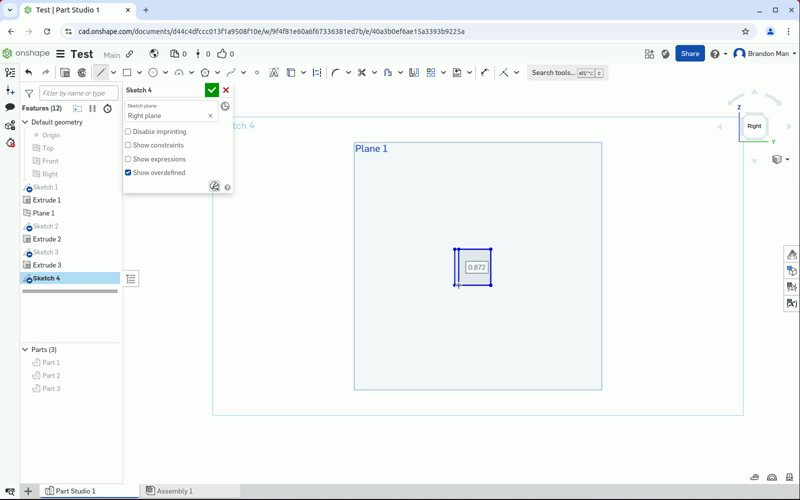
scroll(-6)
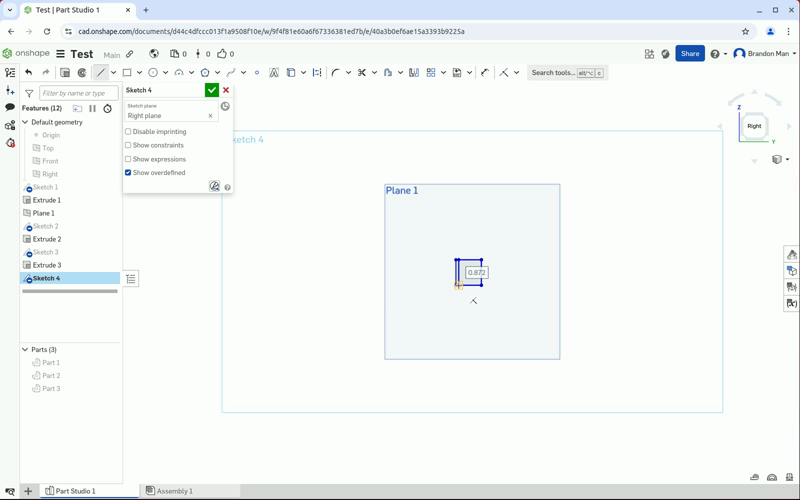
scroll(-6)
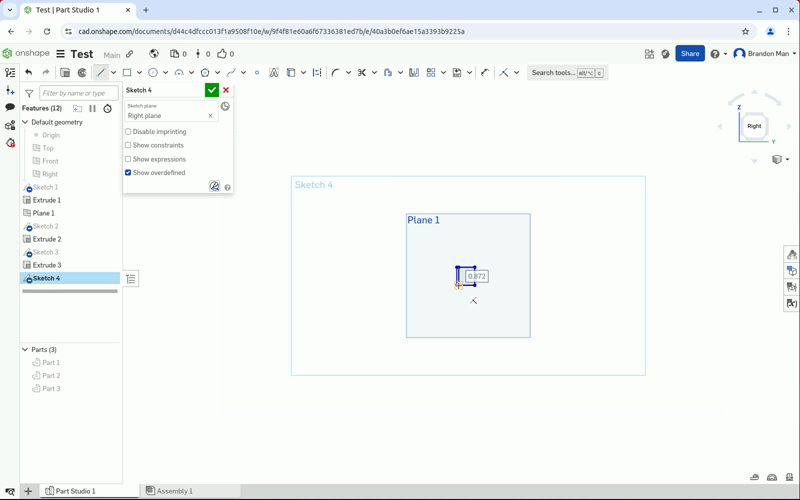
scroll(-6)
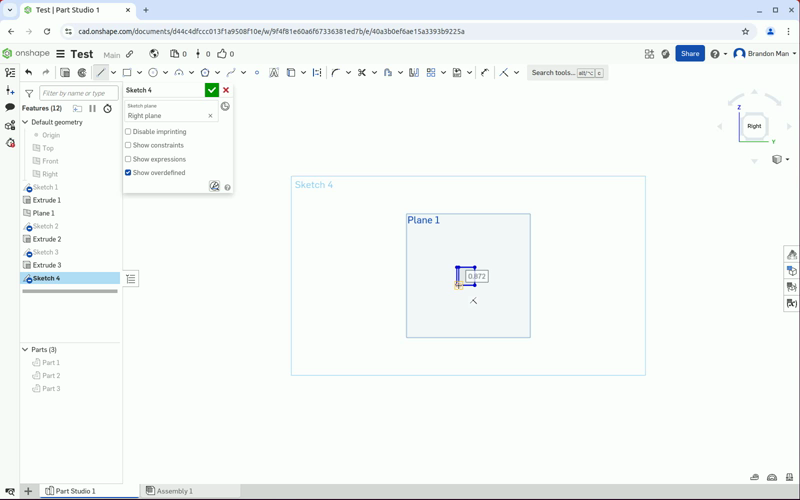
scroll(-6)
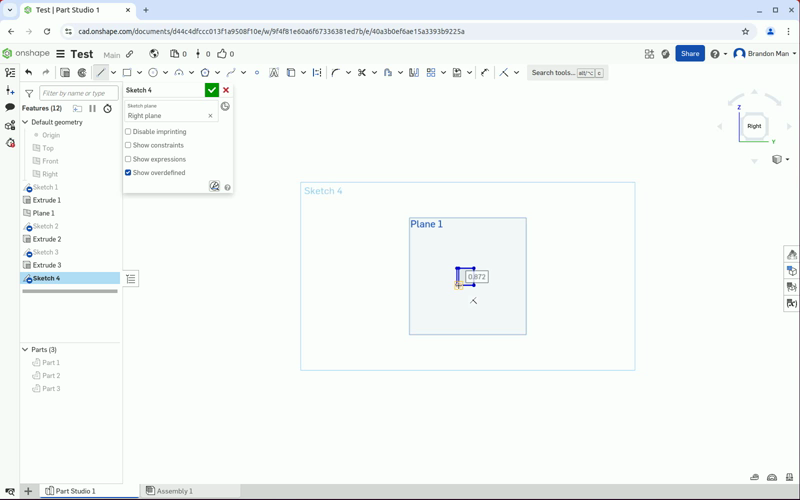
scroll(-6)
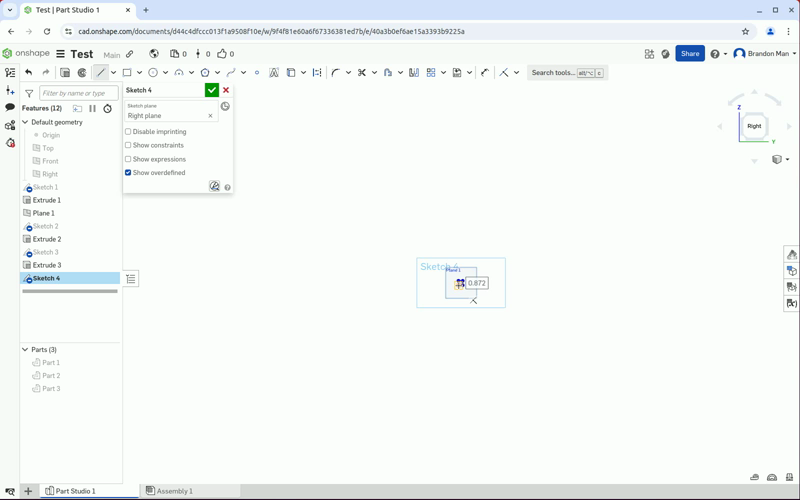
key(esc)
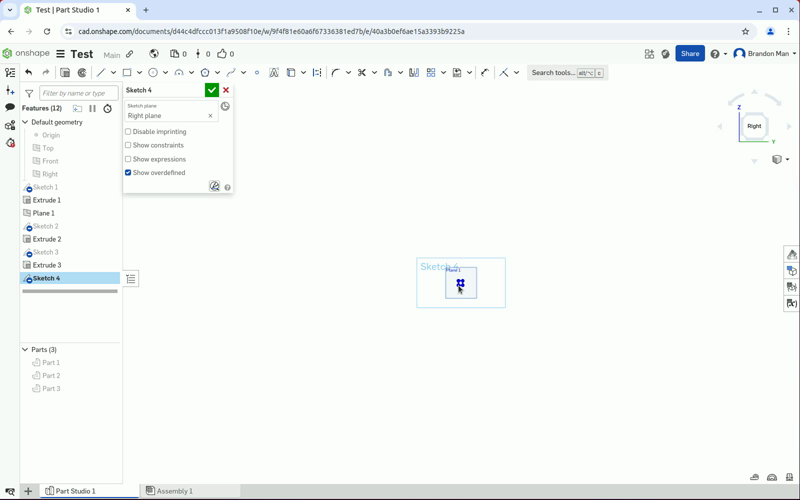
mouse_move(460, 285)
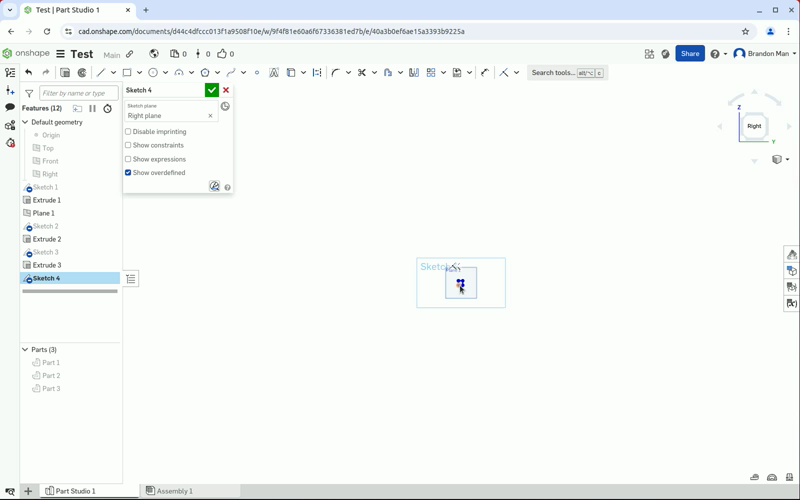
scroll(6)
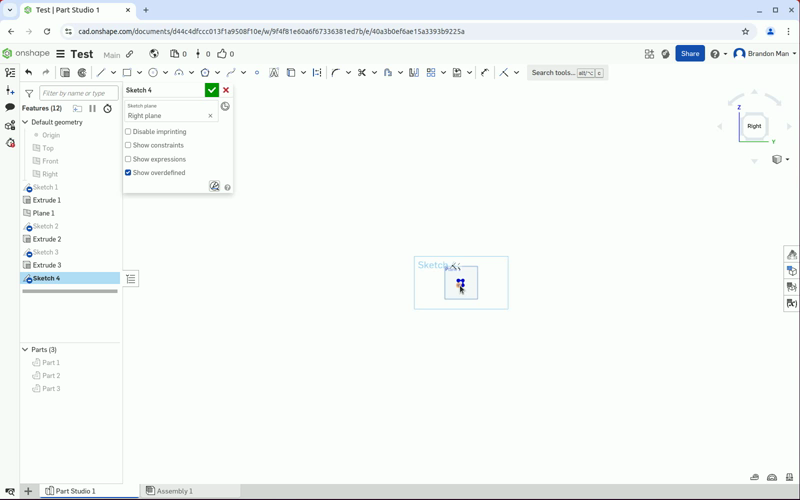
scroll(6)
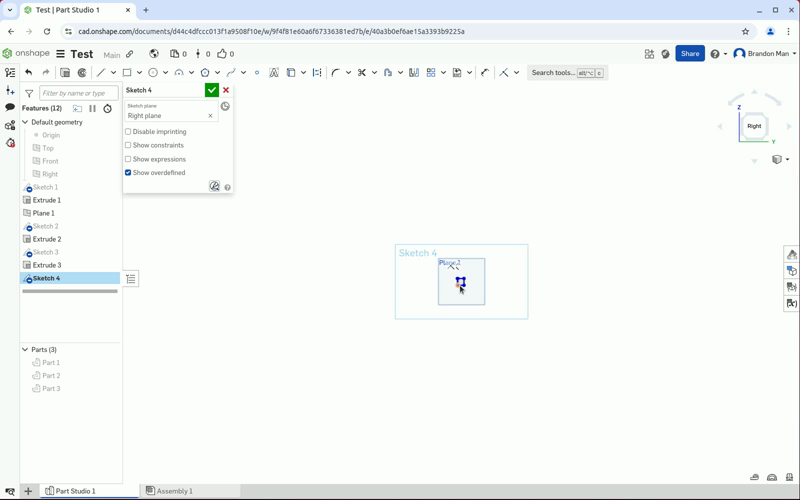
scroll(6)
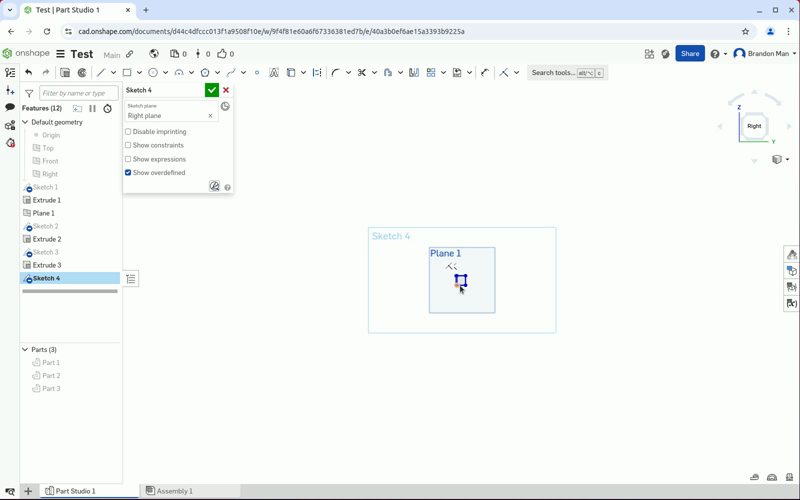
scroll(6)
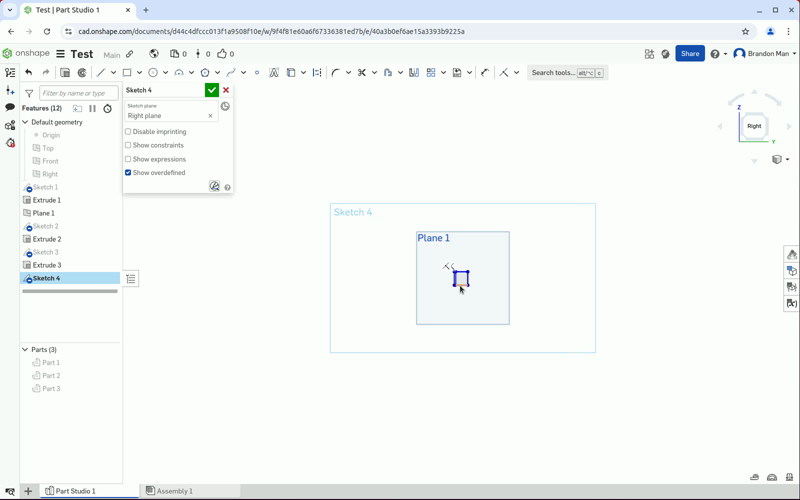
scroll(6)
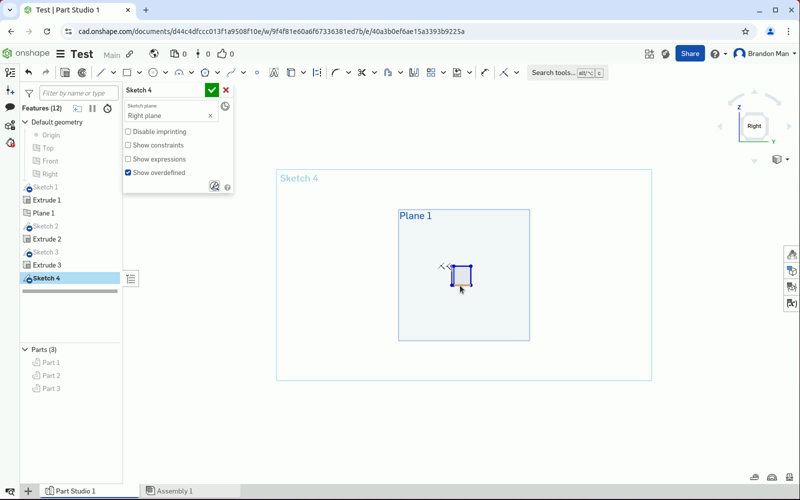
scroll(6)
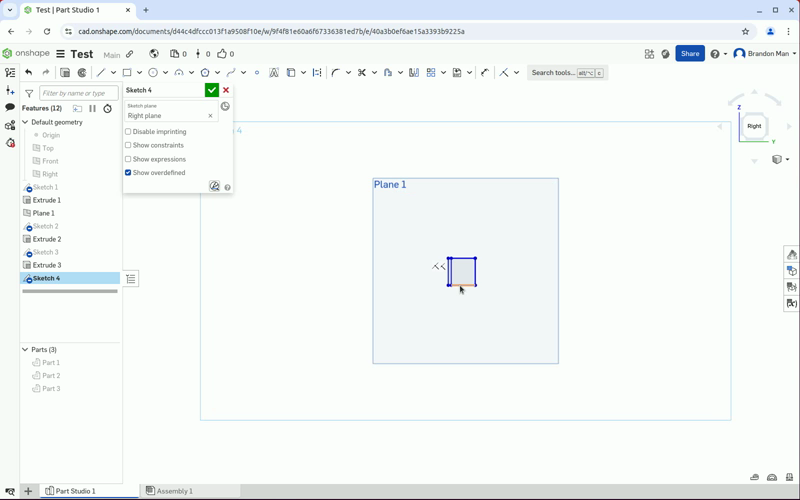
scroll(6)
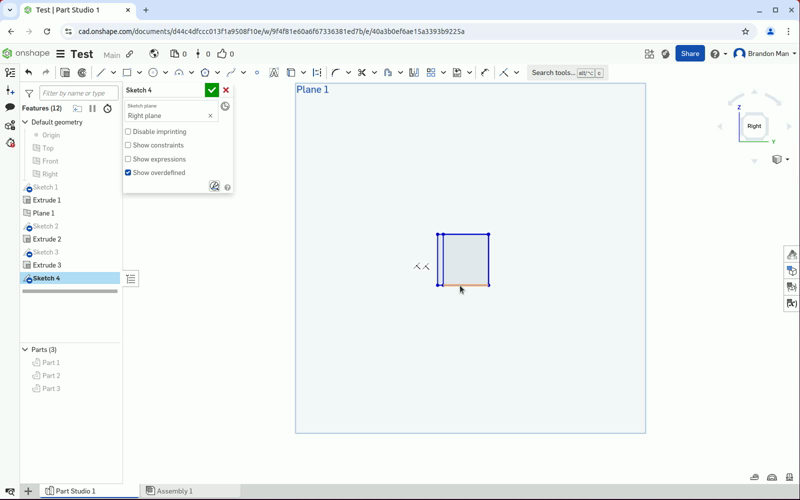
click(460, 285)
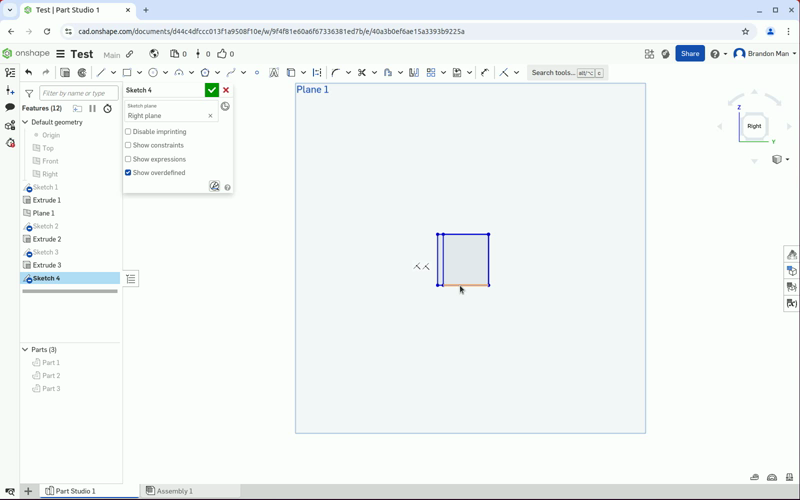
scroll(-6)
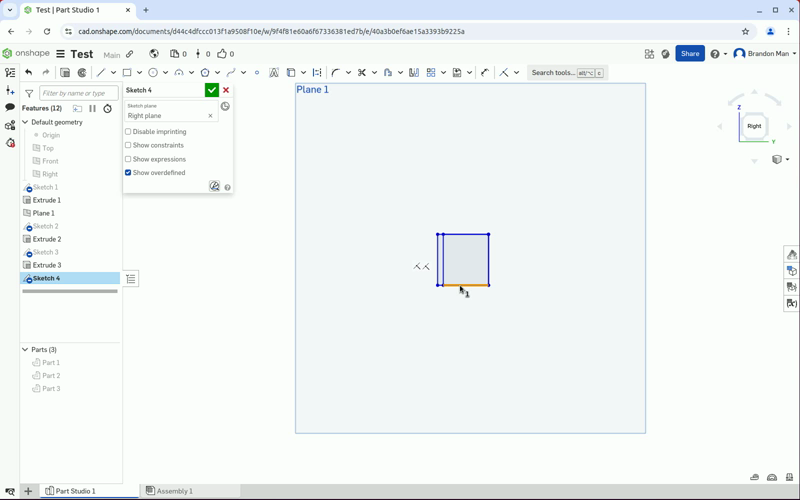
scroll(-6)
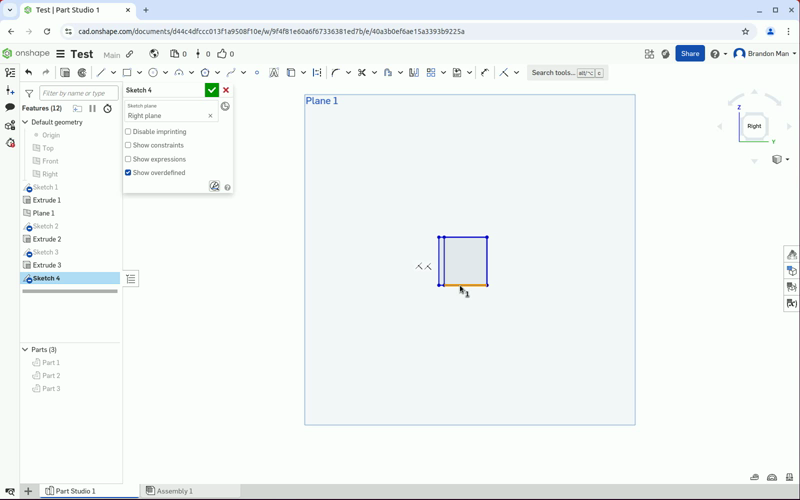
scroll(-6)
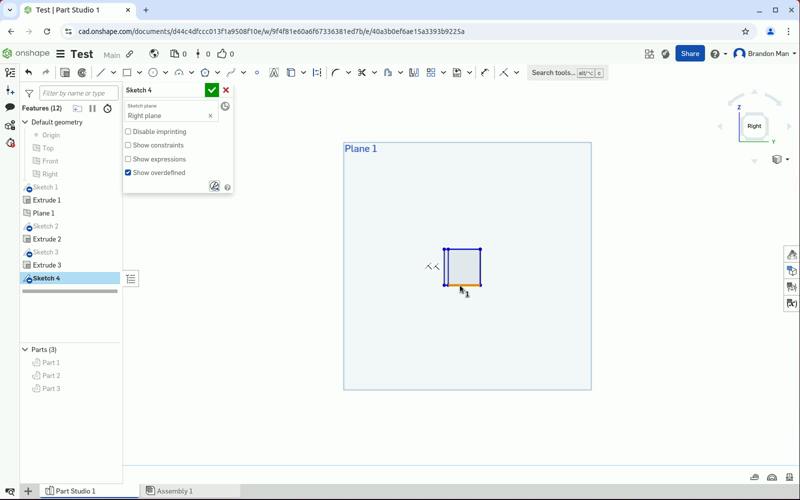
scroll(-6)
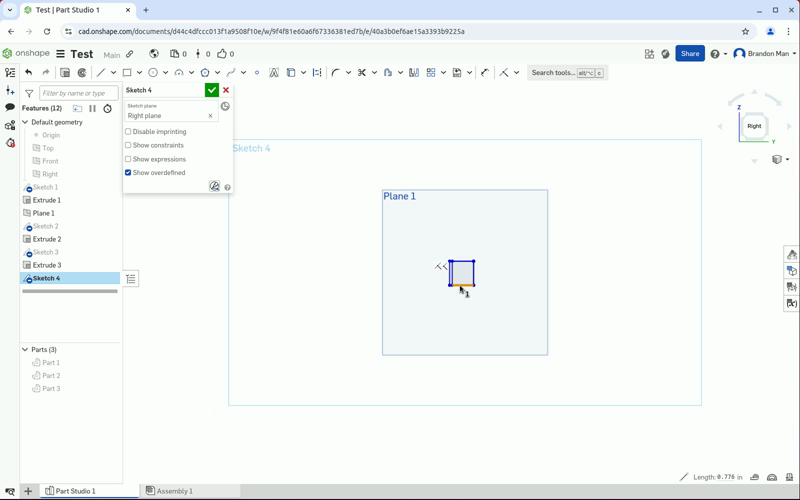
scroll(-6)
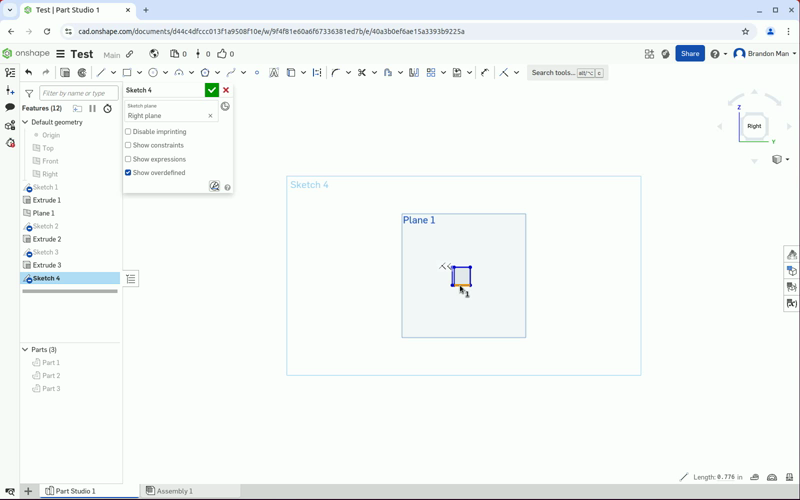
scroll(-6)
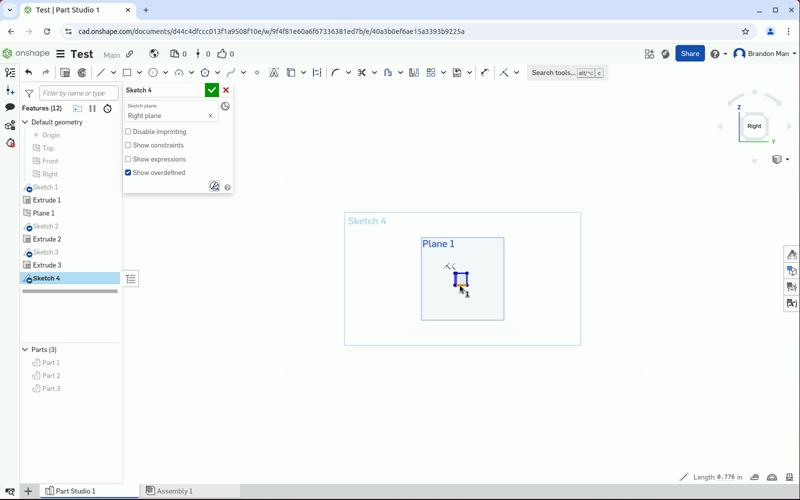
scroll(-6)
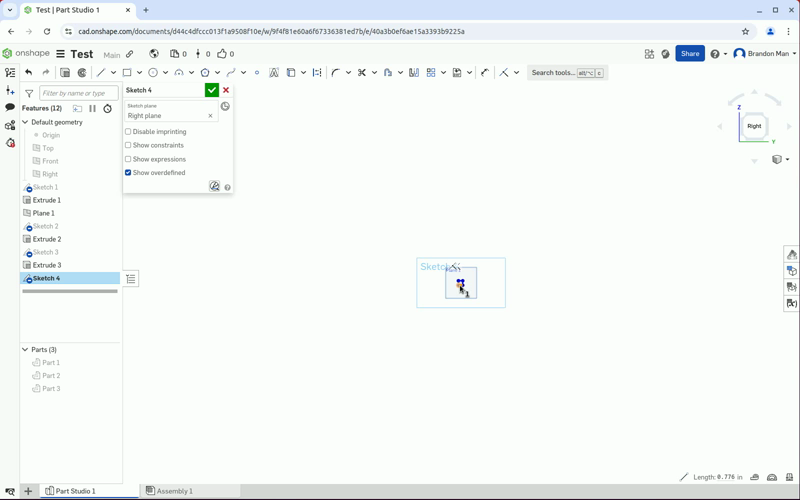
mouse_move(73, 352)
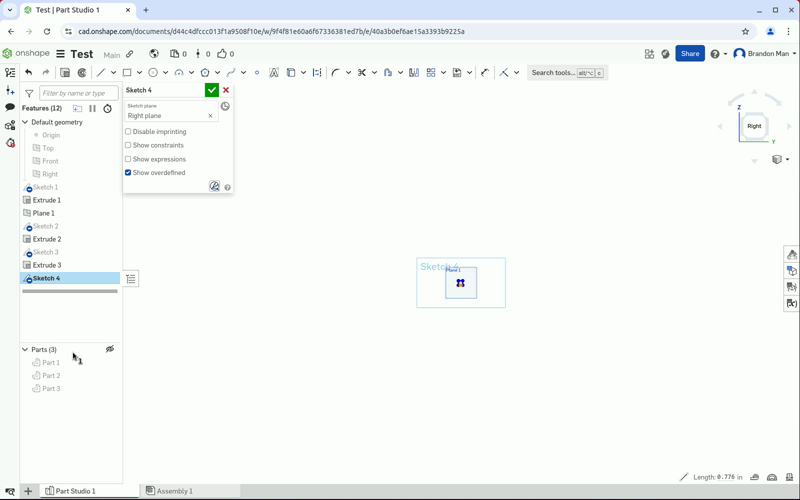
key(shift+y)
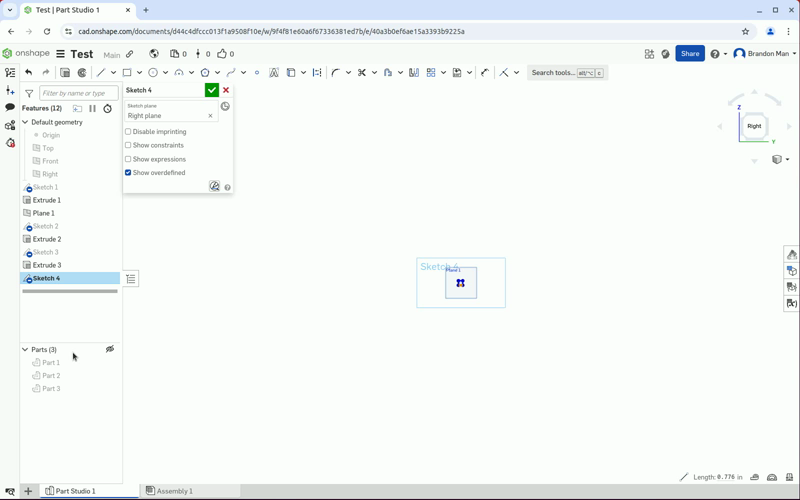
key(shift+e)
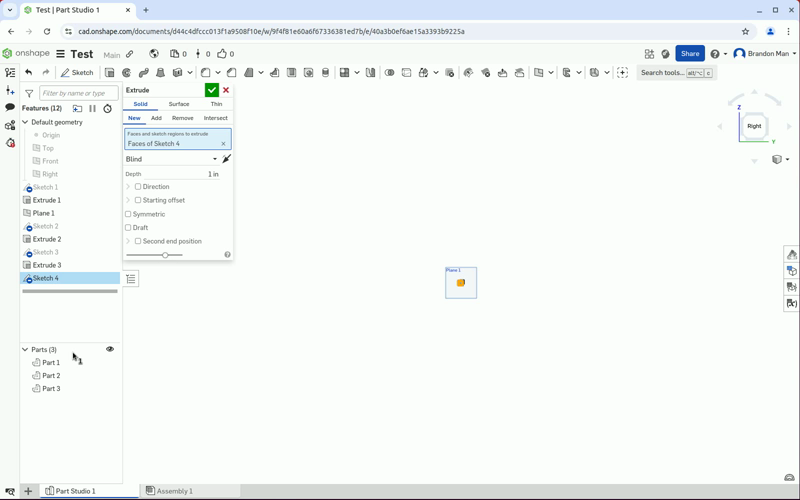
mouse_move(143, 106)
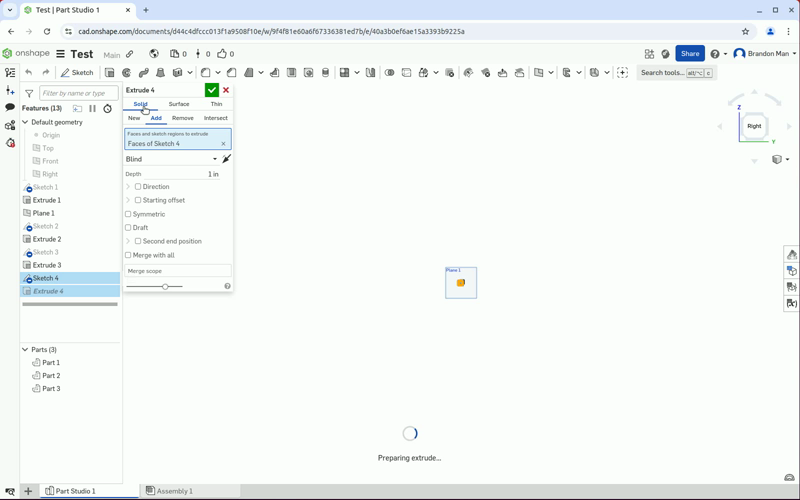
click(143, 106)
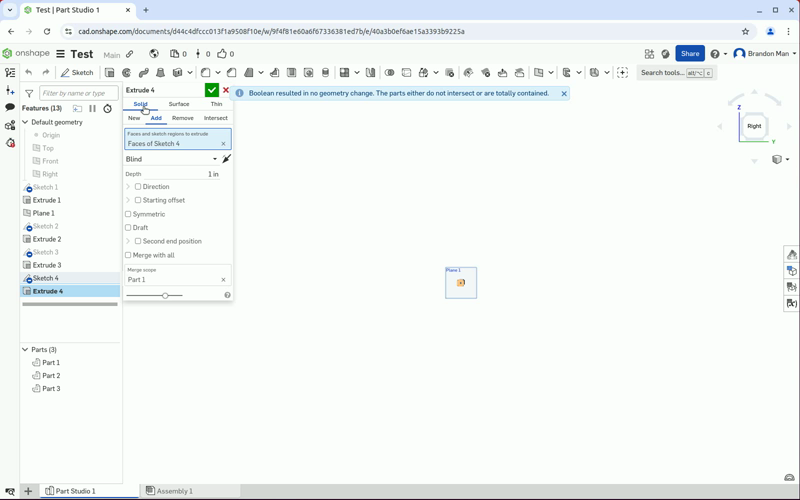
mouse_move(137, 120)
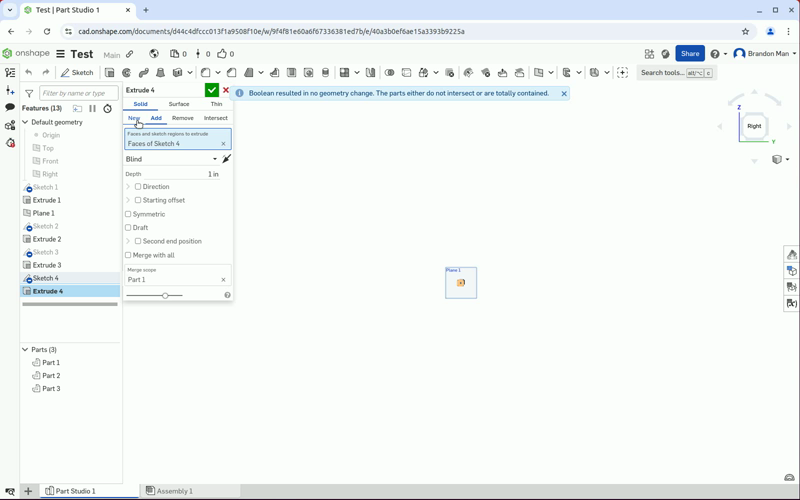
click(137, 120)
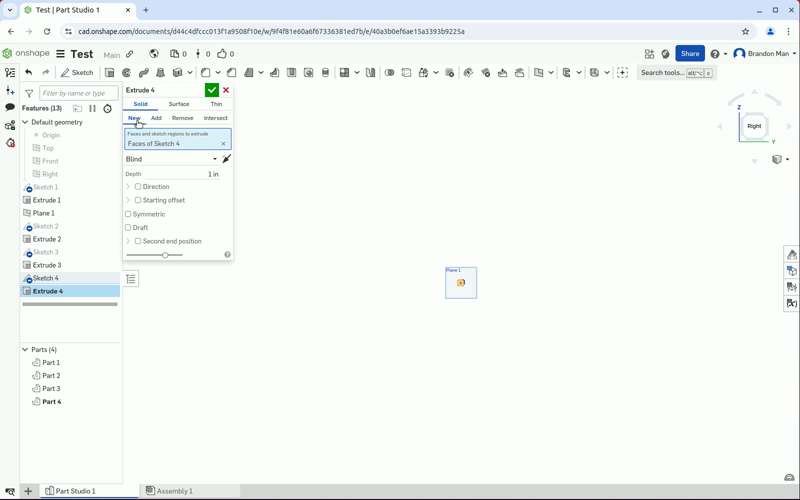
key(tab, 4)
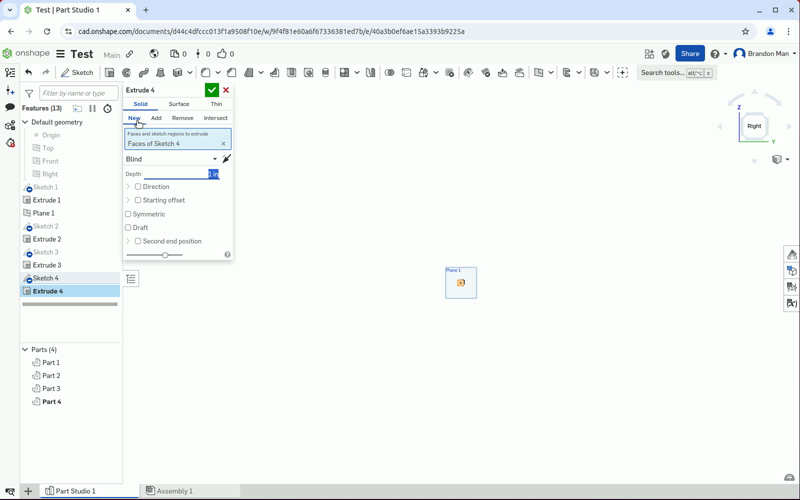
text(-0.241)
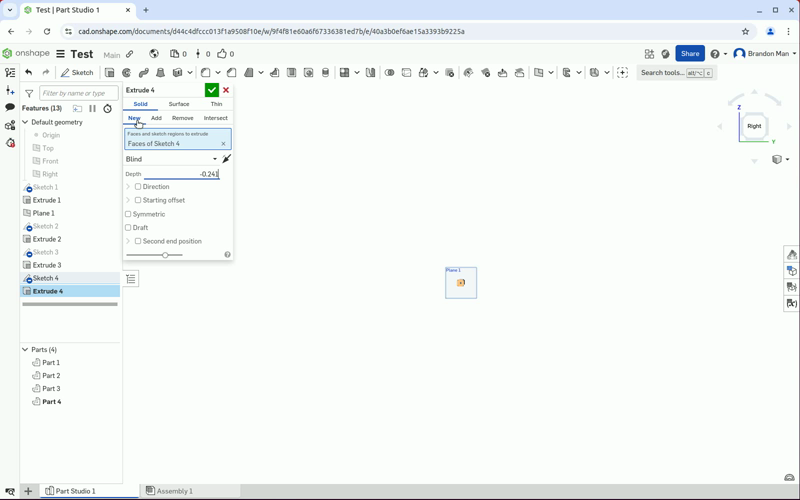
key(enter)
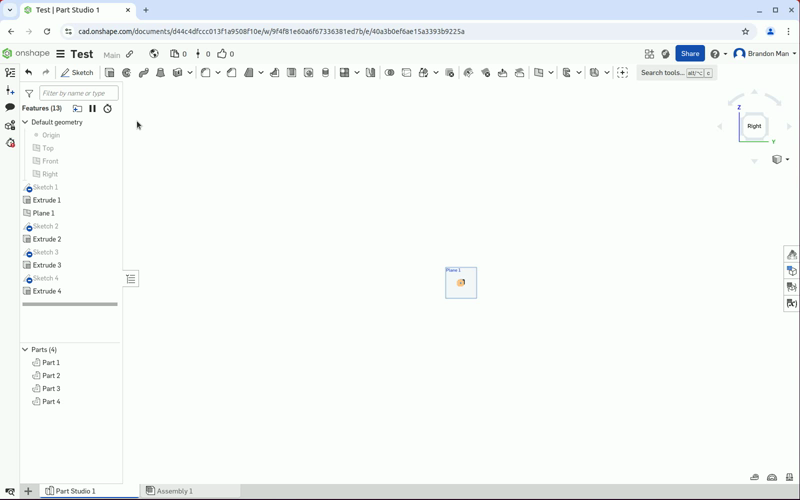
key(shift+h)
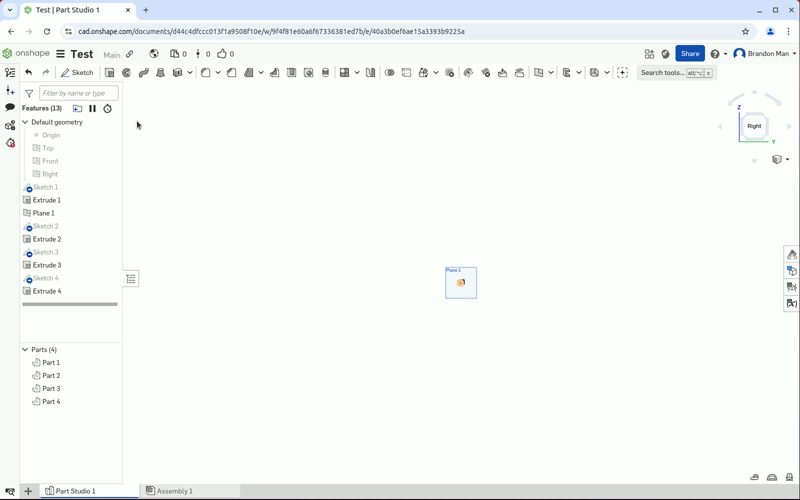
key(shift+h)
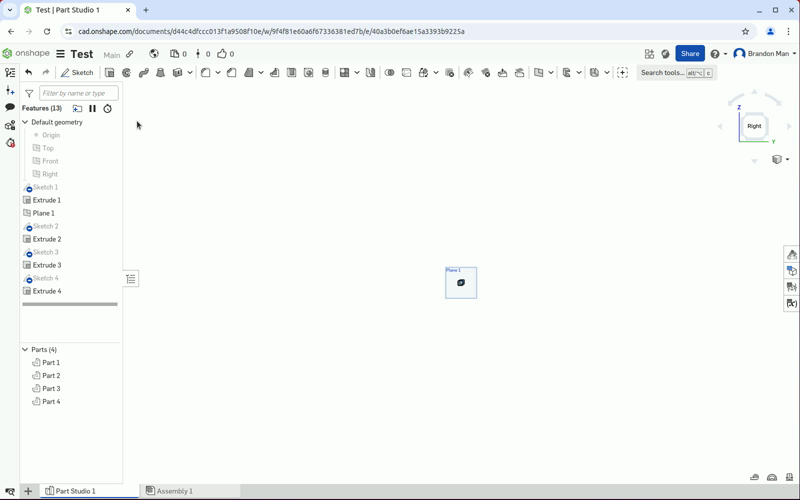
mouse_move(73, 189)
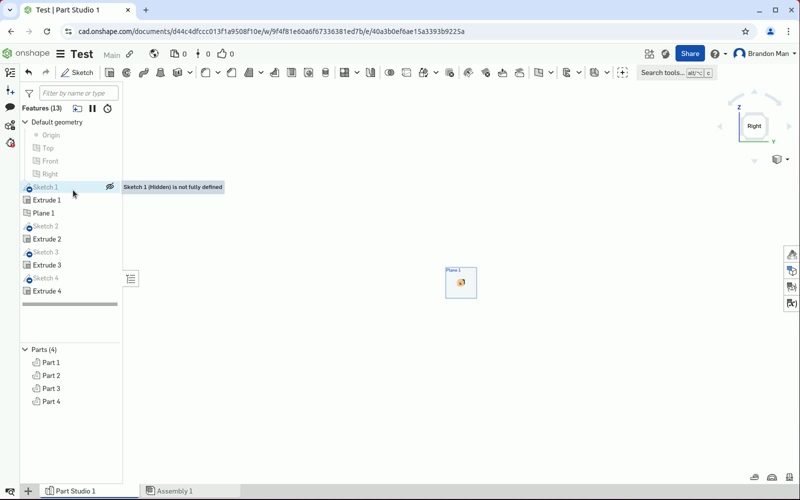
click(73, 189)
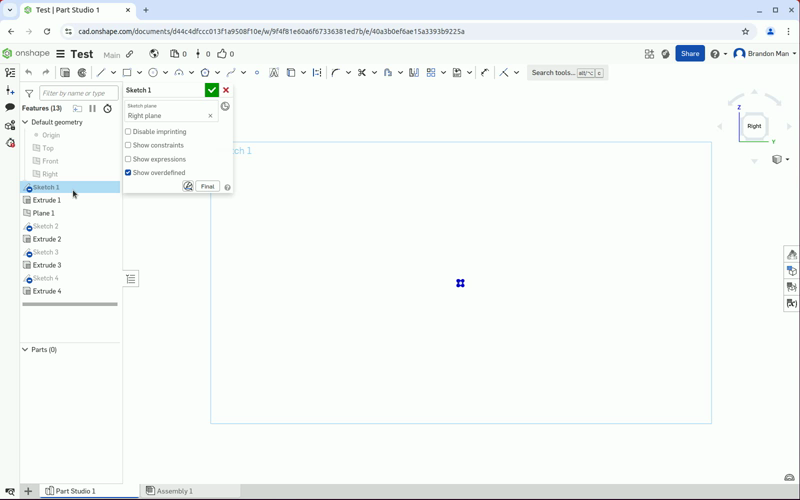
mouse_move(229, 92)
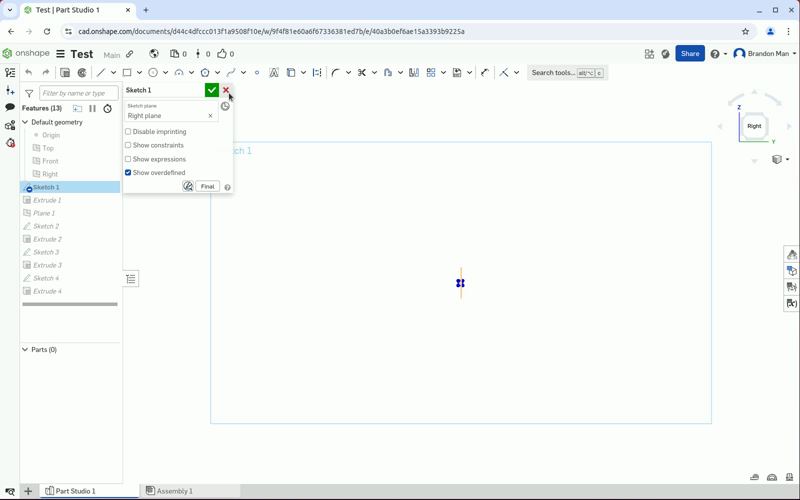
click(229, 92)
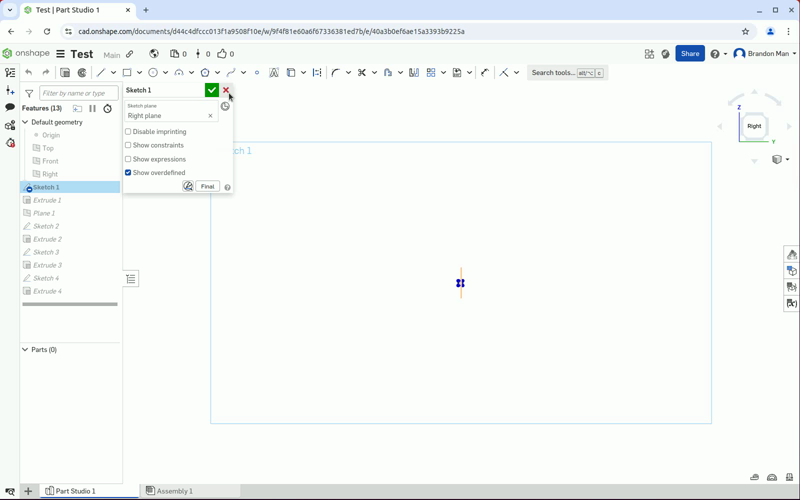
key(shift+s)
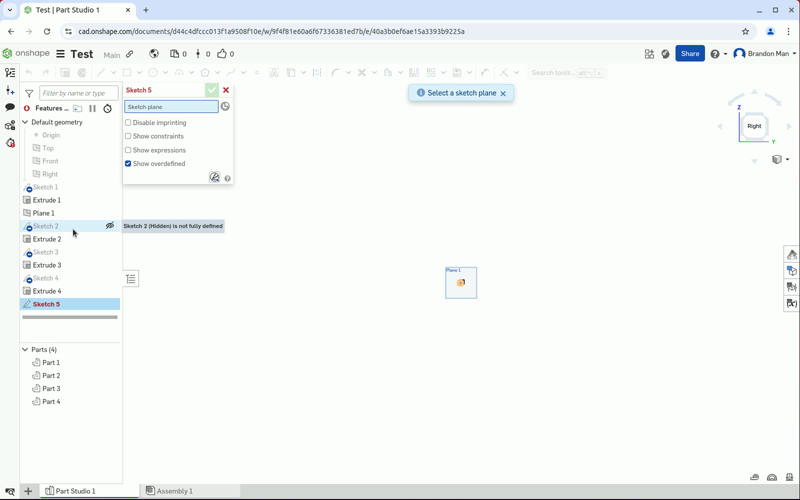
scroll(3)
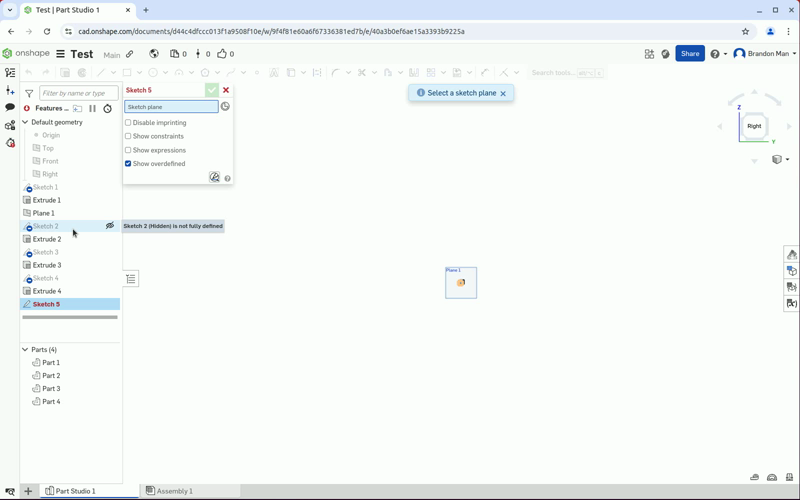
mouse_move(73, 176)
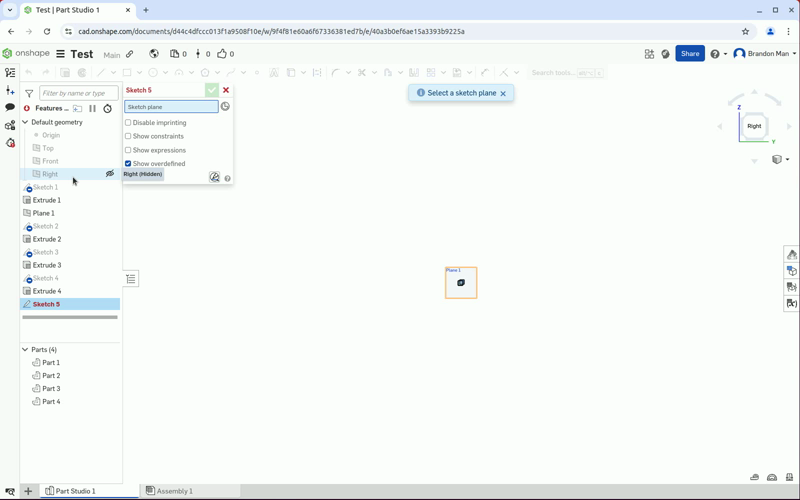
click(73, 176)
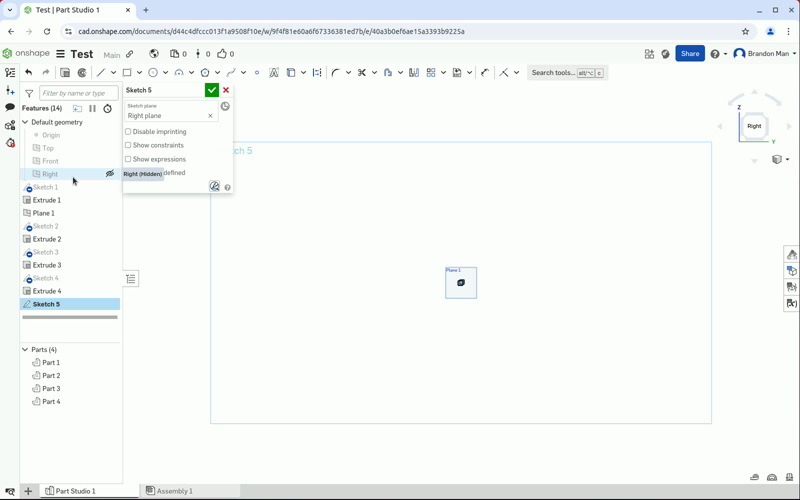
mouse_move(73, 352)
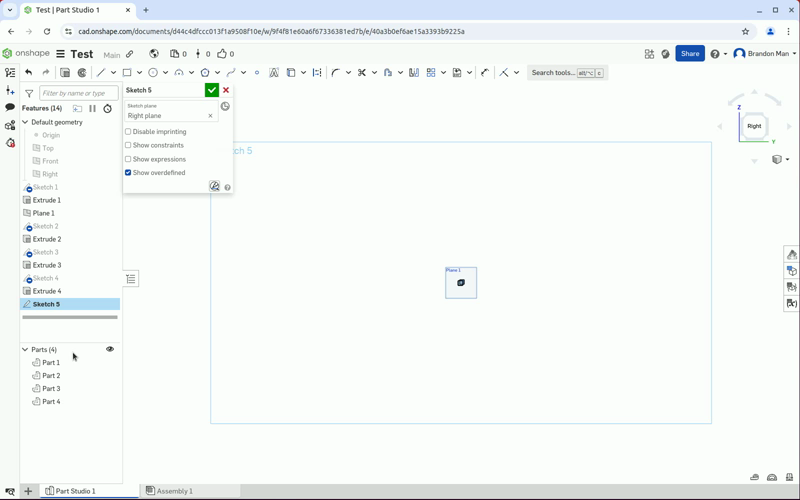
key(y)
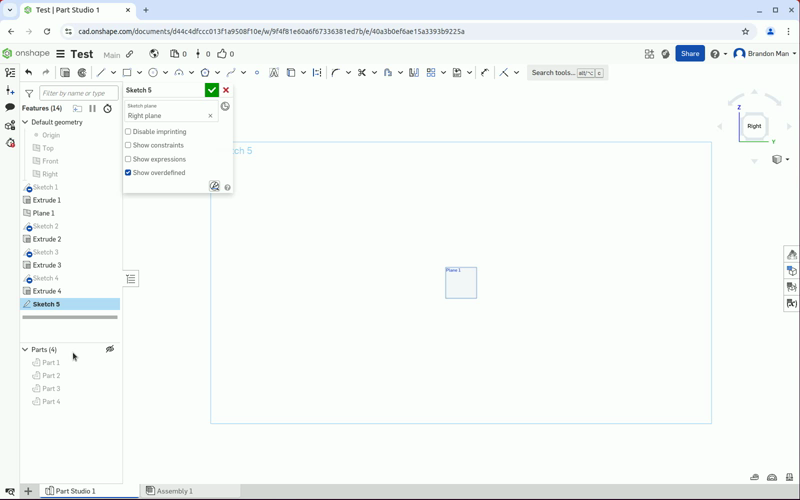
key(l)
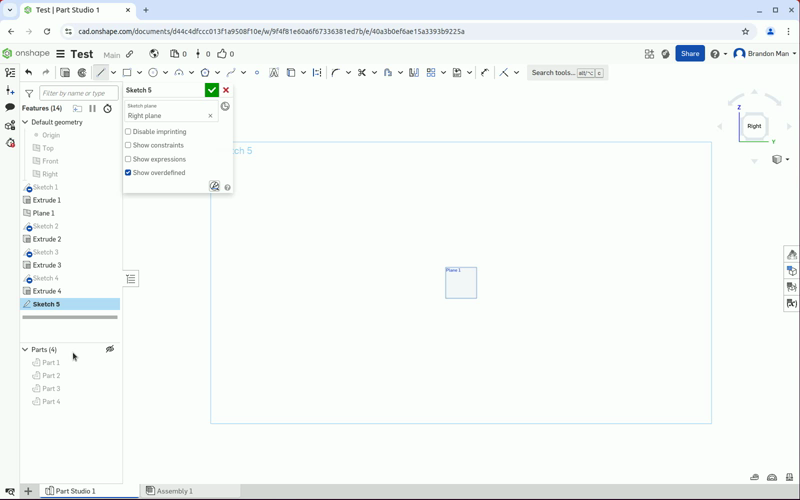
key_down(shift)
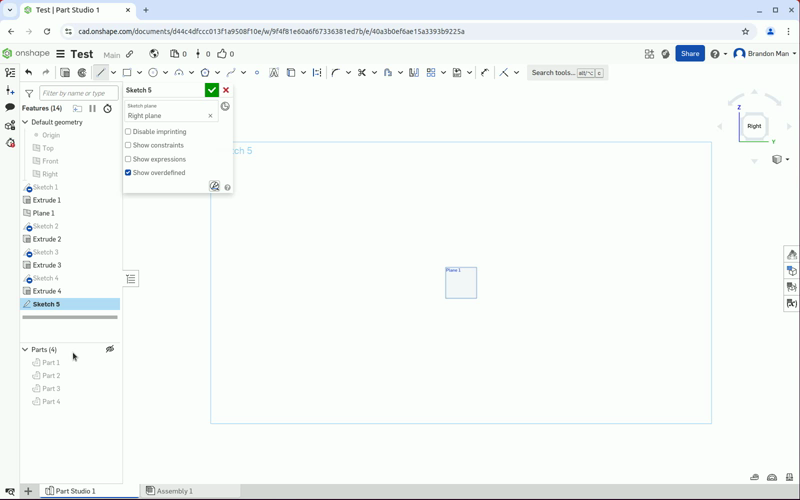
mouse_move(459, 284)
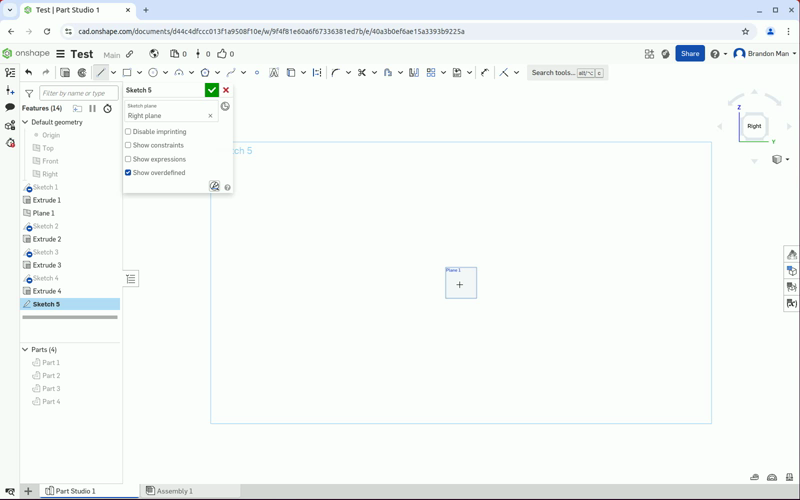
click(459, 284)
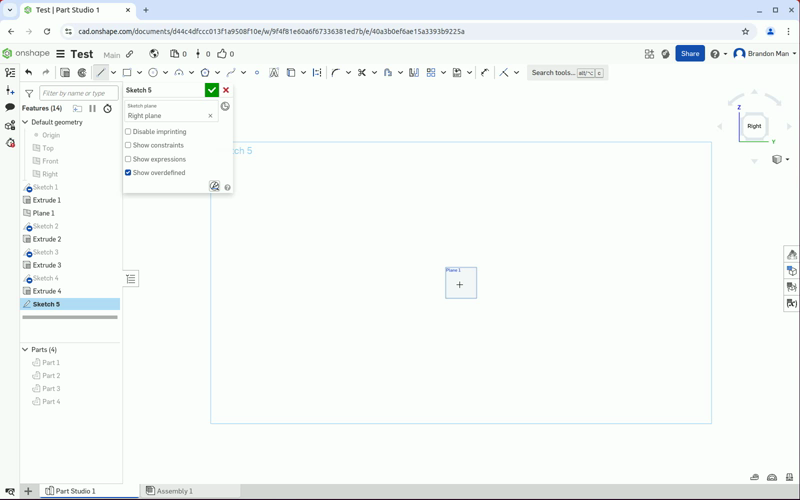
key_up(shift)
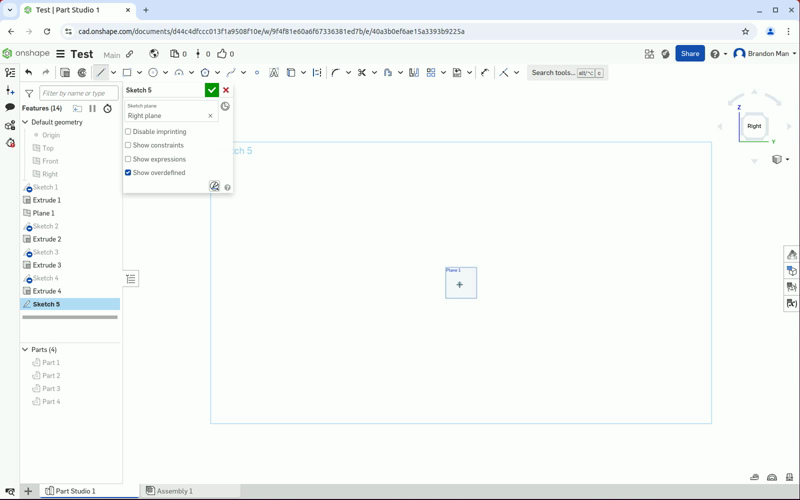
key_down(shift)
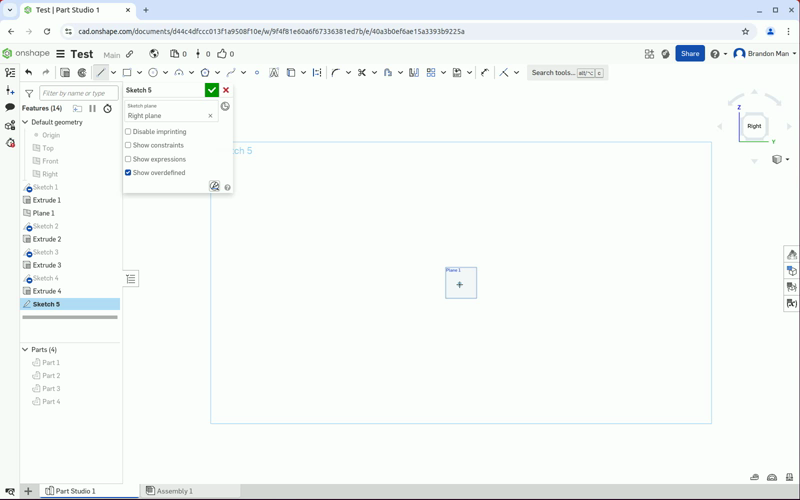
mouse_move(489, 284)
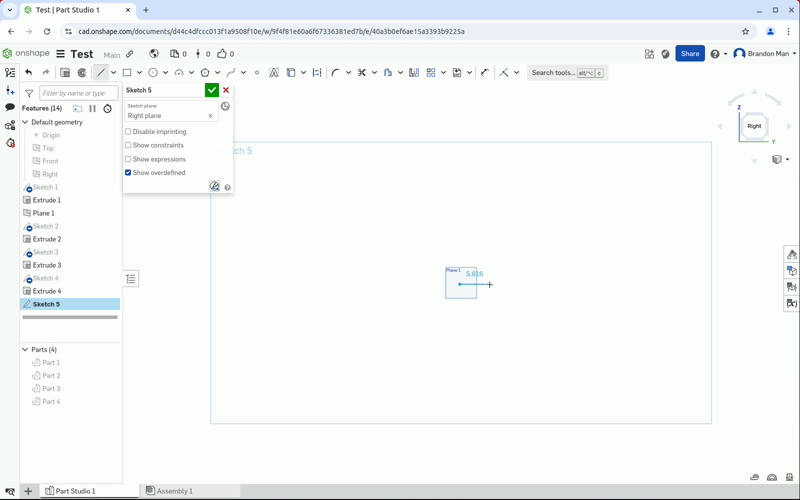
mouse_move(464, 284)
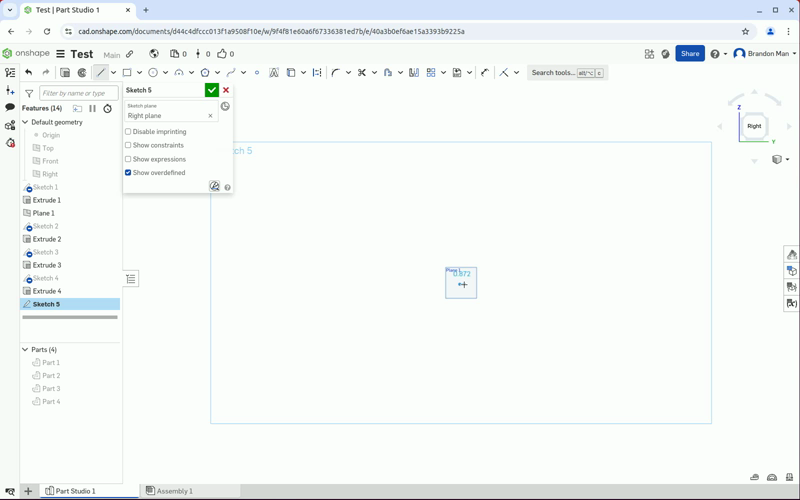
scroll(6)
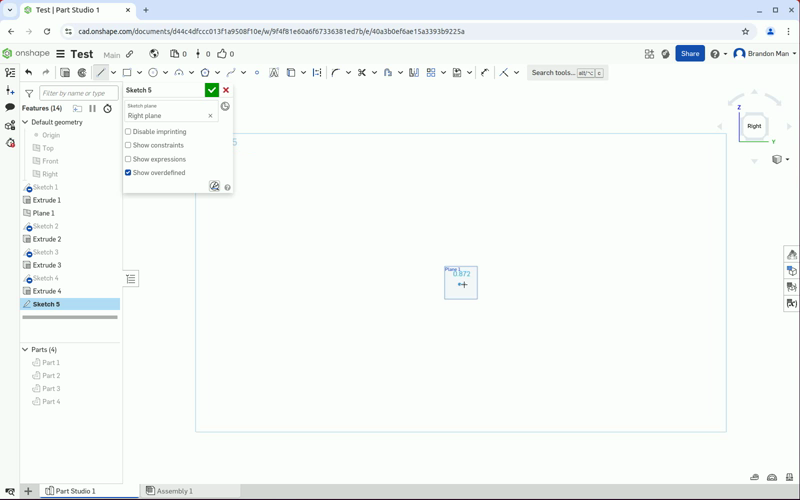
scroll(6)
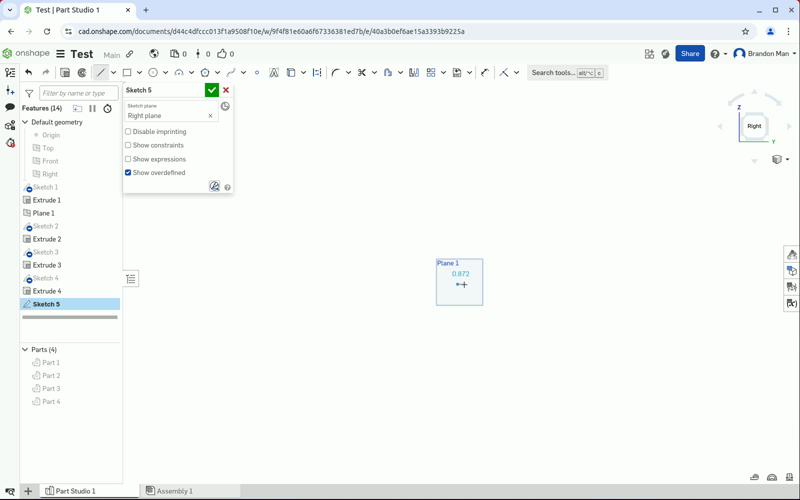
scroll(6)
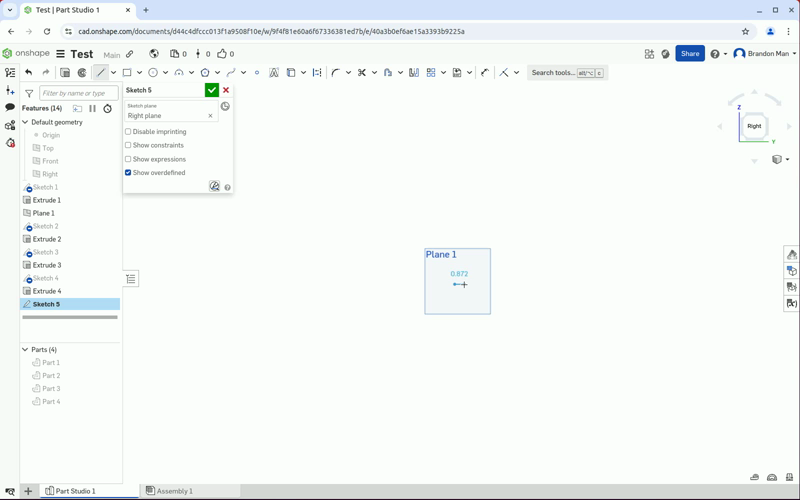
scroll(6)
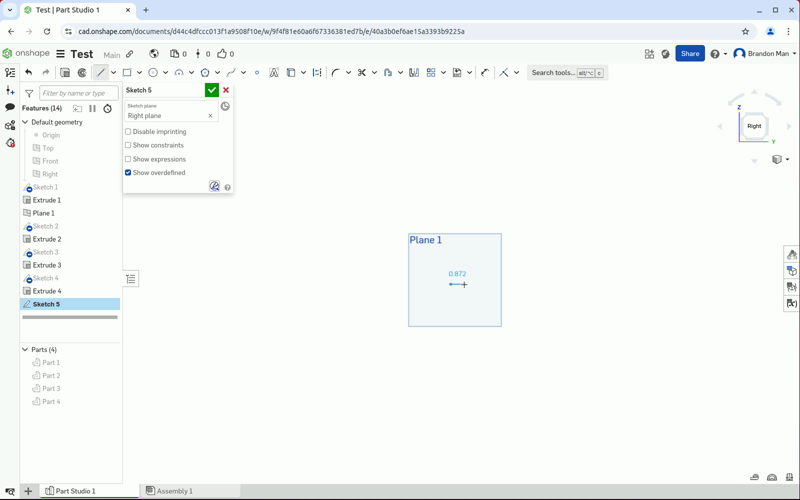
scroll(6)
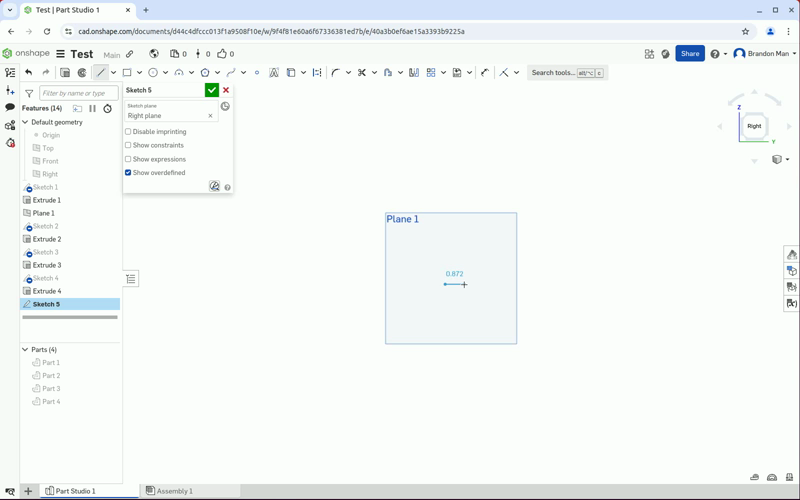
scroll(6)
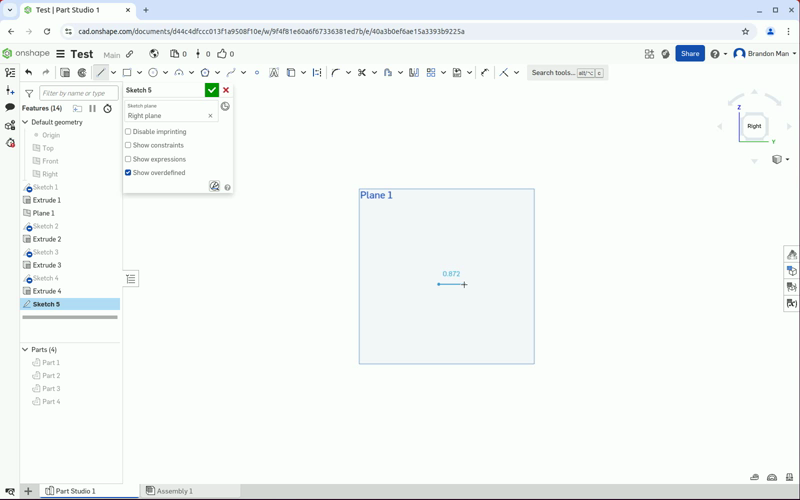
scroll(6)
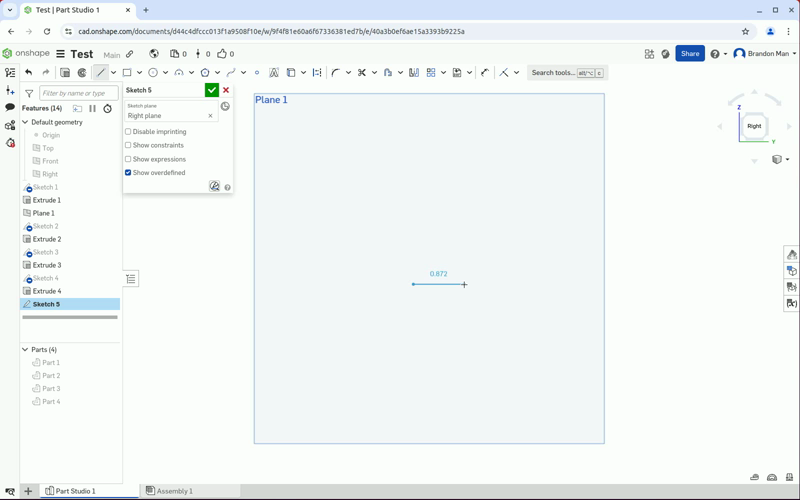
click(464, 284)
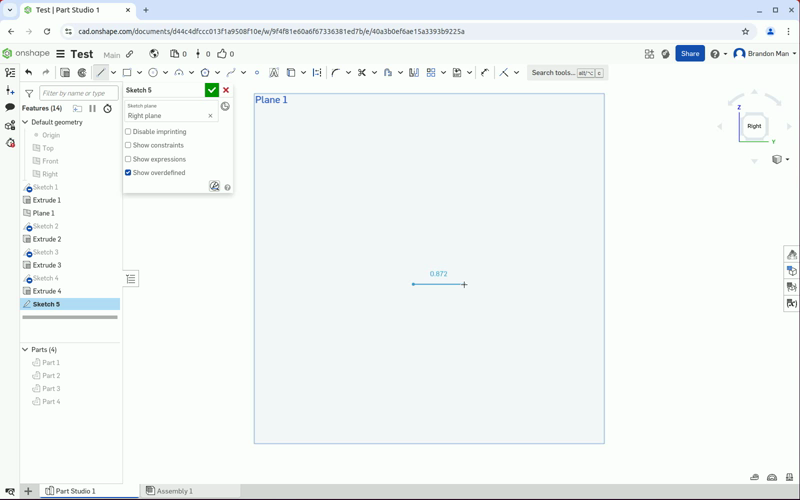
scroll(-6)
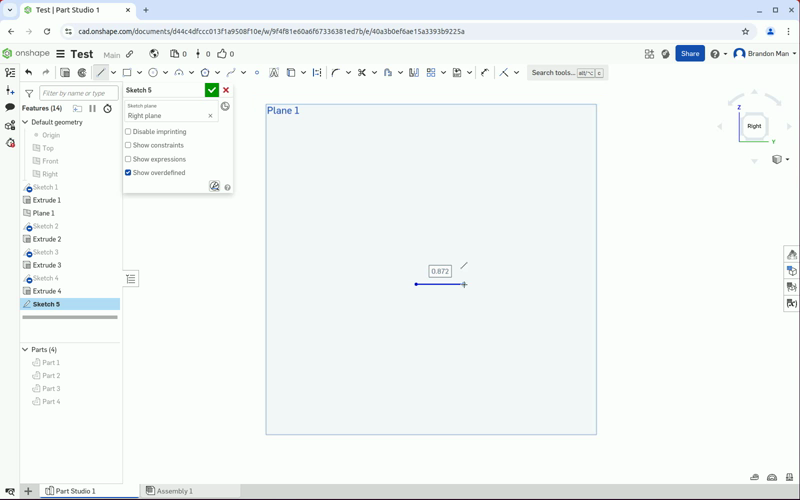
scroll(-6)
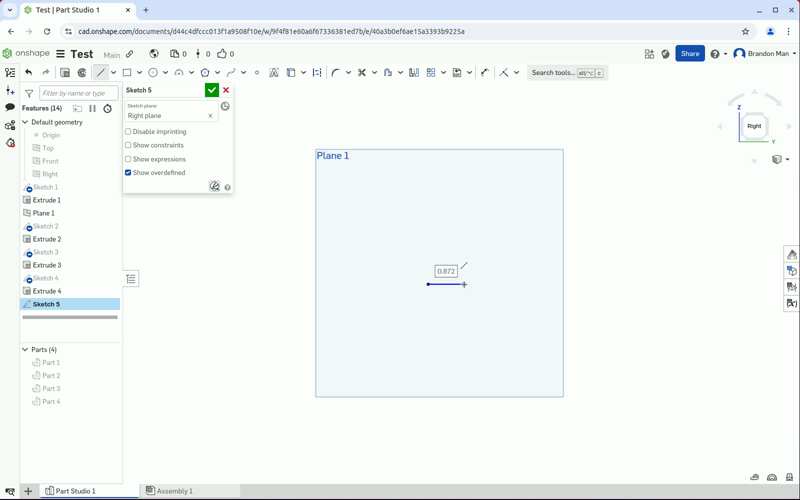
scroll(-6)
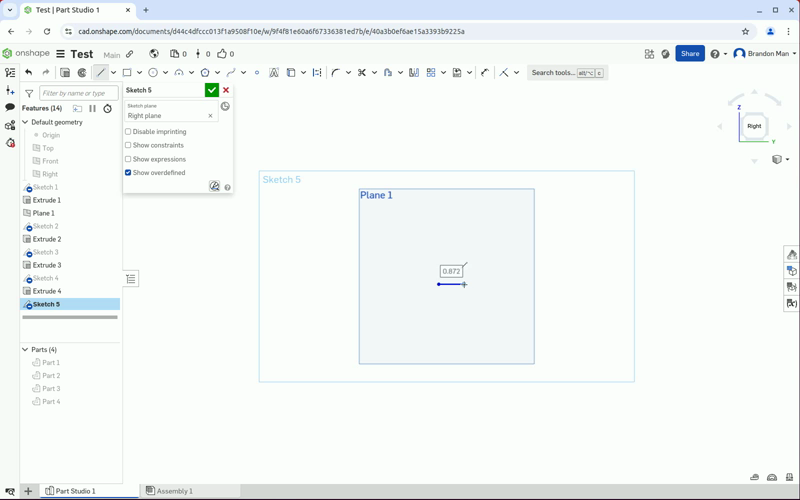
scroll(-6)
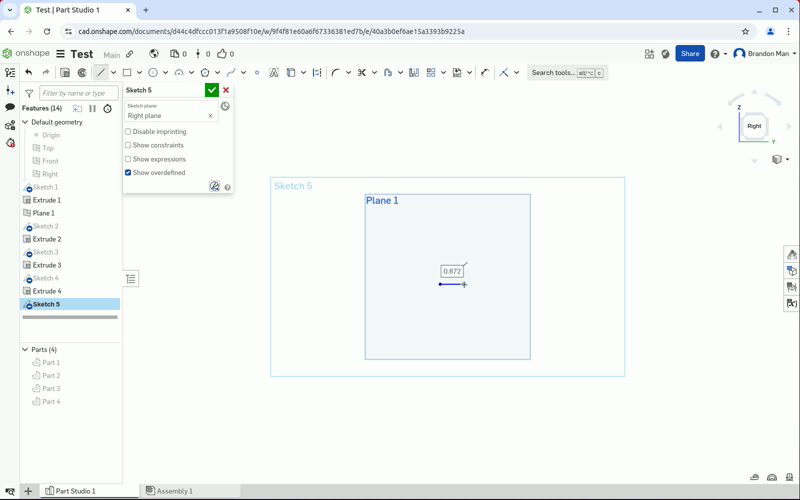
scroll(-6)
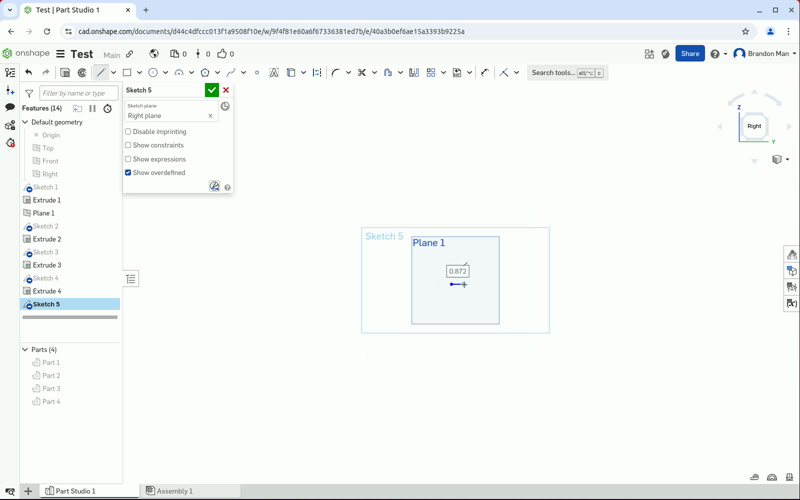
scroll(-6)
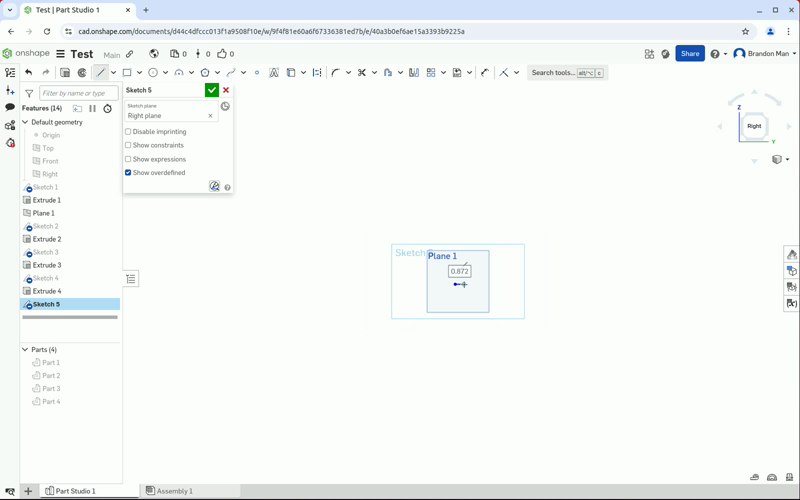
scroll(-6)
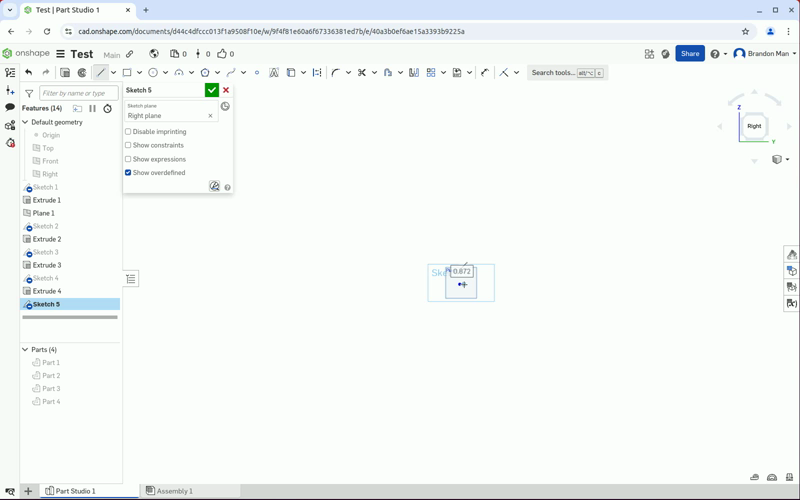
key_up(shift)
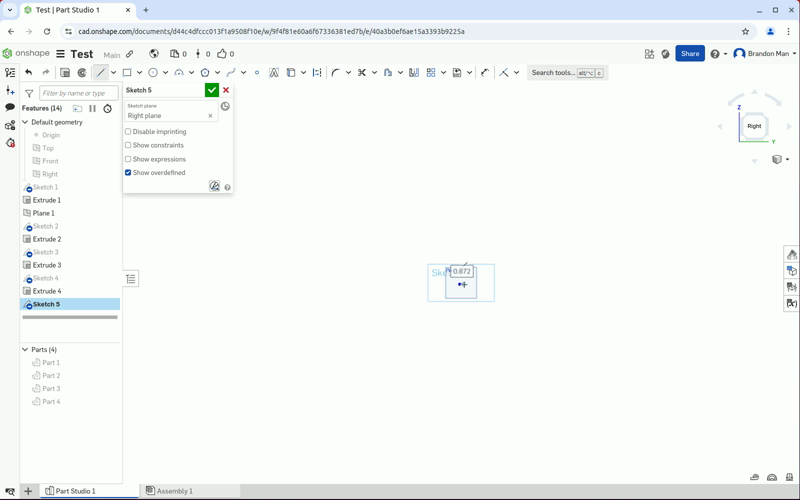
key_down(shift)
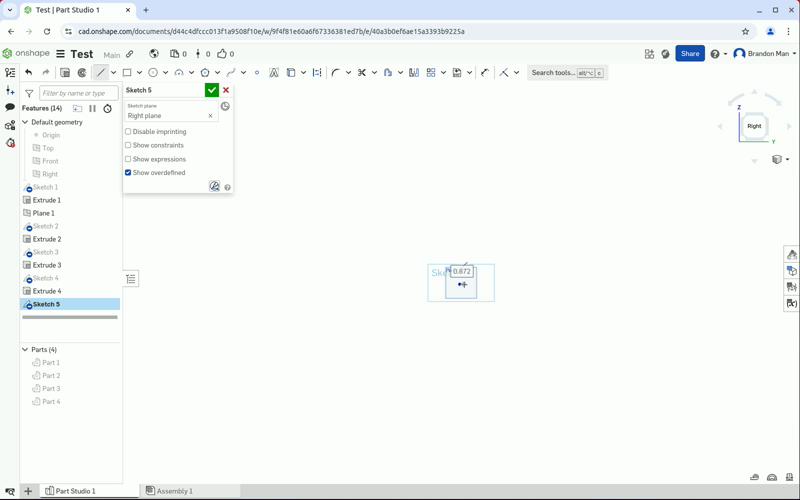
mouse_move(494, 284)
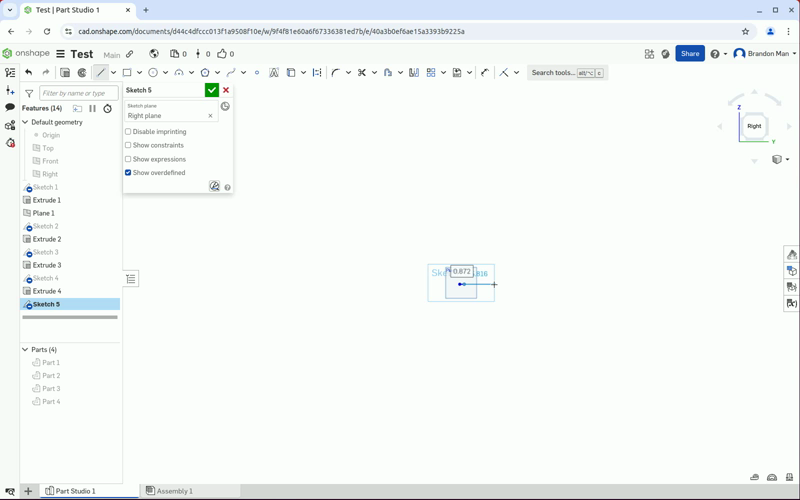
mouse_move(464, 279)
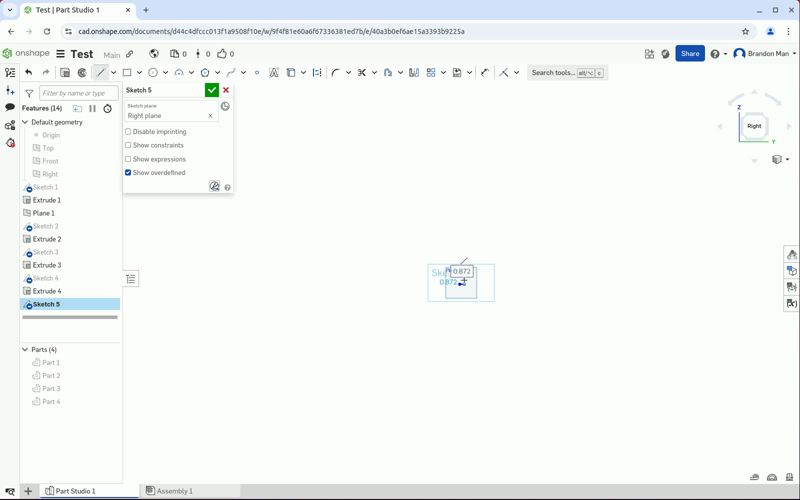
scroll(6)
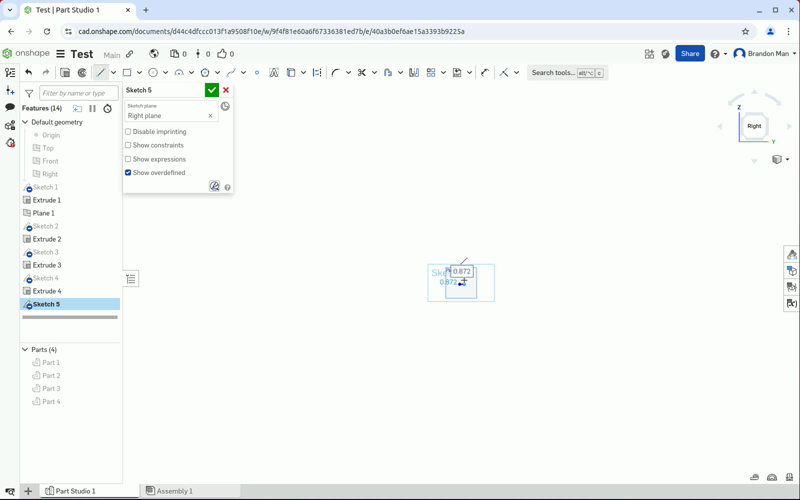
scroll(6)
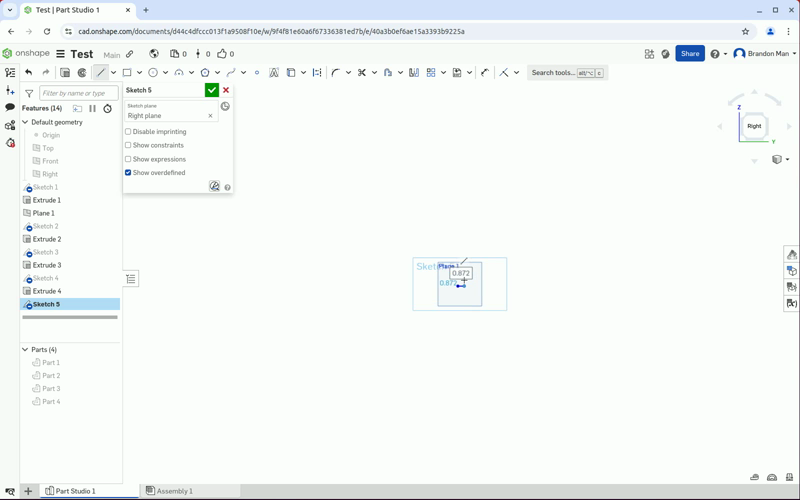
scroll(6)
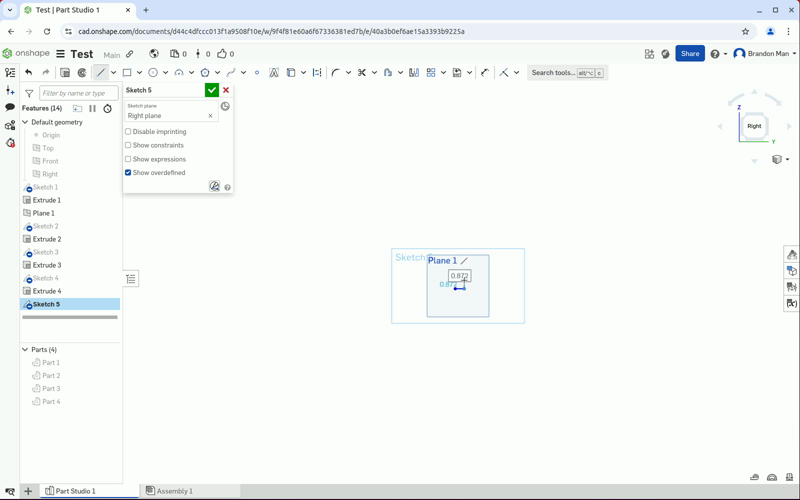
scroll(6)
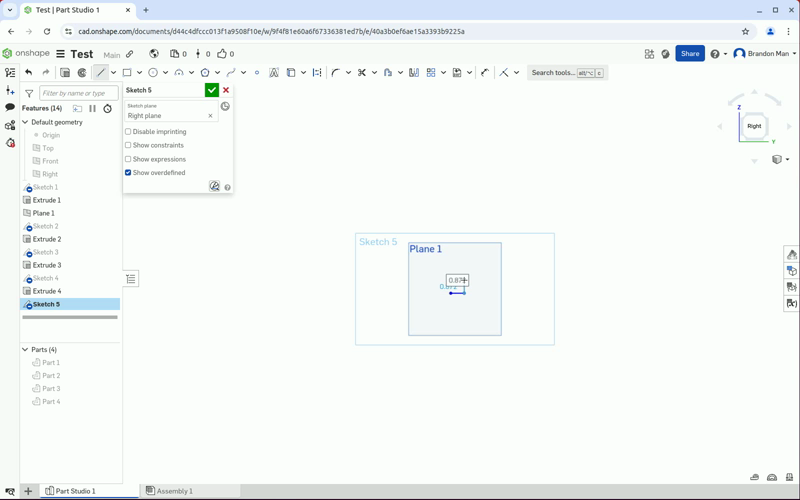
scroll(6)
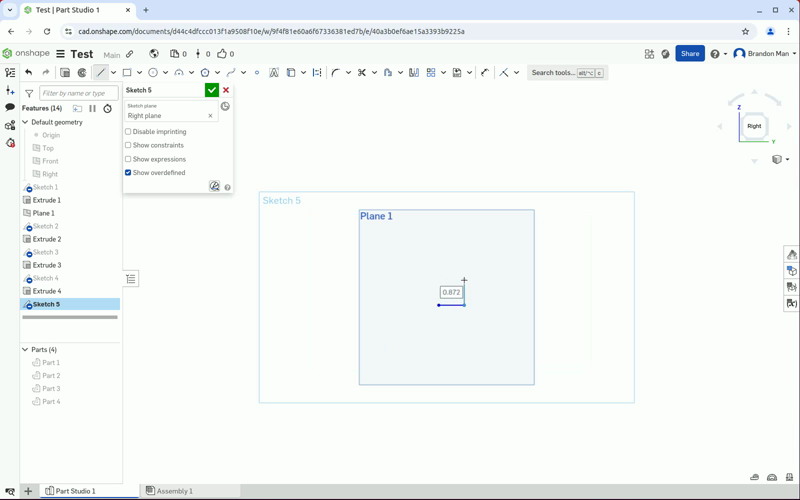
scroll(6)
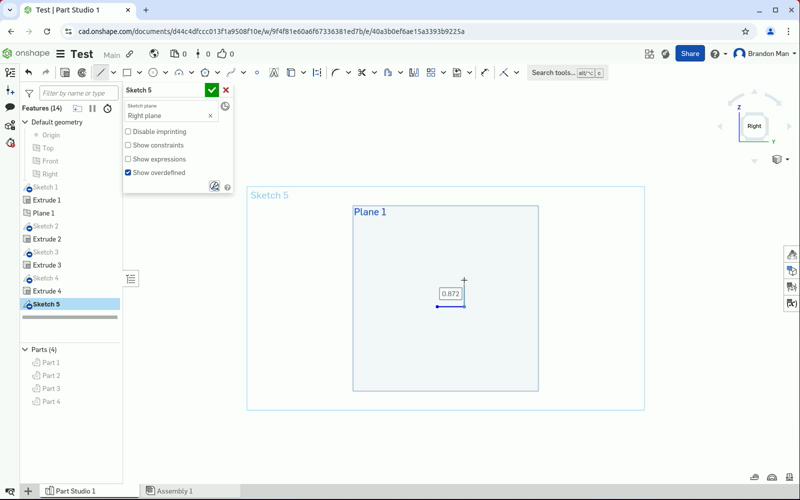
scroll(6)
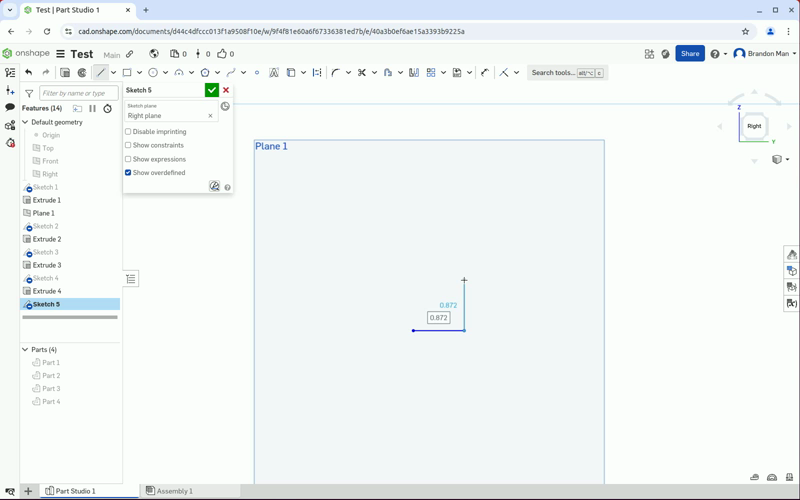
click(464, 279)
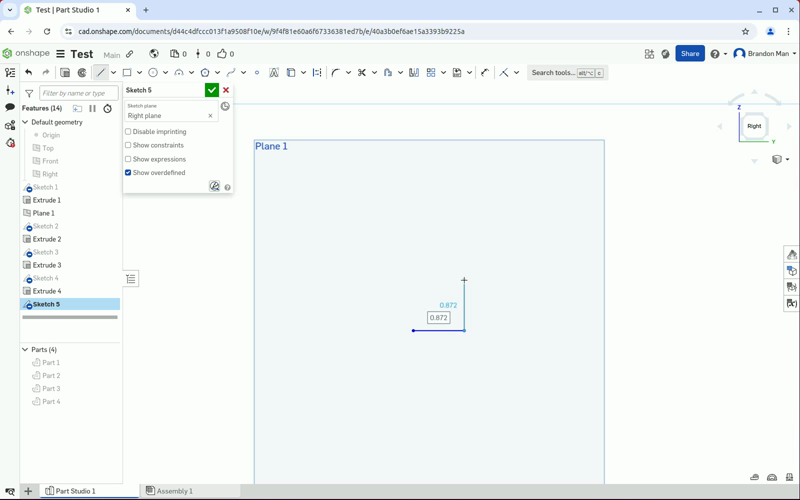
scroll(-6)
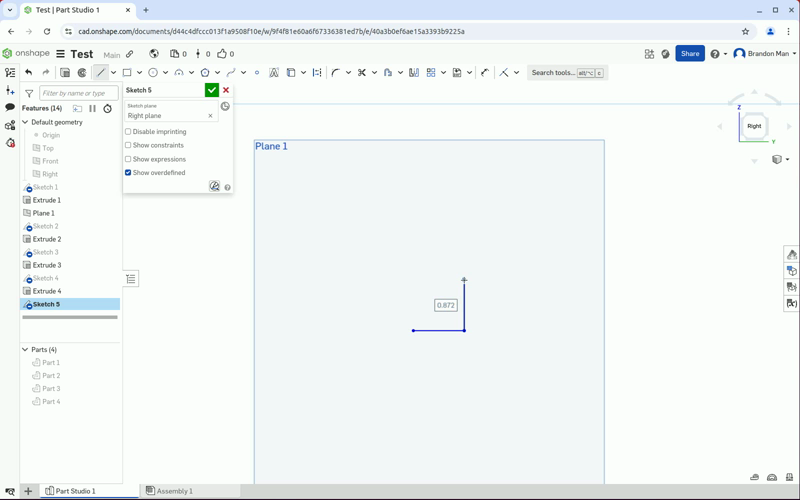
scroll(-6)
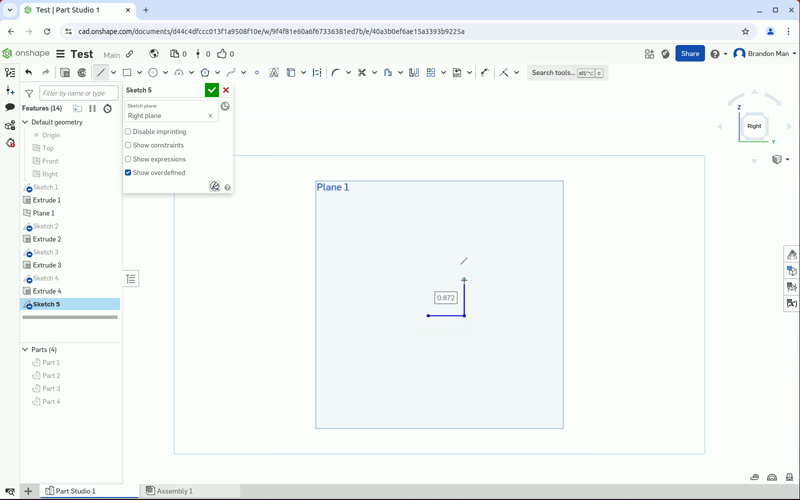
scroll(-6)
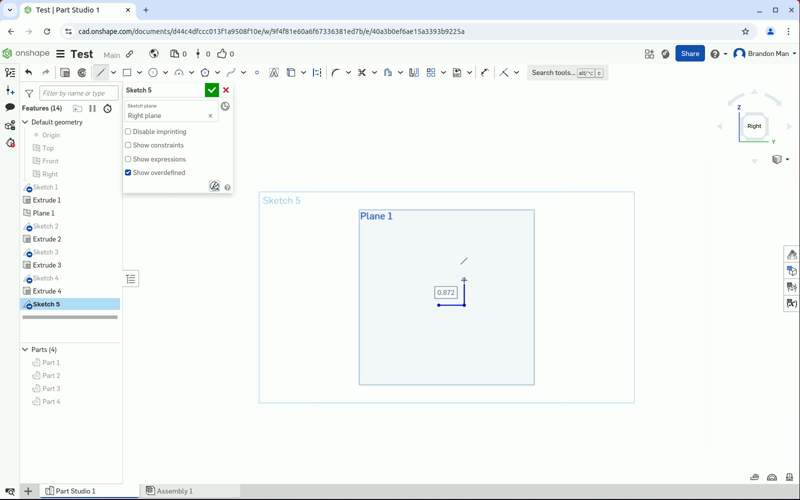
scroll(-6)
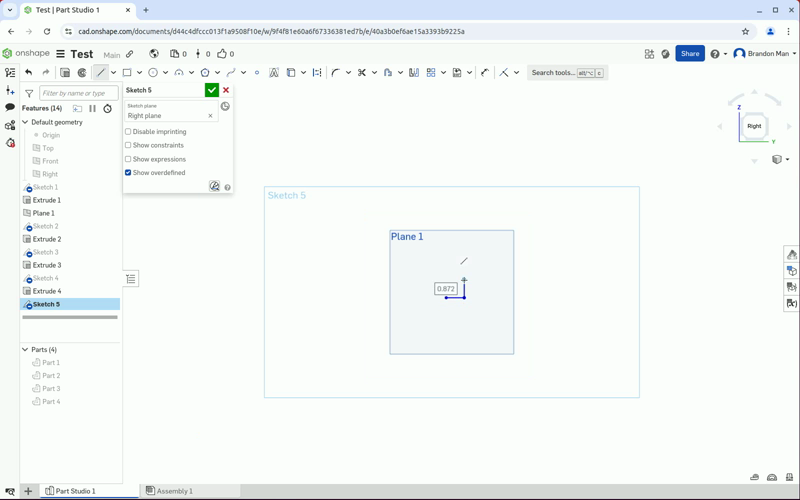
scroll(-6)
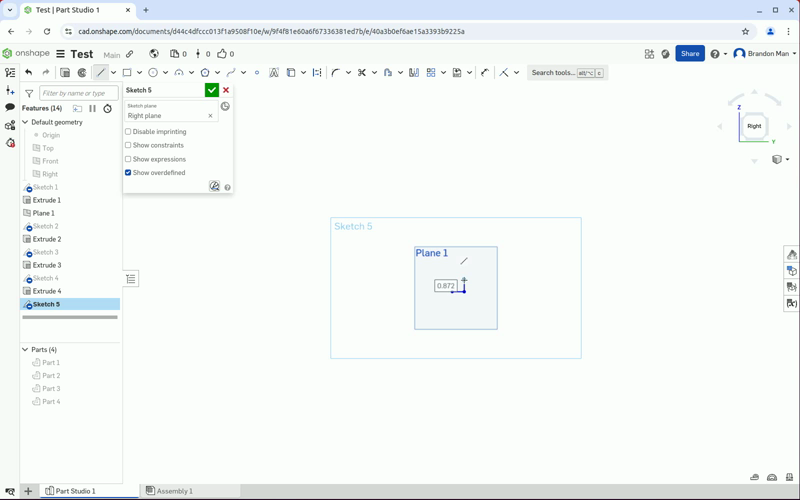
scroll(-6)
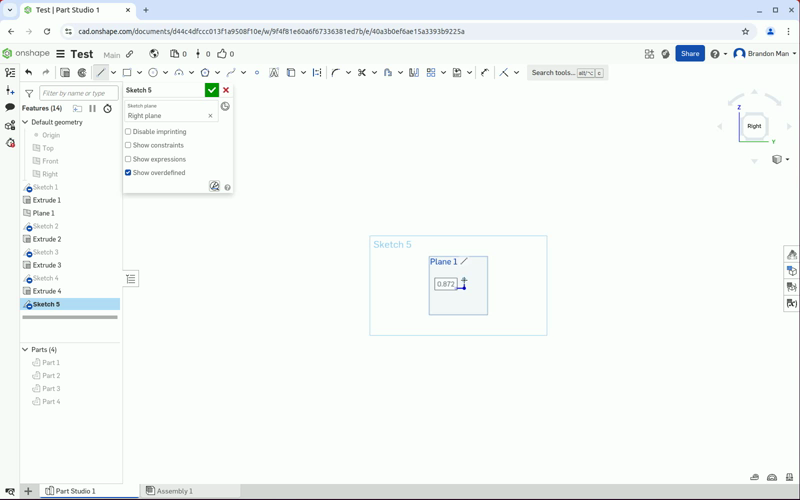
scroll(-6)
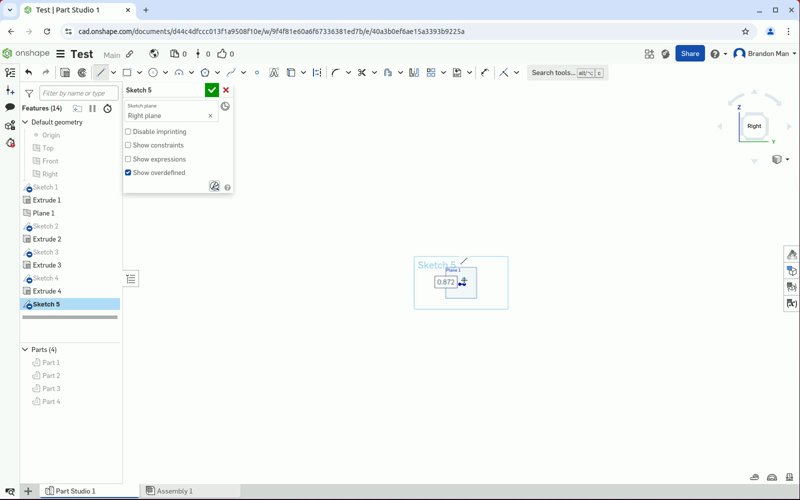
key_up(shift)
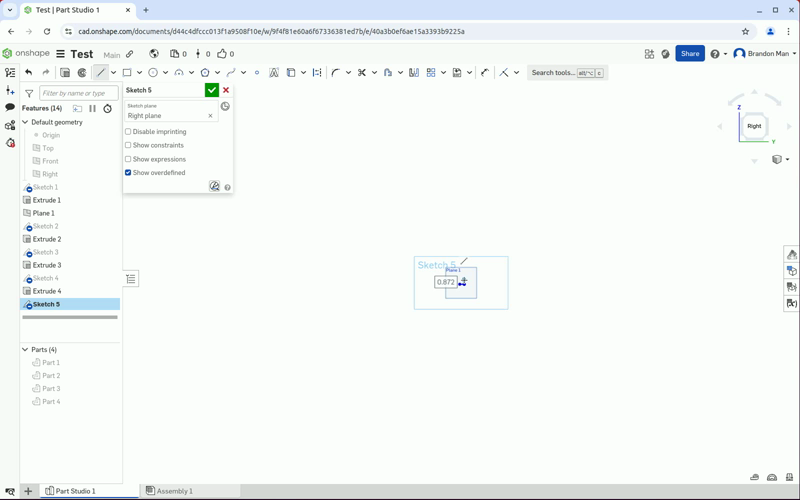
key_down(shift)
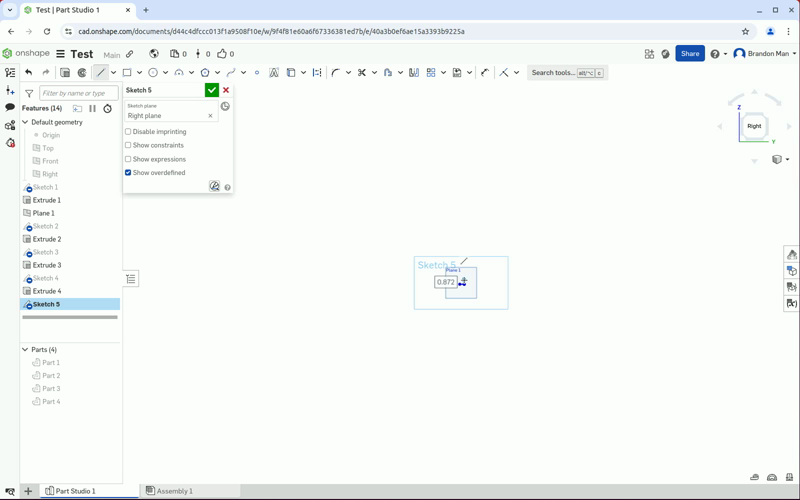
mouse_move(494, 279)
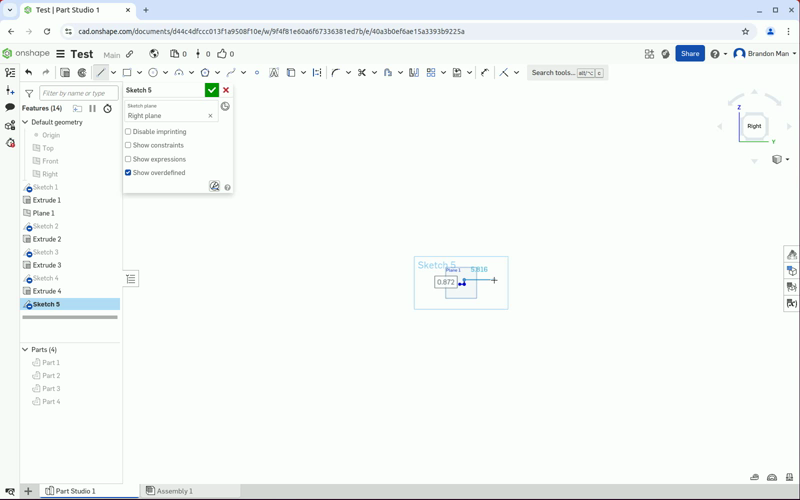
mouse_move(459, 279)
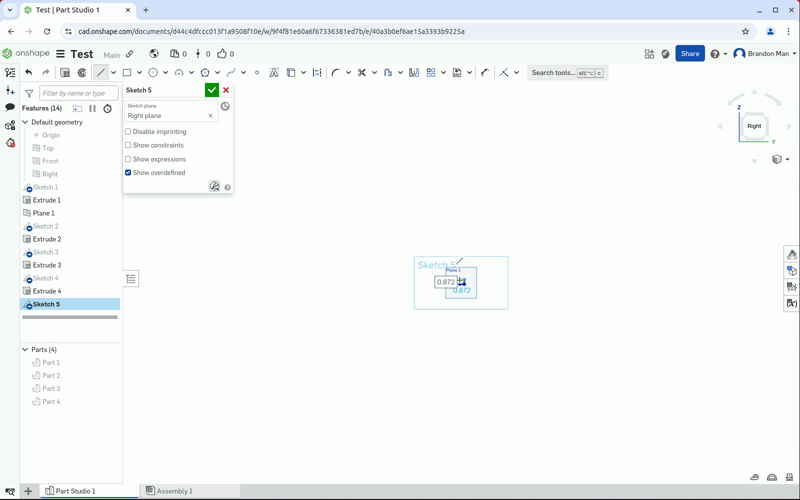
scroll(6)
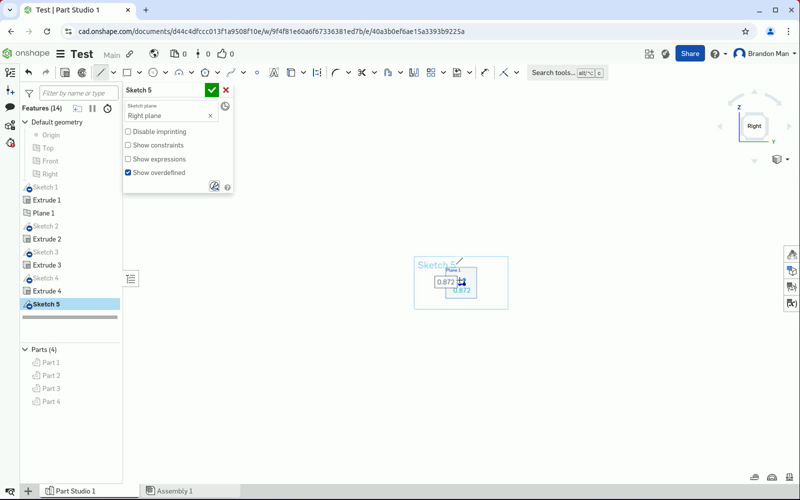
scroll(6)
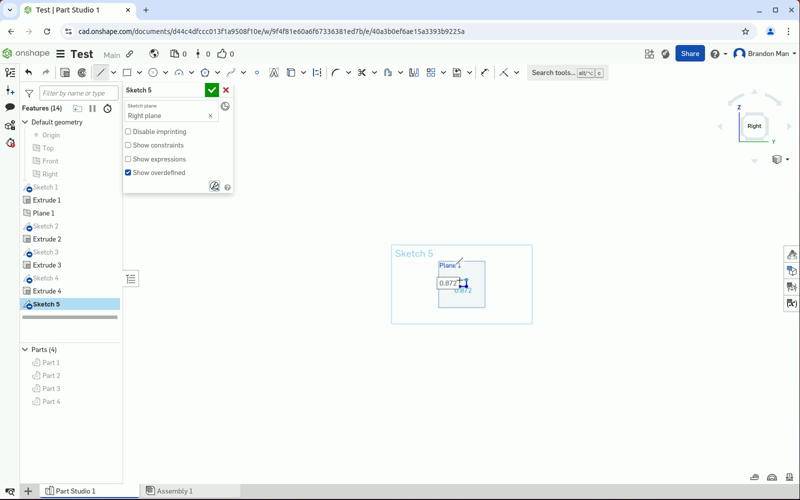
scroll(6)
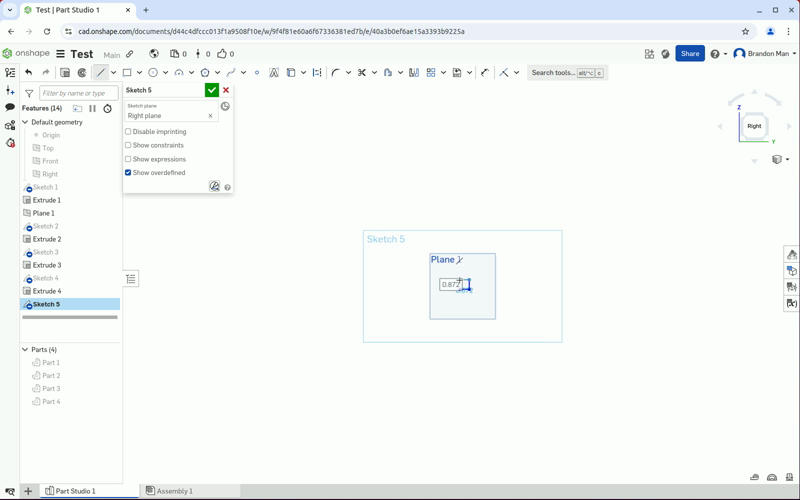
scroll(6)
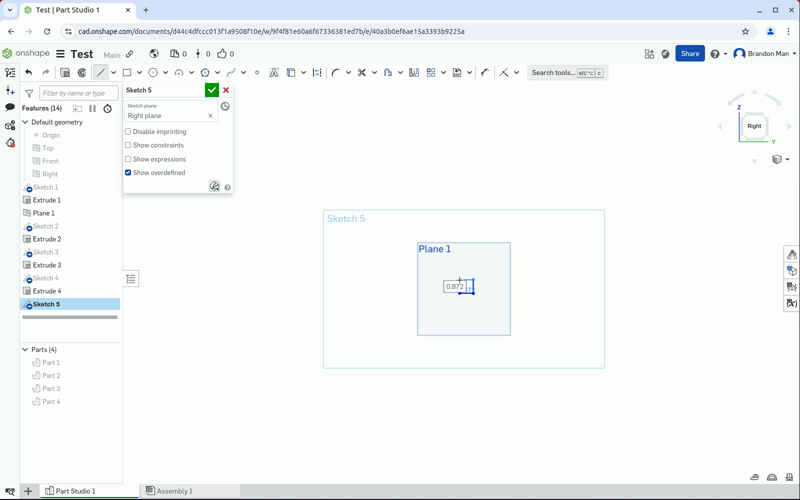
scroll(6)
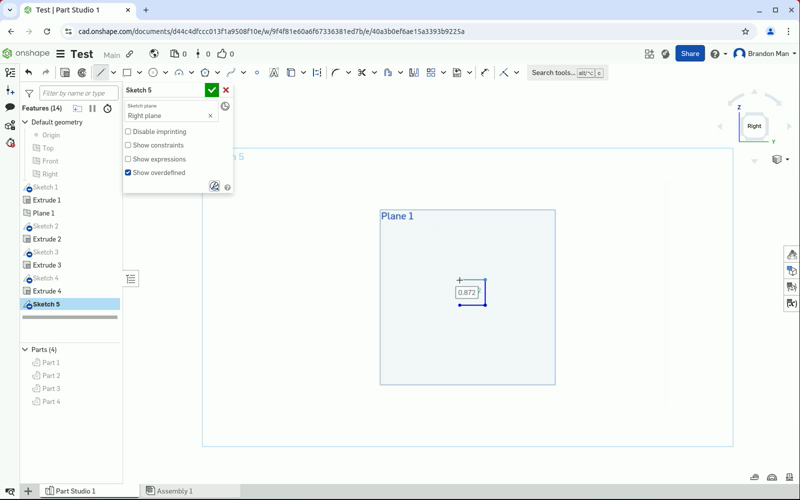
scroll(6)
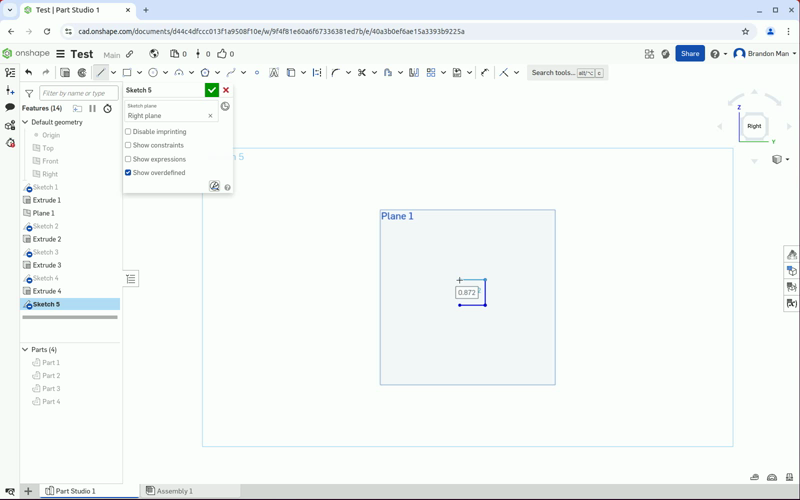
scroll(6)
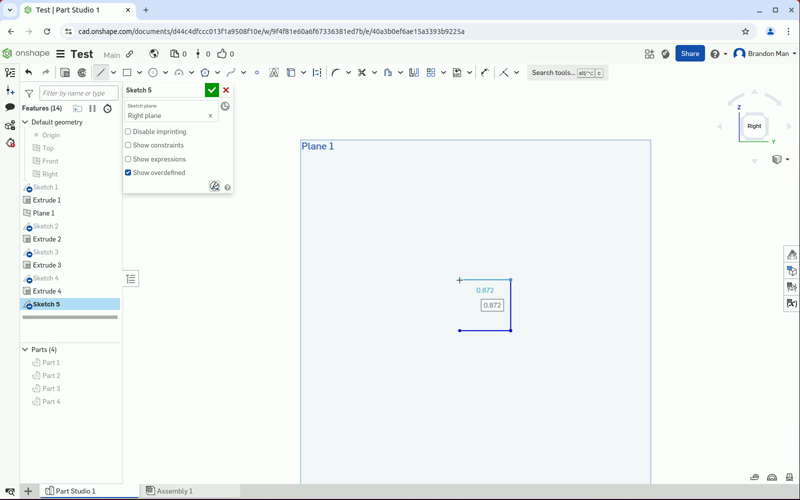
click(459, 279)
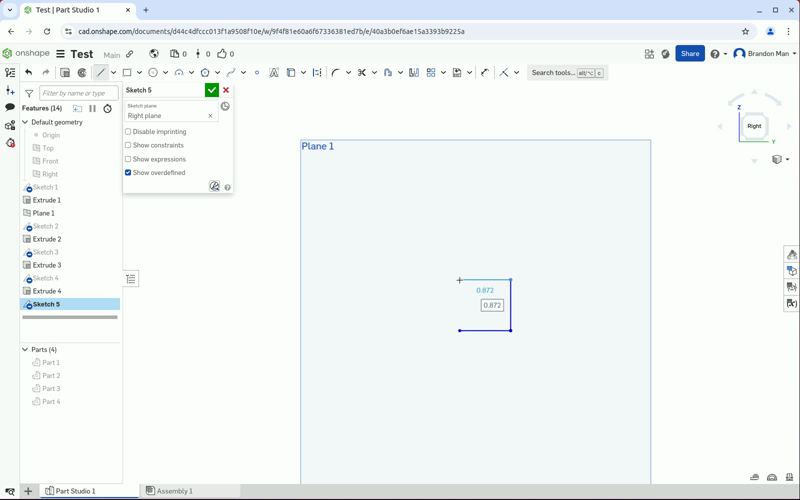
scroll(-6)
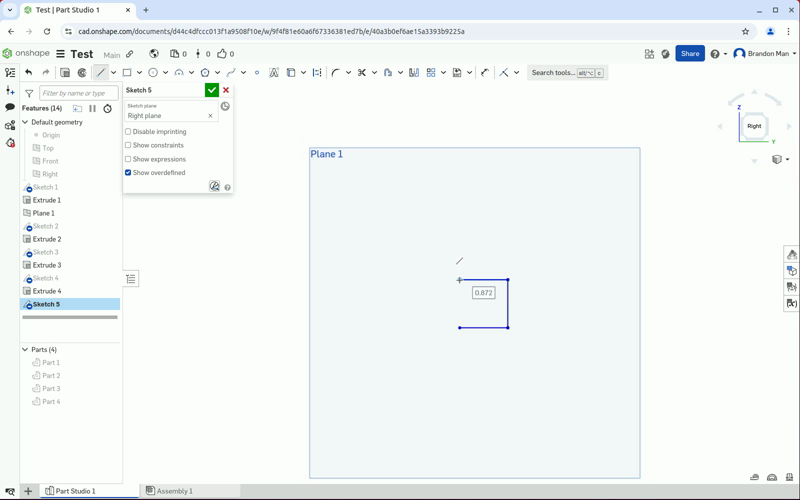
scroll(-6)
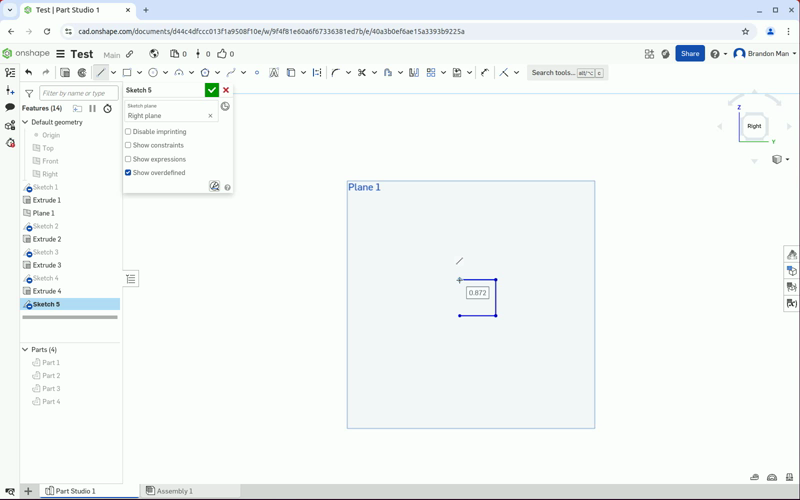
scroll(-6)
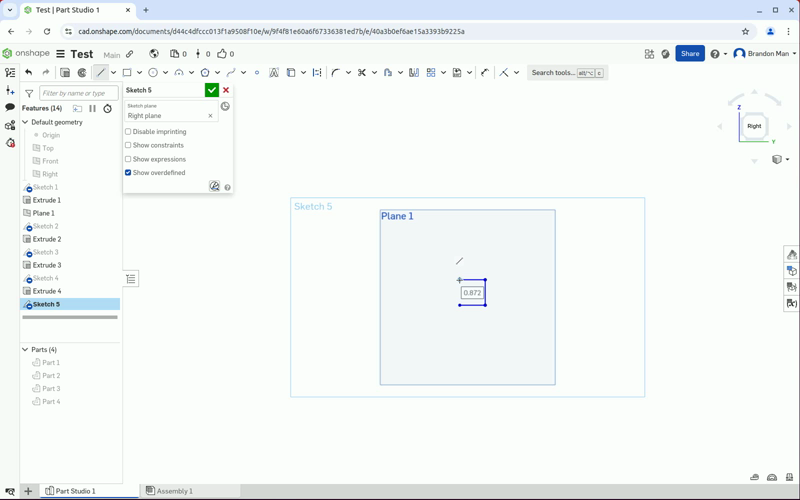
scroll(-6)
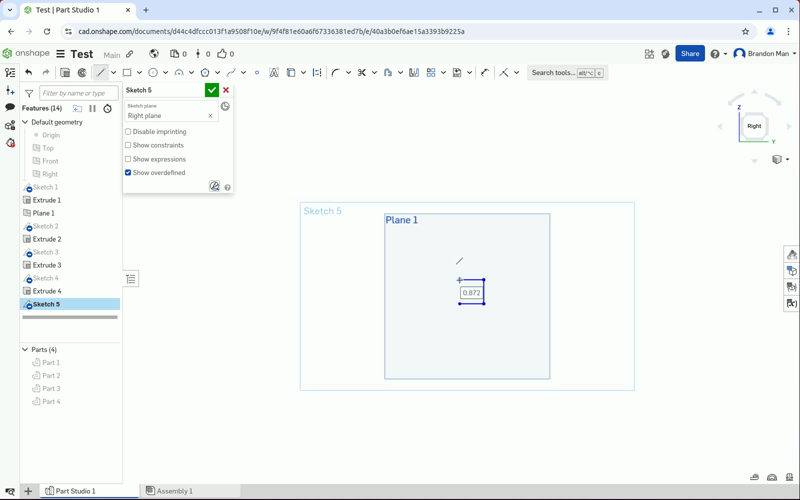
scroll(-6)
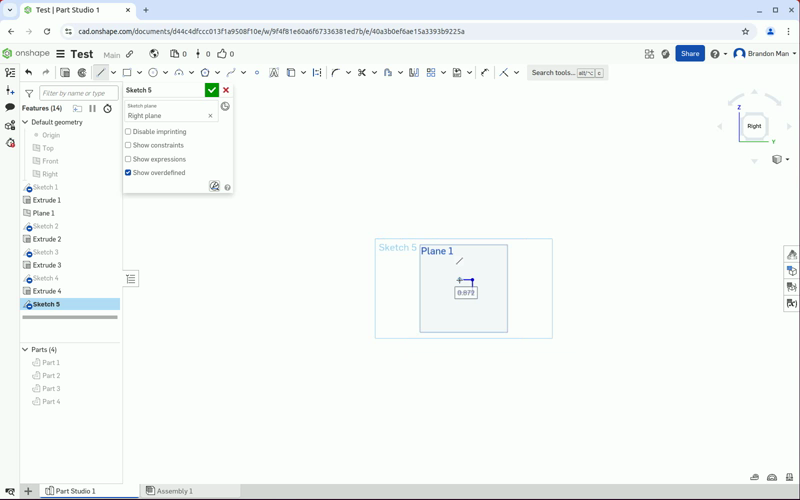
scroll(-6)
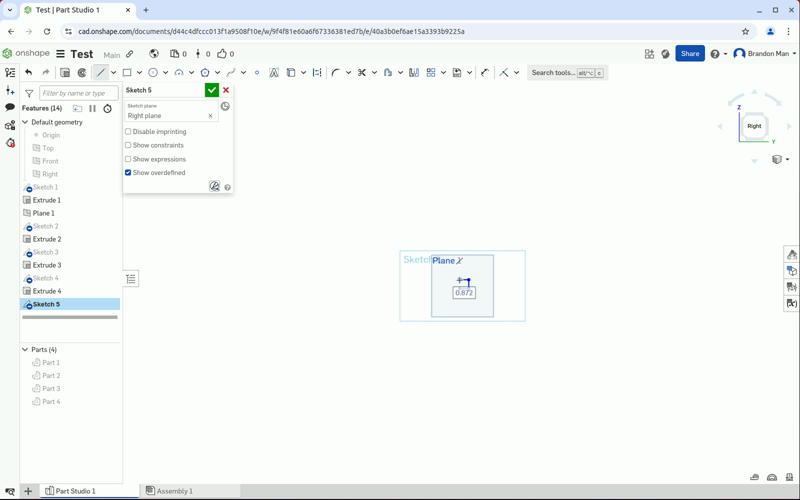
scroll(-6)
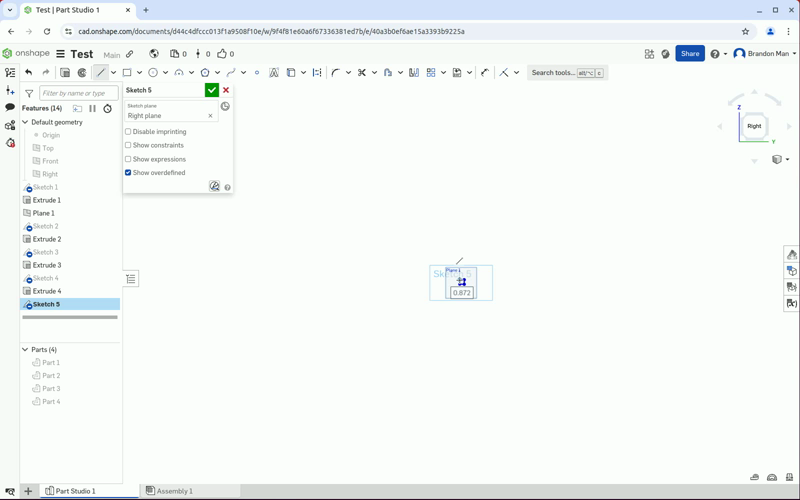
key_up(shift)
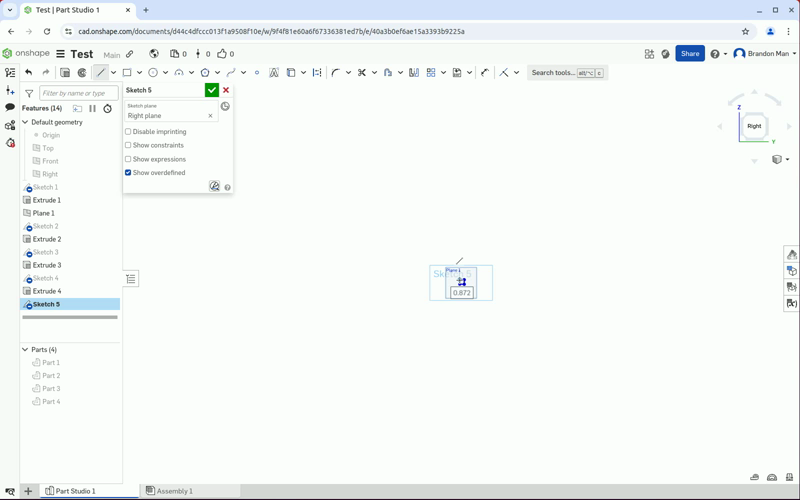
mouse_move(489, 279)
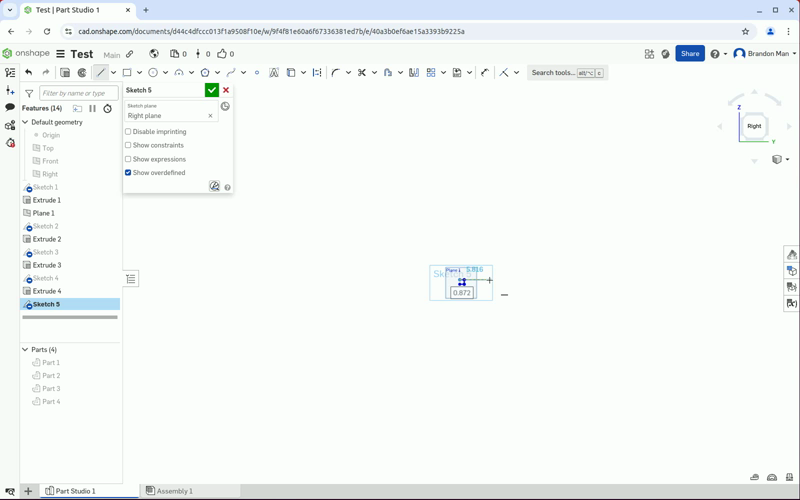
key_down(shift)
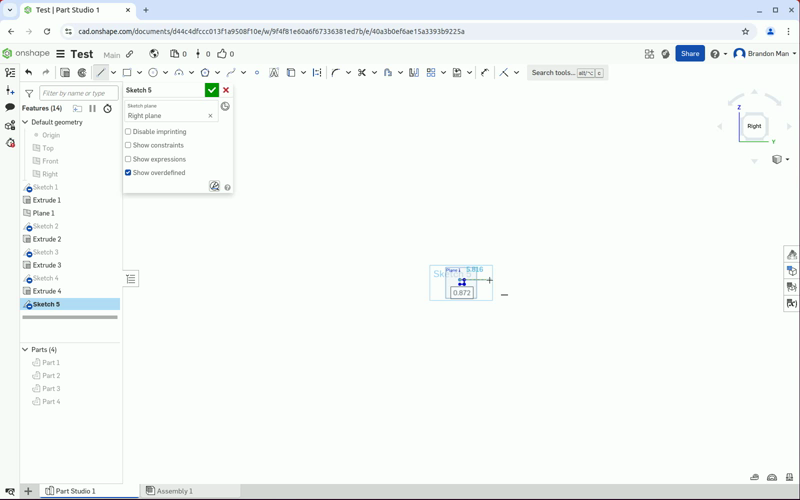
mouse_move(459, 284)
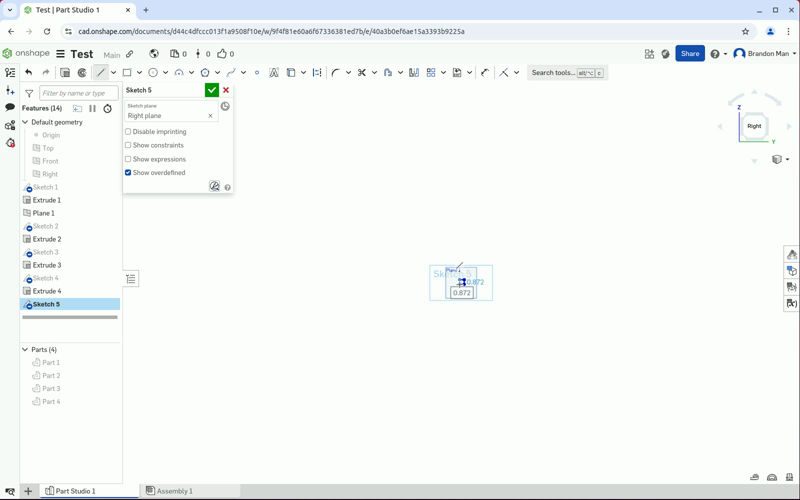
scroll(6)
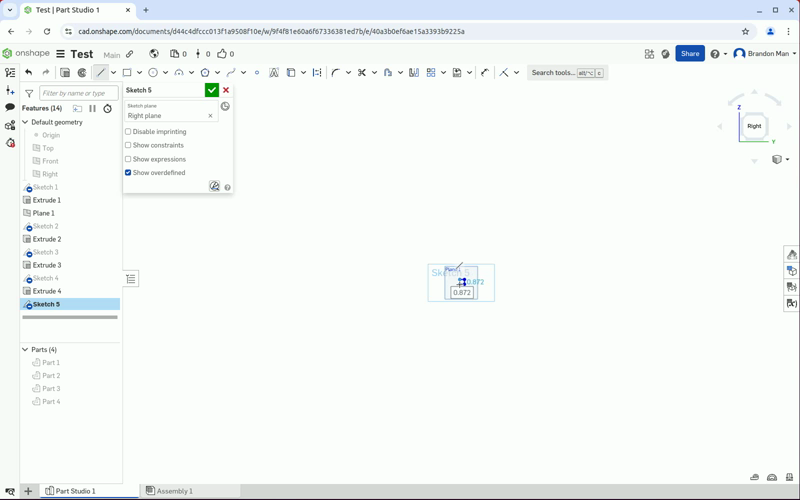
scroll(6)
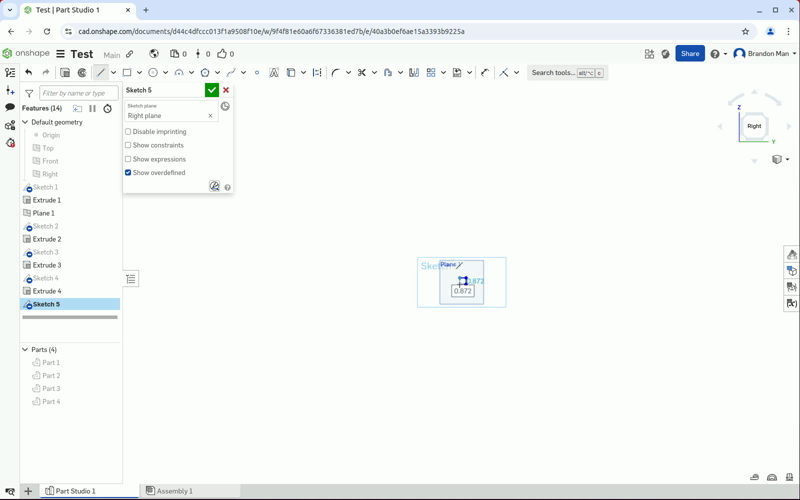
scroll(6)
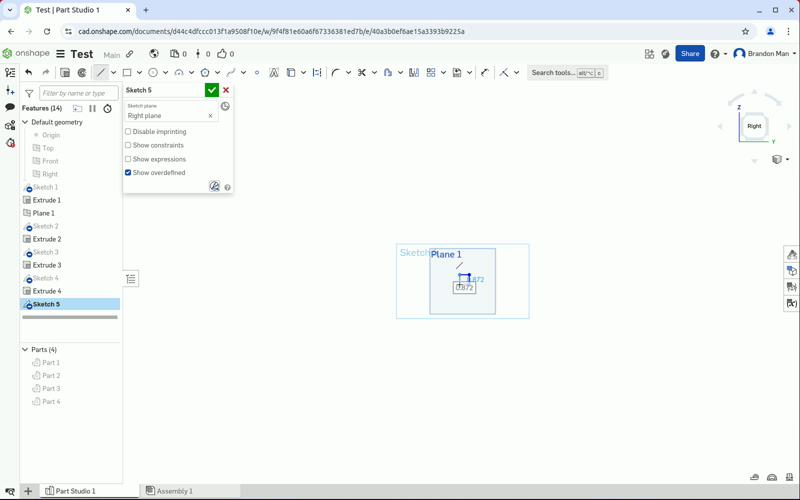
scroll(6)
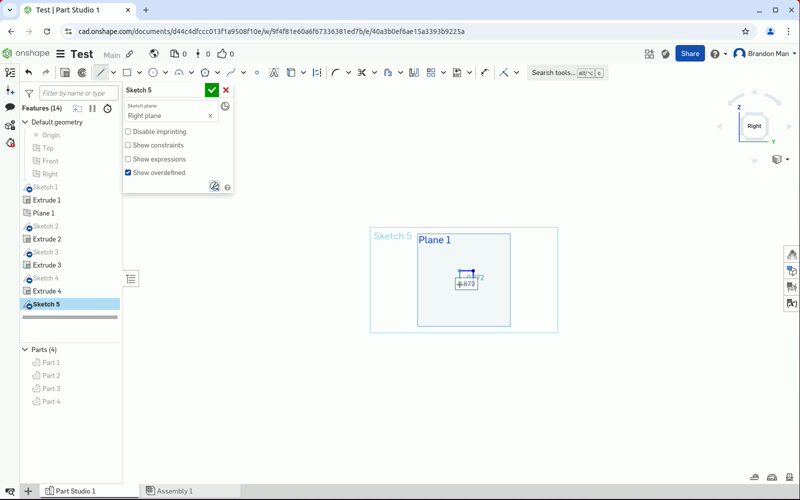
scroll(6)
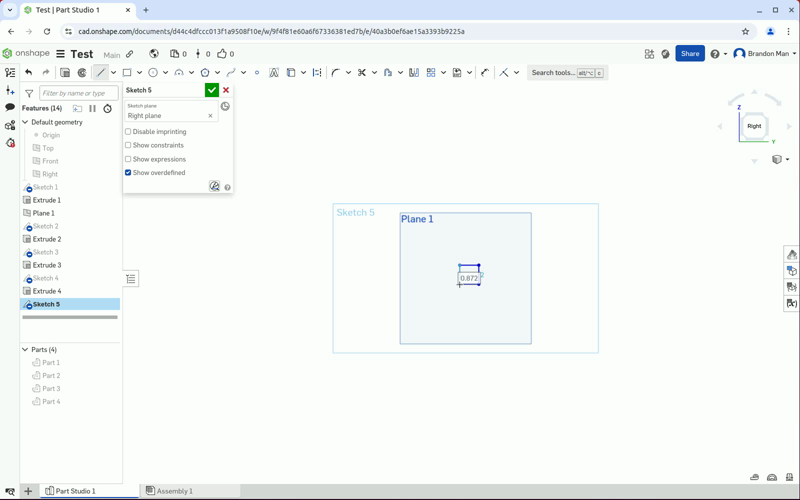
scroll(6)
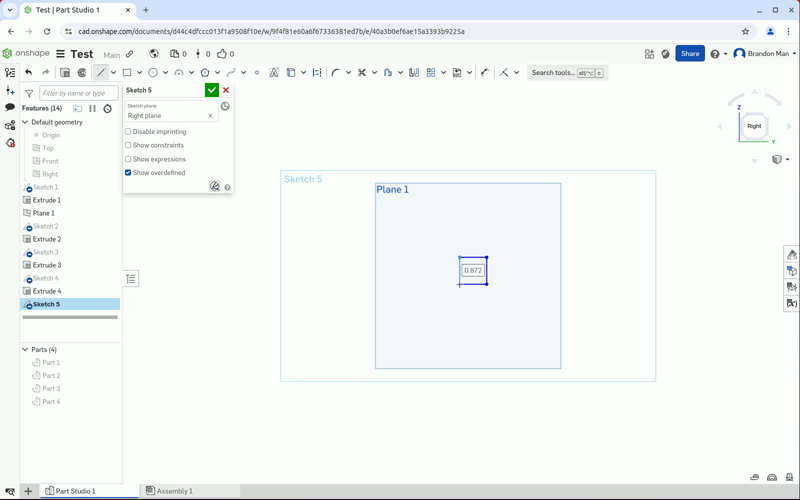
scroll(6)
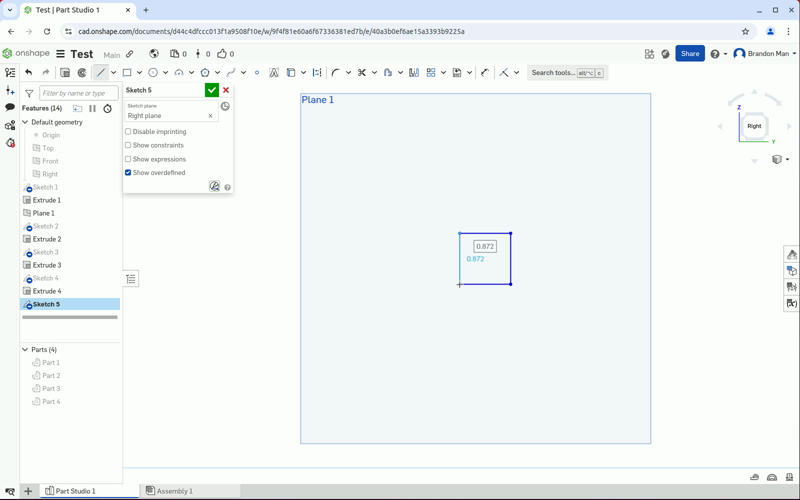
key_up(shift)
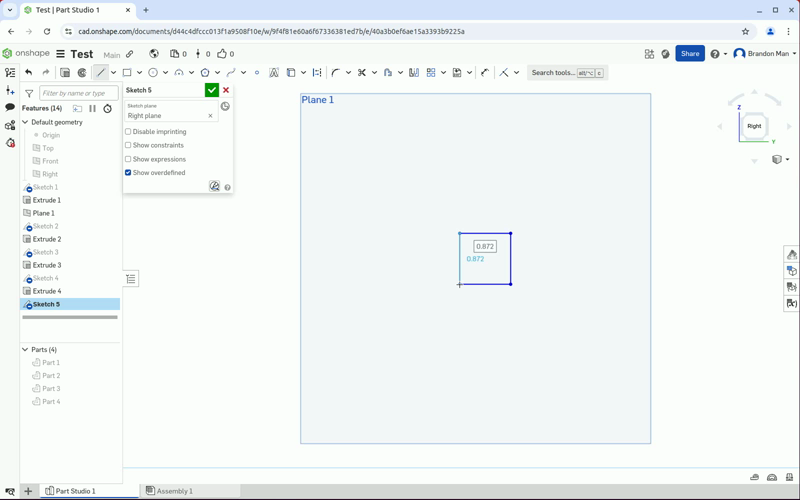
click(459, 284)
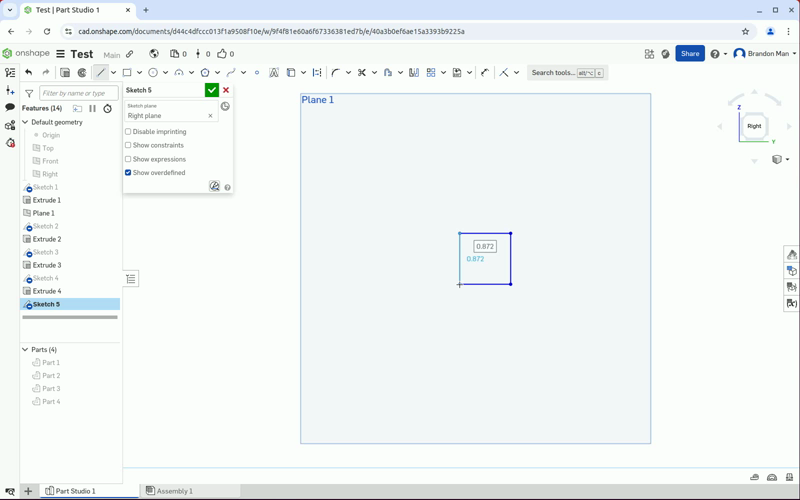
scroll(-6)
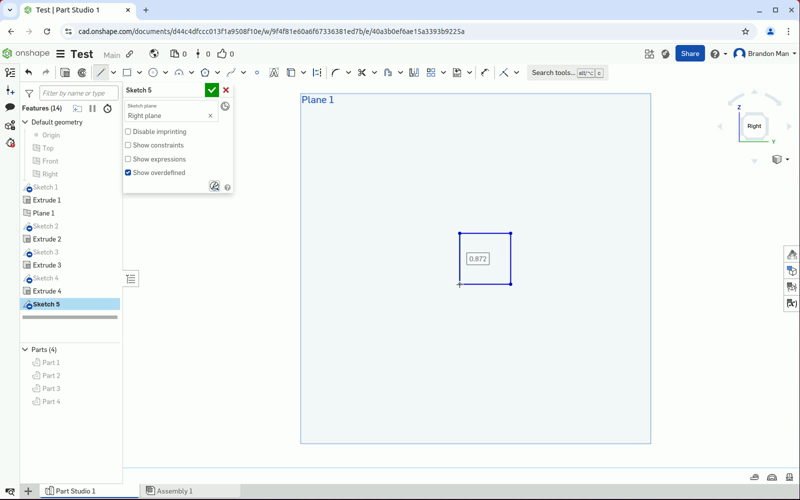
scroll(-6)
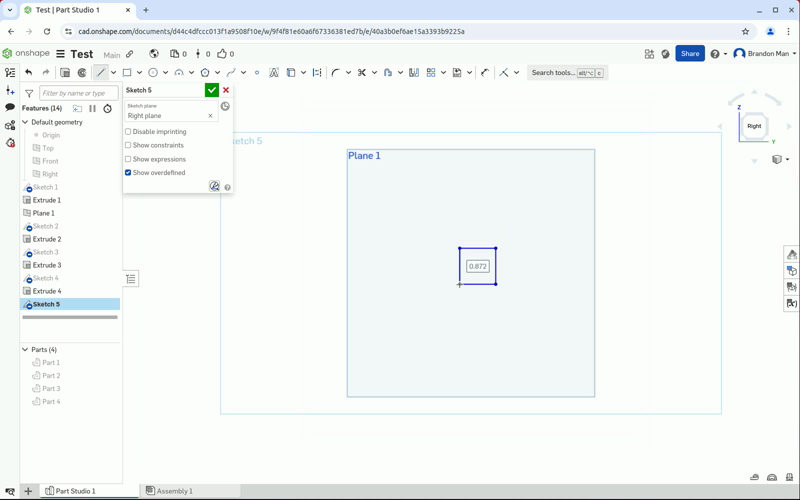
scroll(-6)
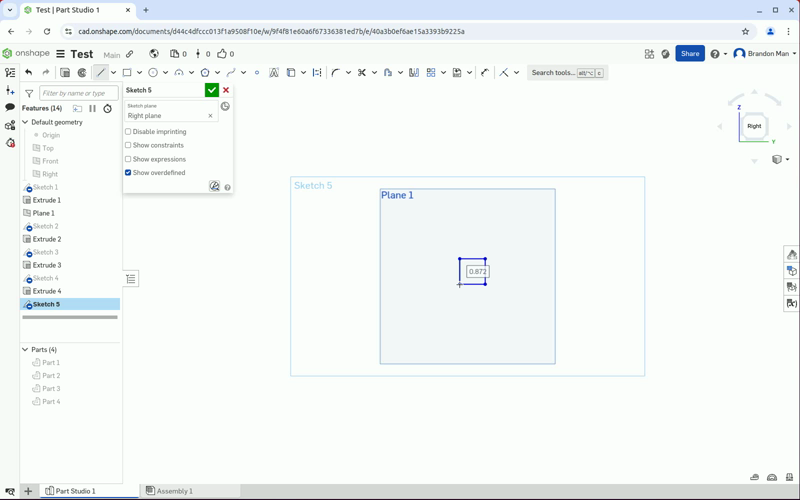
scroll(-6)
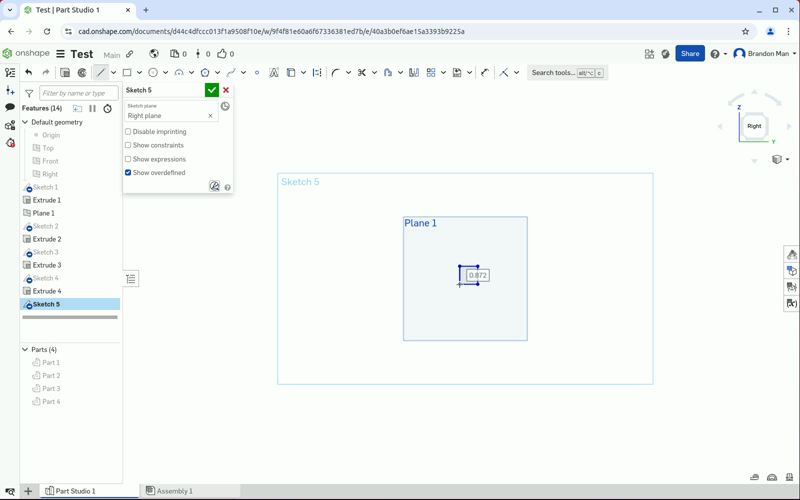
scroll(-6)
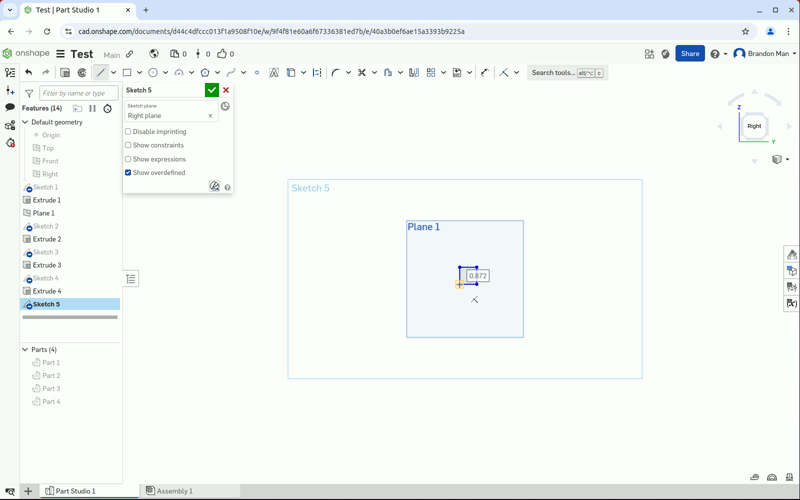
scroll(-6)
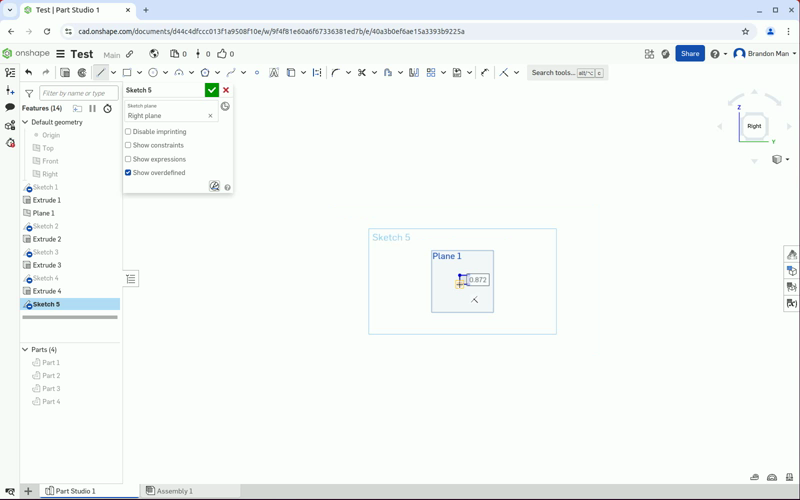
scroll(-6)
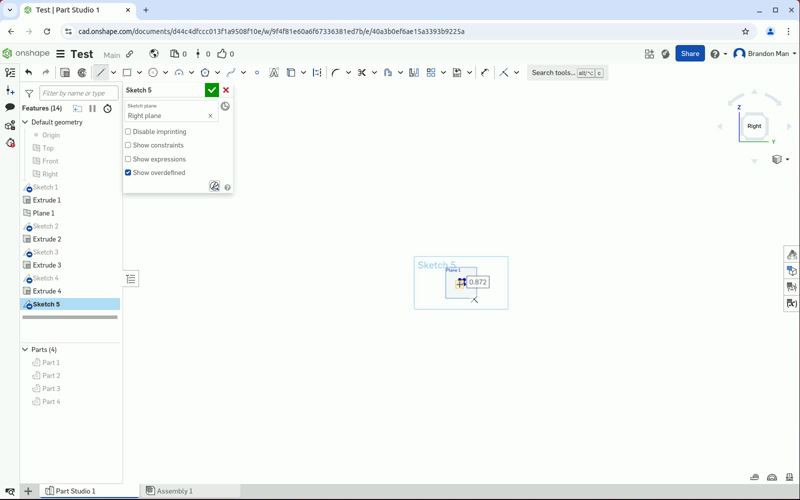
key(esc)
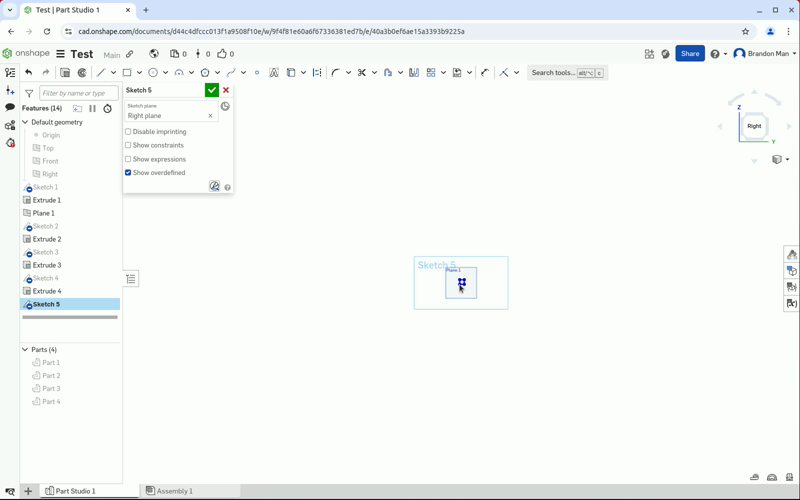
mouse_move(460, 282)
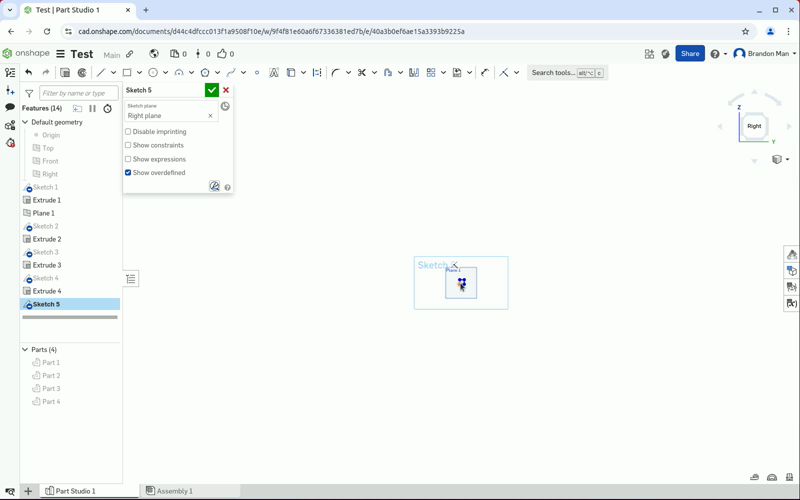
scroll(6)
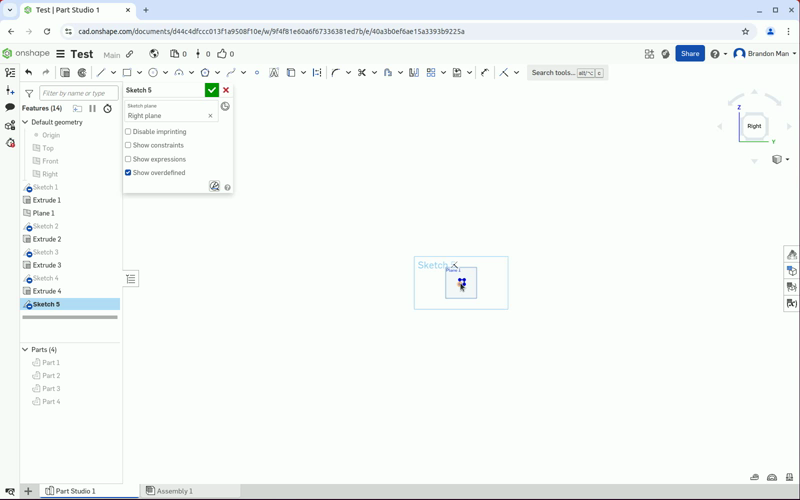
scroll(6)
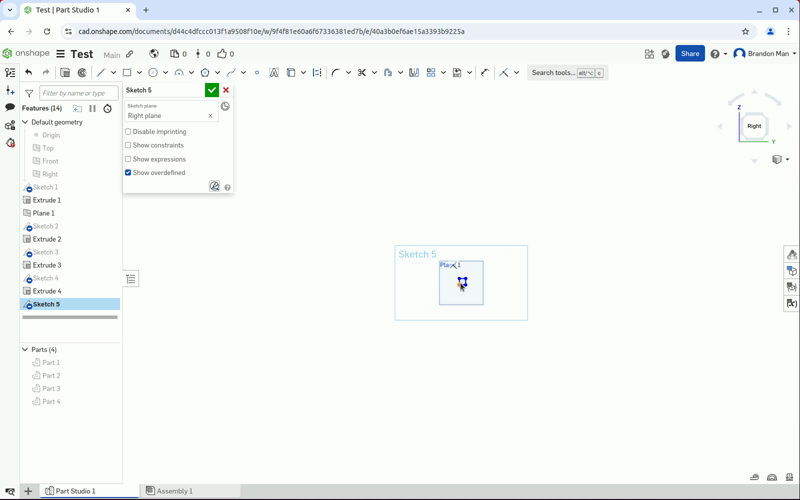
scroll(6)
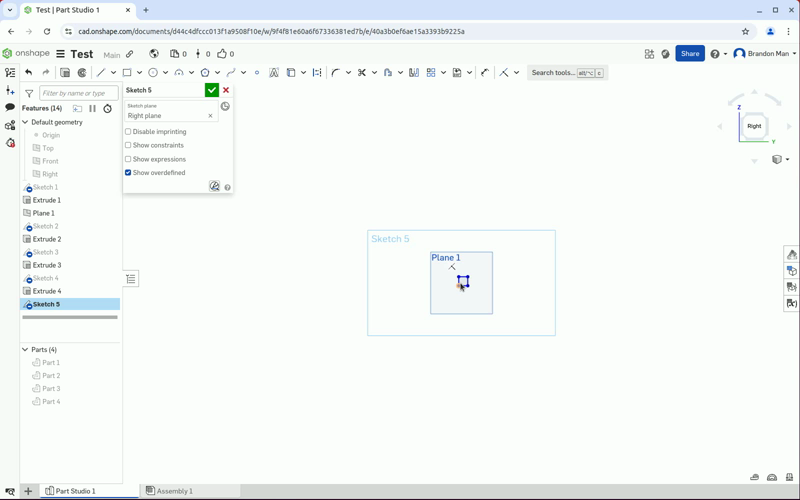
scroll(6)
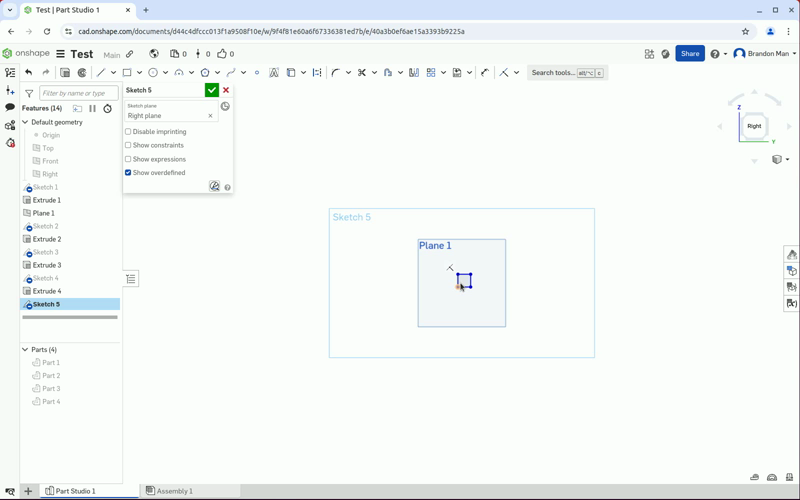
scroll(6)
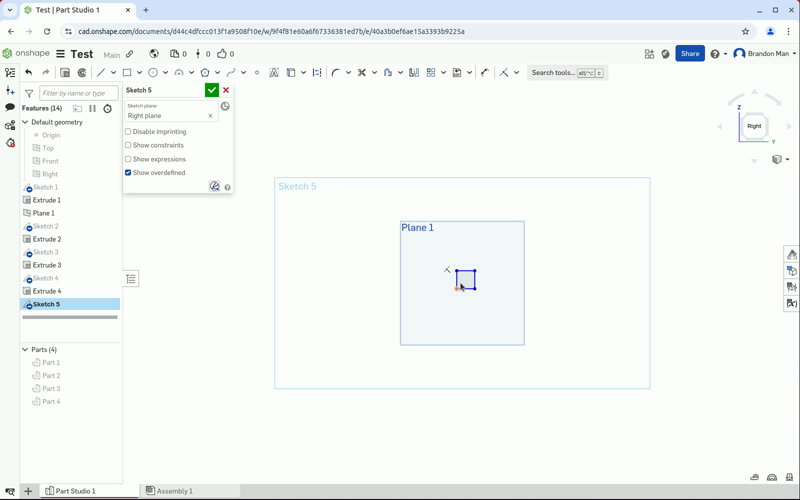
scroll(6)
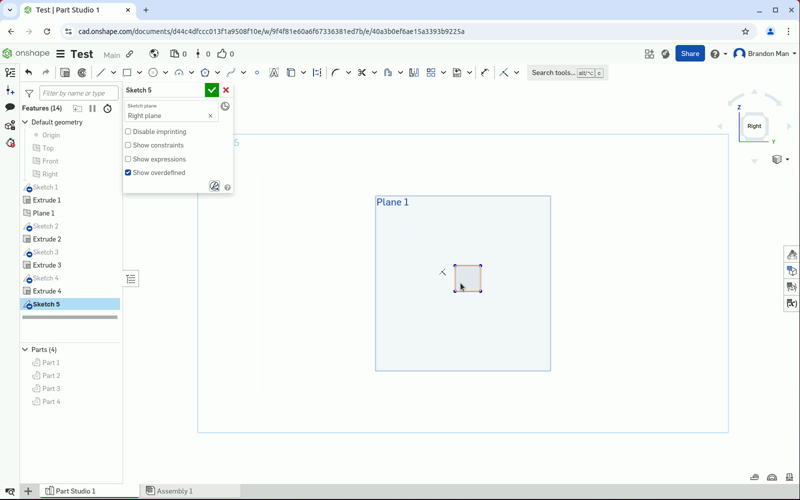
scroll(6)
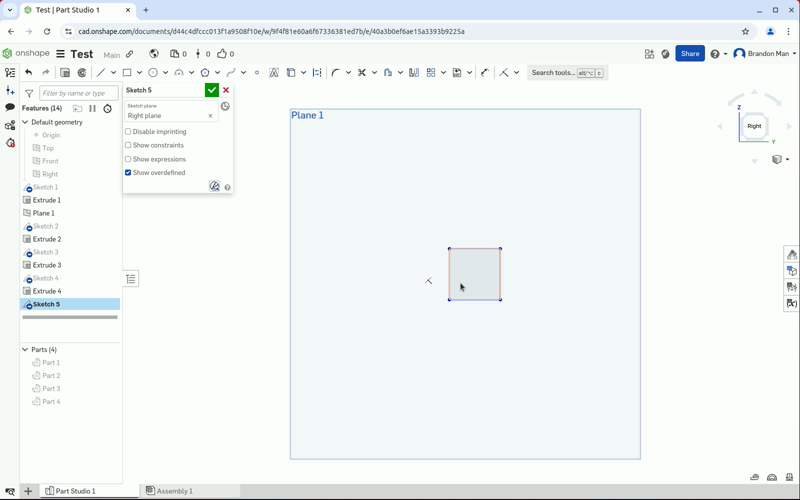
click(460, 282)
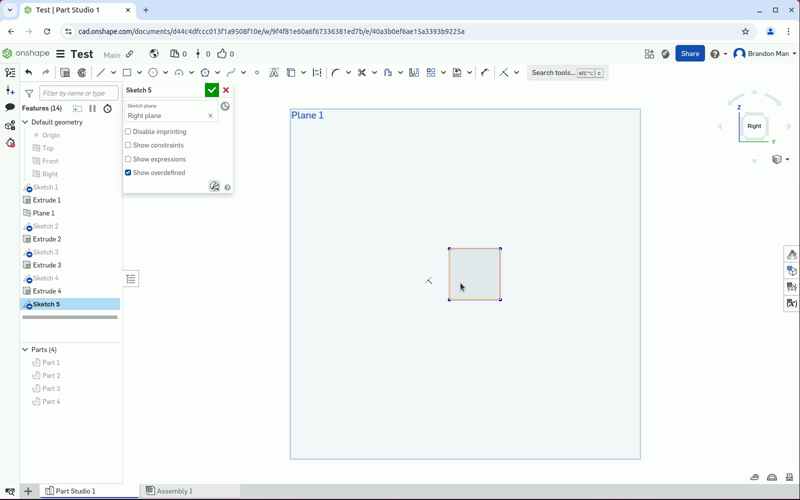
scroll(-6)
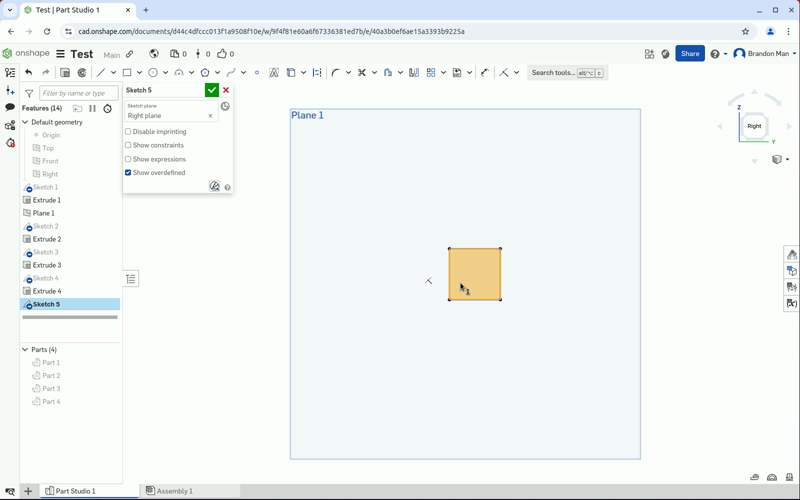
scroll(-6)
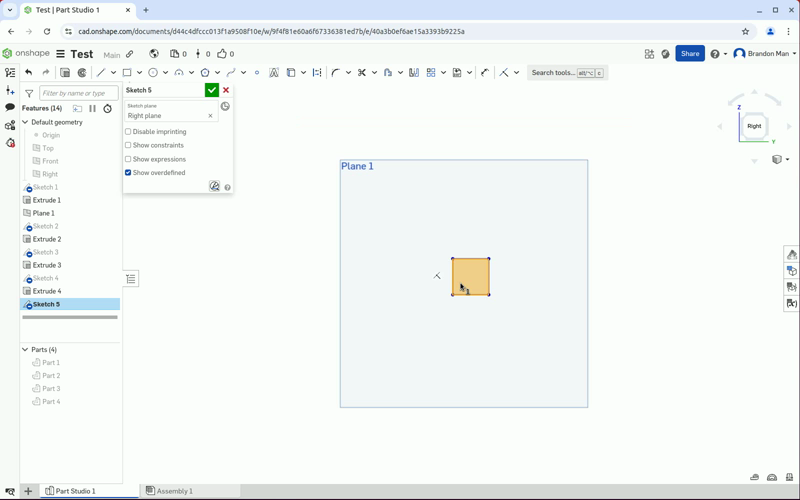
scroll(-6)
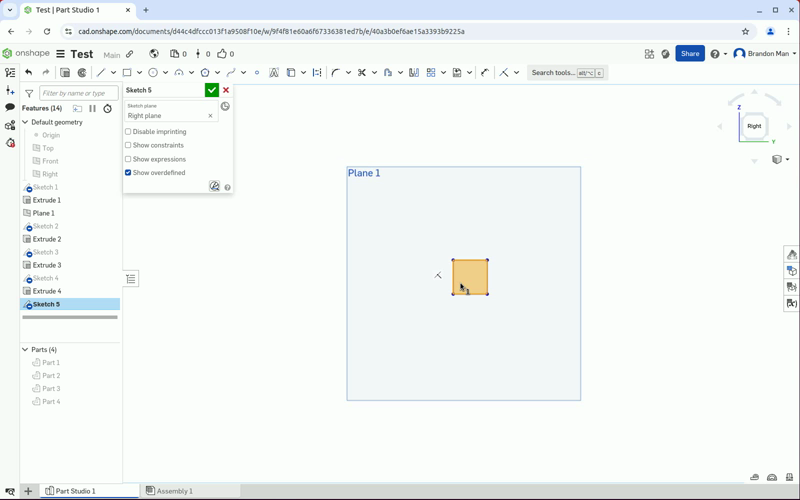
scroll(-6)
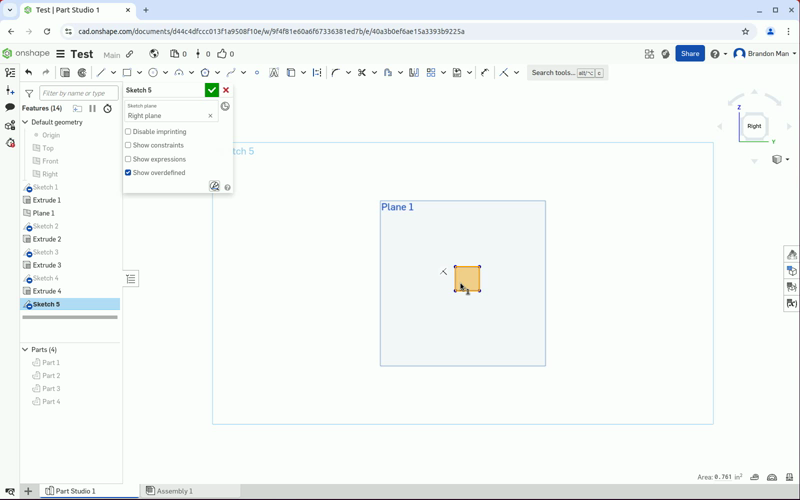
scroll(-6)
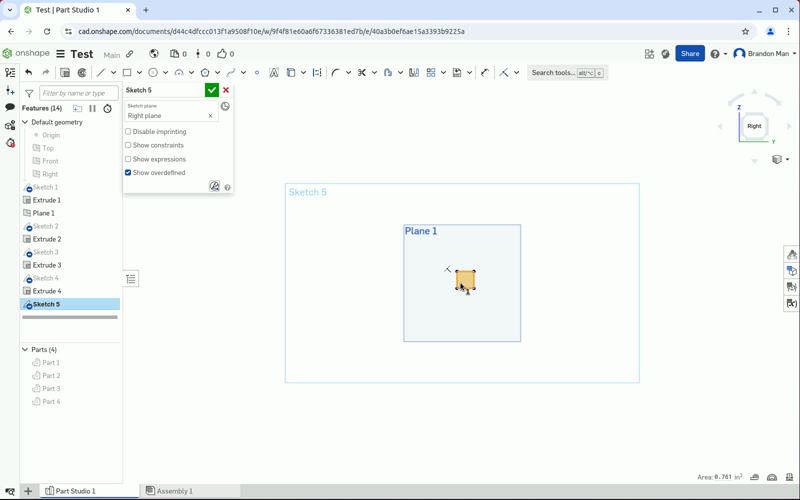
scroll(-6)
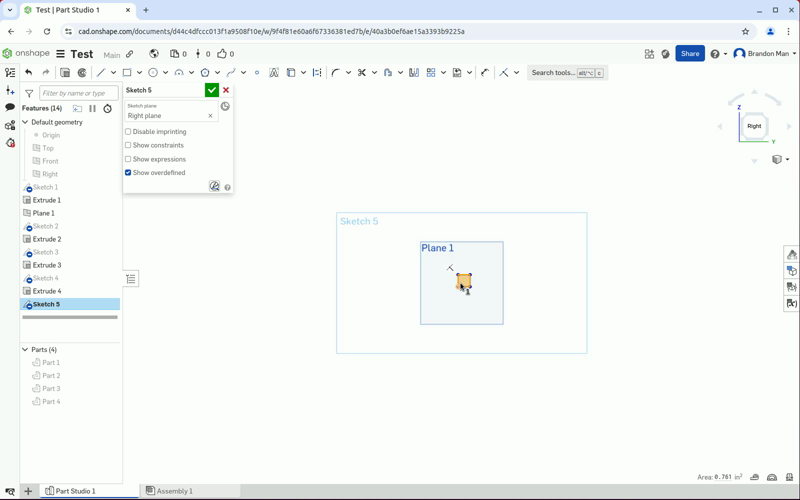
scroll(-6)
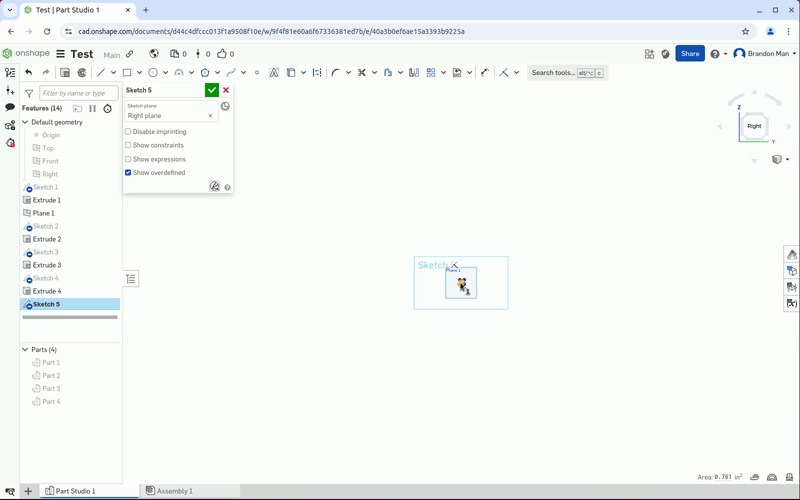
mouse_move(73, 352)
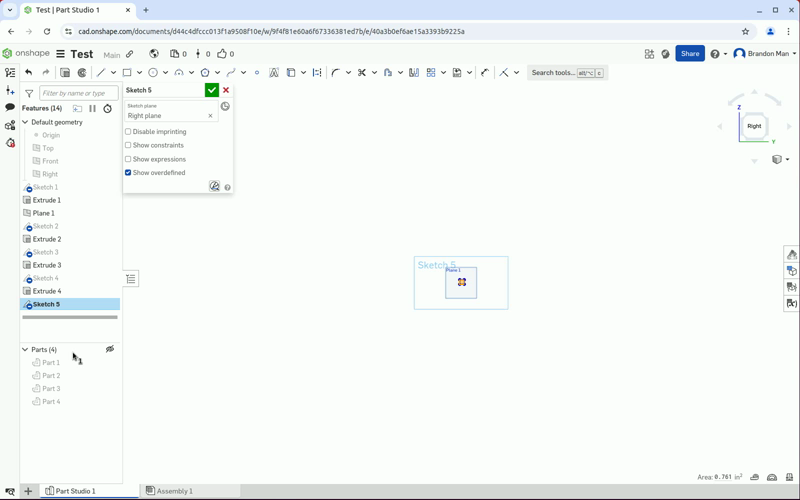
key(shift+y)
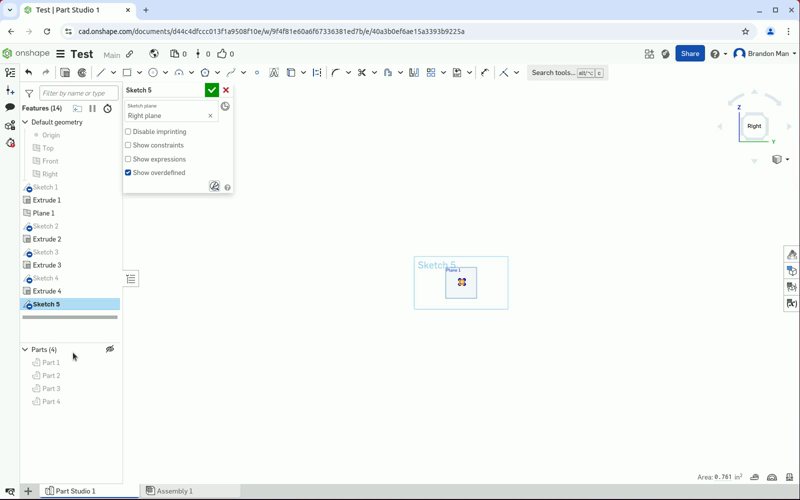
key(shift+e)
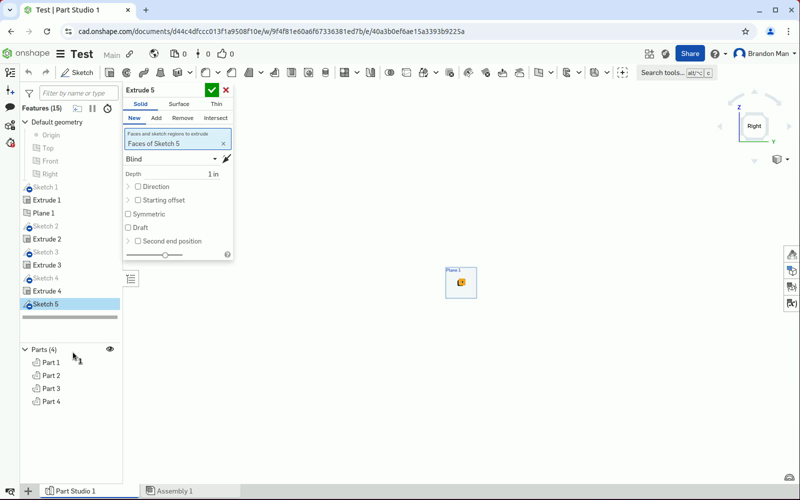
mouse_move(143, 106)
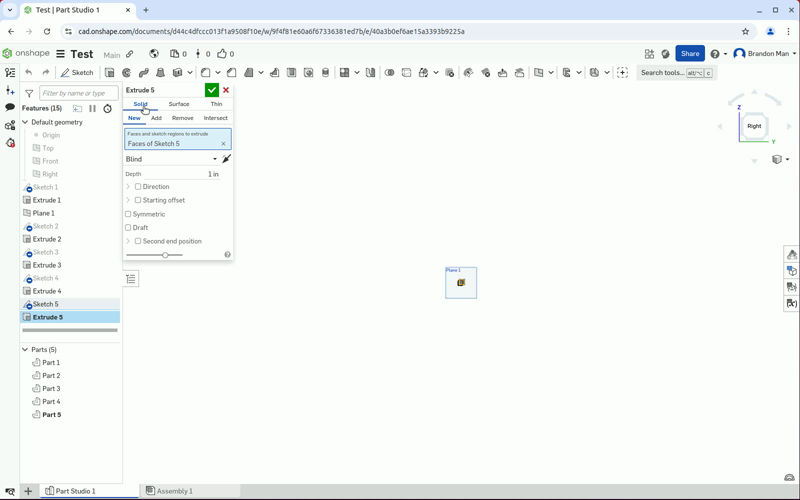
click(143, 106)
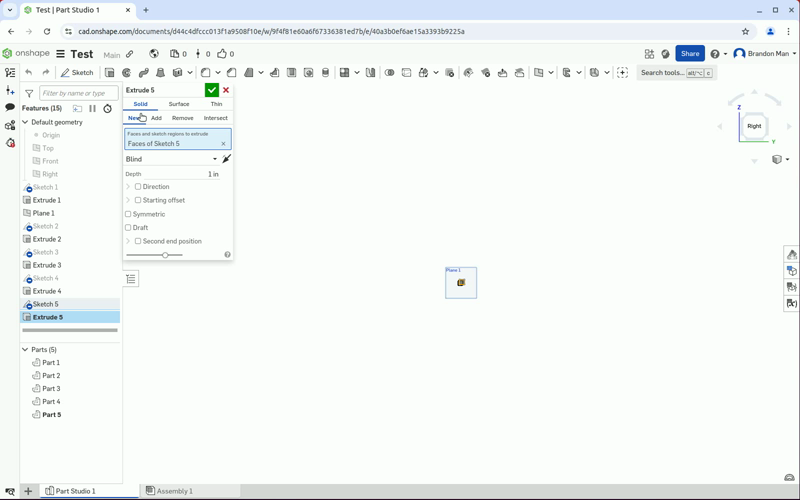
mouse_move(137, 120)
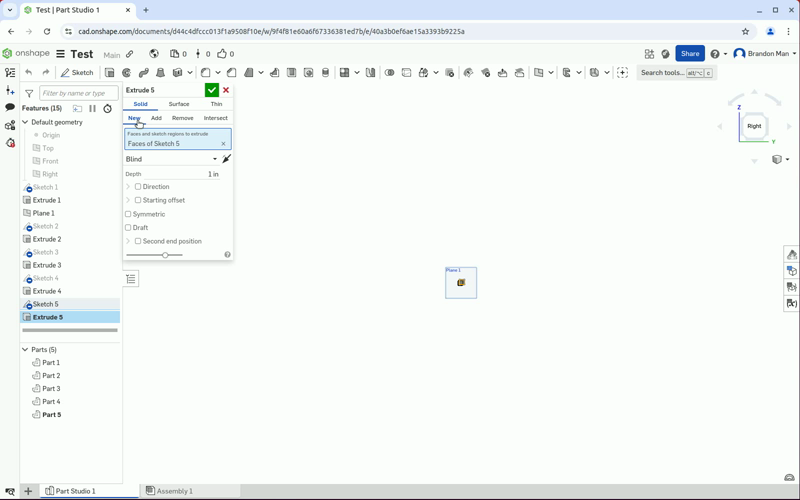
click(137, 120)
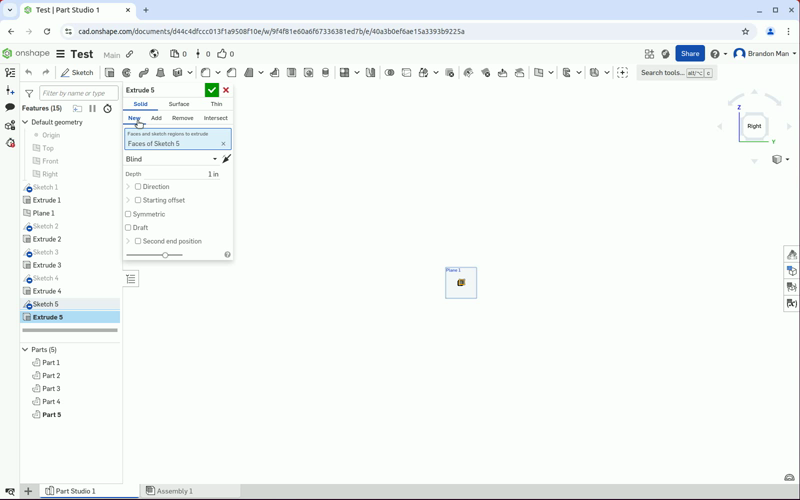
key(tab, 4)
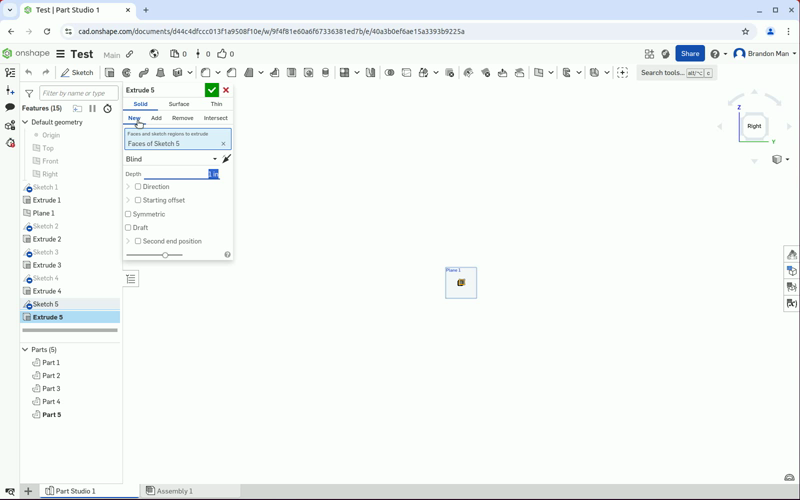
text(-0.241)
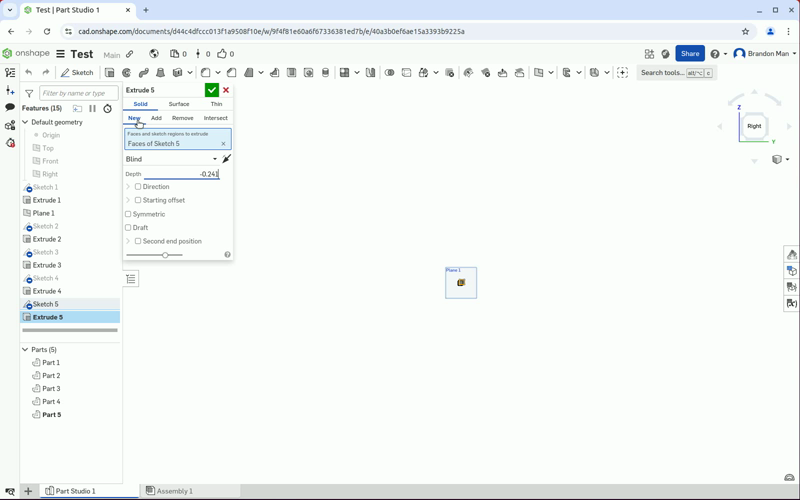
key(enter)
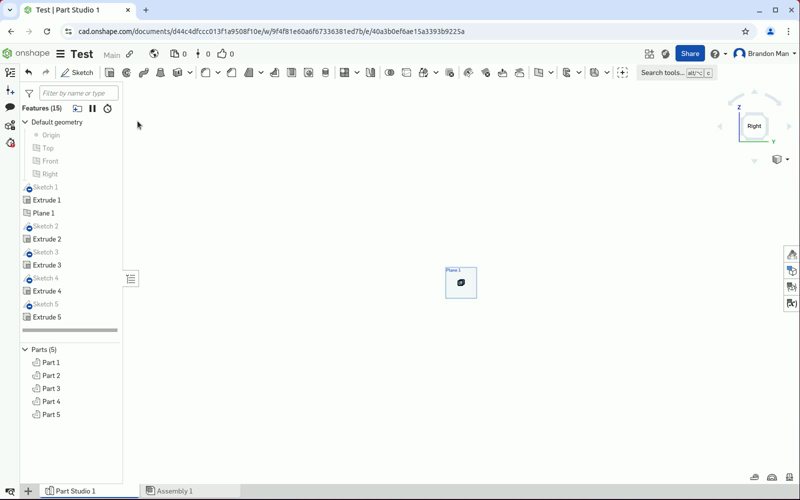
key(shift+h)
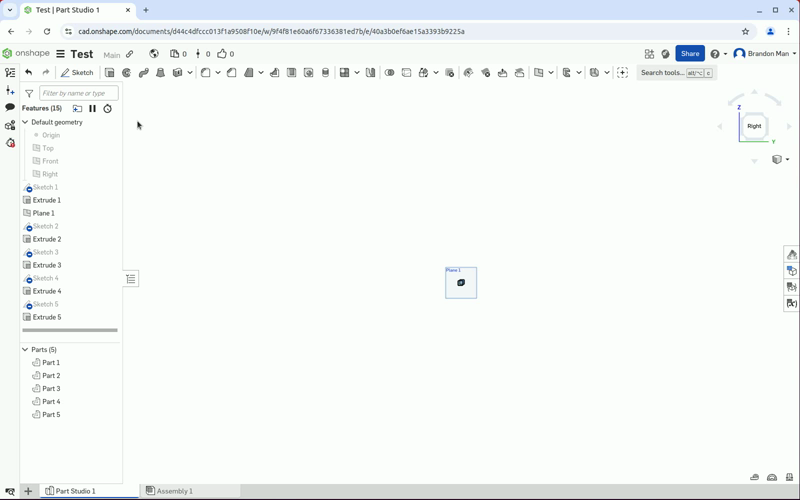
key(shift+h)
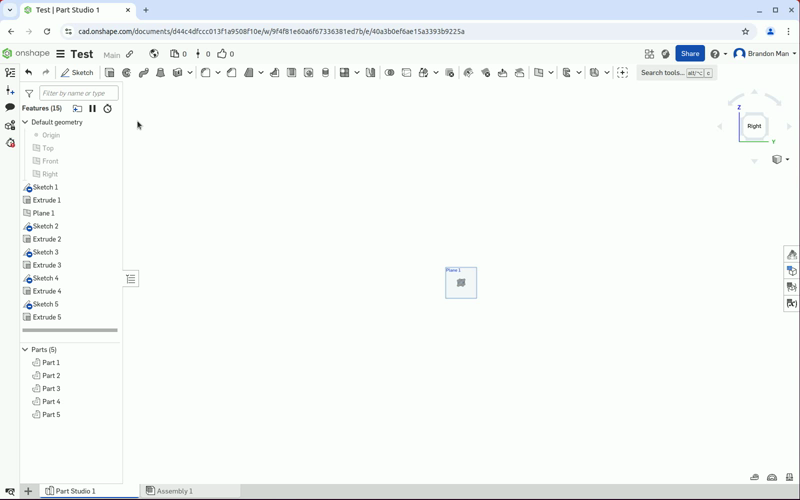
key(shift+7)
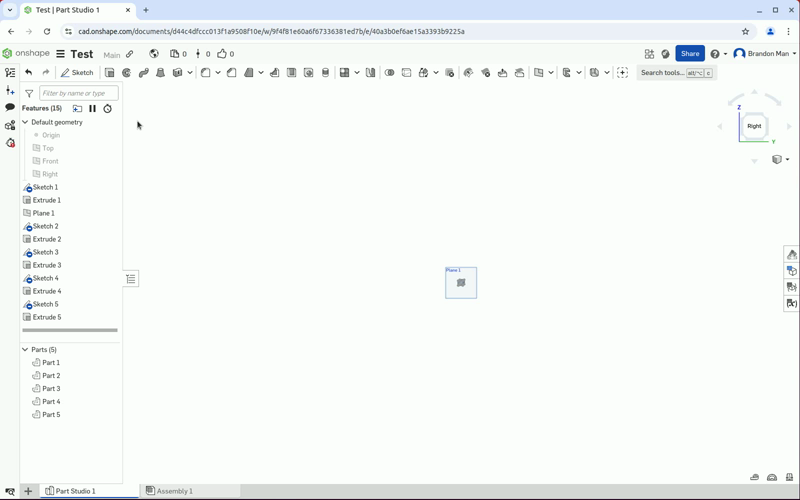
key(right, 2)
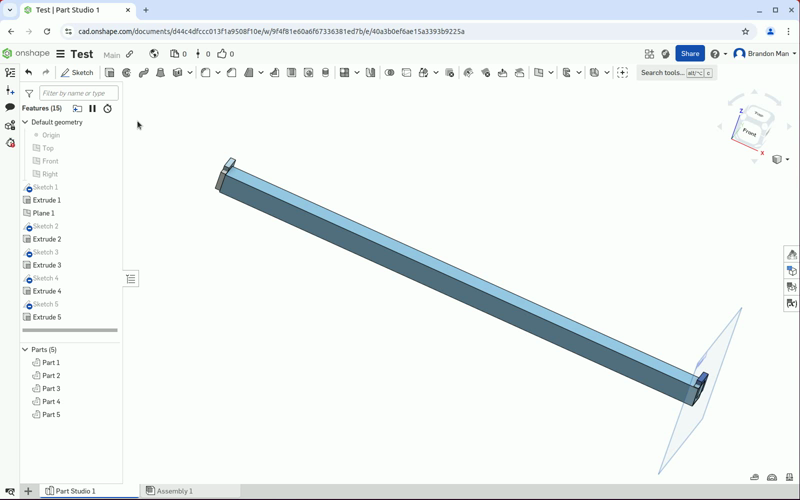
key(down, 2)
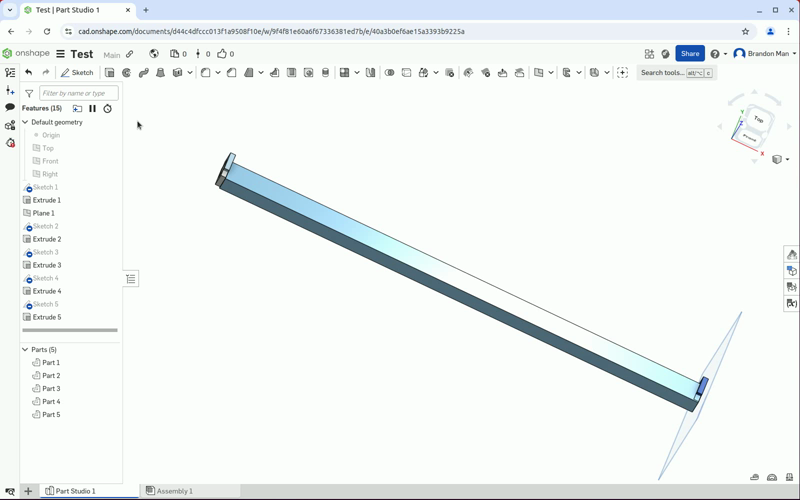
key(up, 2)
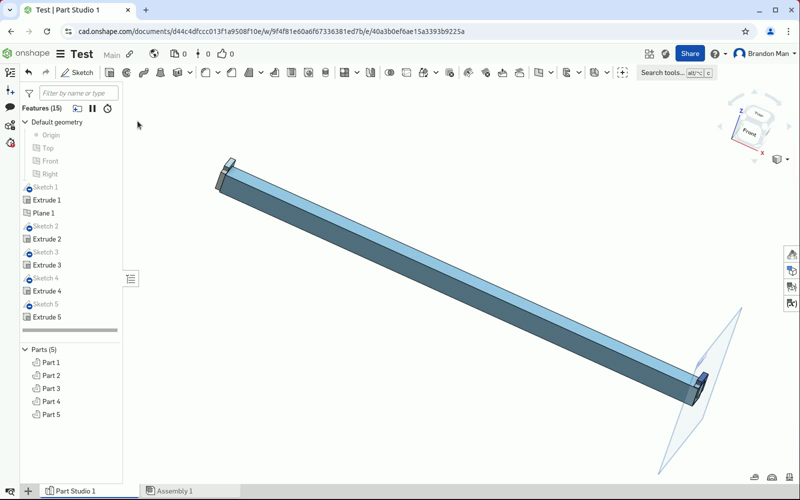
key(left, 2)
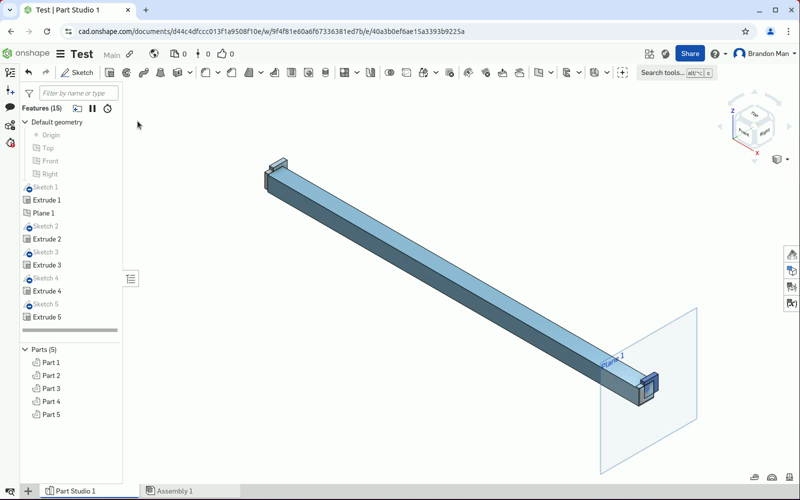
mouse_move(73, 189)
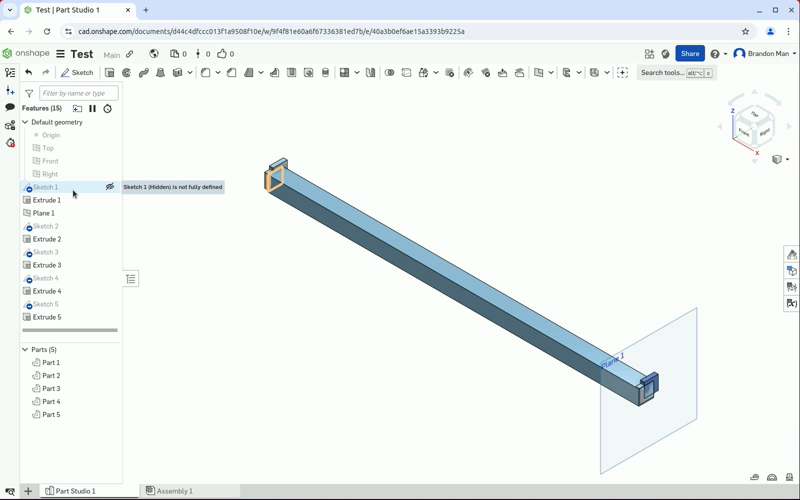
click(73, 189)